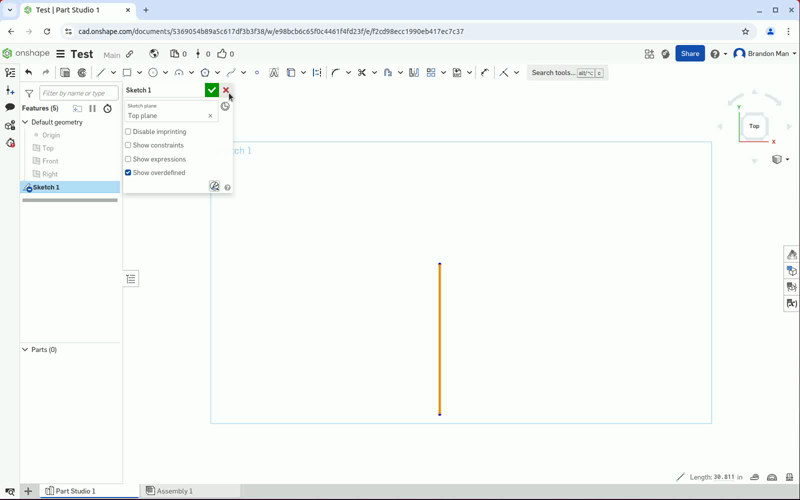
key(shift+h)
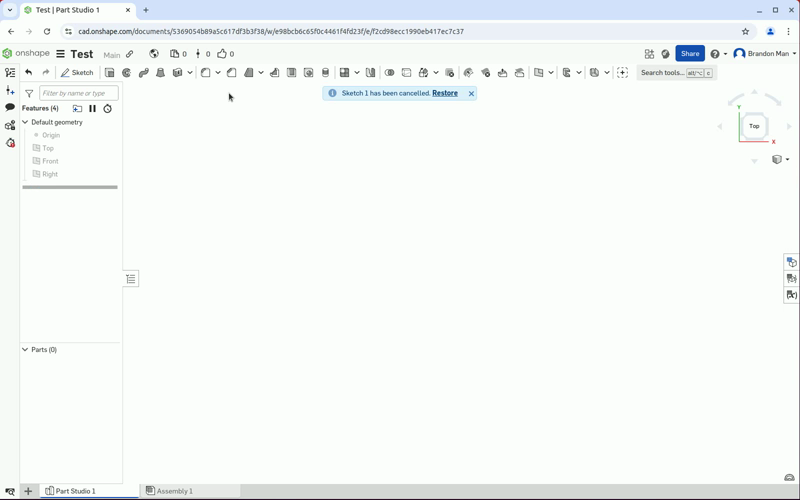
mouse_move(73, 352)
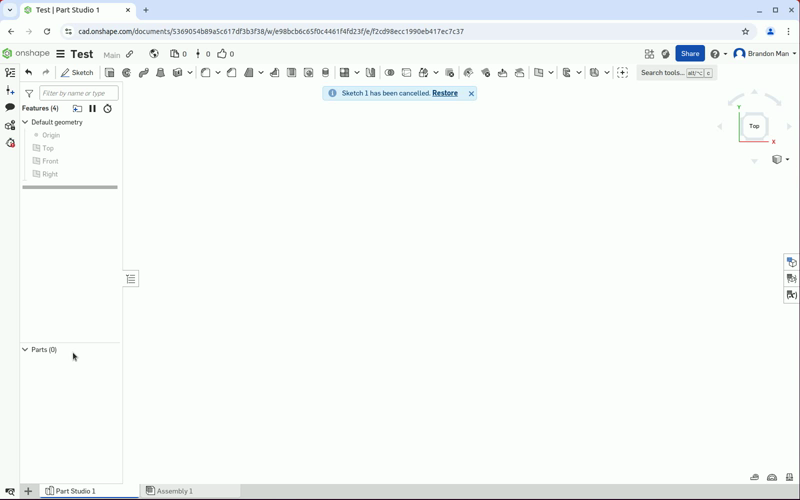
key(y)
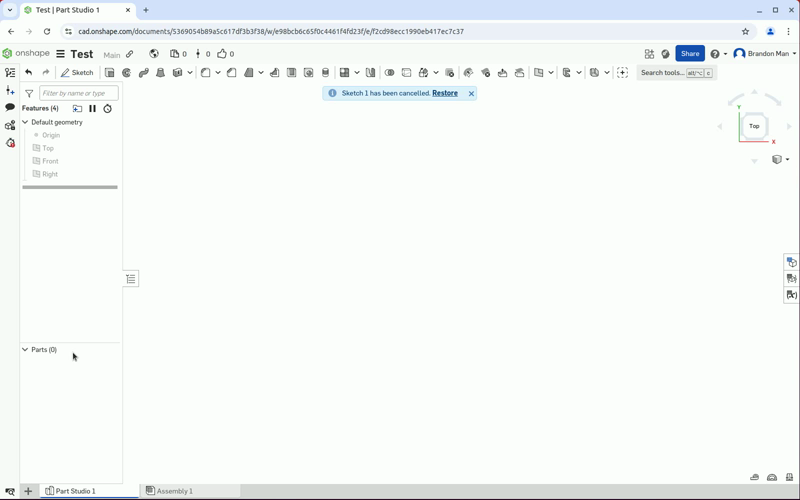
key(shift+p)
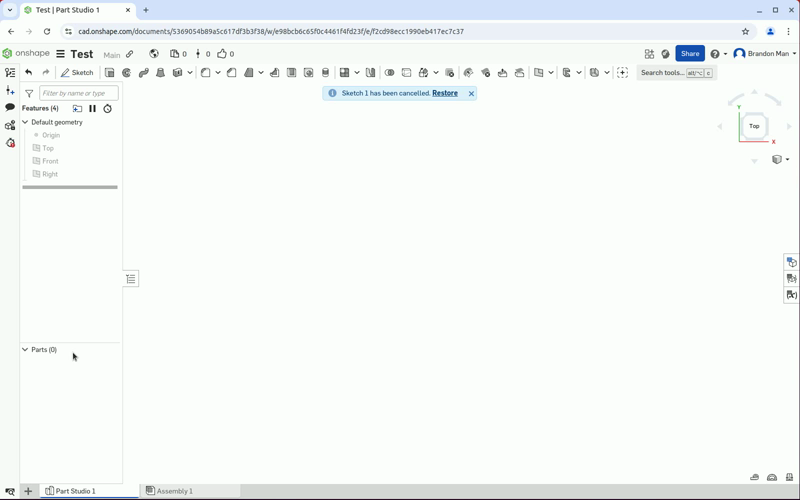
key(space)
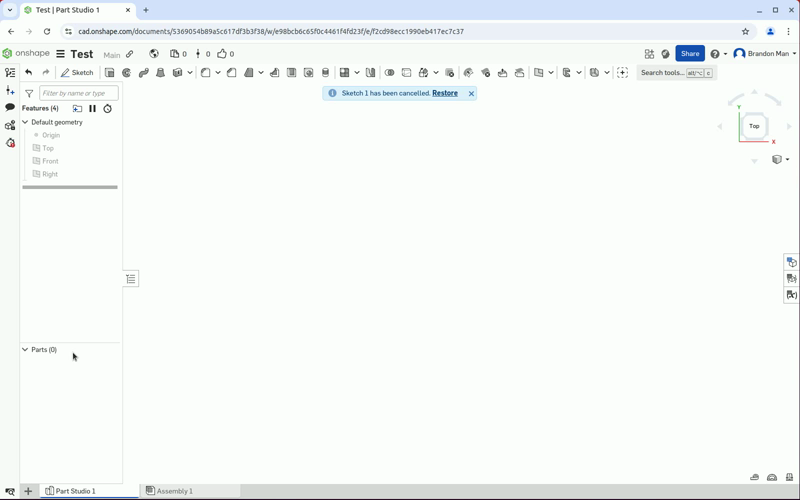
key_down(shift)
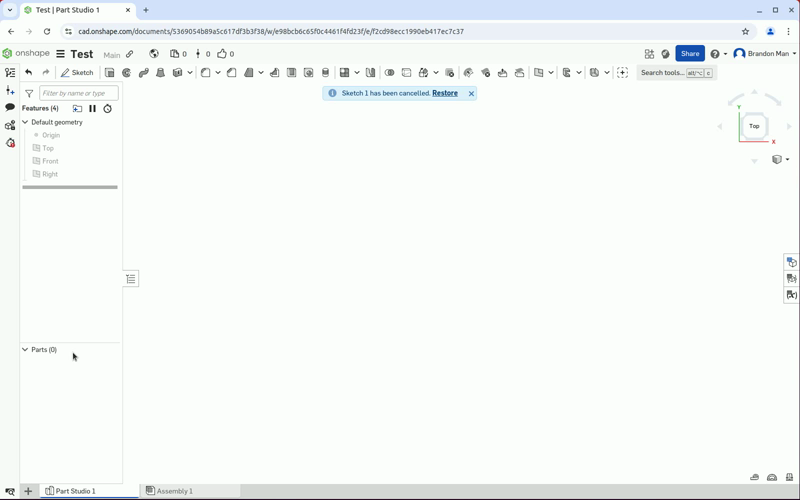
key(up)
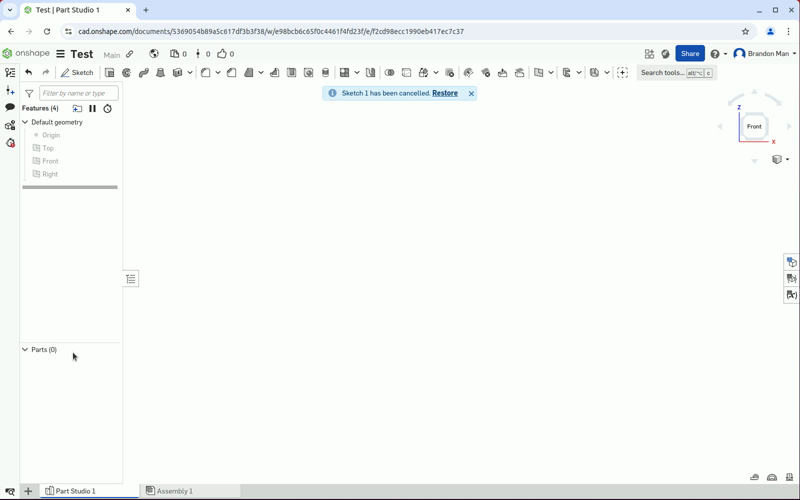
key_up(shift)
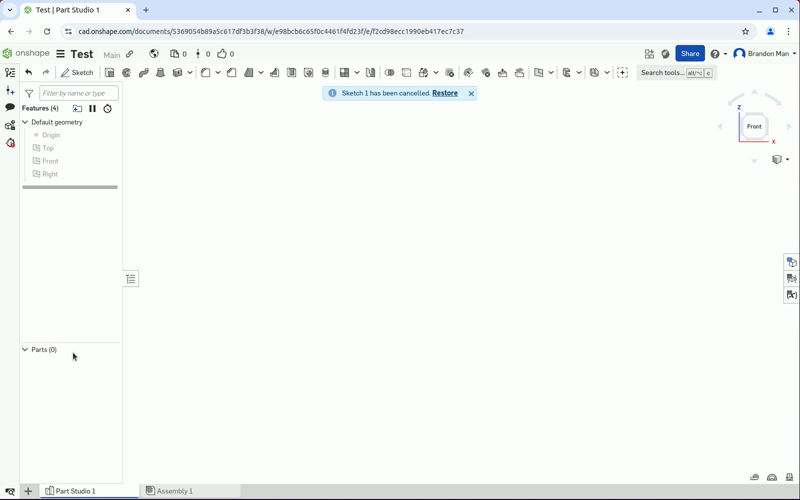
key(space)
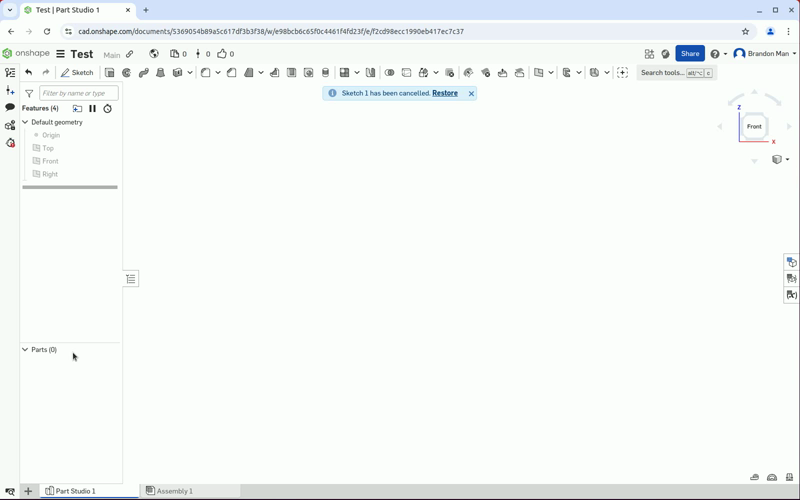
key_down(shift)
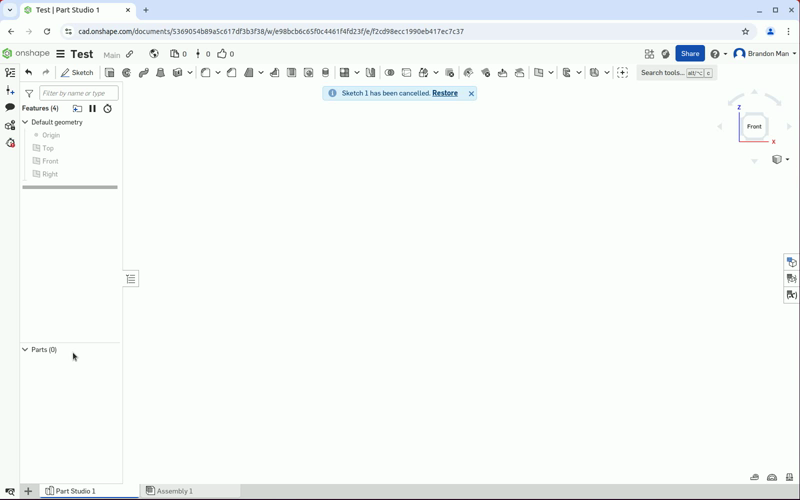
key(left)
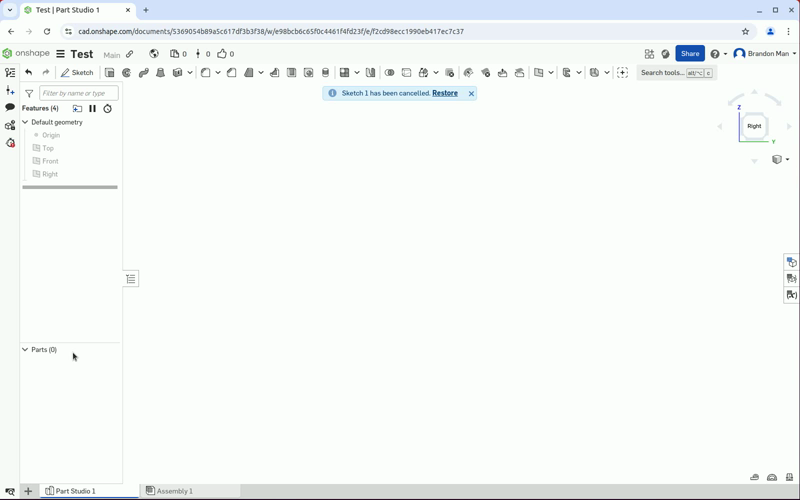
key_up(shift)
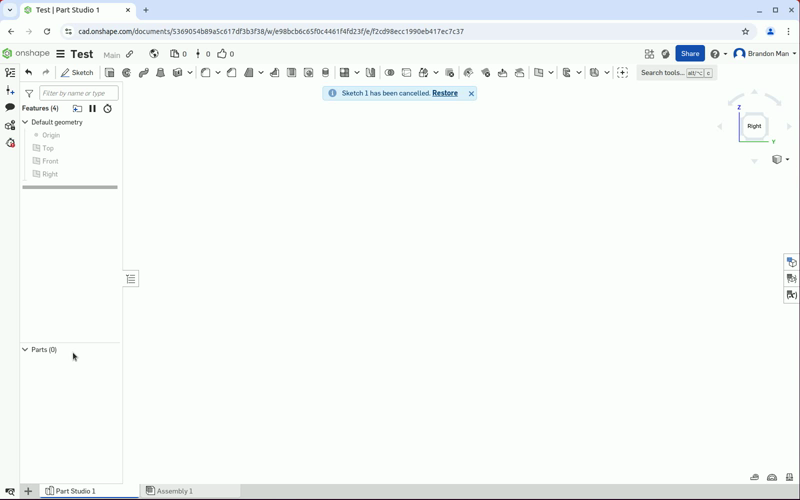
mouse_move(73, 352)
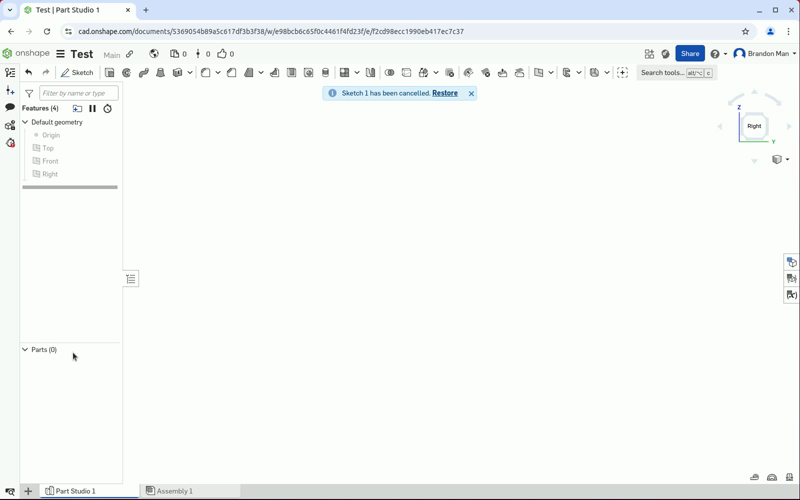
key(shift+y)
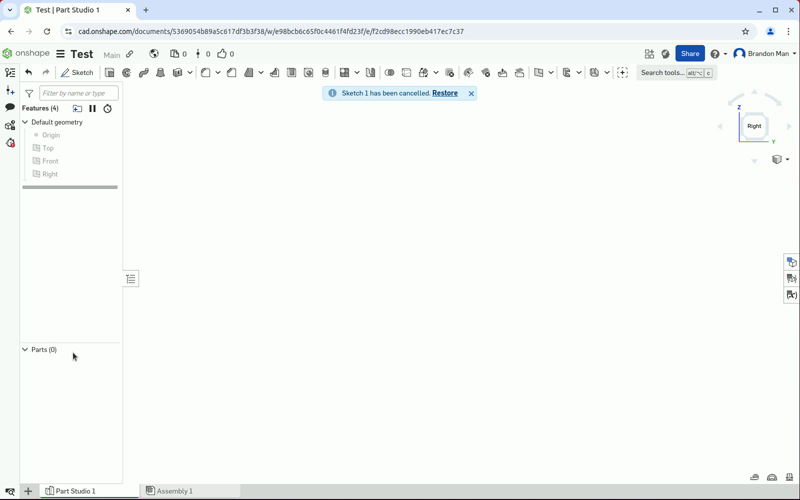
key(shift+s)
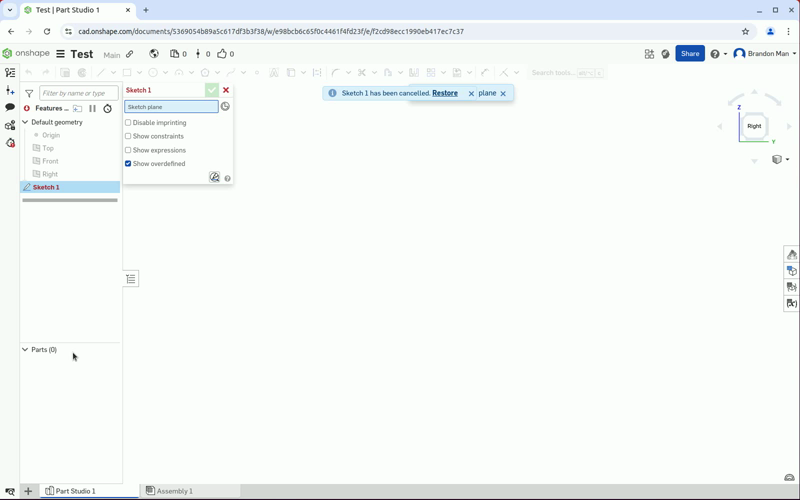
mouse_move(73, 176)
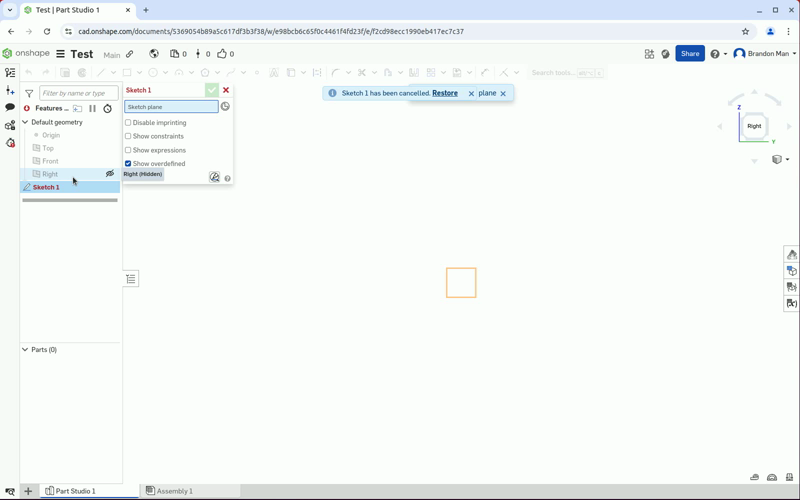
click(73, 176)
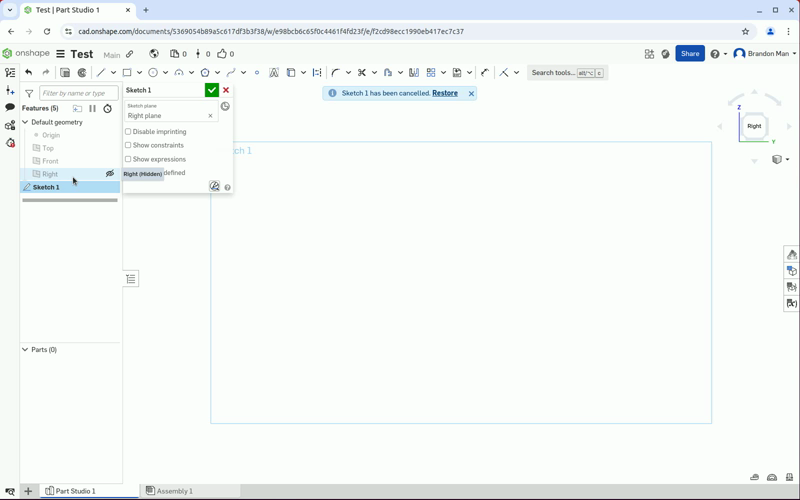
mouse_move(73, 352)
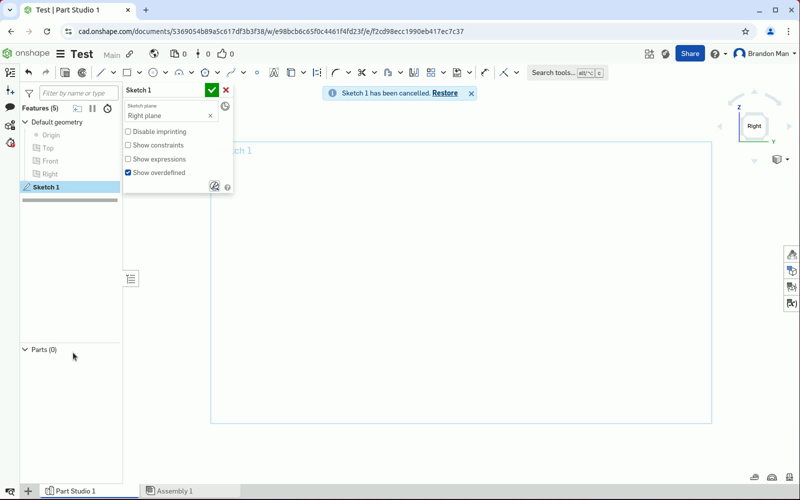
key(y)
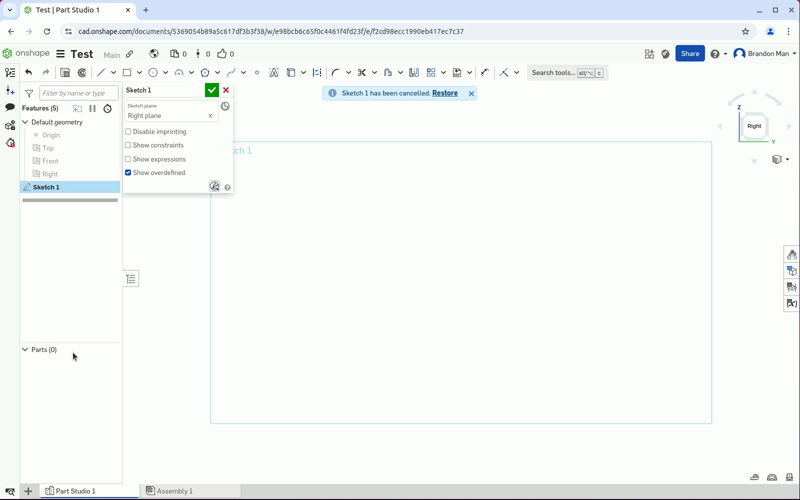
key(l)
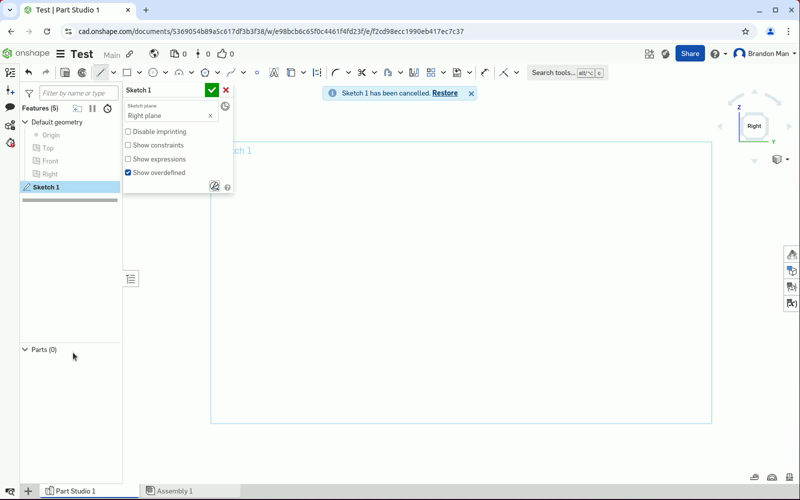
key_down(shift)
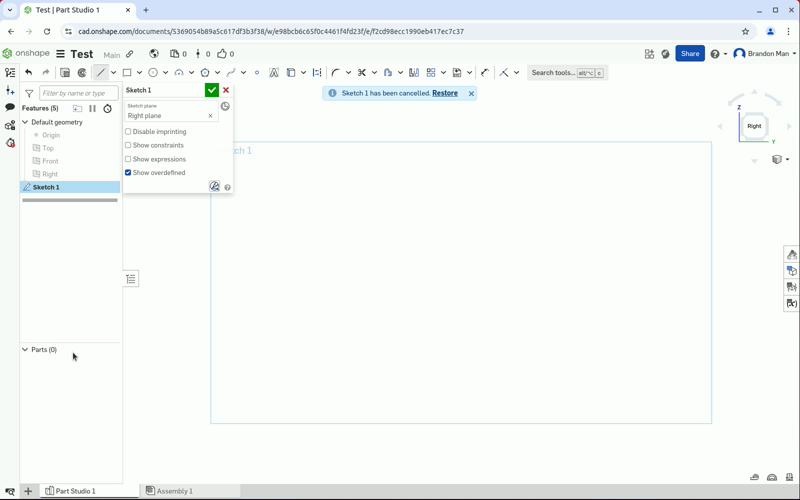
mouse_move(388, 282)
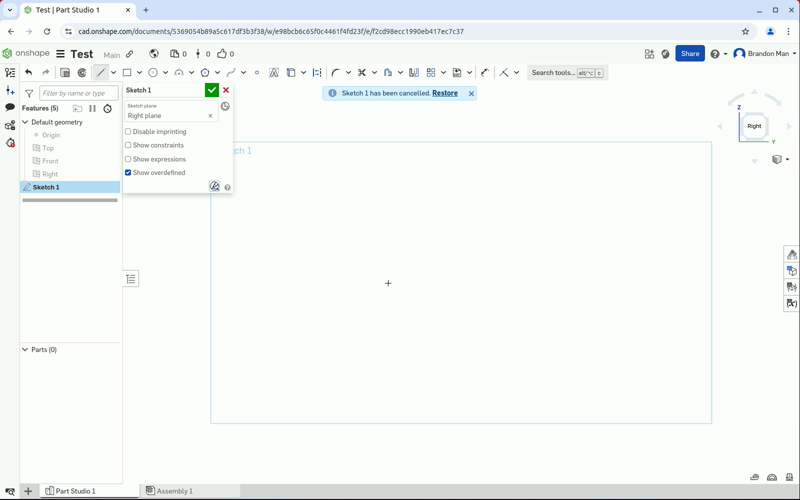
click(388, 282)
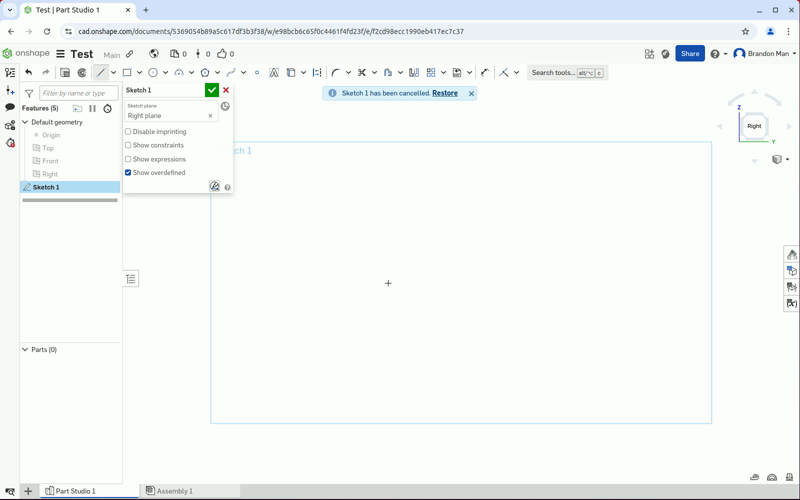
key_up(shift)
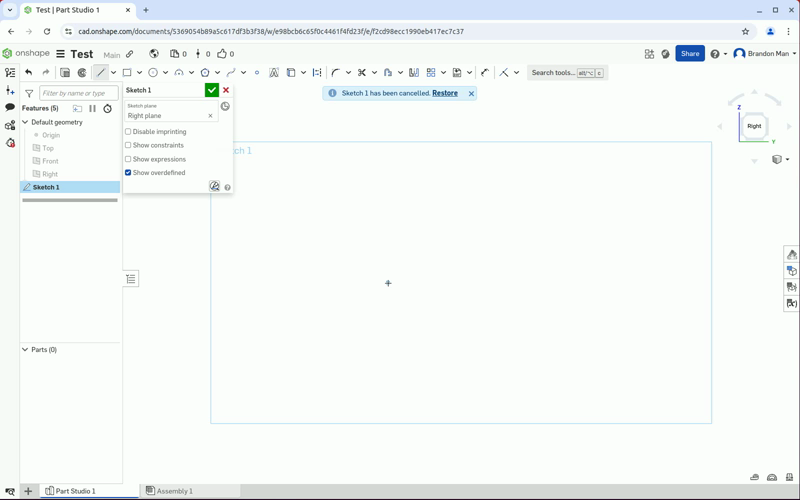
key_down(shift)
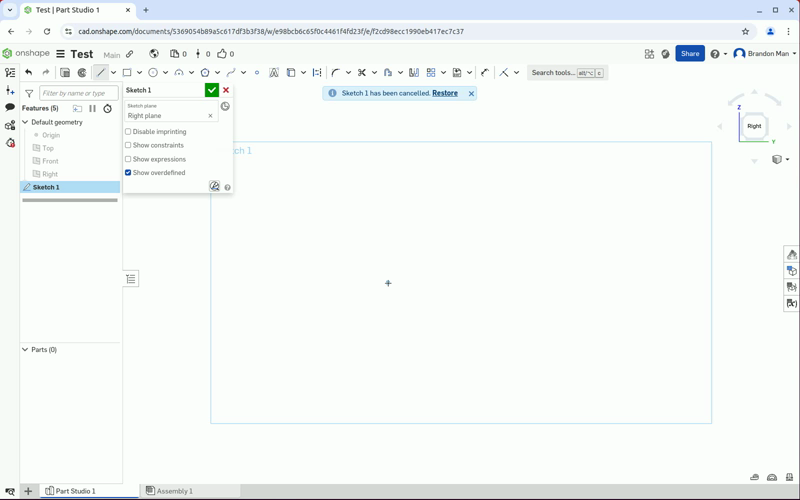
mouse_move(418, 282)
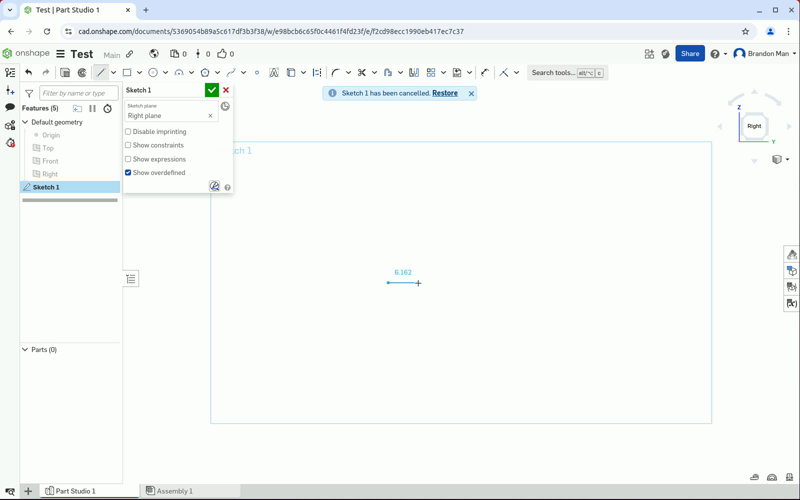
mouse_move(395, 282)
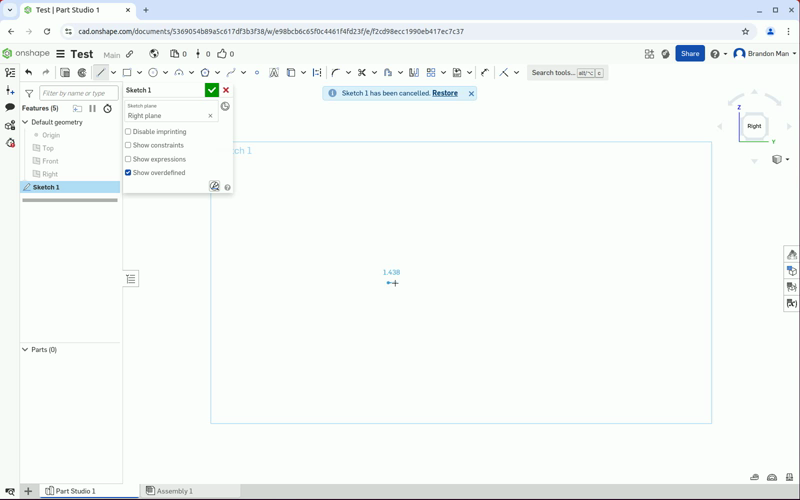
scroll(6)
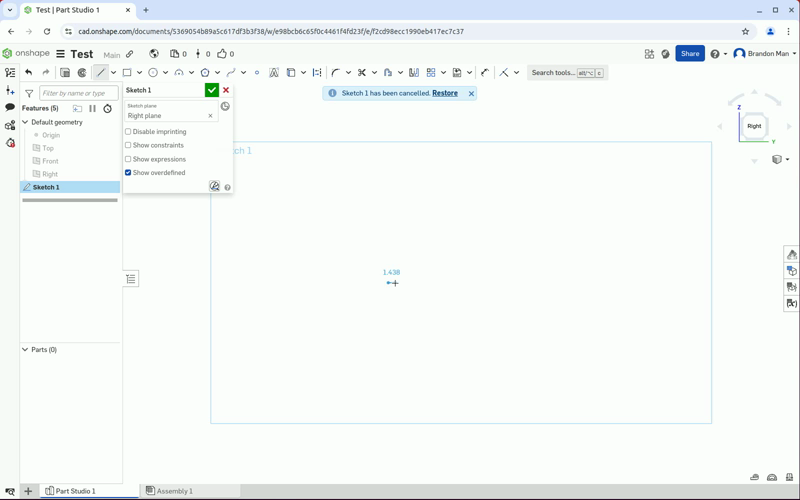
scroll(6)
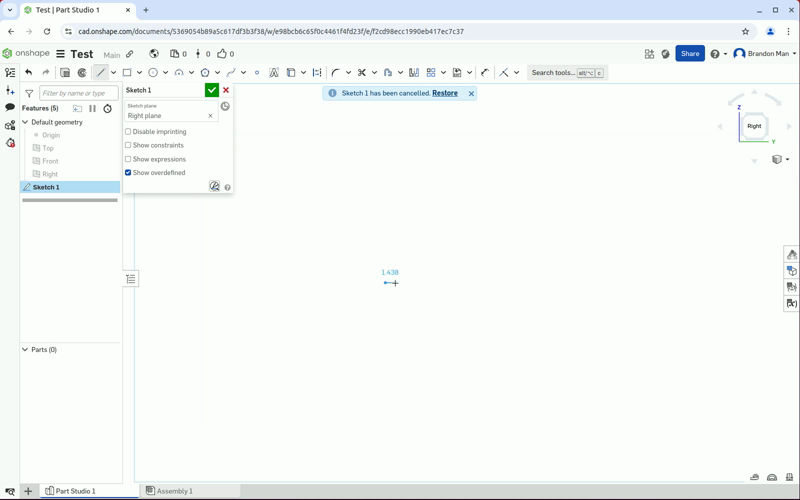
scroll(6)
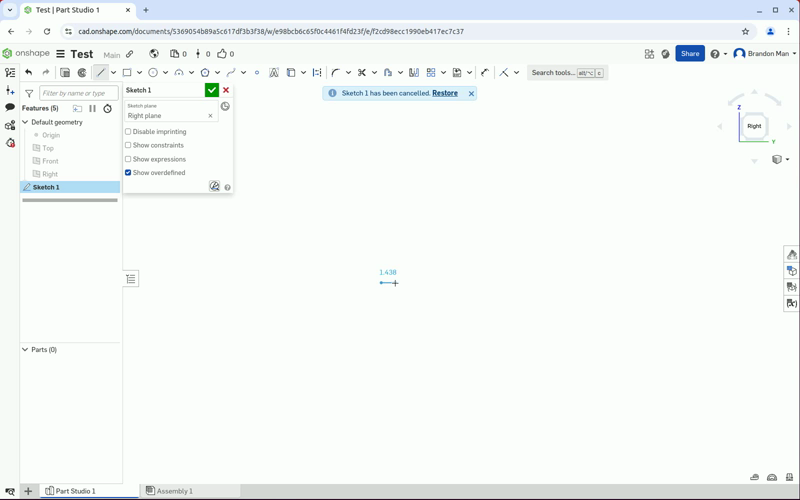
scroll(6)
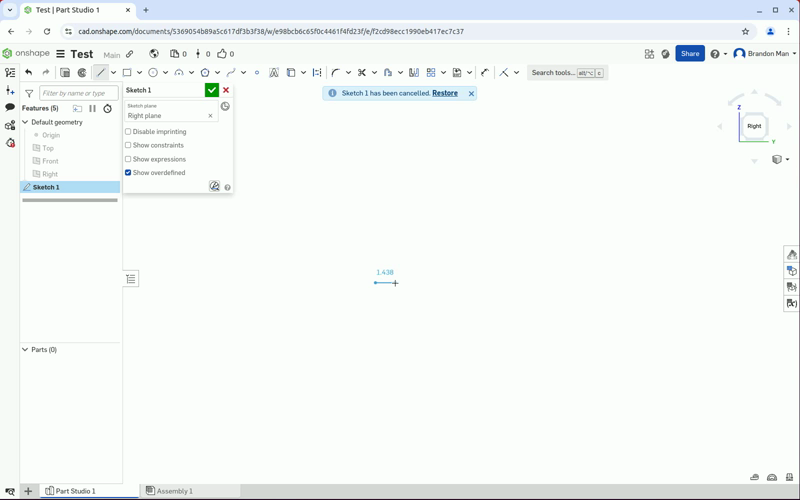
scroll(6)
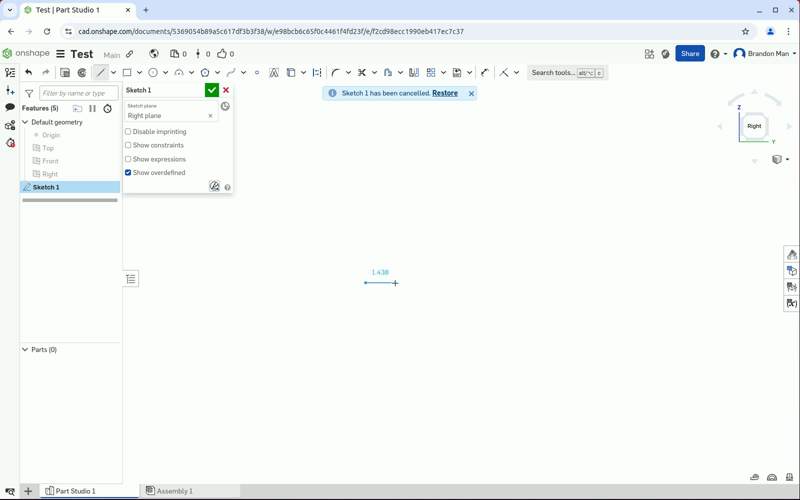
scroll(6)
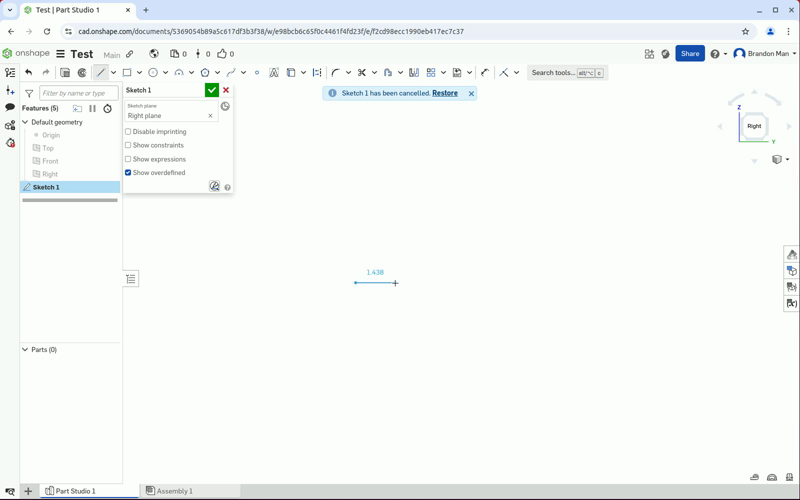
scroll(6)
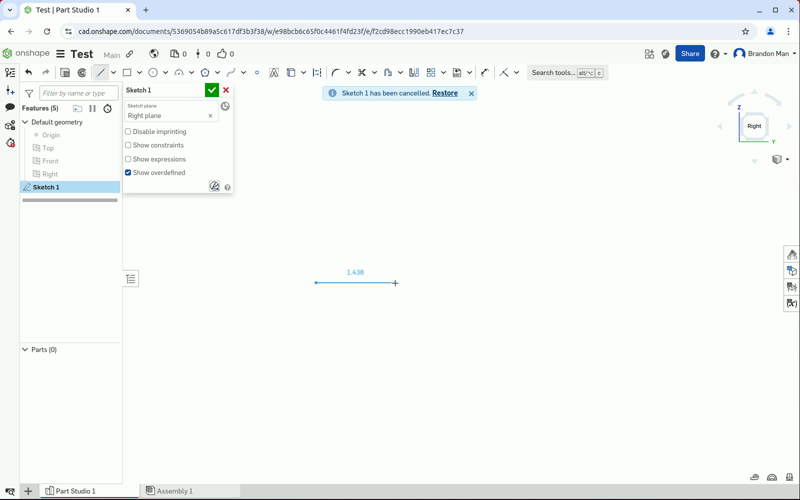
click(395, 282)
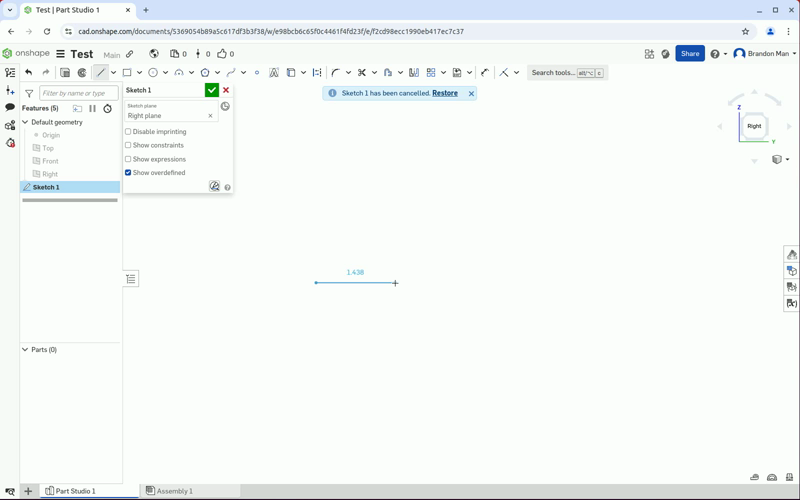
scroll(-6)
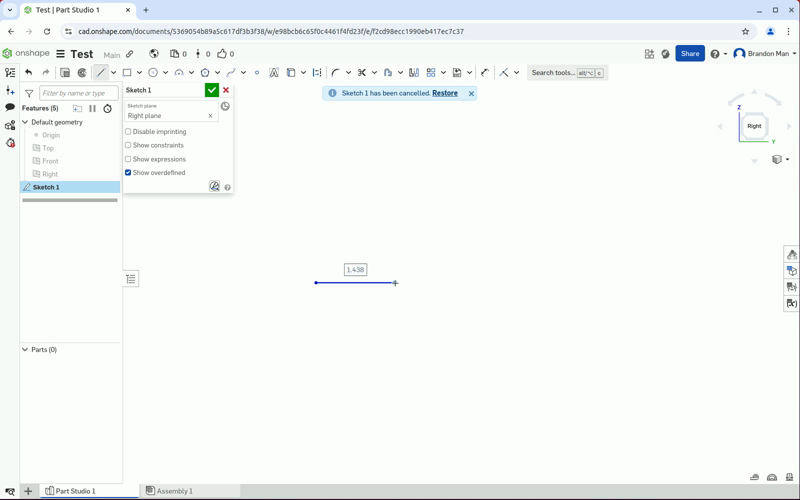
scroll(-6)
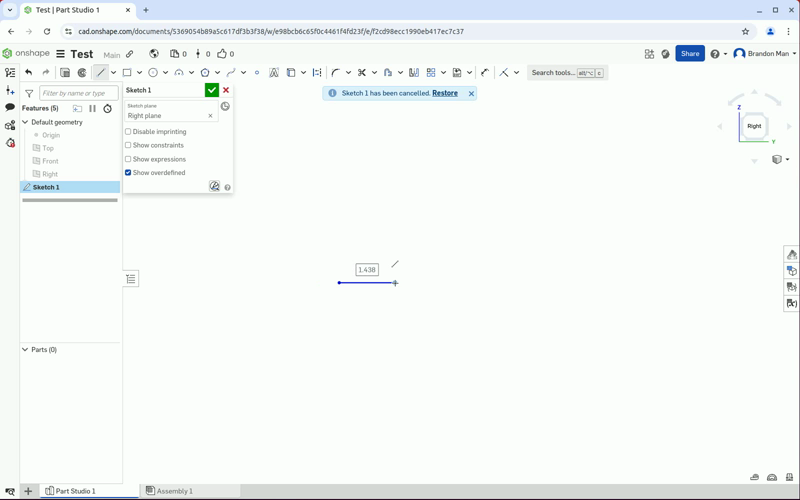
scroll(-6)
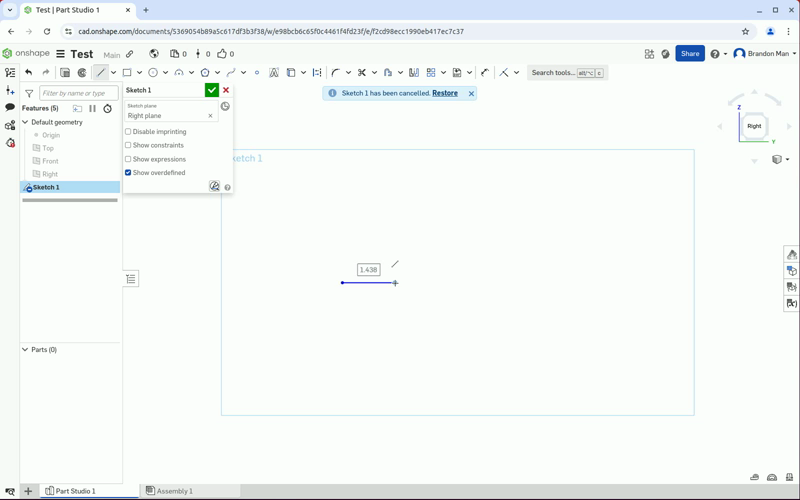
scroll(-6)
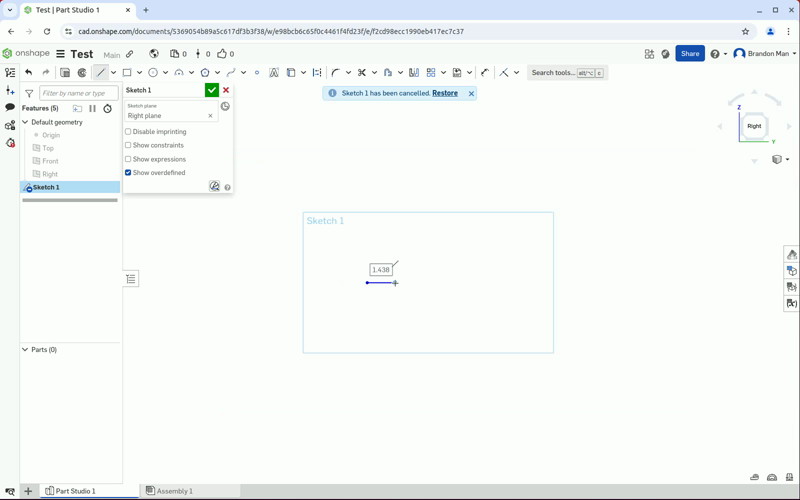
scroll(-6)
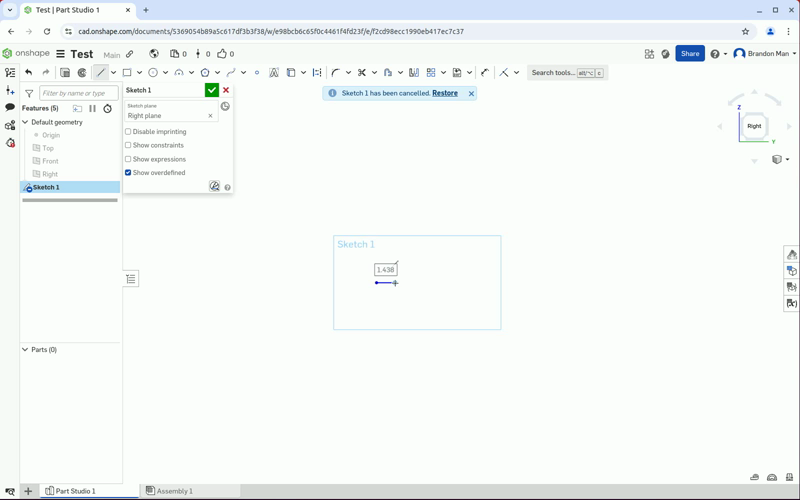
scroll(-6)
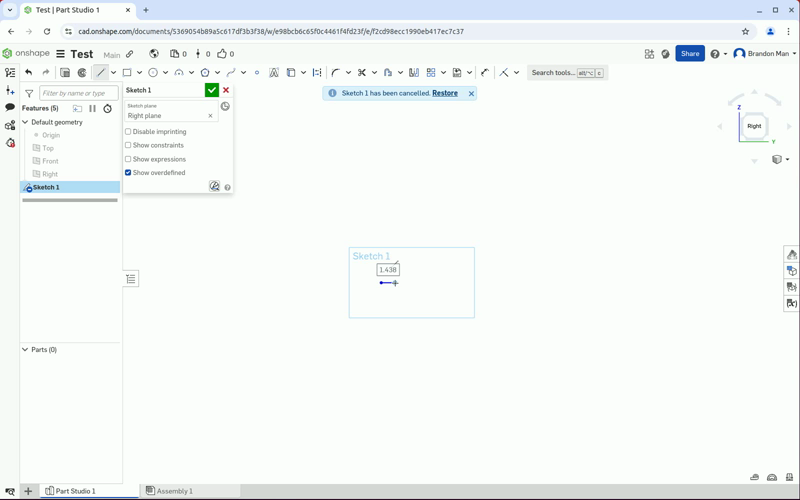
scroll(-6)
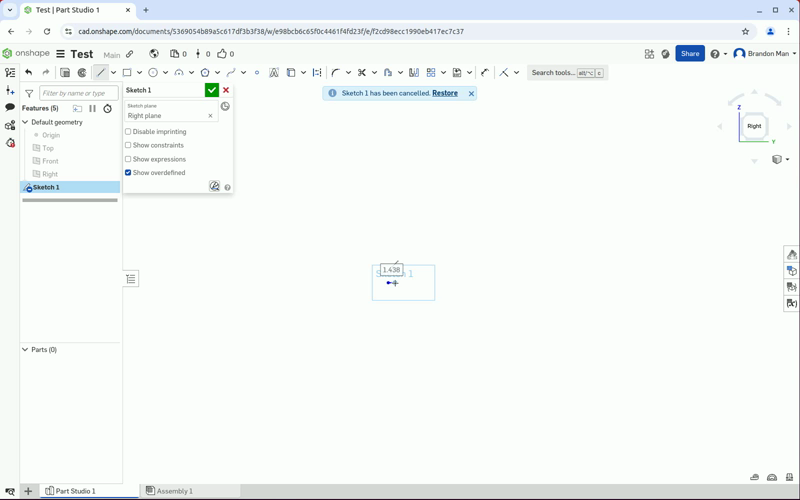
key_up(shift)
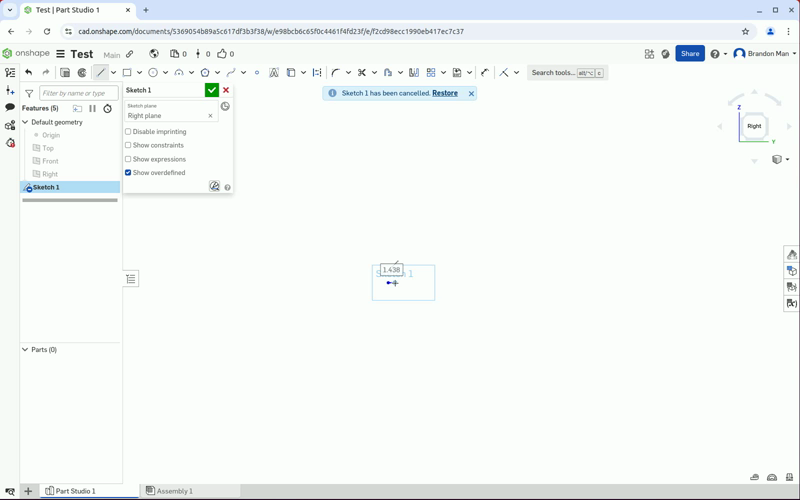
key_down(shift)
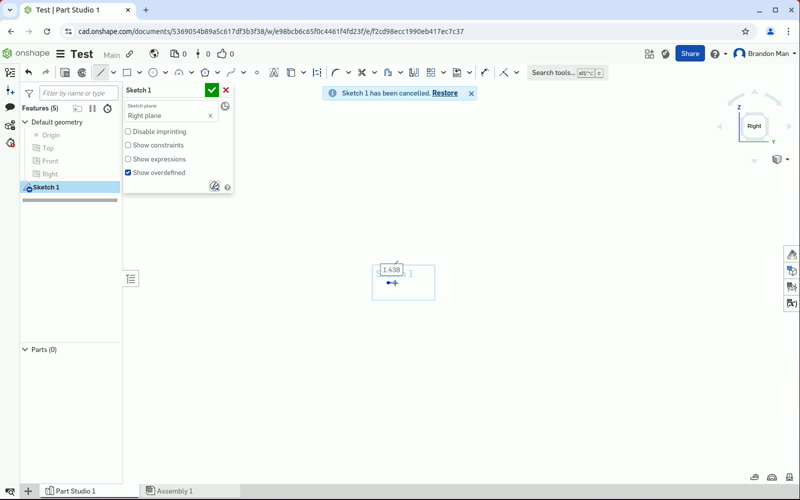
mouse_move(425, 282)
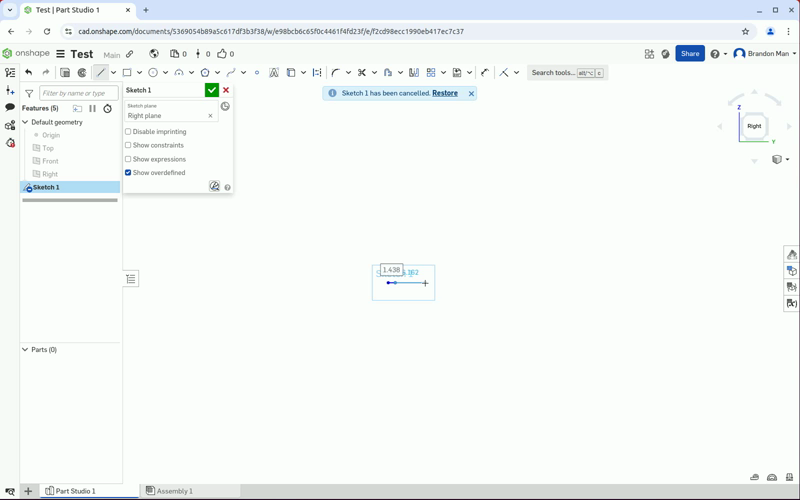
mouse_move(424, 233)
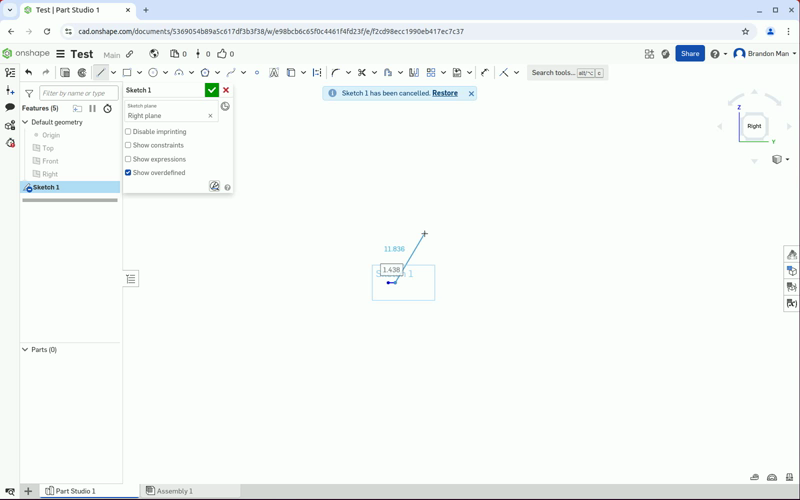
click(424, 233)
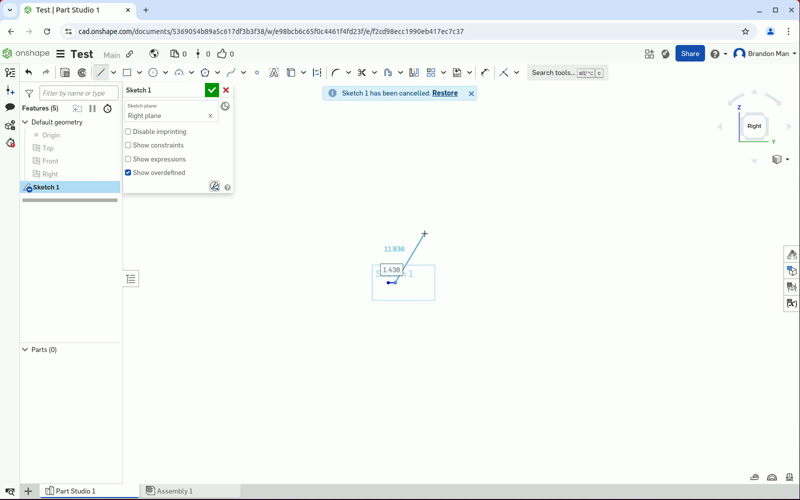
key_up(shift)
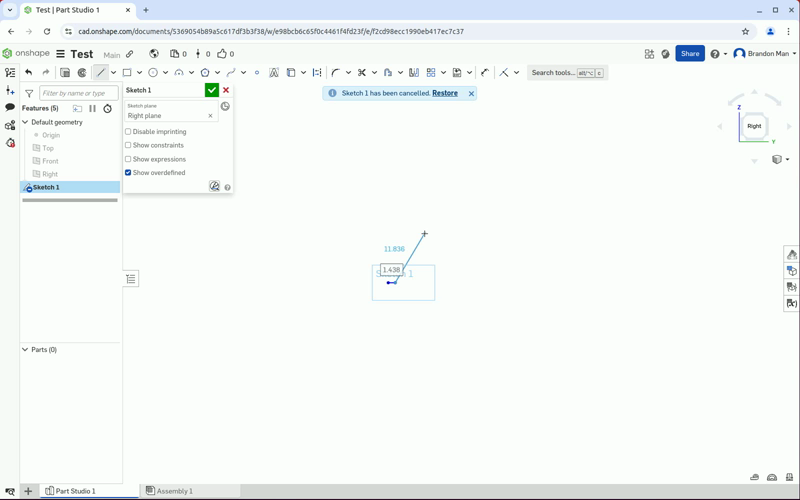
key_down(shift)
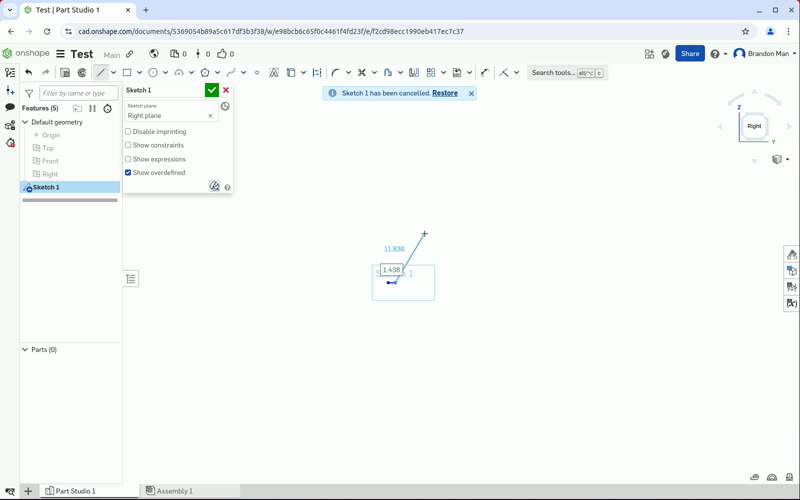
mouse_move(454, 233)
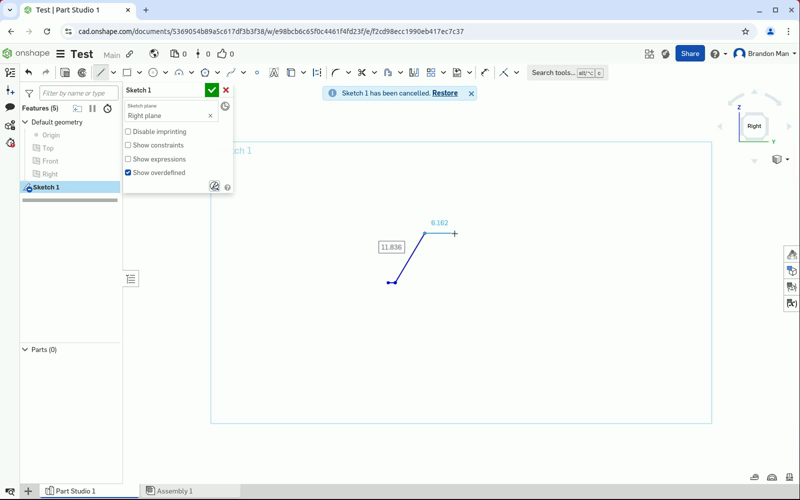
mouse_move(429, 223)
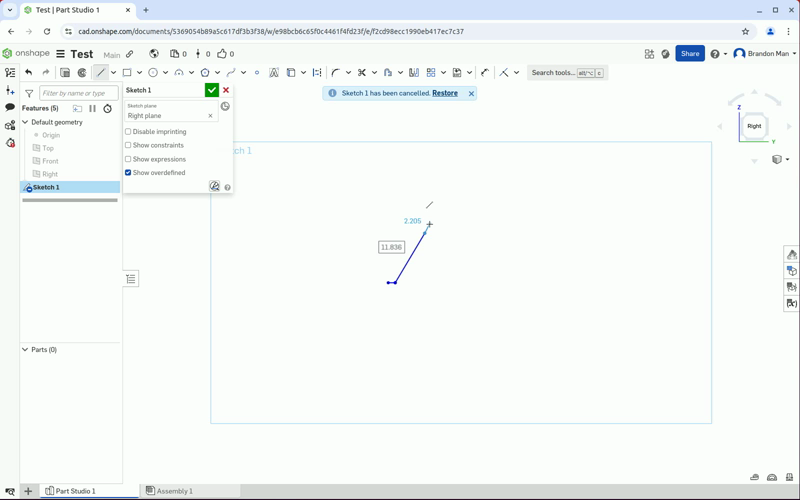
click(429, 223)
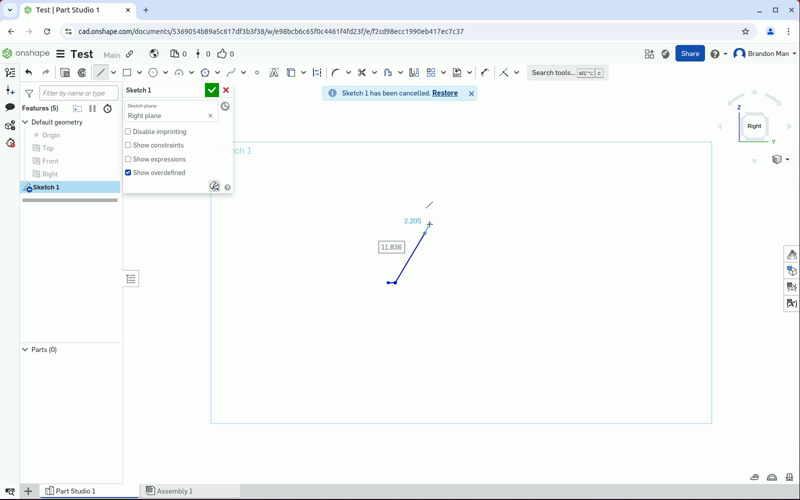
key_up(shift)
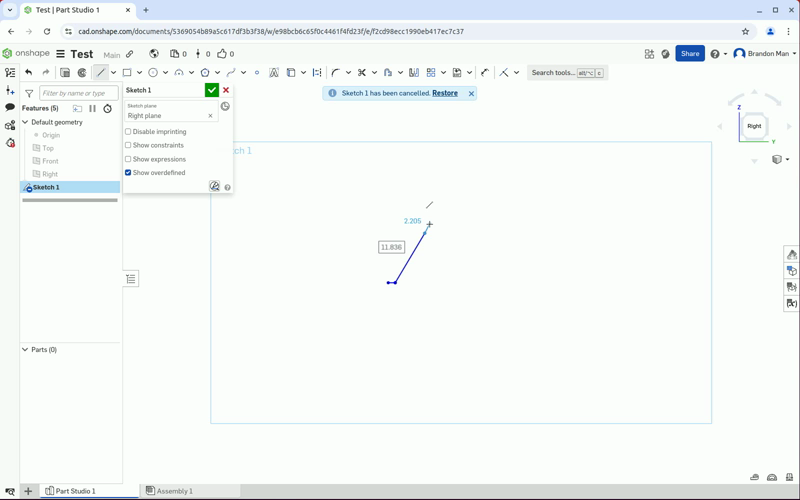
key_down(shift)
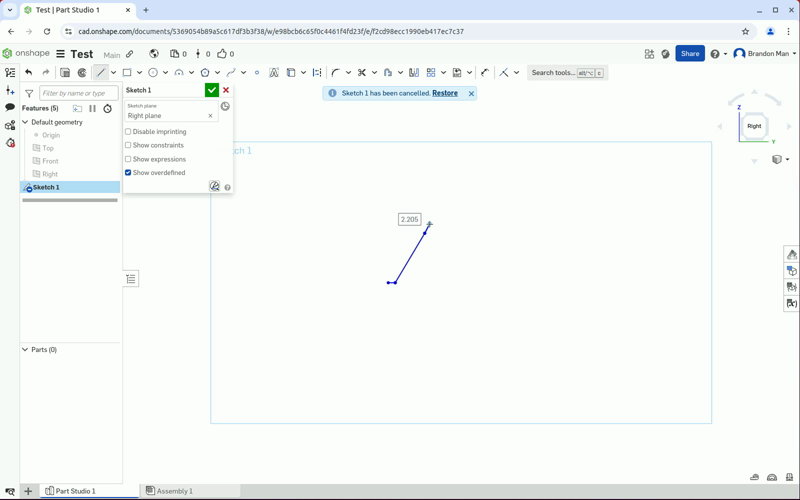
mouse_move(459, 223)
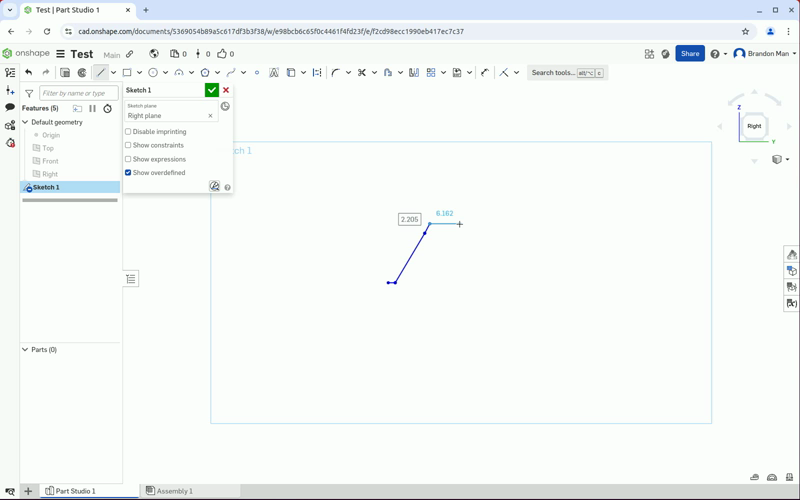
mouse_move(453, 182)
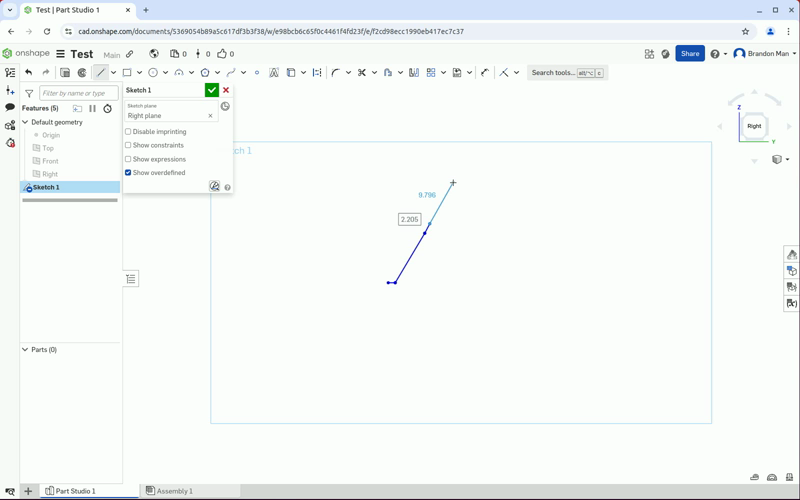
click(453, 182)
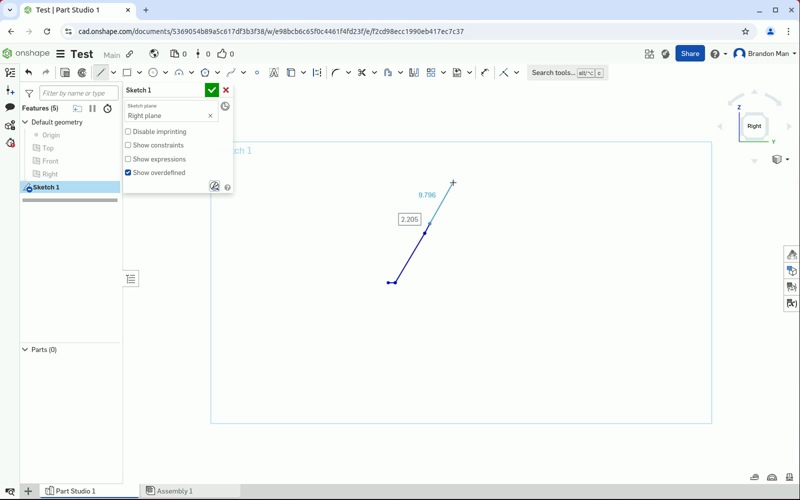
key_up(shift)
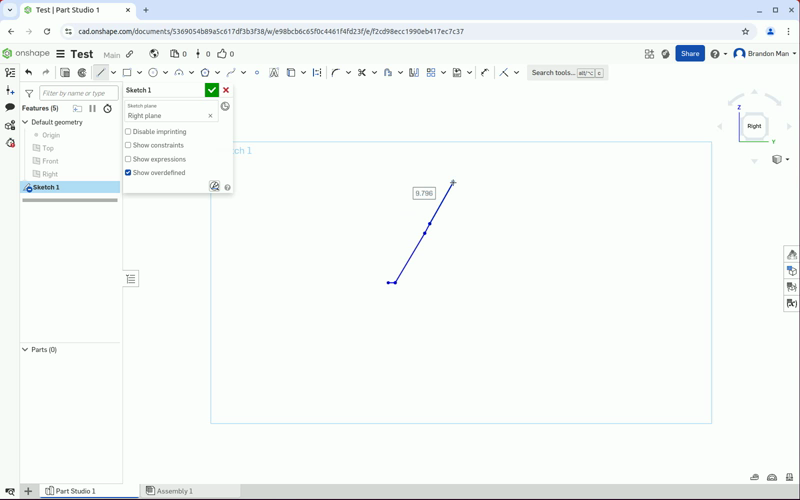
key_down(shift)
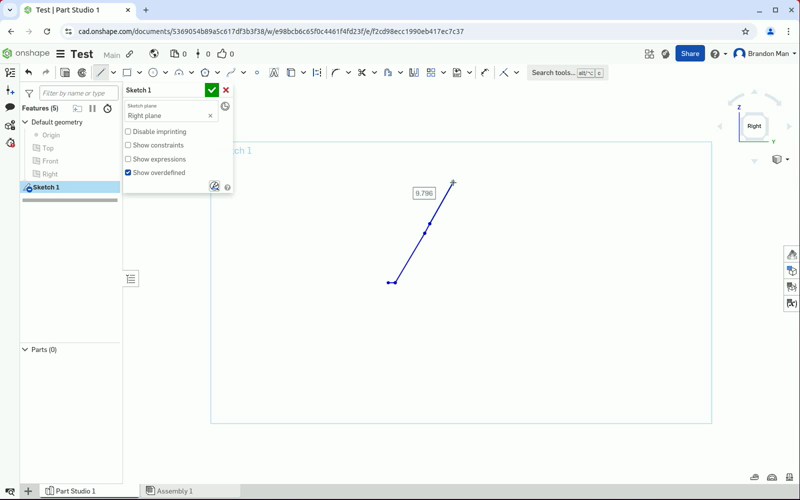
mouse_move(483, 182)
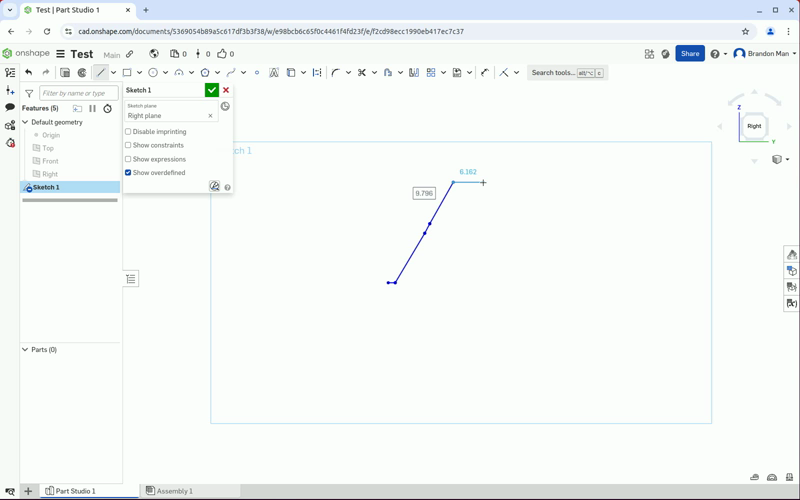
mouse_move(453, 170)
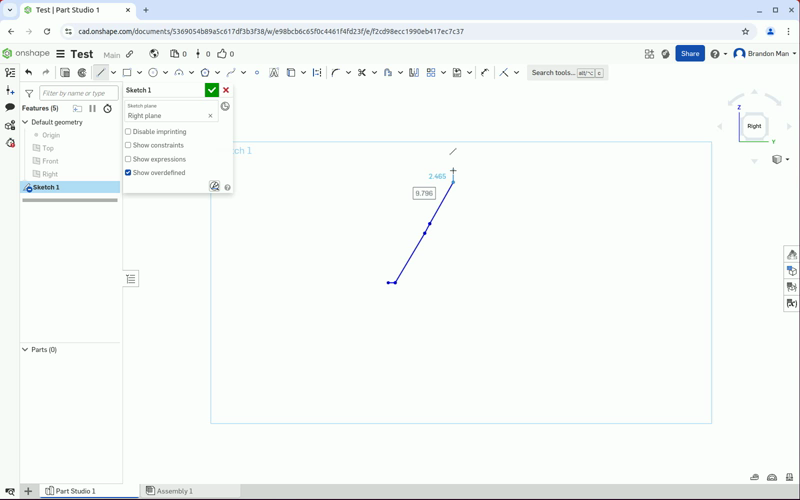
click(453, 170)
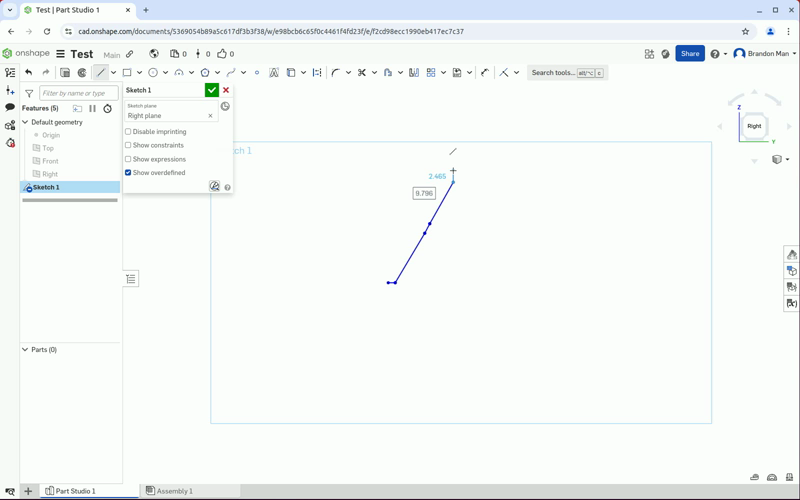
key_up(shift)
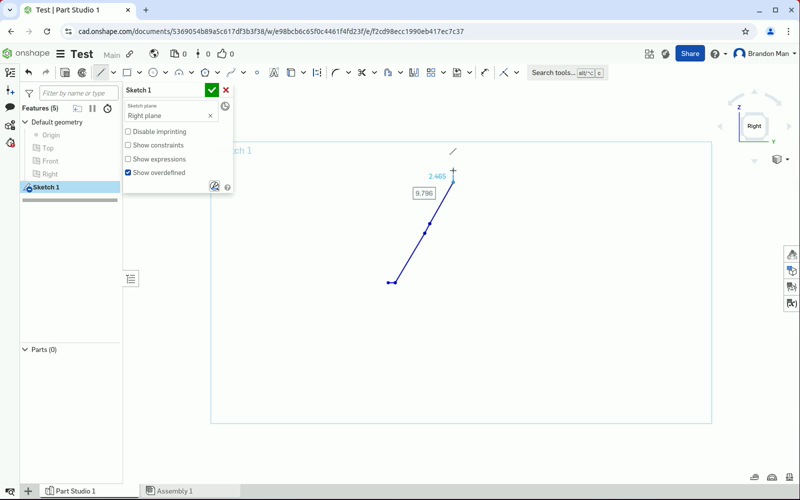
key_down(shift)
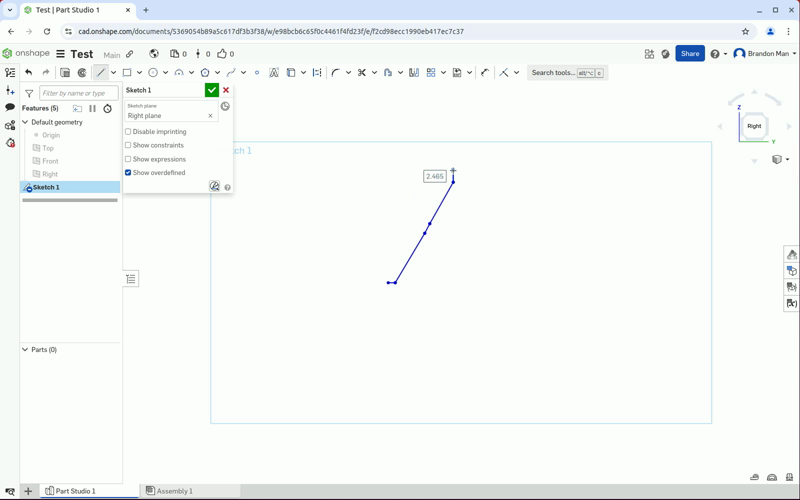
mouse_move(388, 282)
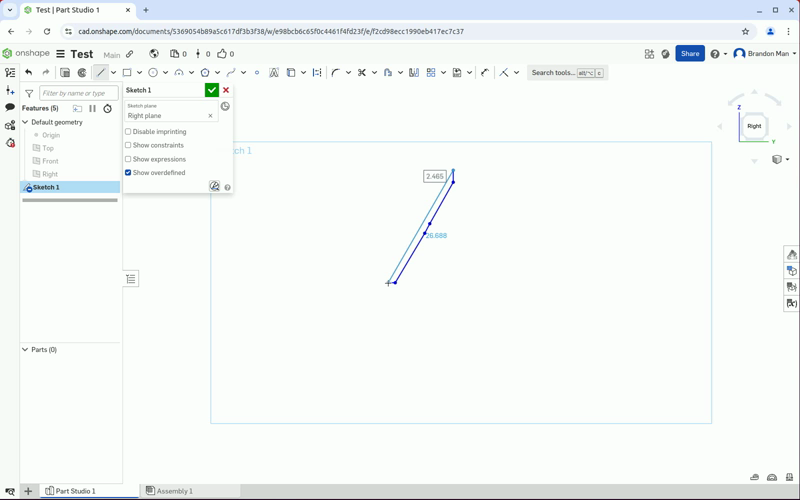
key_up(shift)
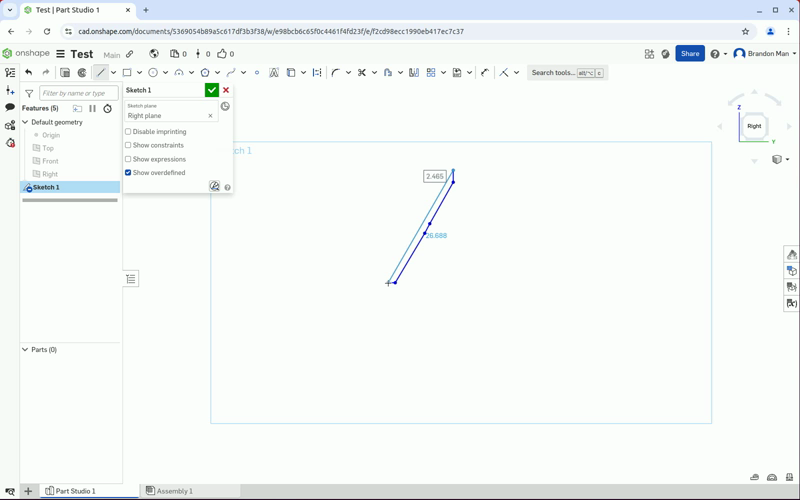
click(388, 282)
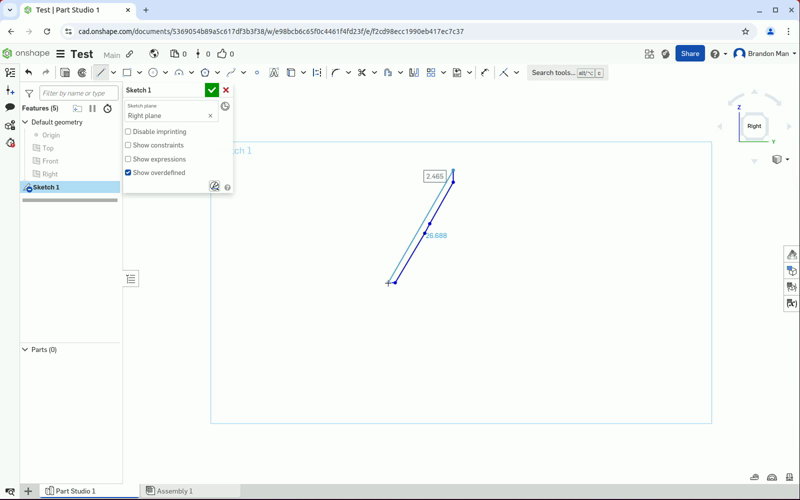
key(esc)
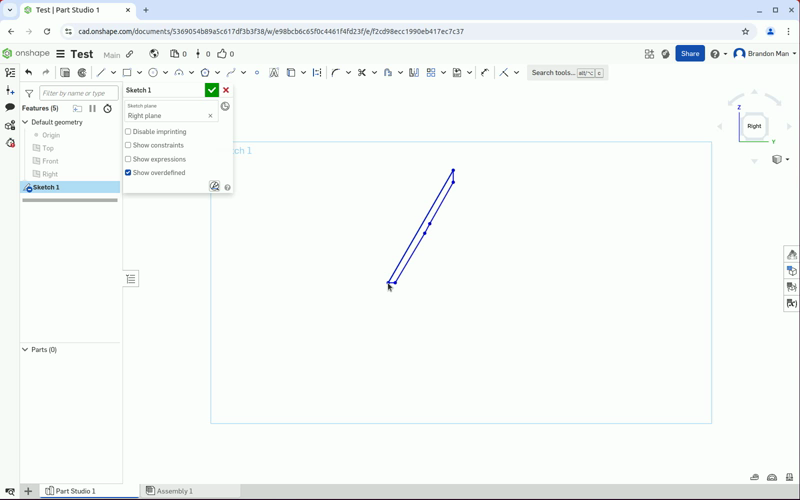
mouse_move(449, 181)
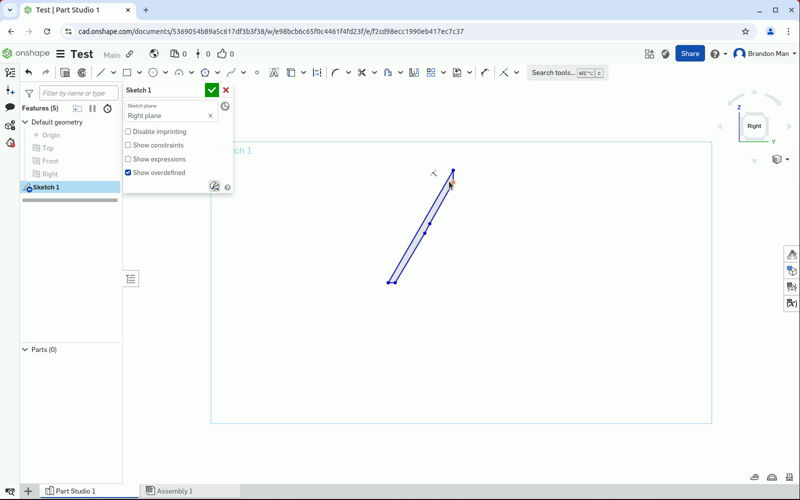
scroll(6)
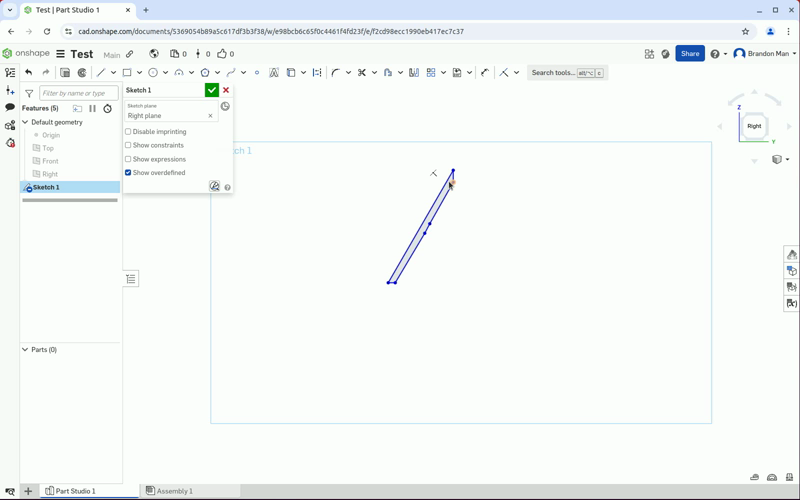
scroll(6)
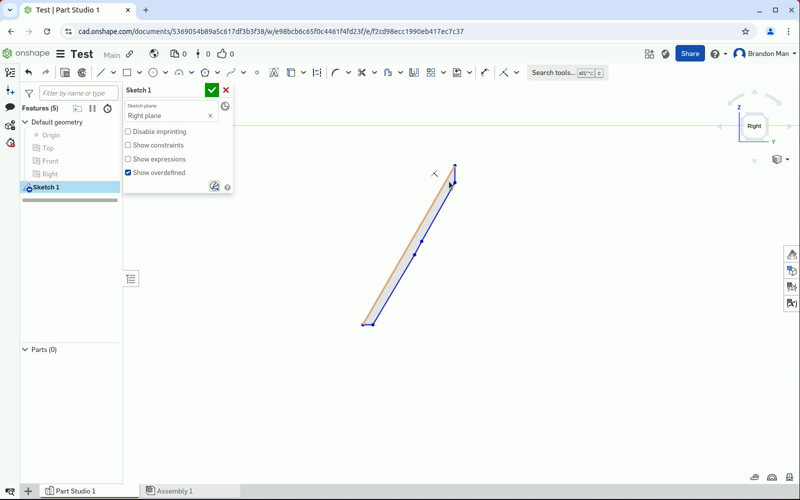
scroll(6)
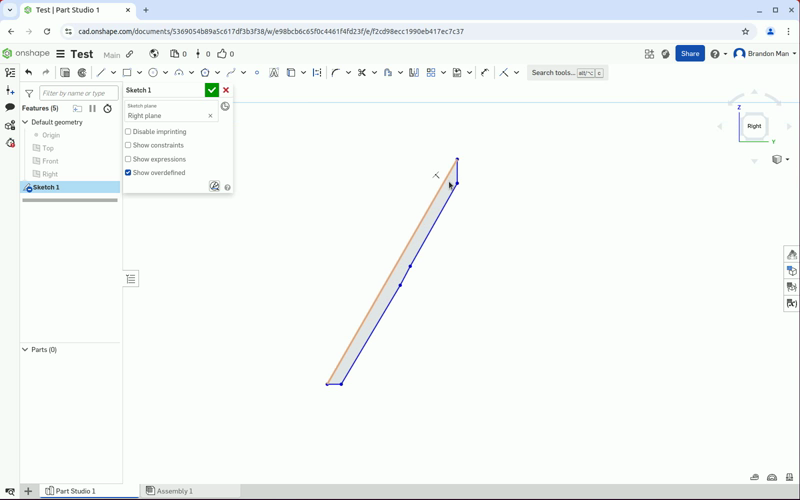
scroll(6)
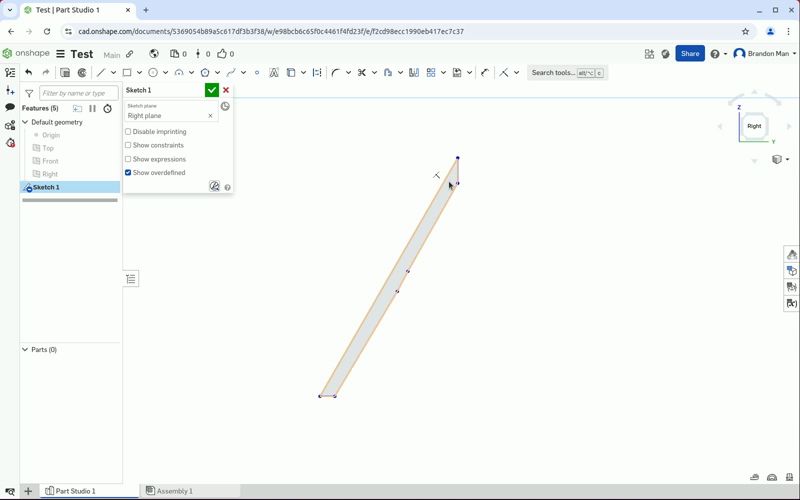
scroll(6)
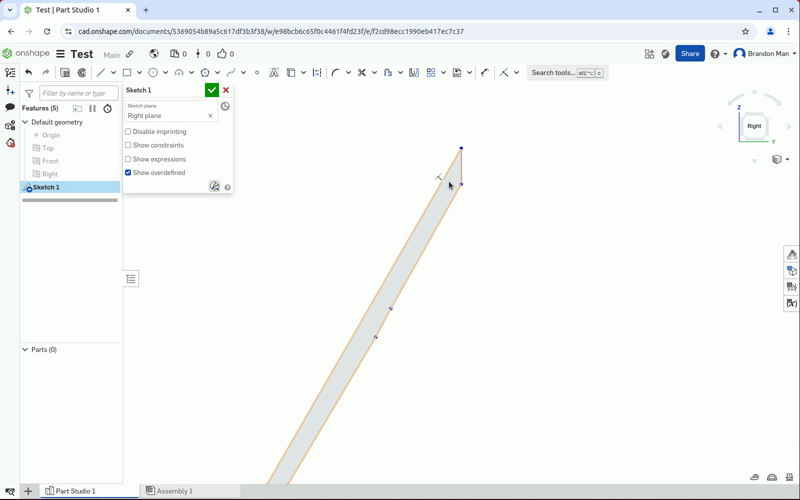
scroll(6)
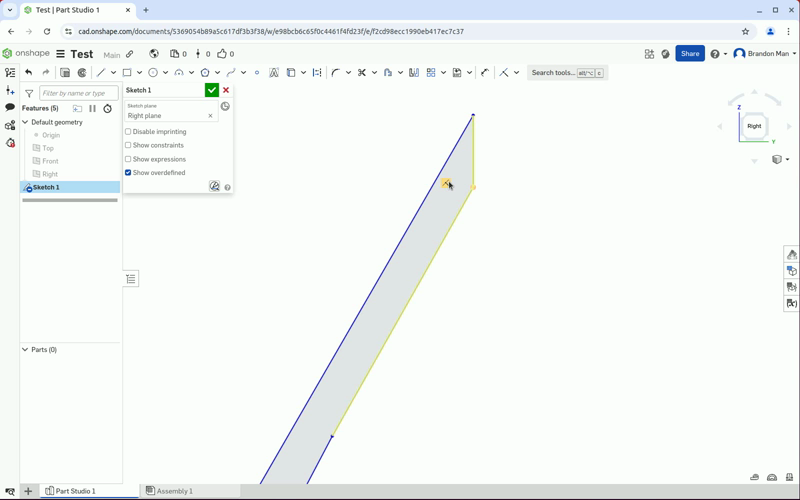
scroll(6)
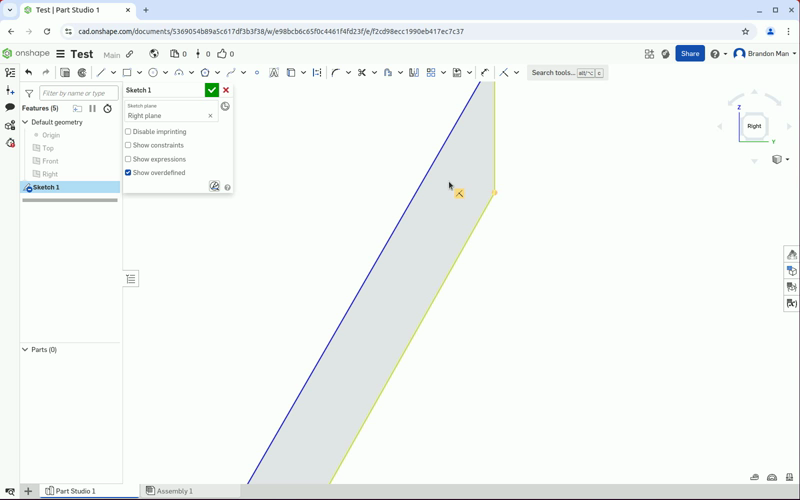
click(449, 181)
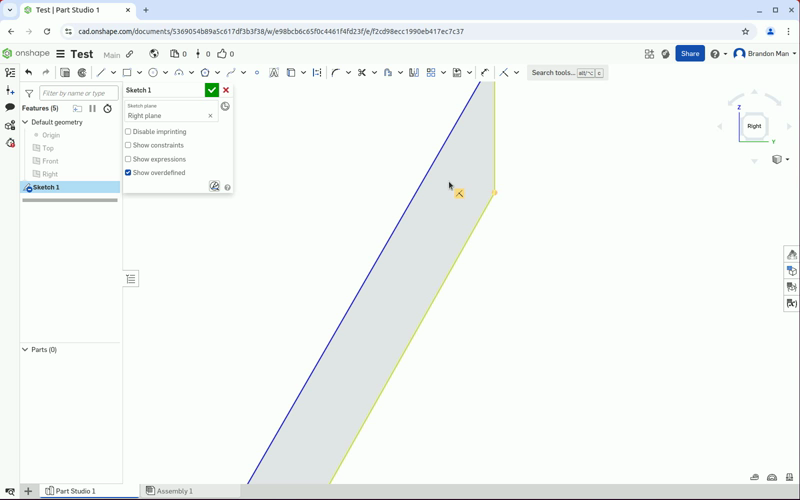
scroll(-6)
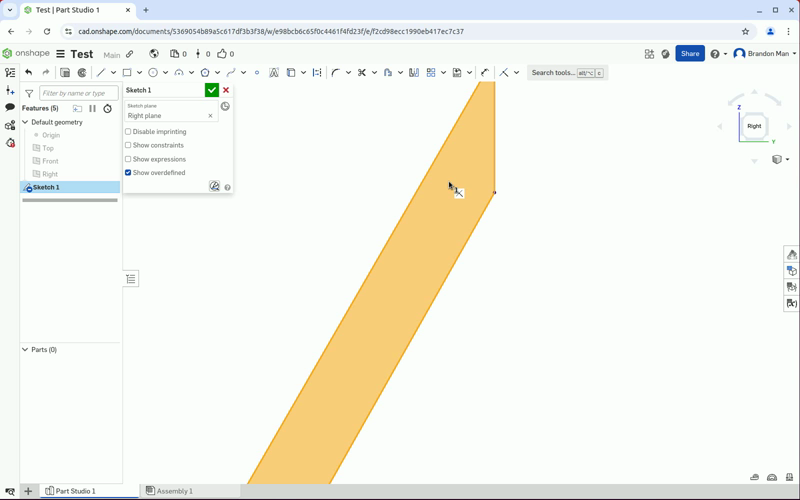
scroll(-6)
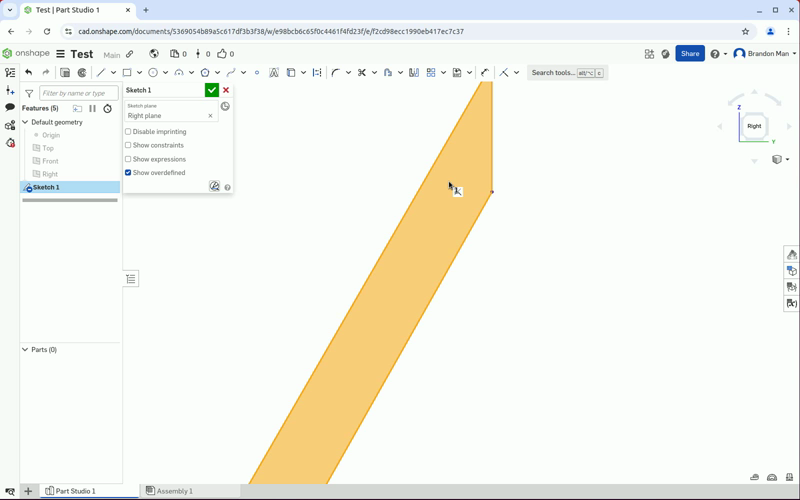
scroll(-6)
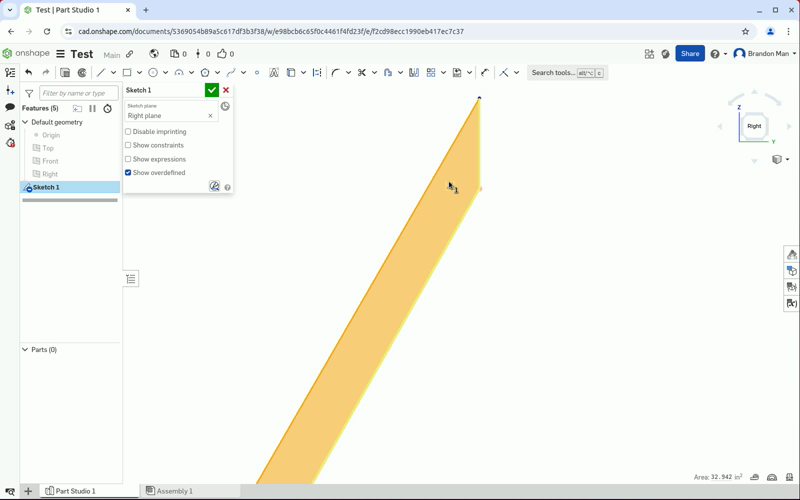
scroll(-6)
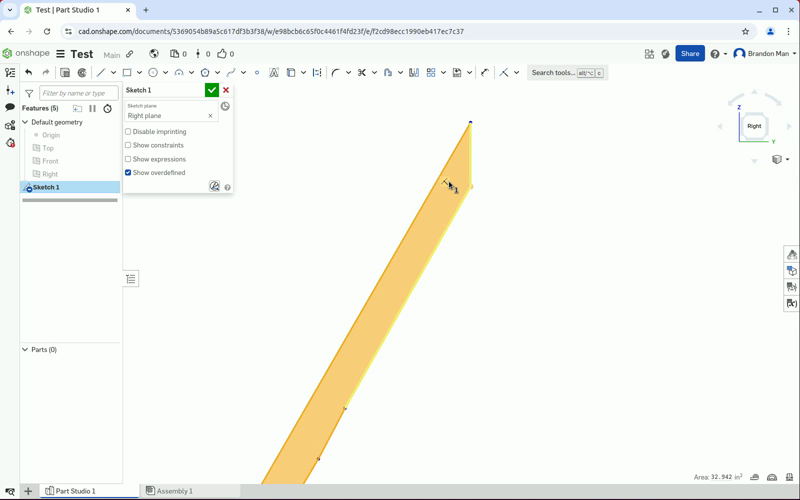
scroll(-6)
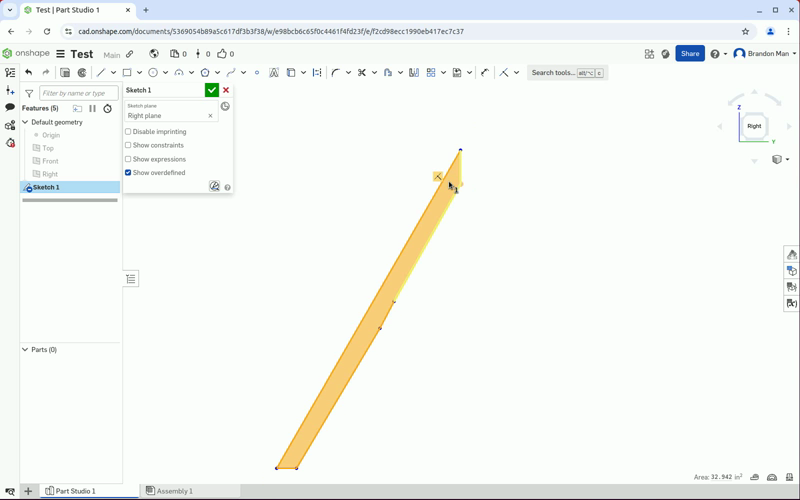
scroll(-6)
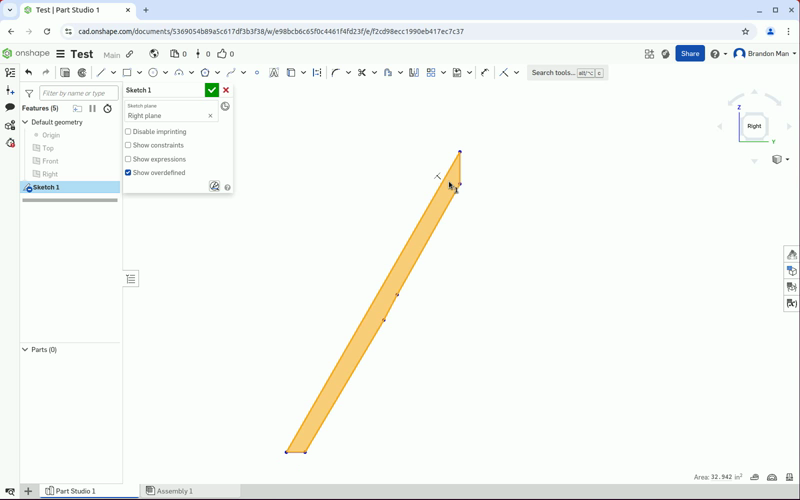
scroll(-6)
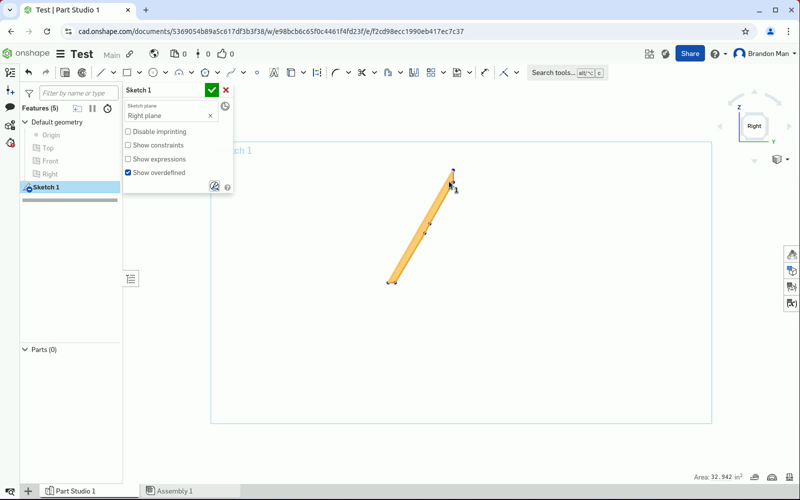
mouse_move(73, 352)
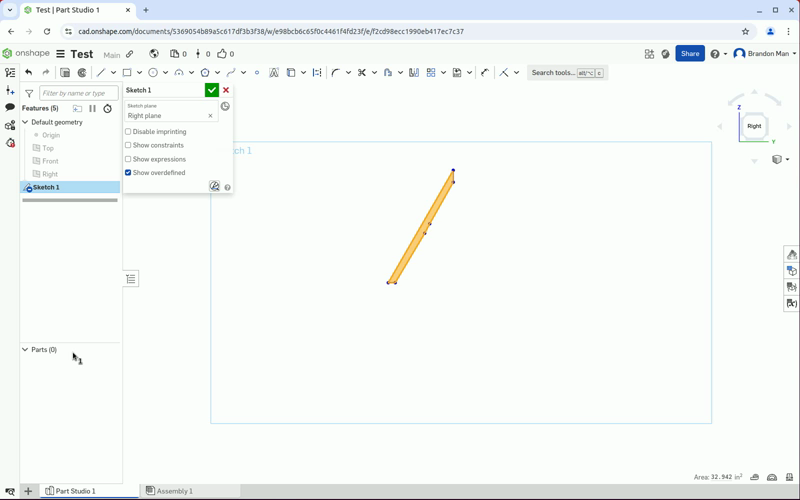
key(shift+y)
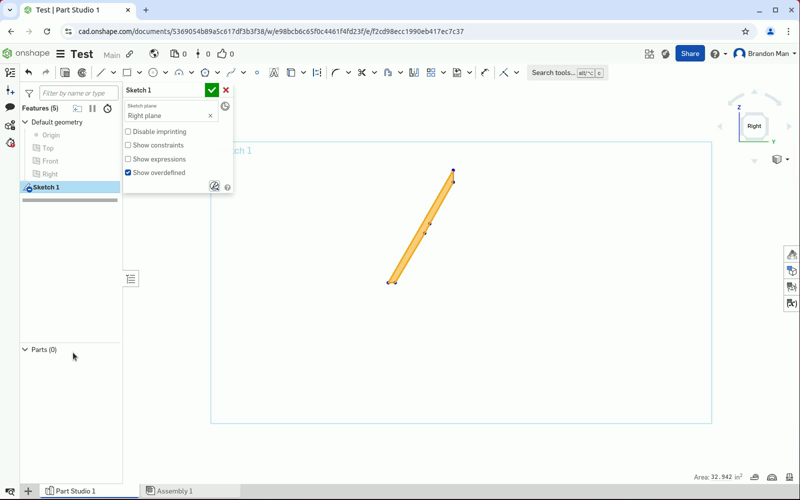
key(shift+e)
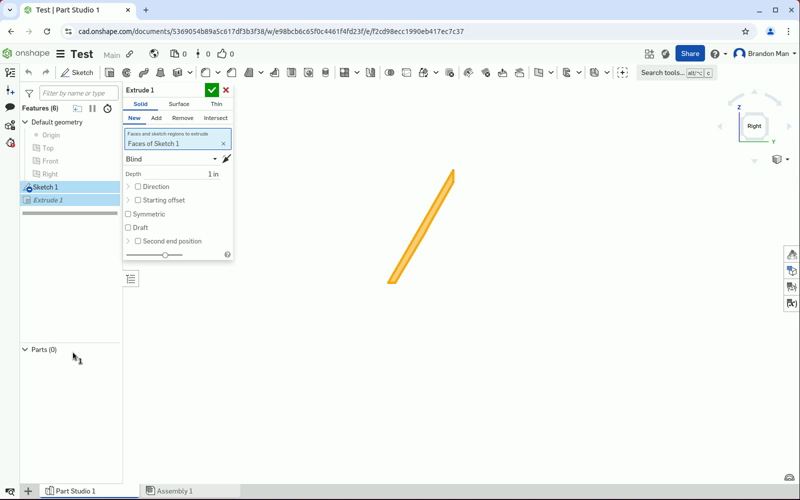
mouse_move(143, 106)
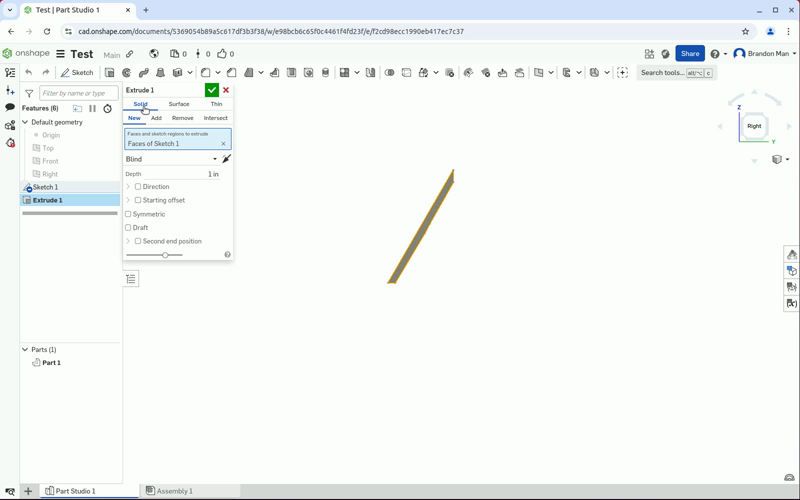
click(143, 106)
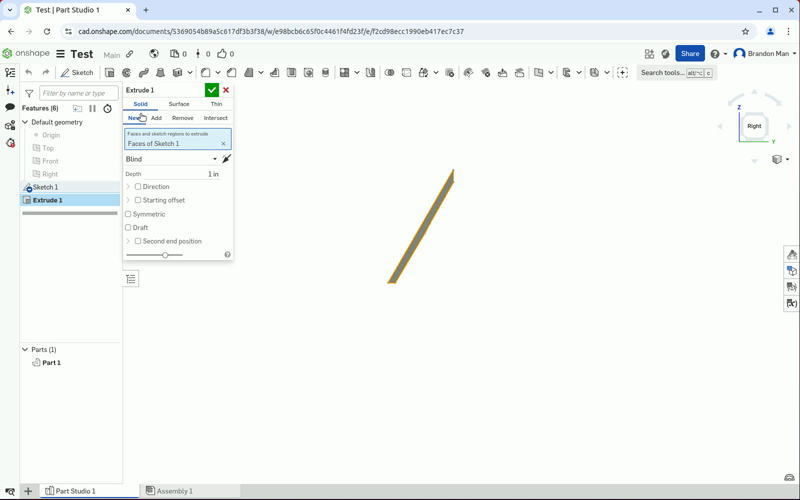
mouse_move(137, 120)
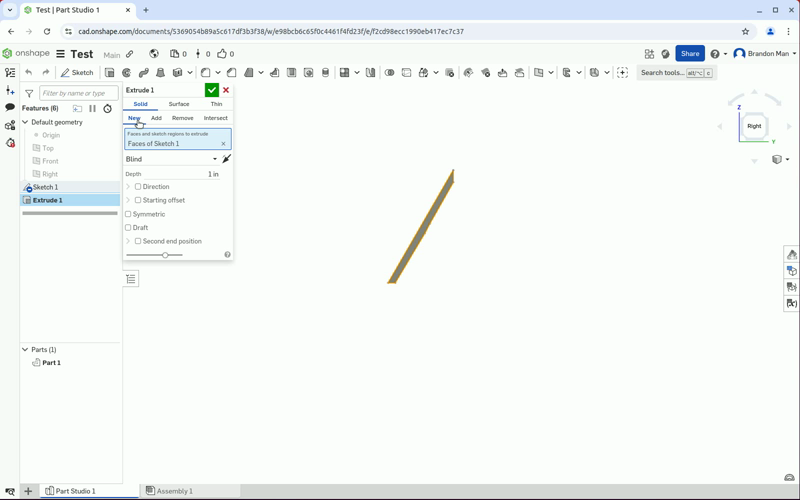
click(137, 120)
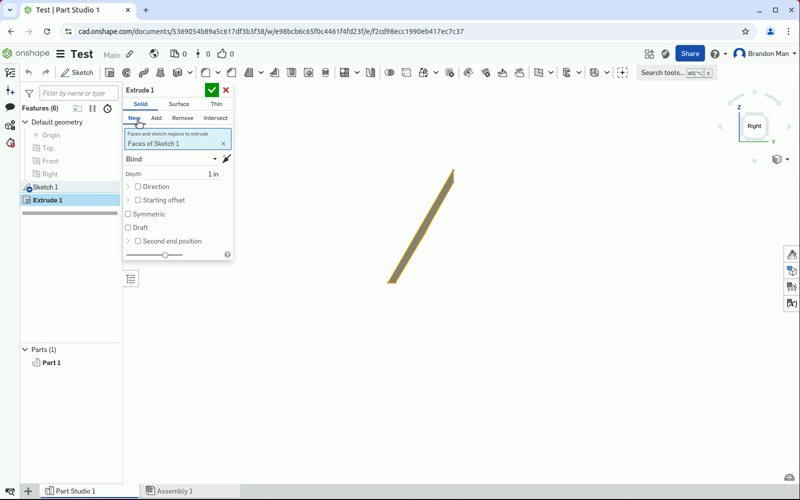
key(tab, 4)
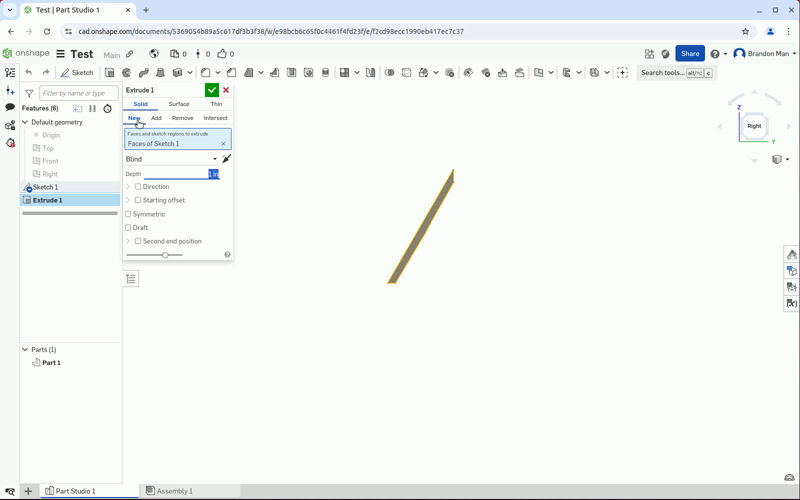
text(2.648)
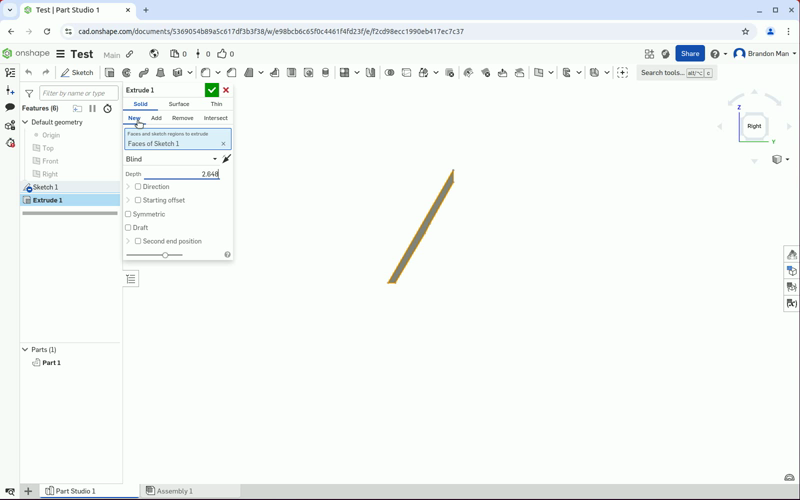
key(enter)
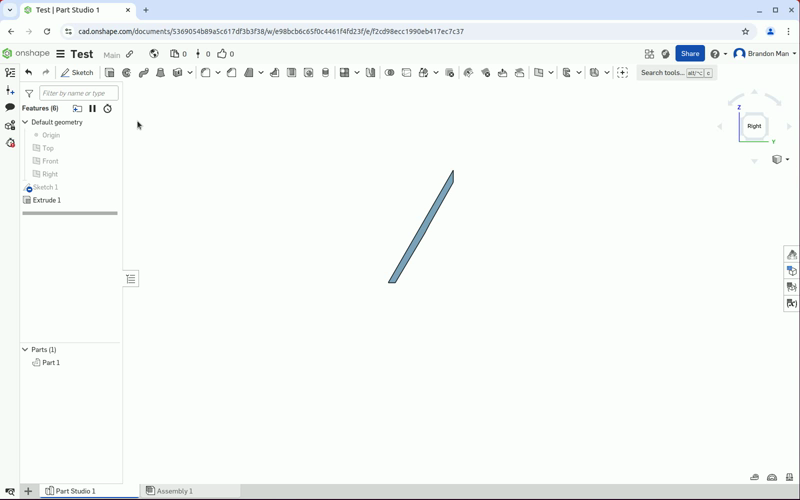
key(shift+h)
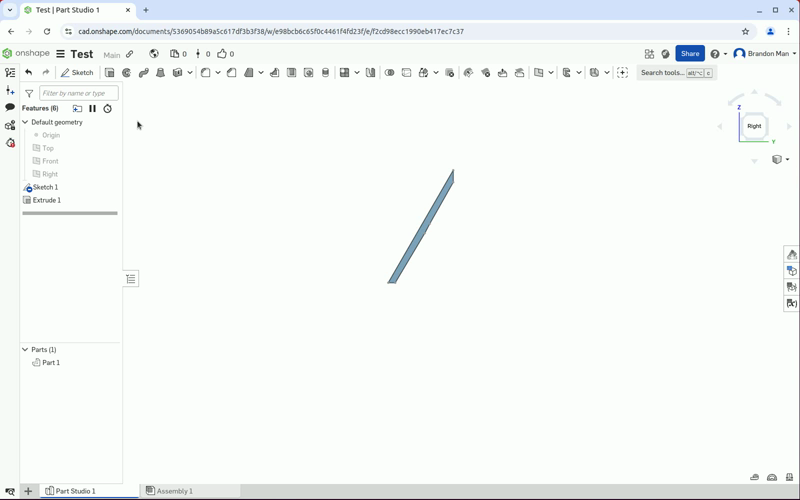
key(shift+h)
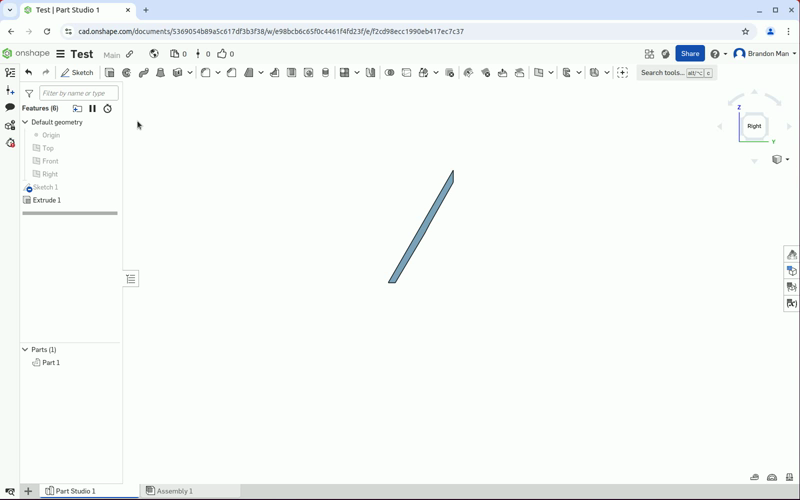
mouse_move(73, 189)
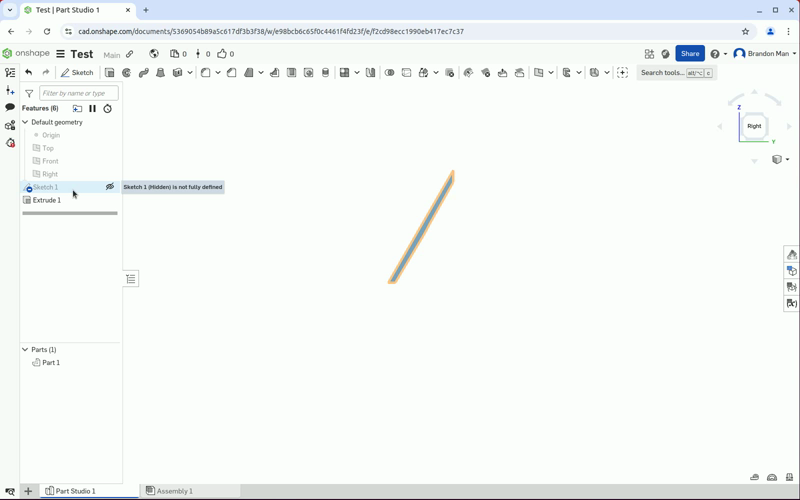
click(73, 189)
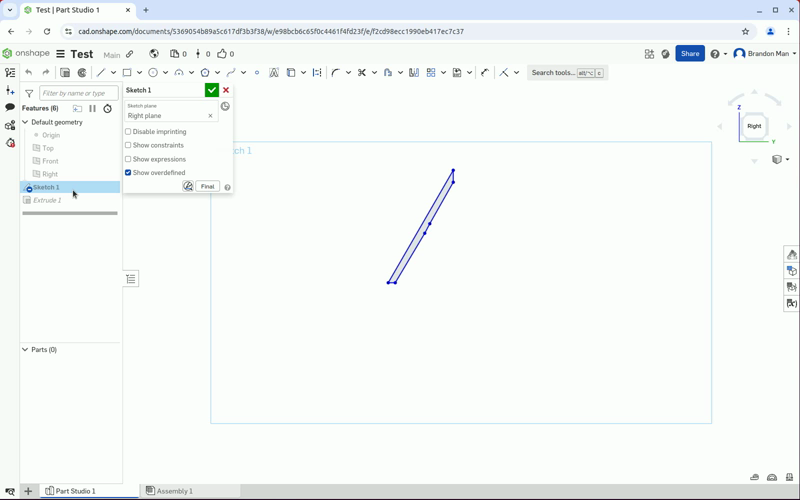
mouse_move(229, 92)
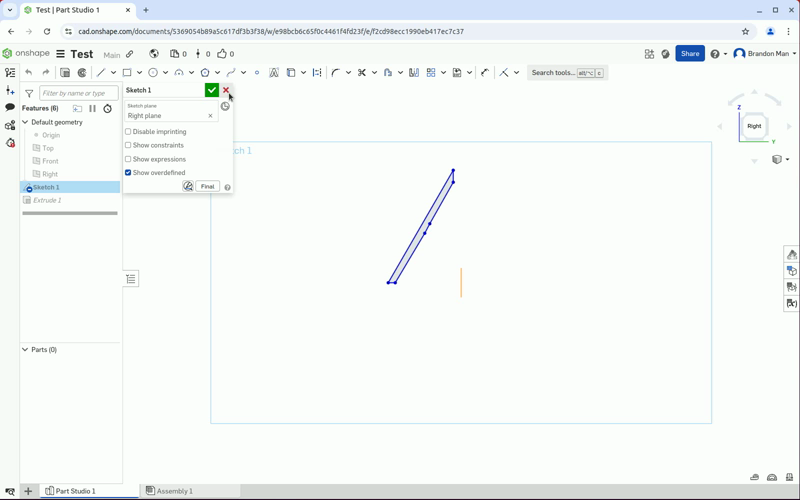
click(229, 92)
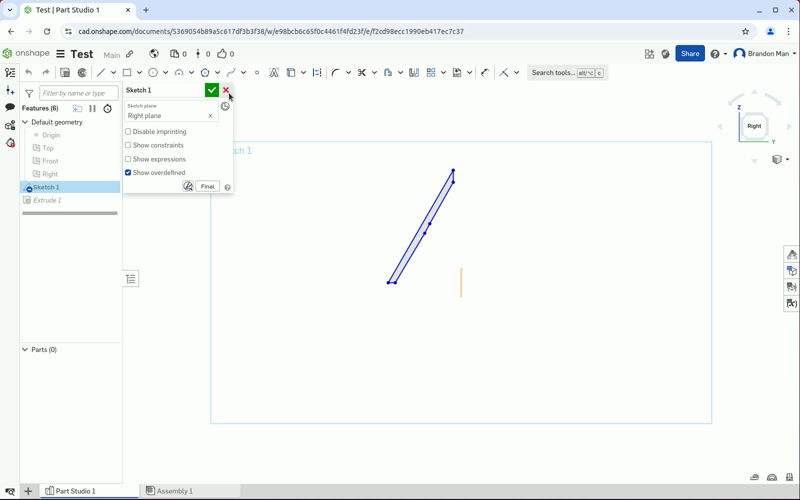
key(shift+s)
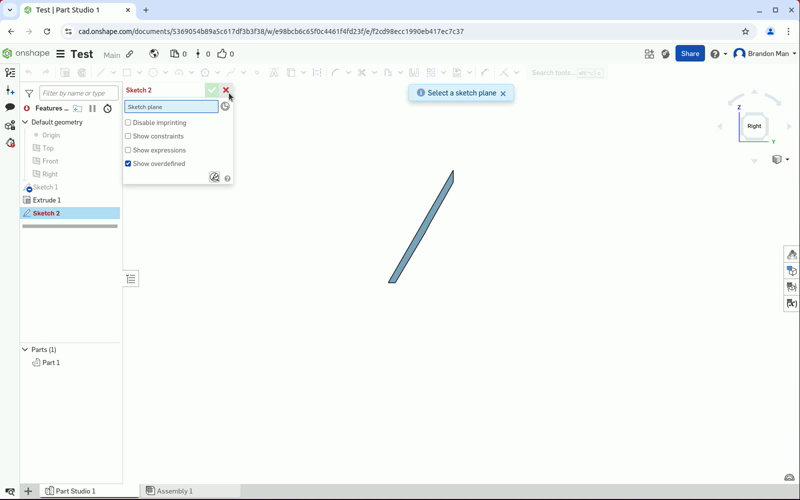
mouse_move(73, 176)
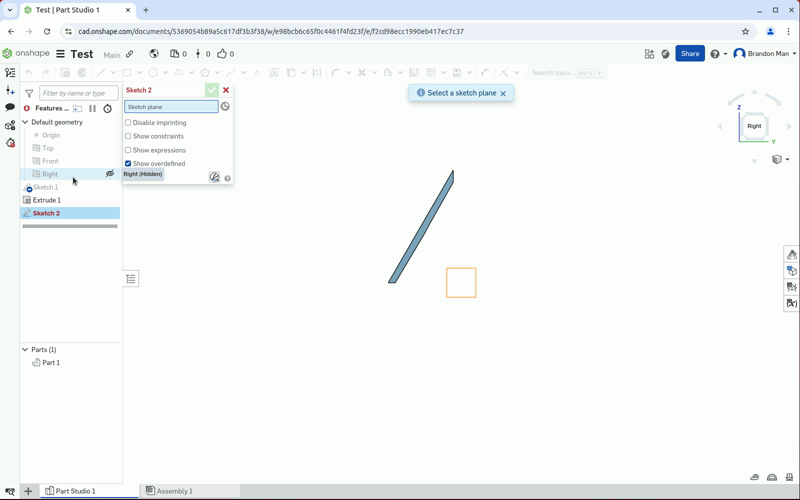
click(73, 176)
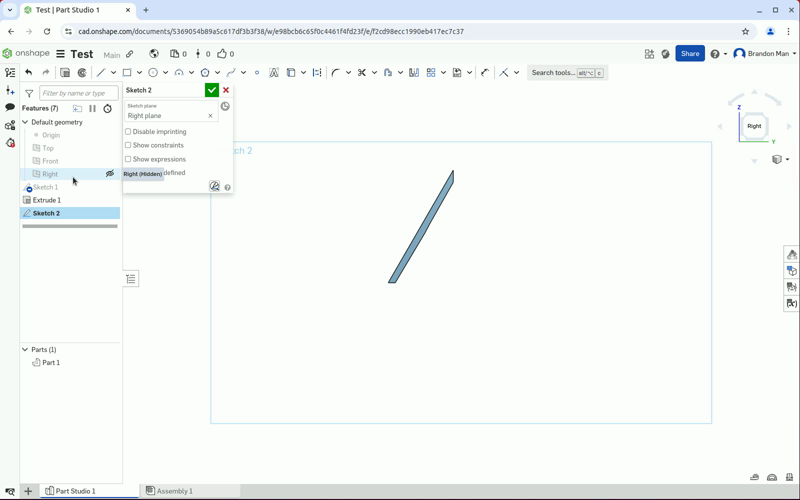
mouse_move(73, 352)
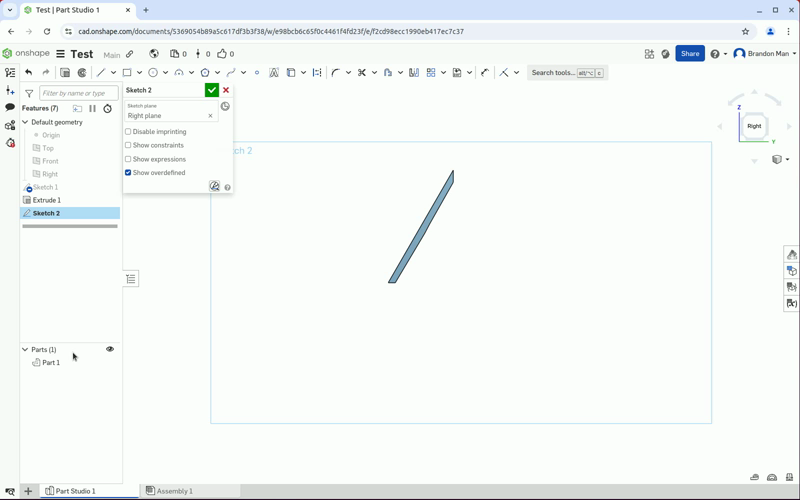
key(y)
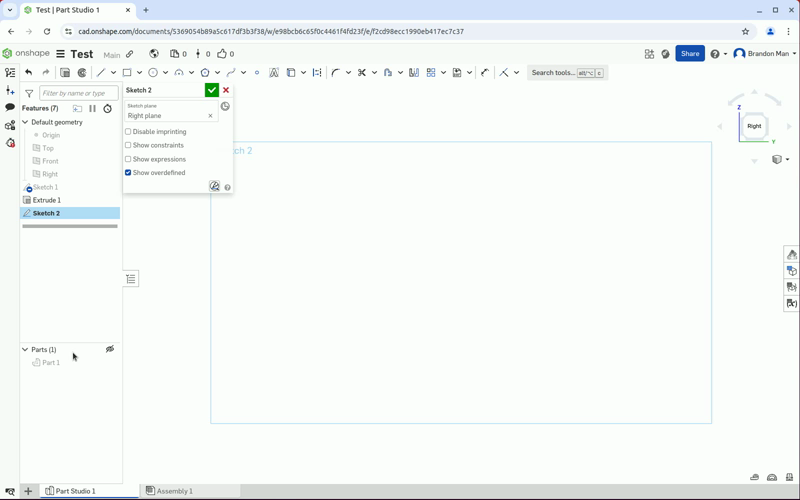
key(l)
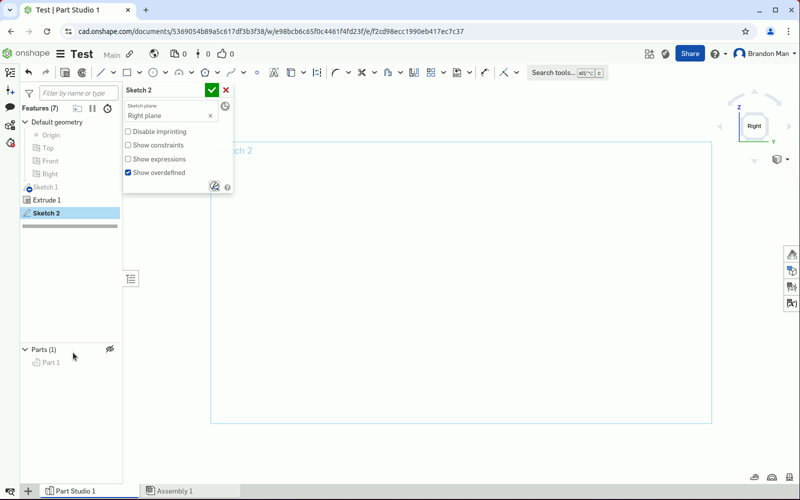
key_down(shift)
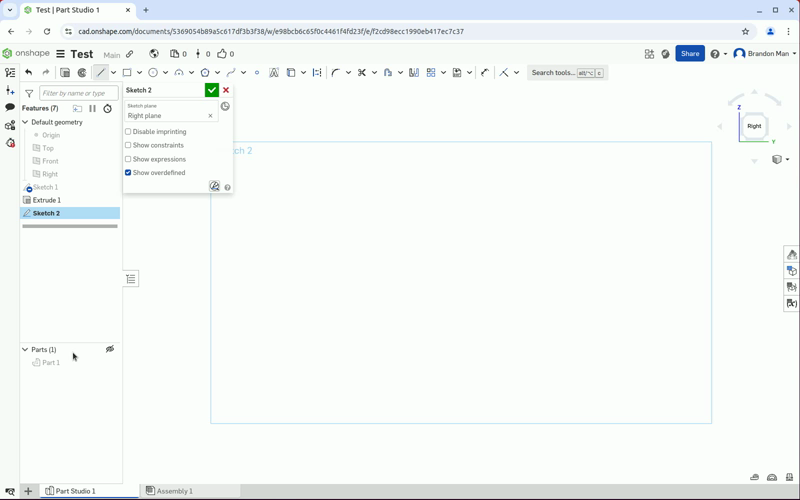
mouse_move(460, 182)
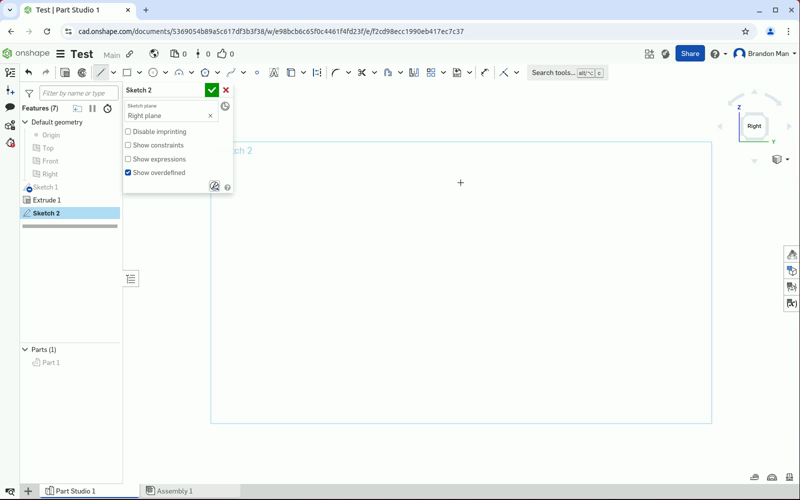
click(460, 182)
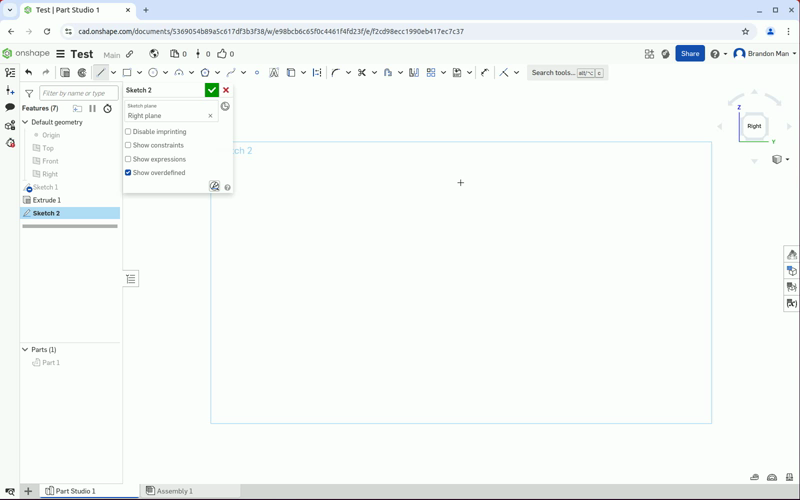
key_up(shift)
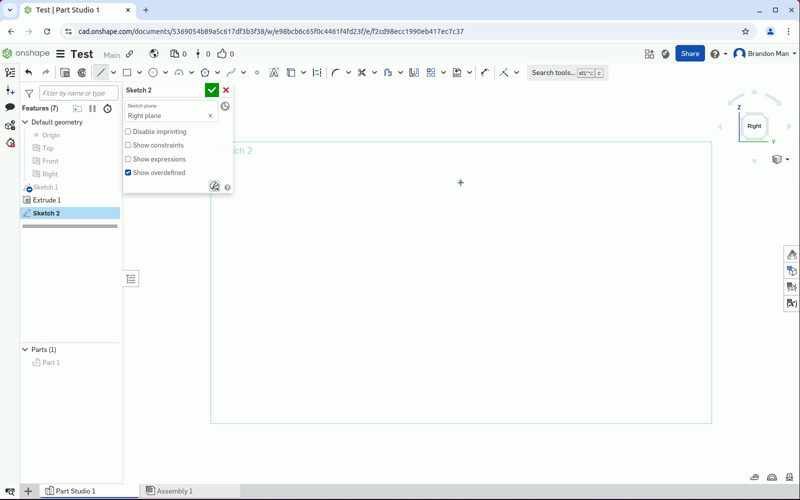
key_down(shift)
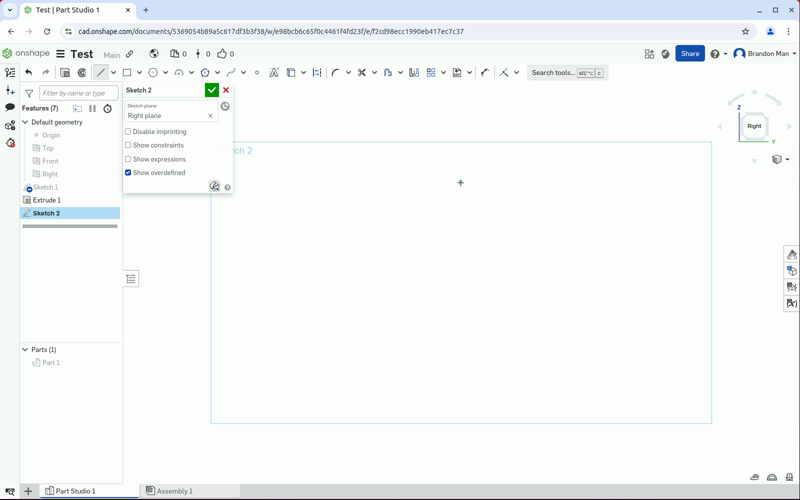
mouse_move(490, 182)
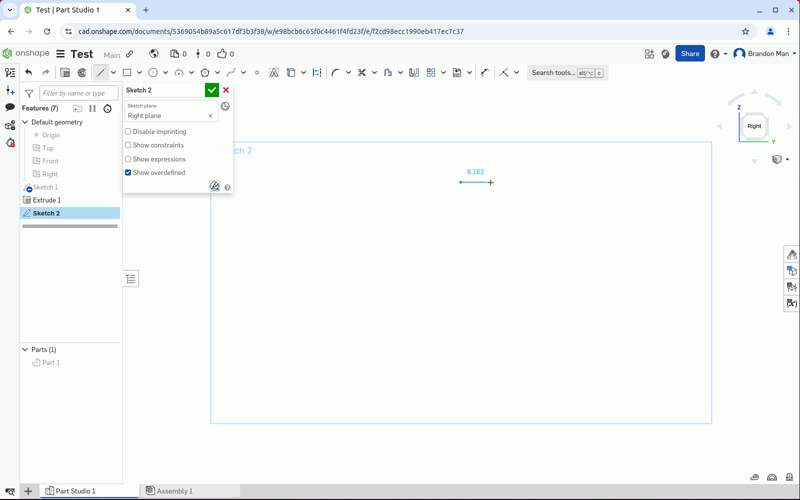
mouse_move(468, 182)
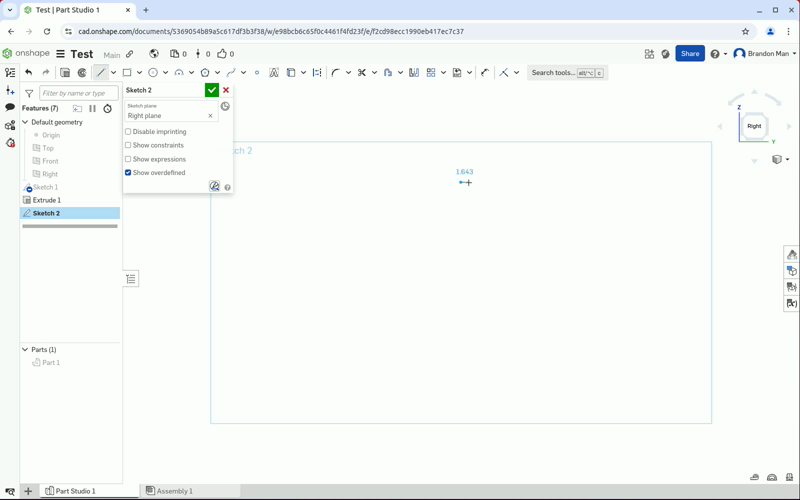
click(468, 182)
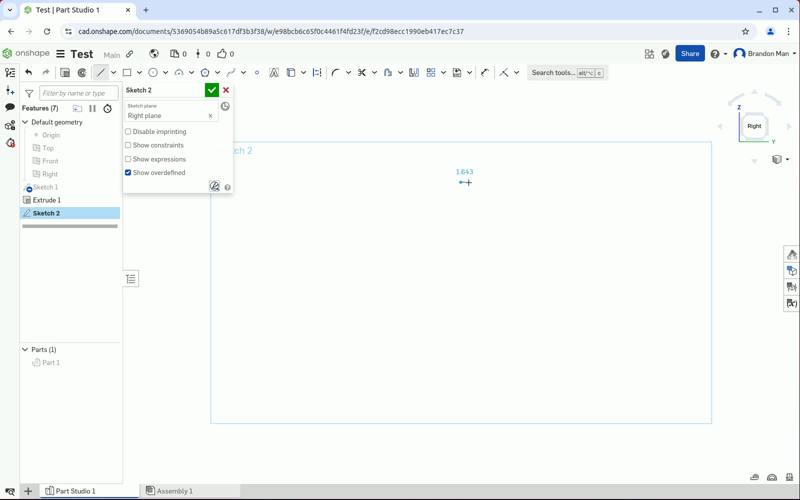
key_up(shift)
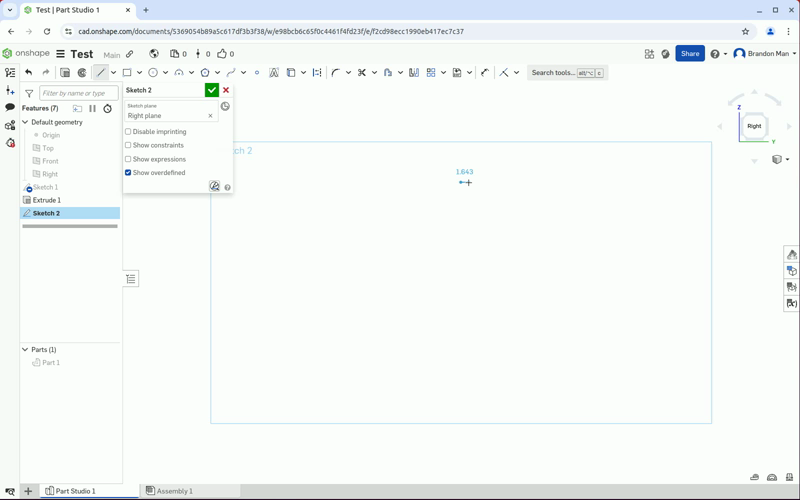
key_down(shift)
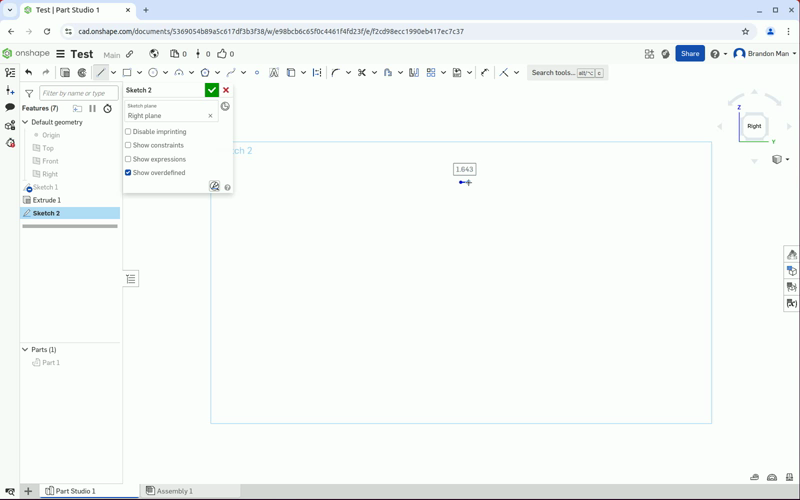
mouse_move(498, 182)
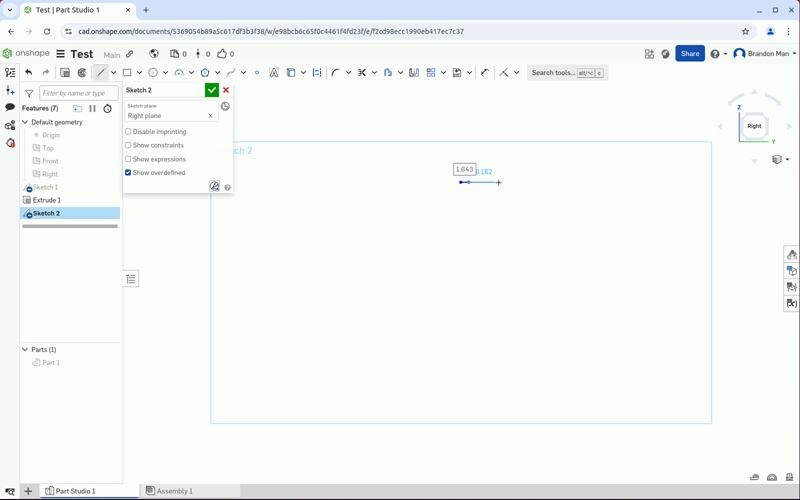
mouse_move(468, 169)
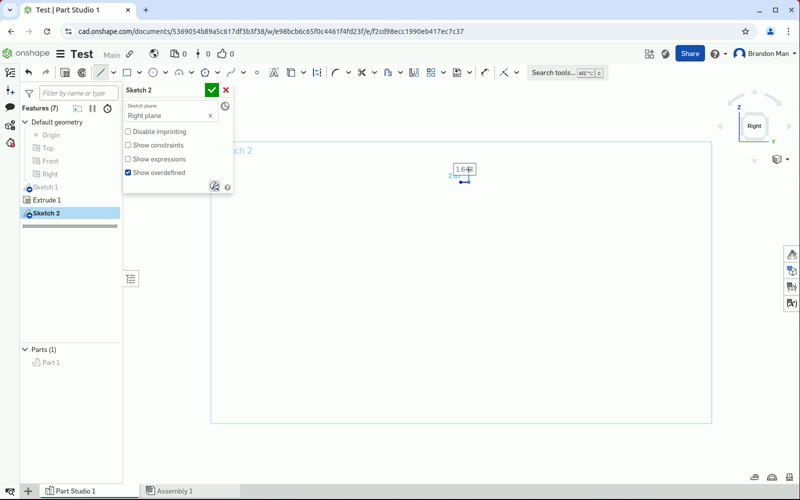
click(468, 169)
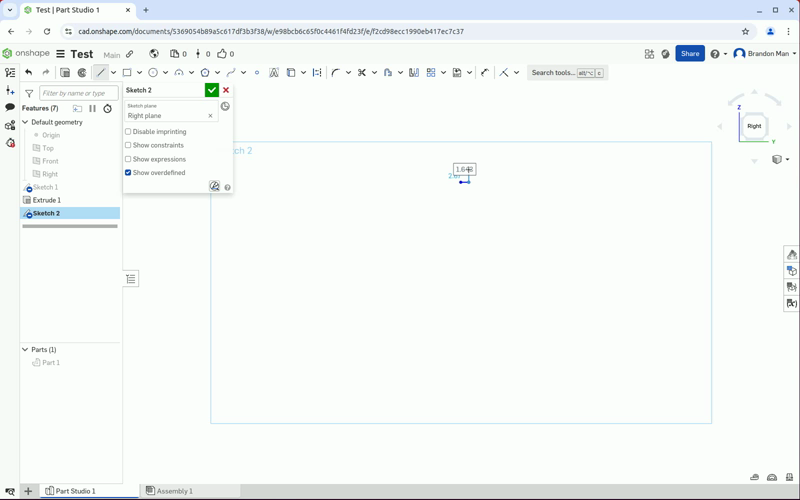
key_up(shift)
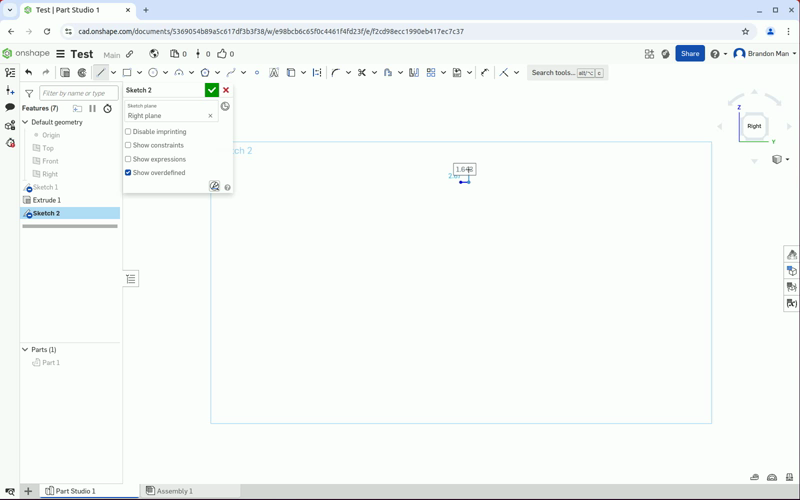
key_down(shift)
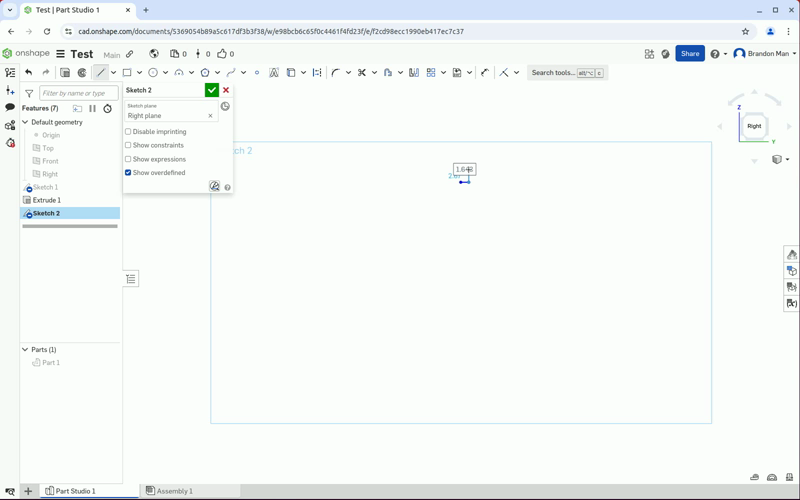
mouse_move(498, 169)
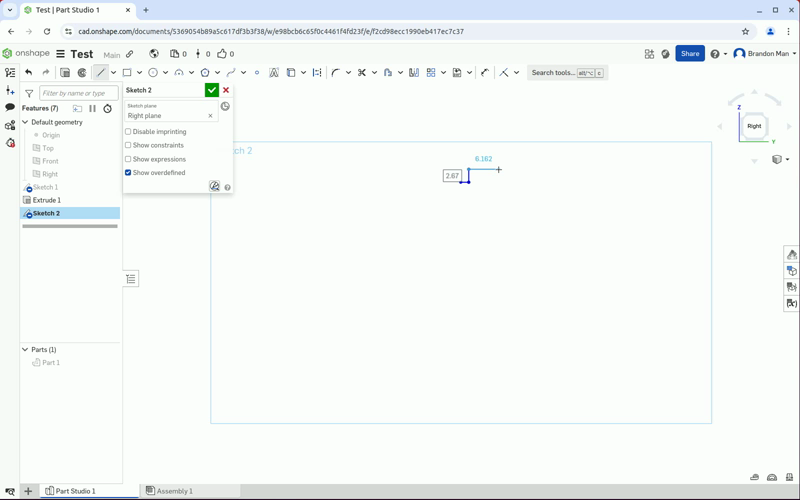
mouse_move(460, 169)
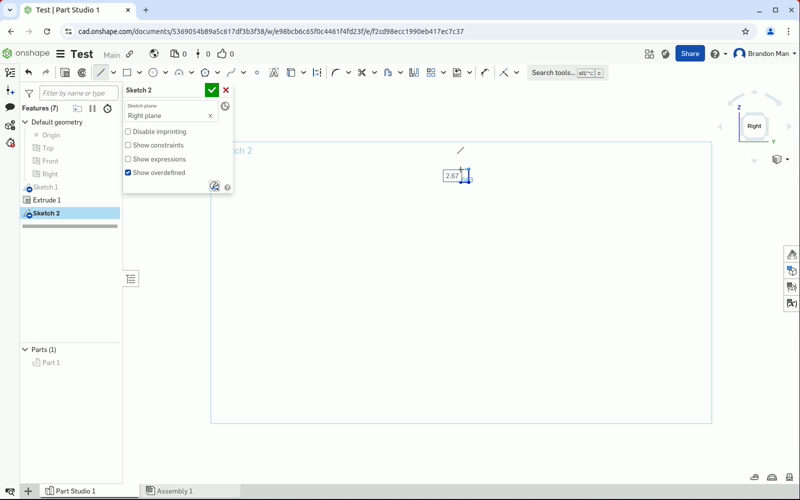
click(460, 169)
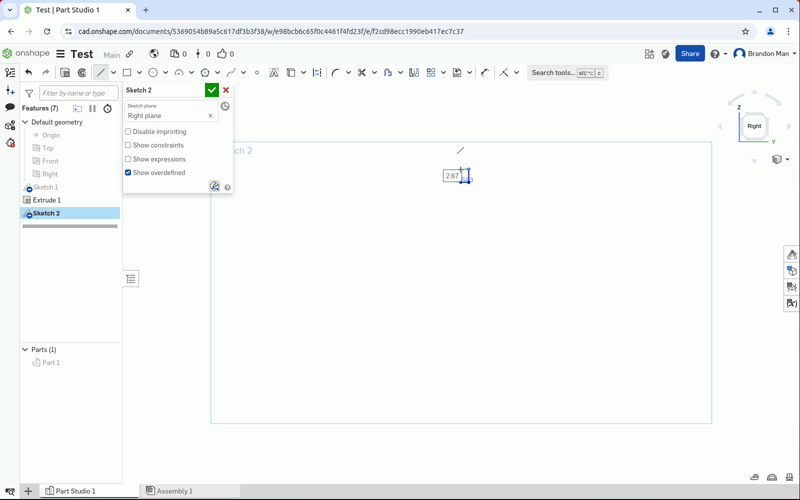
key_up(shift)
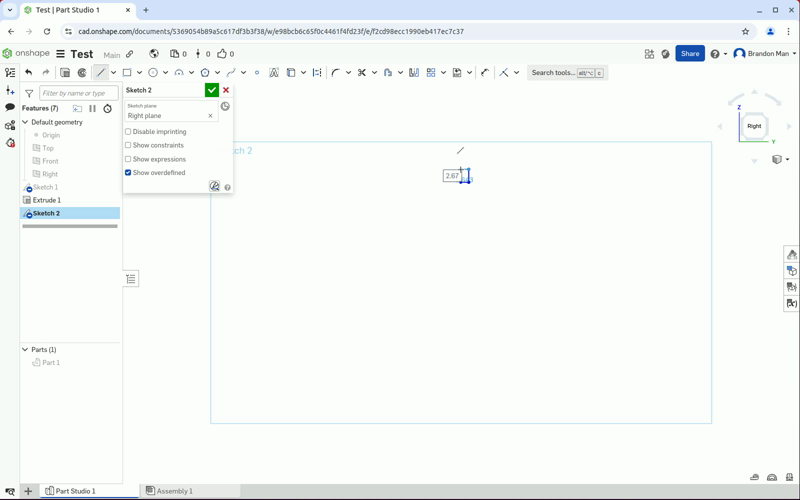
key_down(shift)
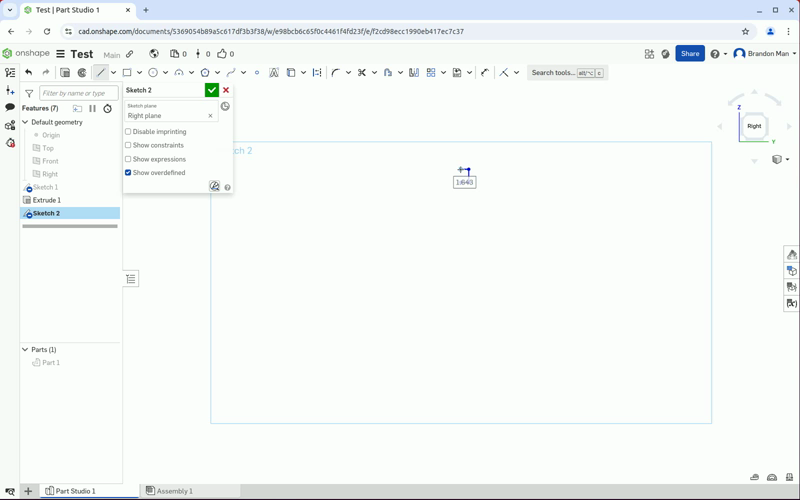
mouse_move(490, 169)
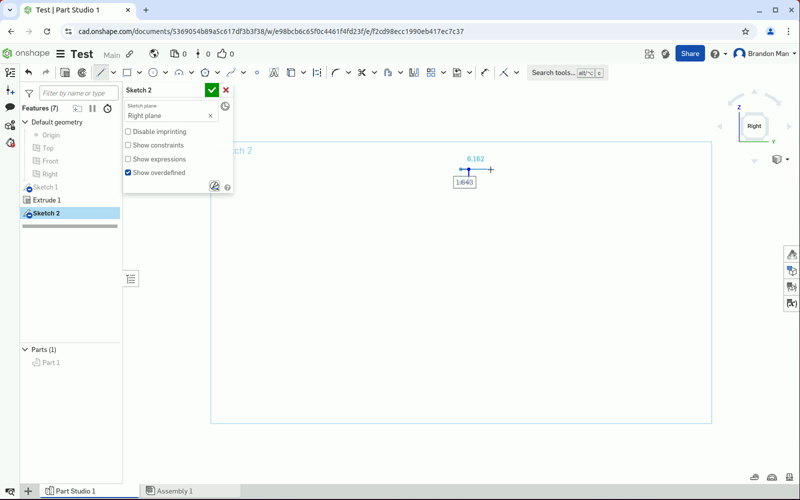
mouse_move(460, 170)
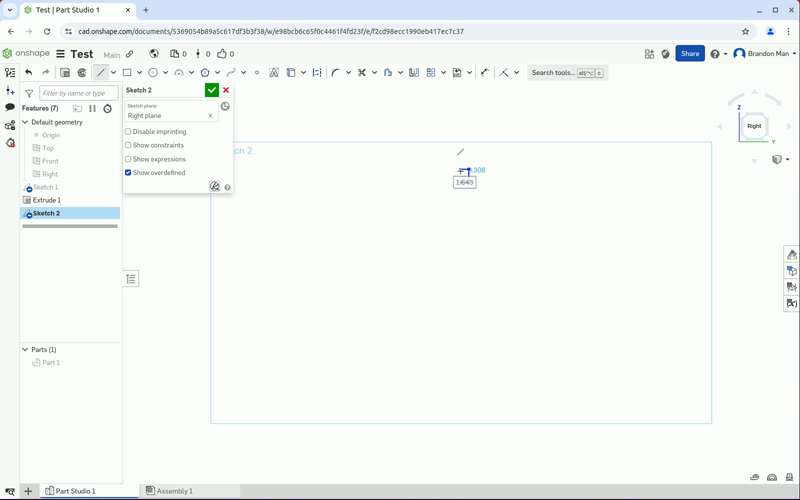
scroll(6)
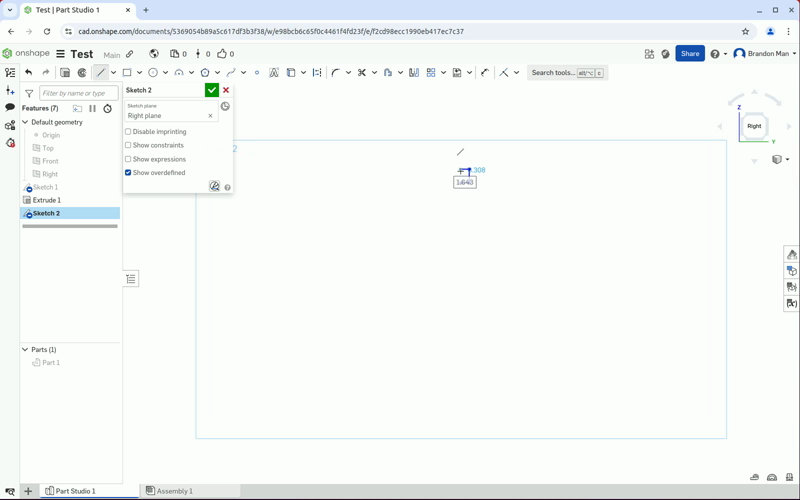
scroll(6)
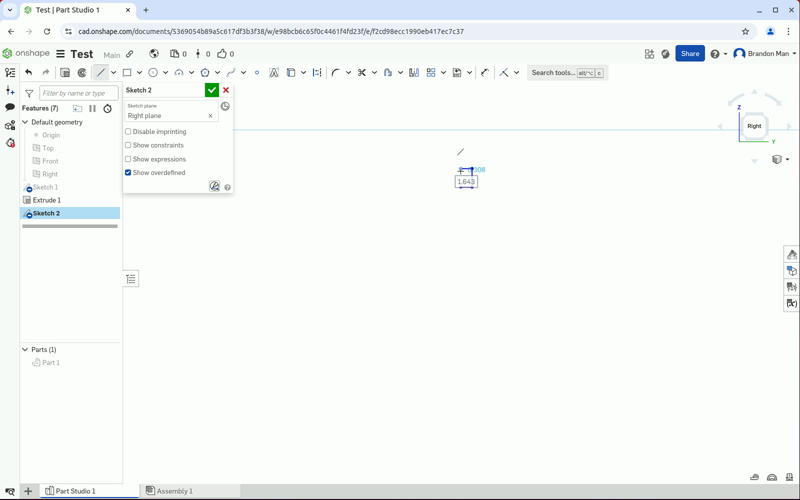
scroll(6)
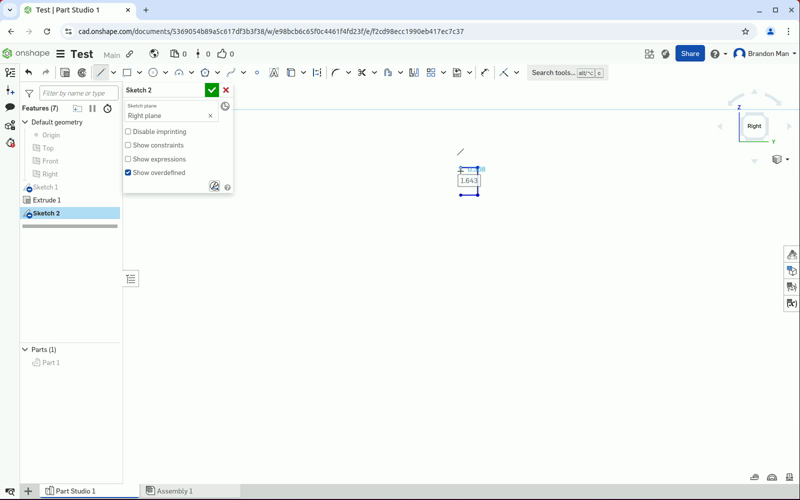
scroll(6)
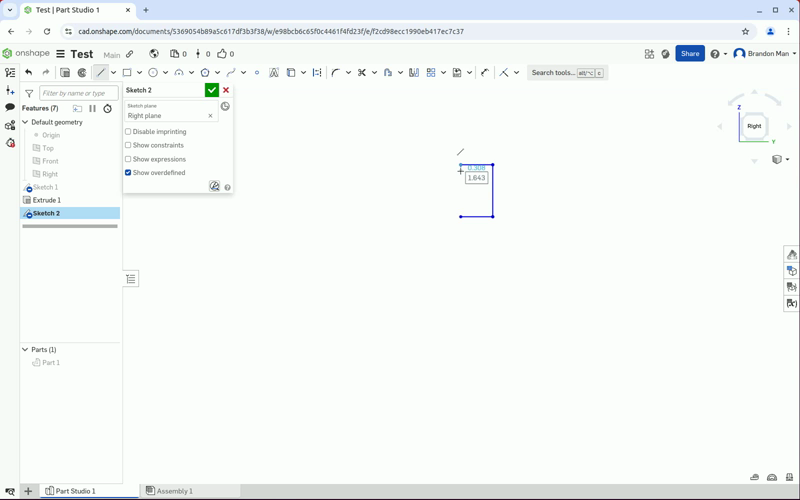
scroll(6)
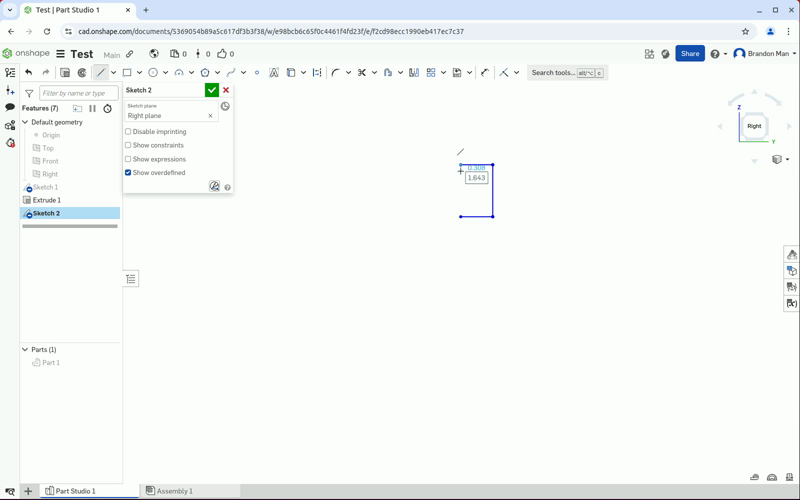
scroll(6)
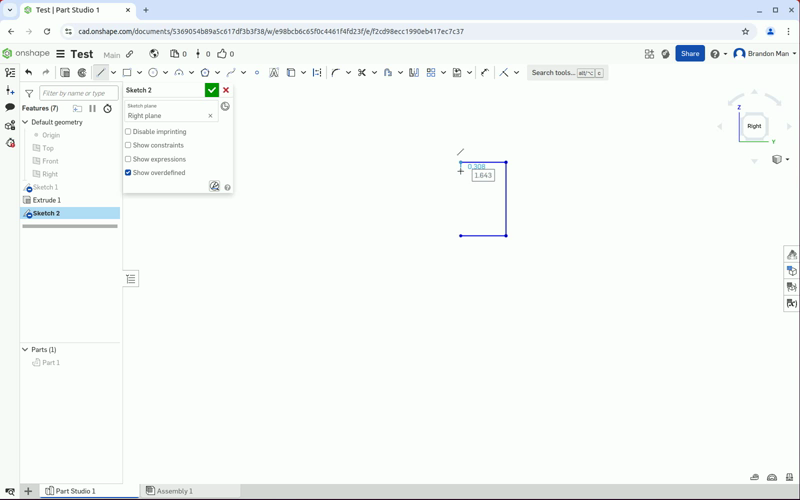
scroll(6)
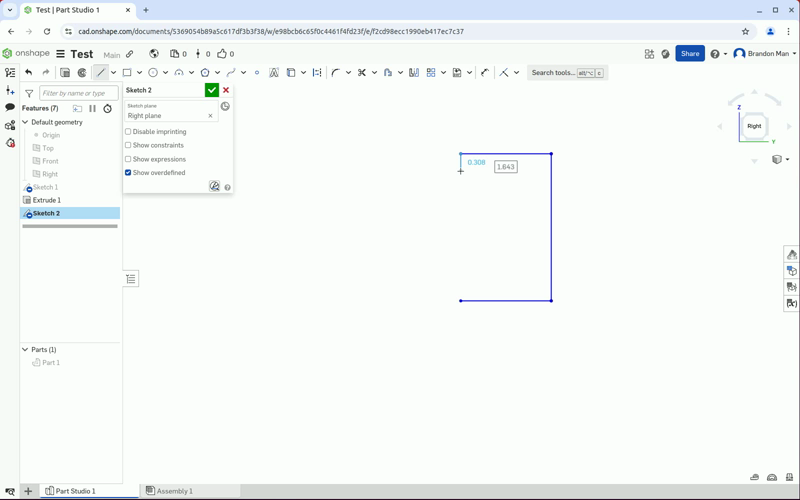
click(460, 170)
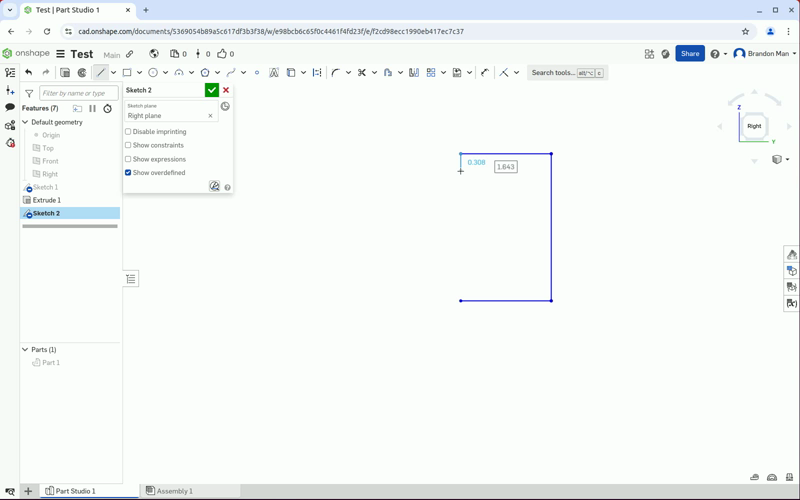
scroll(-6)
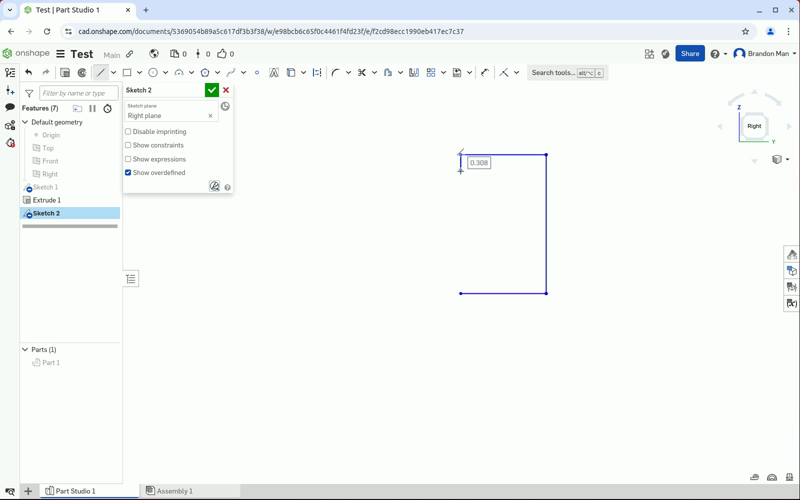
scroll(-6)
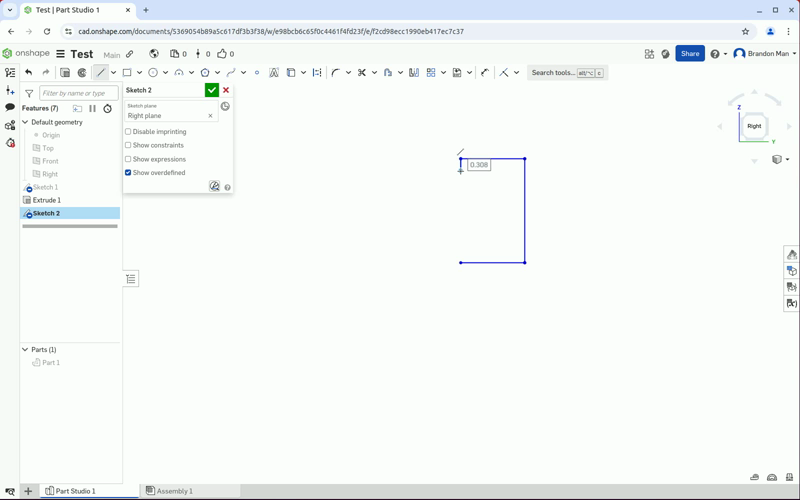
scroll(-6)
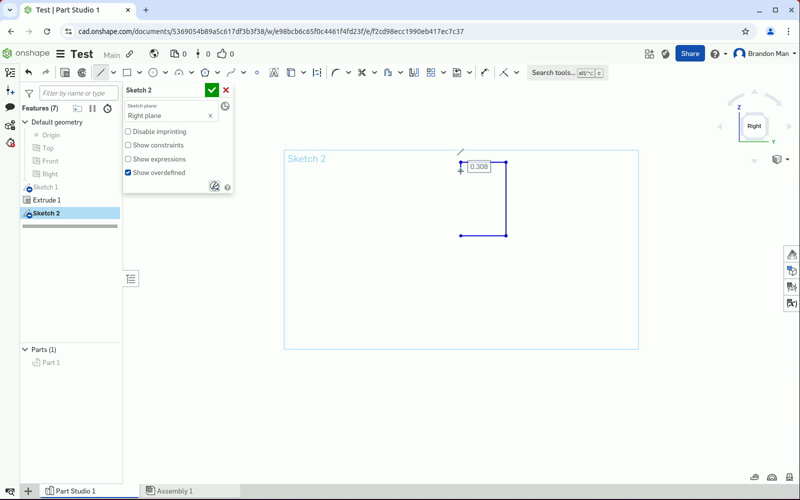
scroll(-6)
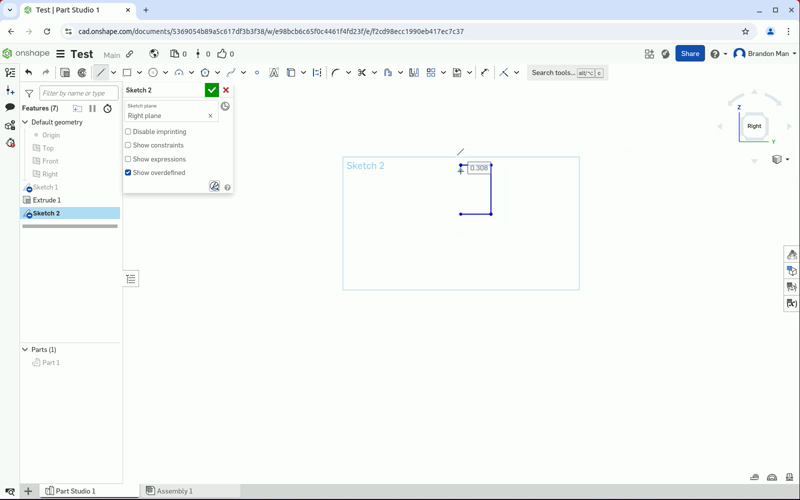
scroll(-6)
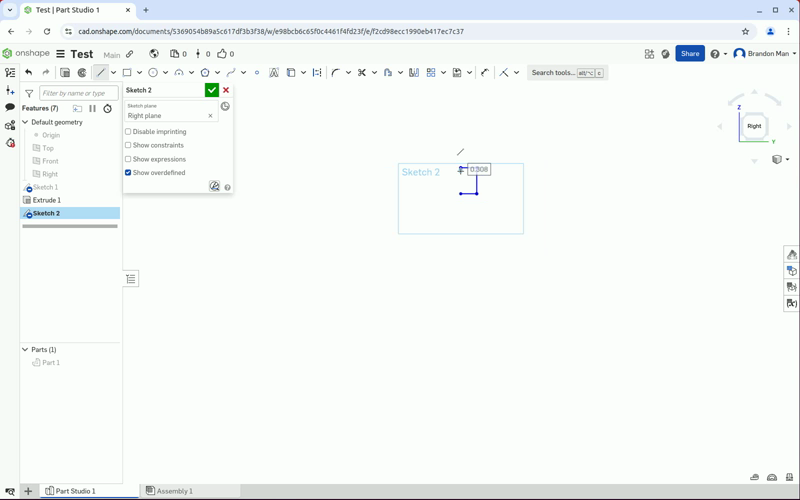
scroll(-6)
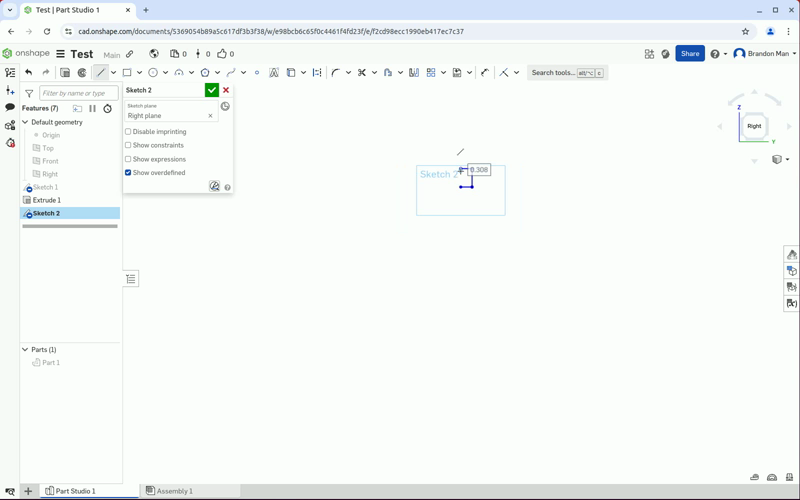
scroll(-6)
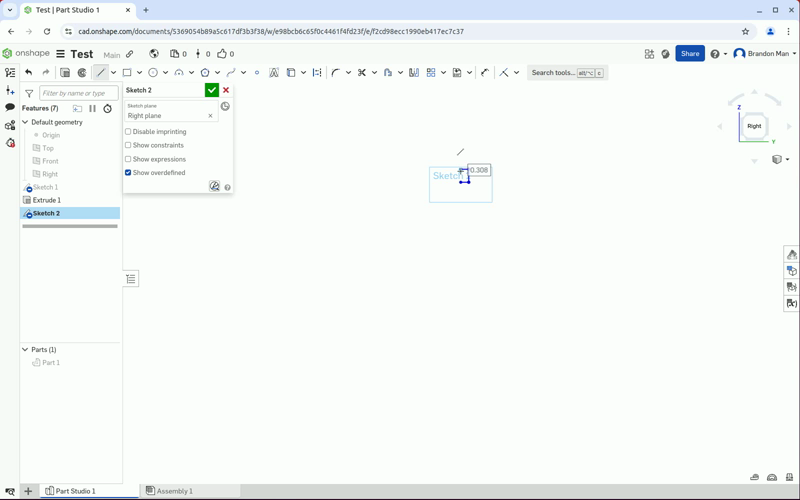
key_up(shift)
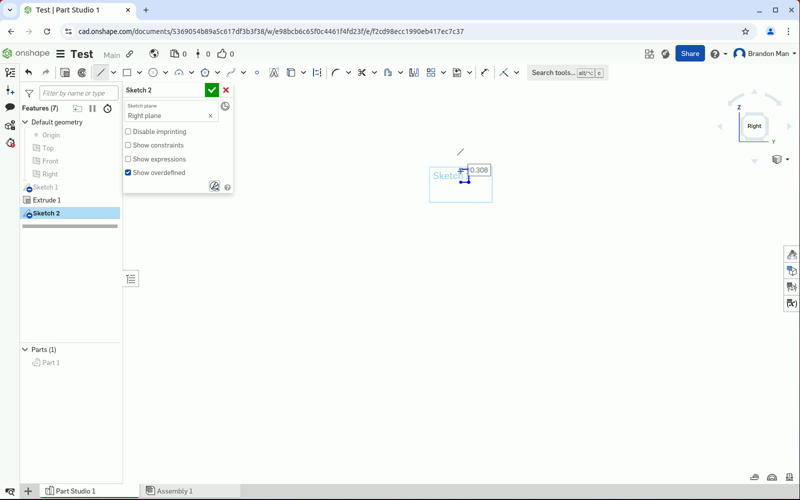
key(esc)
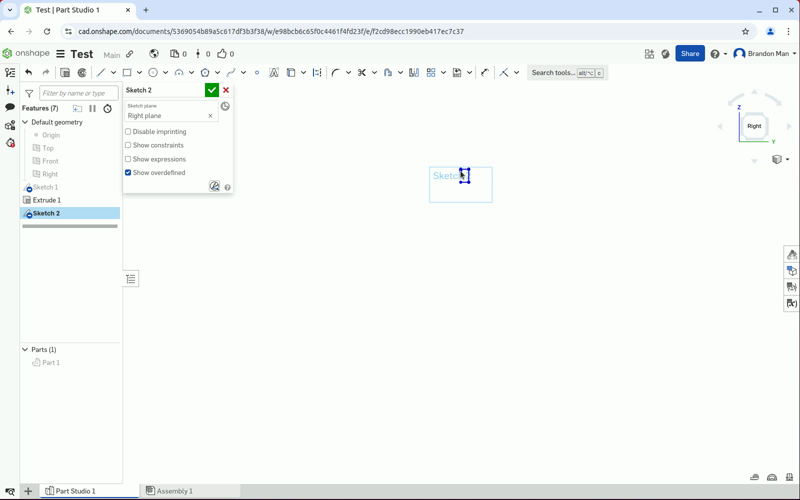
key(a)
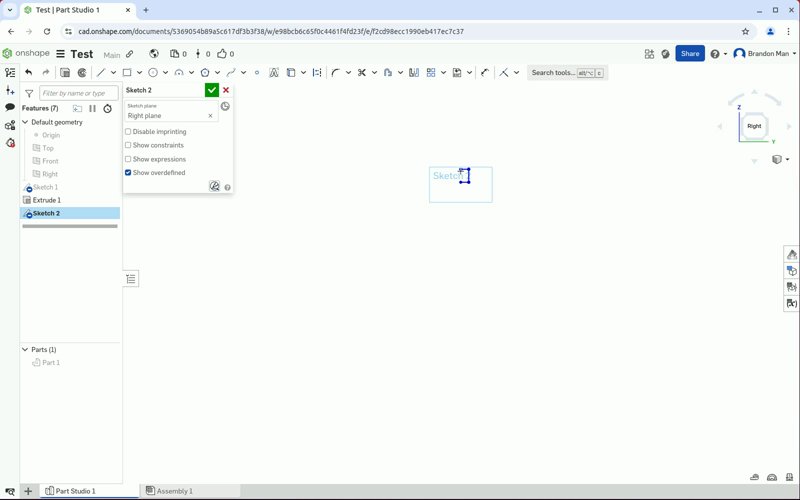
mouse_move(460, 170)
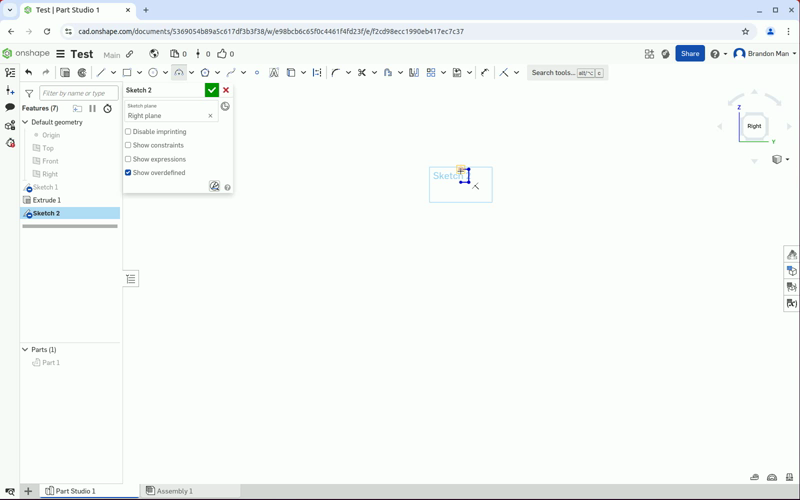
scroll(6)
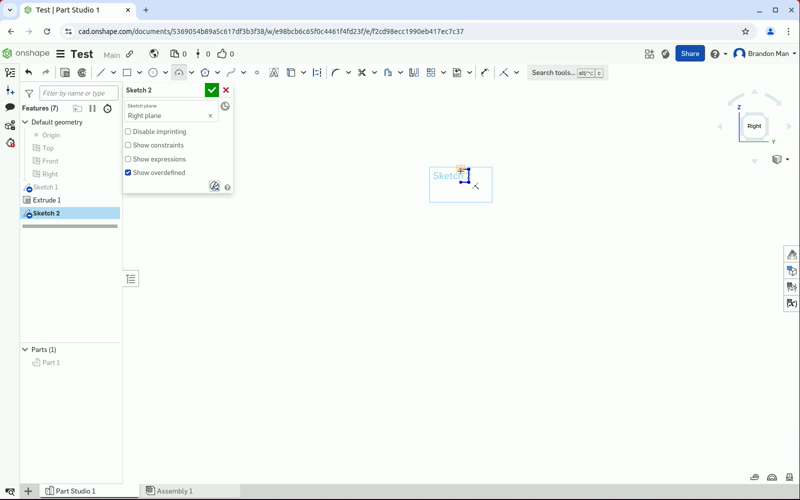
scroll(6)
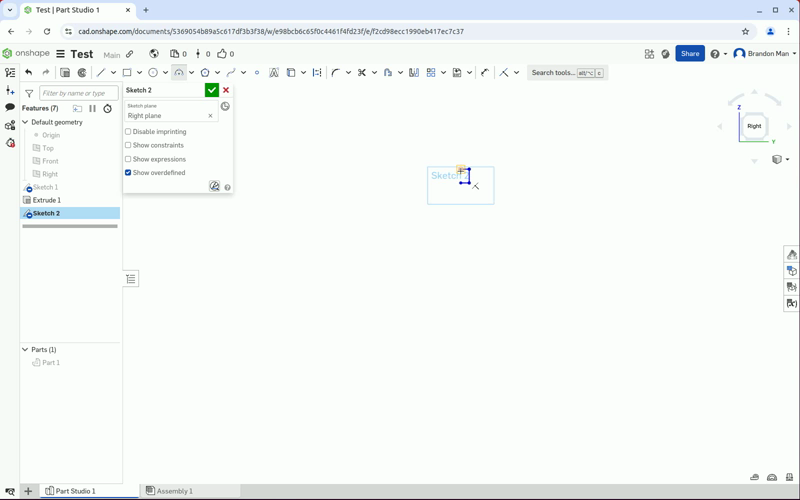
scroll(6)
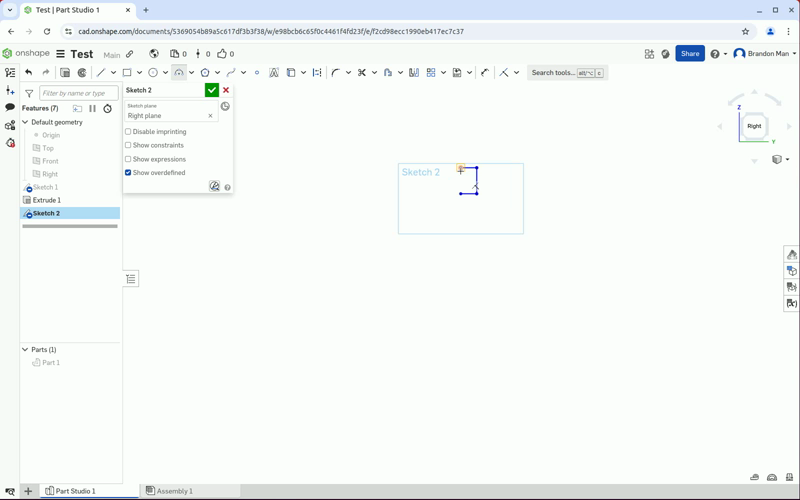
scroll(6)
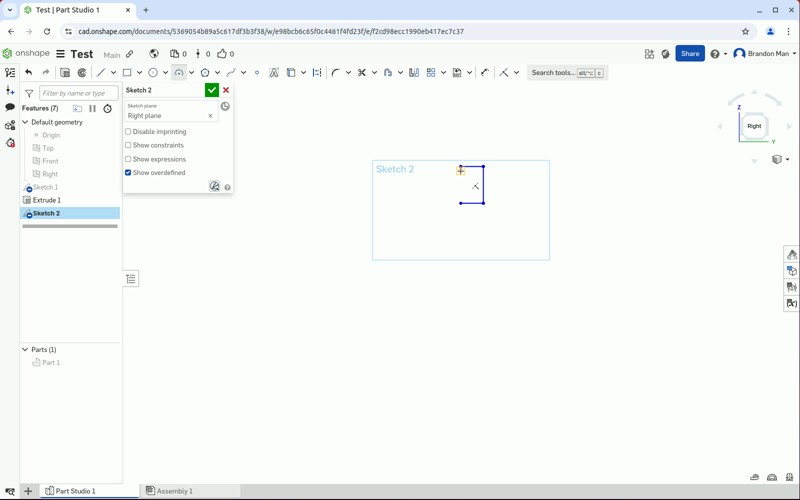
scroll(6)
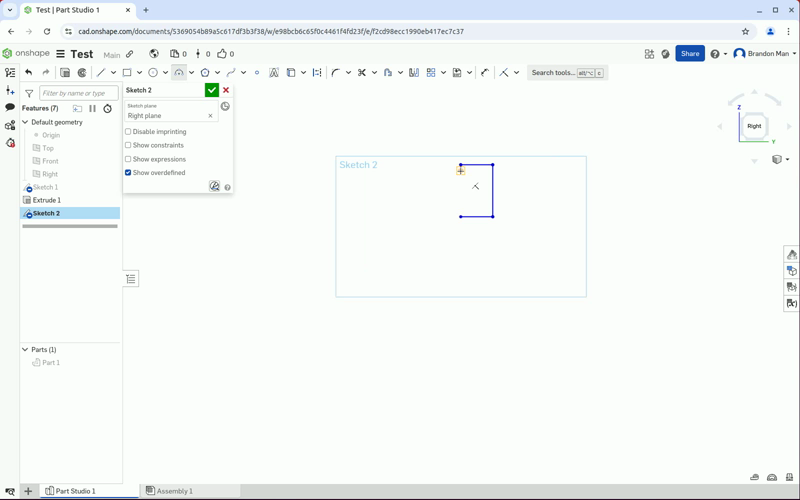
scroll(6)
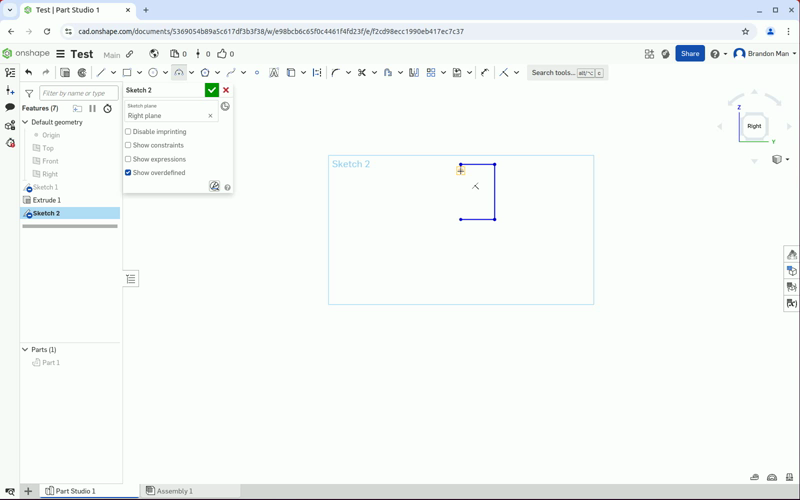
scroll(6)
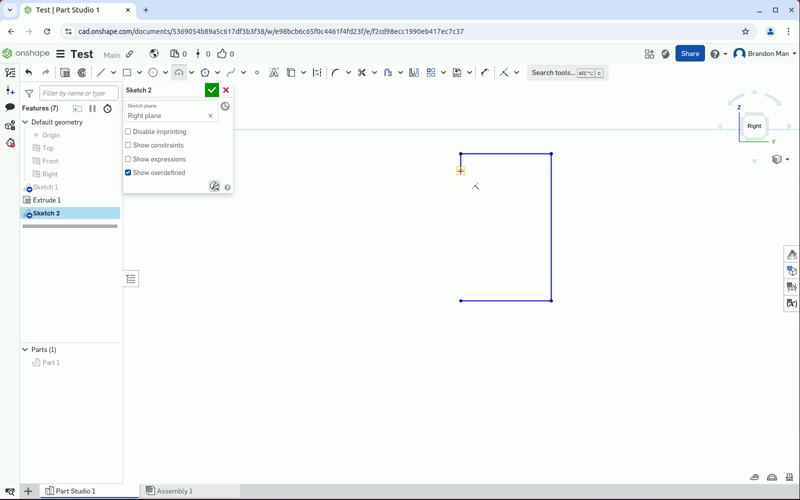
click(460, 170)
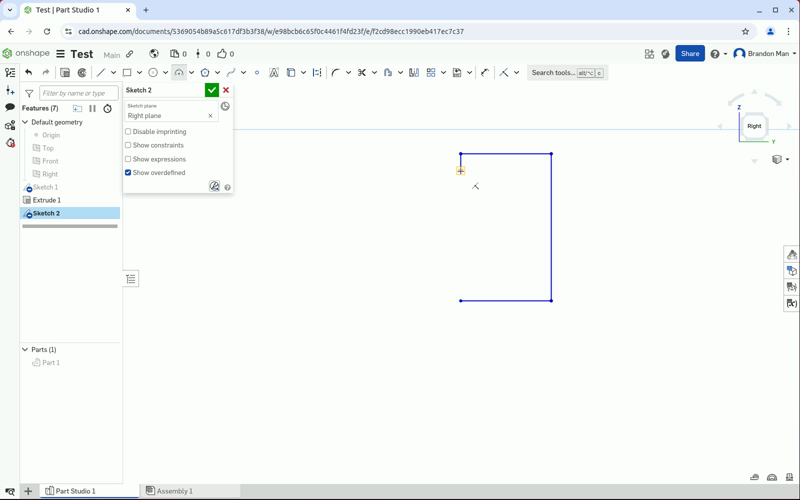
scroll(-6)
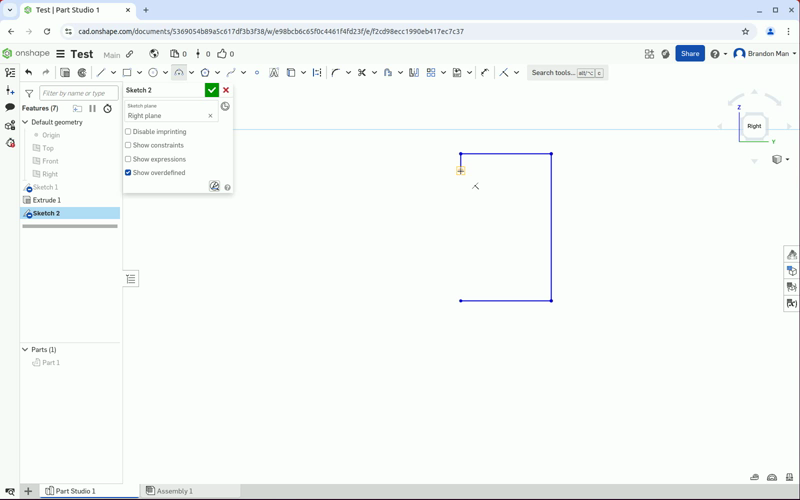
scroll(-6)
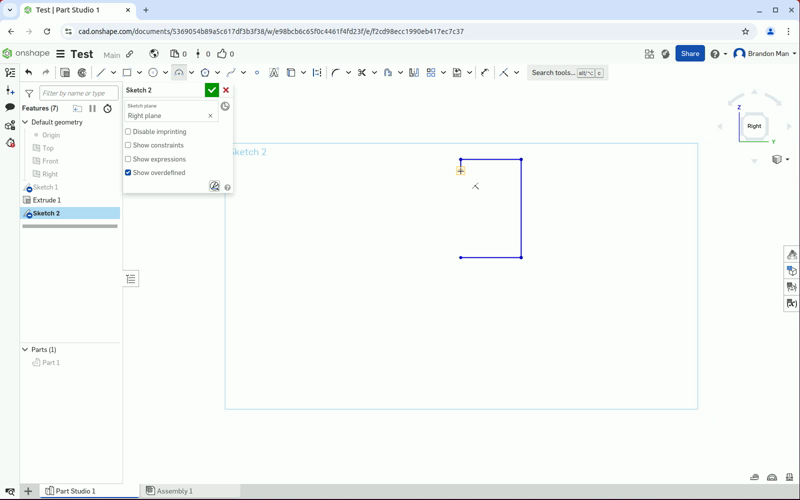
scroll(-6)
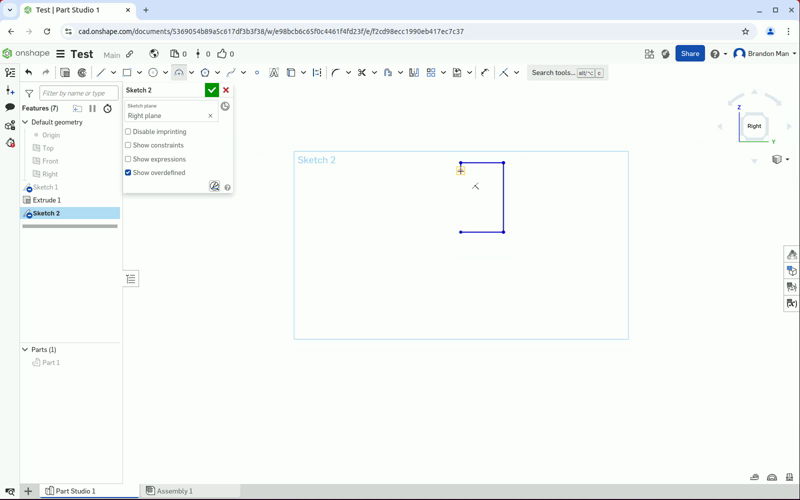
scroll(-6)
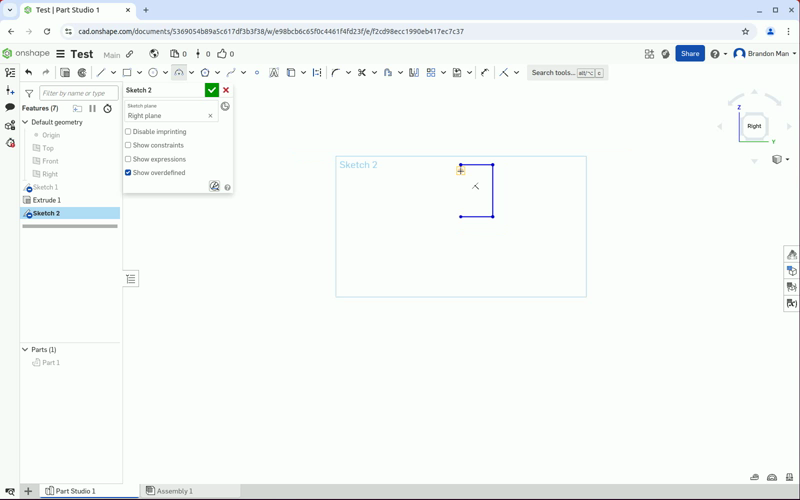
scroll(-6)
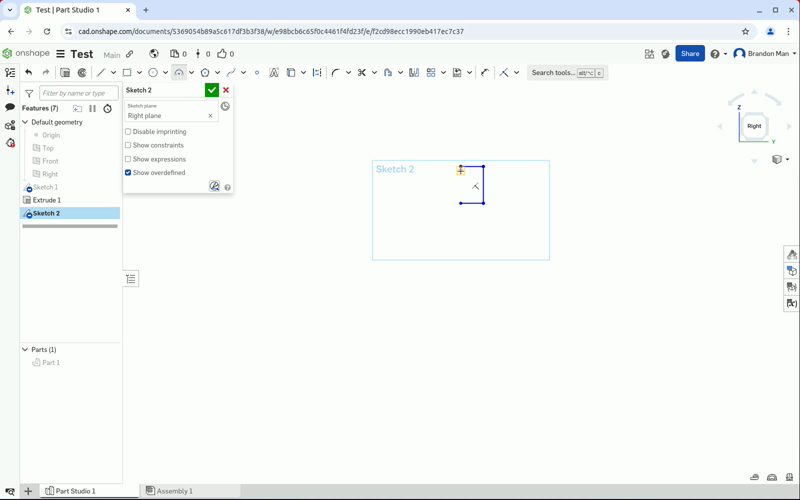
scroll(-6)
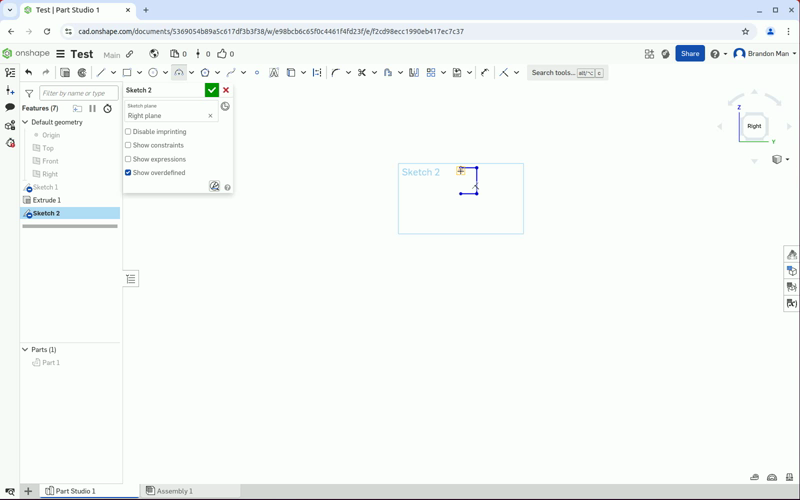
scroll(-6)
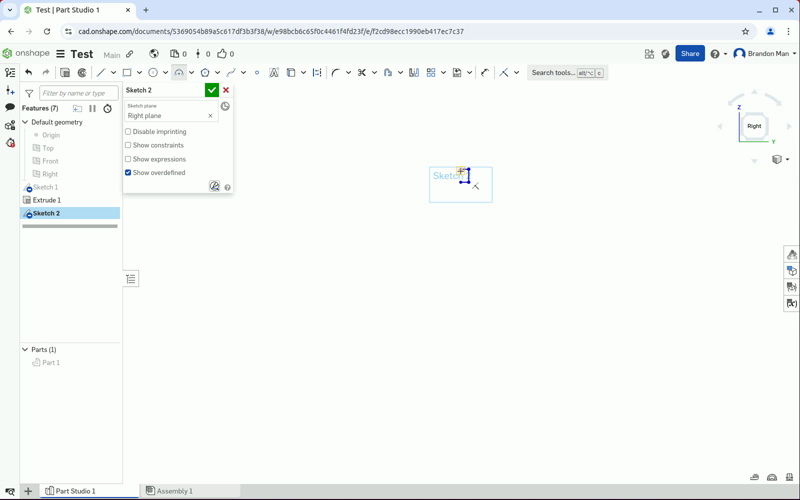
key_down(shift)
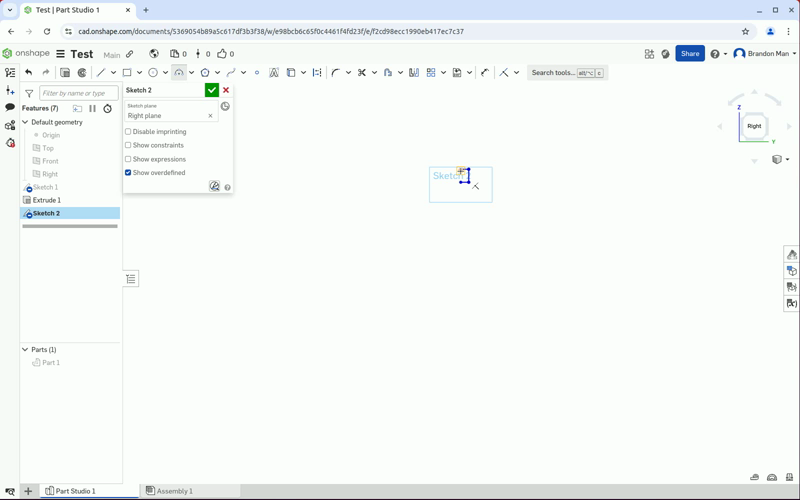
mouse_move(460, 180)
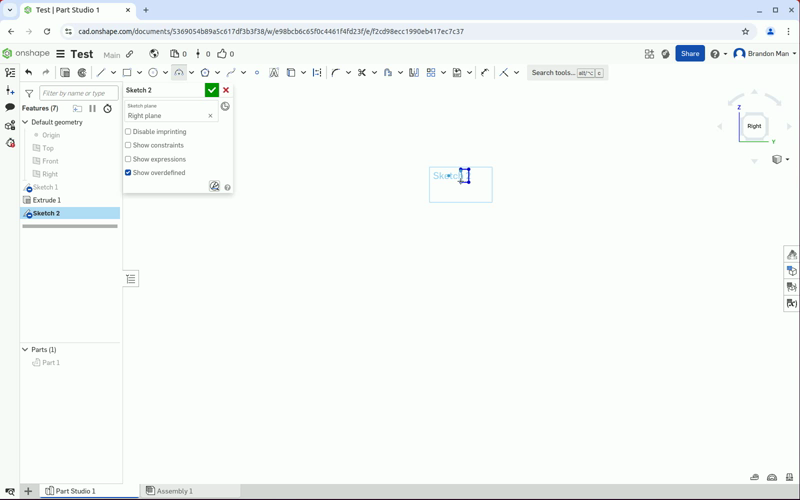
scroll(6)
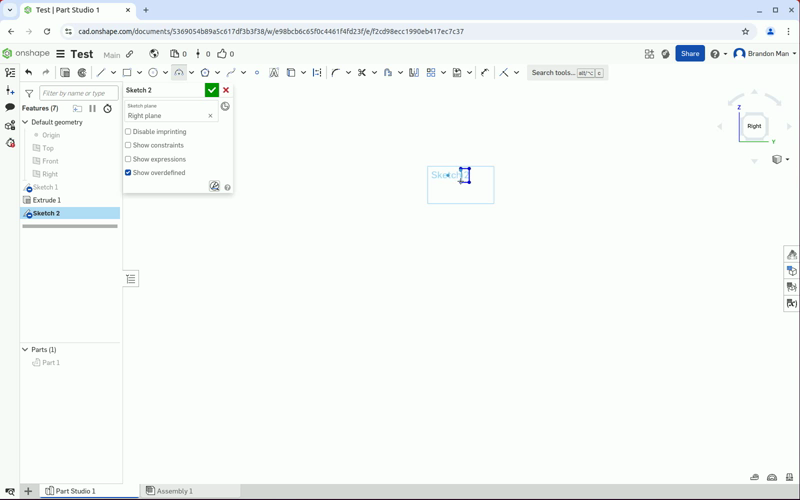
scroll(6)
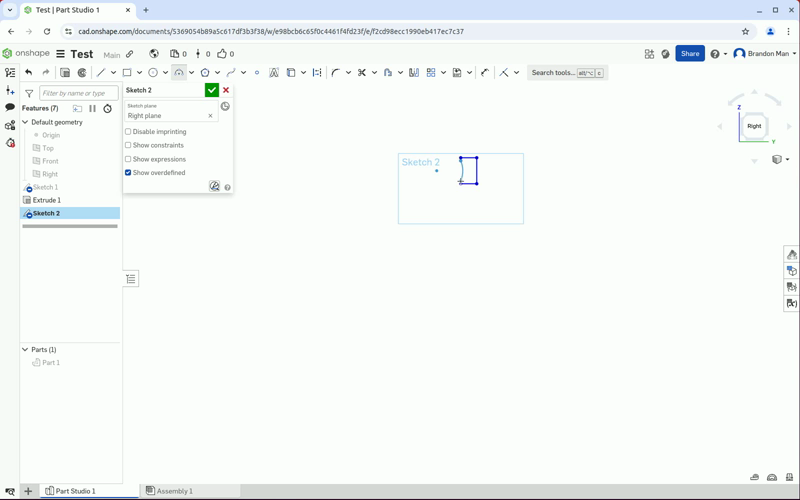
scroll(6)
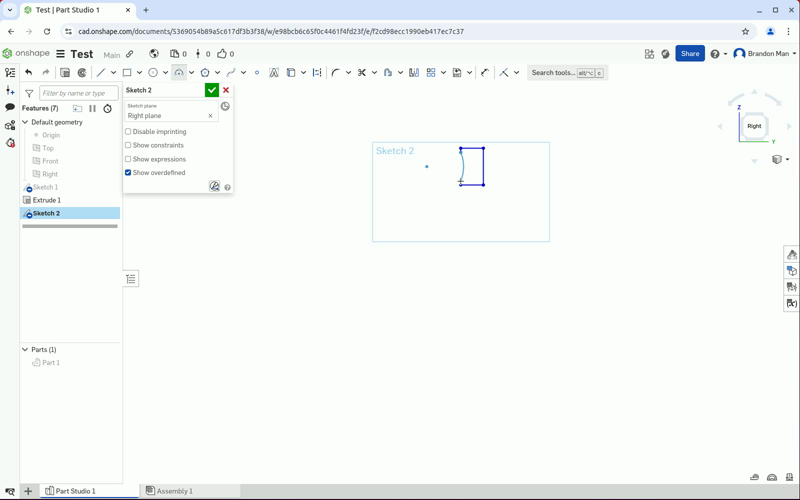
scroll(6)
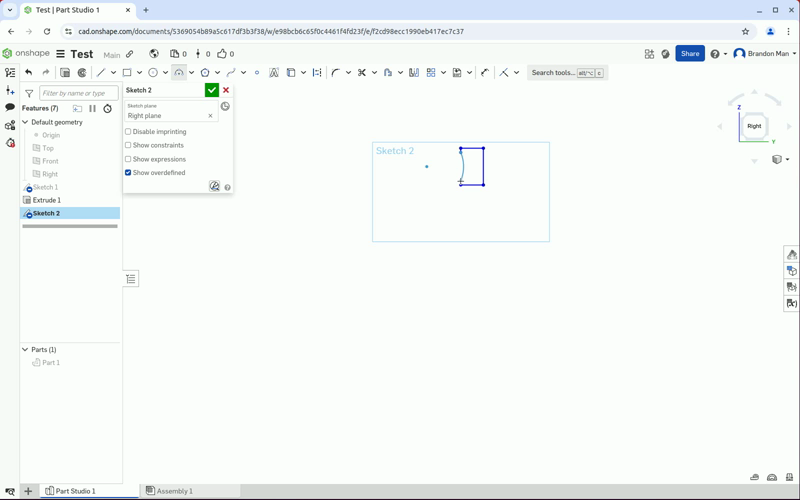
scroll(6)
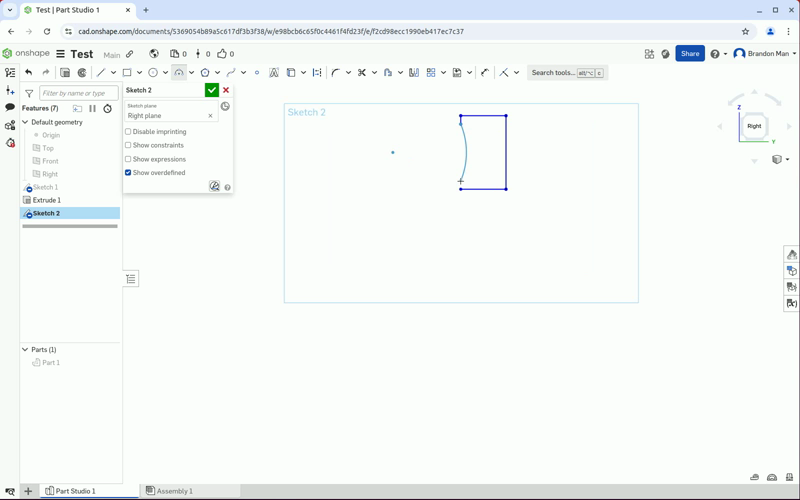
scroll(6)
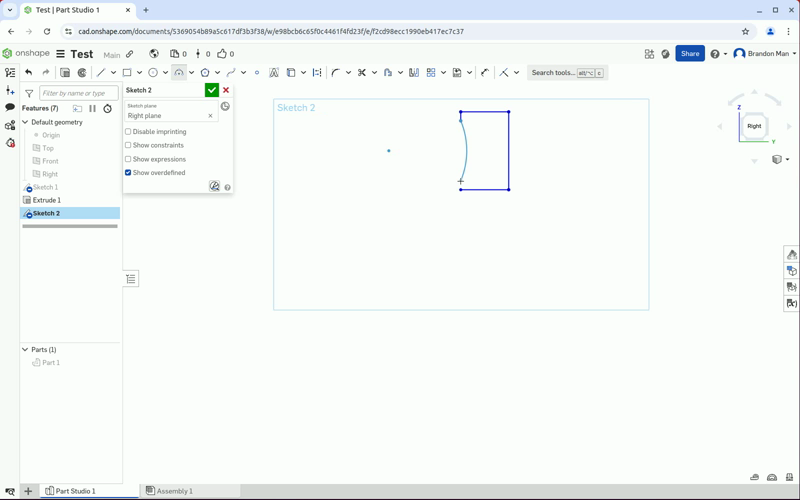
scroll(6)
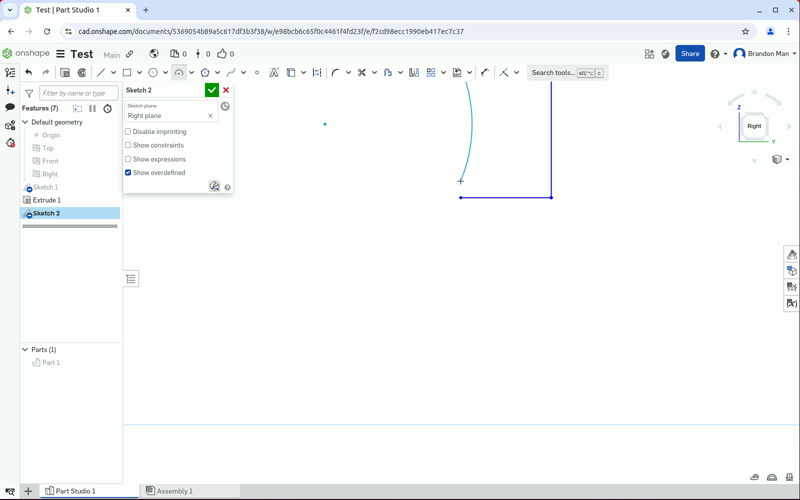
click(460, 180)
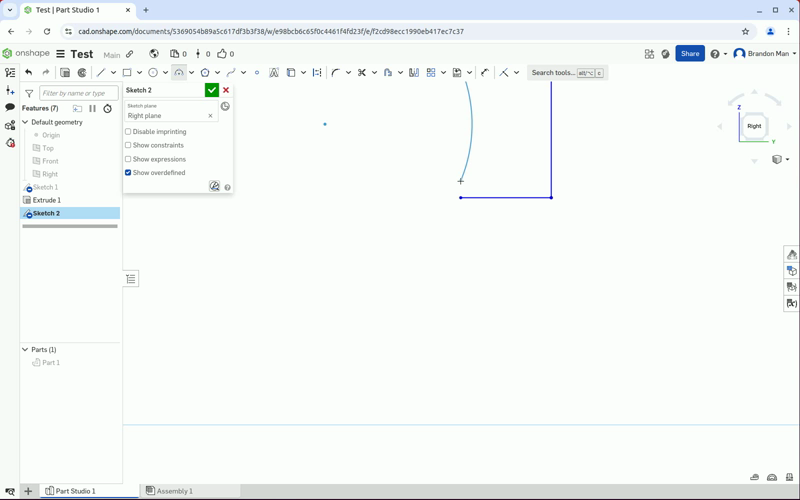
scroll(-6)
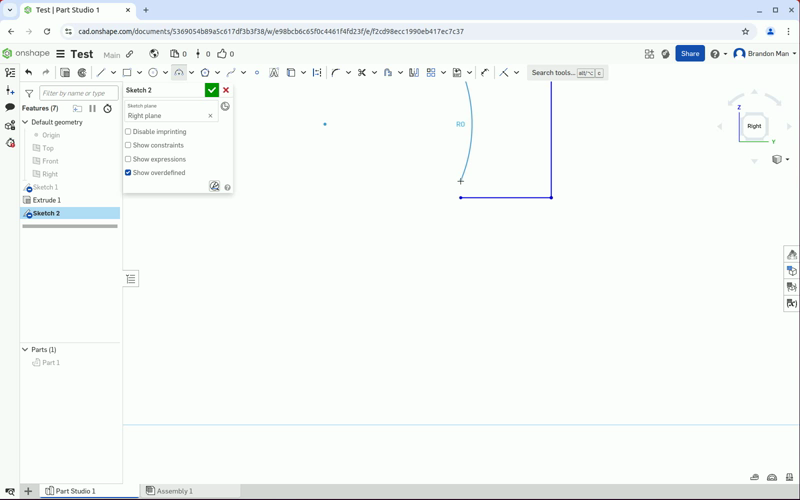
scroll(-6)
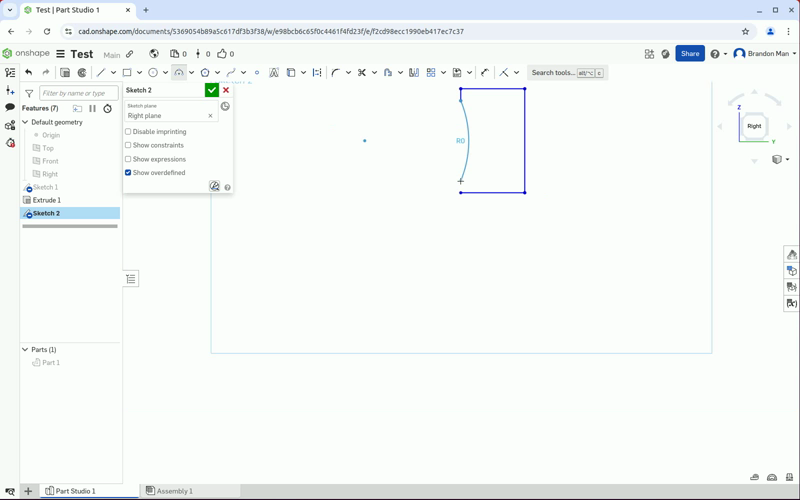
scroll(-6)
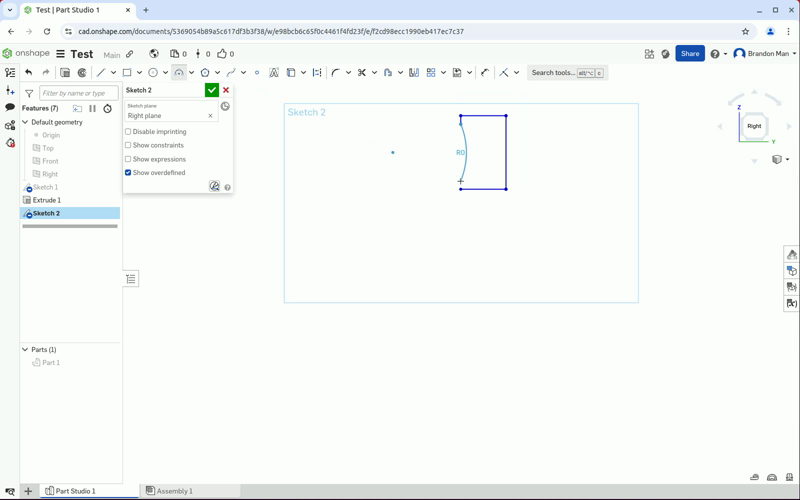
scroll(-6)
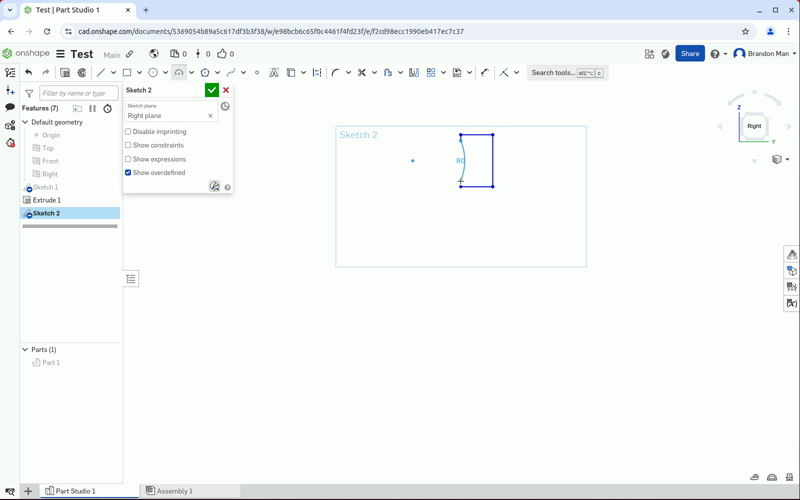
scroll(-6)
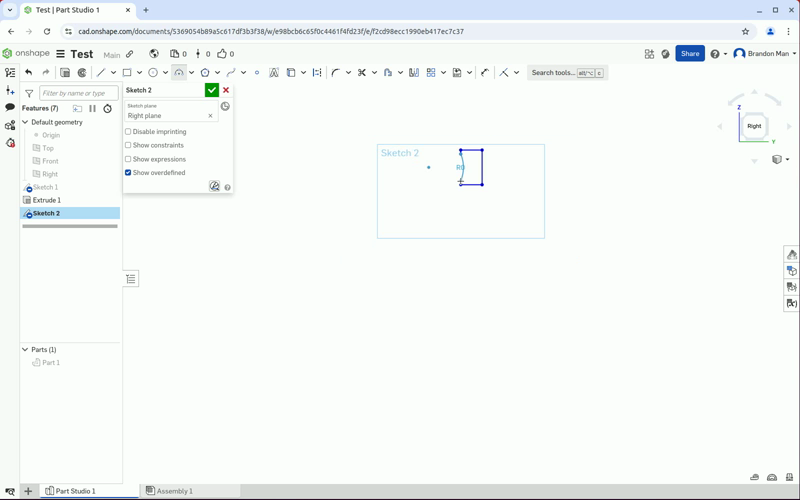
scroll(-6)
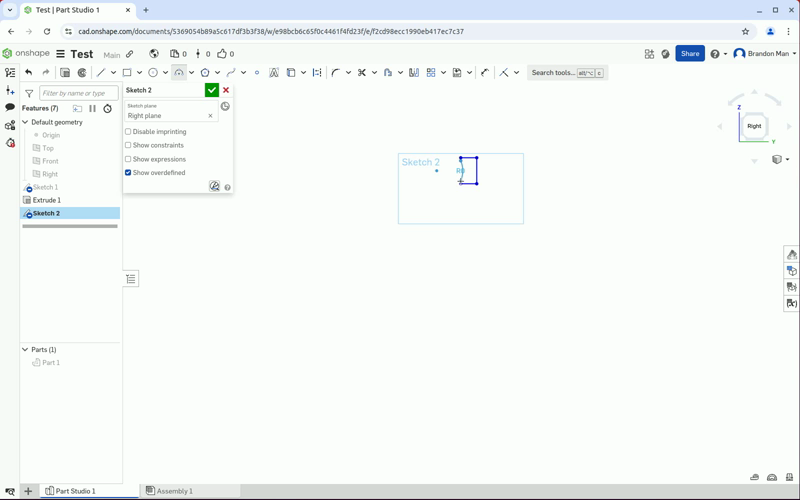
scroll(-6)
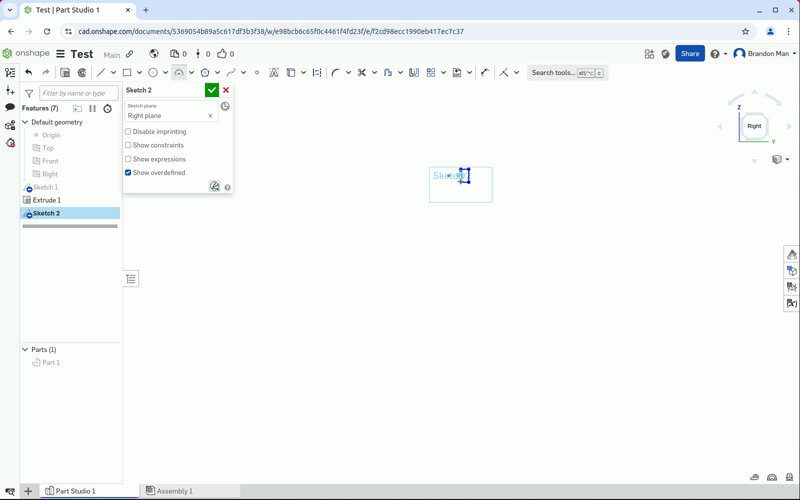
mouse_move(465, 176)
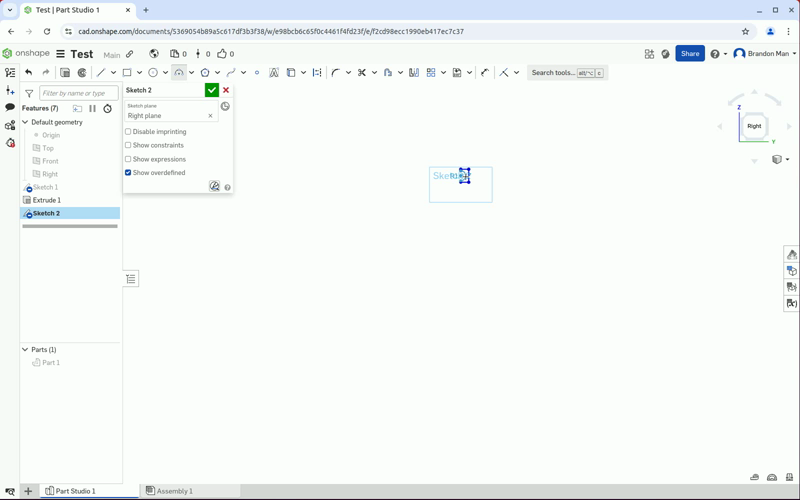
click(465, 176)
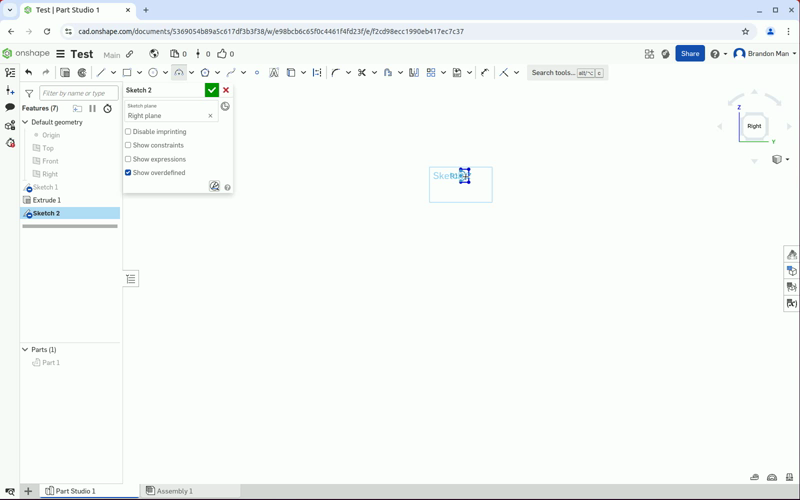
key_up(shift)
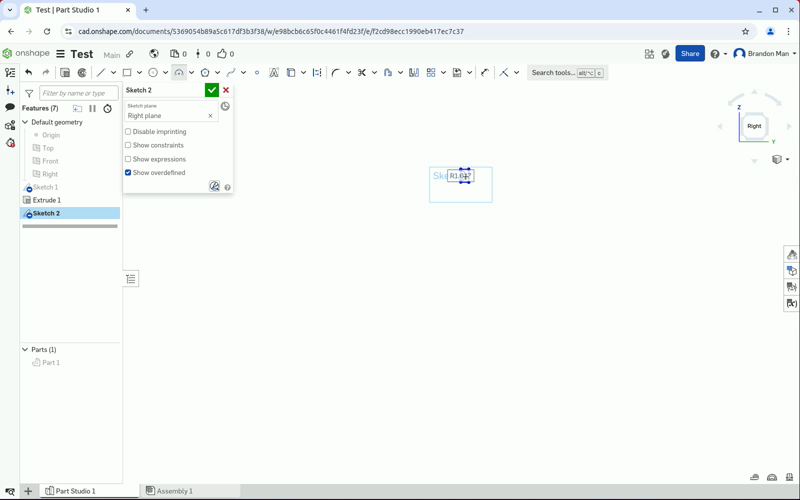
key(esc)
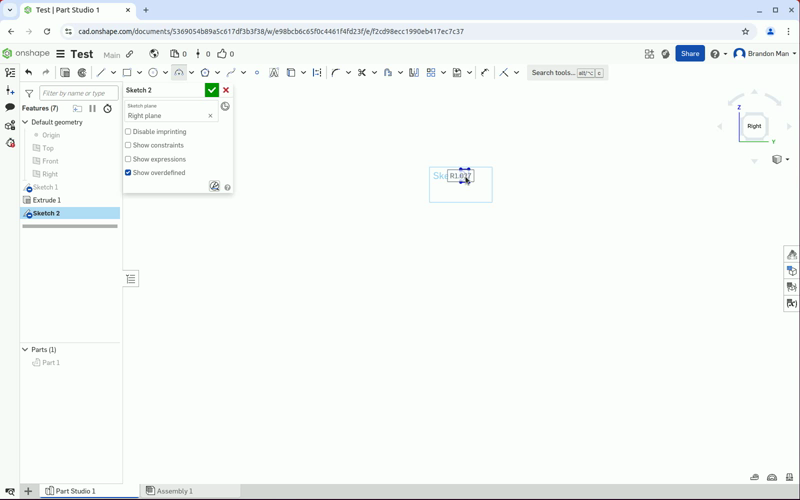
key(l)
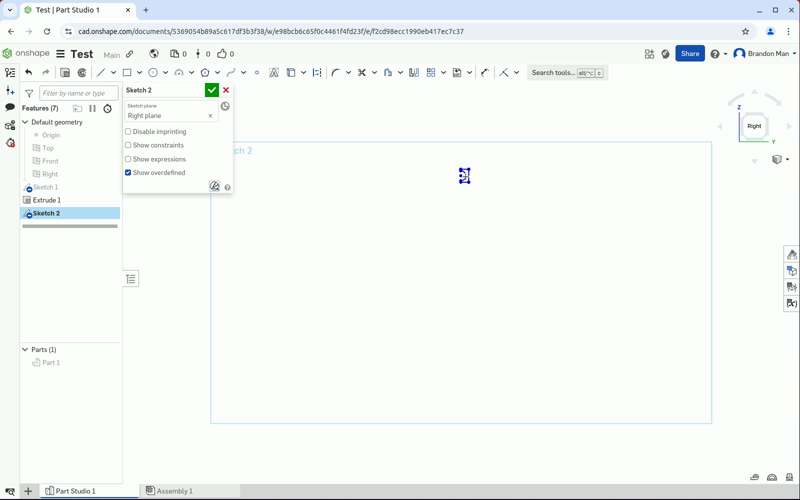
mouse_move(460, 180)
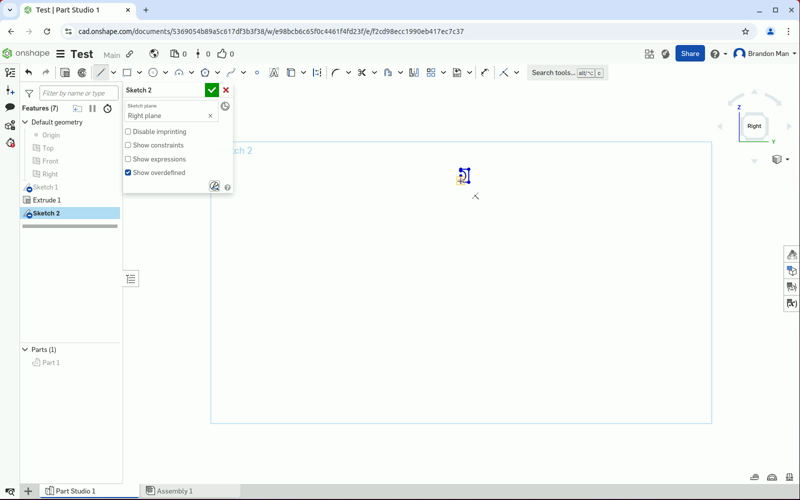
scroll(6)
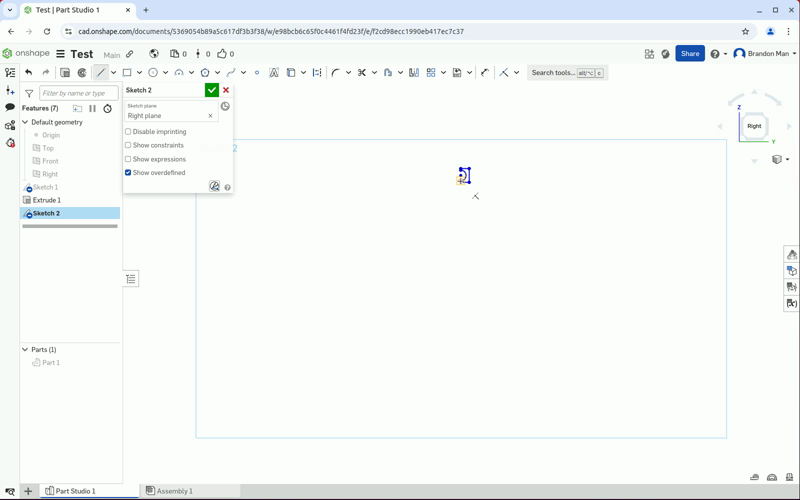
scroll(6)
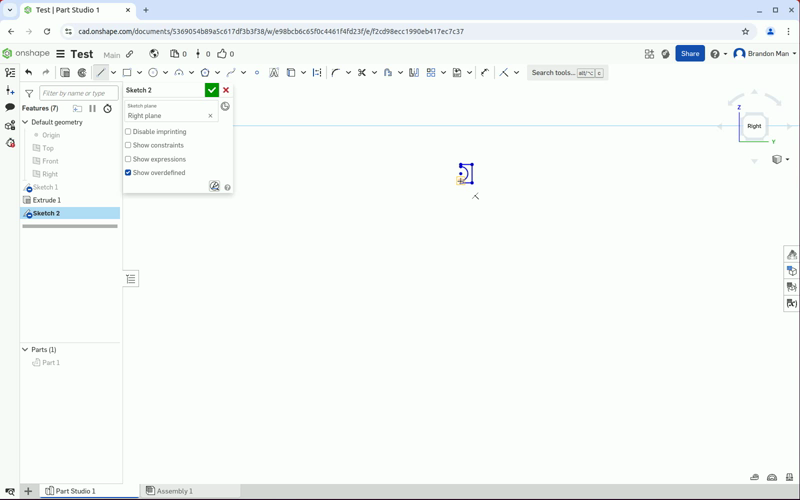
scroll(6)
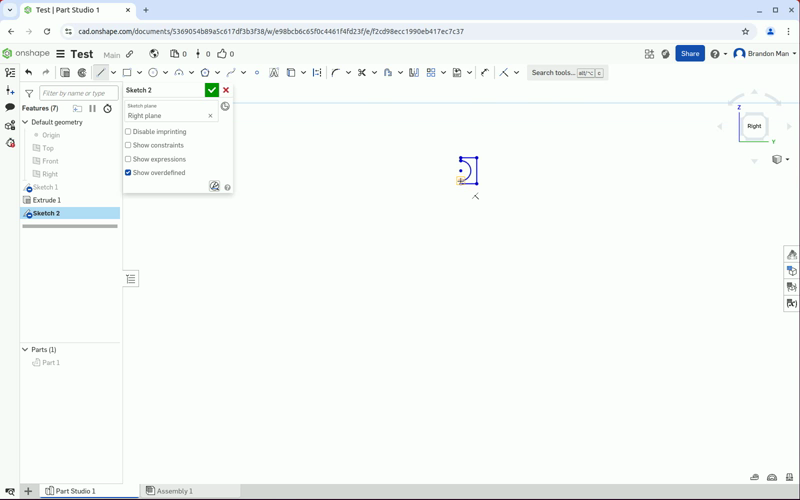
scroll(6)
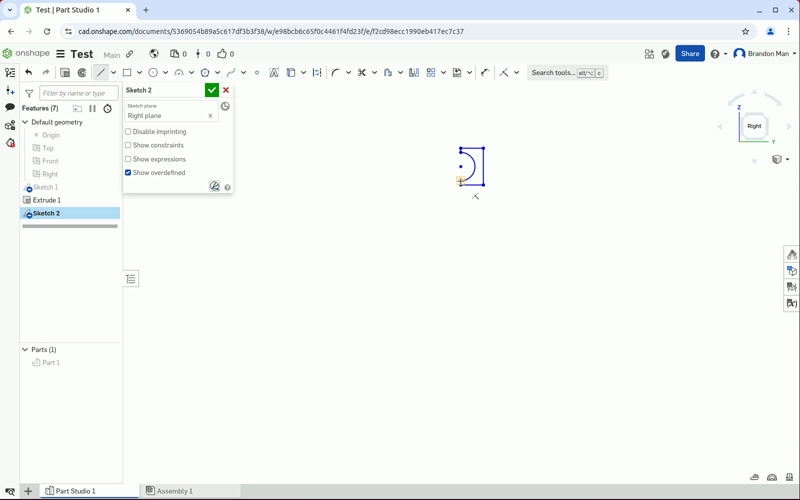
scroll(6)
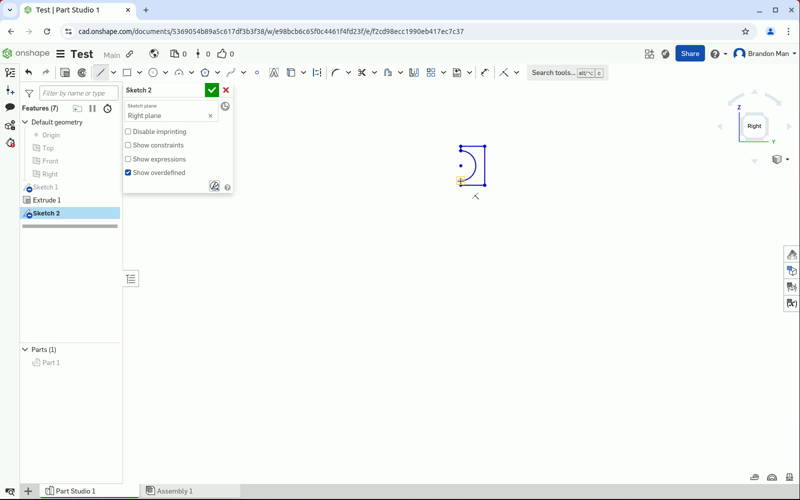
scroll(6)
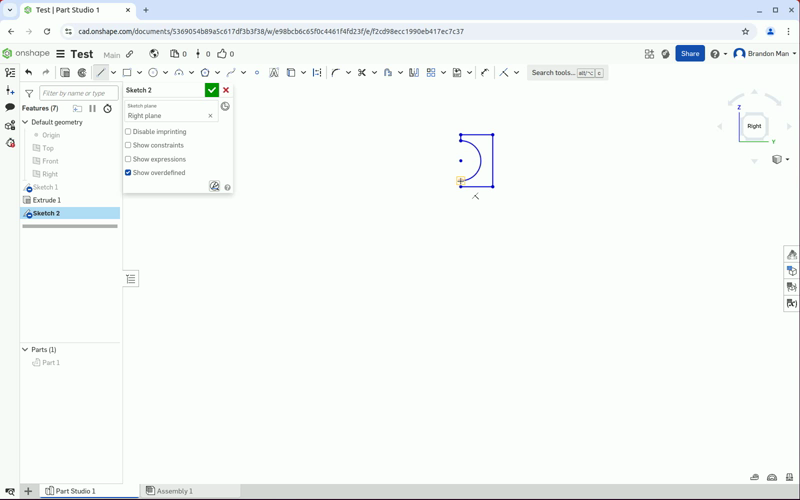
scroll(6)
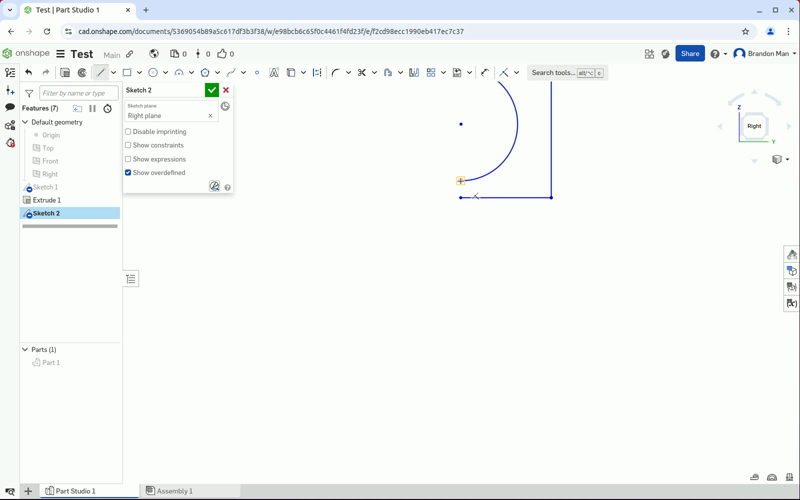
click(460, 180)
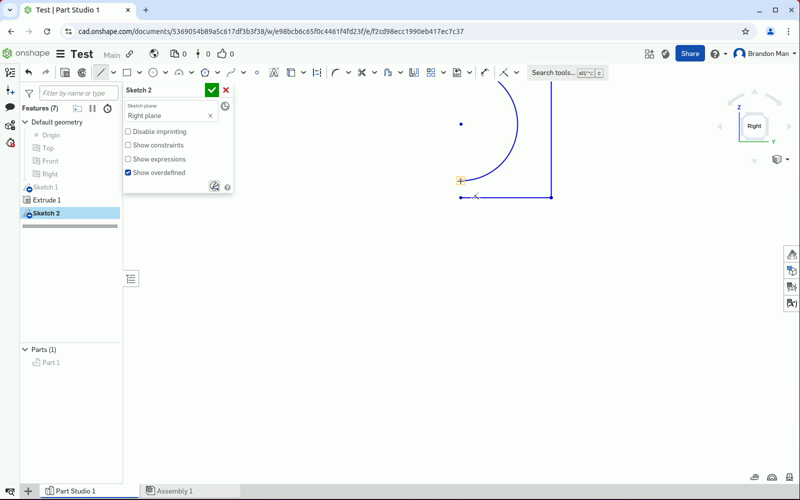
scroll(-6)
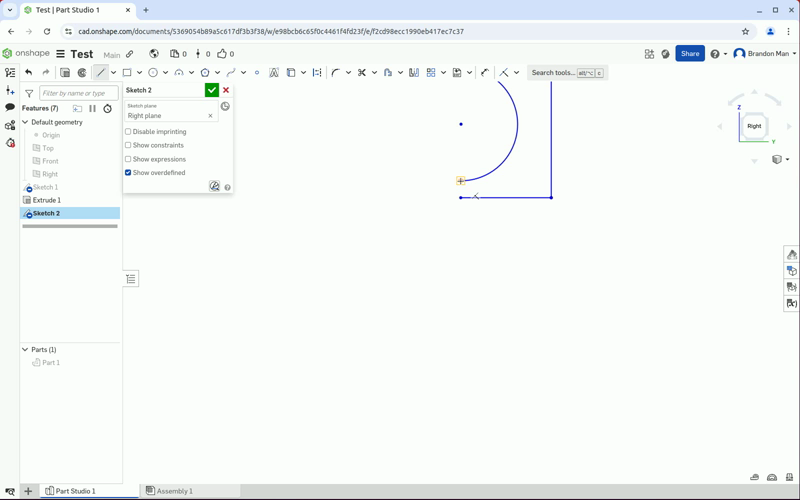
scroll(-6)
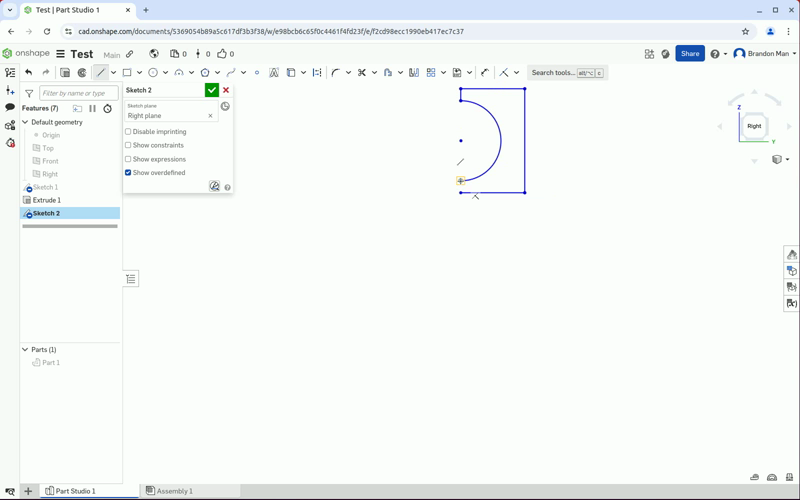
scroll(-6)
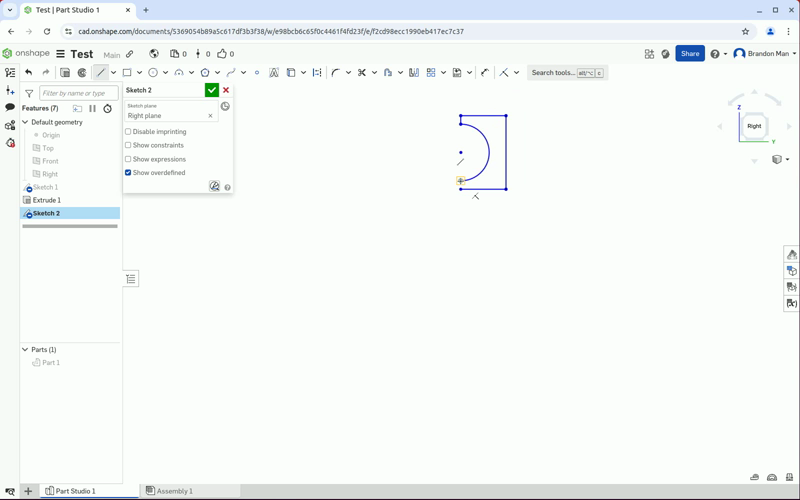
scroll(-6)
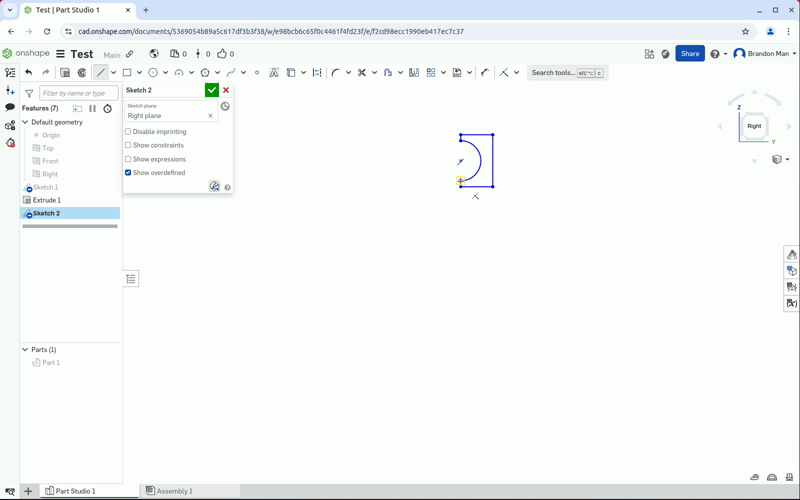
scroll(-6)
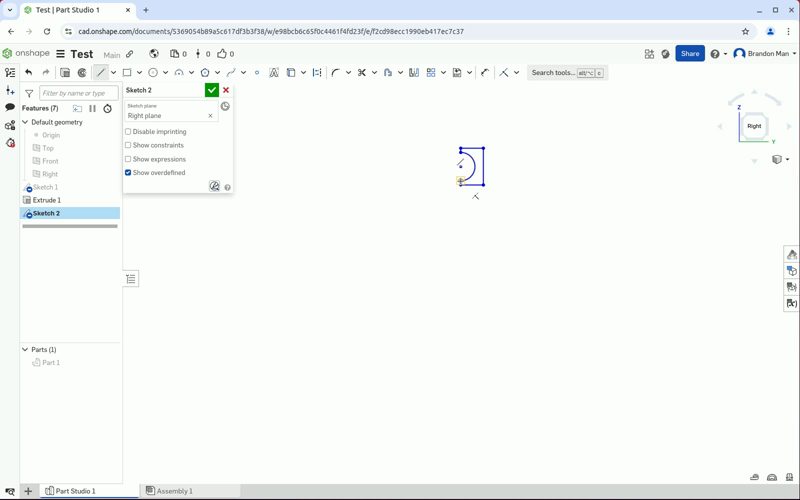
scroll(-6)
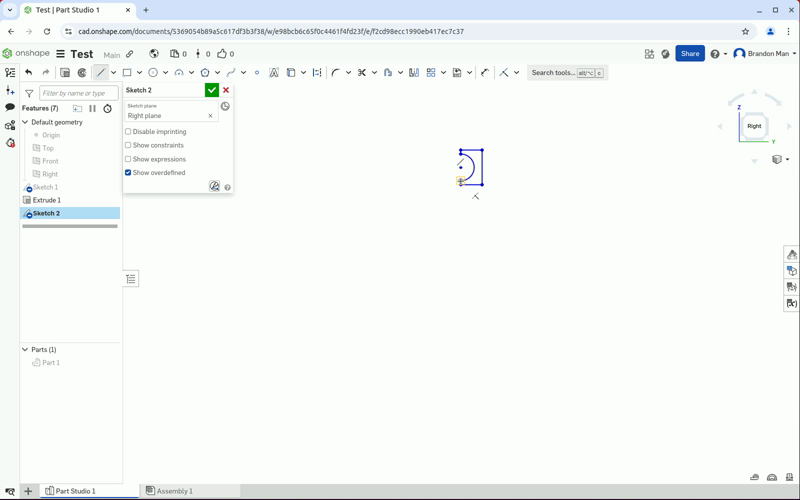
scroll(-6)
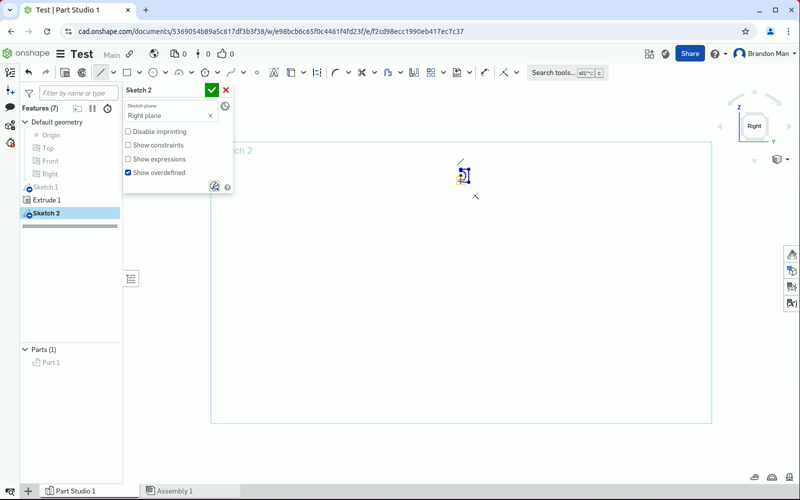
mouse_move(490, 180)
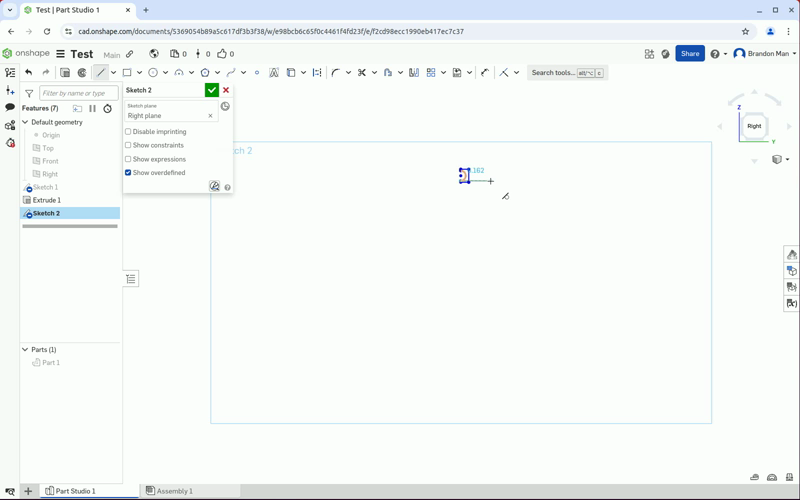
key_down(shift)
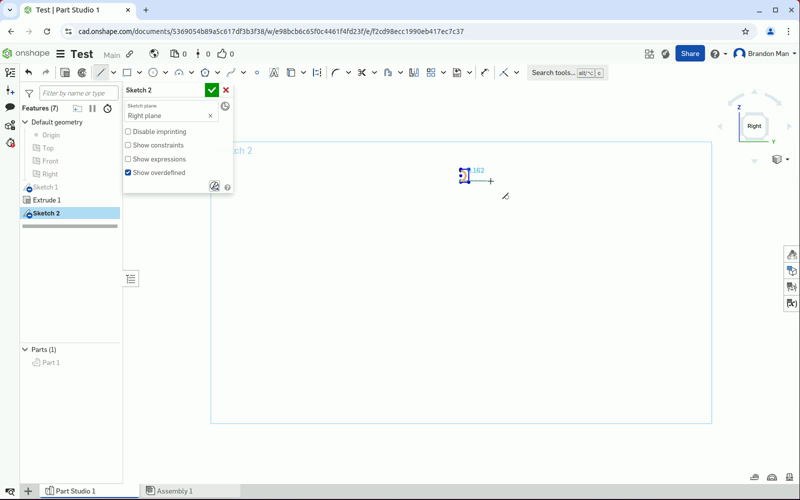
mouse_move(460, 182)
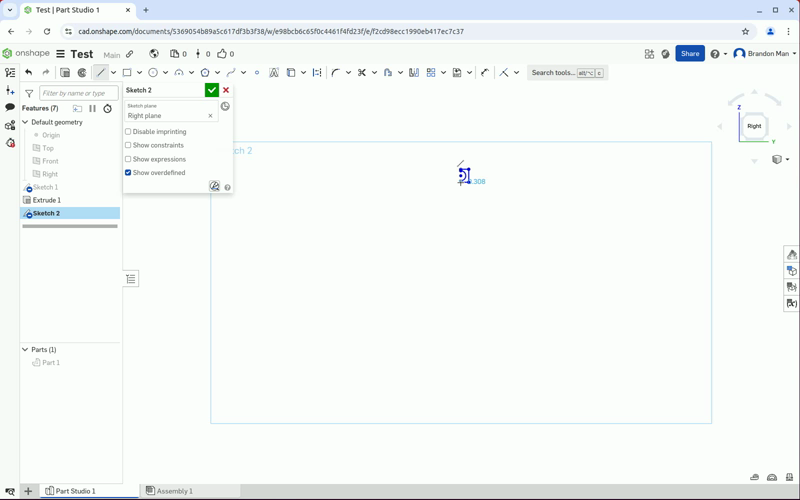
scroll(6)
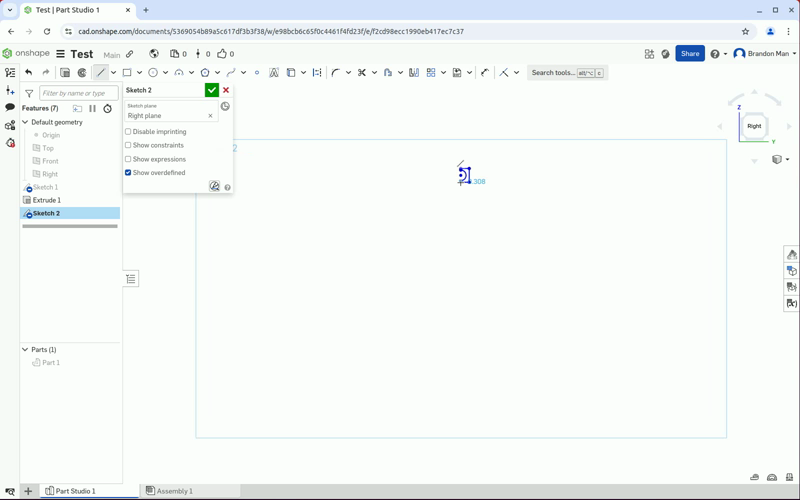
scroll(6)
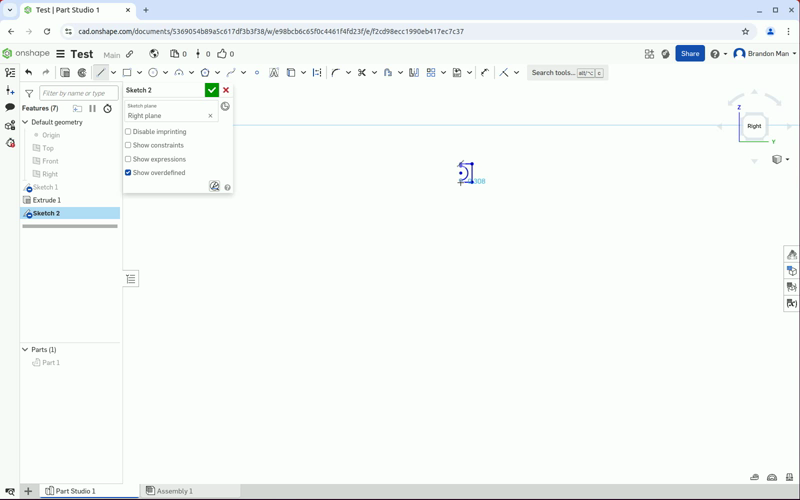
scroll(6)
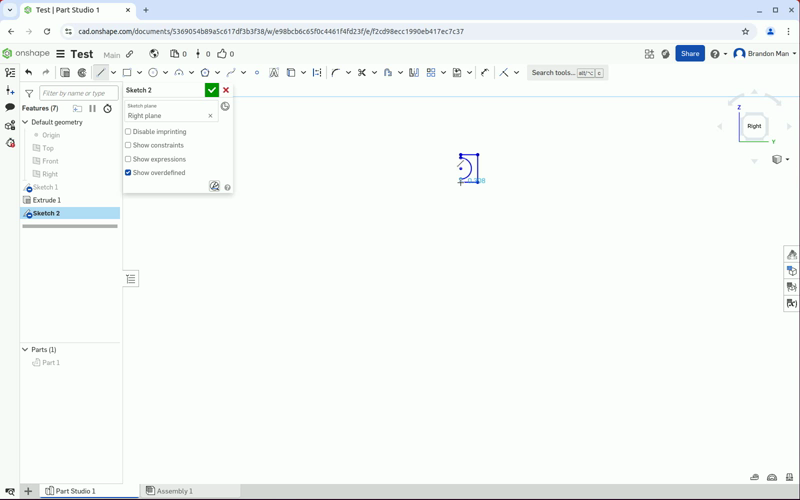
scroll(6)
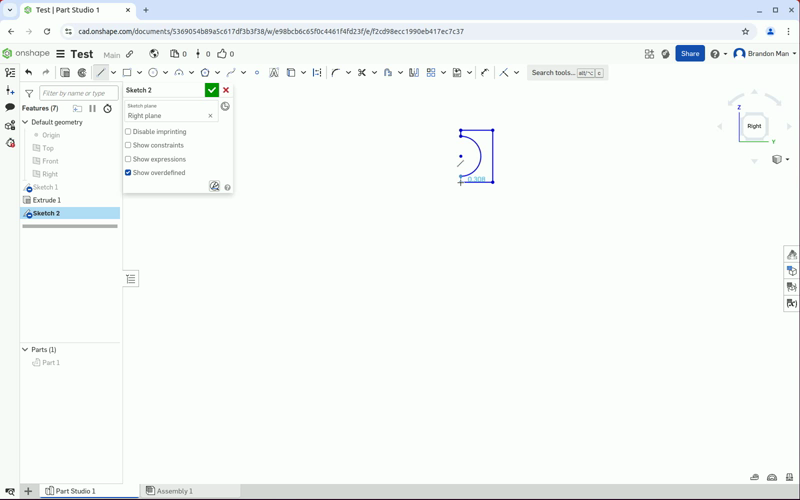
scroll(6)
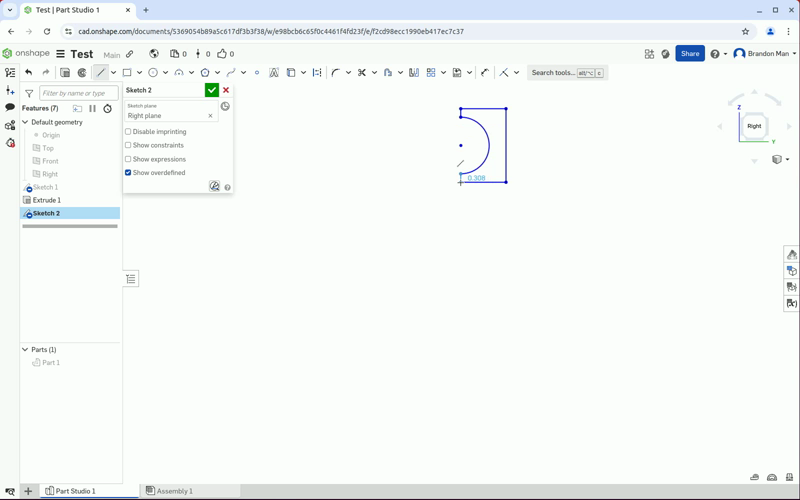
scroll(6)
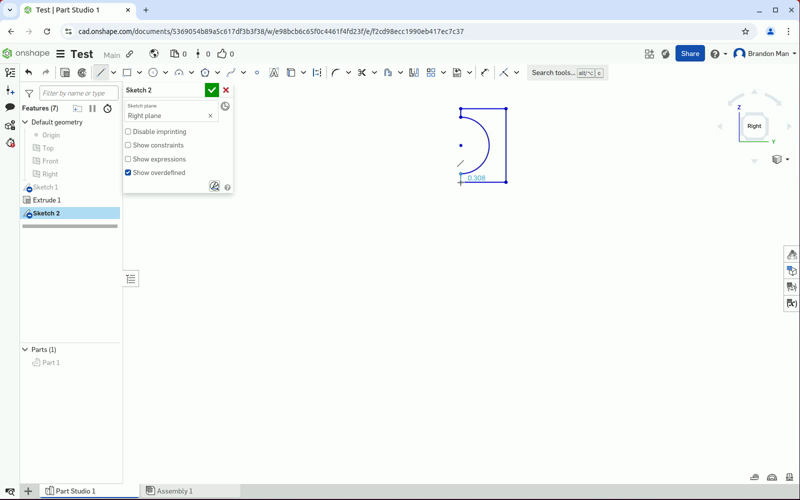
scroll(6)
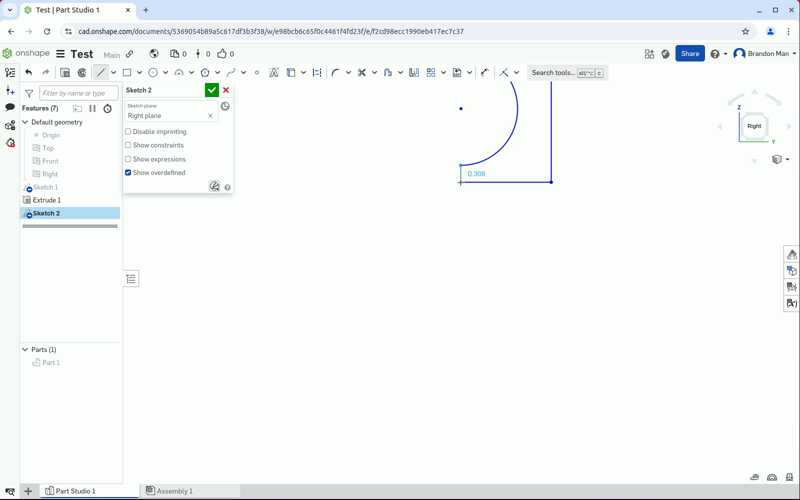
key_up(shift)
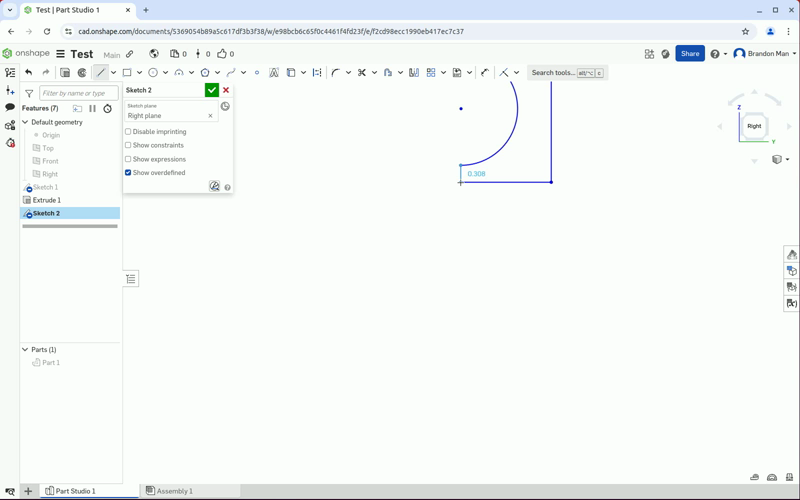
click(460, 182)
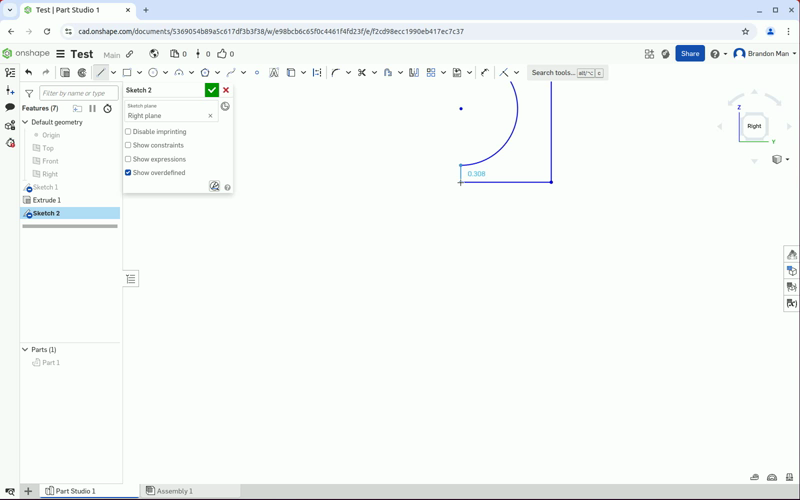
scroll(-6)
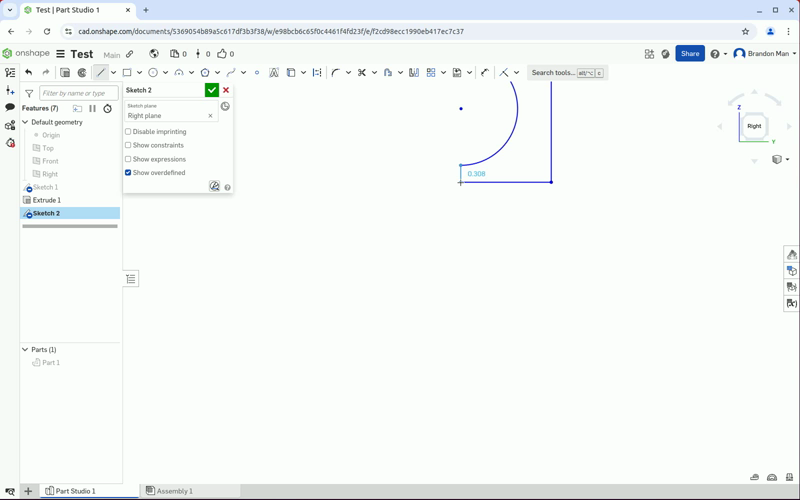
scroll(-6)
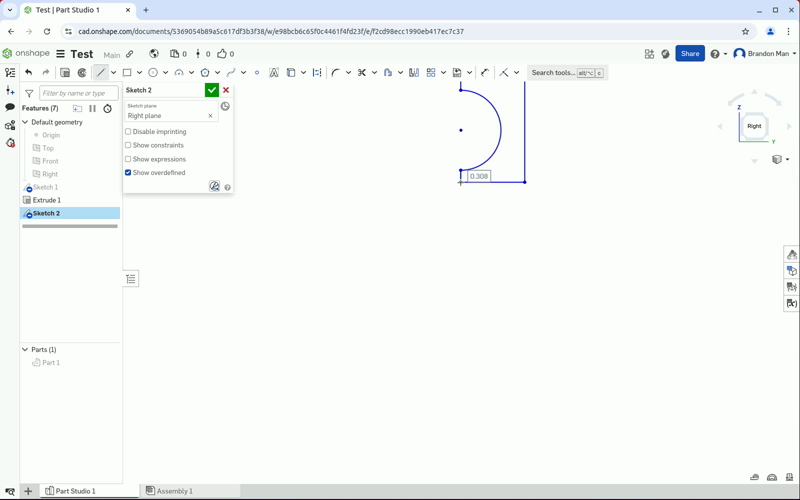
scroll(-6)
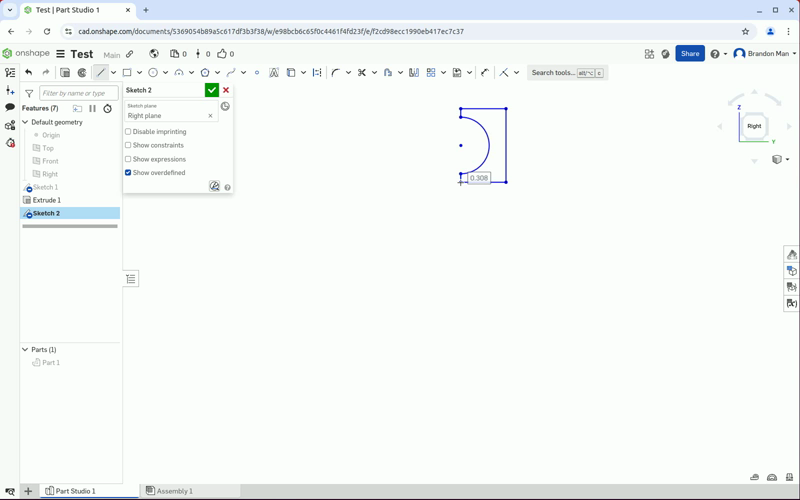
scroll(-6)
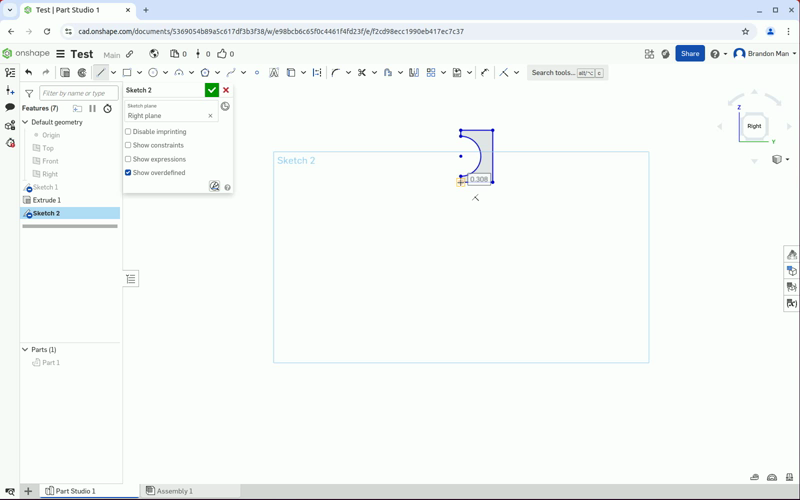
scroll(-6)
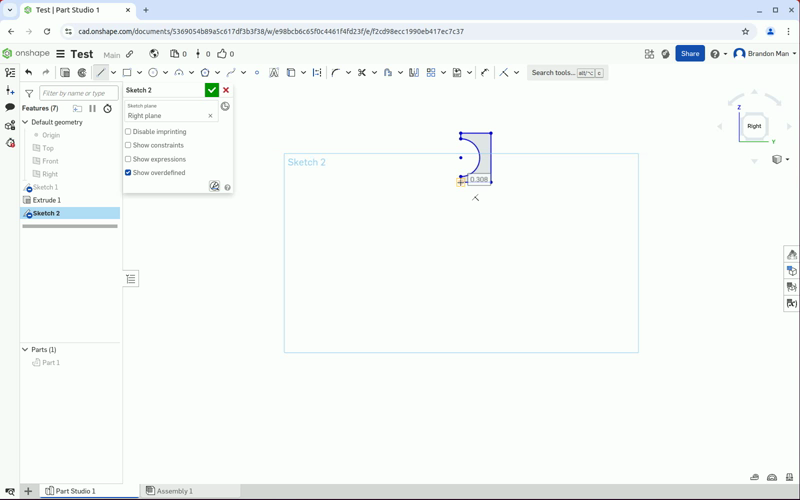
scroll(-6)
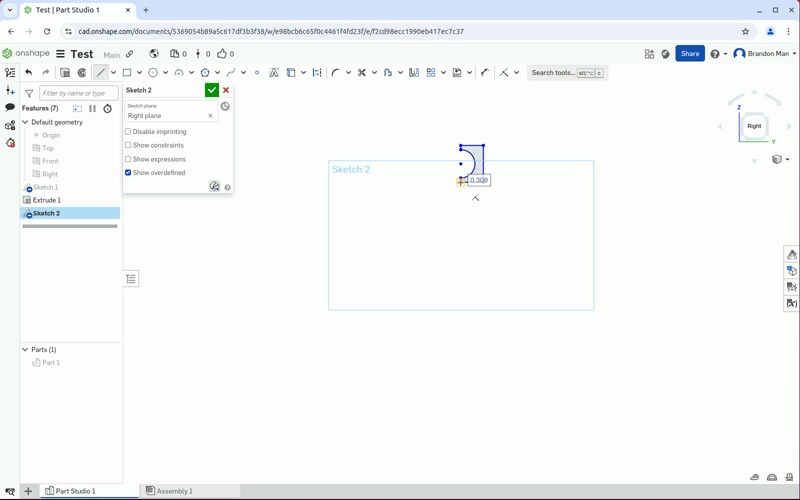
scroll(-6)
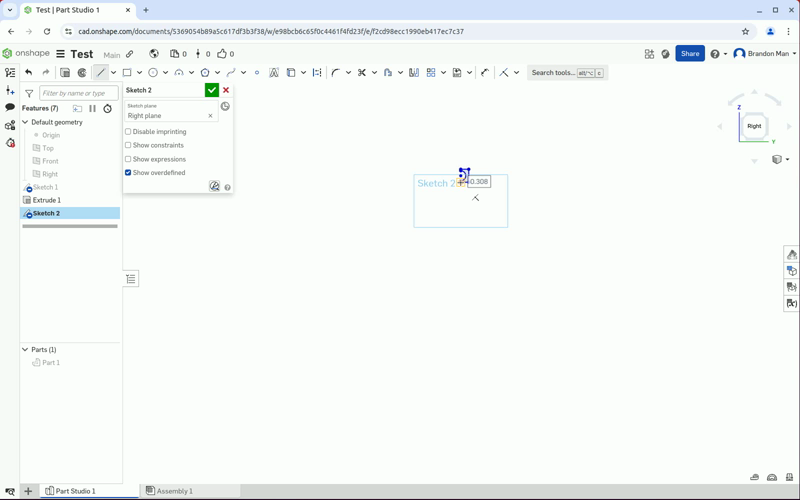
key(esc)
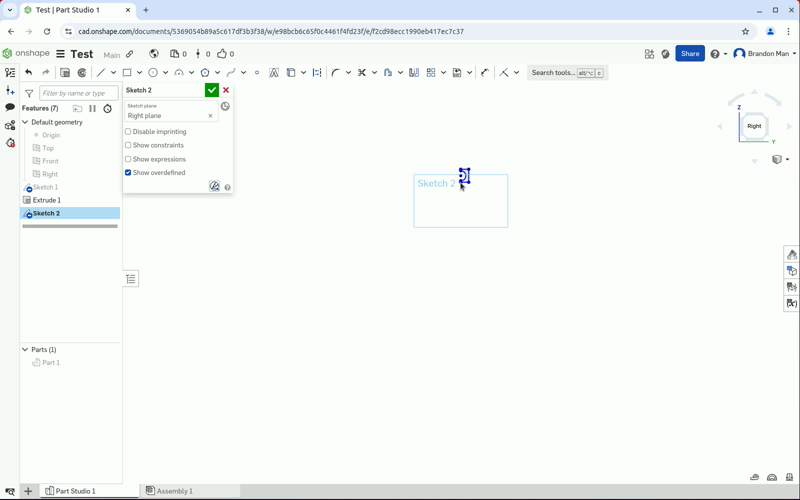
mouse_move(463, 174)
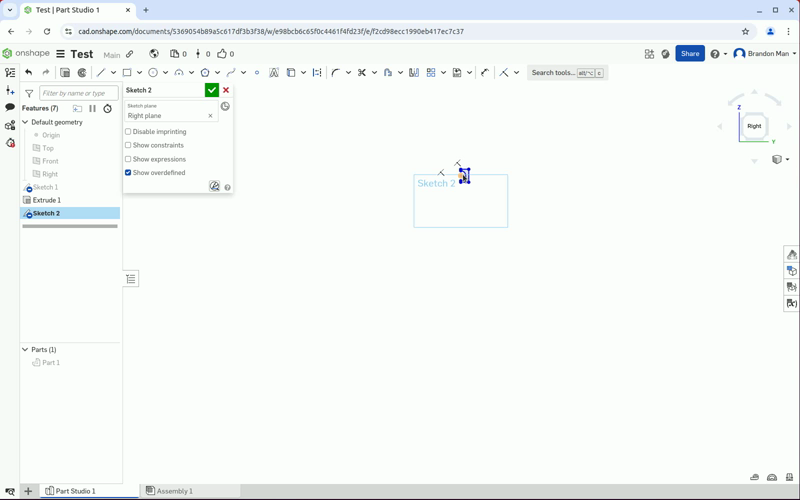
scroll(6)
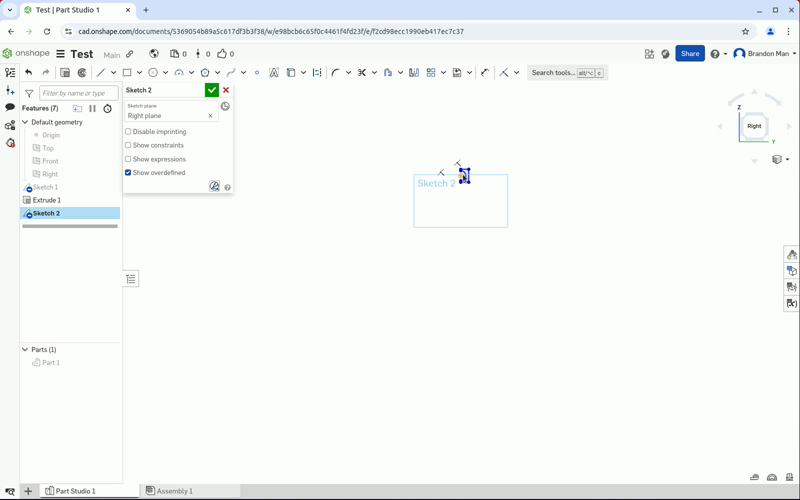
scroll(6)
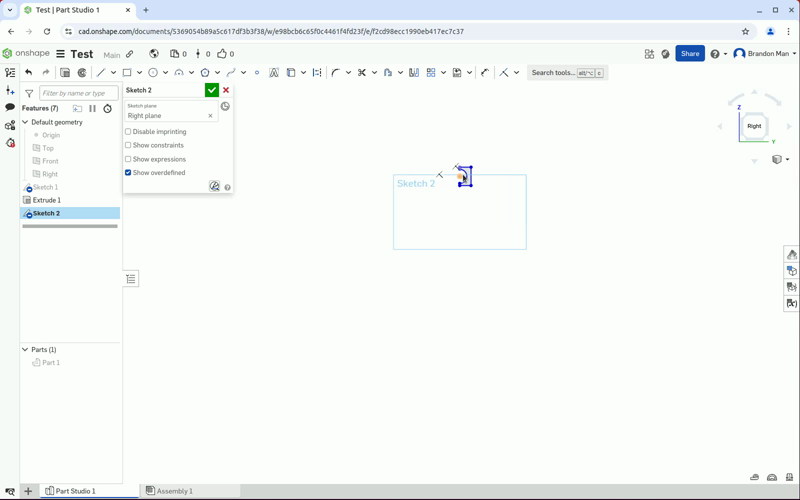
scroll(6)
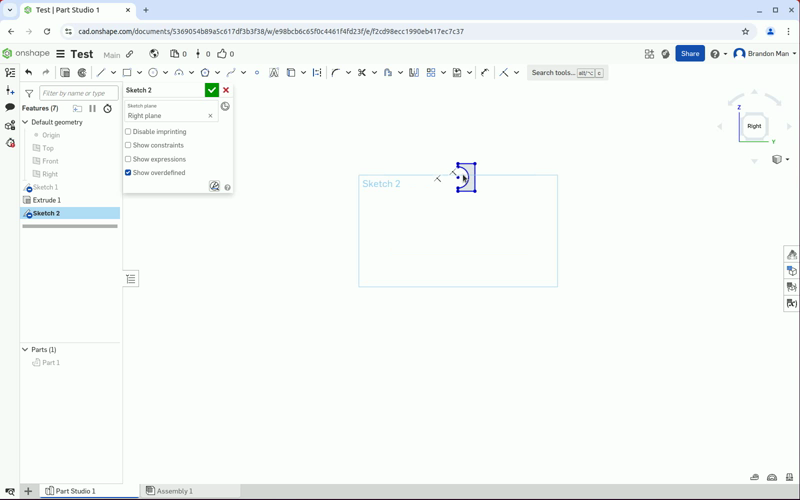
scroll(6)
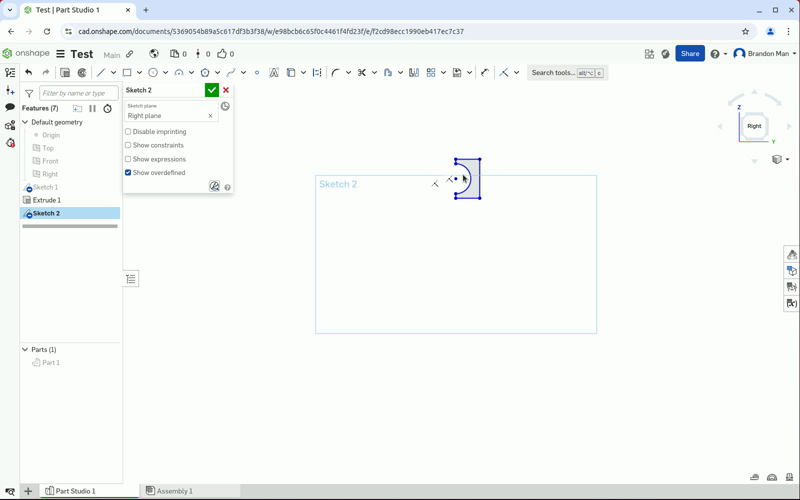
scroll(6)
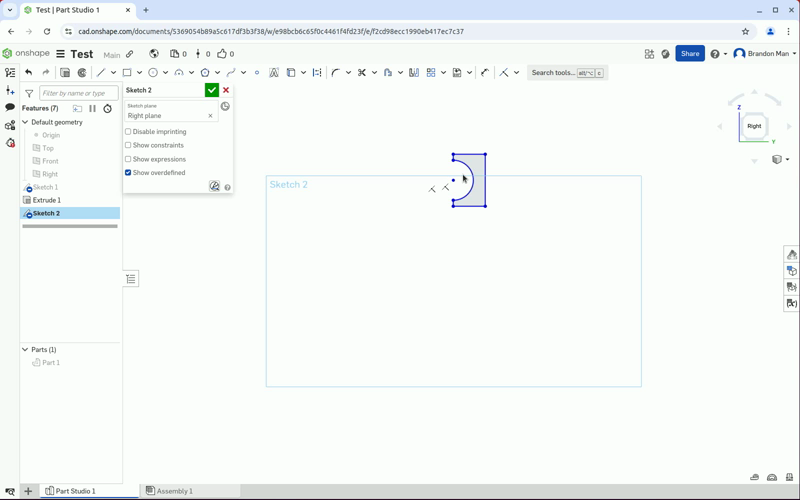
scroll(6)
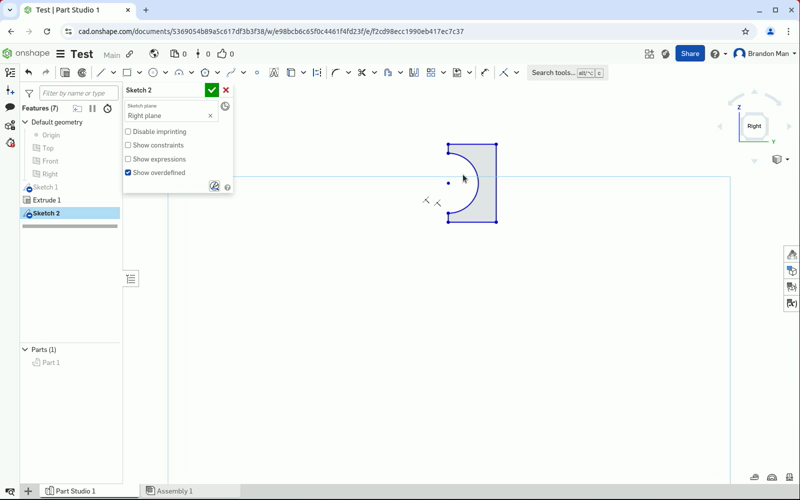
scroll(6)
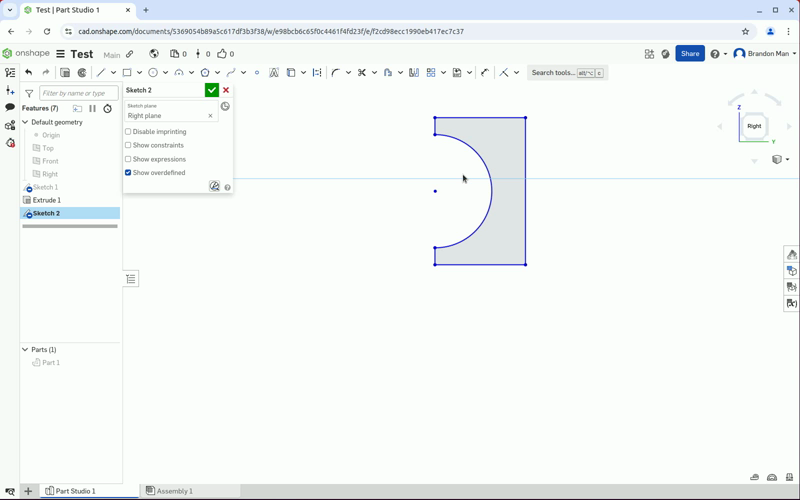
click(463, 174)
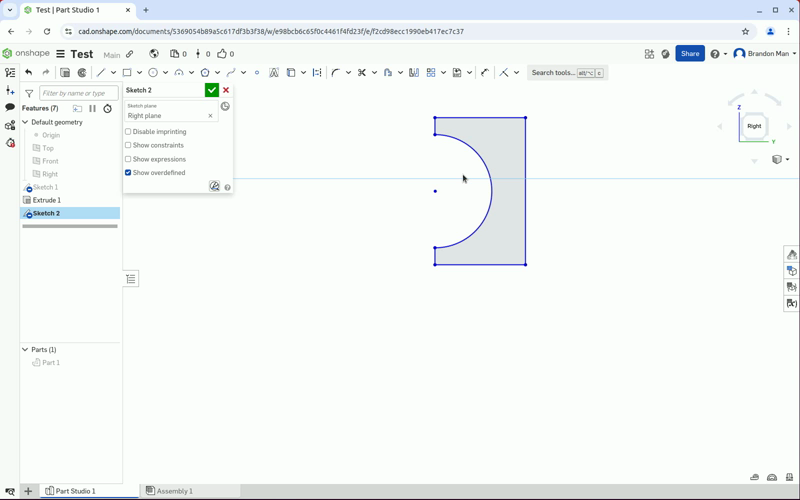
scroll(-6)
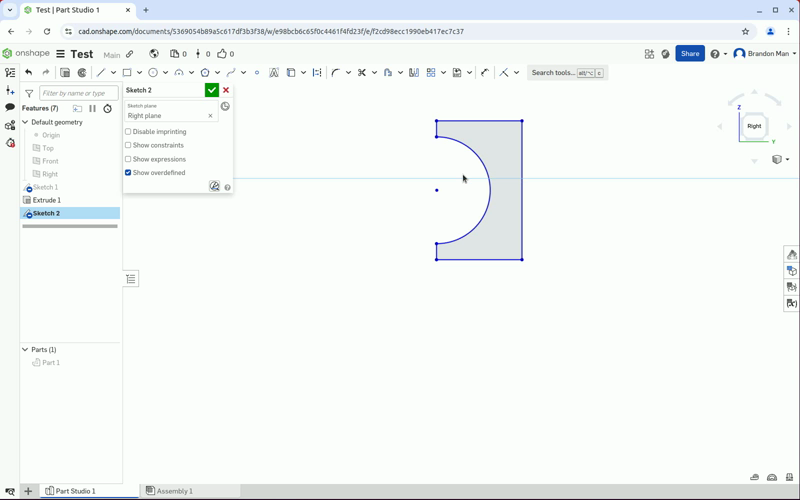
scroll(-6)
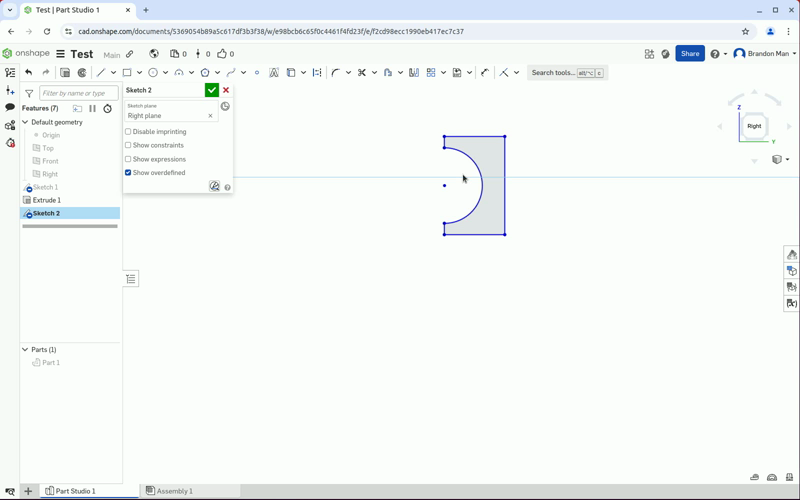
scroll(-6)
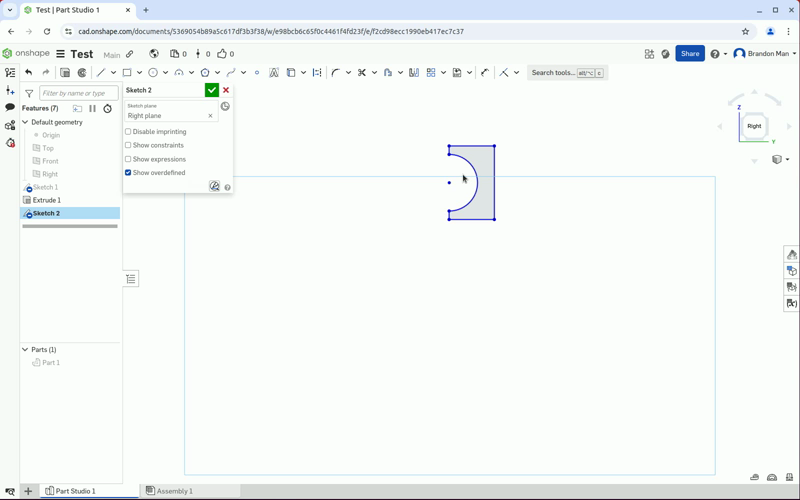
scroll(-6)
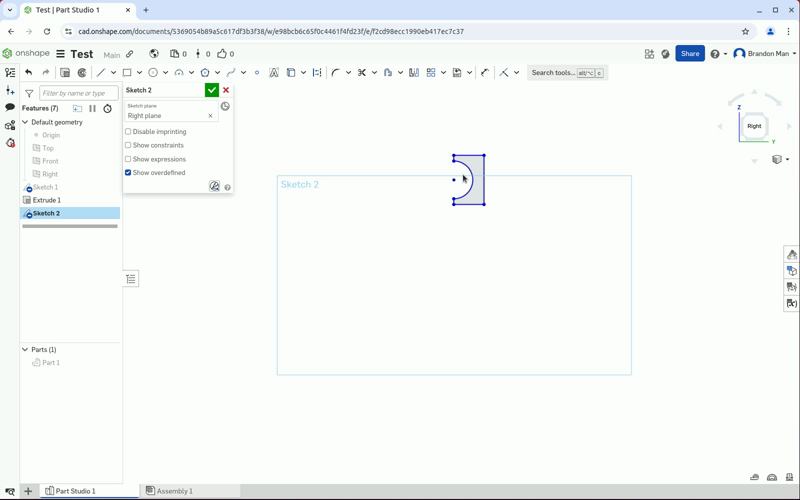
scroll(-6)
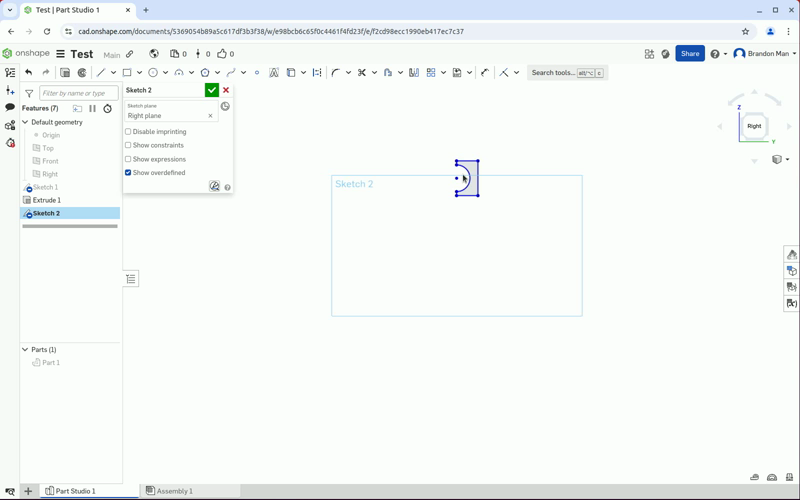
scroll(-6)
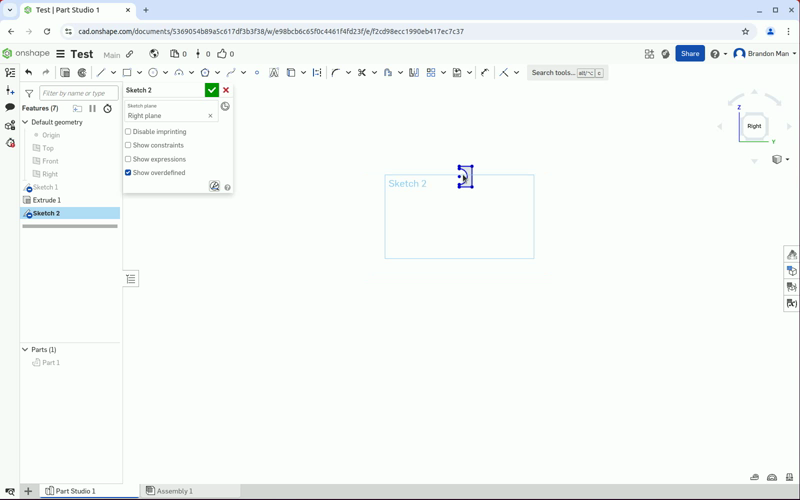
scroll(-6)
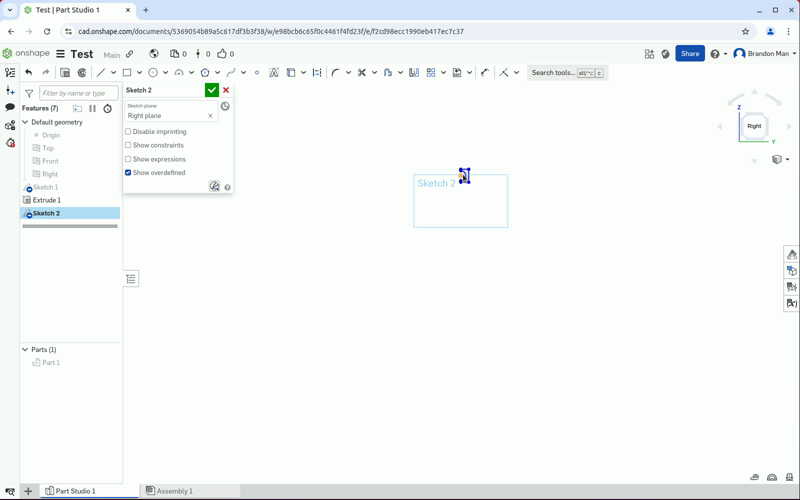
mouse_move(73, 352)
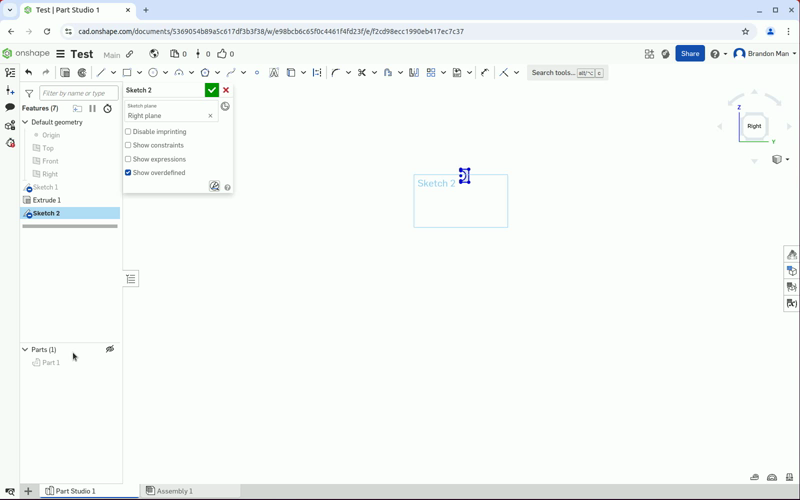
key(shift+y)
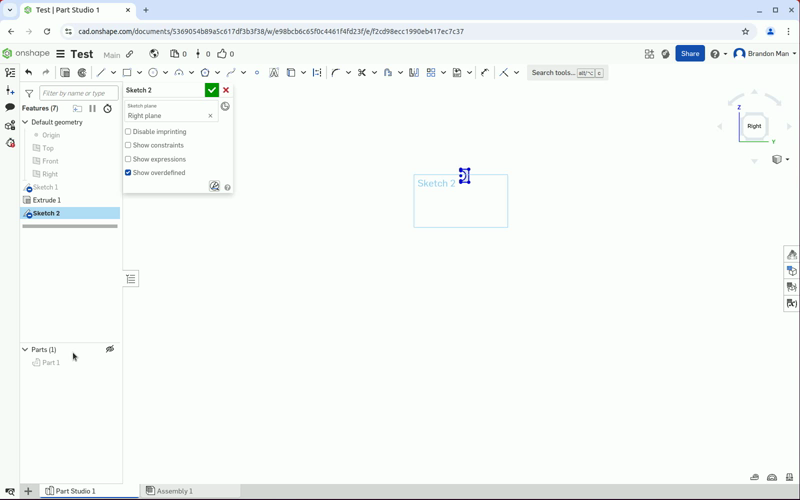
key(shift+e)
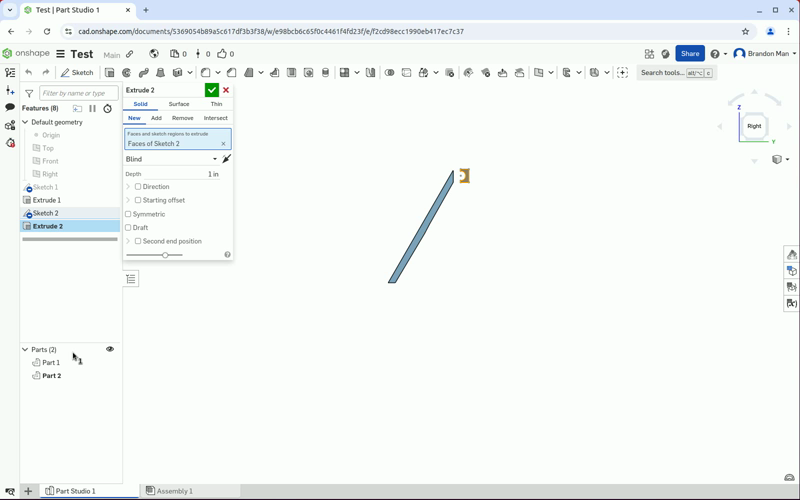
mouse_move(143, 106)
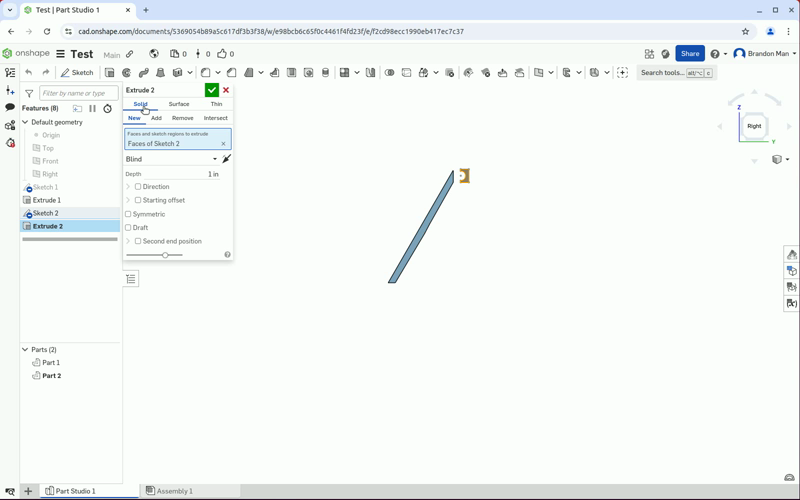
click(143, 106)
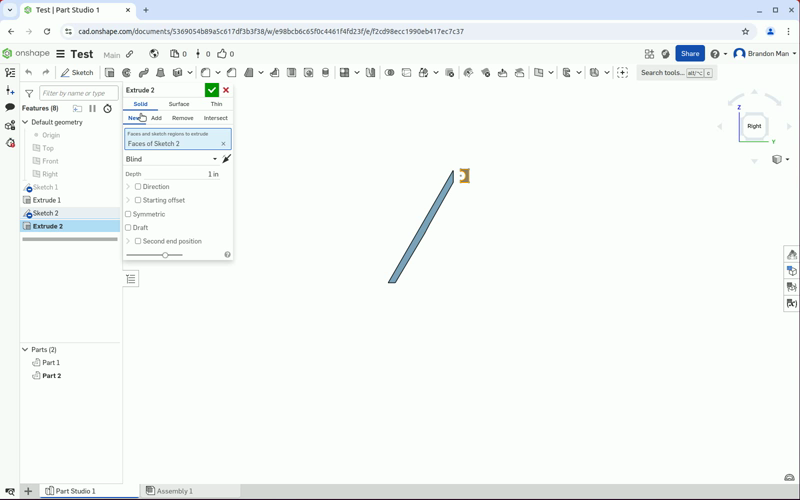
mouse_move(137, 120)
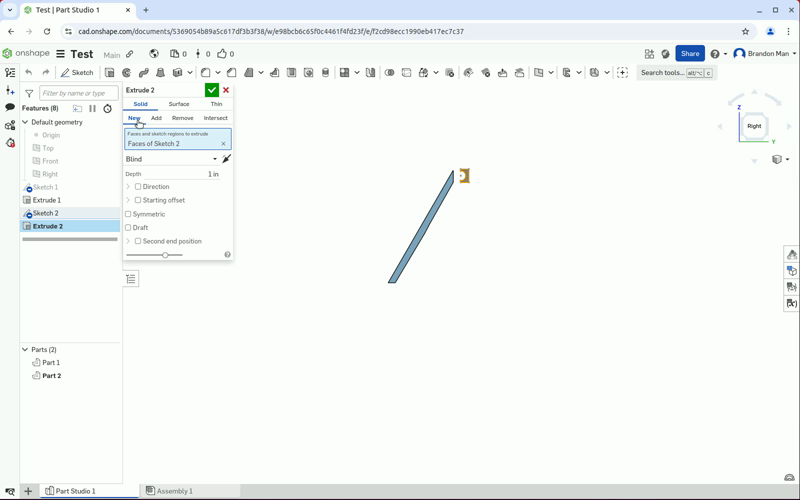
click(137, 120)
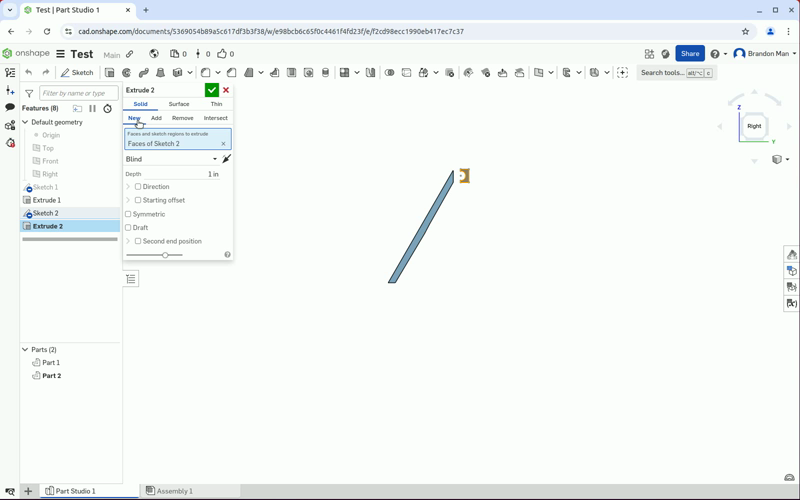
key(tab, 4)
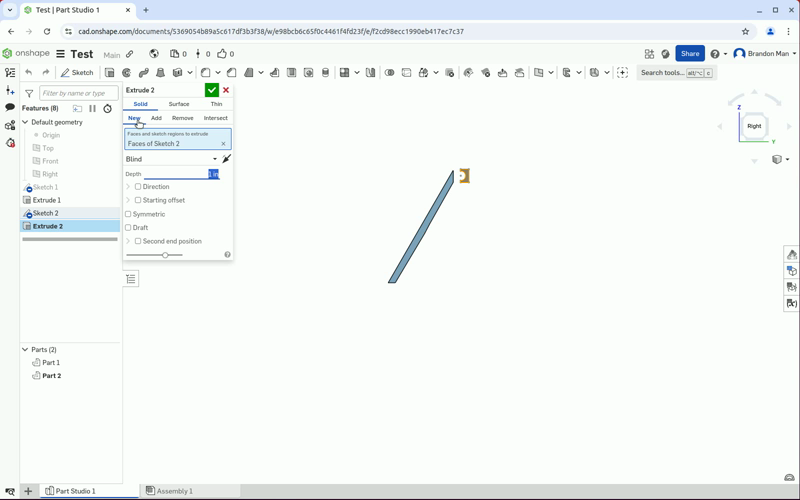
text(2.648)
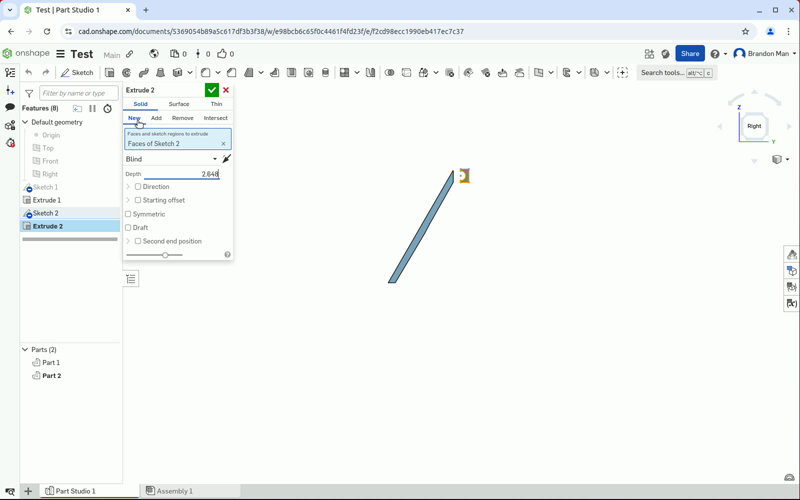
key(enter)
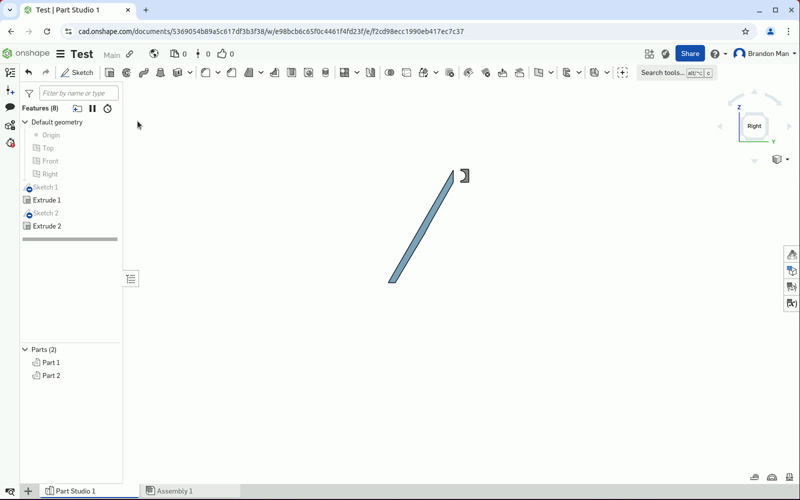
key(shift+h)
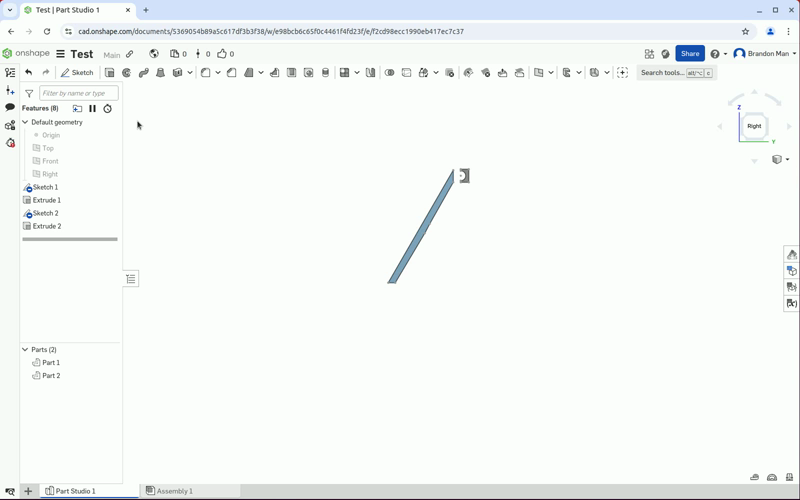
key(shift+h)
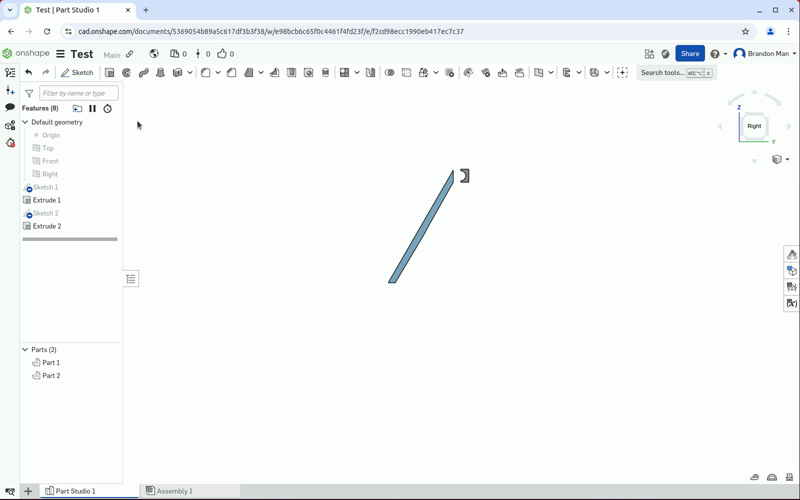
mouse_move(73, 189)
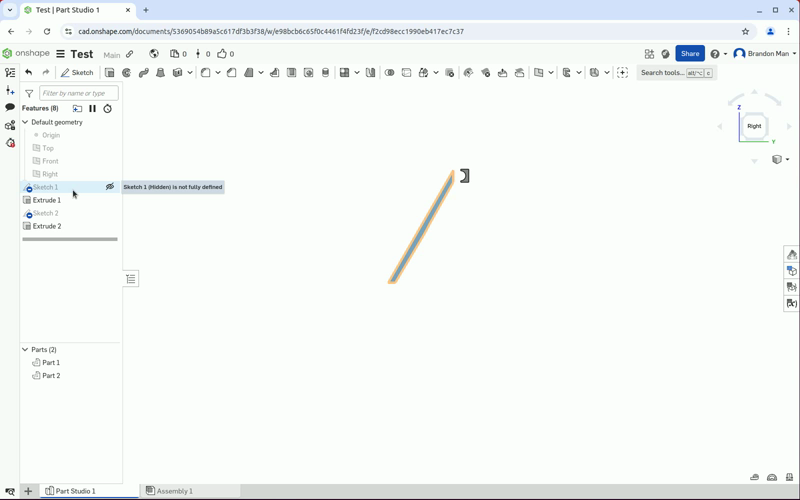
click(73, 189)
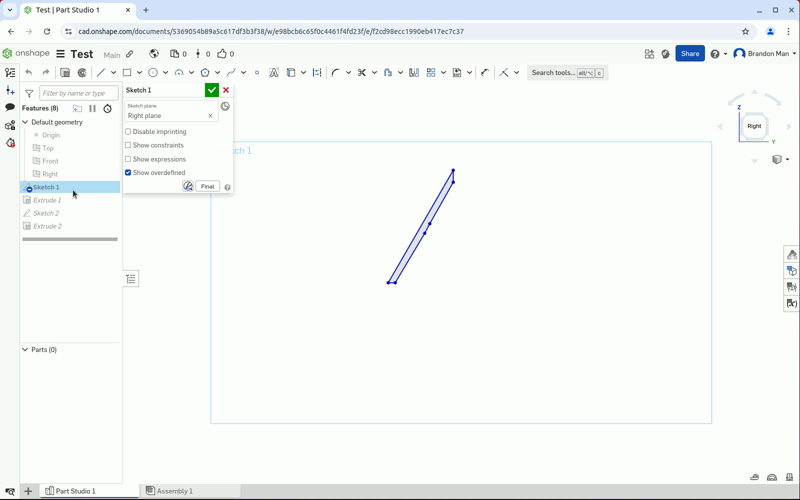
mouse_move(229, 92)
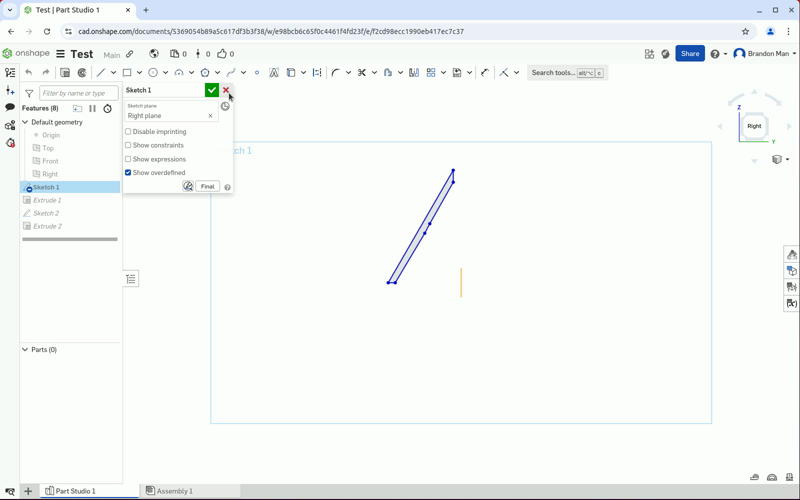
click(229, 92)
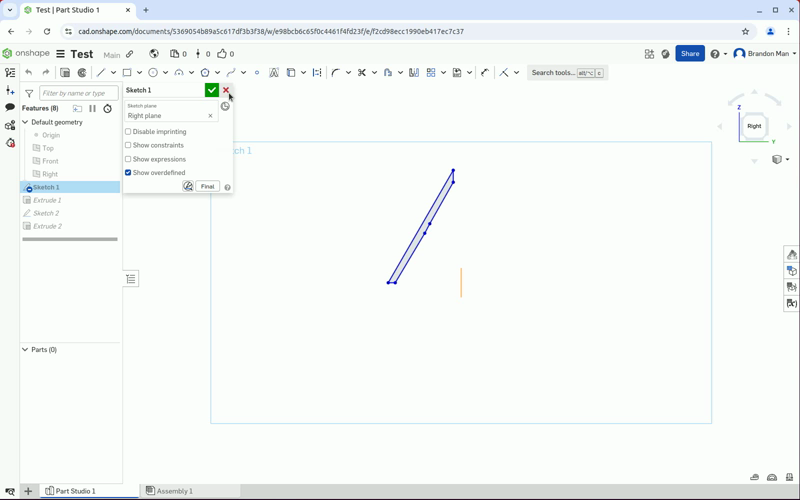
key(shift+s)
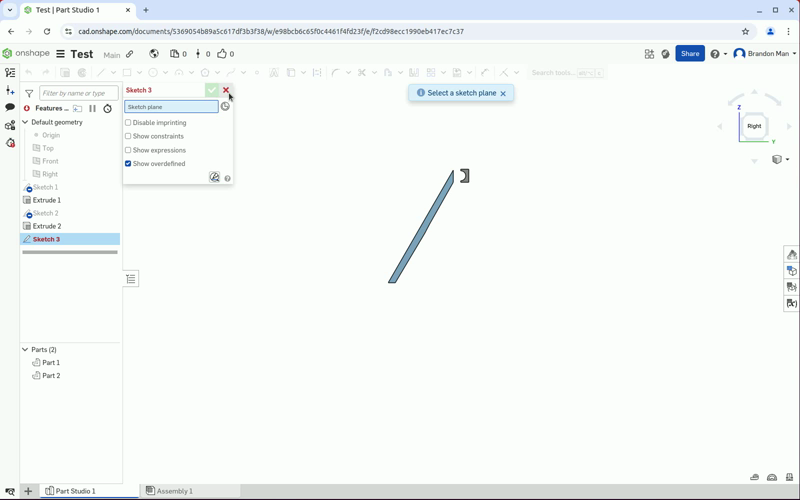
mouse_move(73, 176)
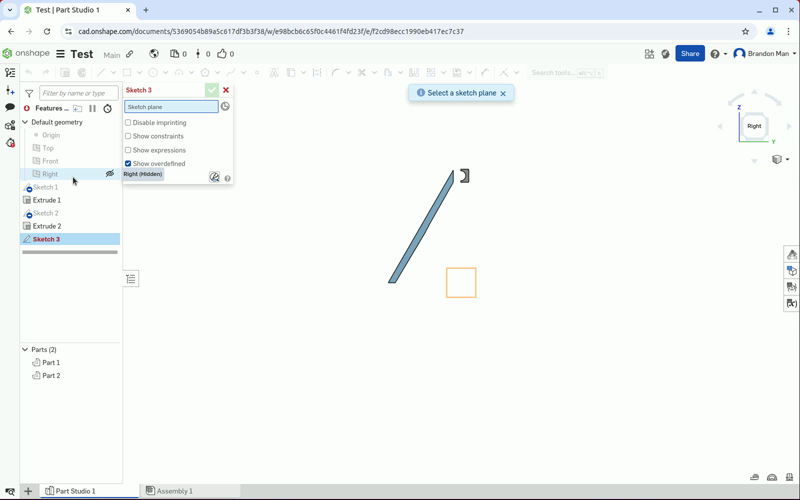
click(73, 176)
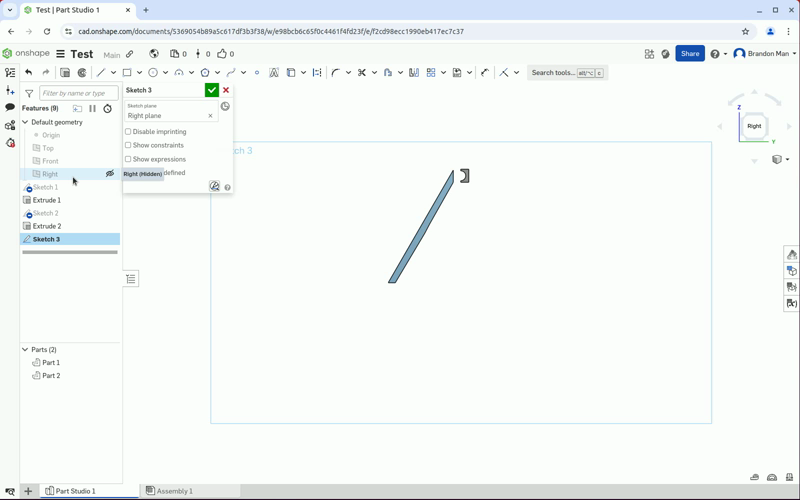
mouse_move(73, 352)
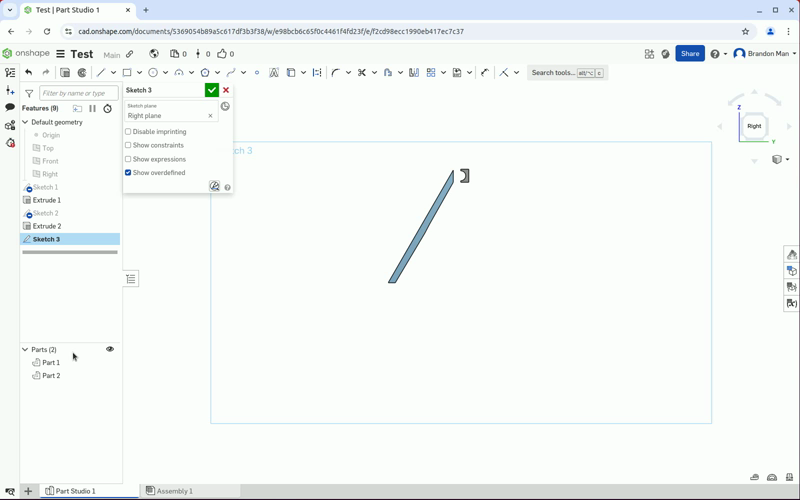
key(y)
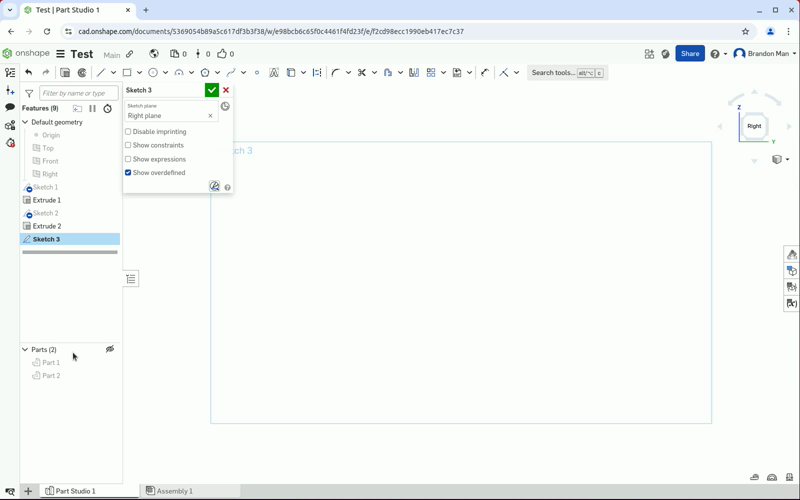
key(l)
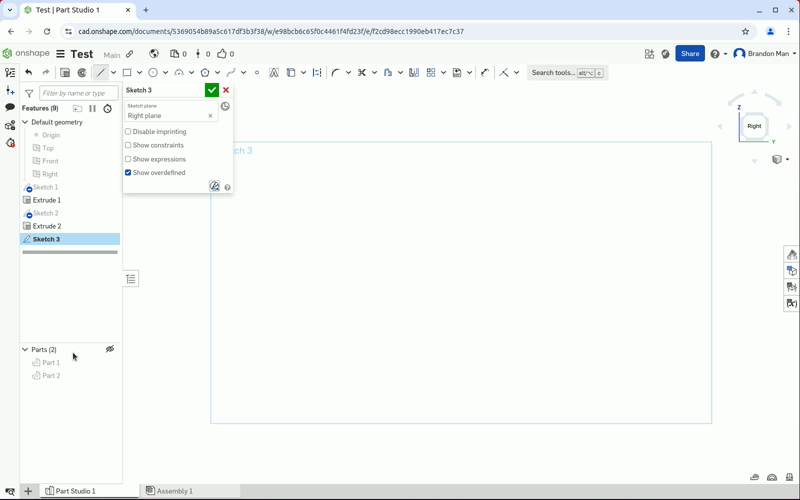
key_down(shift)
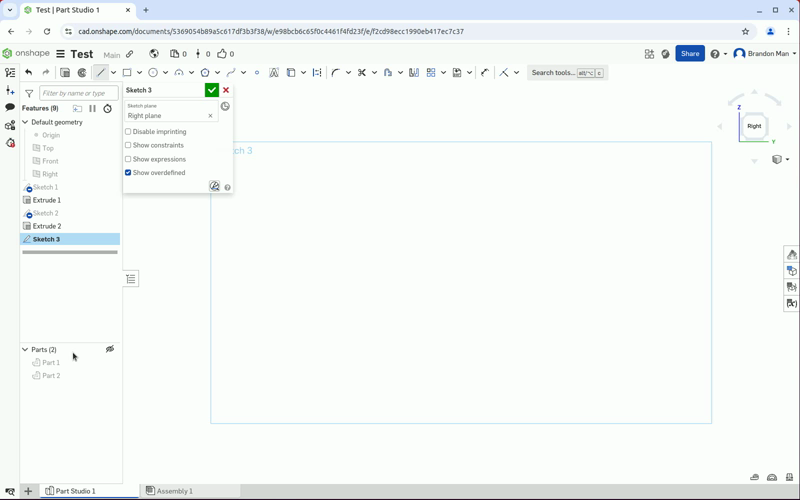
mouse_move(453, 182)
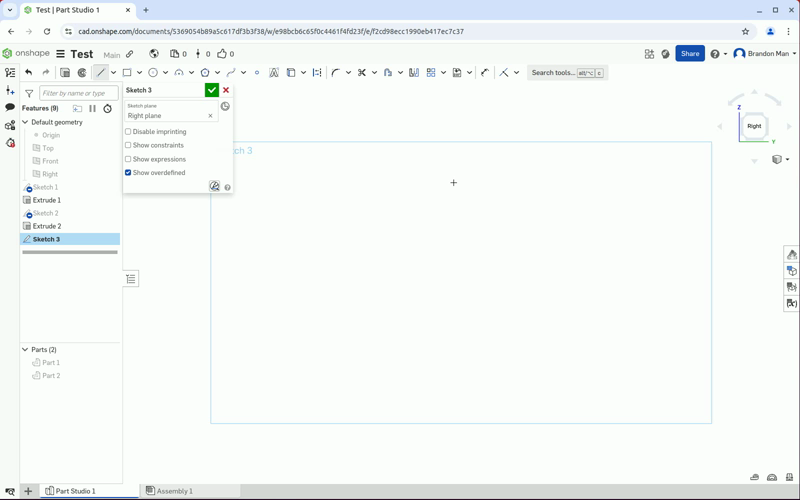
click(453, 182)
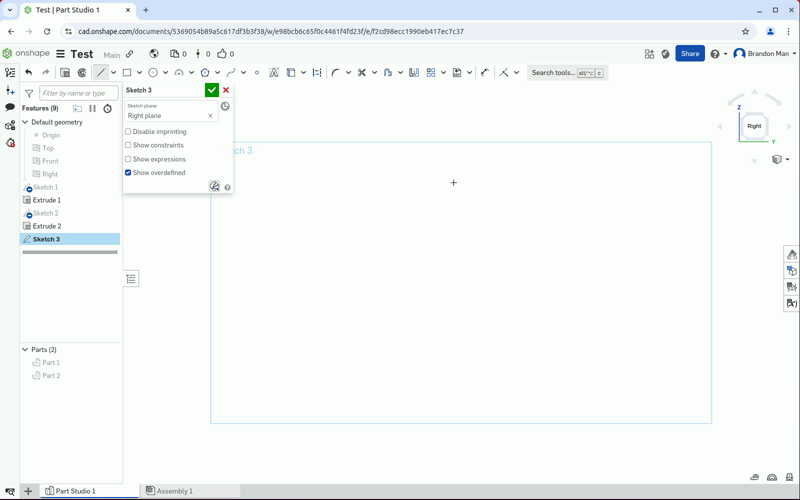
key_up(shift)
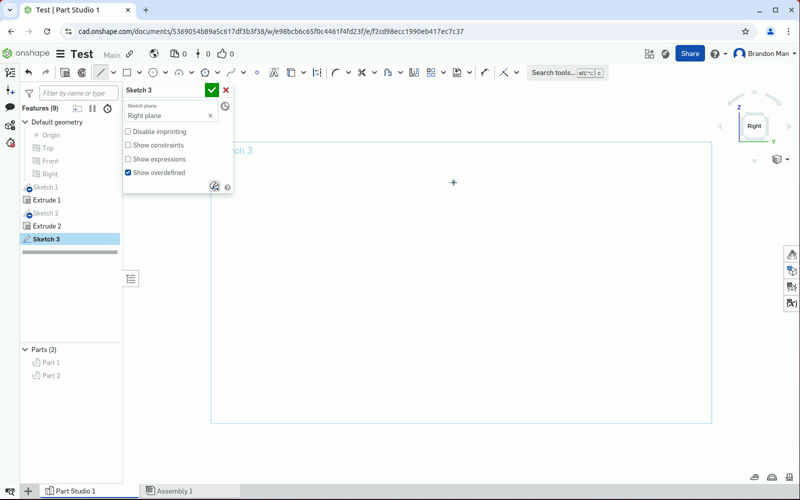
key_down(shift)
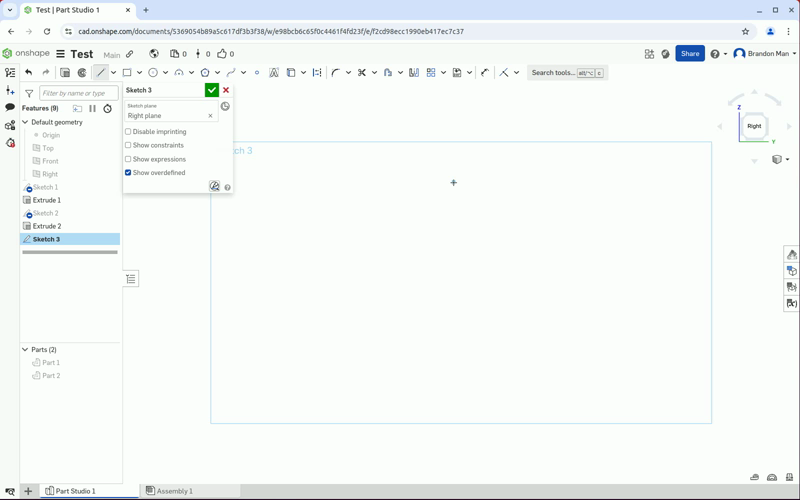
mouse_move(483, 182)
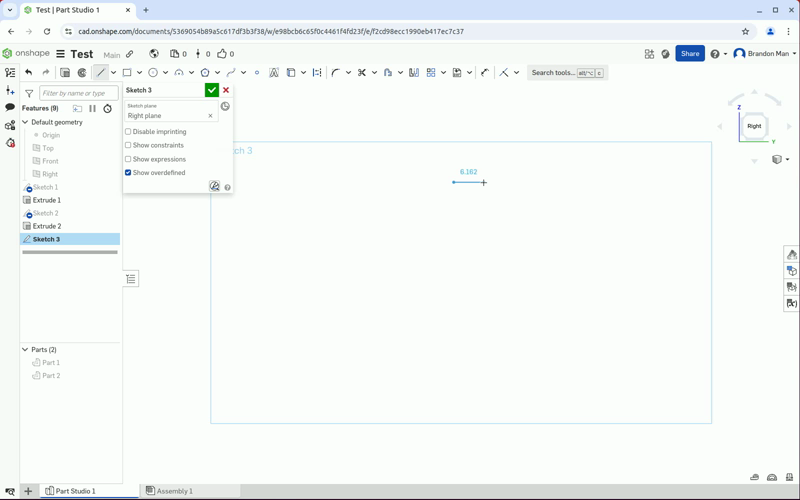
mouse_move(461, 182)
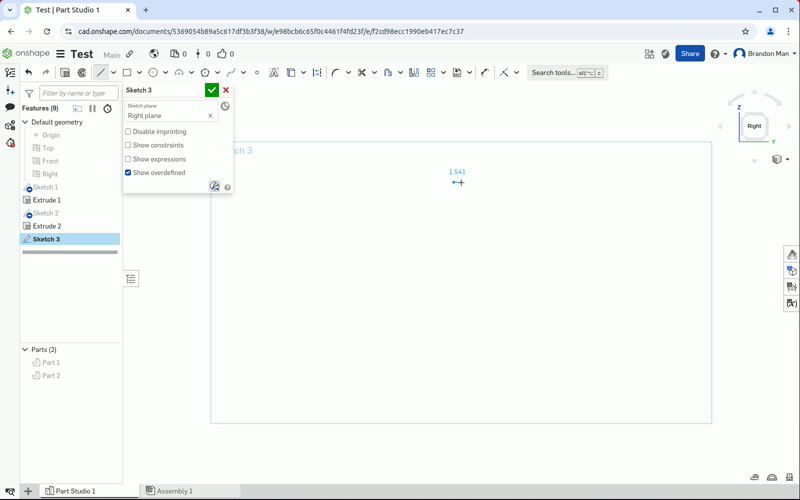
click(461, 182)
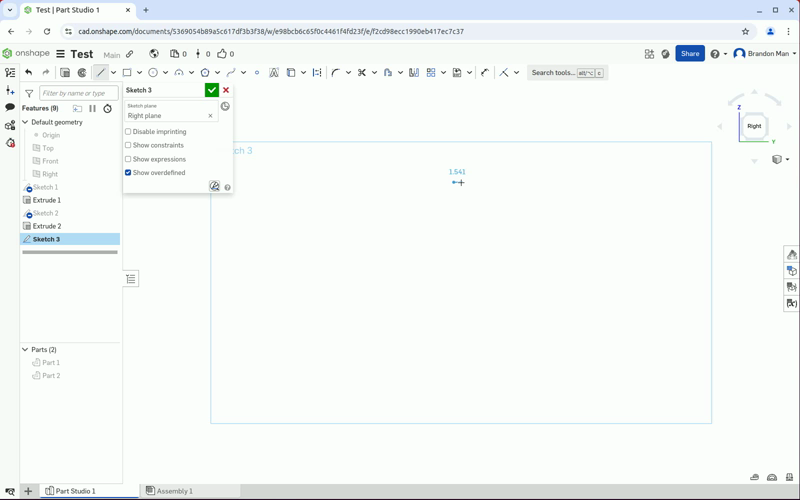
key_up(shift)
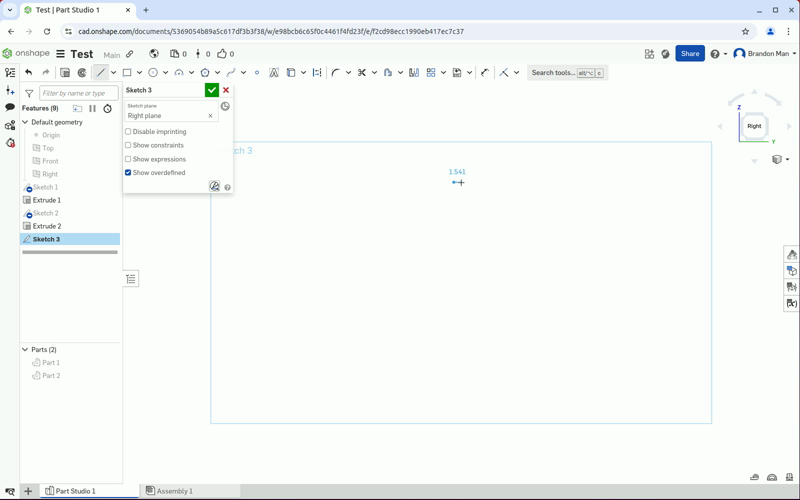
key_down(shift)
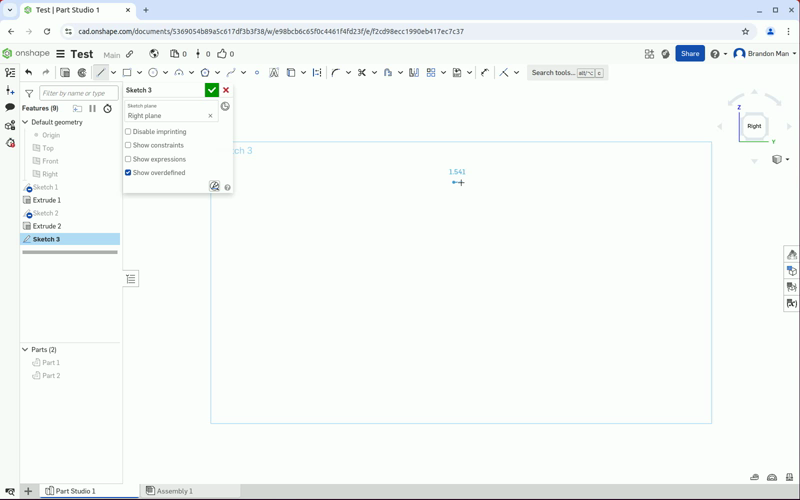
mouse_move(491, 182)
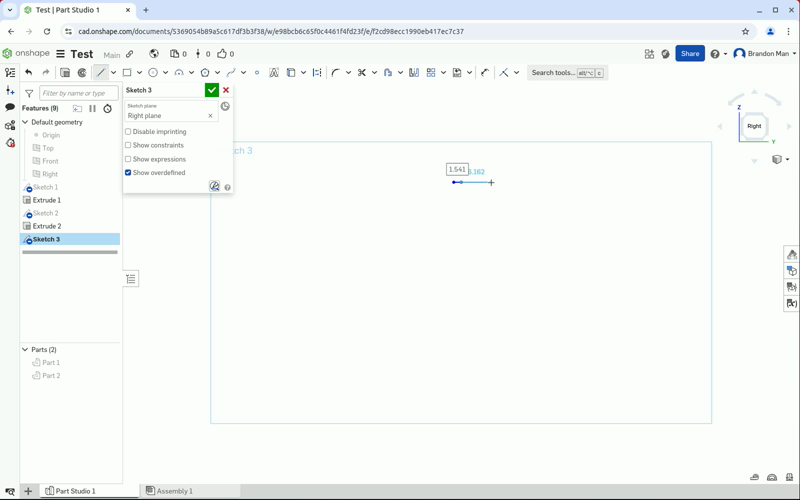
mouse_move(461, 180)
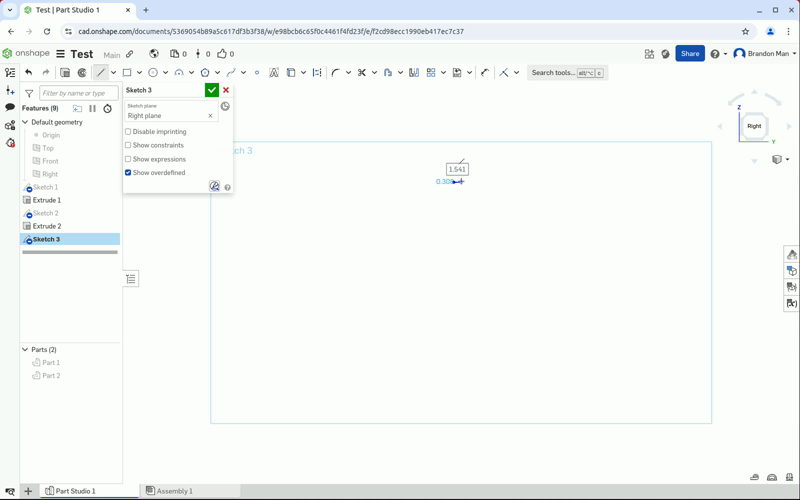
scroll(6)
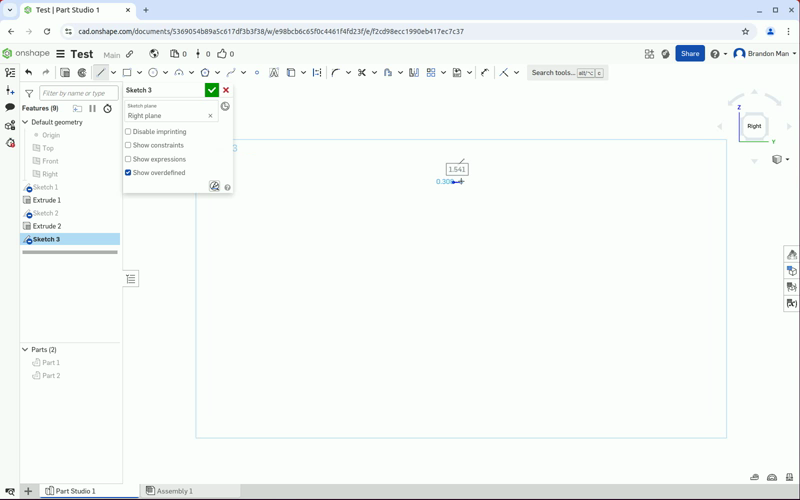
scroll(6)
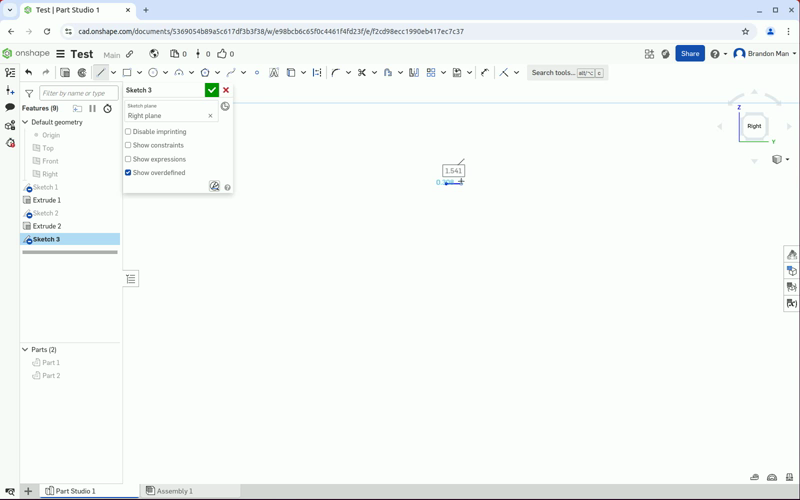
scroll(6)
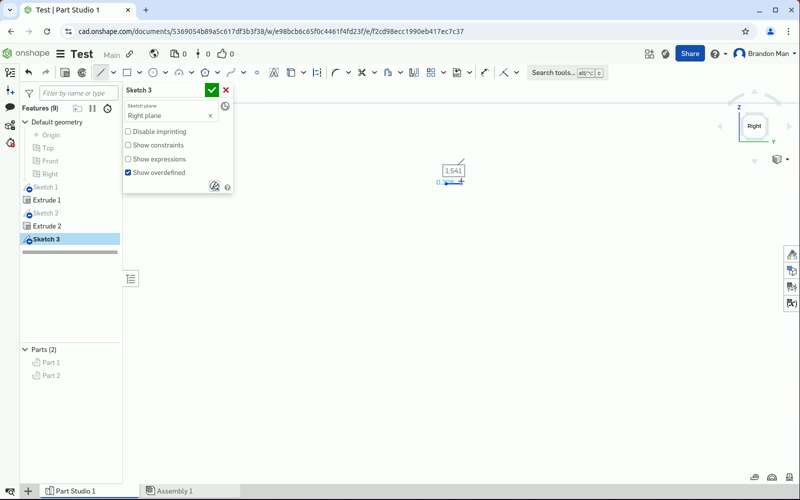
scroll(6)
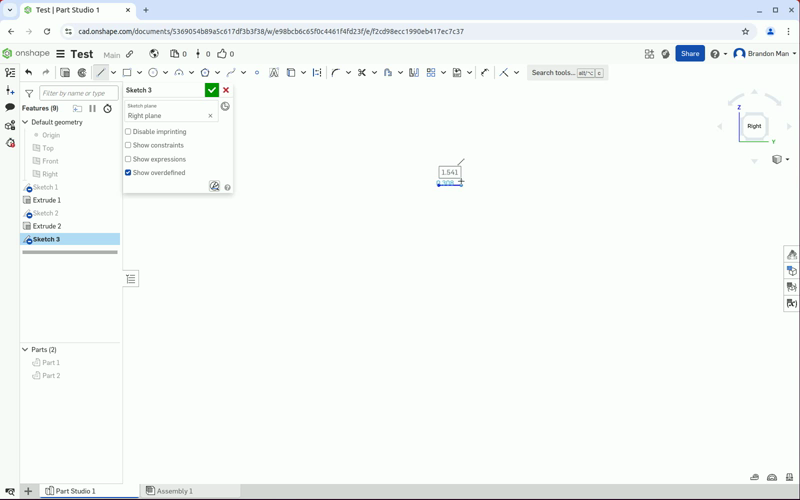
scroll(6)
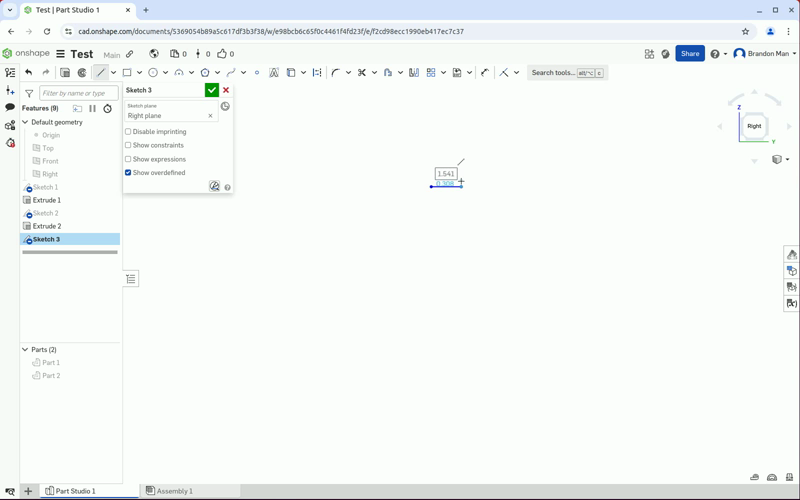
scroll(6)
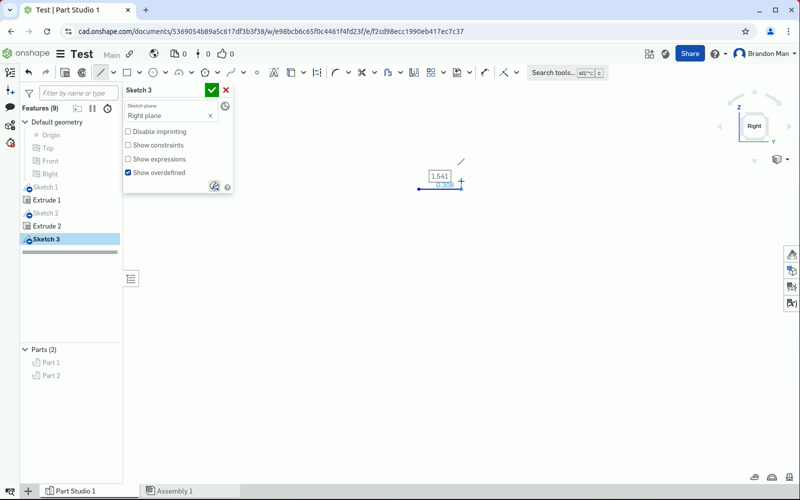
scroll(6)
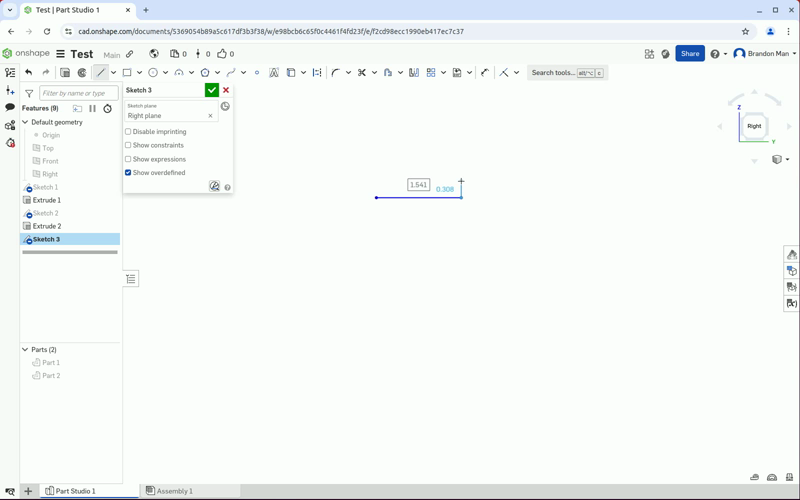
click(461, 180)
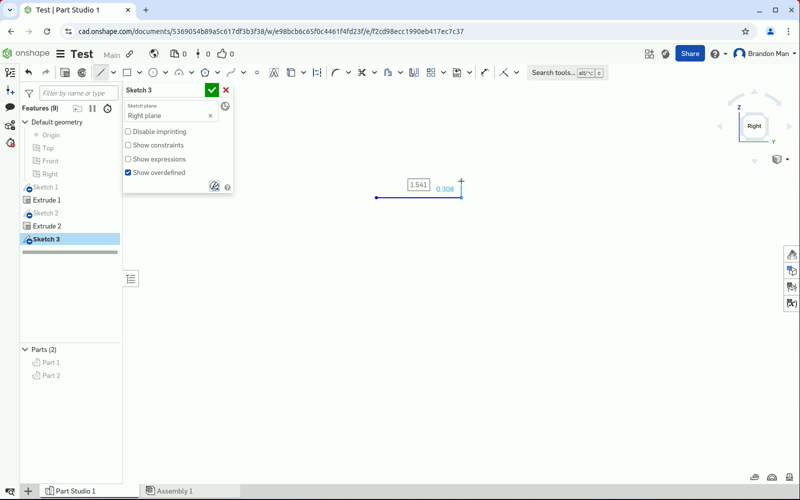
scroll(-6)
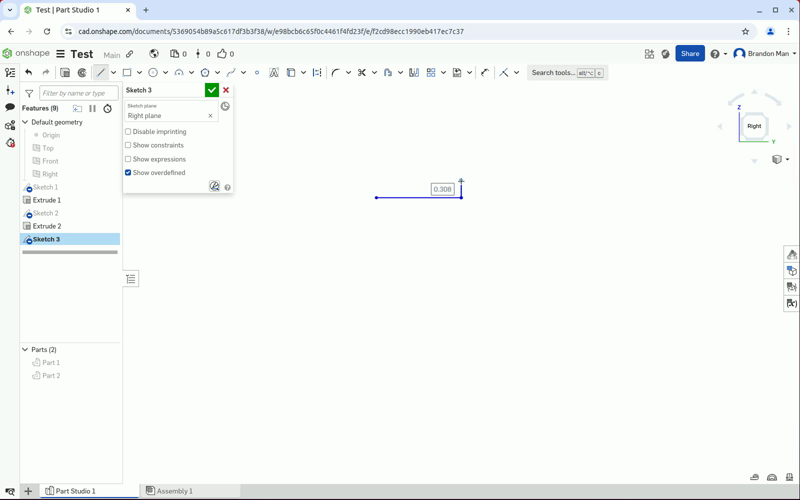
scroll(-6)
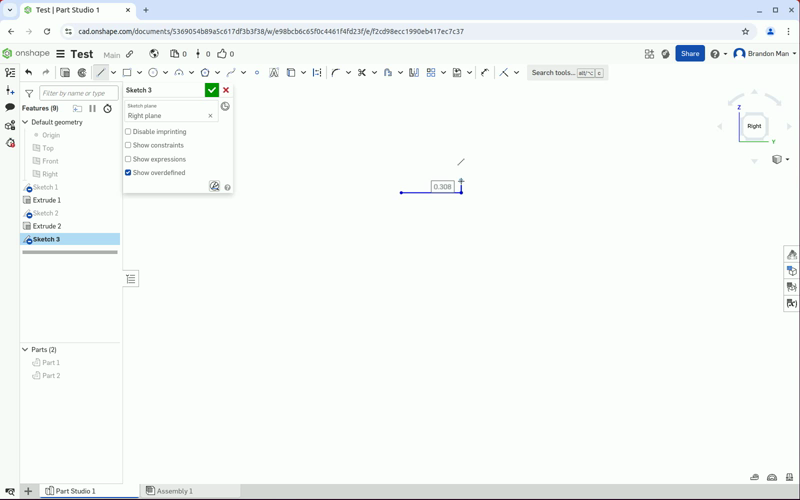
scroll(-6)
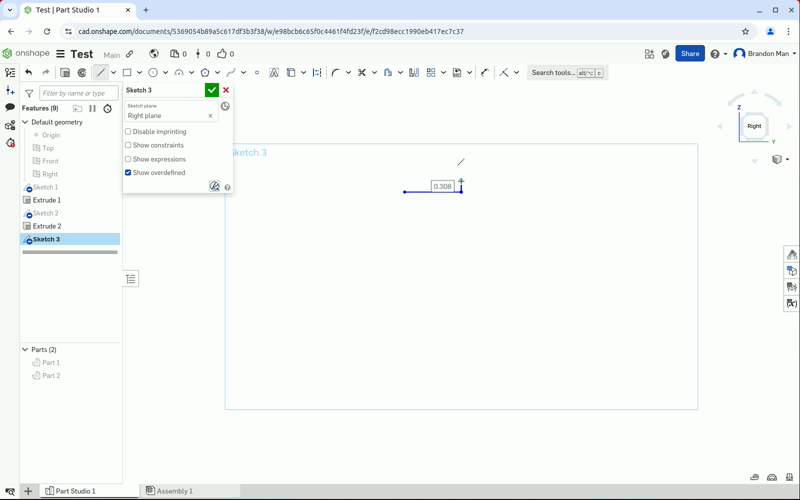
scroll(-6)
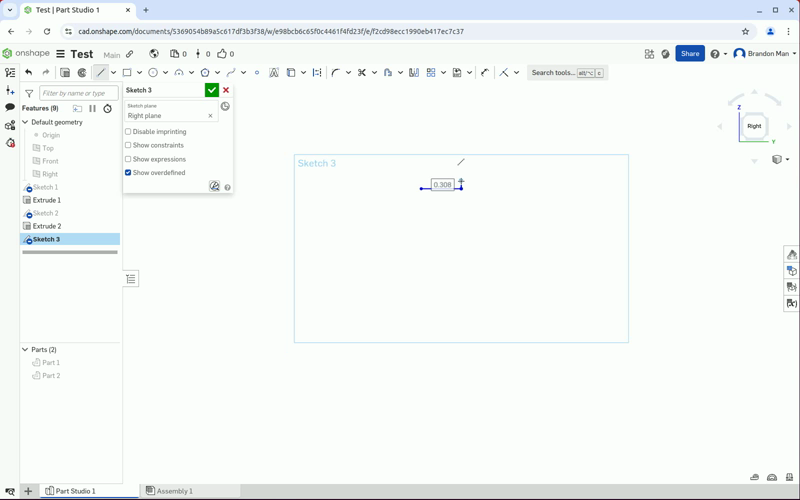
scroll(-6)
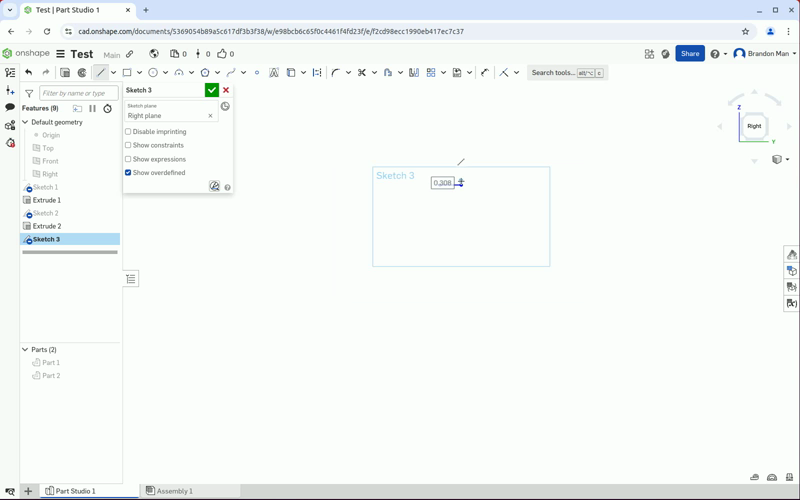
scroll(-6)
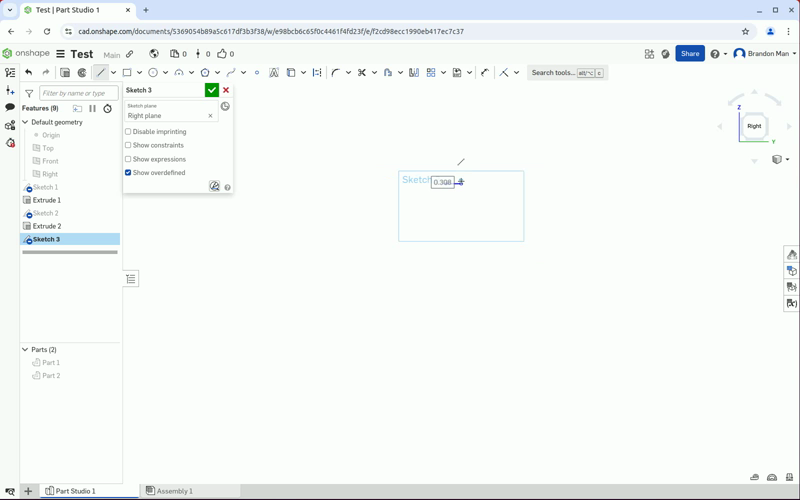
scroll(-6)
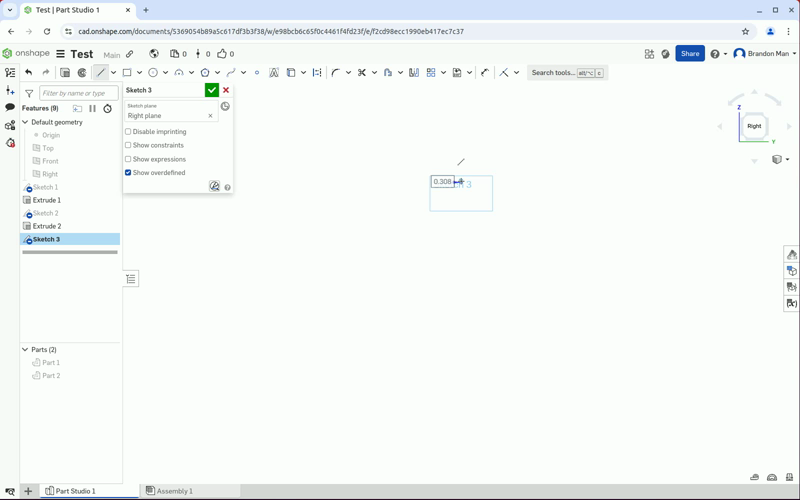
key_up(shift)
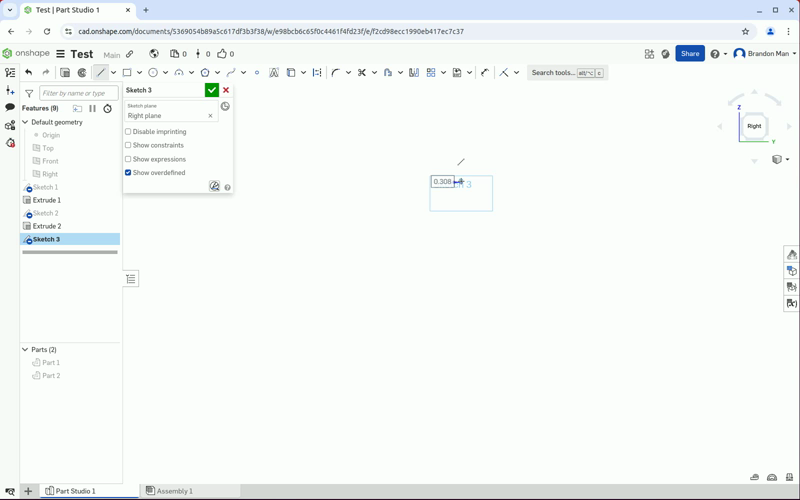
key(esc)
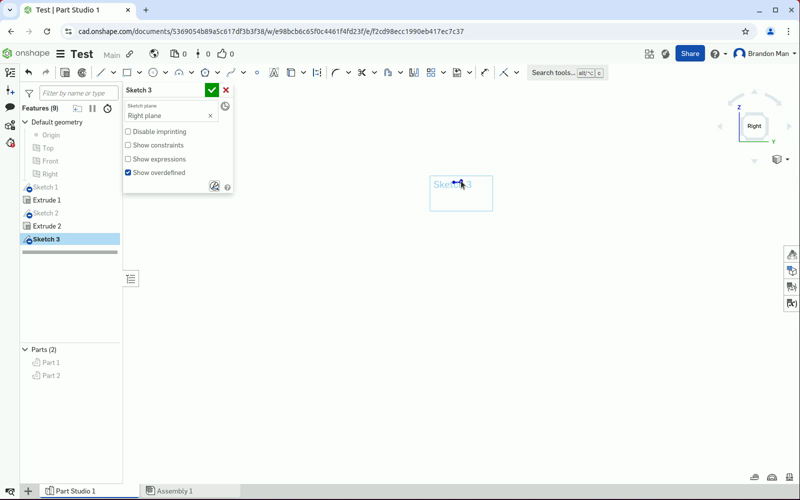
key(a)
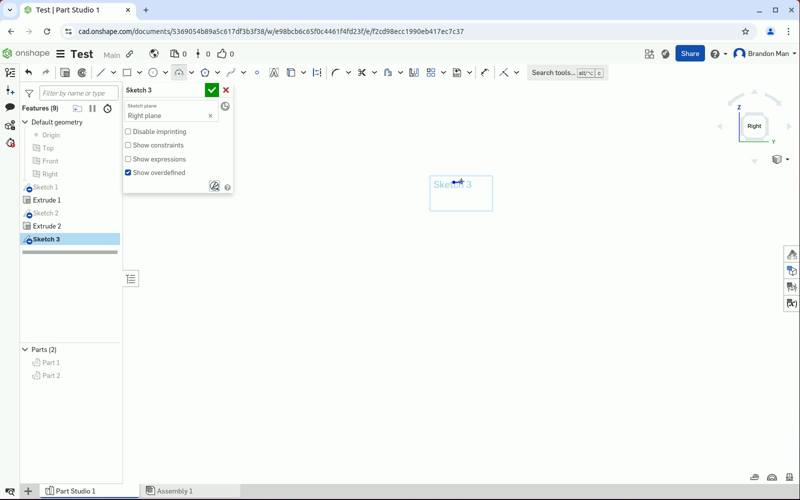
mouse_move(461, 180)
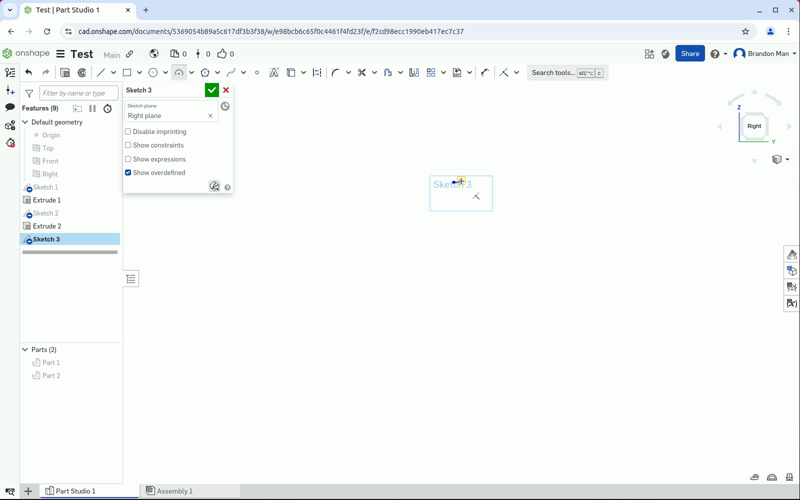
scroll(6)
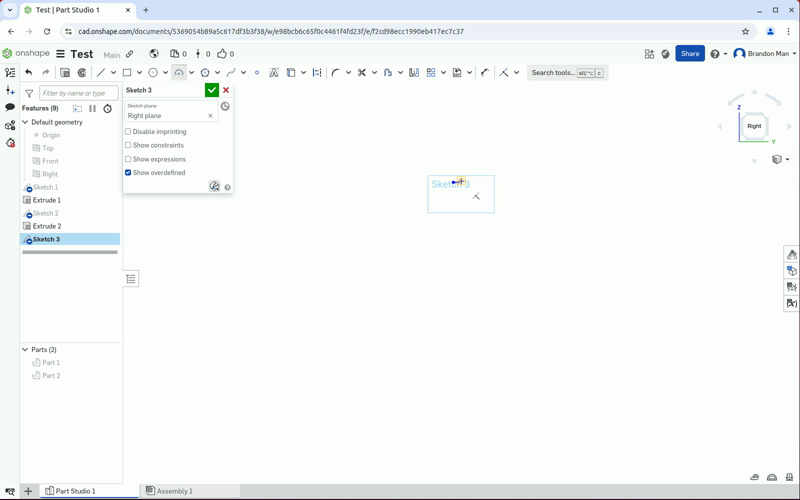
scroll(6)
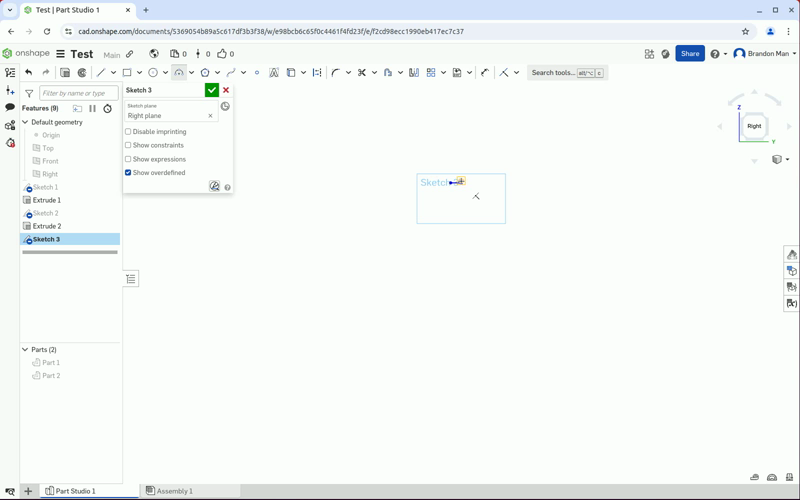
scroll(6)
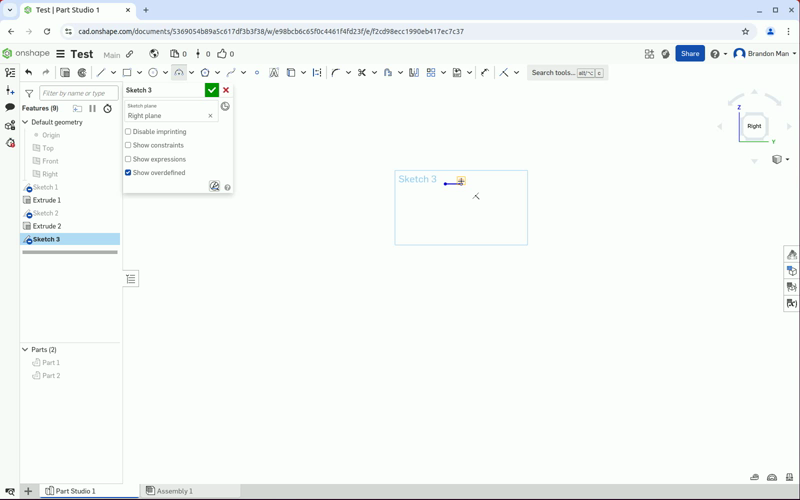
scroll(6)
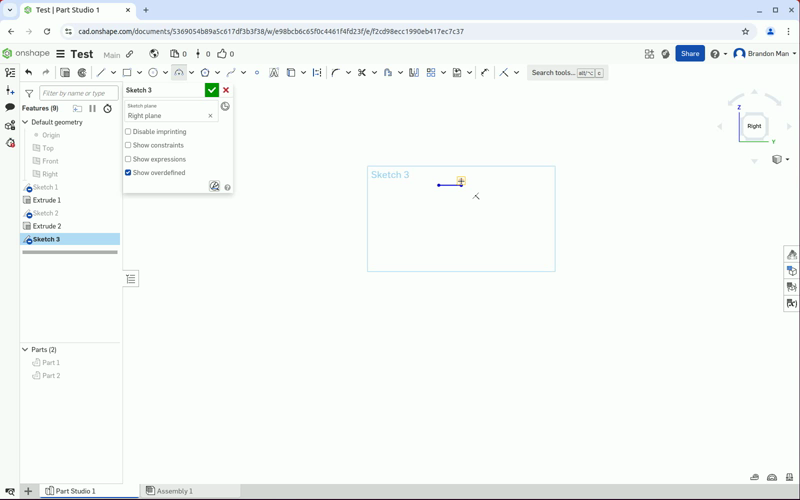
scroll(6)
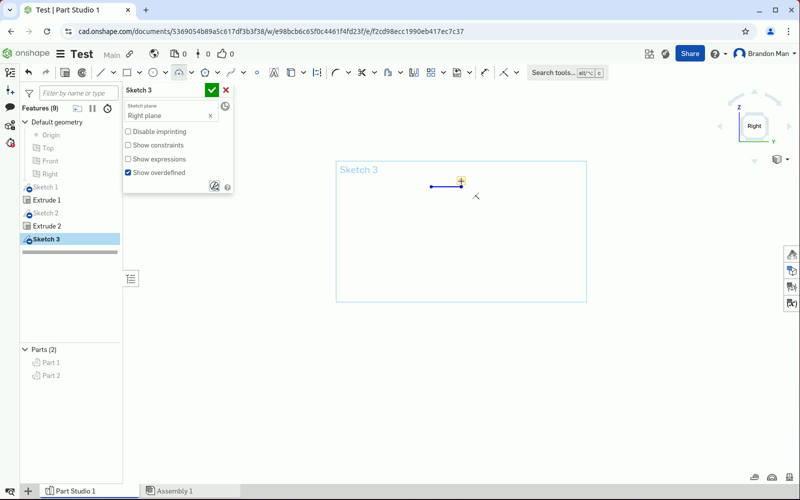
scroll(6)
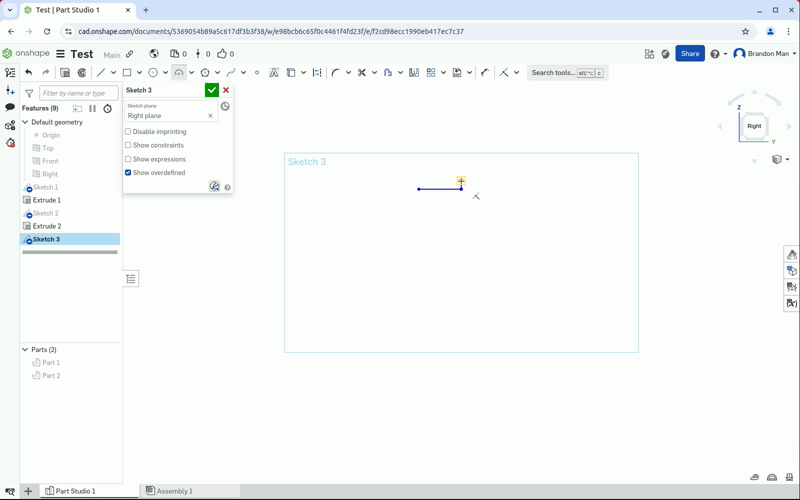
scroll(6)
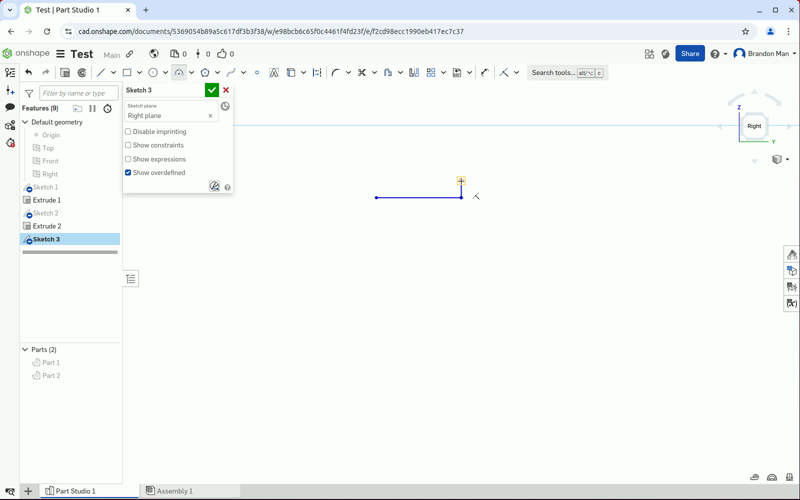
click(461, 180)
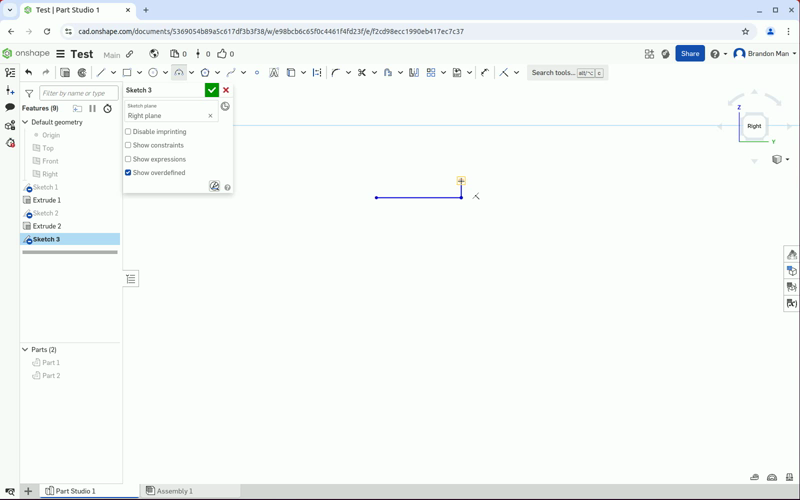
scroll(-6)
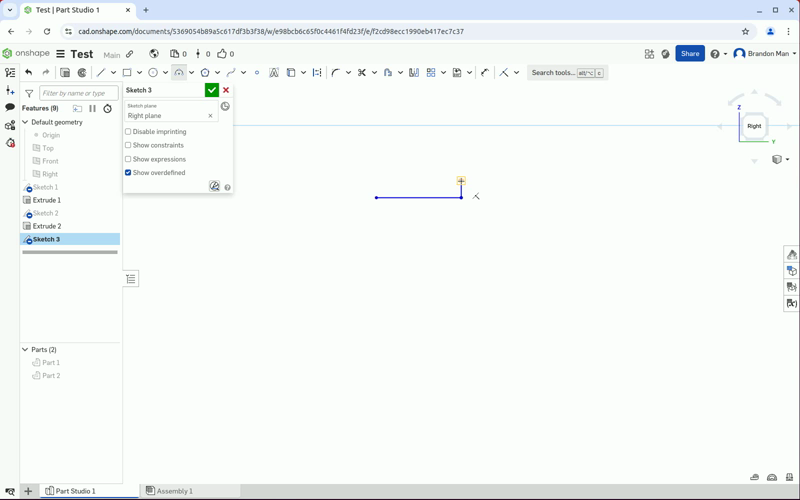
scroll(-6)
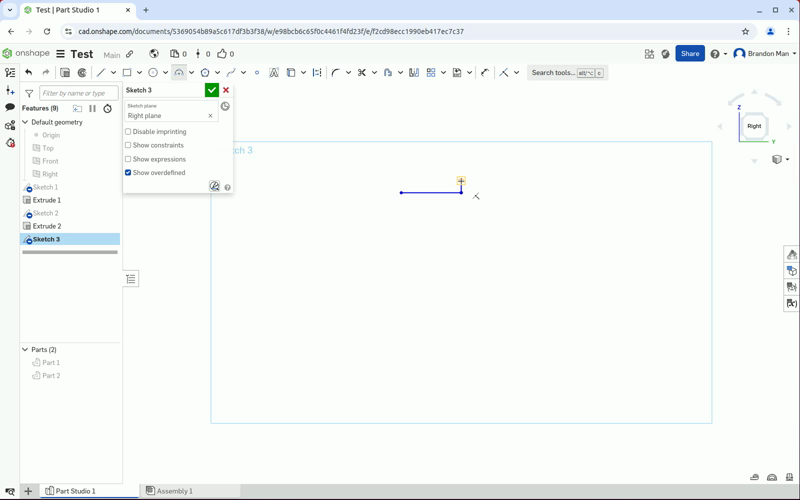
scroll(-6)
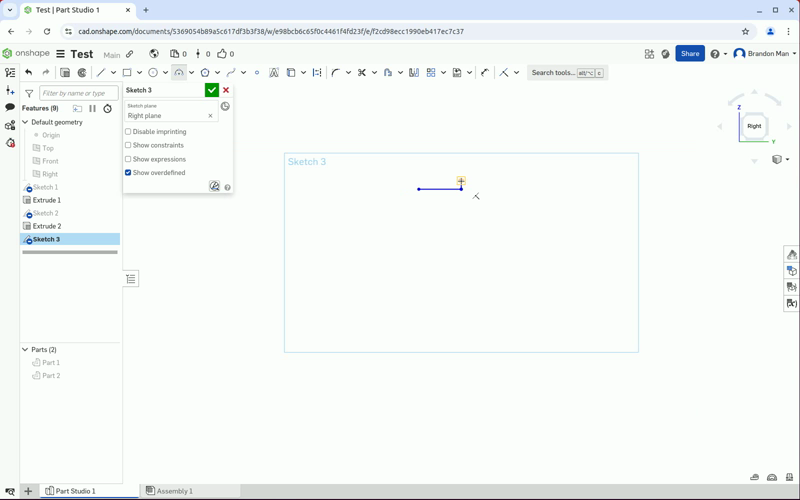
scroll(-6)
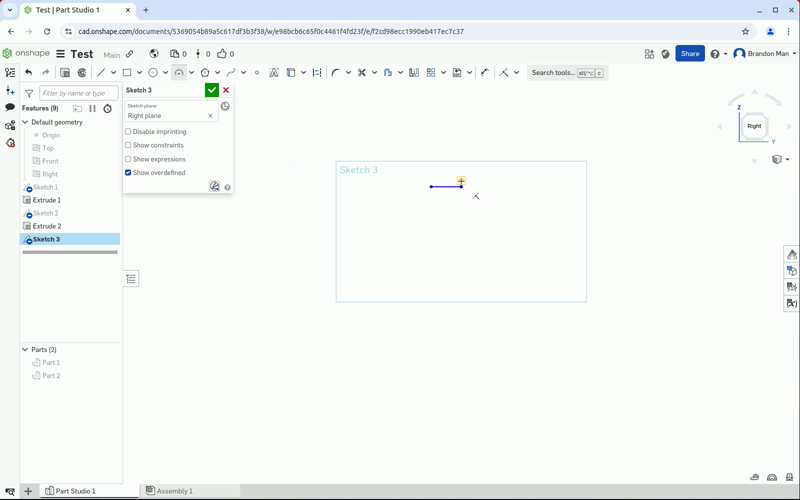
scroll(-6)
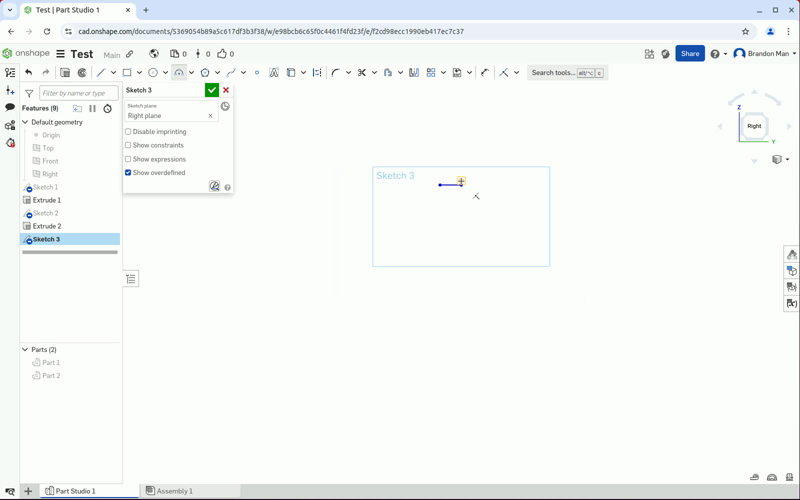
scroll(-6)
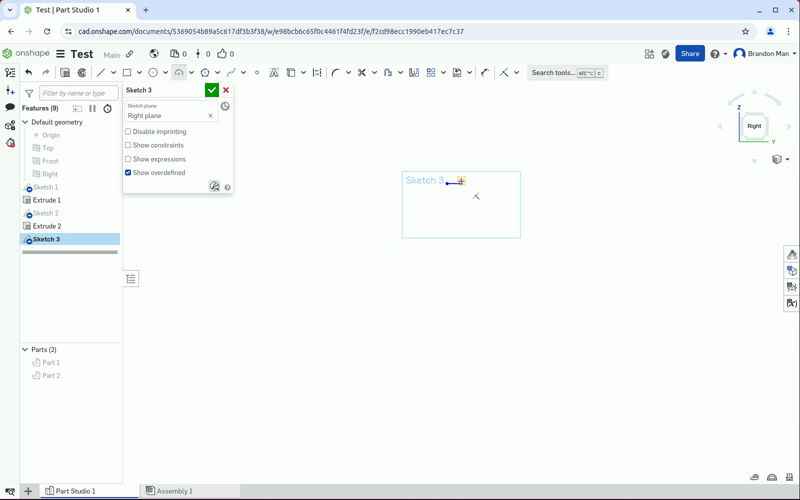
scroll(-6)
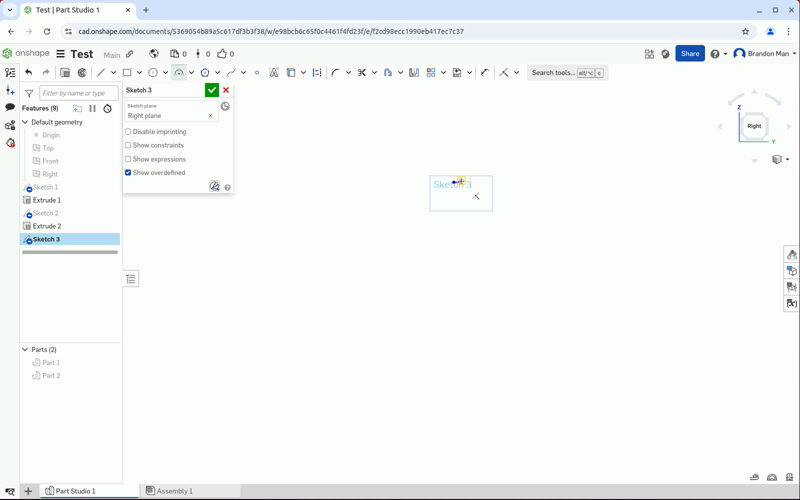
key_down(shift)
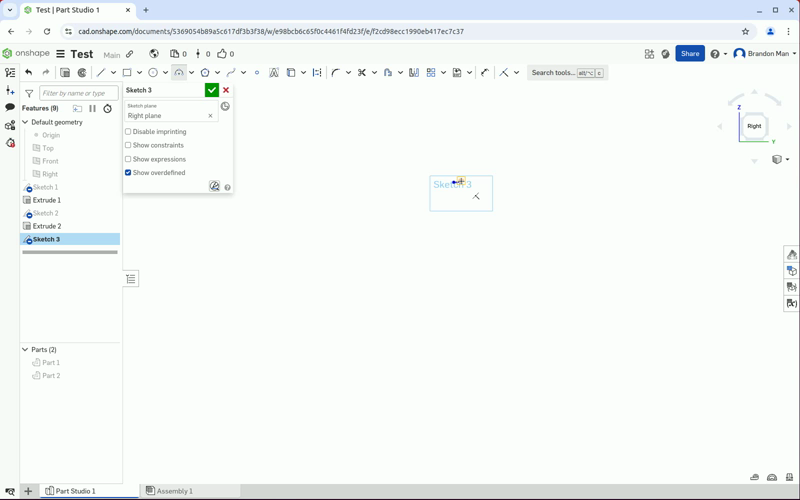
mouse_move(461, 170)
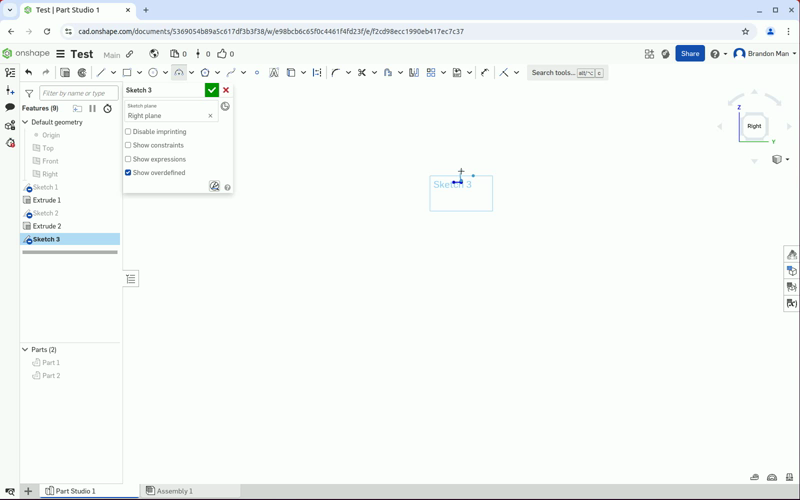
click(461, 170)
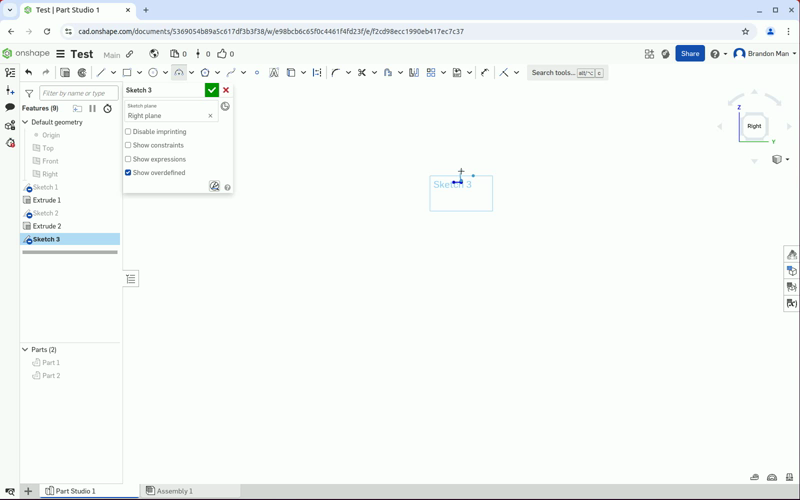
mouse_move(456, 176)
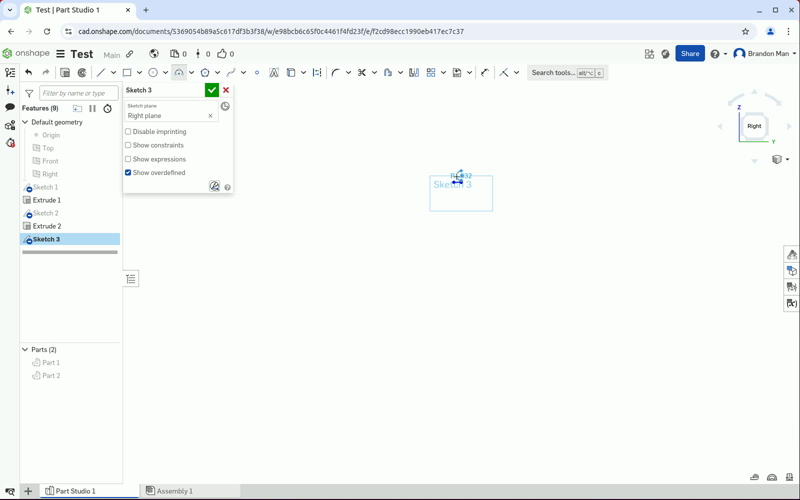
click(456, 176)
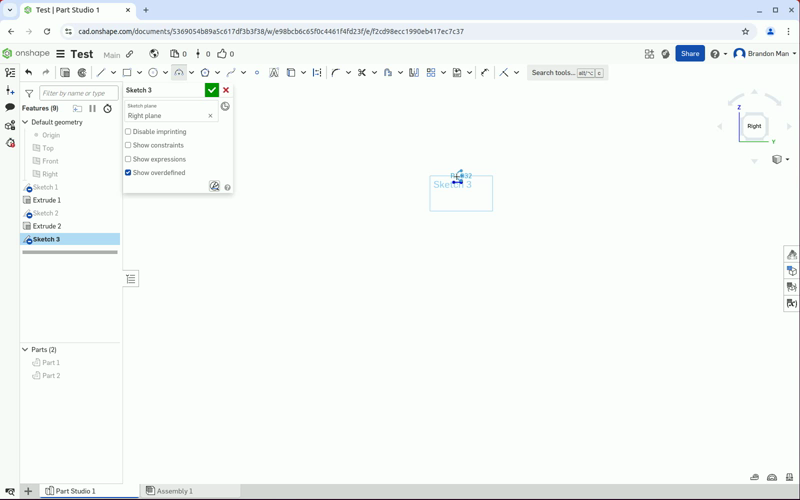
key_up(shift)
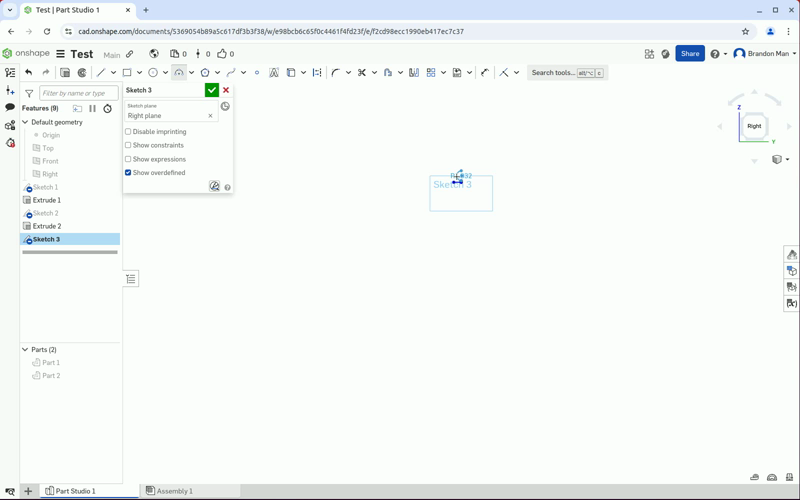
key(esc)
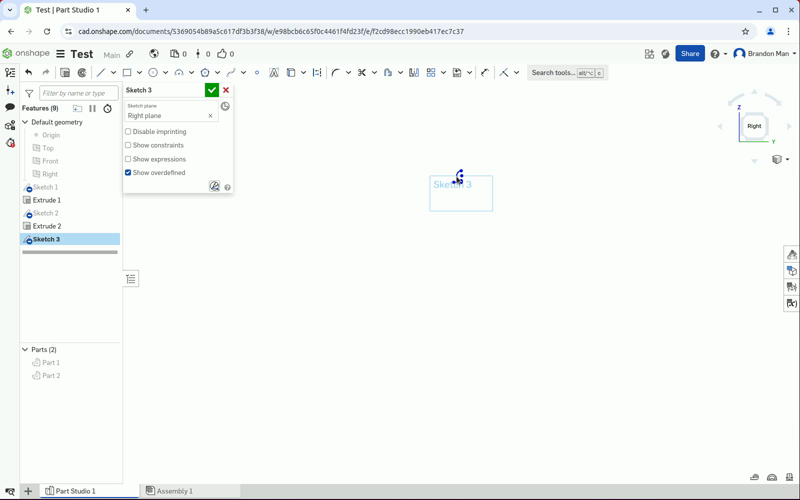
key(l)
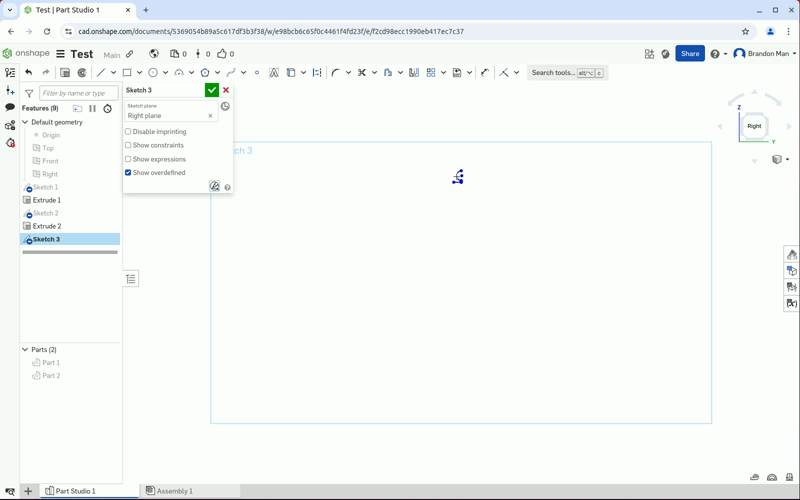
mouse_move(461, 170)
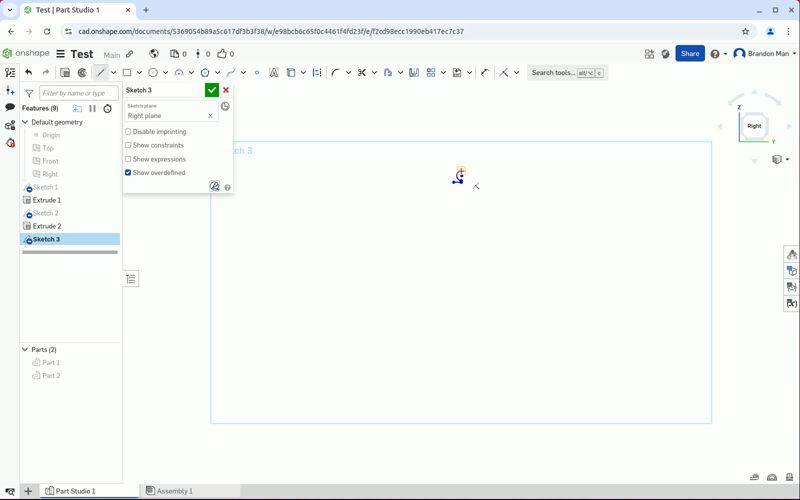
click(461, 170)
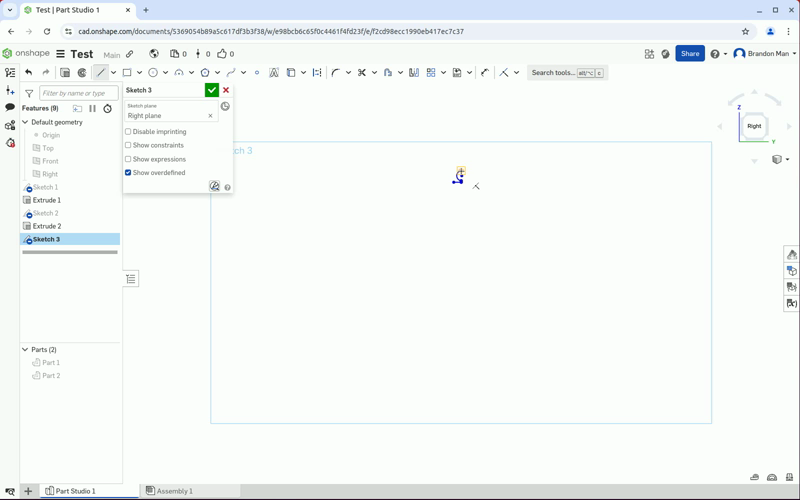
key_down(shift)
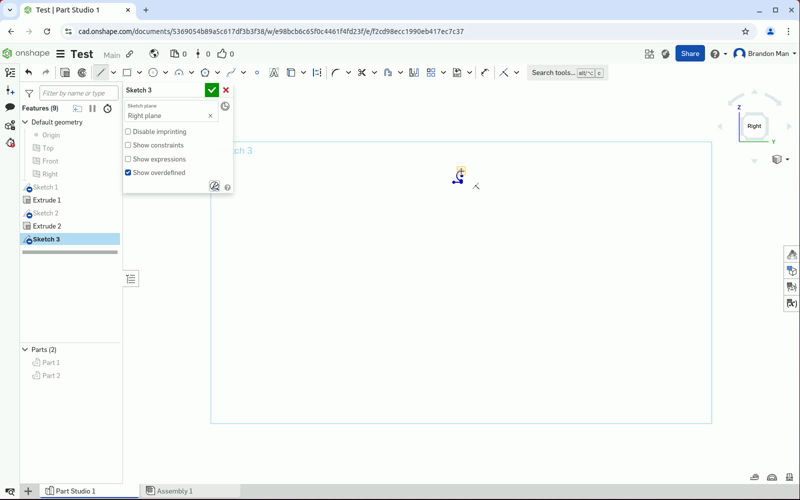
mouse_move(491, 170)
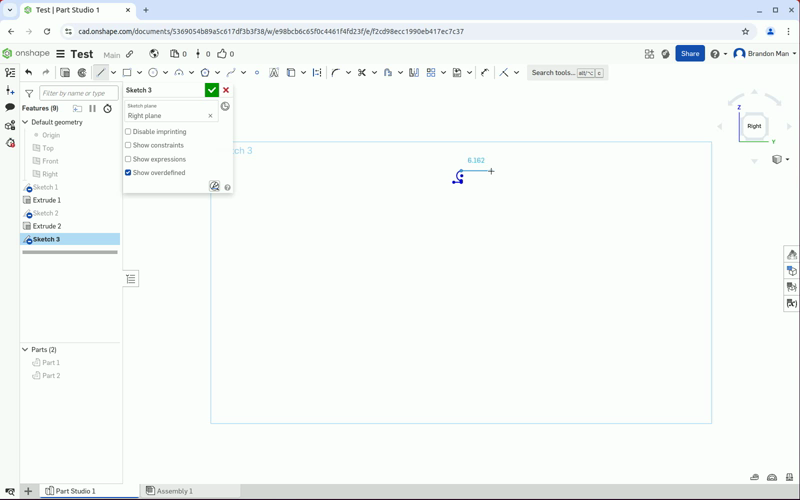
mouse_move(461, 169)
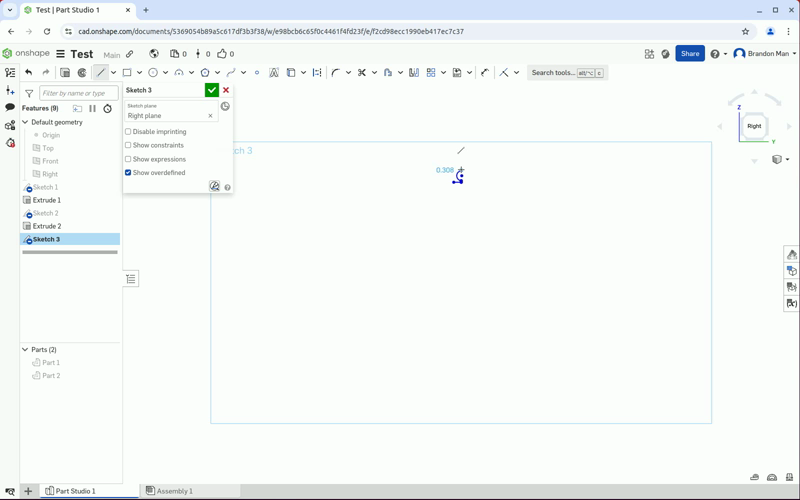
scroll(6)
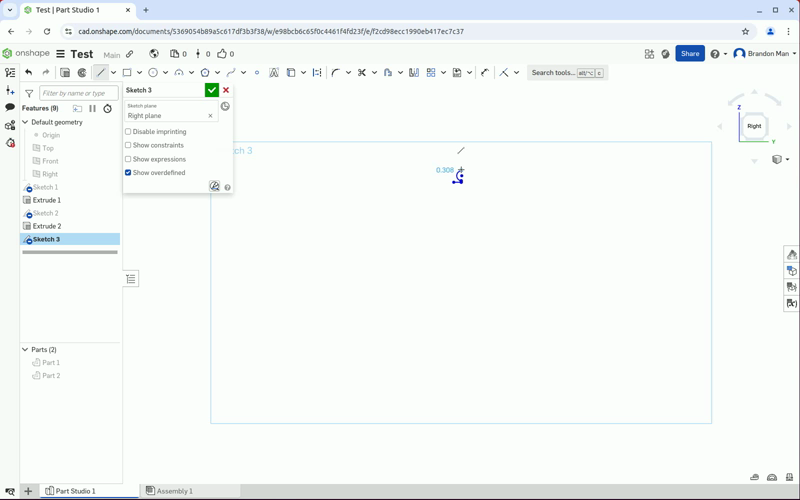
scroll(6)
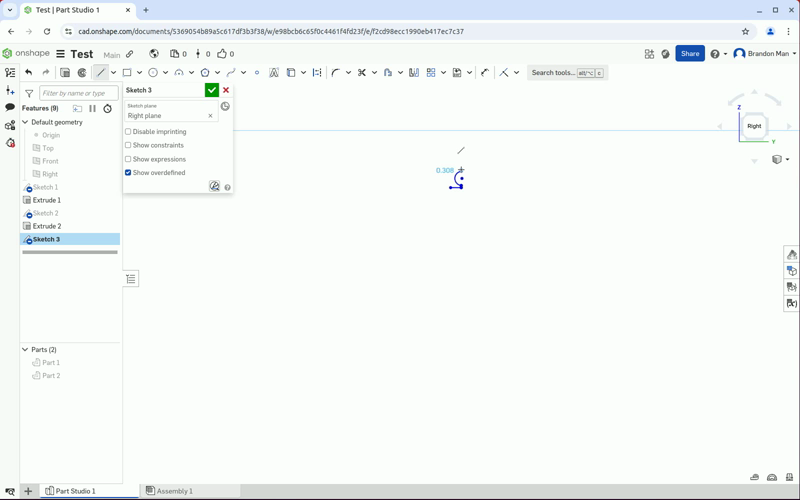
scroll(6)
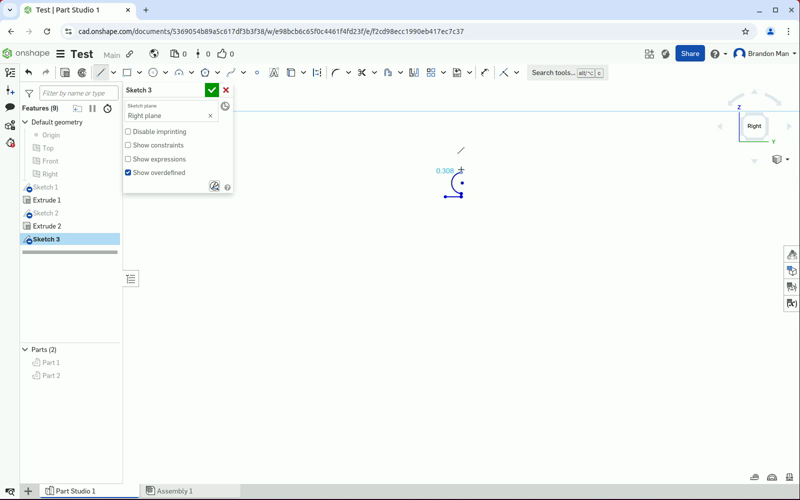
scroll(6)
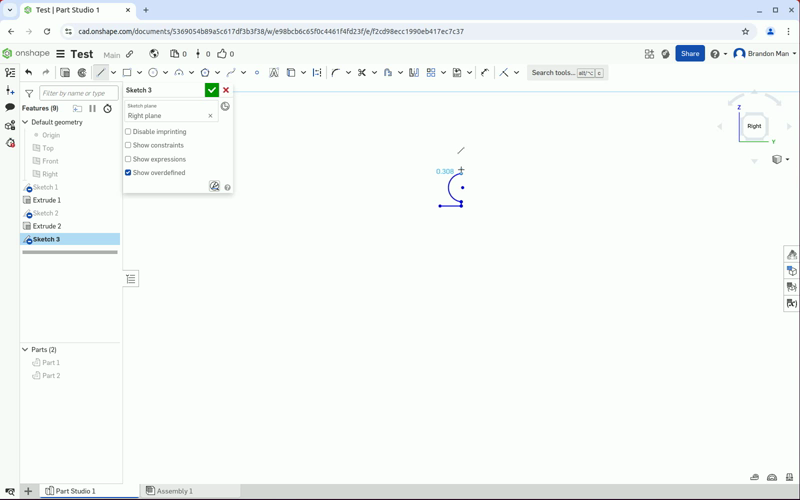
scroll(6)
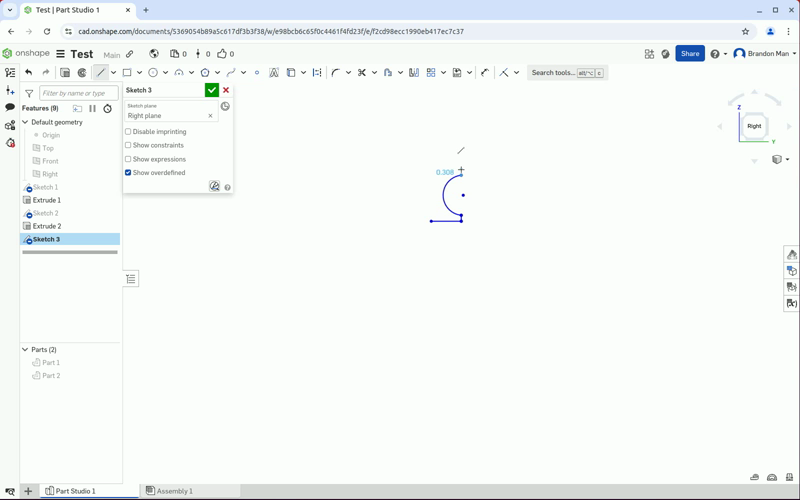
scroll(6)
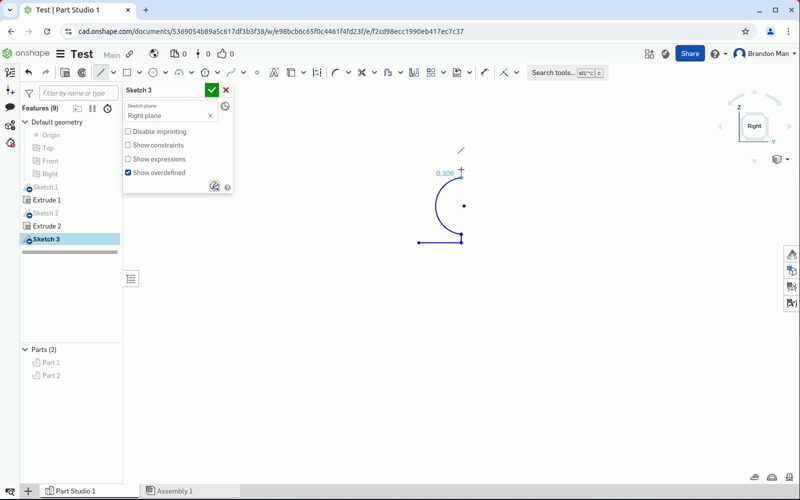
scroll(6)
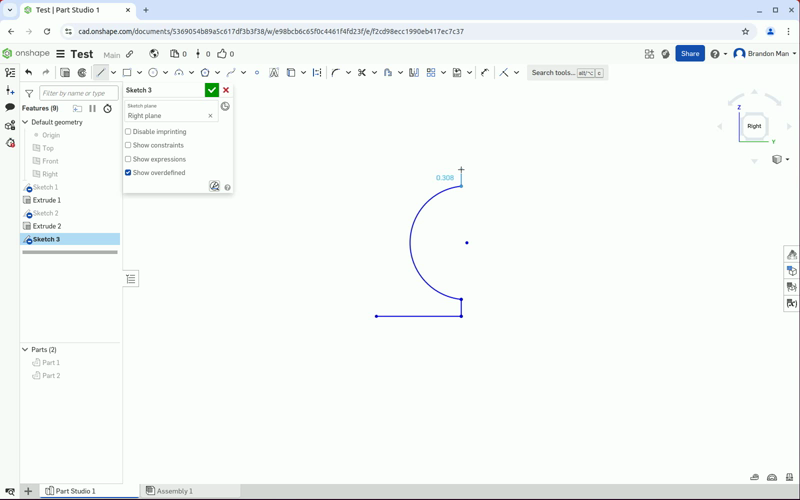
click(461, 169)
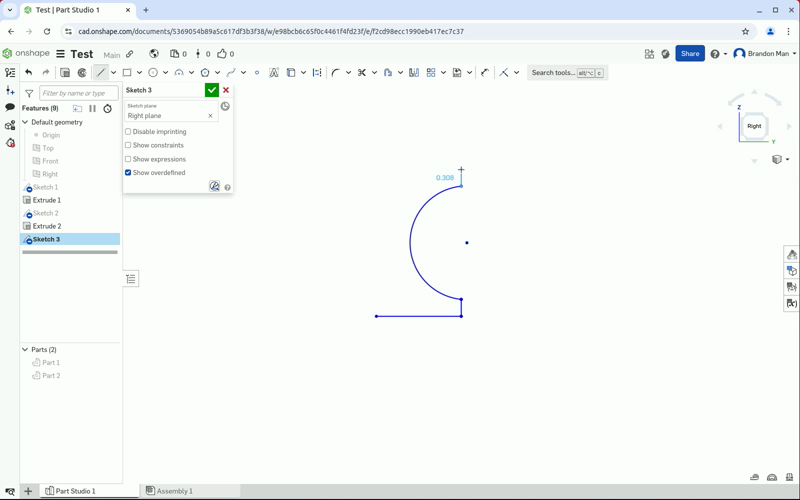
scroll(-6)
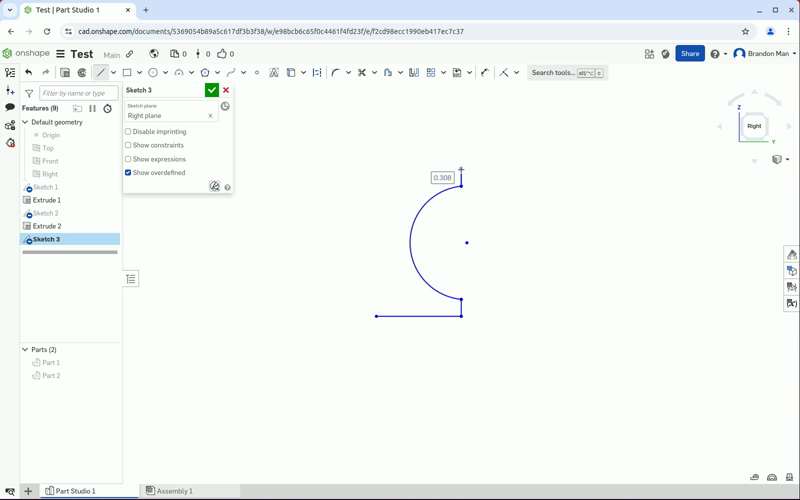
scroll(-6)
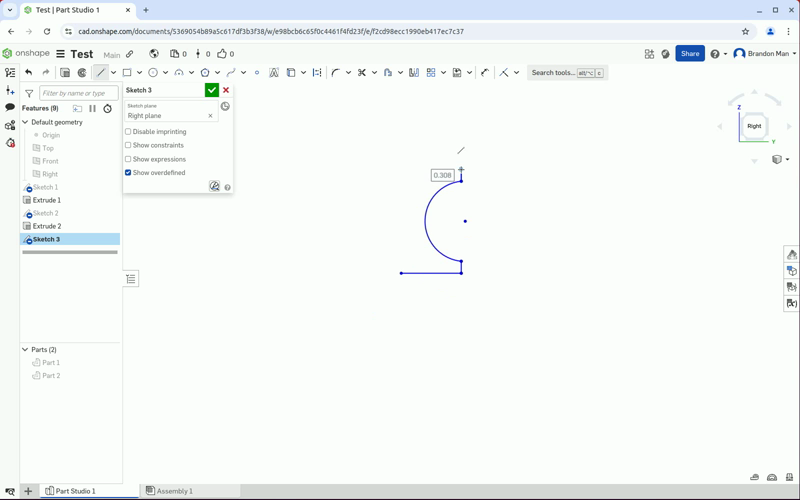
scroll(-6)
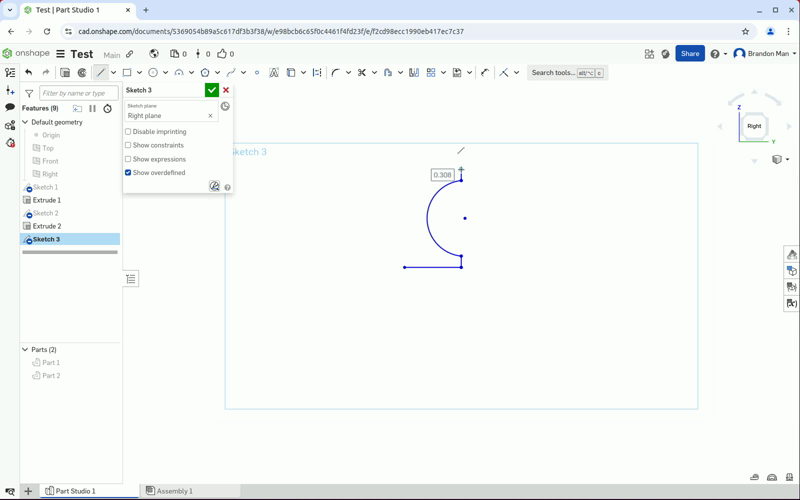
scroll(-6)
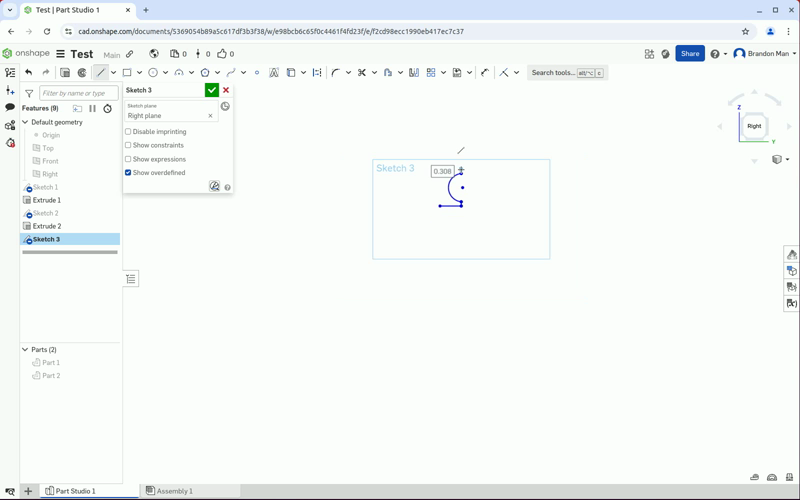
scroll(-6)
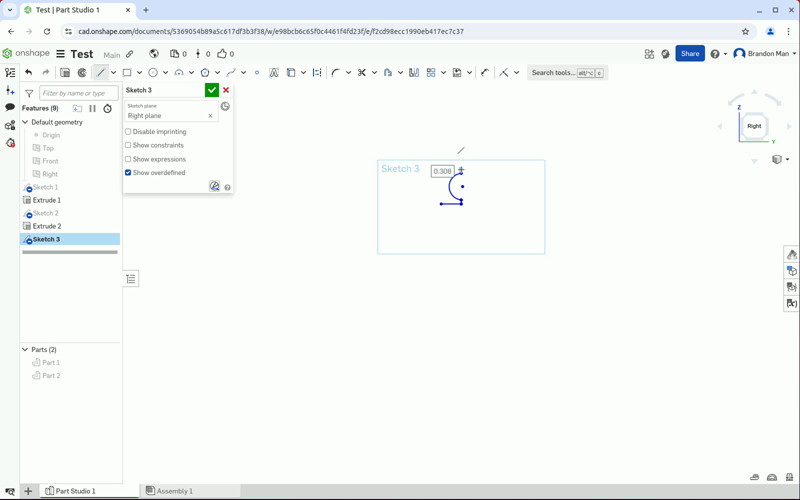
scroll(-6)
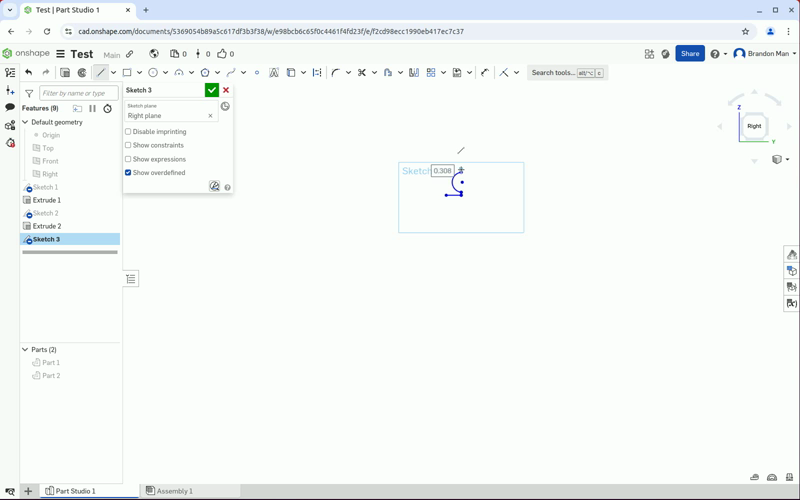
scroll(-6)
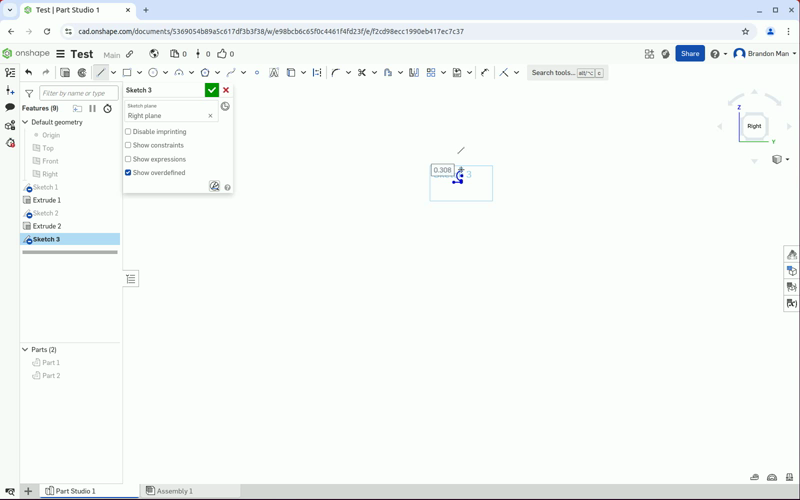
key_up(shift)
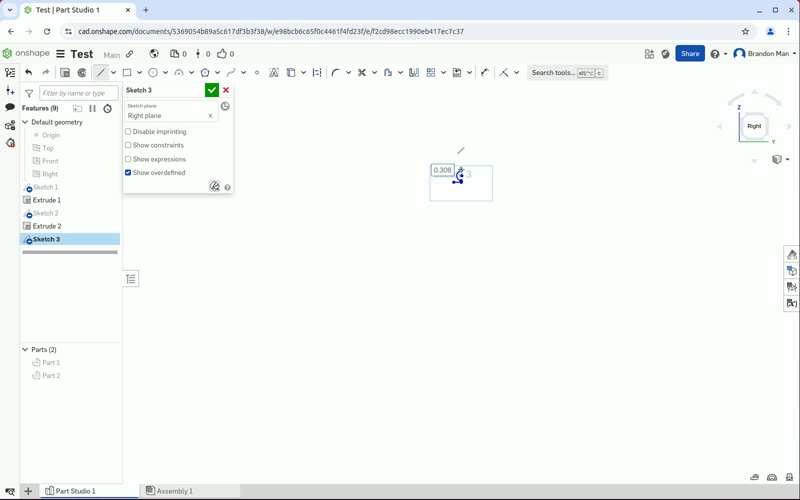
key_down(shift)
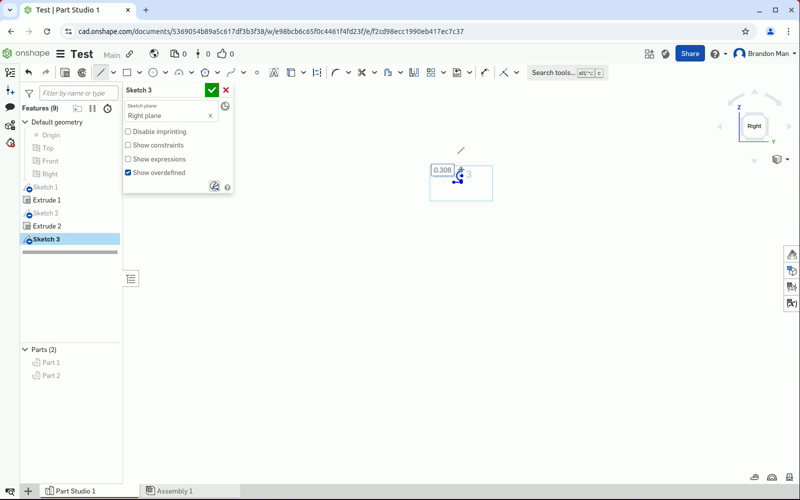
mouse_move(491, 169)
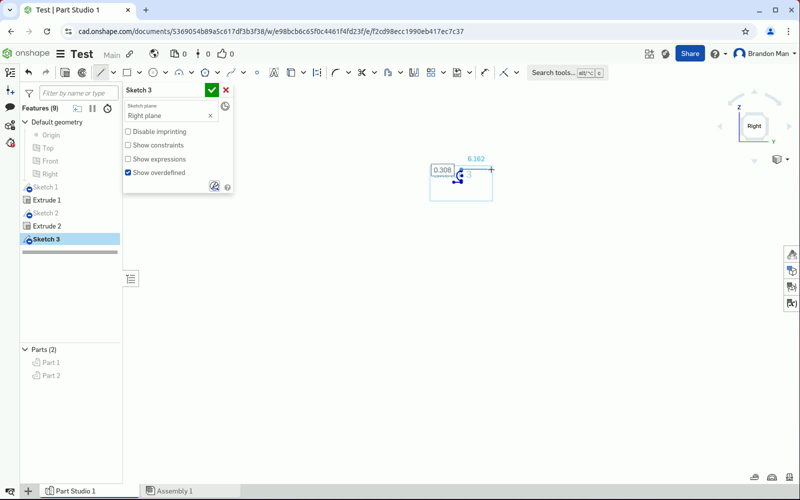
mouse_move(453, 169)
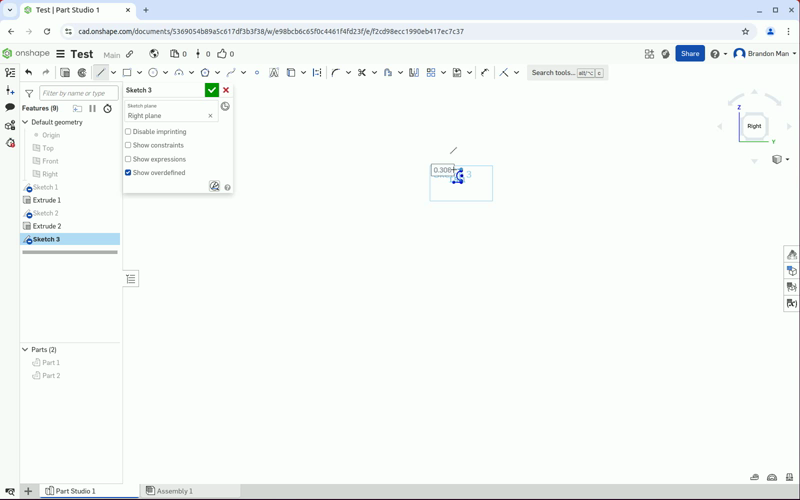
click(453, 169)
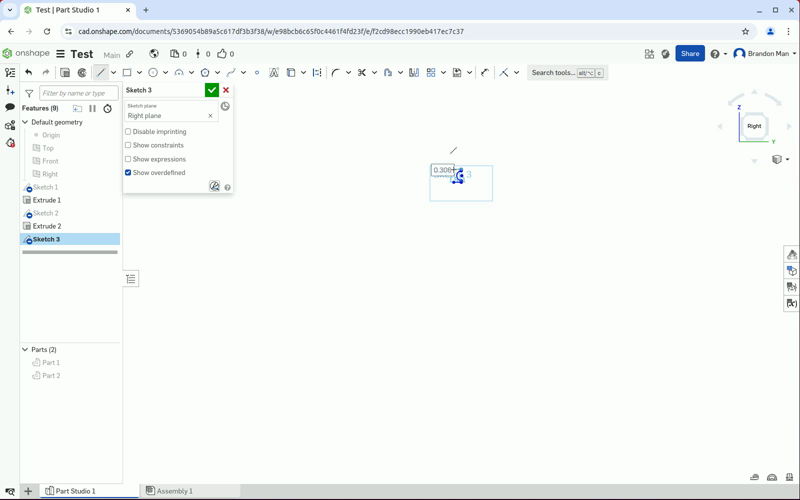
key_up(shift)
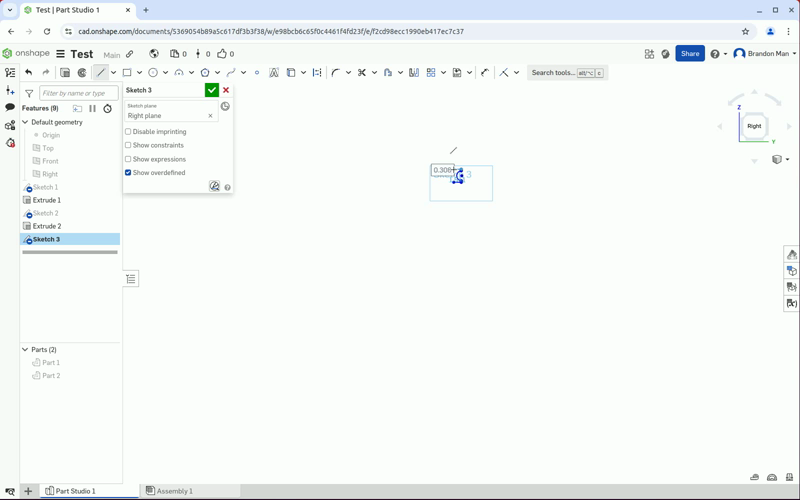
mouse_move(483, 169)
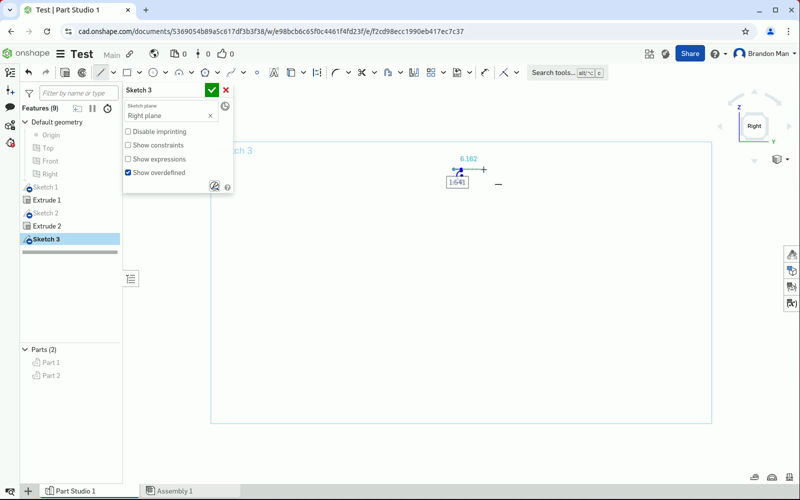
key_down(shift)
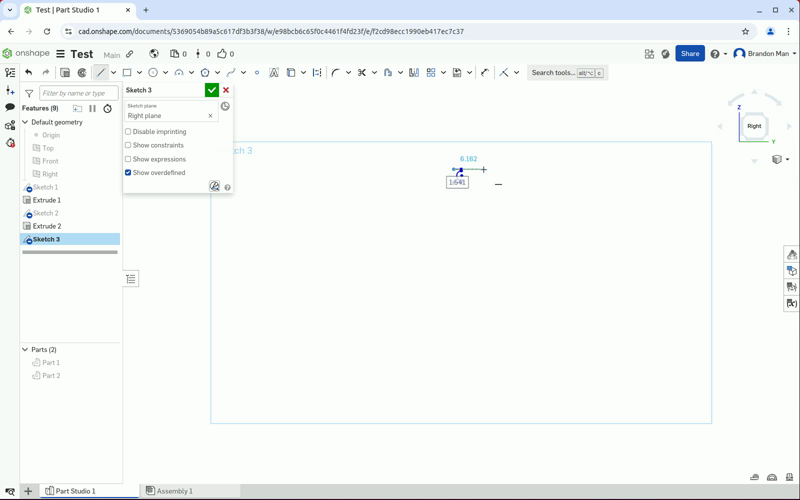
mouse_move(453, 182)
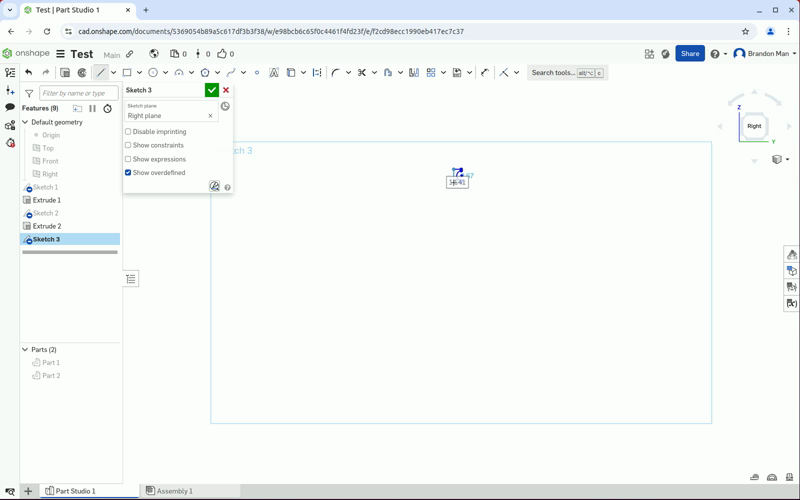
key_up(shift)
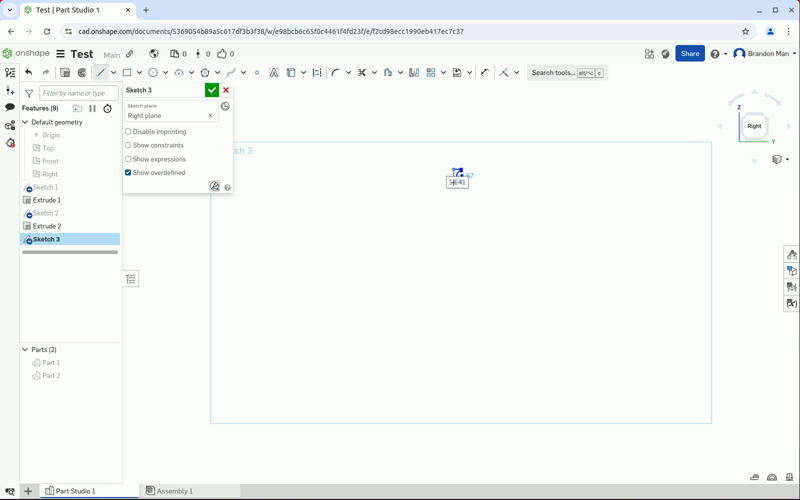
click(453, 182)
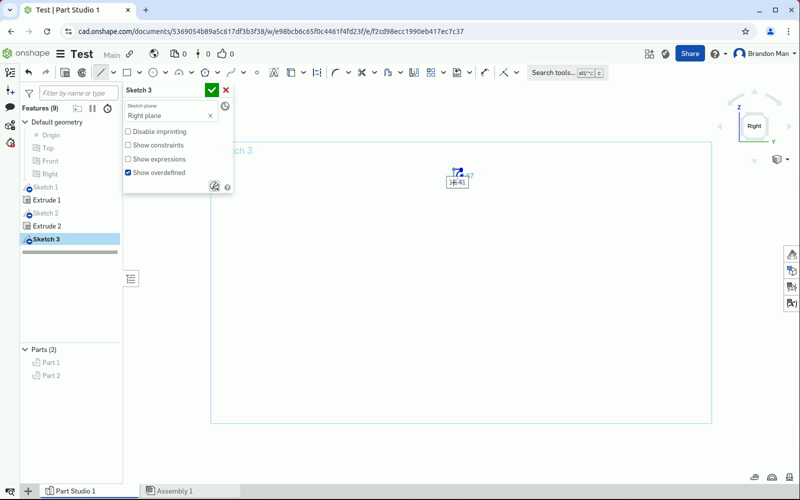
key(esc)
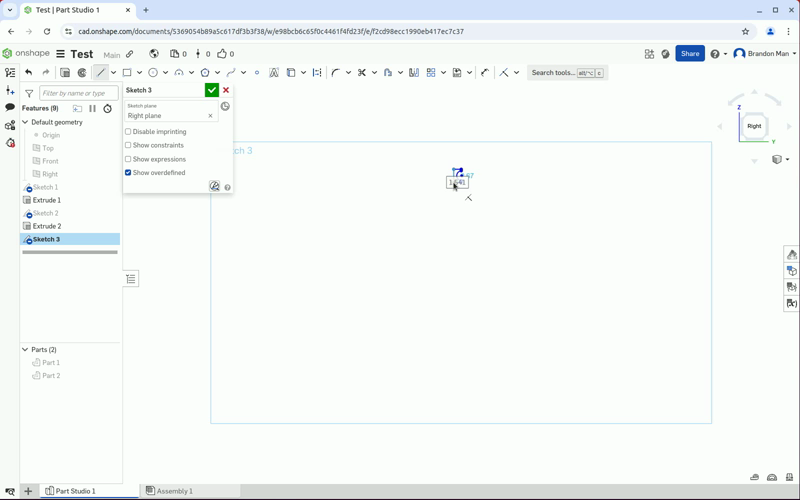
mouse_move(459, 177)
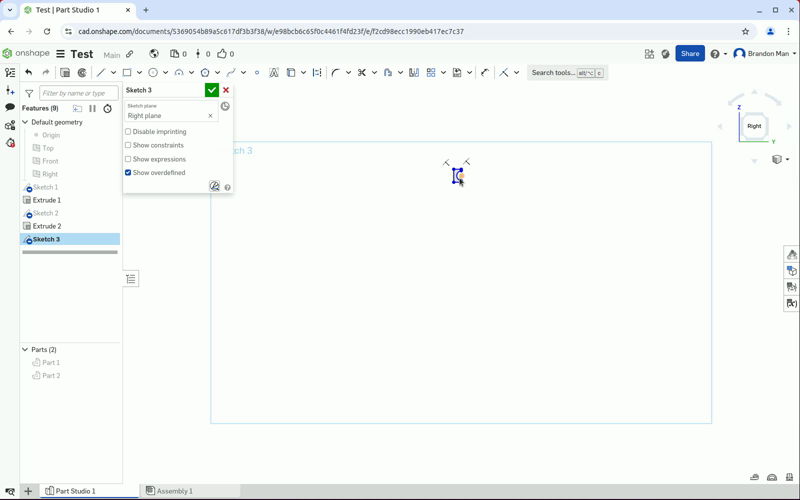
scroll(6)
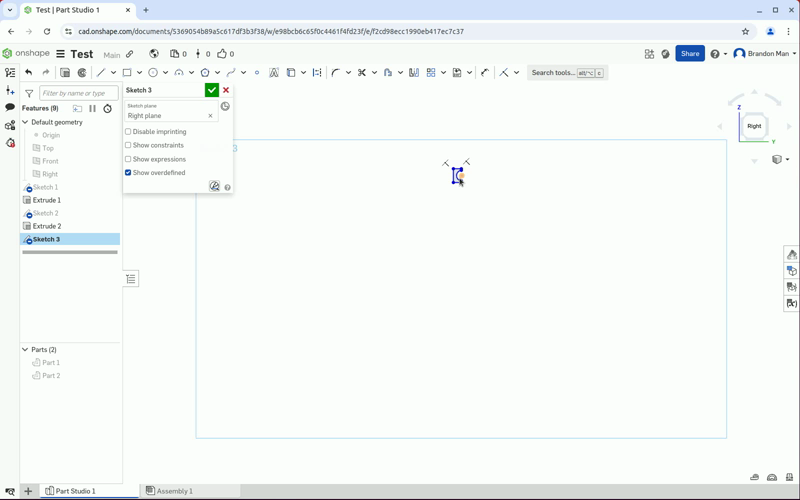
scroll(6)
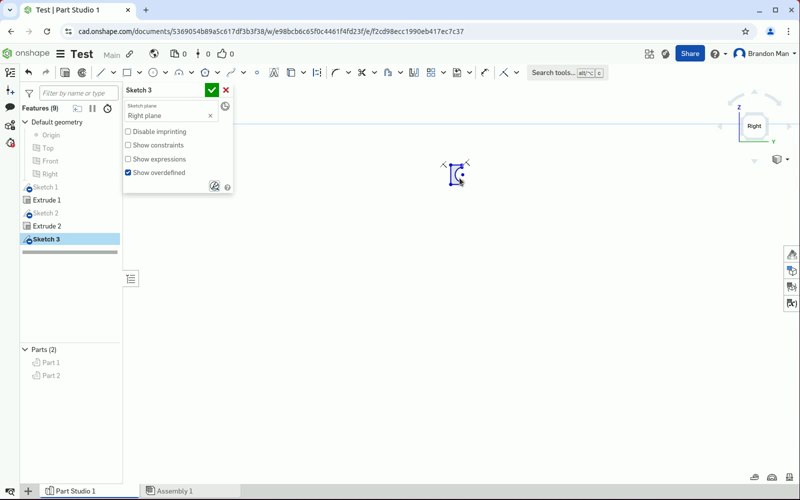
scroll(6)
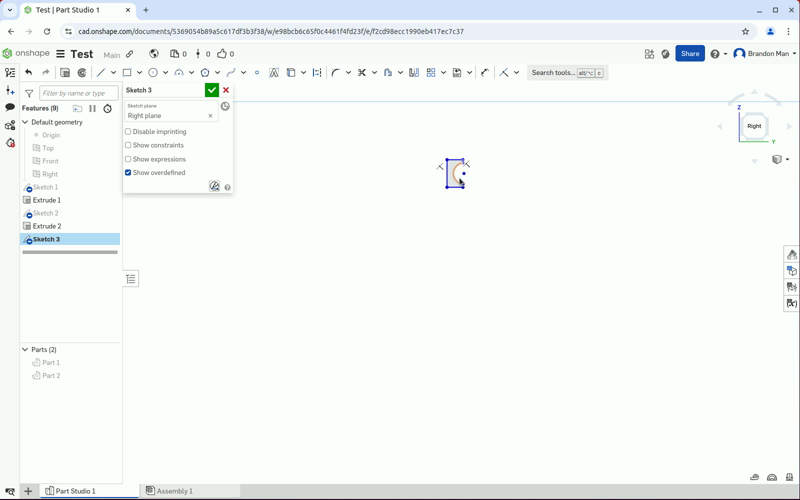
scroll(6)
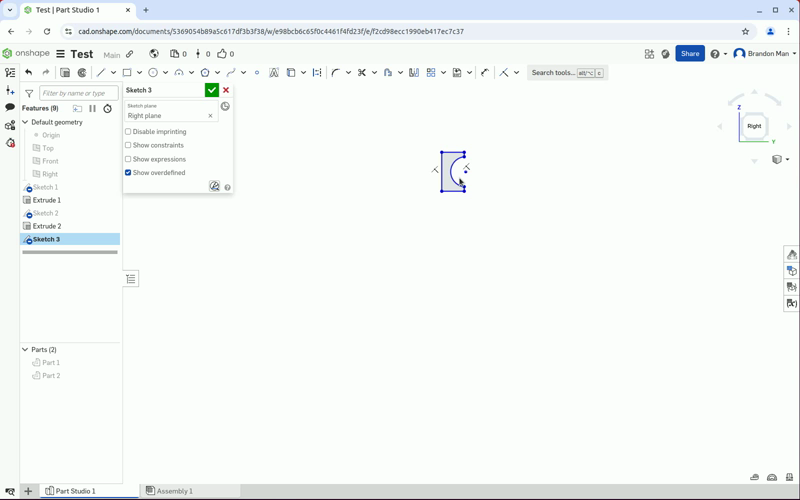
scroll(6)
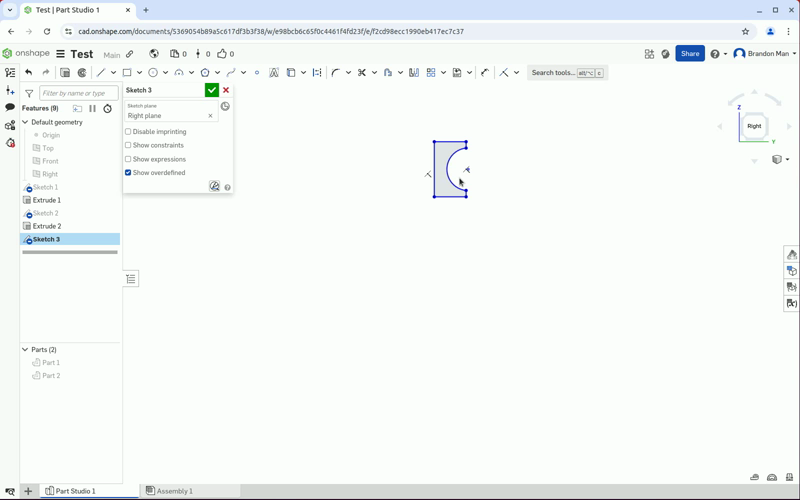
scroll(6)
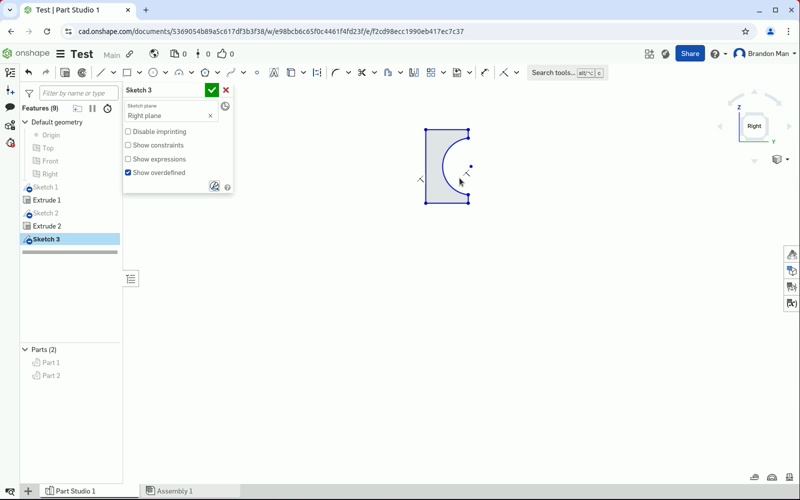
scroll(6)
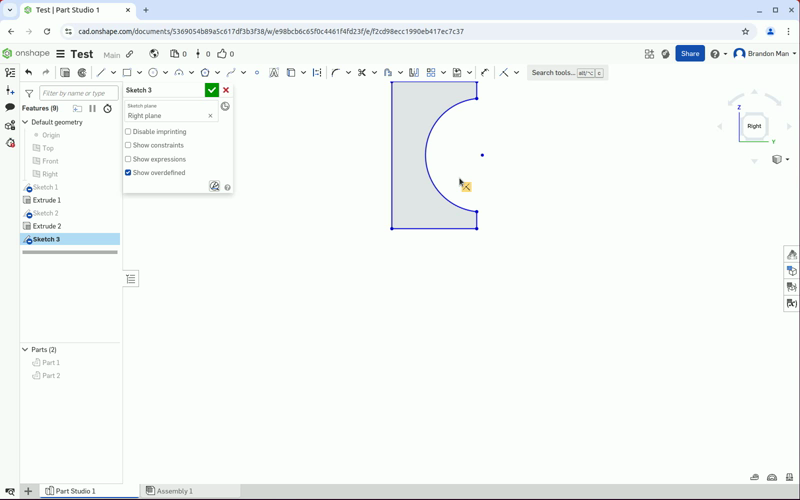
click(459, 177)
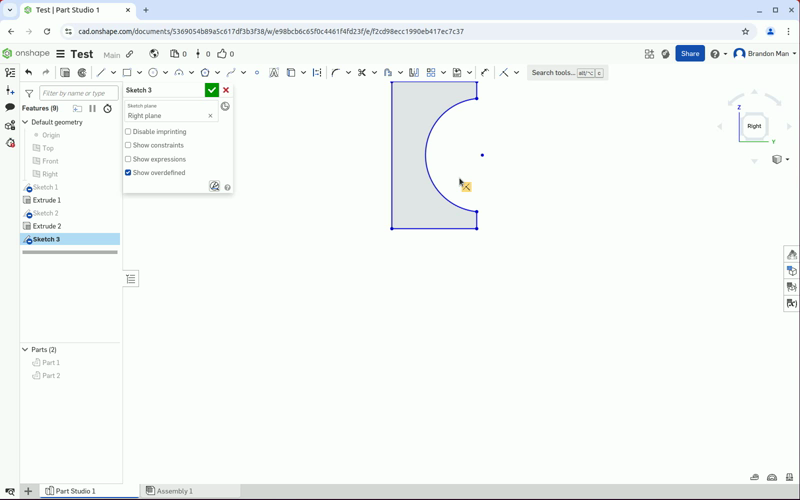
scroll(-6)
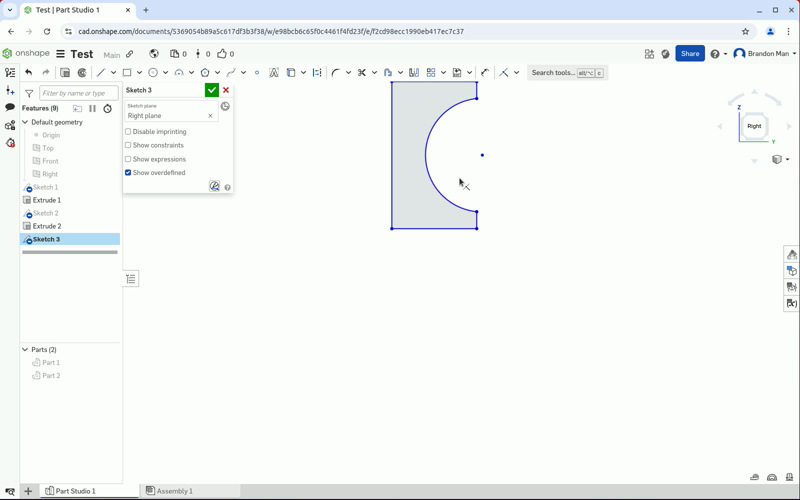
scroll(-6)
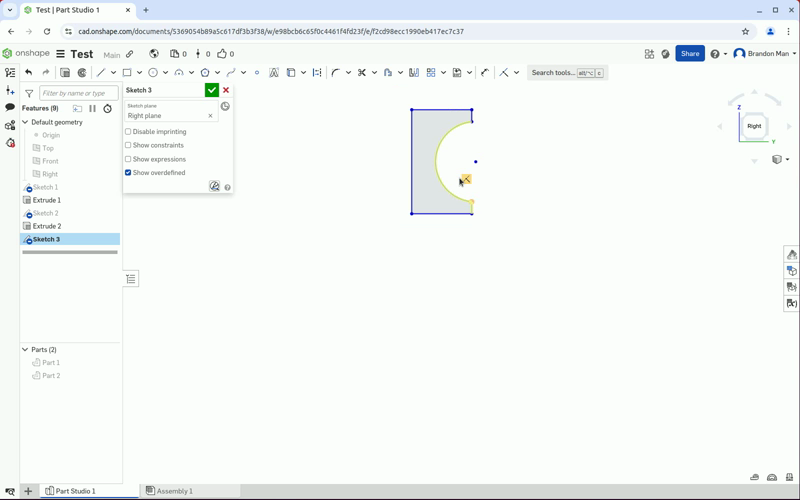
scroll(-6)
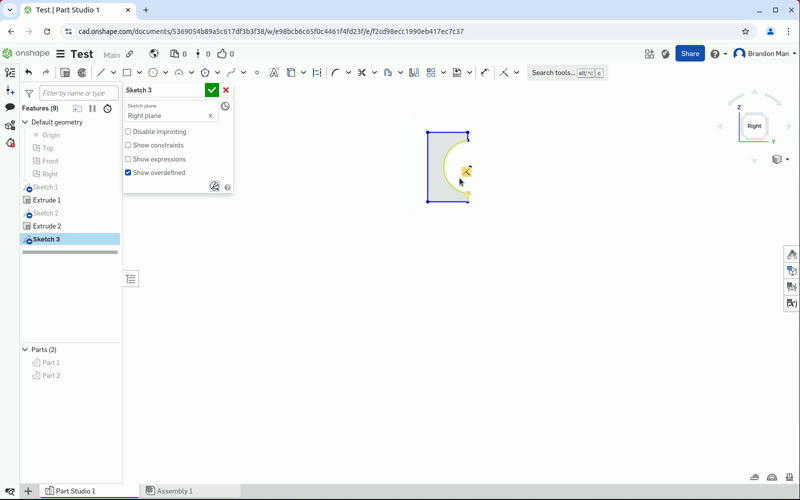
scroll(-6)
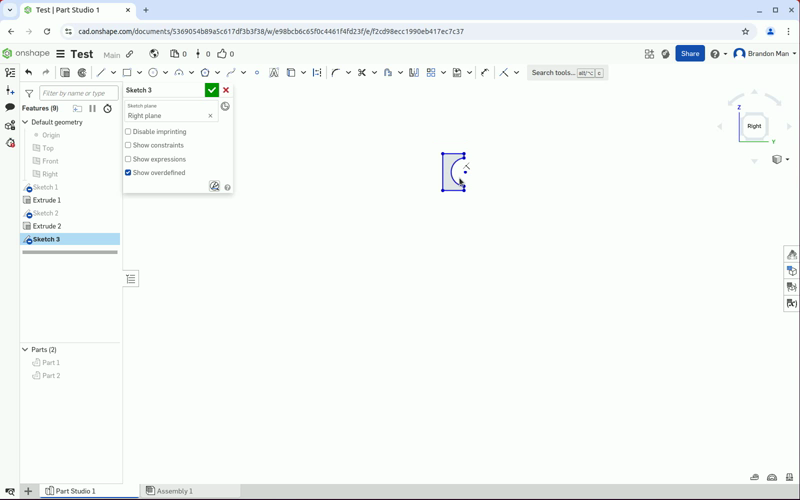
scroll(-6)
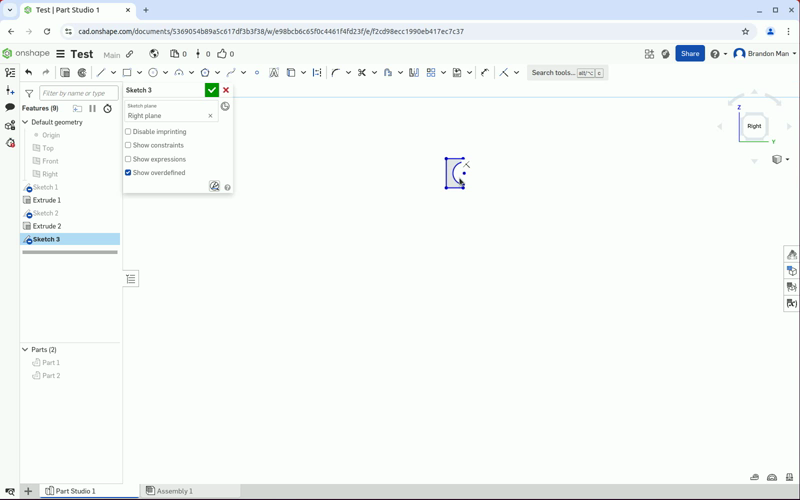
scroll(-6)
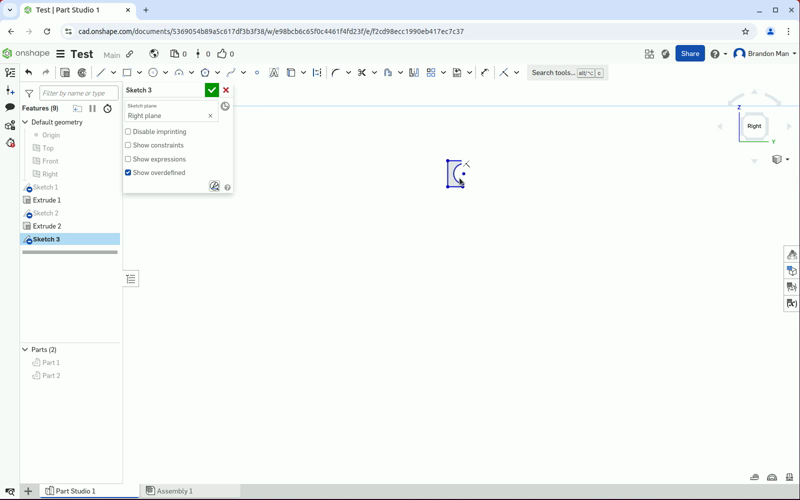
scroll(-6)
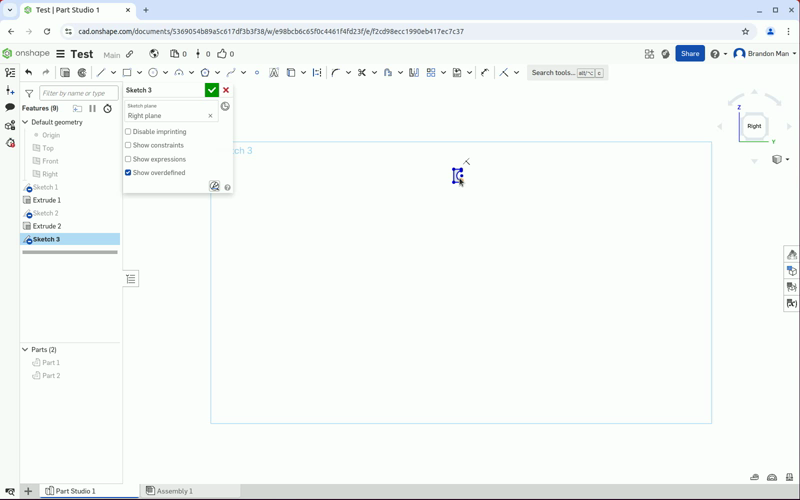
mouse_move(73, 352)
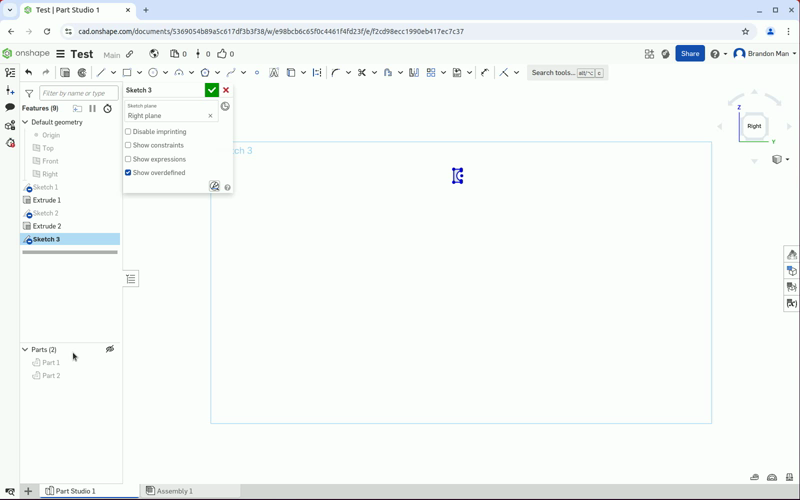
key(shift+y)
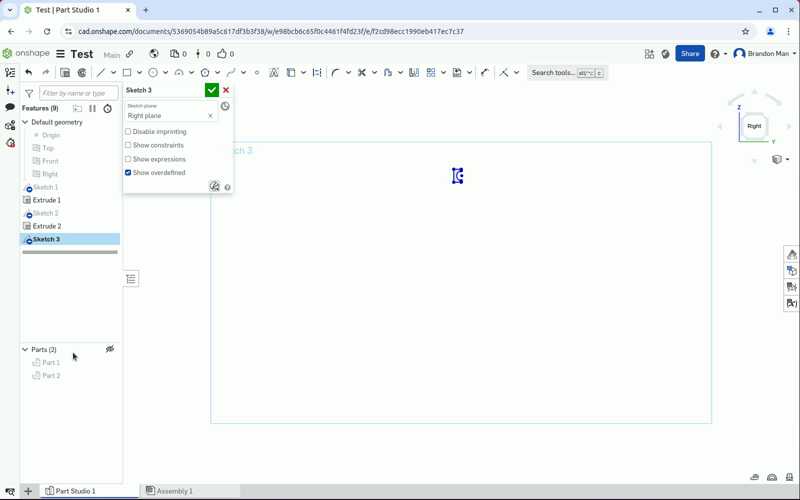
key(shift+e)
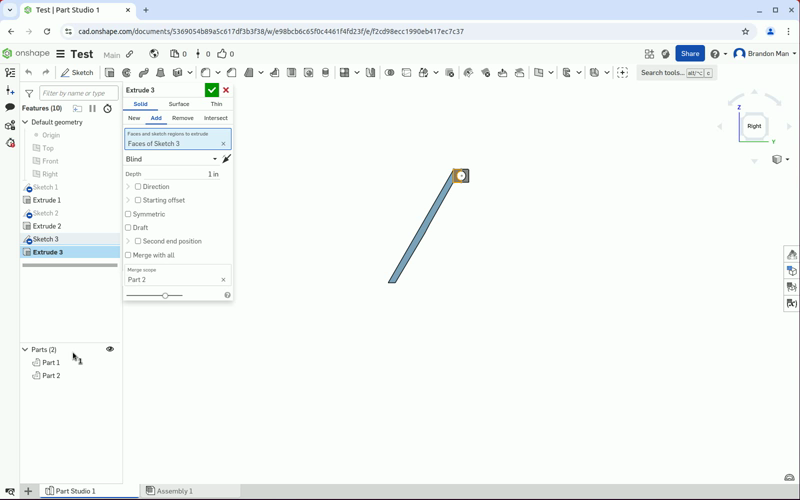
mouse_move(143, 106)
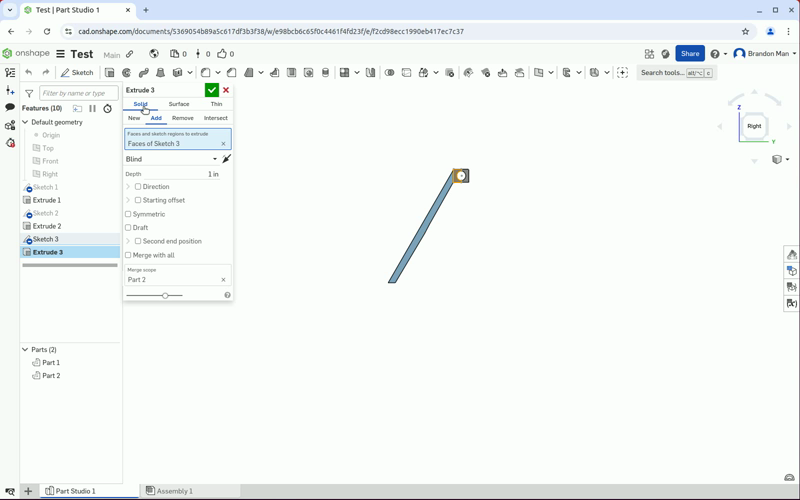
click(143, 106)
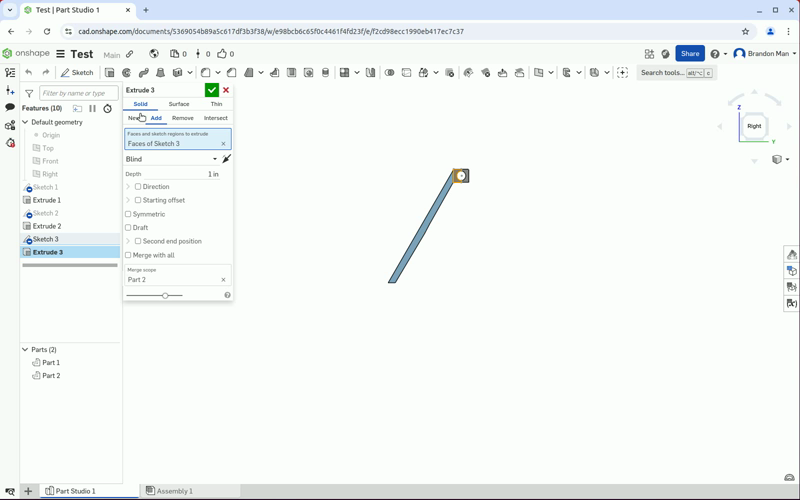
mouse_move(137, 120)
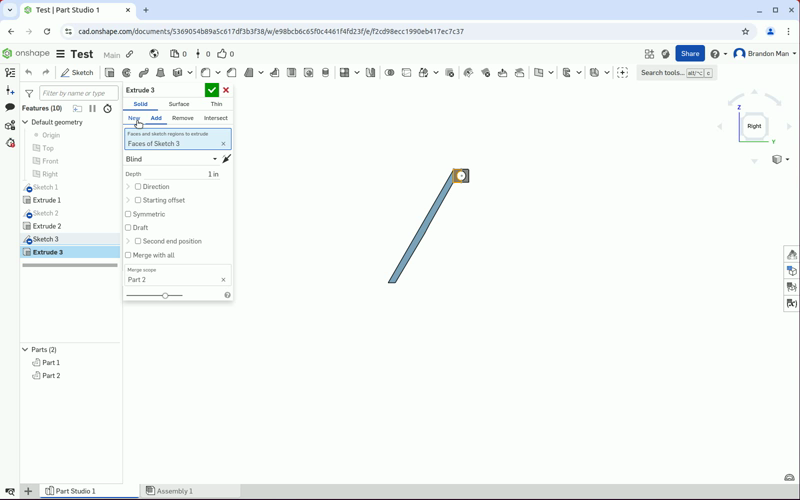
click(137, 120)
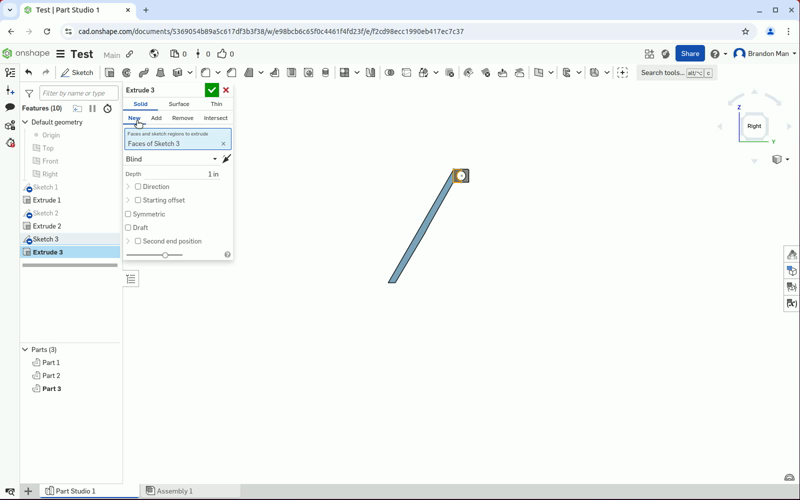
key(tab, 4)
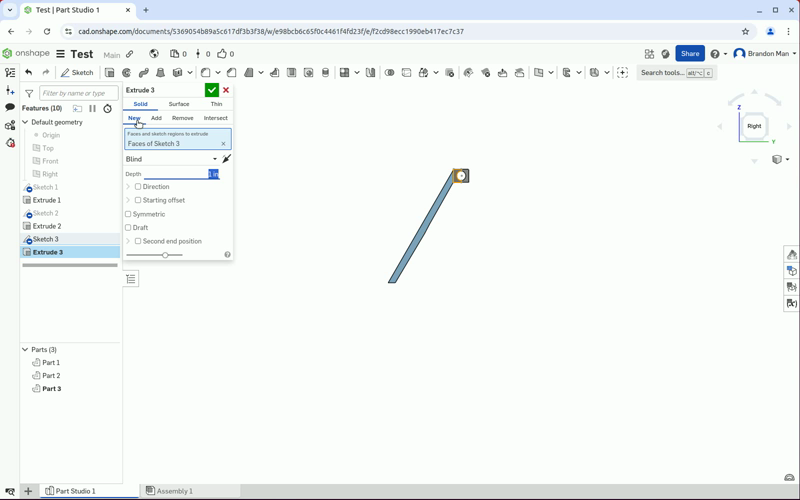
text(2.648)
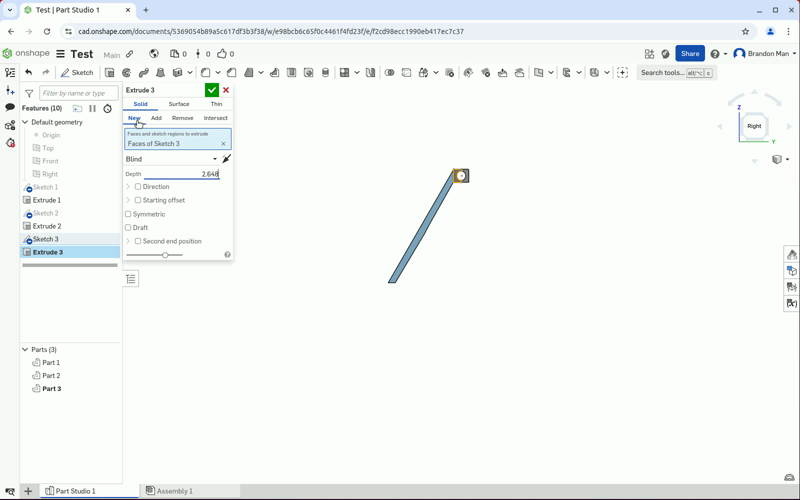
key(enter)
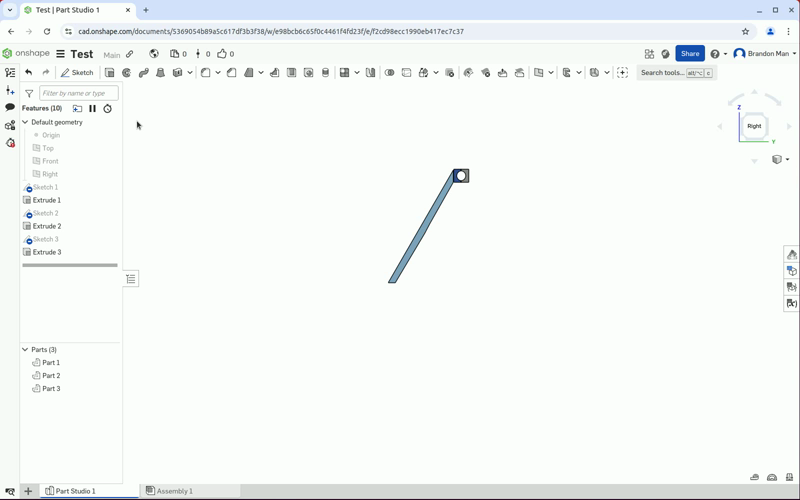
key(shift+h)
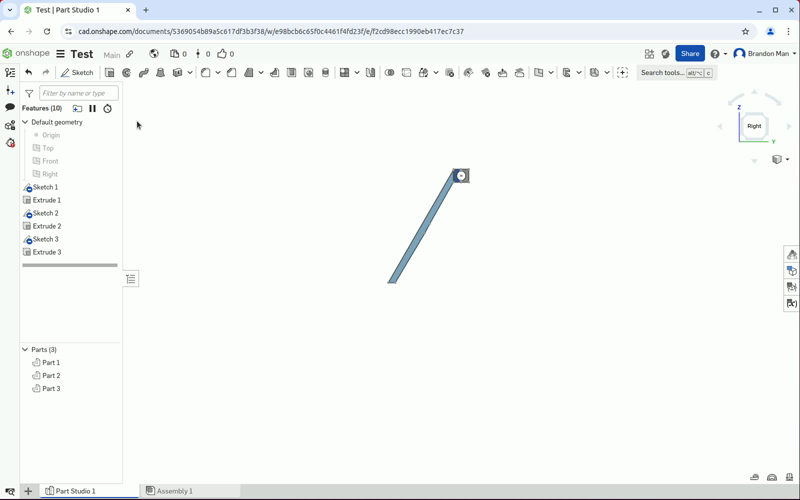
key(shift+h)
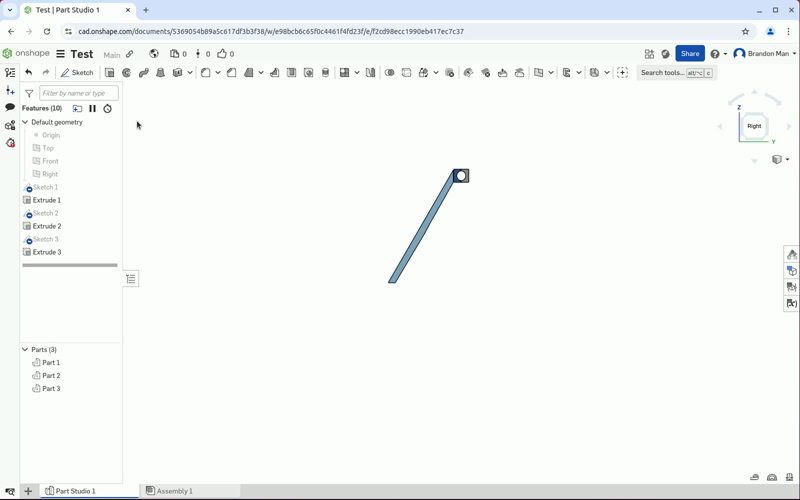
mouse_move(73, 189)
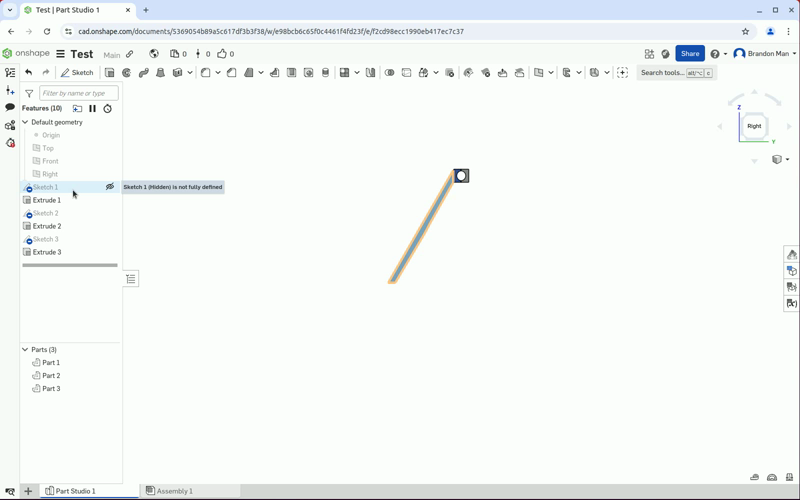
click(73, 189)
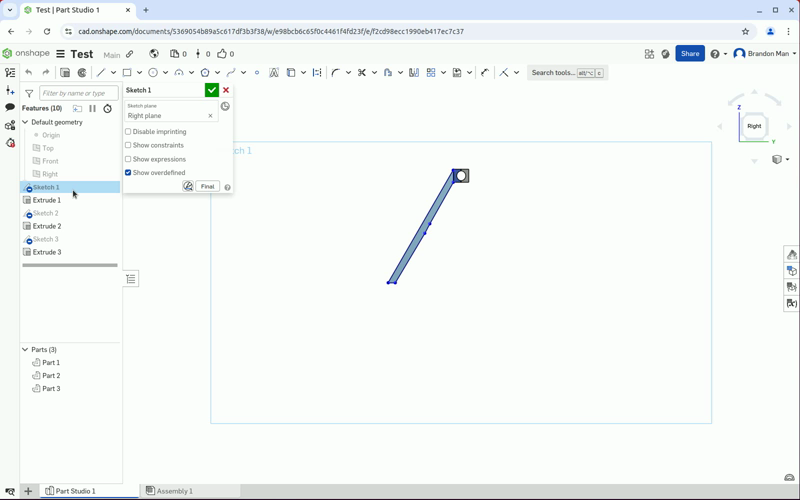
mouse_move(229, 92)
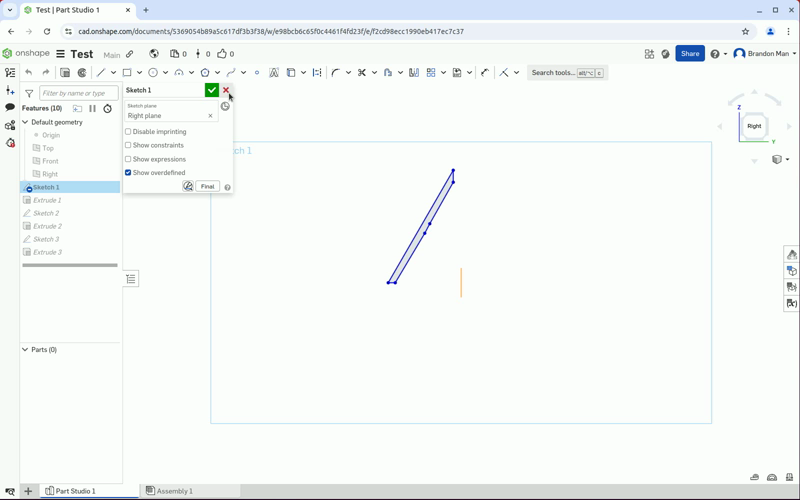
click(229, 92)
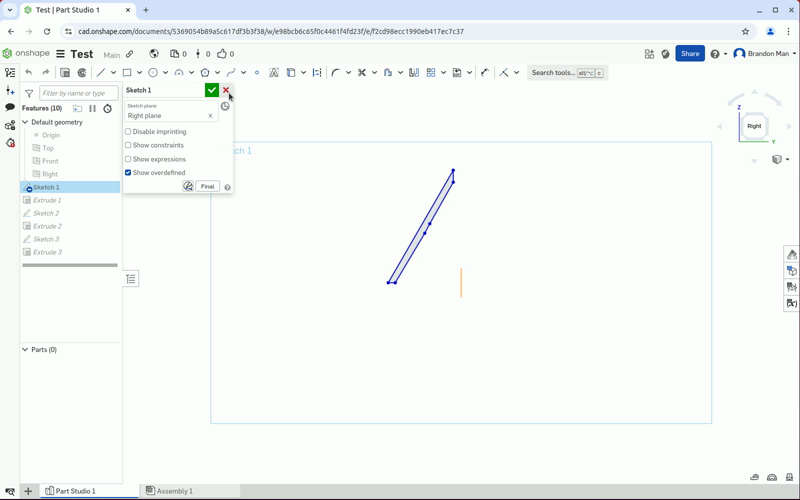
key(shift+s)
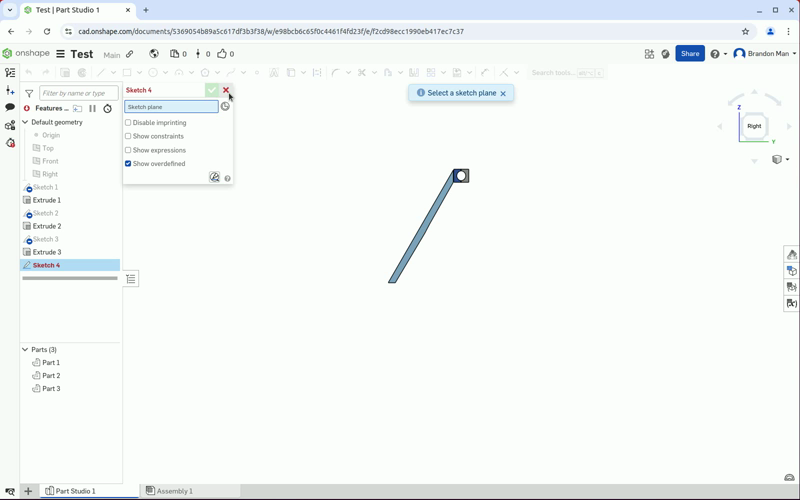
mouse_move(73, 176)
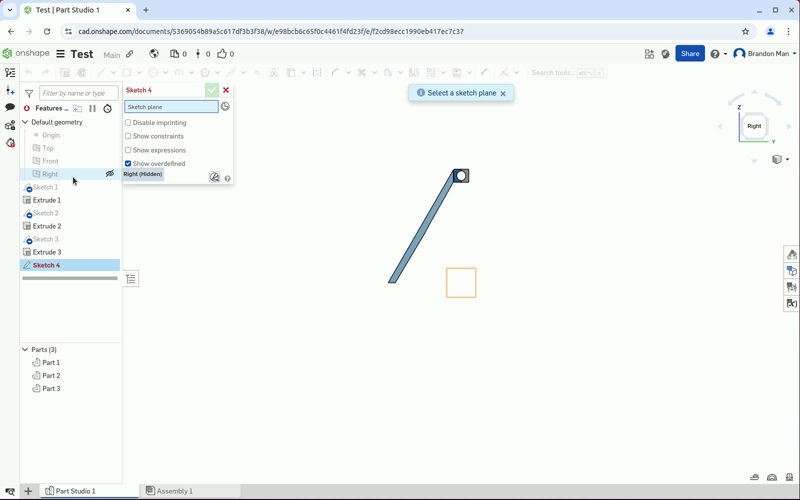
click(73, 176)
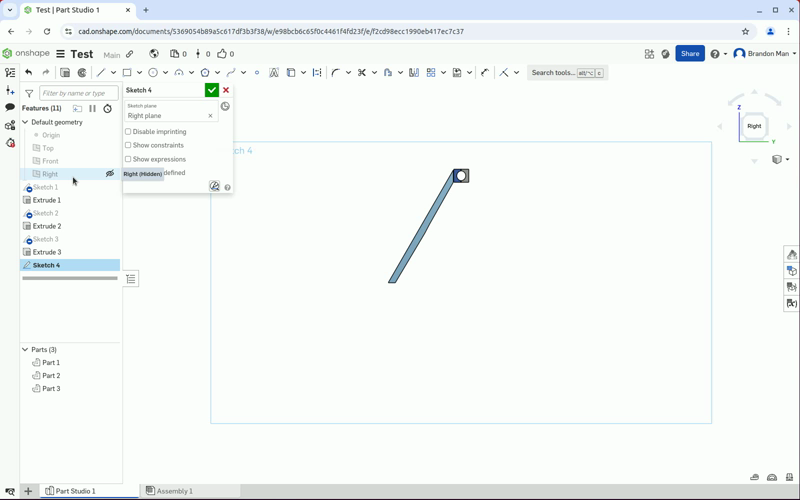
mouse_move(73, 352)
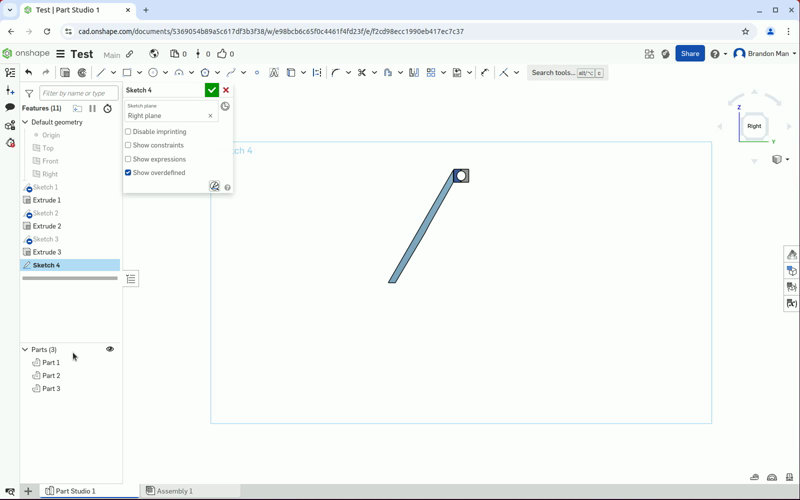
key(y)
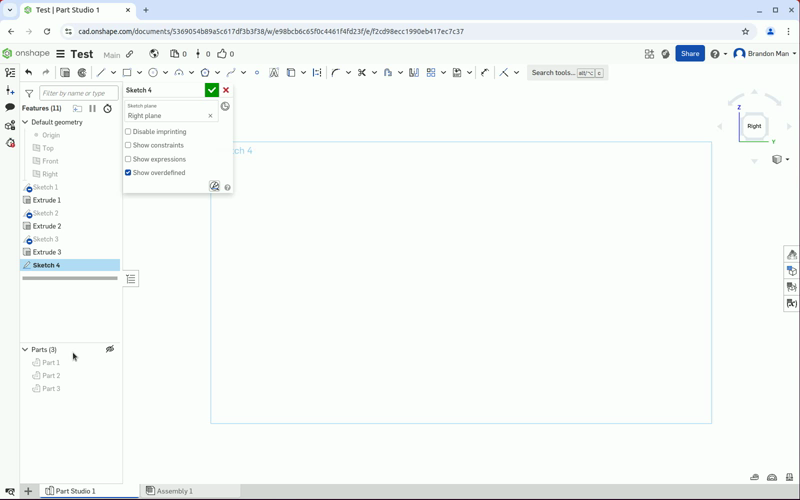
key(l)
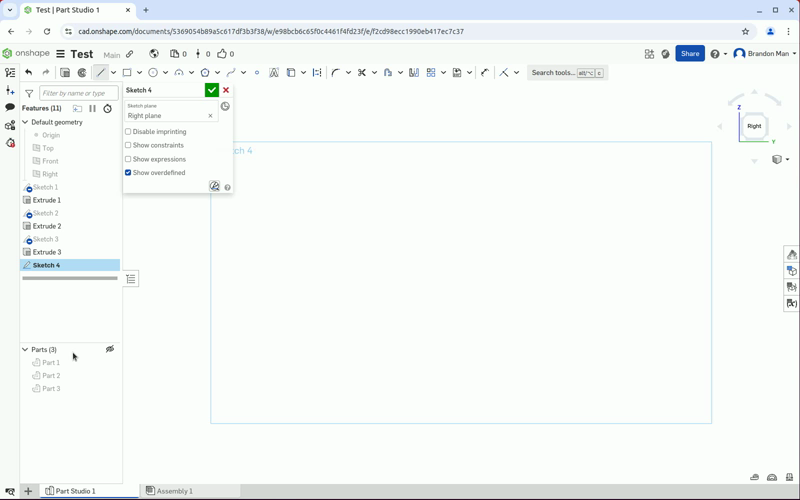
key_down(shift)
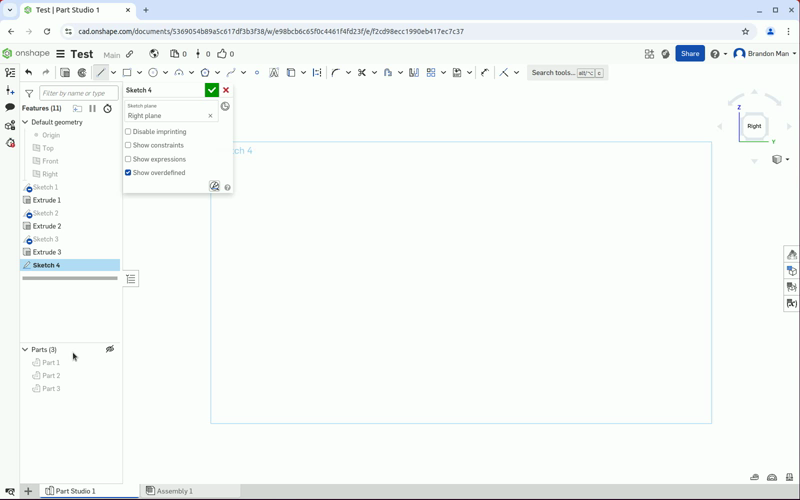
mouse_move(467, 182)
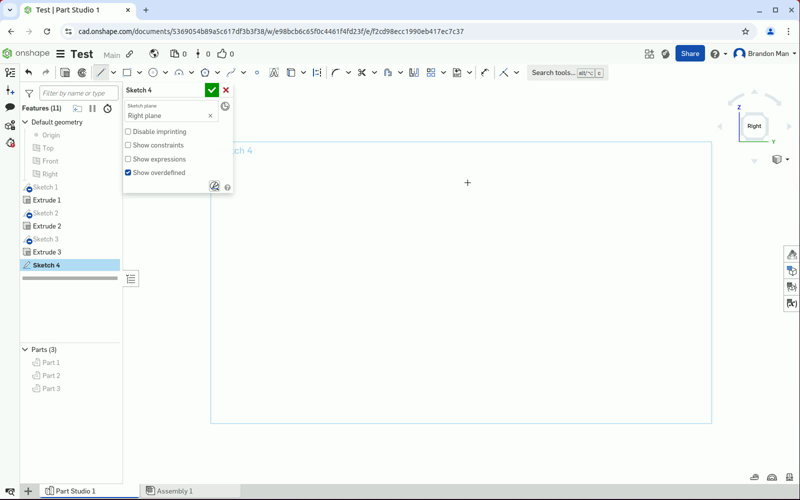
click(467, 182)
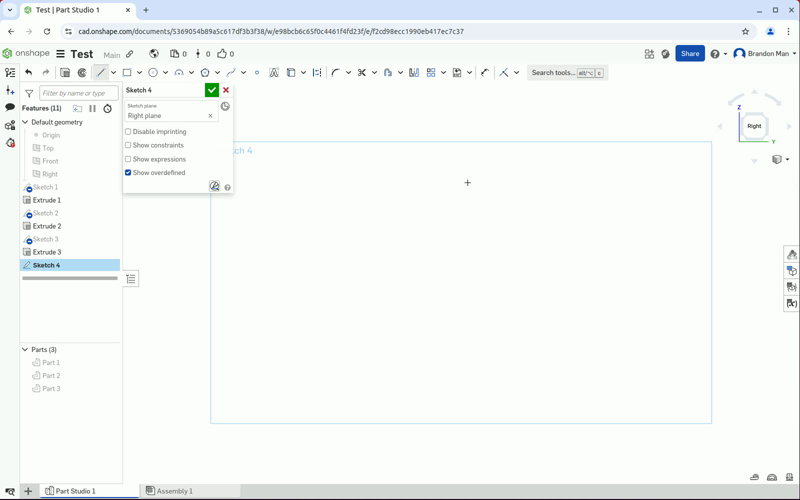
key_up(shift)
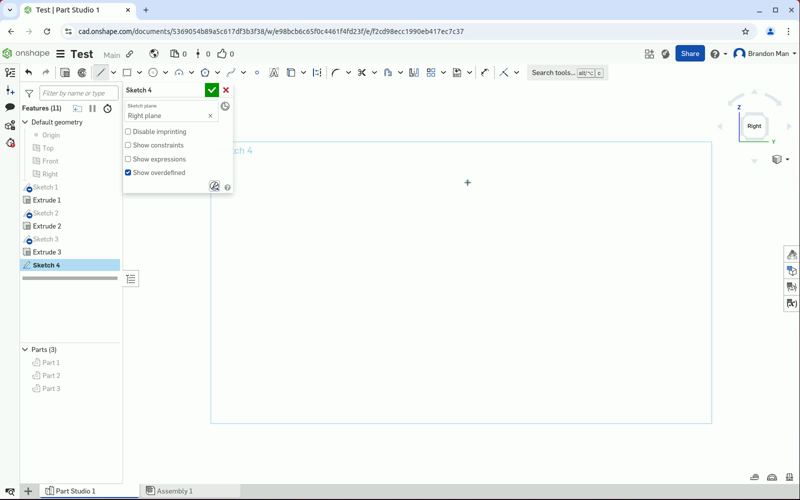
key_down(shift)
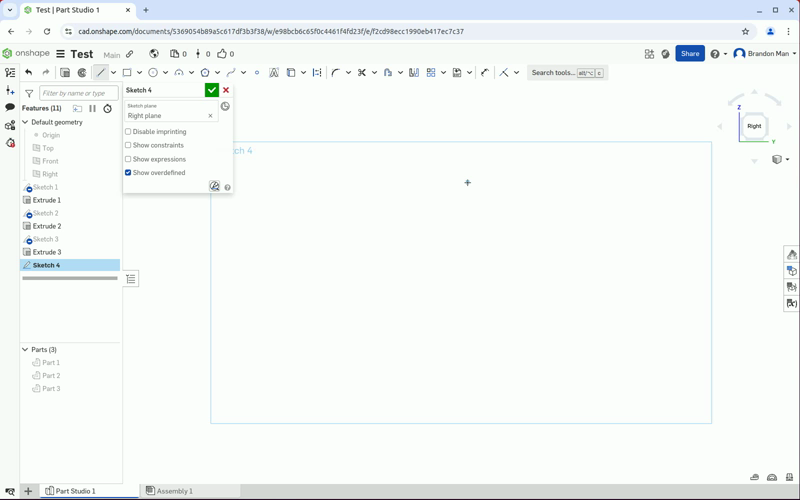
mouse_move(497, 182)
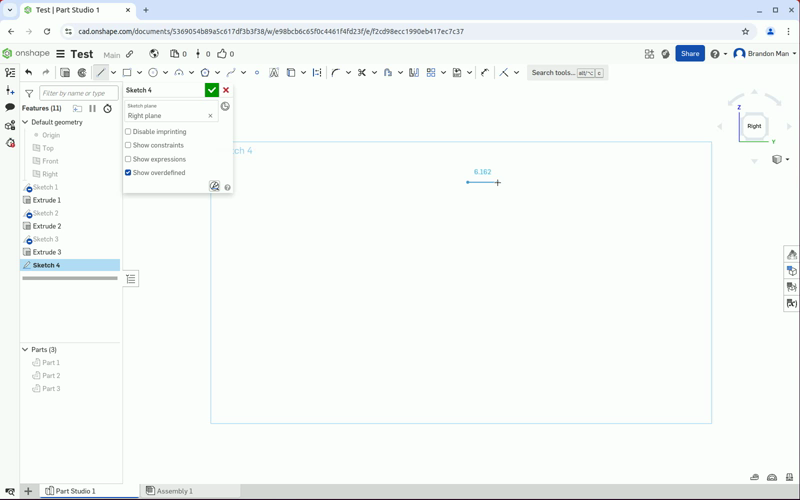
mouse_move(492, 223)
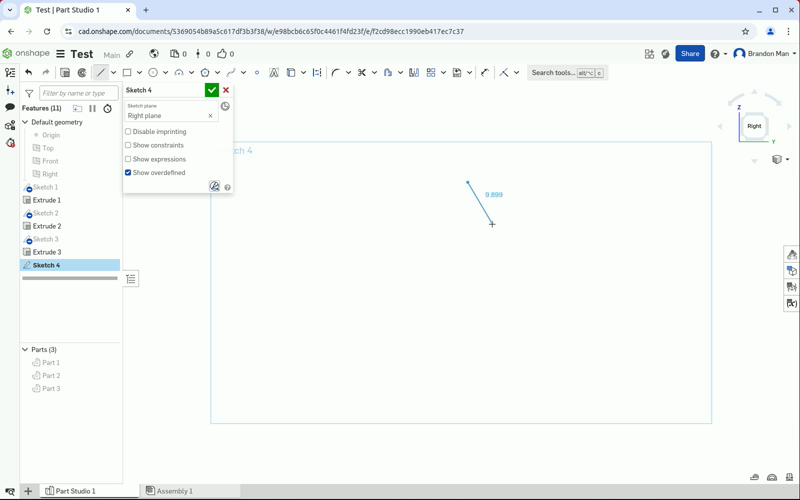
click(492, 223)
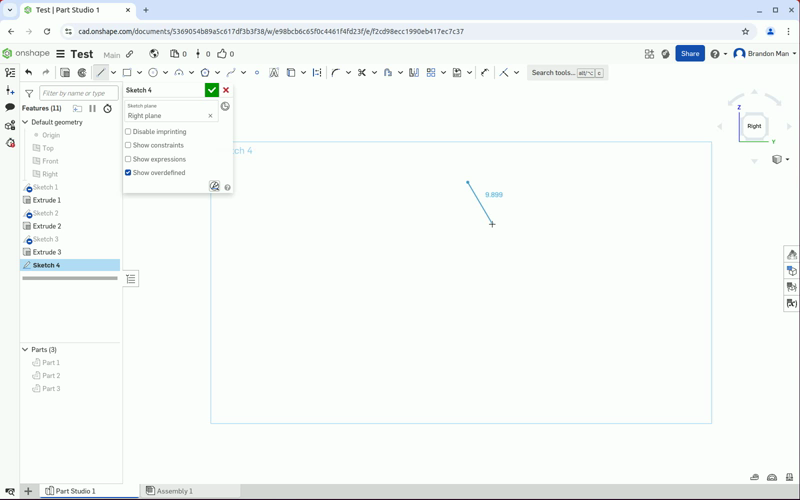
key_up(shift)
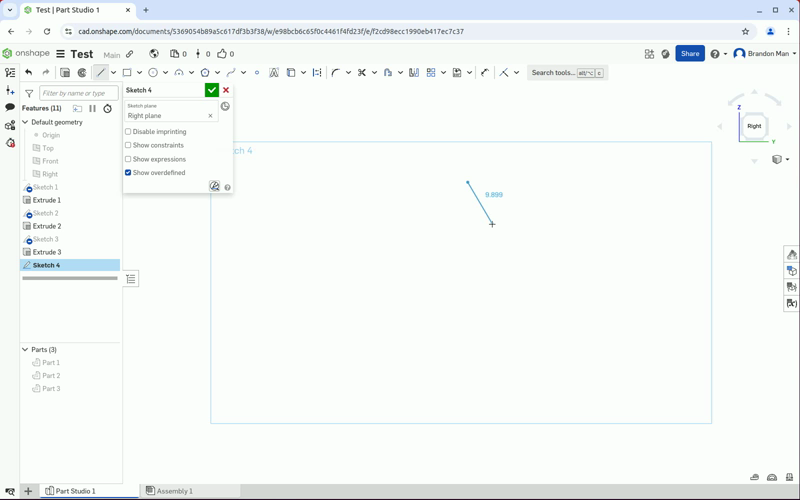
key_down(shift)
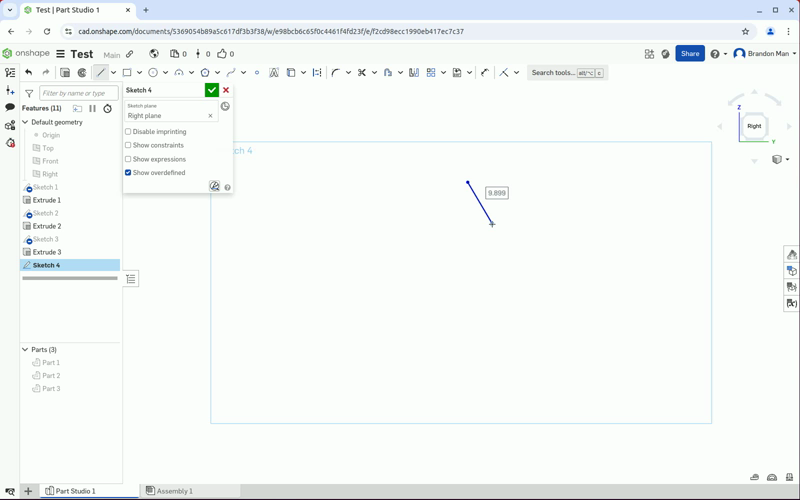
mouse_move(522, 223)
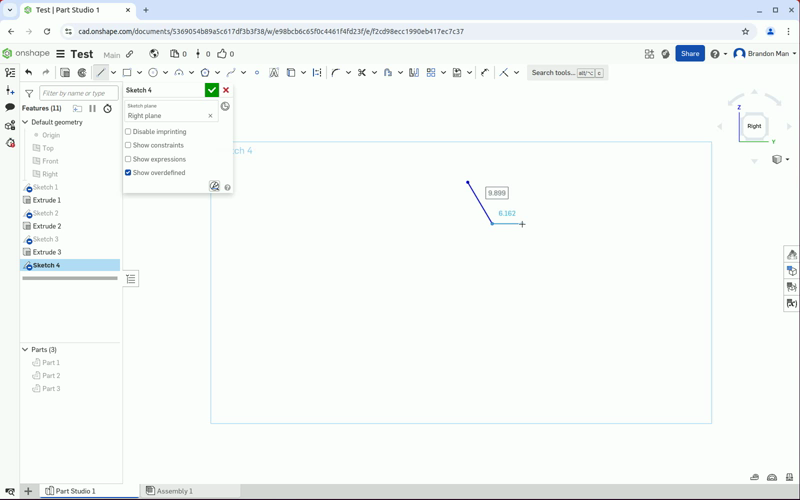
mouse_move(497, 233)
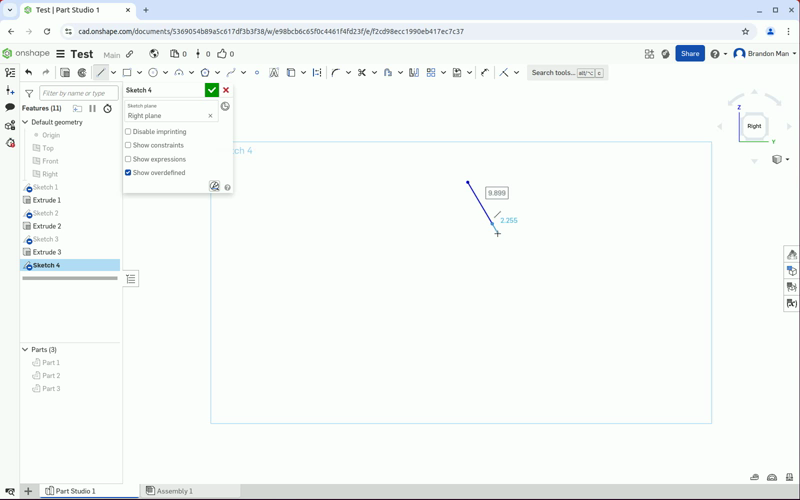
click(497, 233)
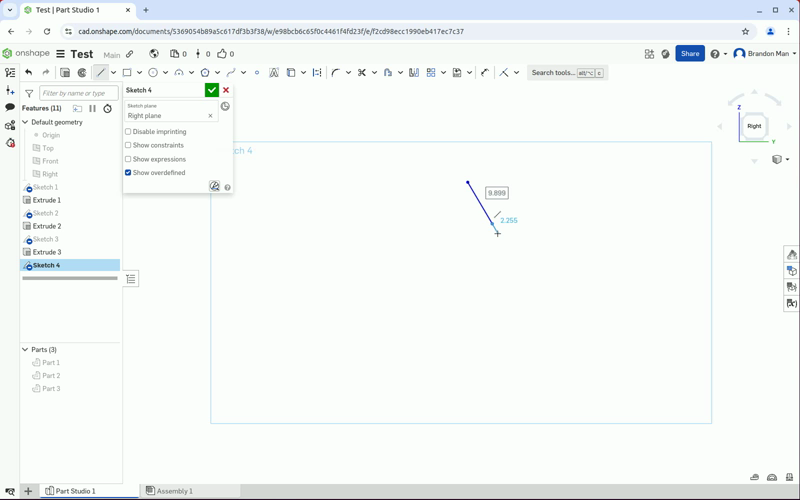
key_up(shift)
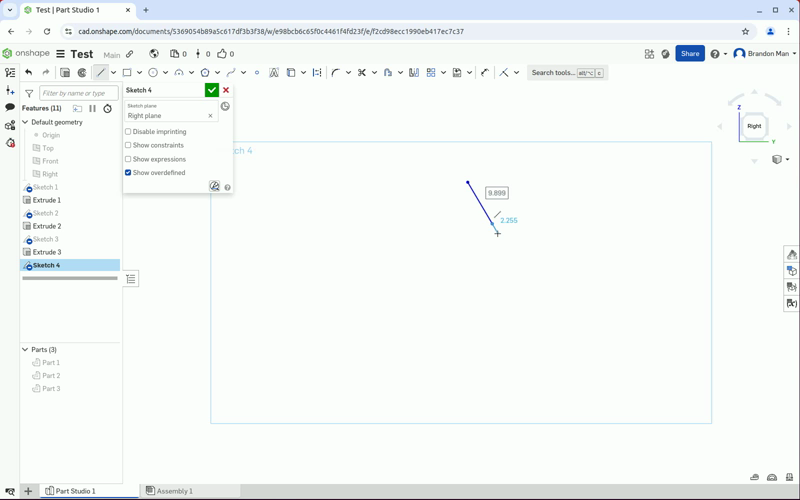
key_down(shift)
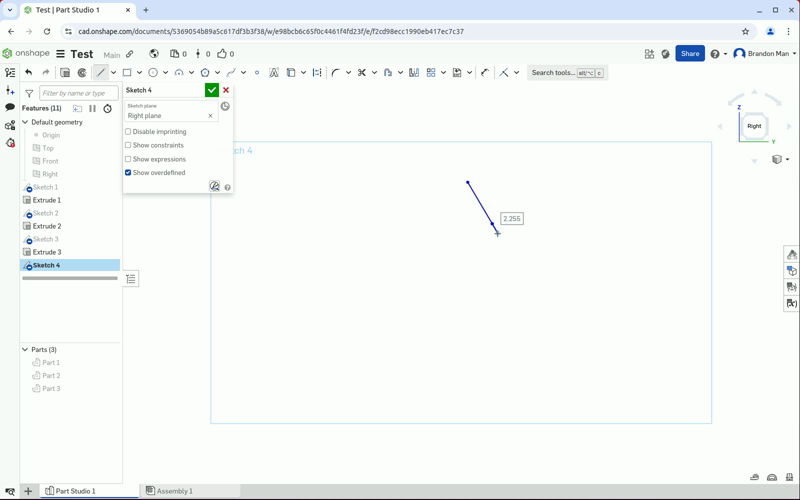
mouse_move(527, 233)
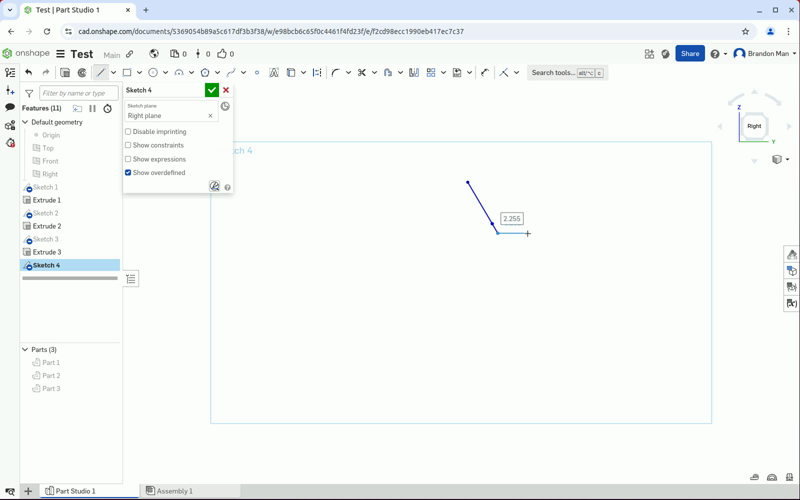
mouse_move(526, 282)
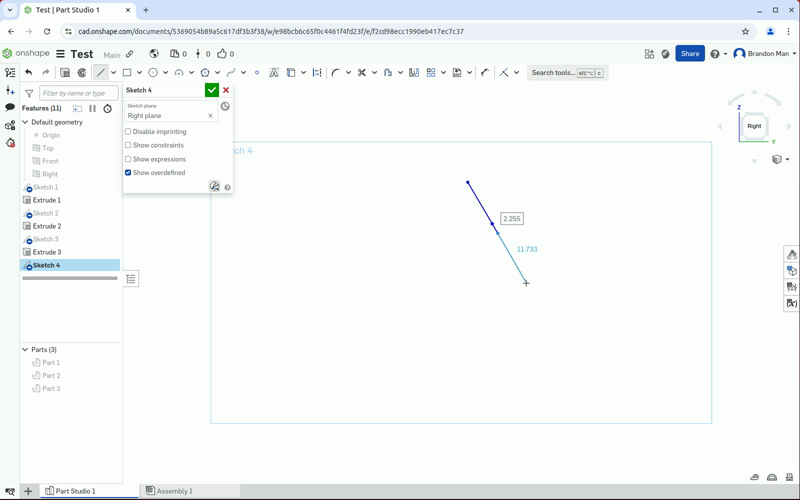
click(526, 282)
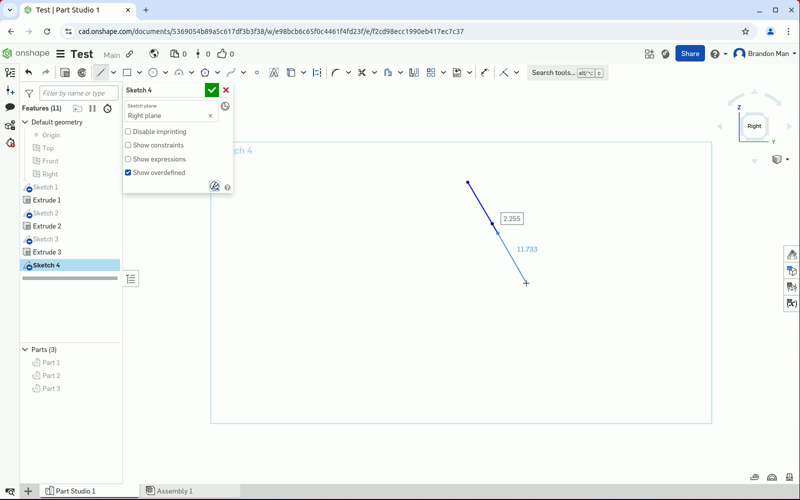
key_up(shift)
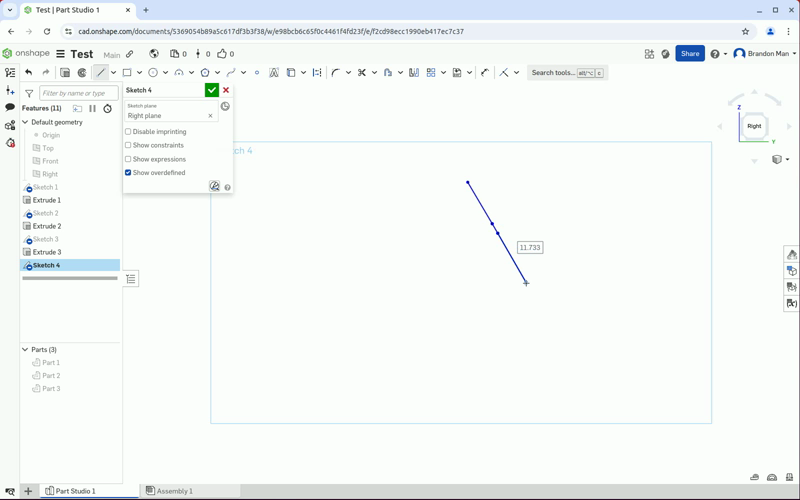
key_down(shift)
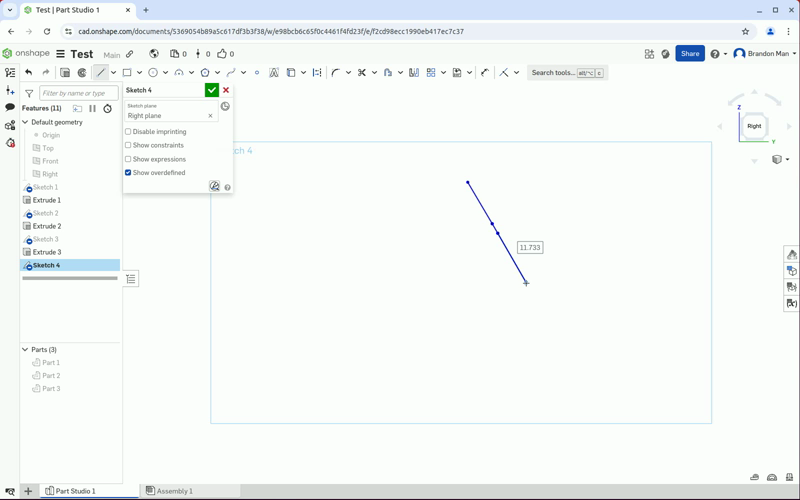
mouse_move(556, 282)
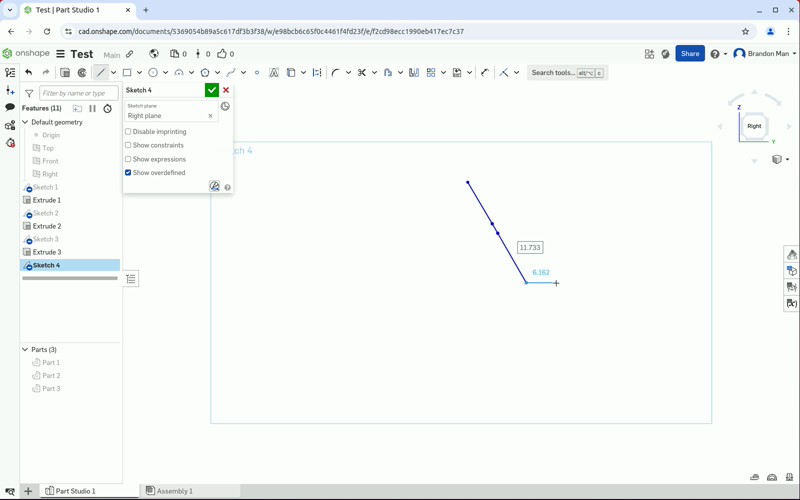
mouse_move(533, 282)
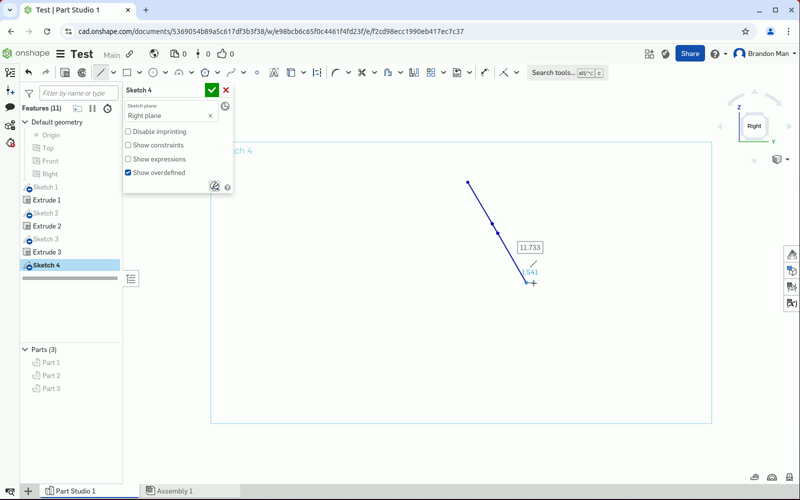
scroll(6)
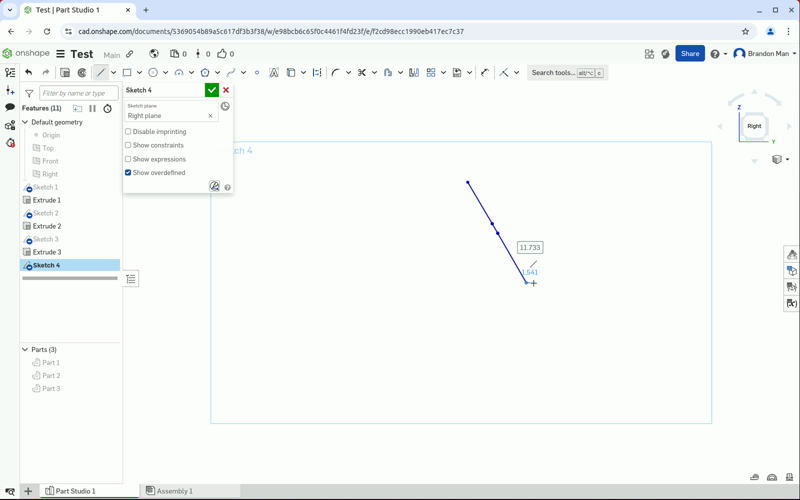
scroll(6)
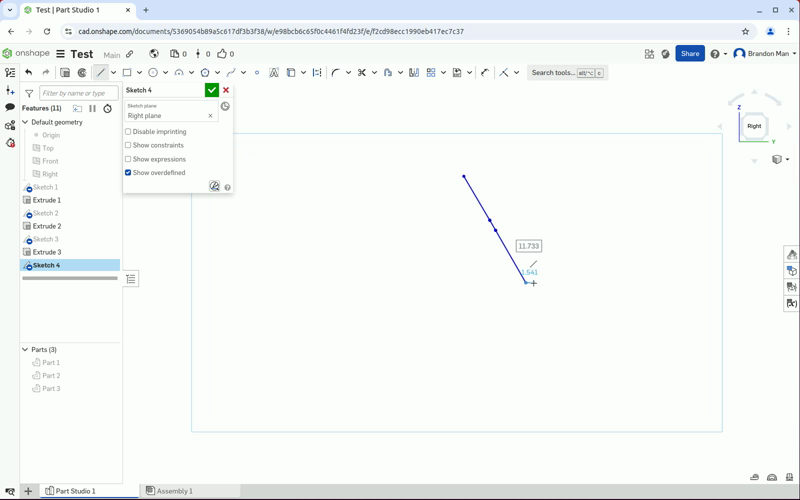
scroll(6)
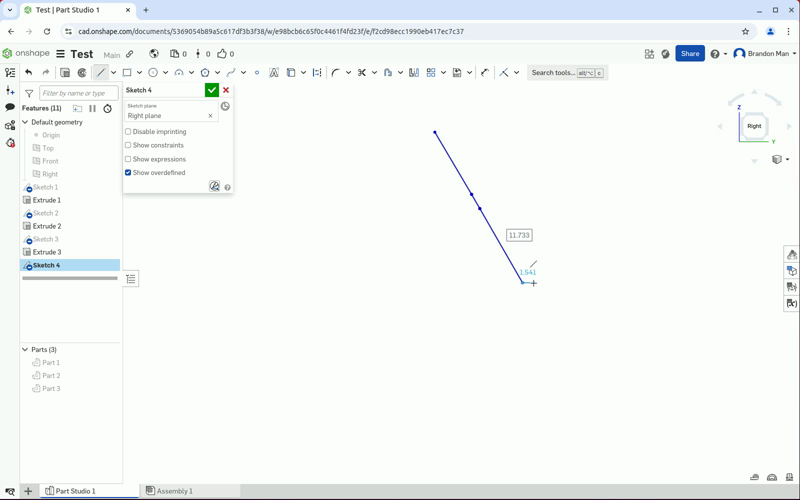
scroll(6)
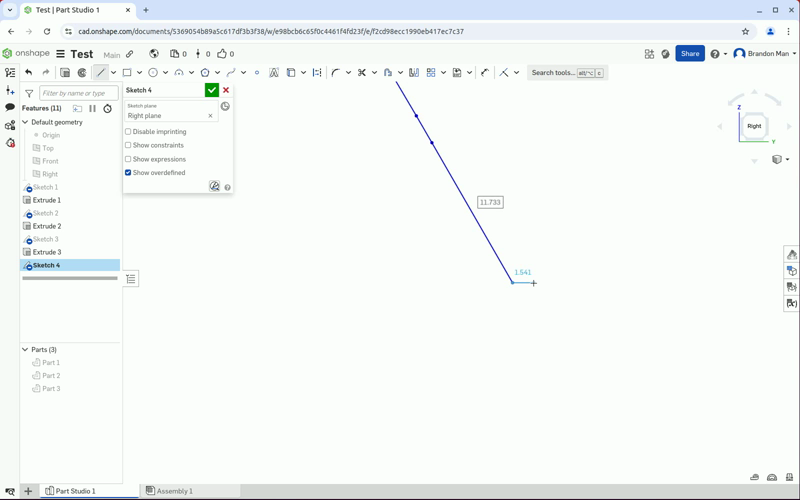
scroll(6)
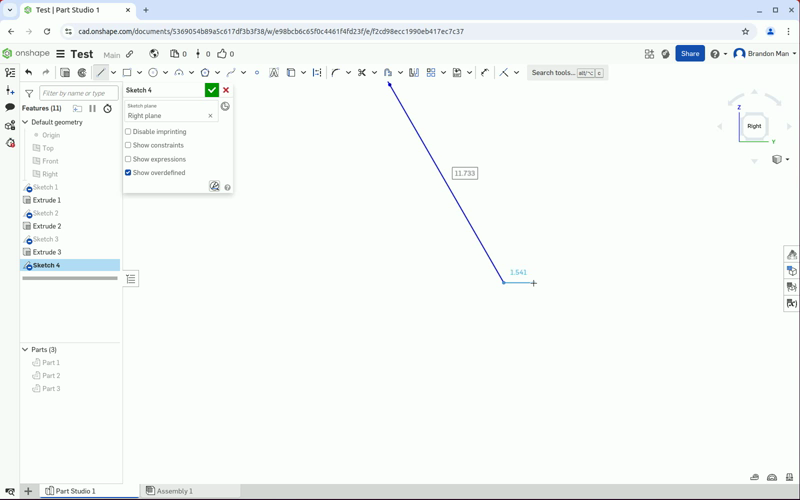
scroll(6)
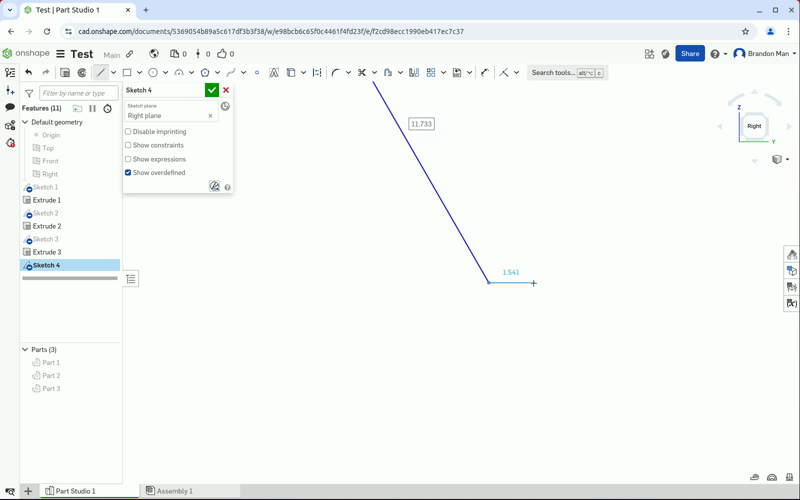
scroll(6)
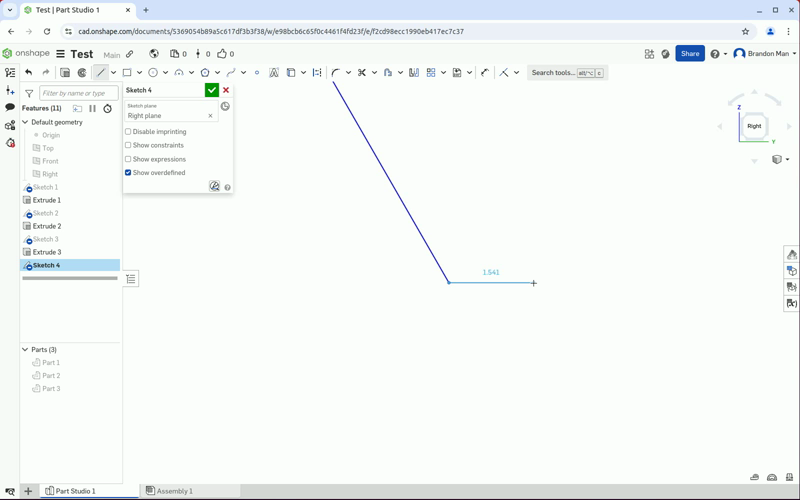
click(533, 282)
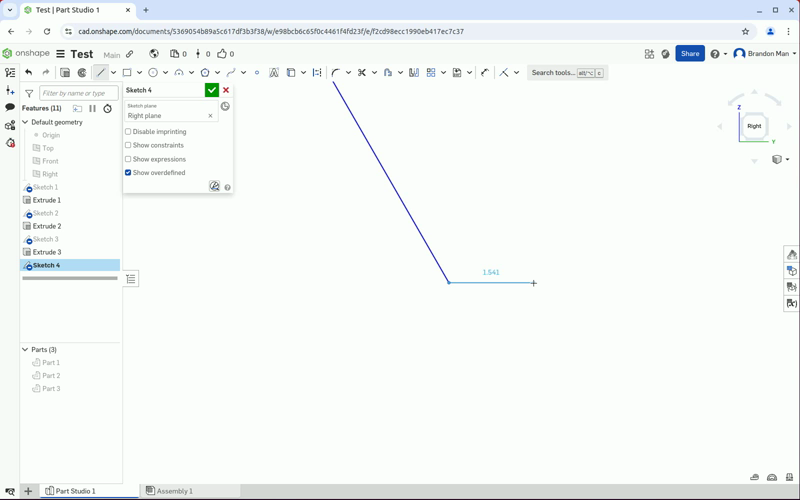
scroll(-6)
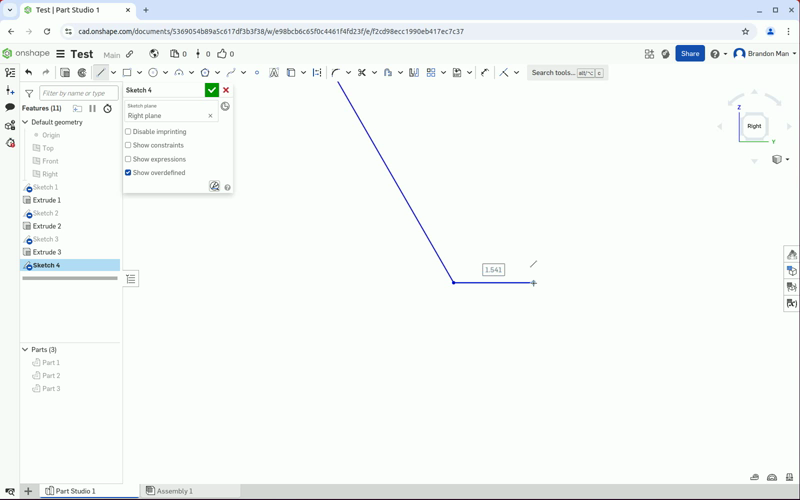
scroll(-6)
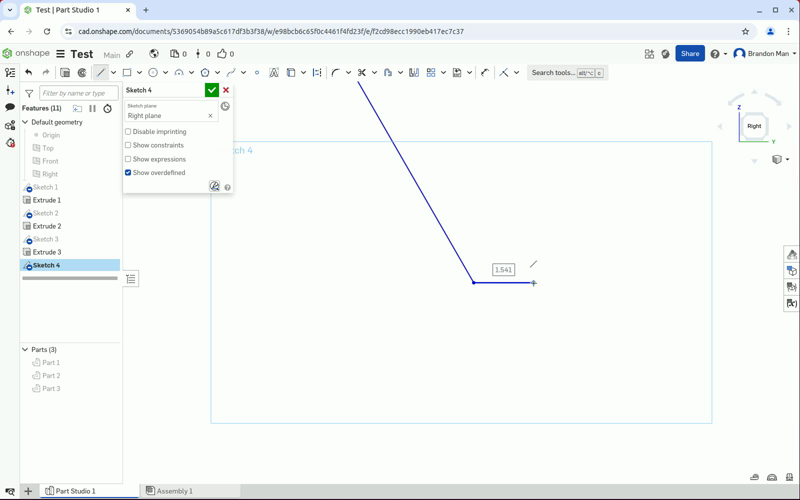
scroll(-6)
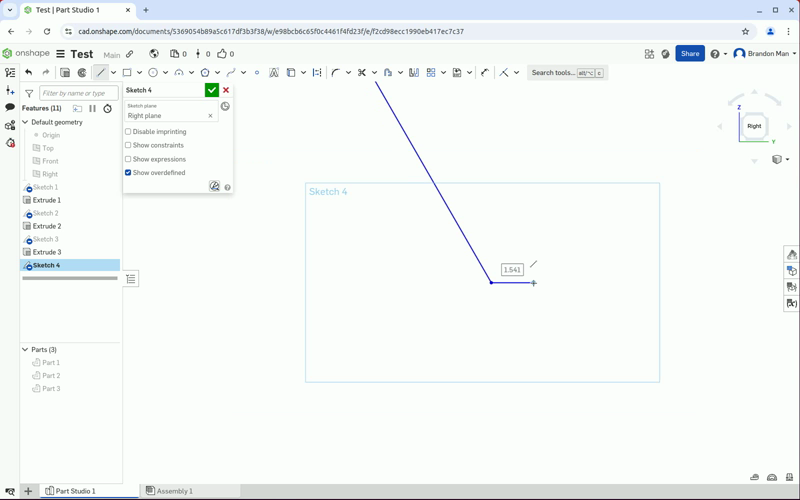
scroll(-6)
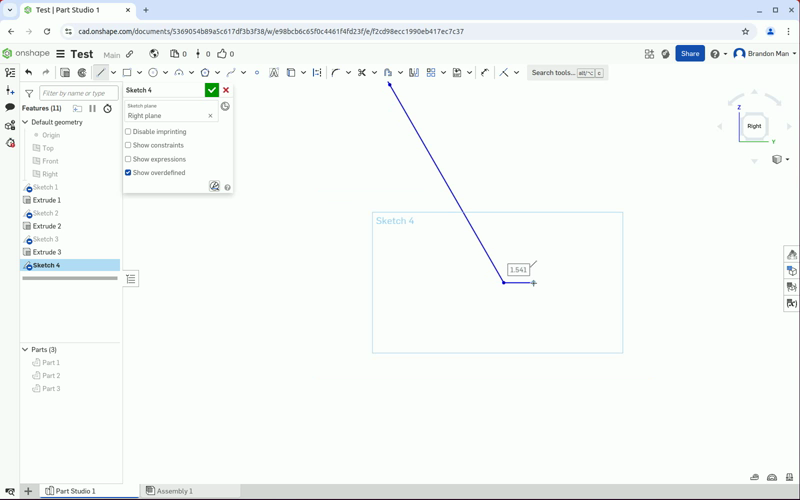
scroll(-6)
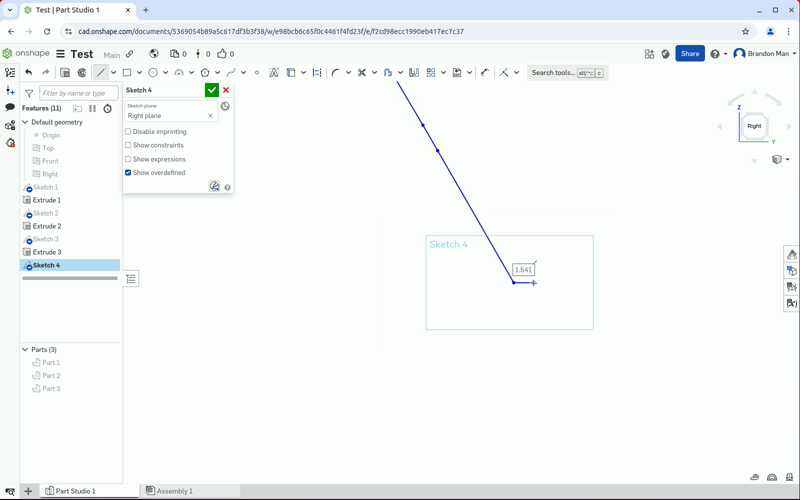
scroll(-6)
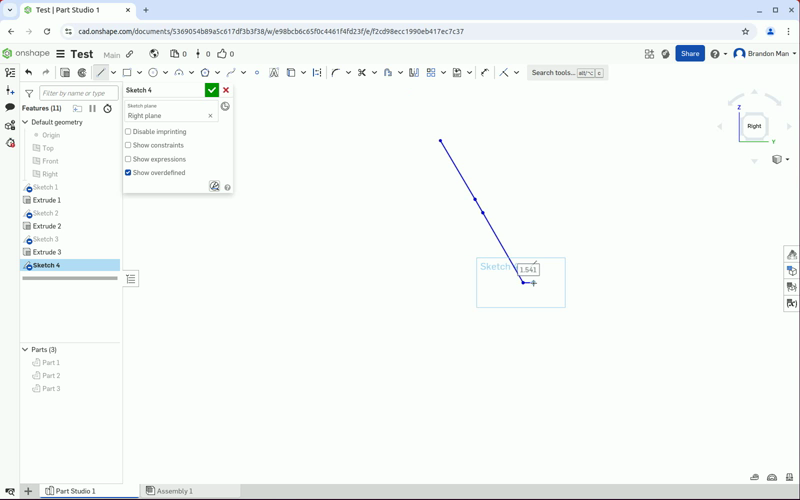
scroll(-6)
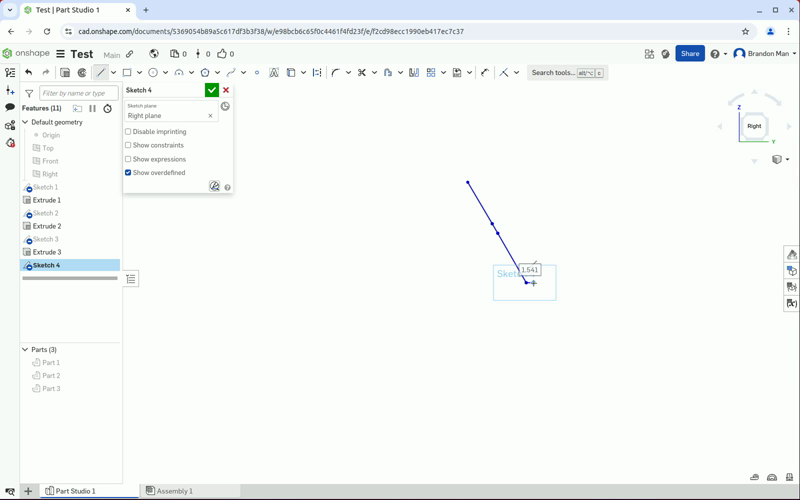
key_up(shift)
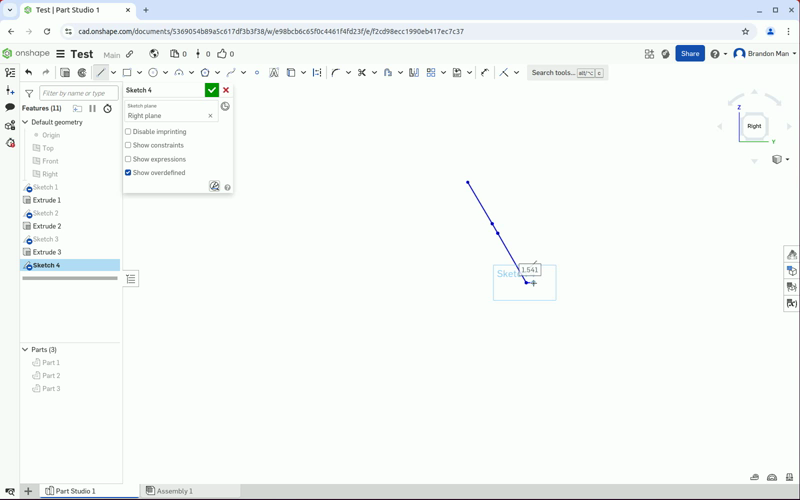
key_down(shift)
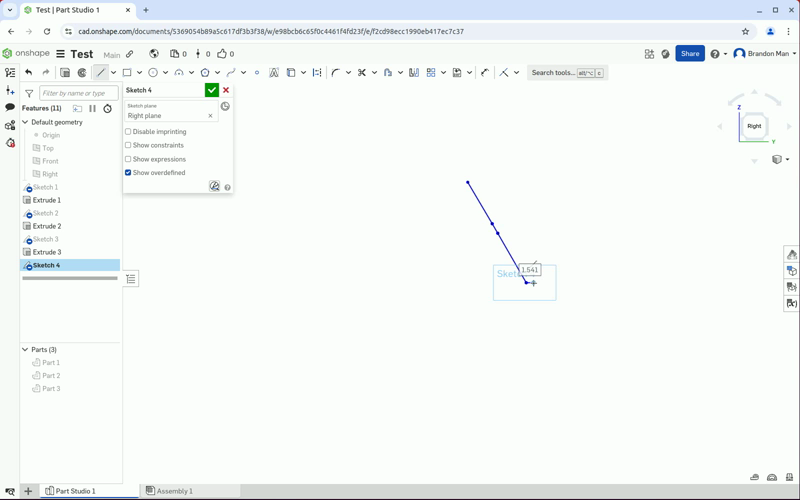
mouse_move(467, 169)
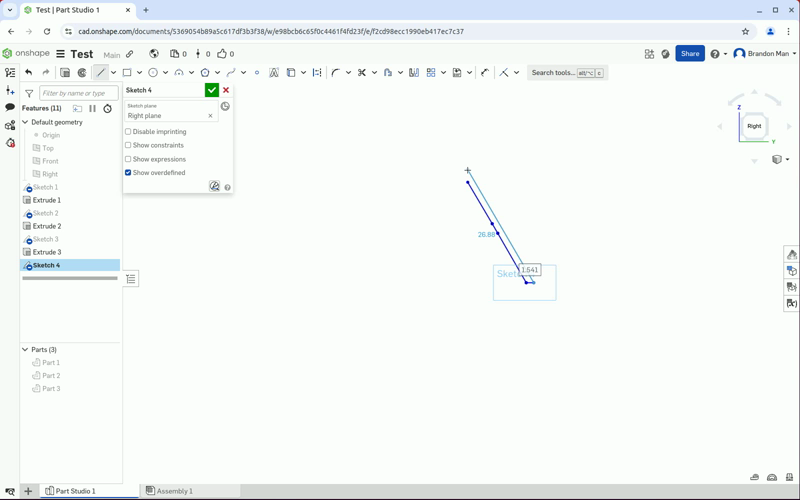
click(467, 169)
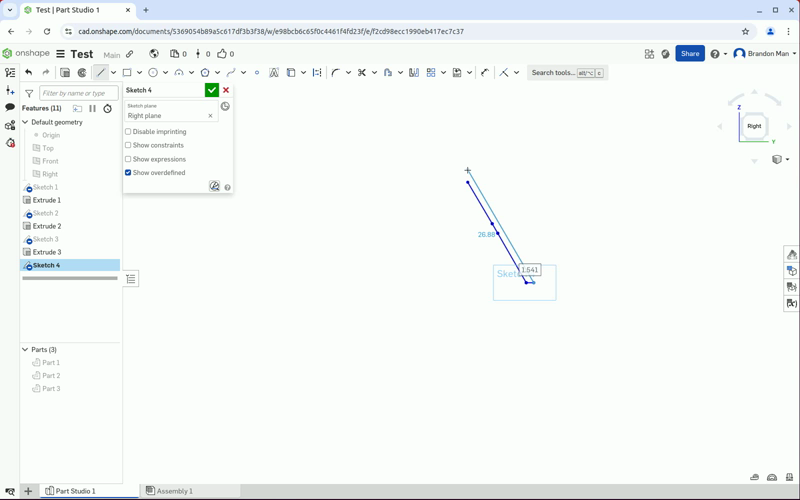
key_up(shift)
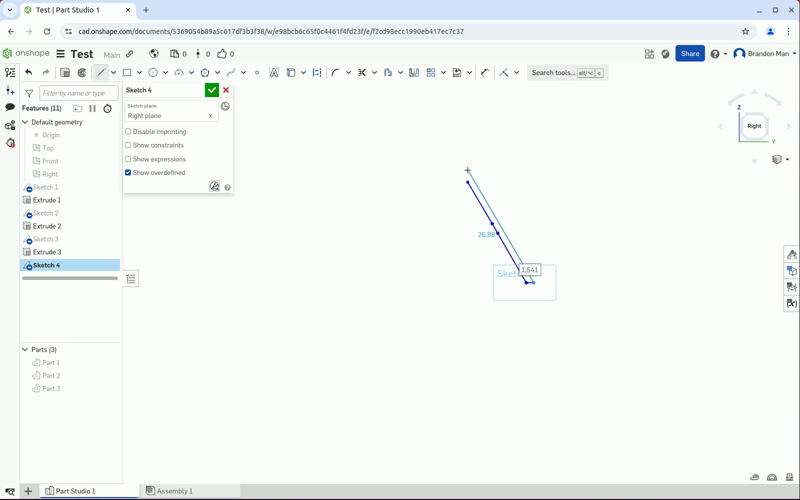
mouse_move(497, 169)
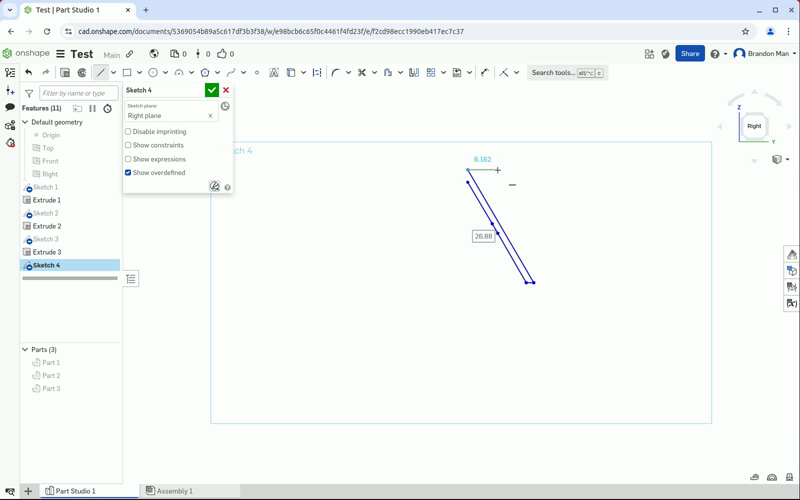
key_down(shift)
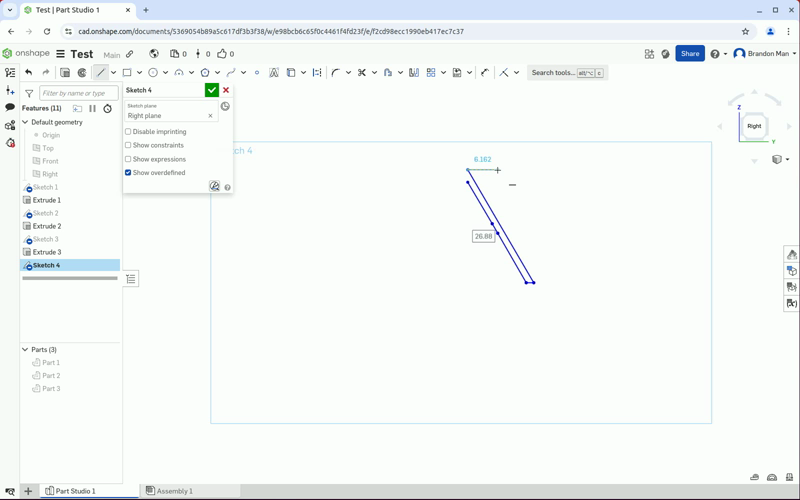
mouse_move(467, 182)
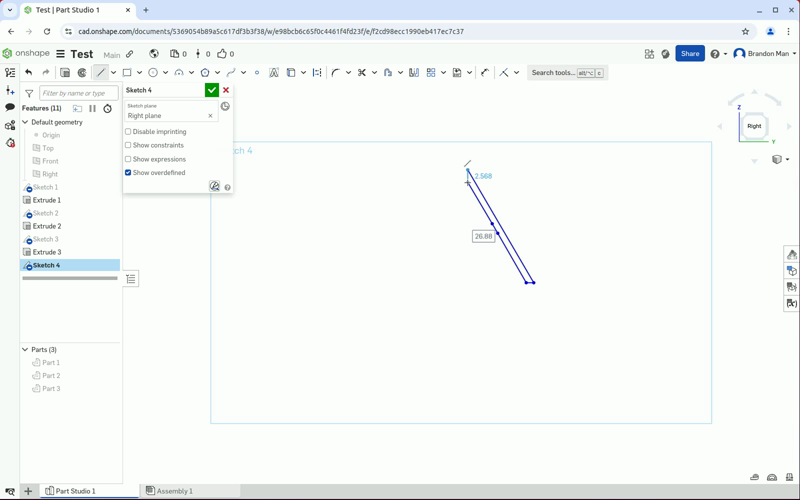
key_up(shift)
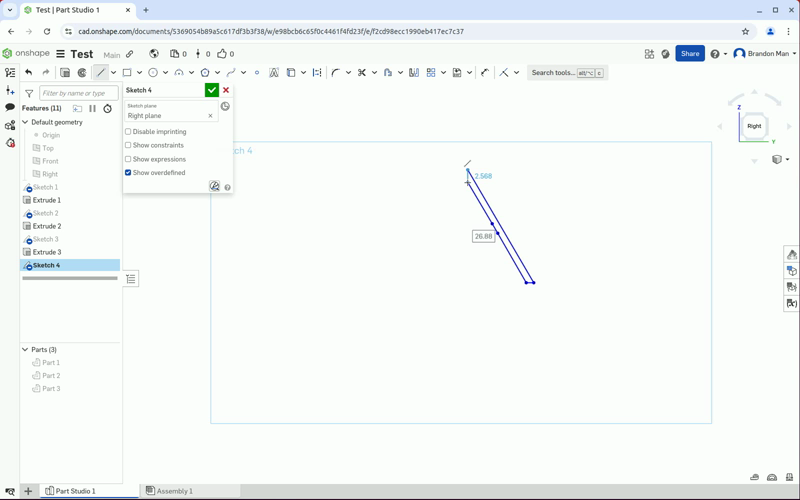
click(467, 182)
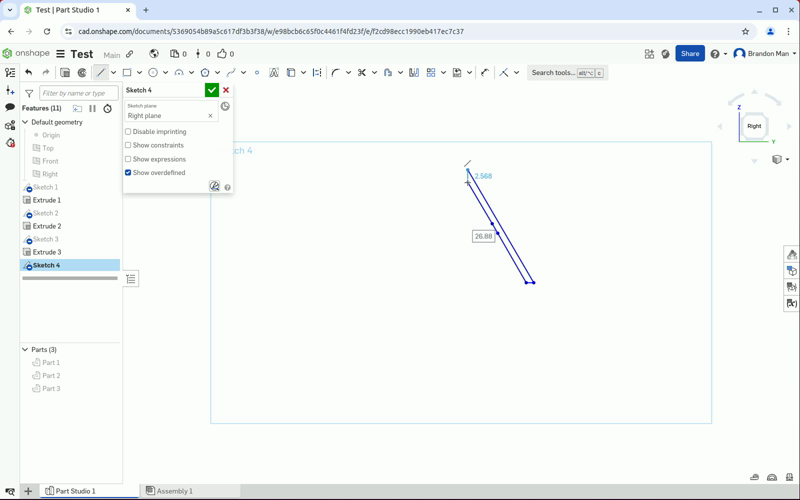
key(esc)
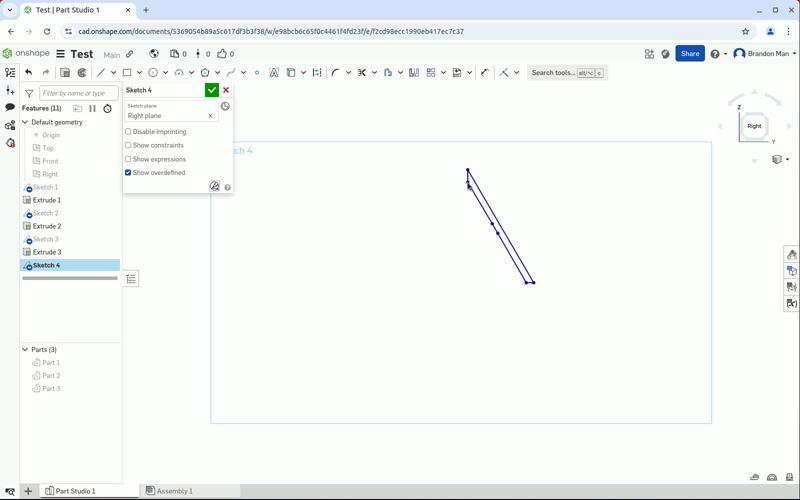
mouse_move(472, 182)
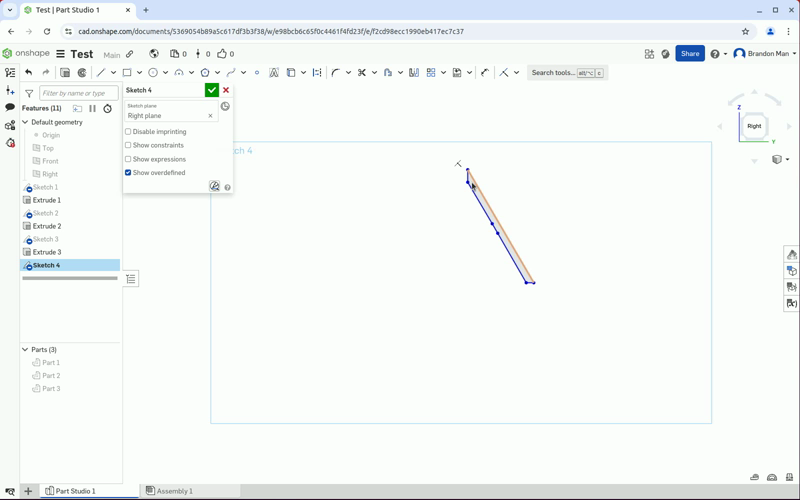
scroll(6)
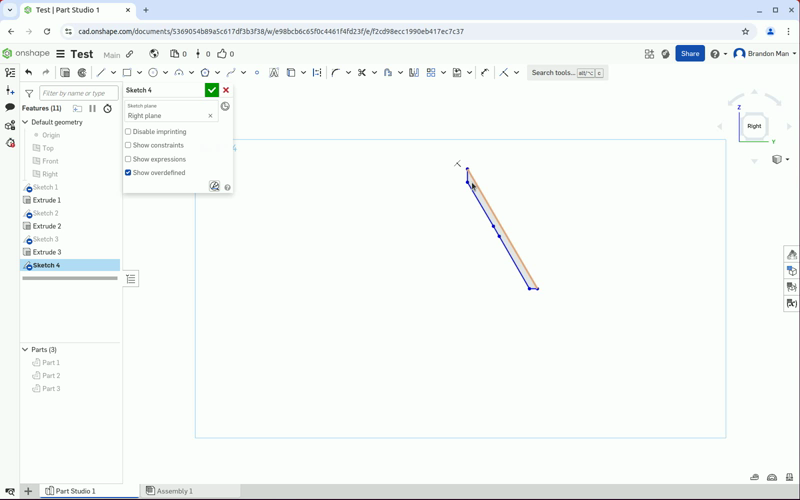
scroll(6)
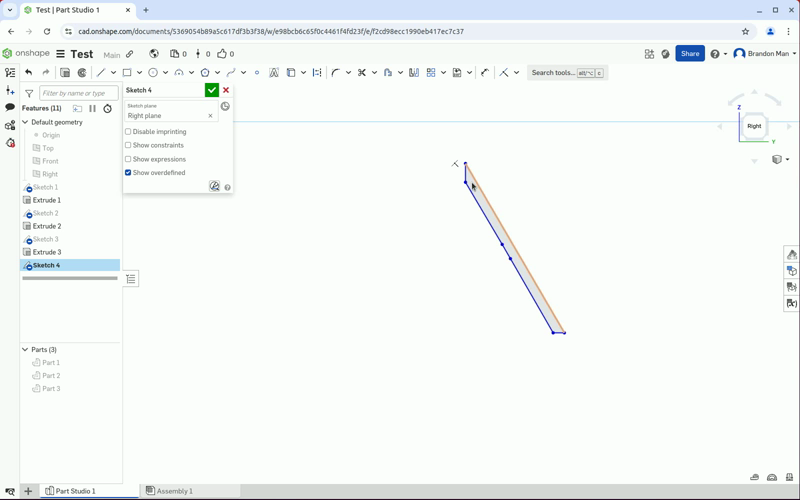
scroll(6)
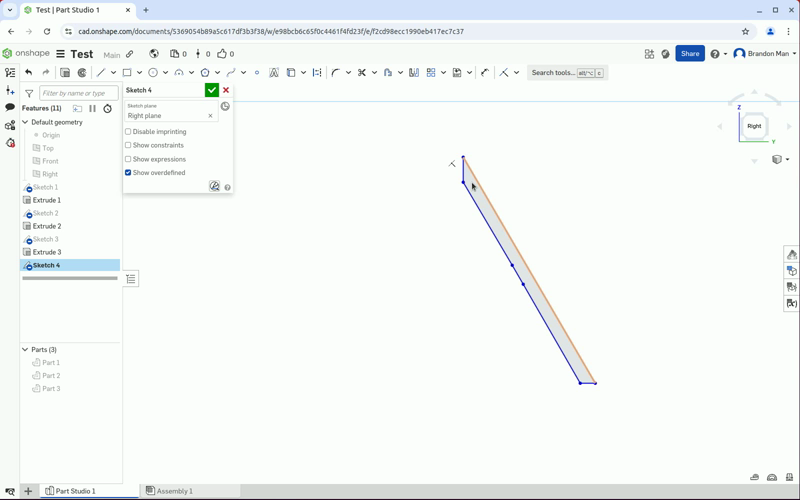
scroll(6)
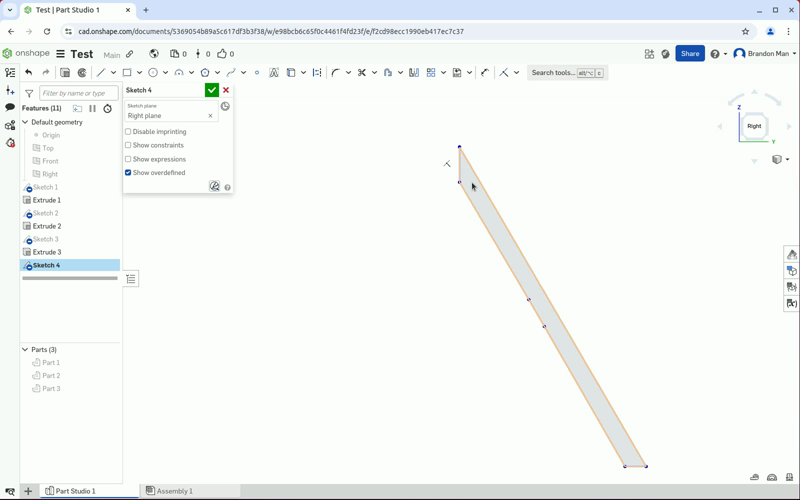
scroll(6)
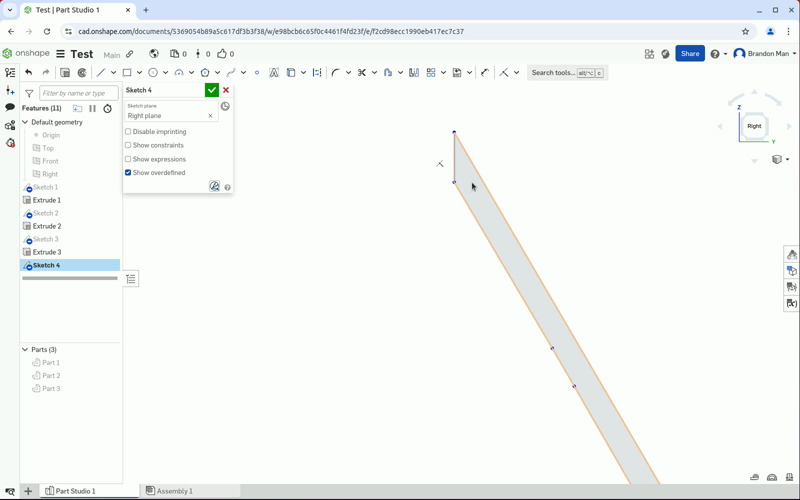
scroll(6)
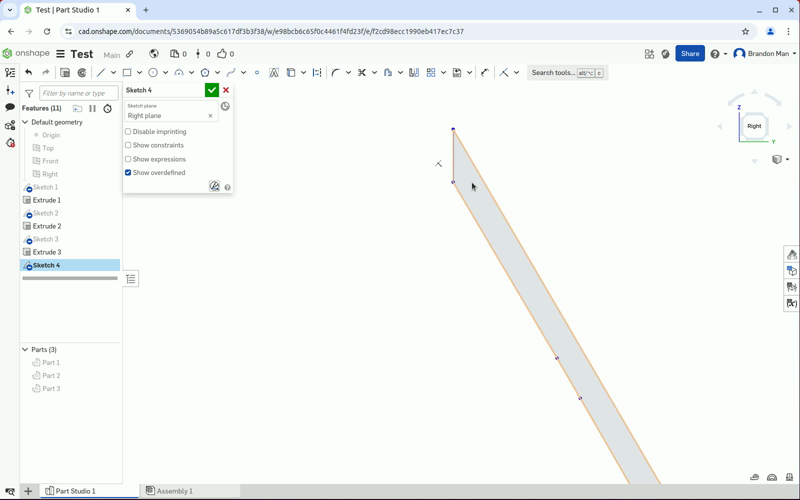
scroll(6)
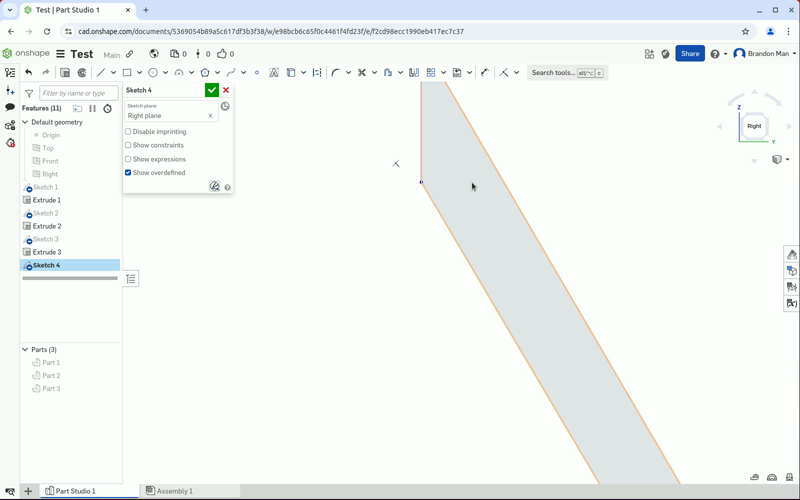
click(472, 182)
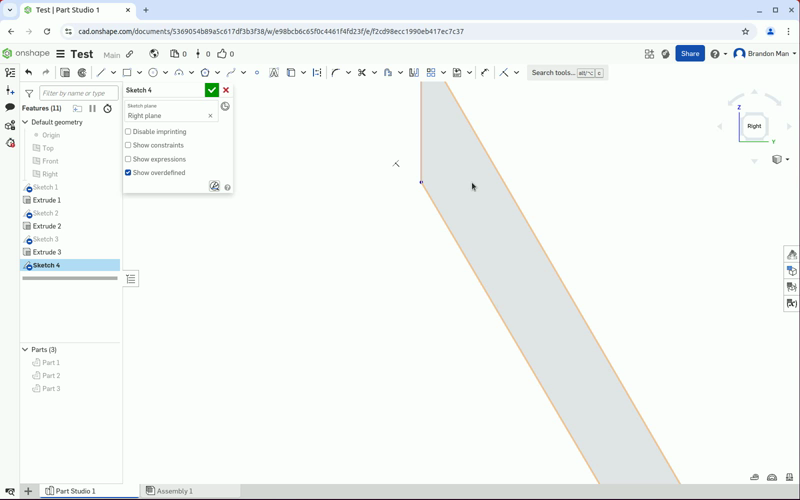
scroll(-6)
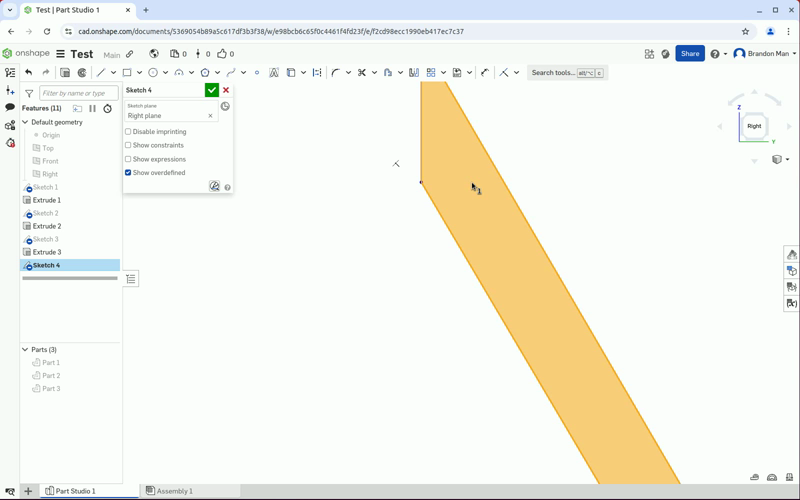
scroll(-6)
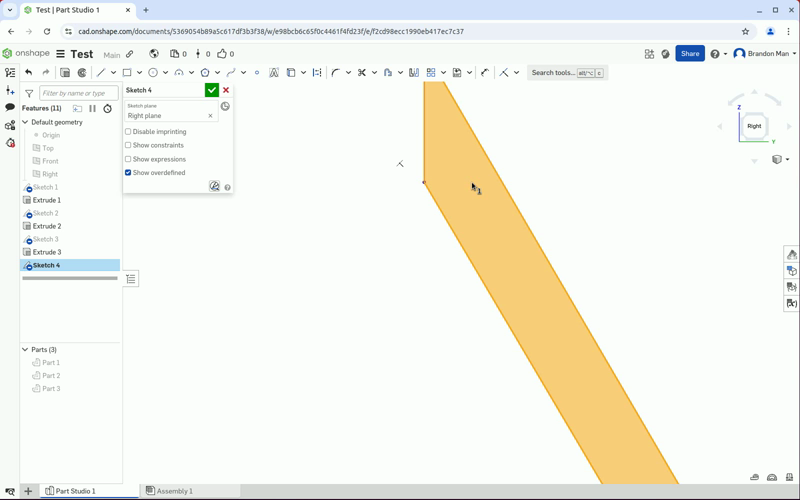
scroll(-6)
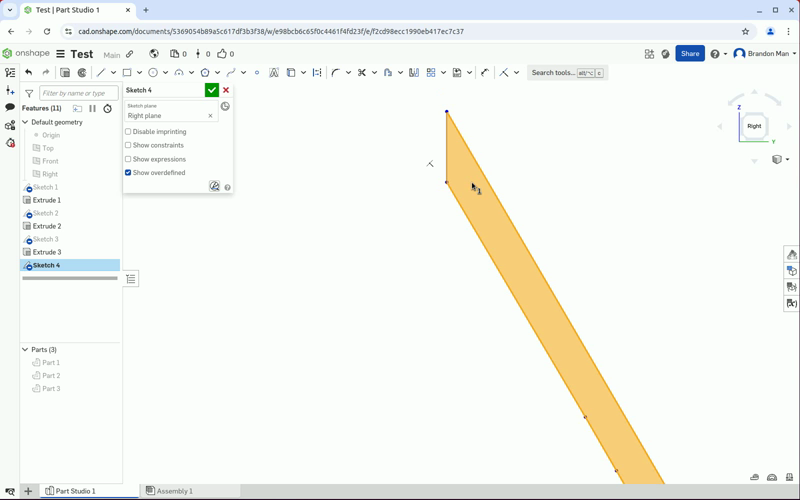
scroll(-6)
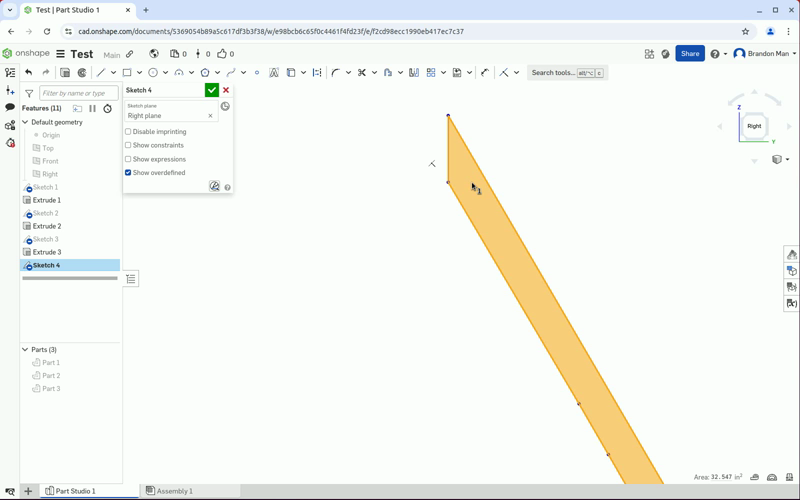
scroll(-6)
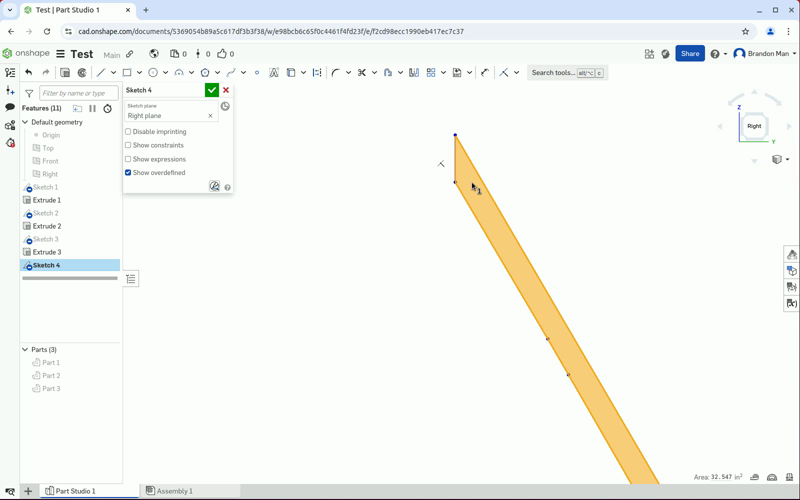
scroll(-6)
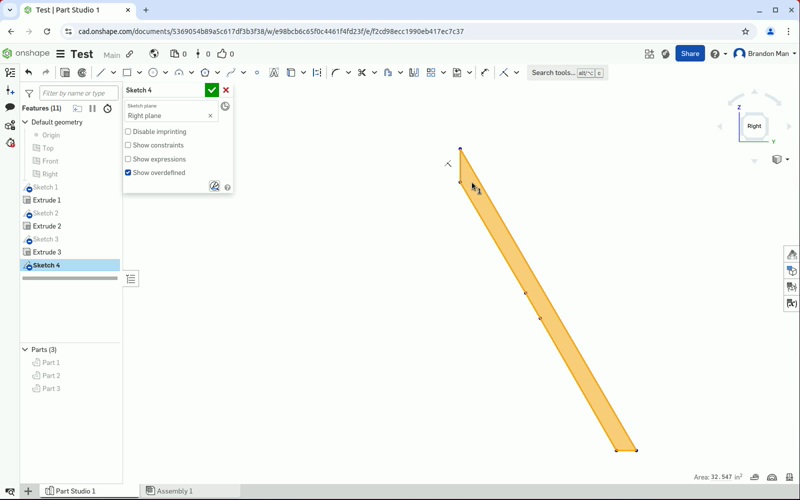
scroll(-6)
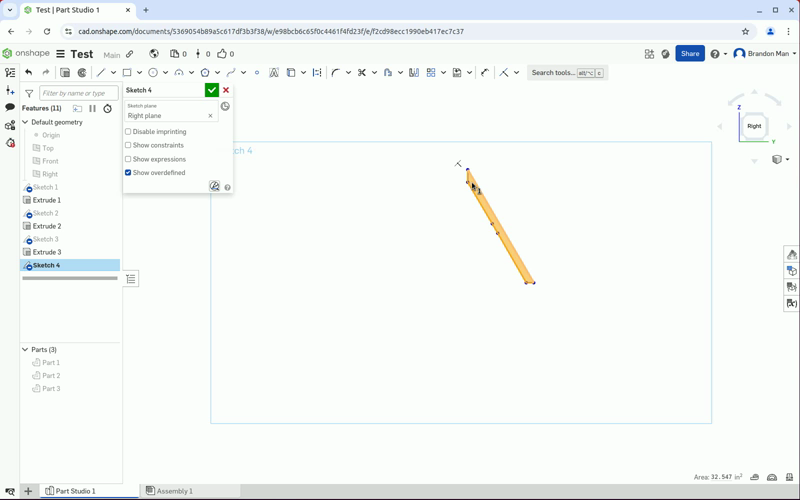
mouse_move(73, 352)
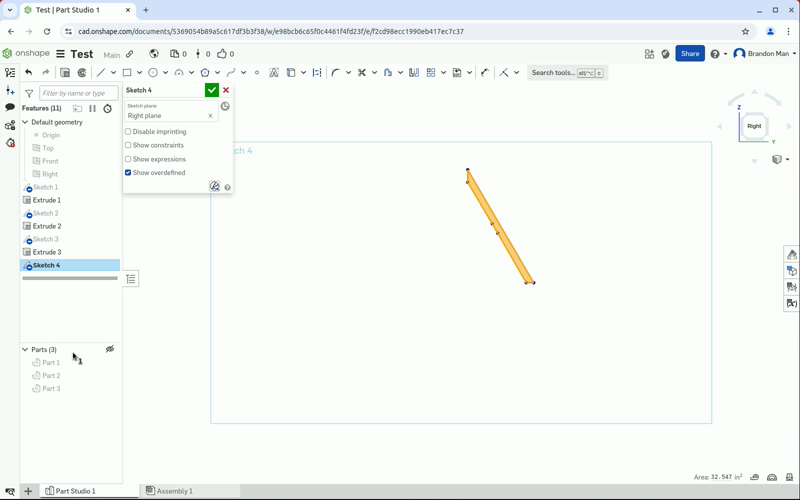
key(shift+y)
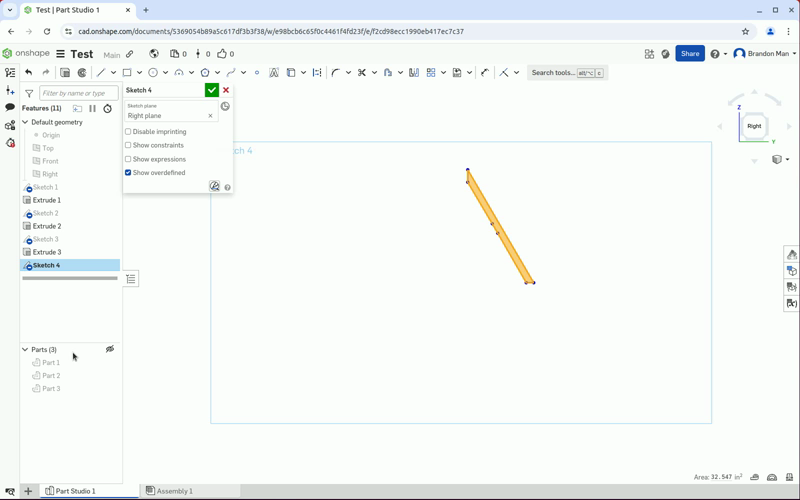
key(shift+e)
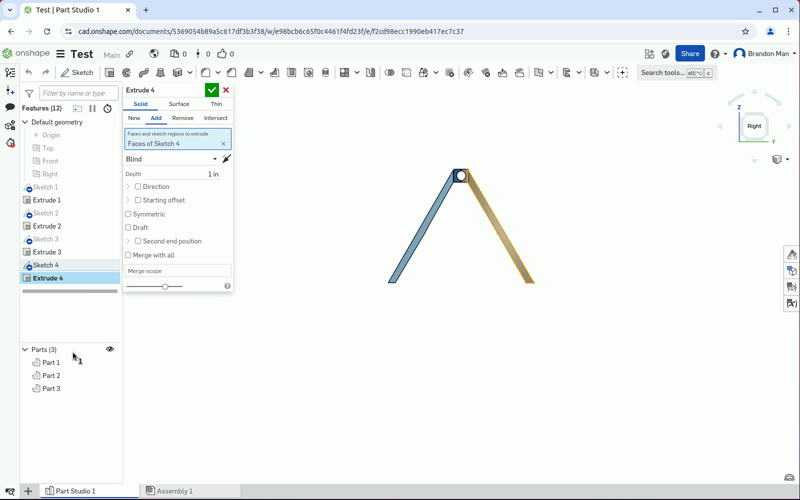
mouse_move(143, 106)
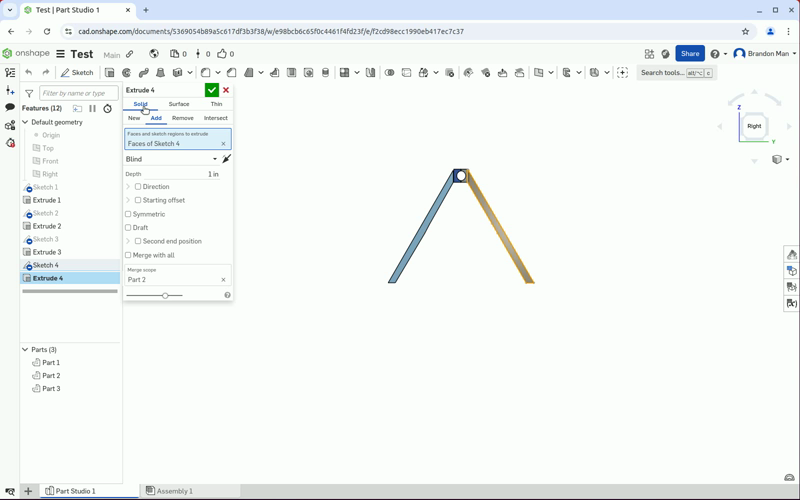
click(143, 106)
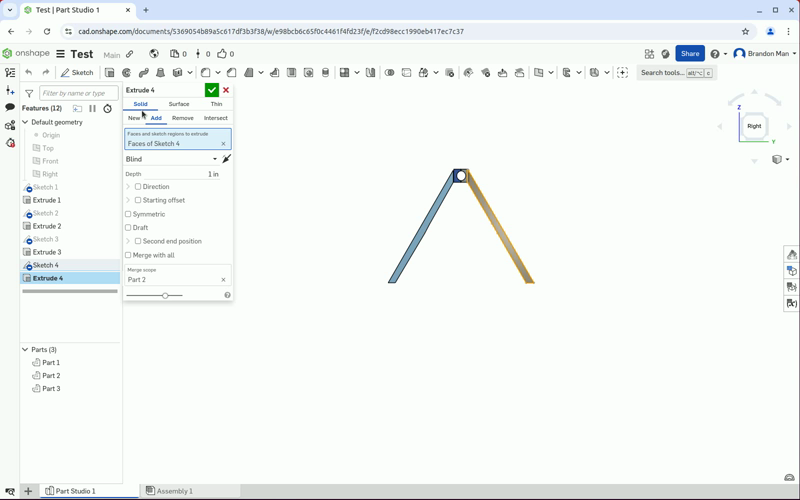
mouse_move(137, 120)
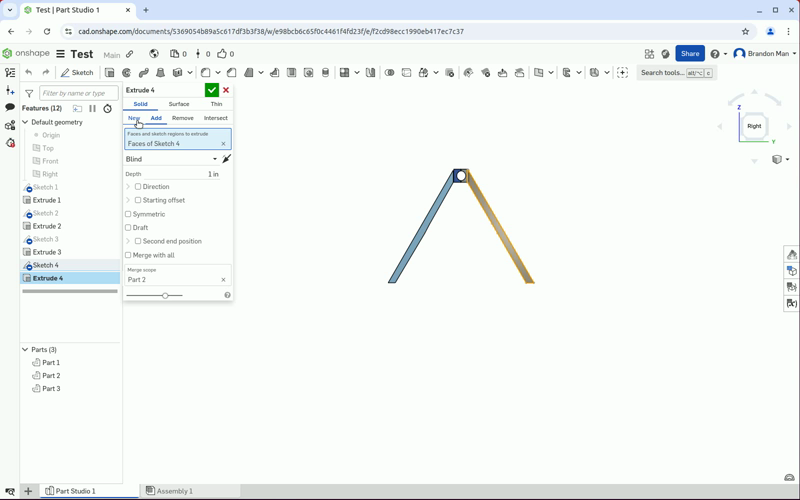
click(137, 120)
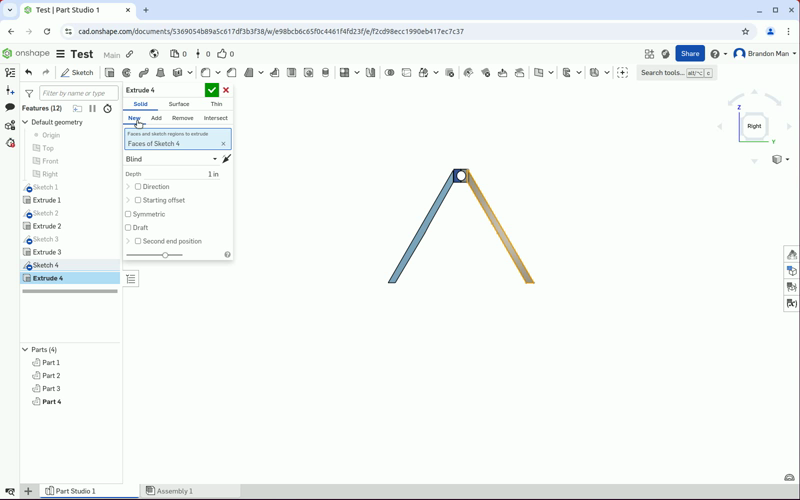
key(tab, 4)
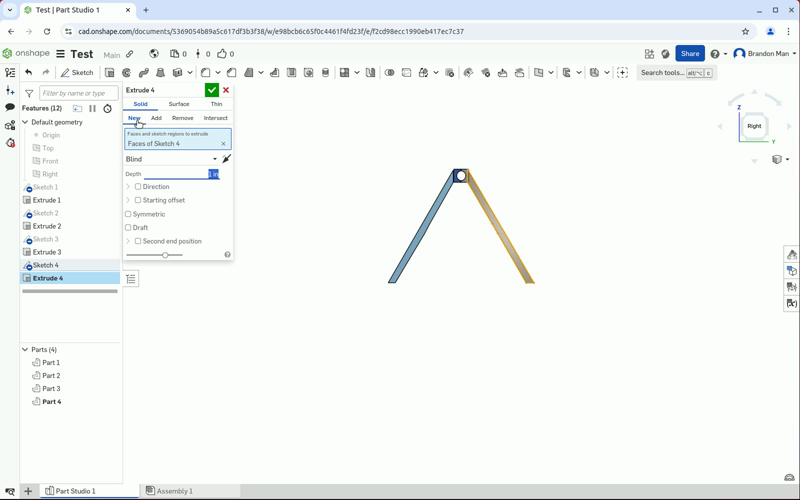
text(2.648)
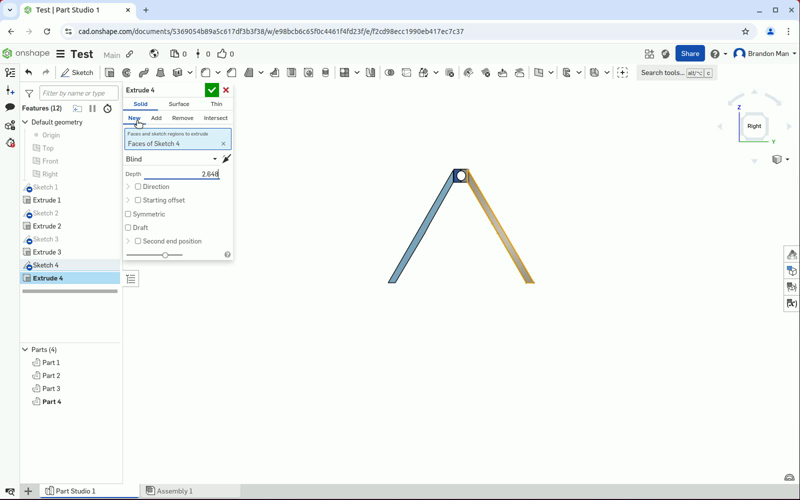
key(enter)
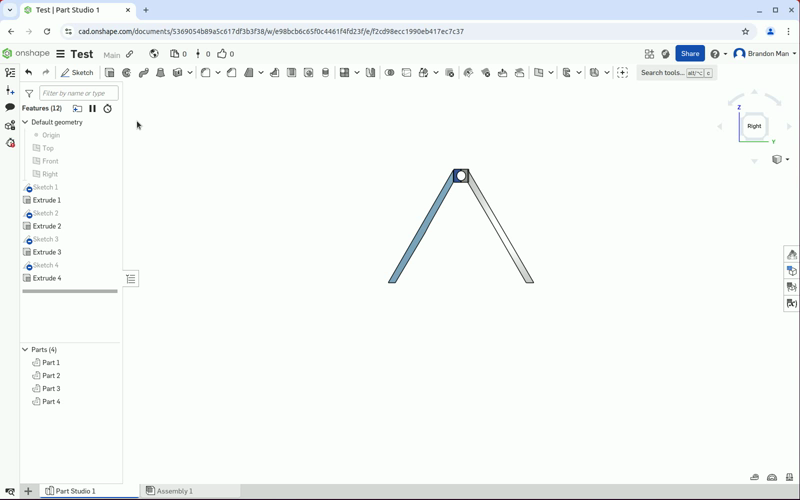
key(shift+h)
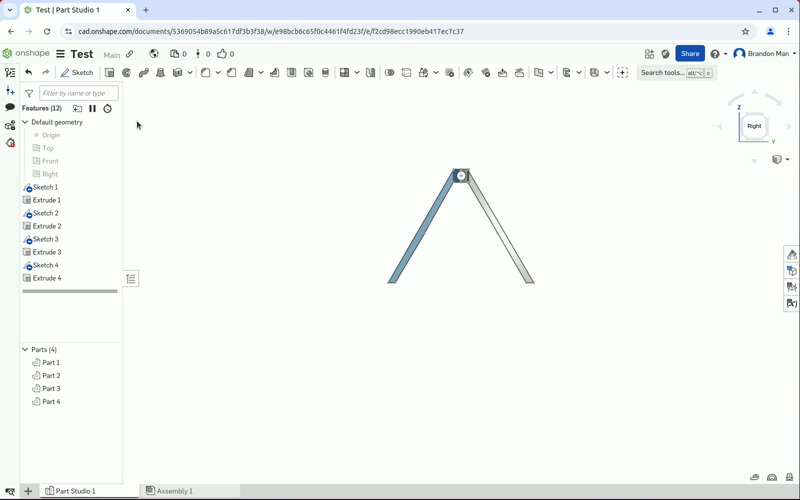
key(shift+h)
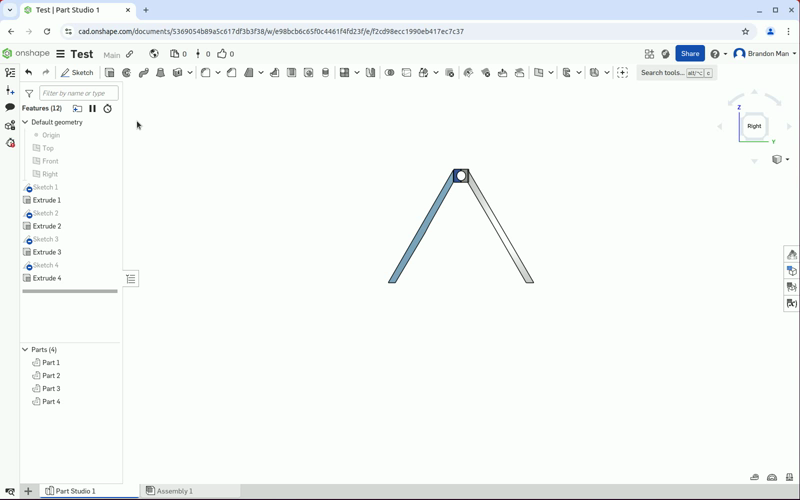
mouse_move(73, 189)
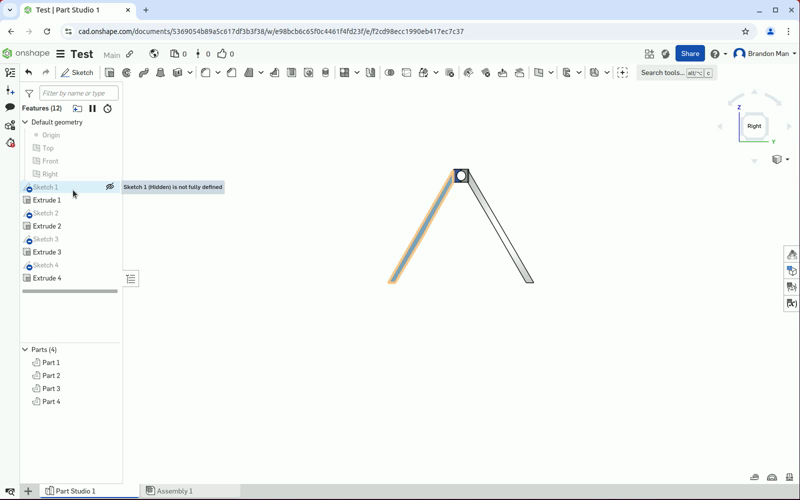
click(73, 189)
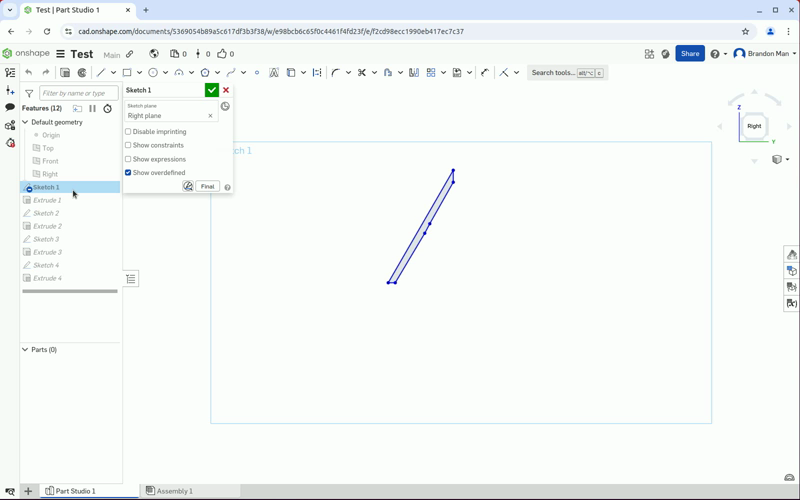
mouse_move(229, 92)
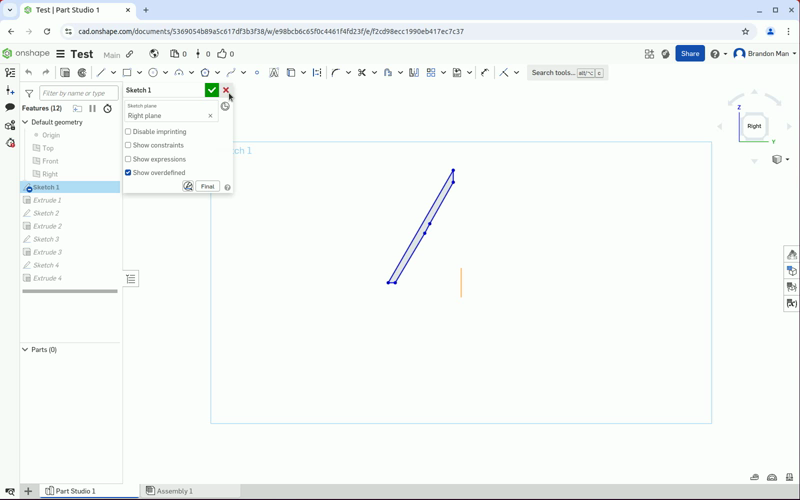
click(229, 92)
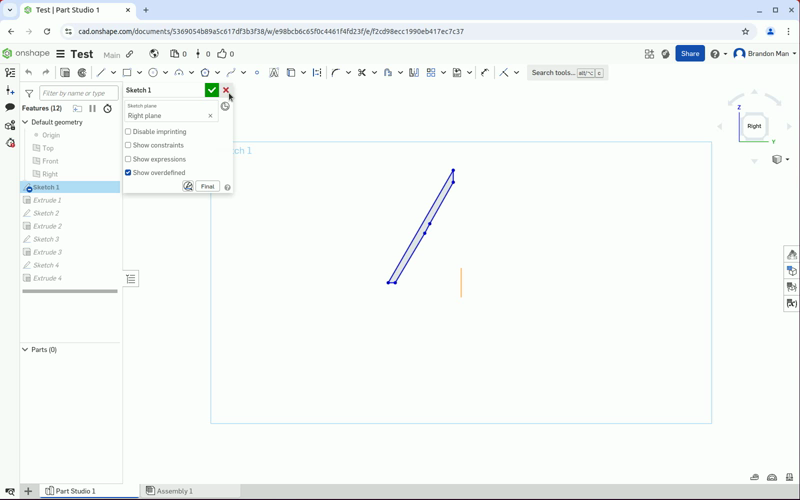
key(shift+s)
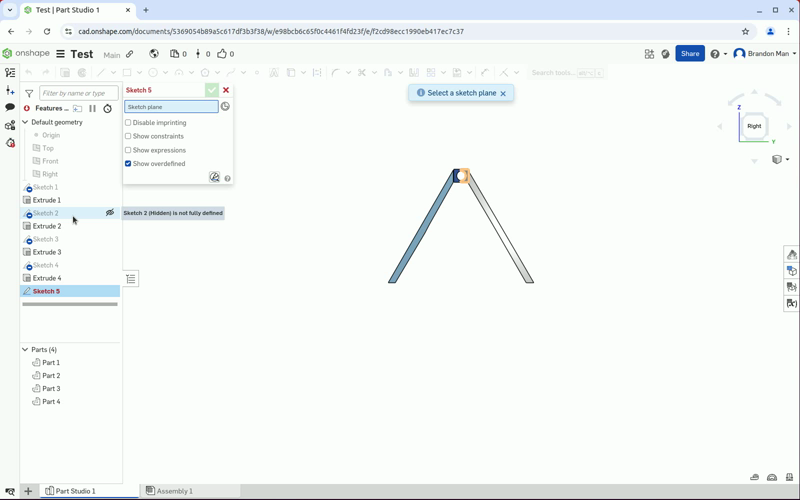
scroll(3)
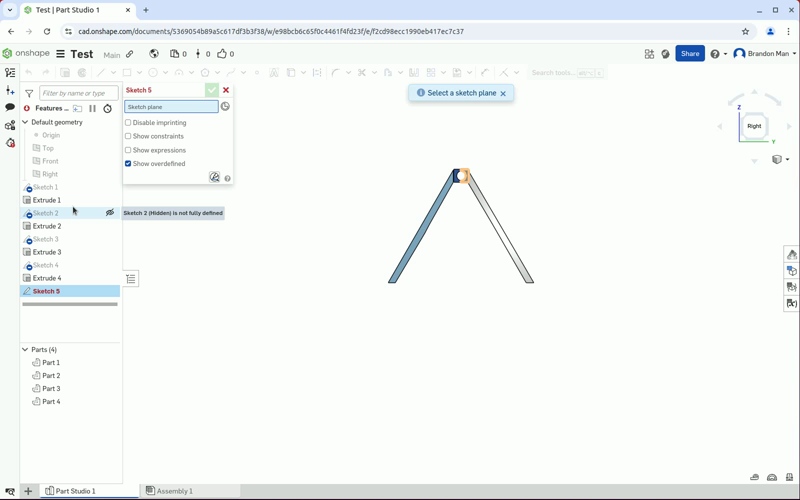
mouse_move(73, 176)
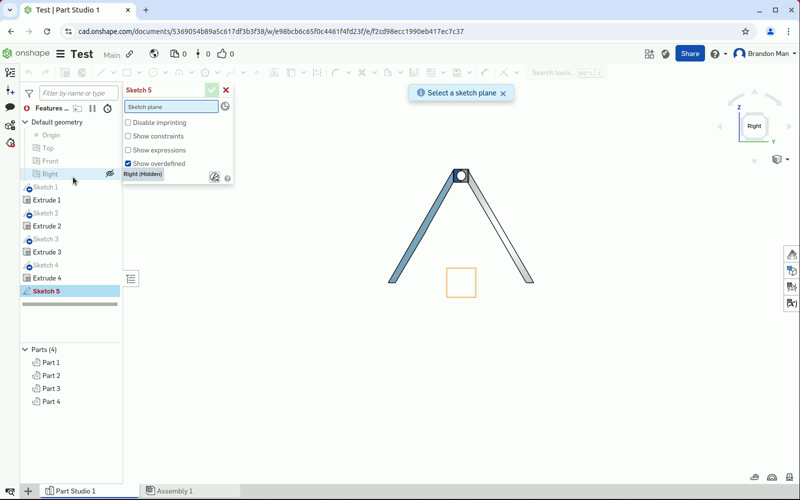
click(73, 176)
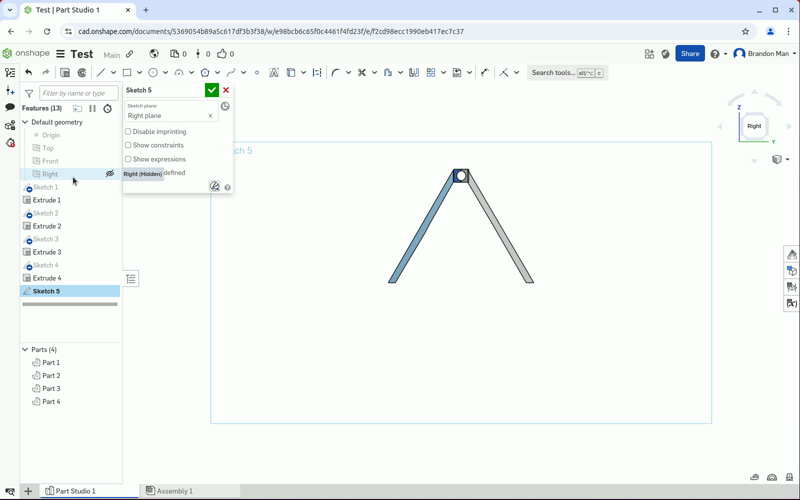
mouse_move(73, 352)
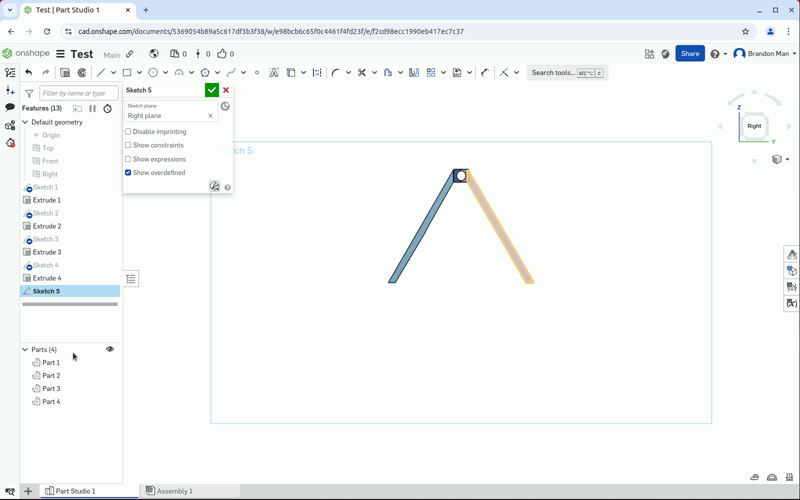
key(y)
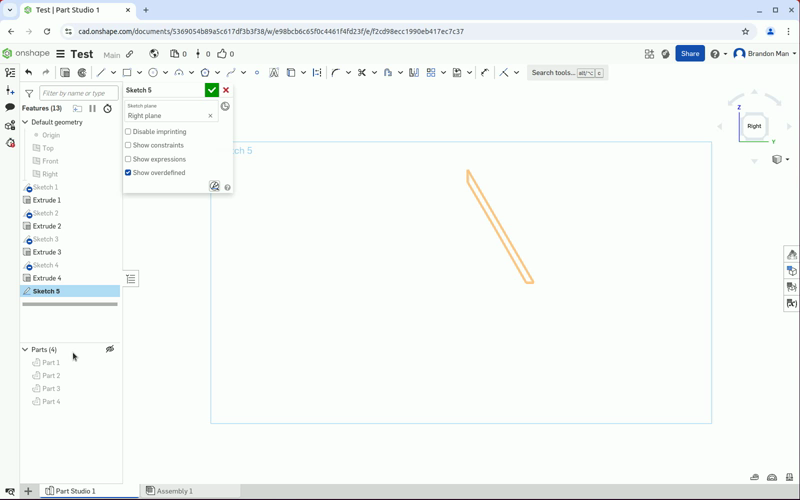
key(l)
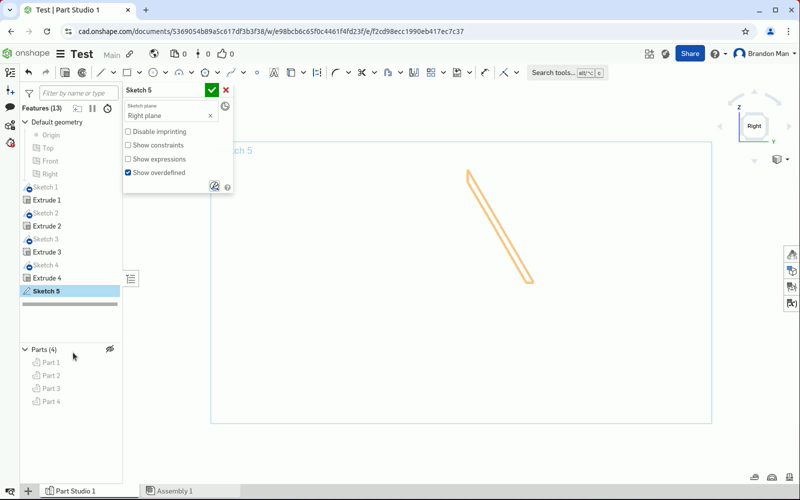
key_down(shift)
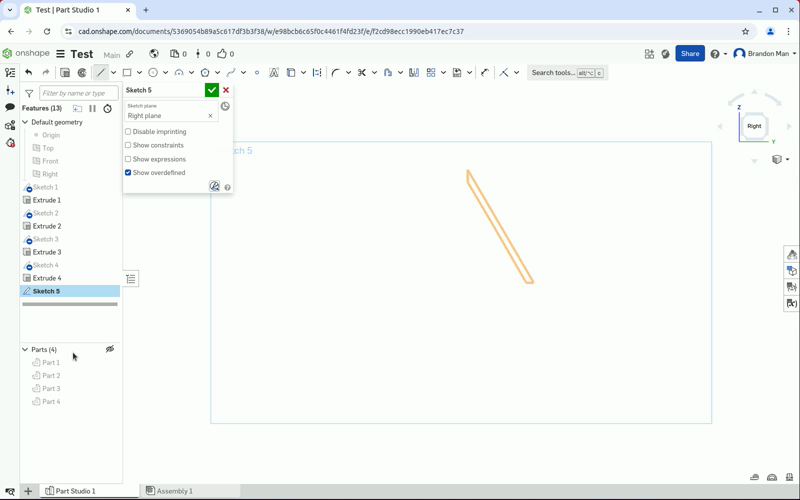
mouse_move(467, 232)
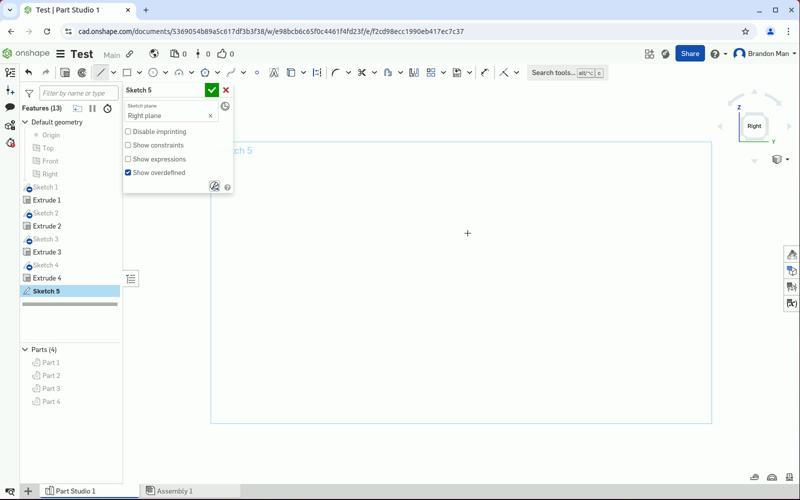
click(467, 232)
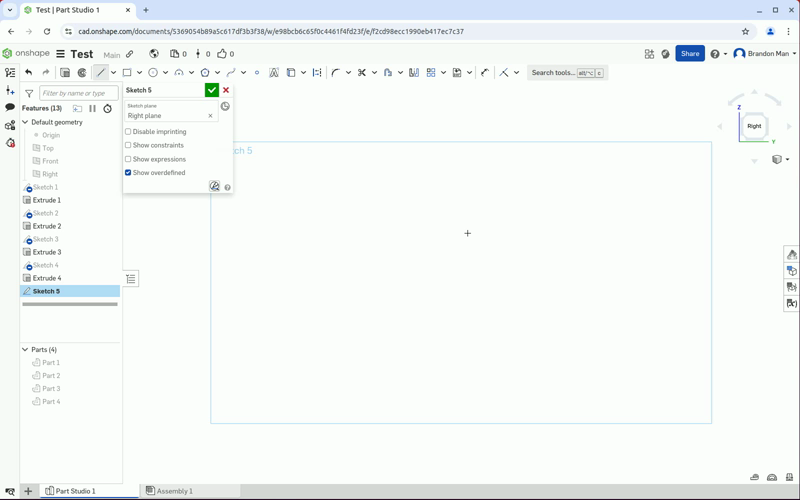
key_up(shift)
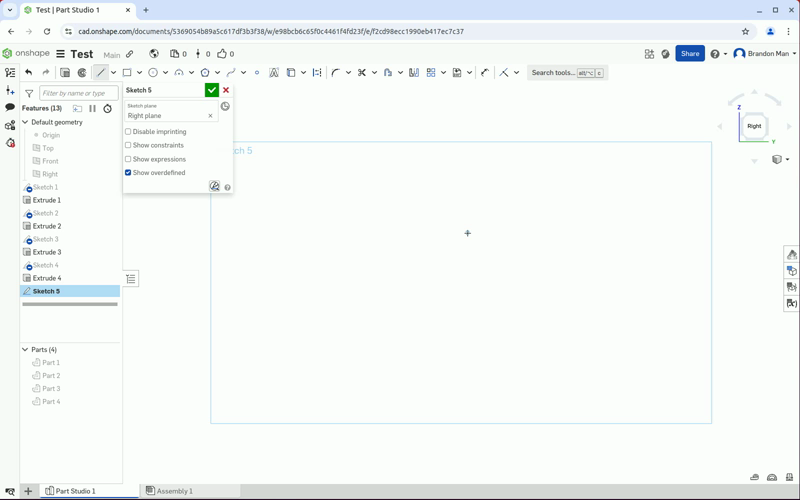
key_down(shift)
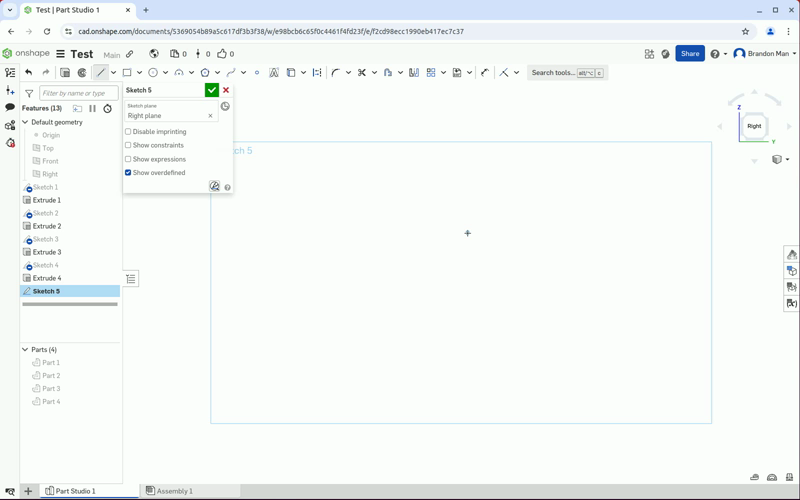
mouse_move(497, 232)
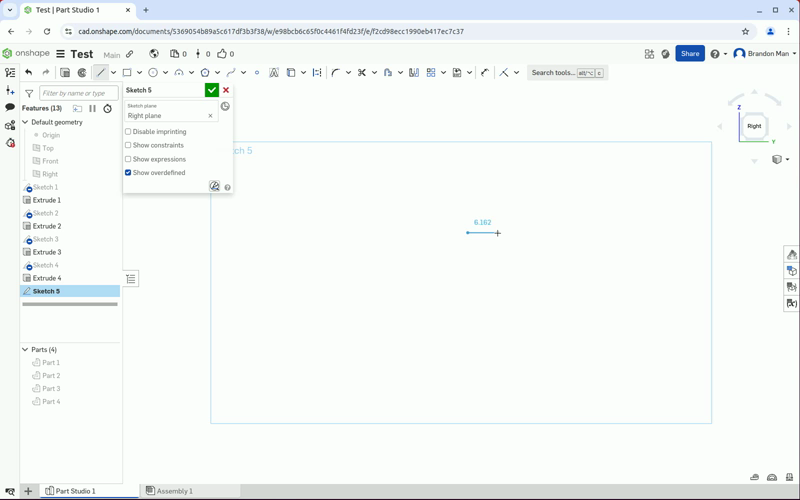
mouse_move(498, 232)
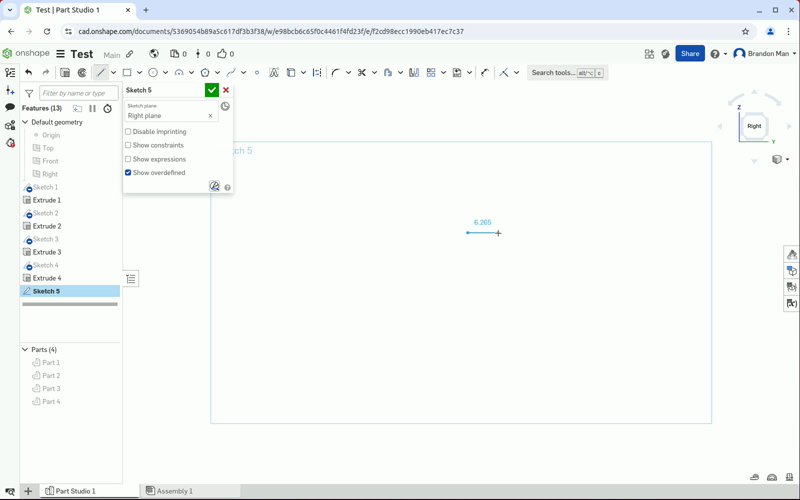
click(498, 232)
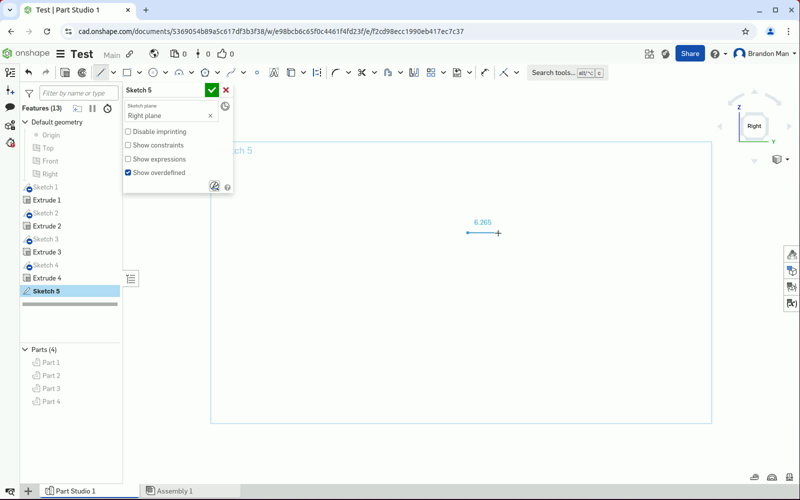
key_up(shift)
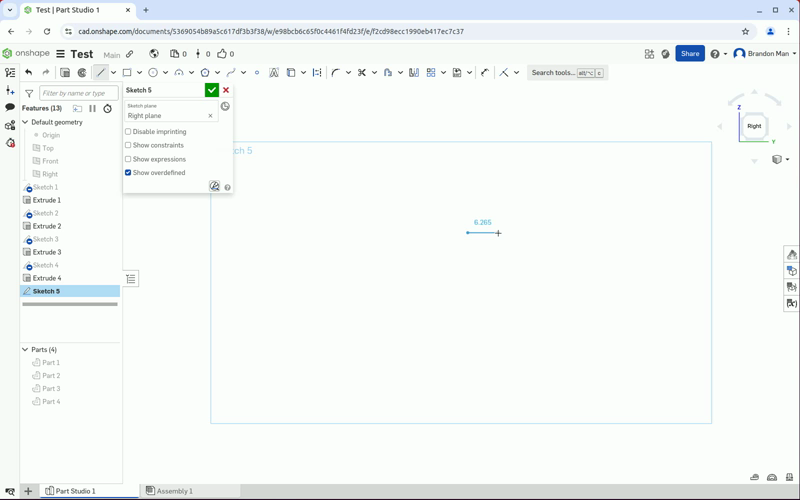
key_down(shift)
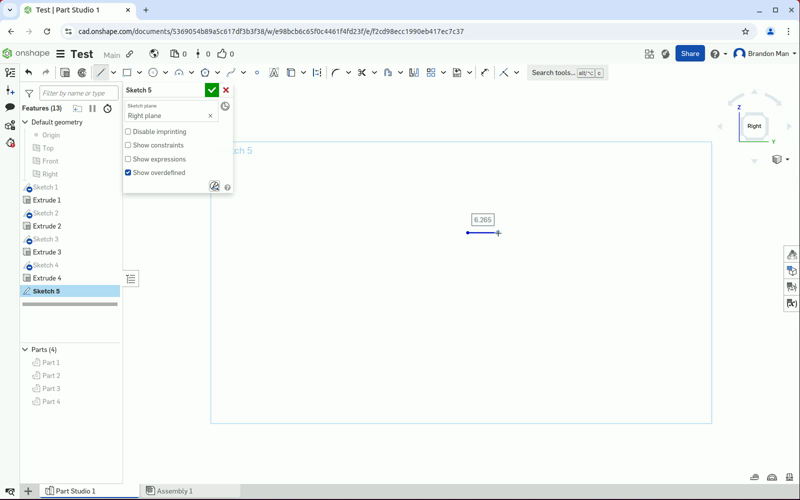
mouse_move(528, 232)
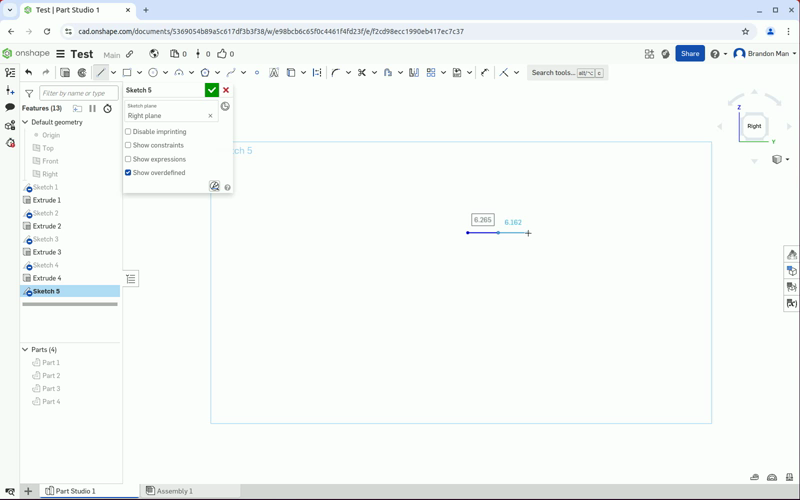
mouse_move(492, 222)
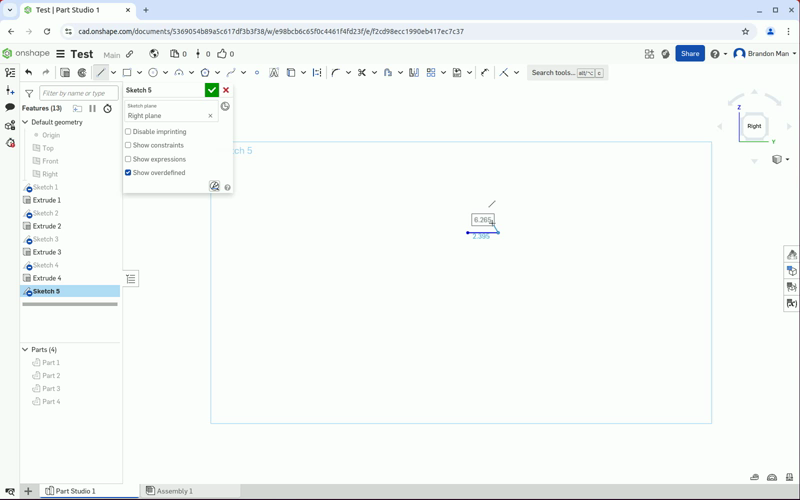
click(492, 222)
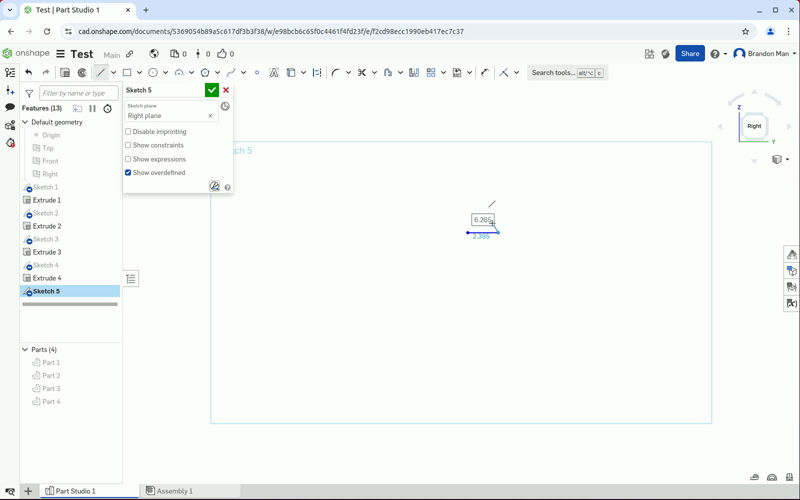
key_up(shift)
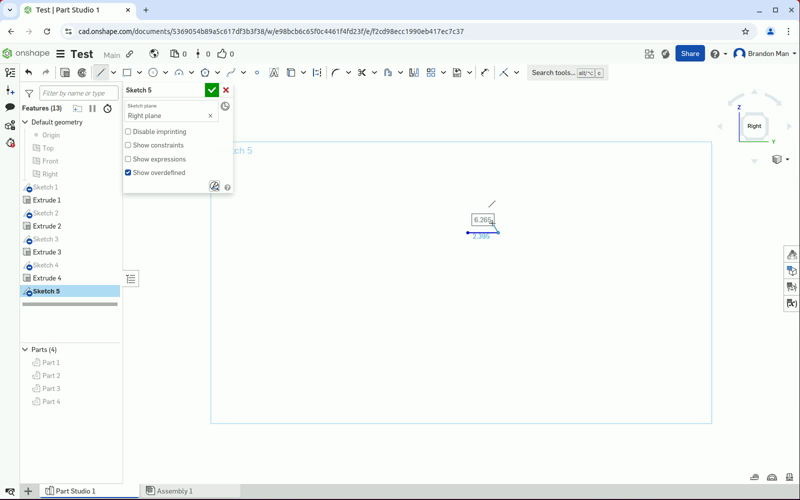
key_down(shift)
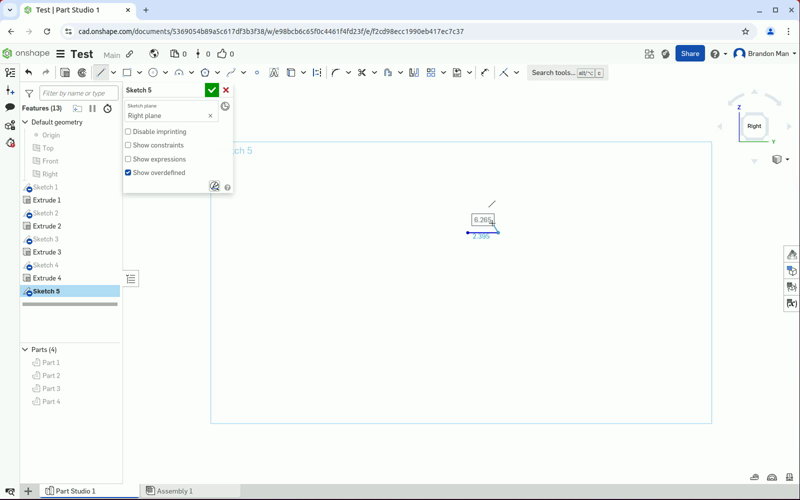
mouse_move(522, 222)
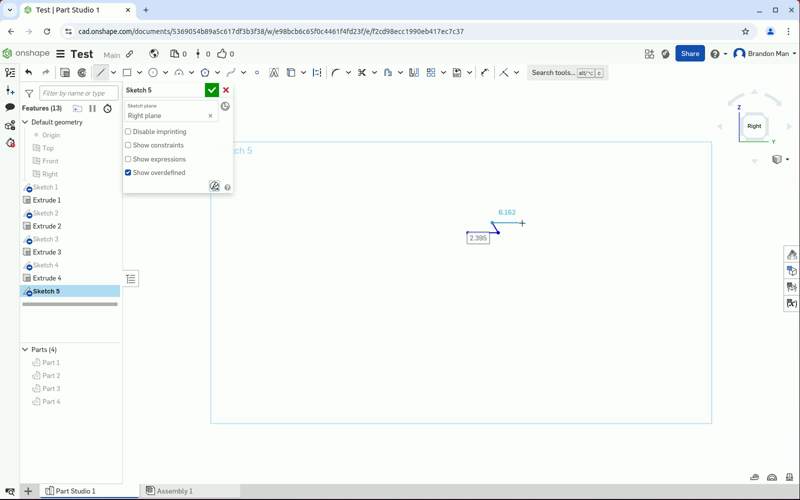
mouse_move(467, 222)
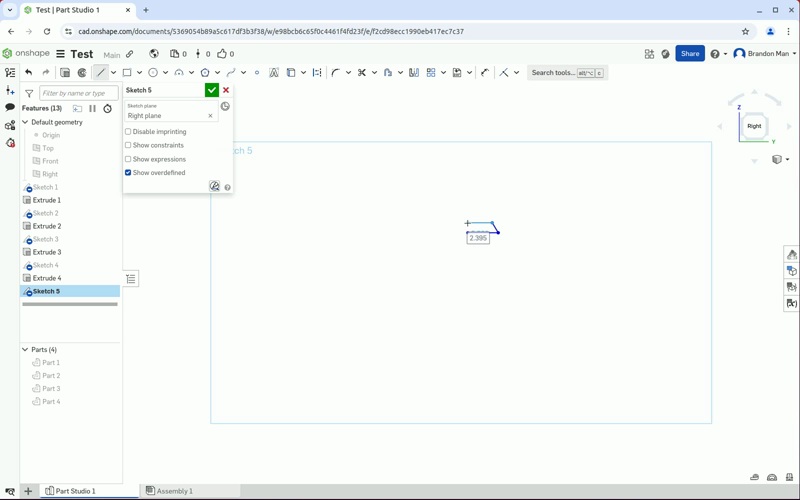
click(467, 222)
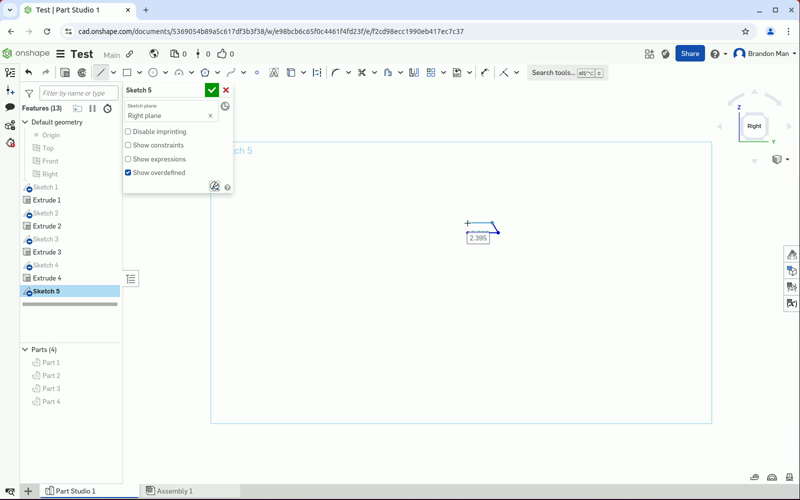
key_up(shift)
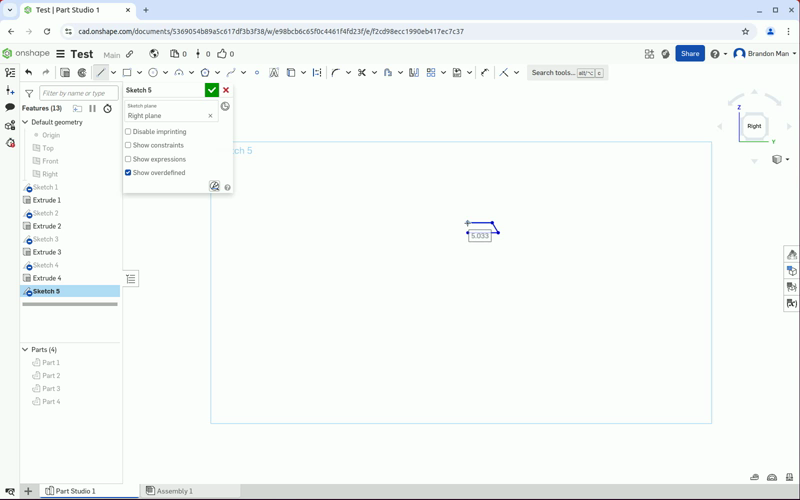
mouse_move(497, 222)
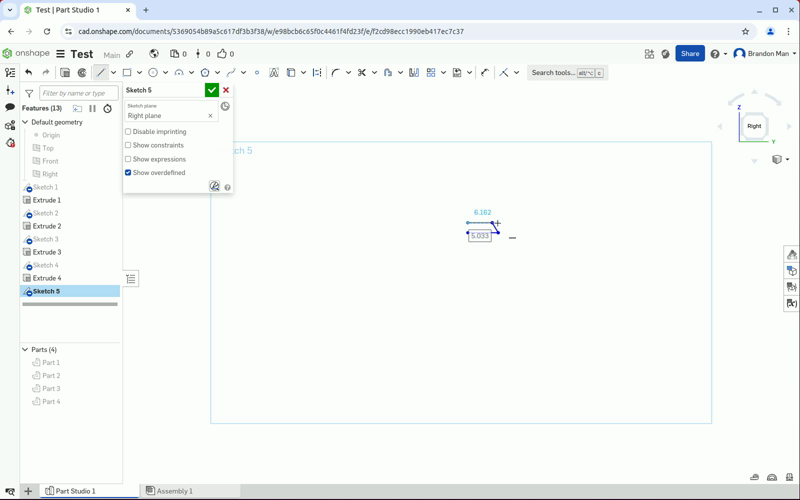
key_down(shift)
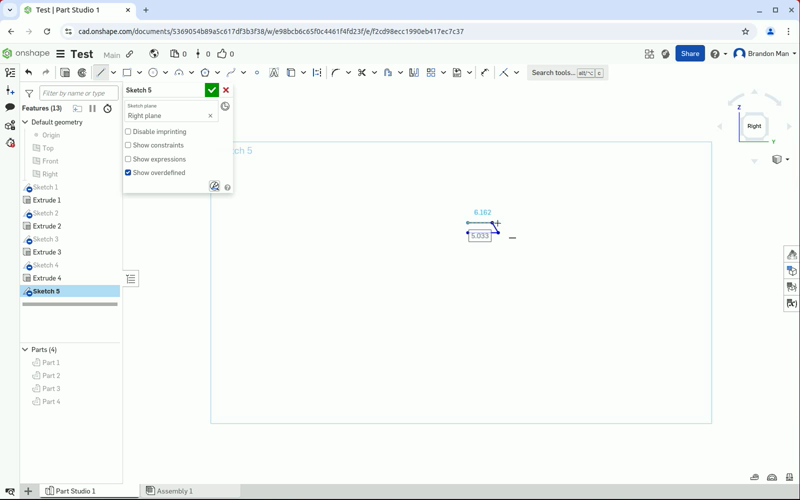
mouse_move(467, 232)
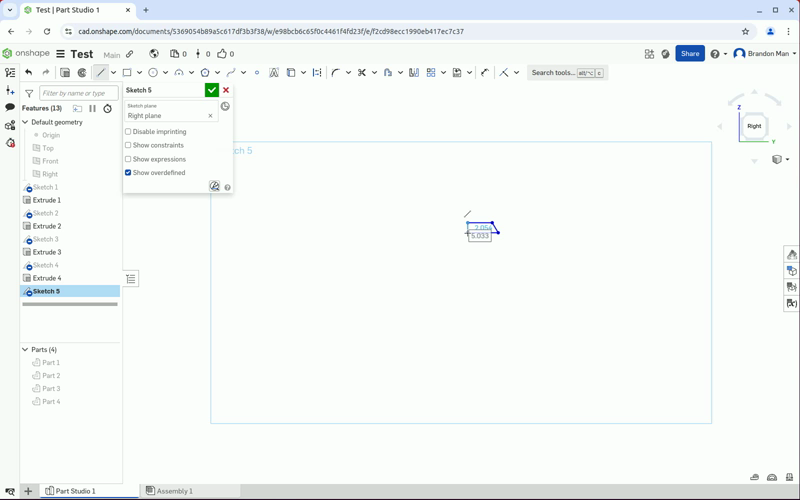
key_up(shift)
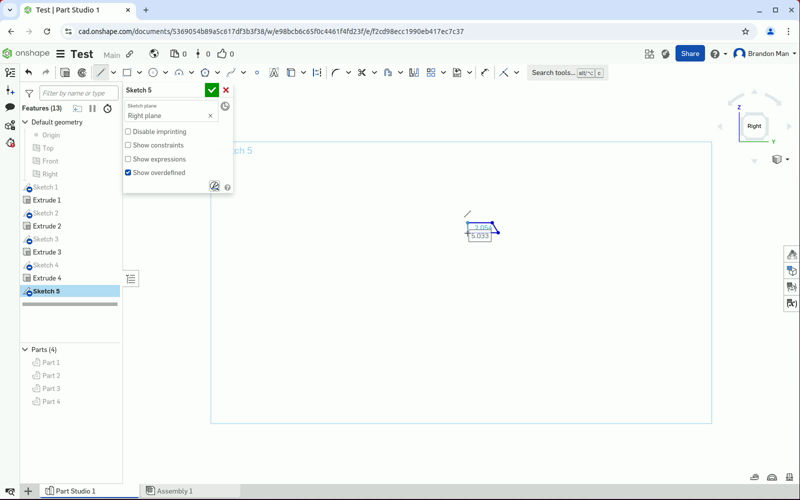
click(467, 232)
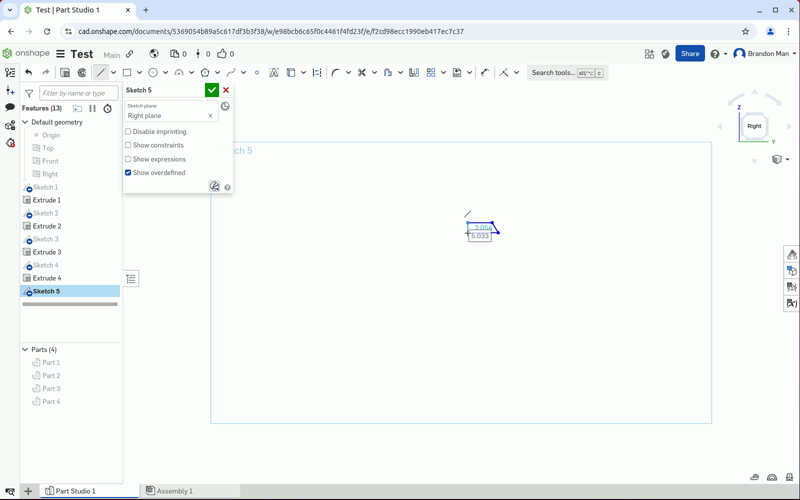
key(esc)
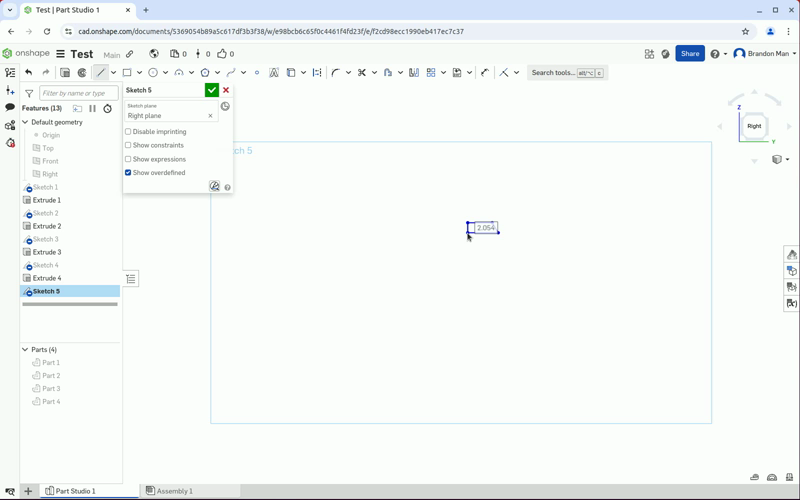
mouse_move(470, 225)
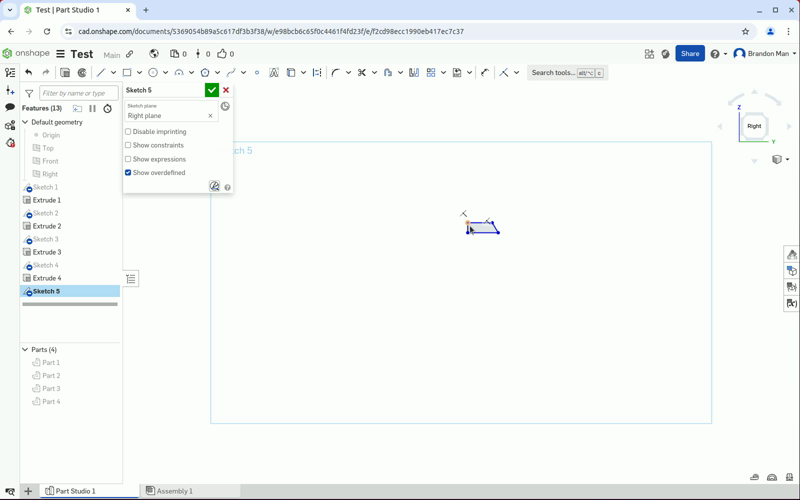
scroll(6)
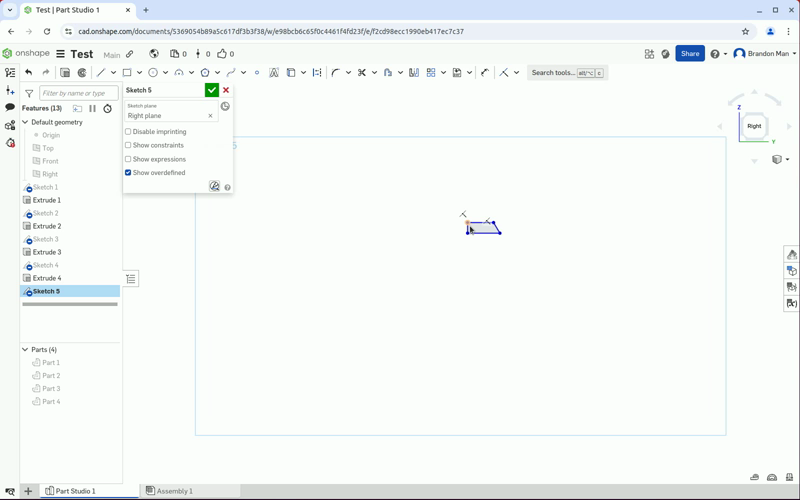
scroll(6)
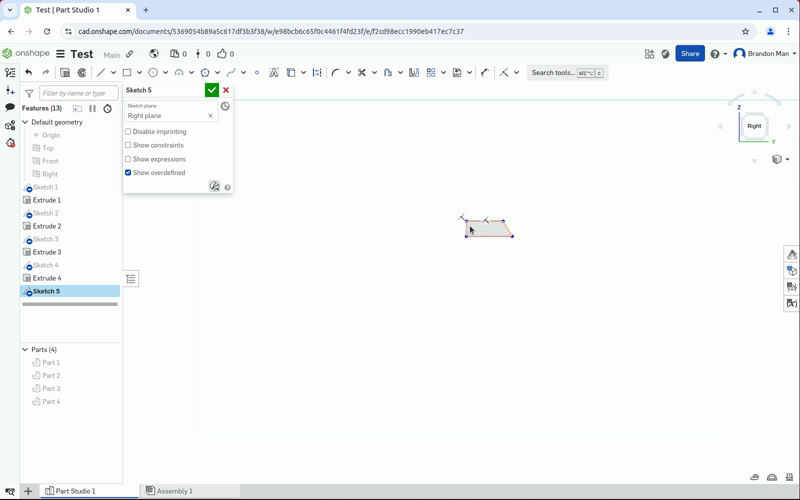
scroll(6)
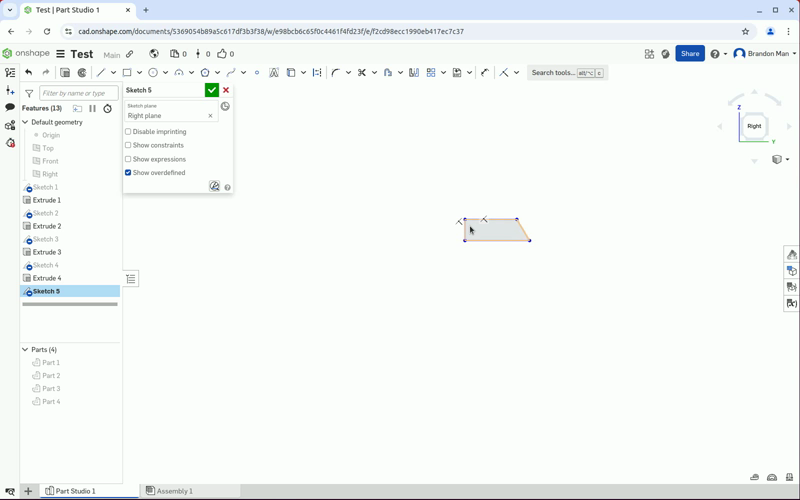
scroll(6)
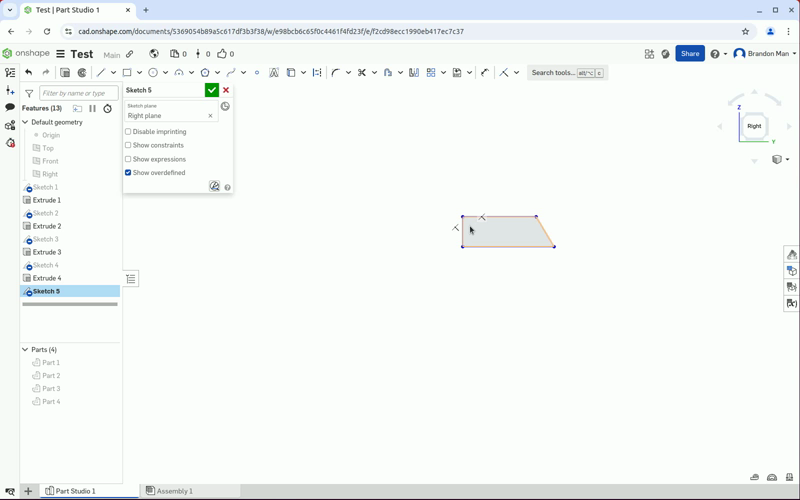
scroll(6)
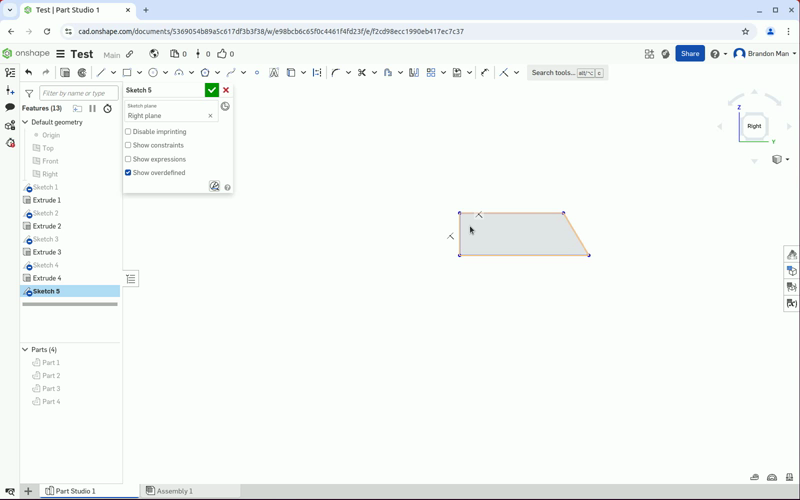
scroll(6)
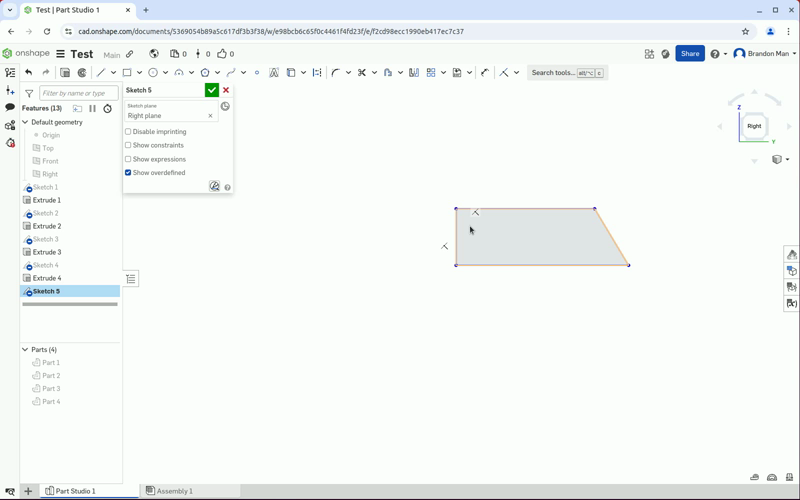
scroll(6)
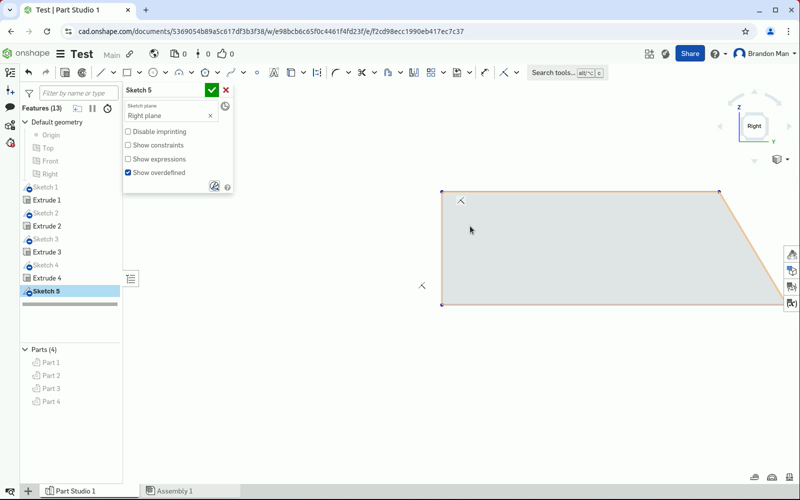
click(470, 225)
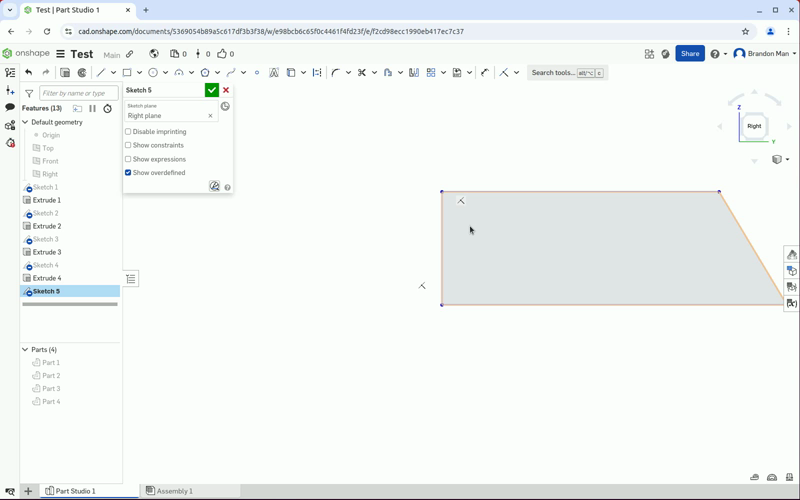
scroll(-6)
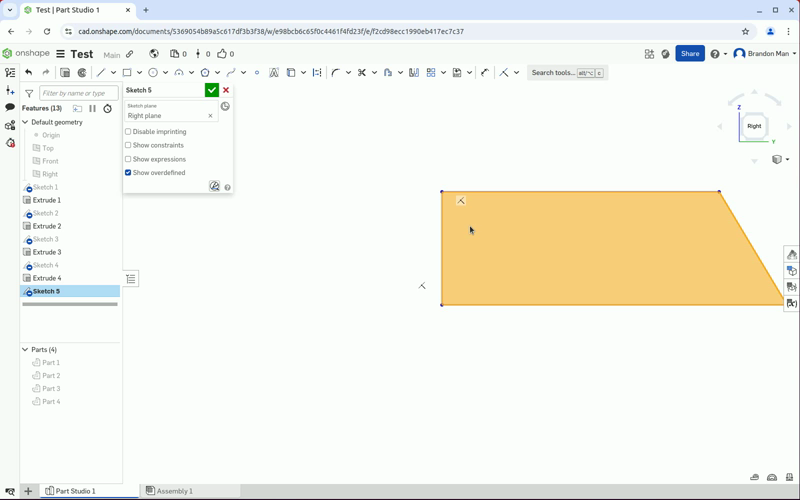
scroll(-6)
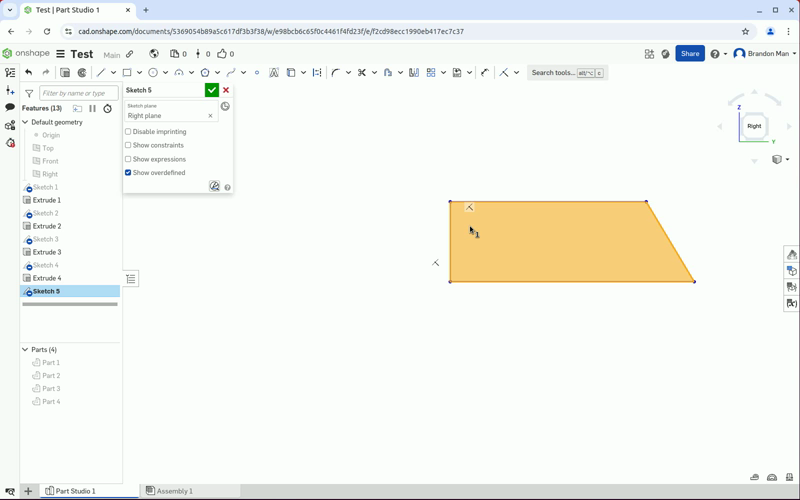
scroll(-6)
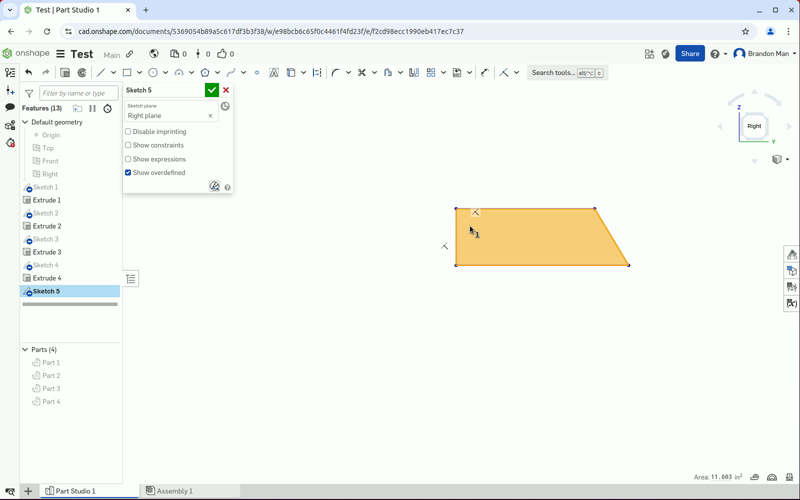
scroll(-6)
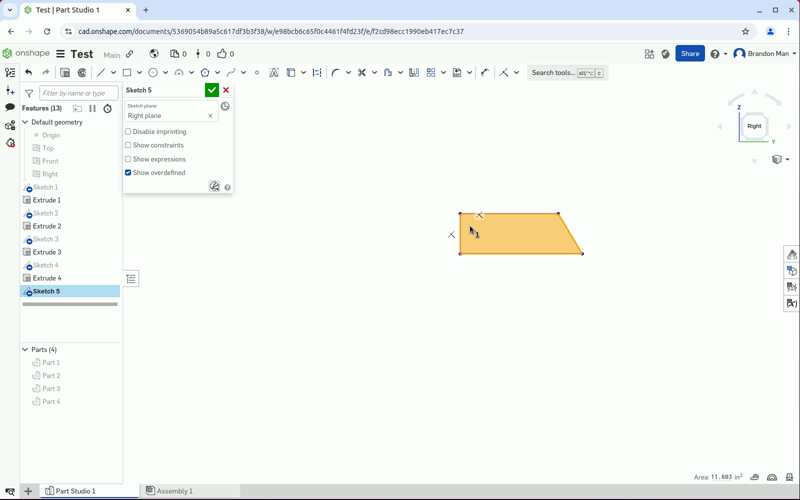
scroll(-6)
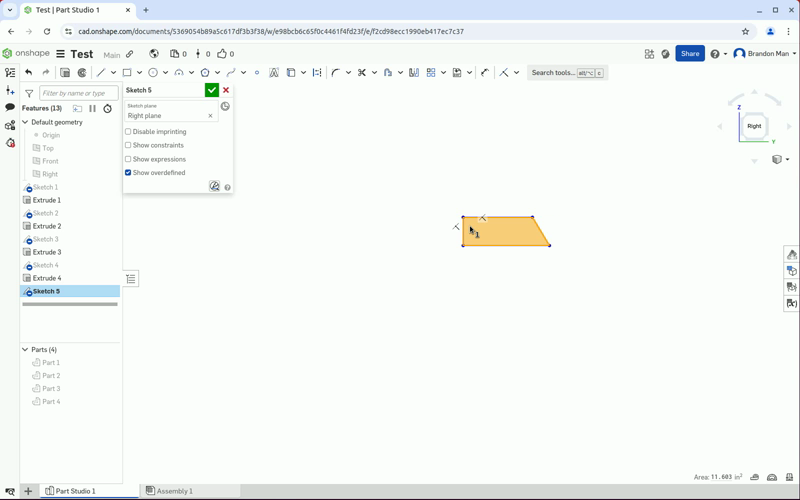
scroll(-6)
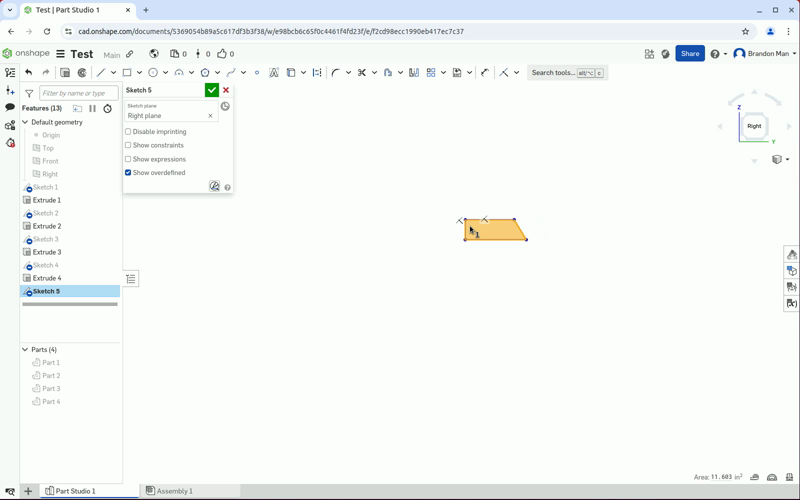
scroll(-6)
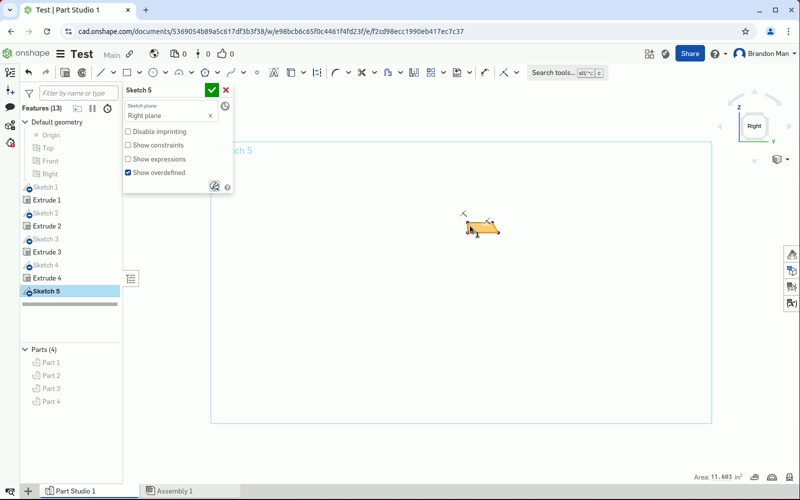
mouse_move(73, 352)
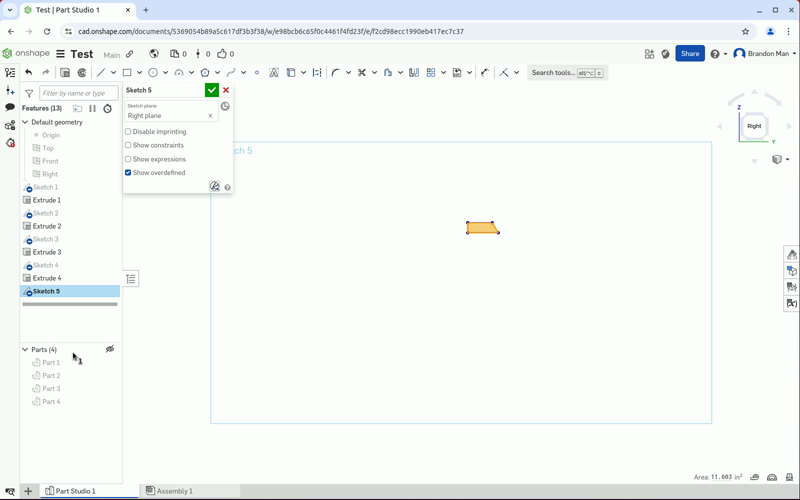
key(shift+y)
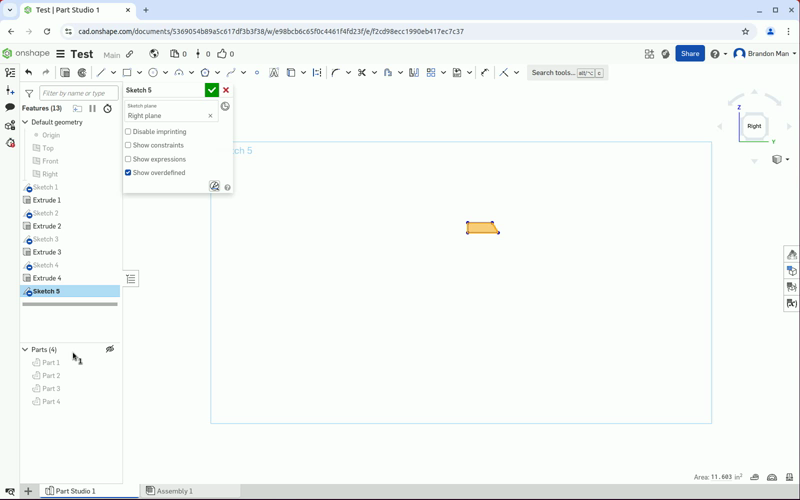
key(shift+e)
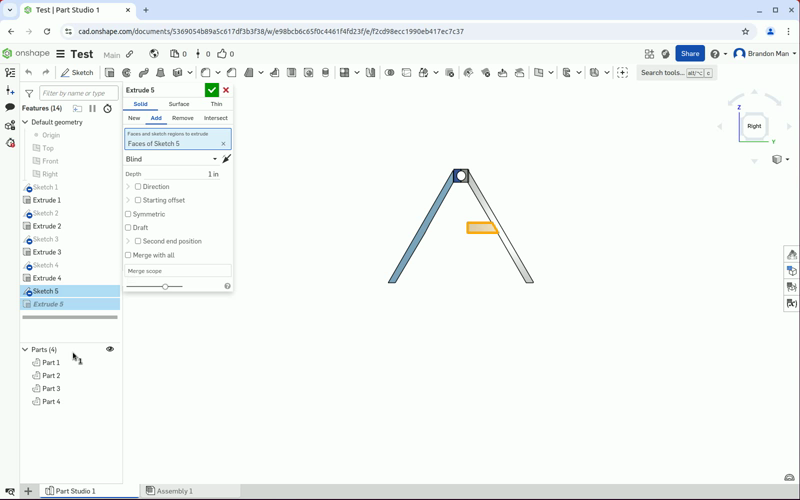
mouse_move(143, 106)
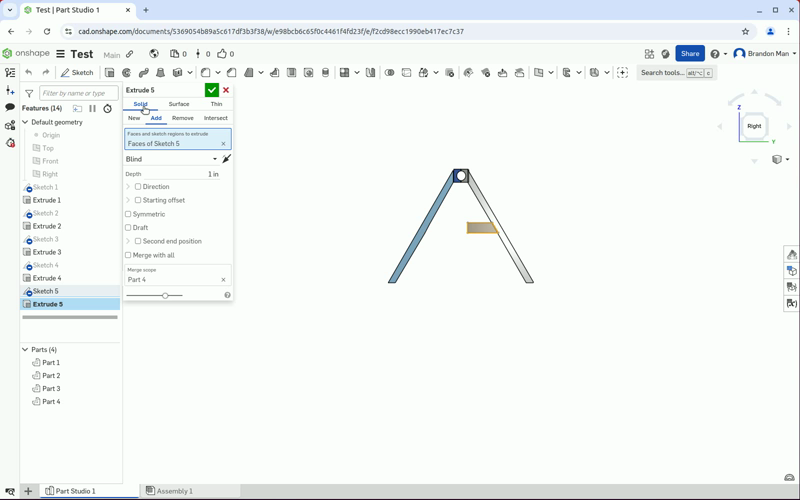
click(143, 106)
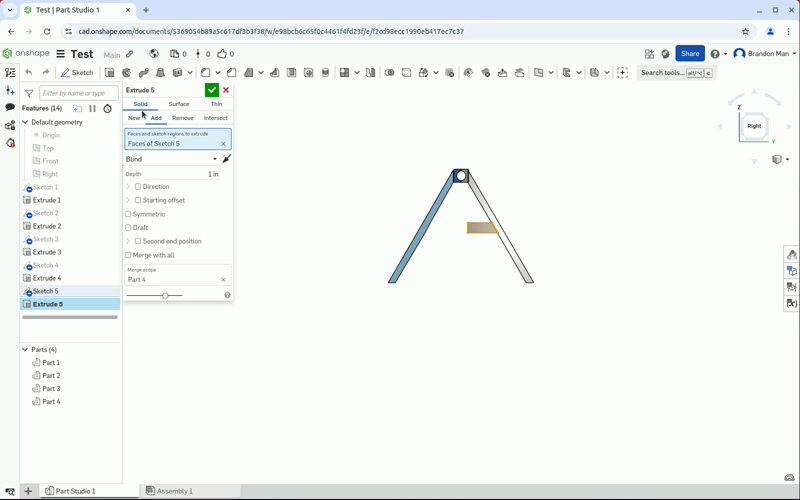
mouse_move(137, 120)
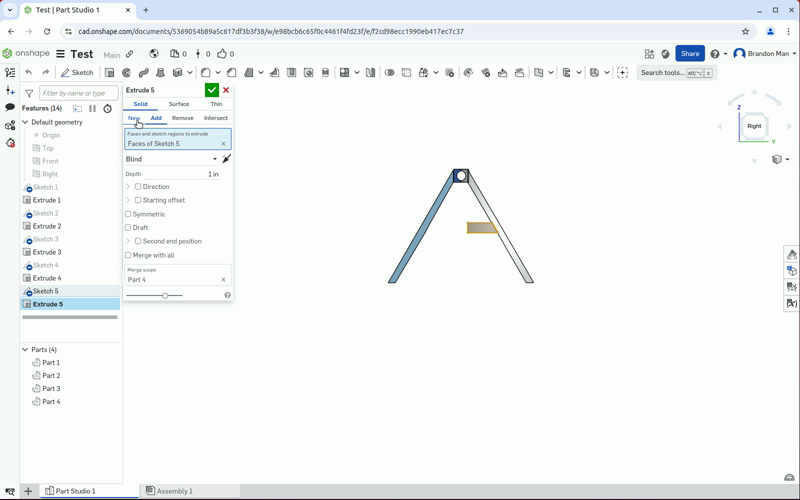
click(137, 120)
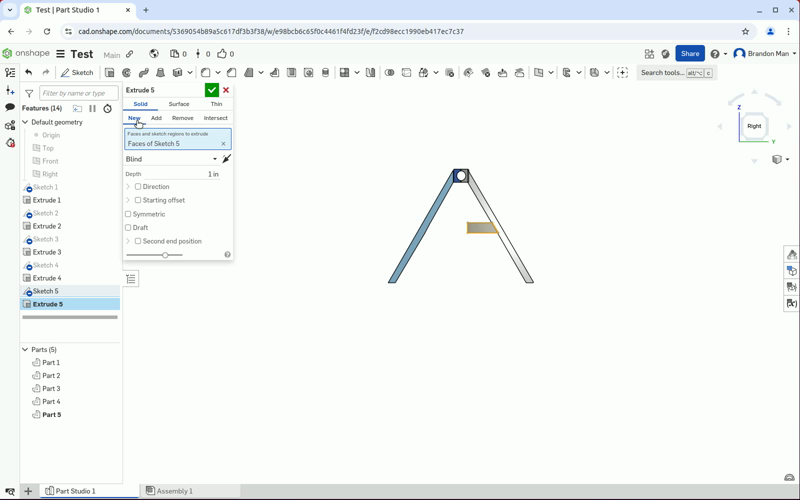
key(tab, 4)
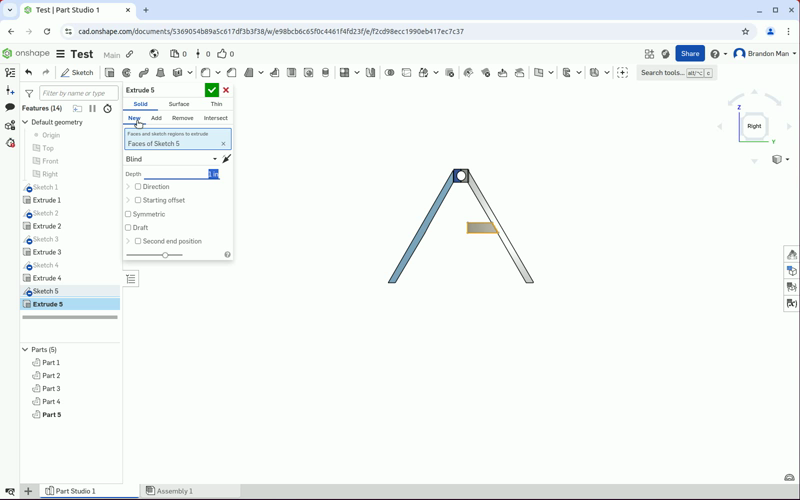
text(2.648)
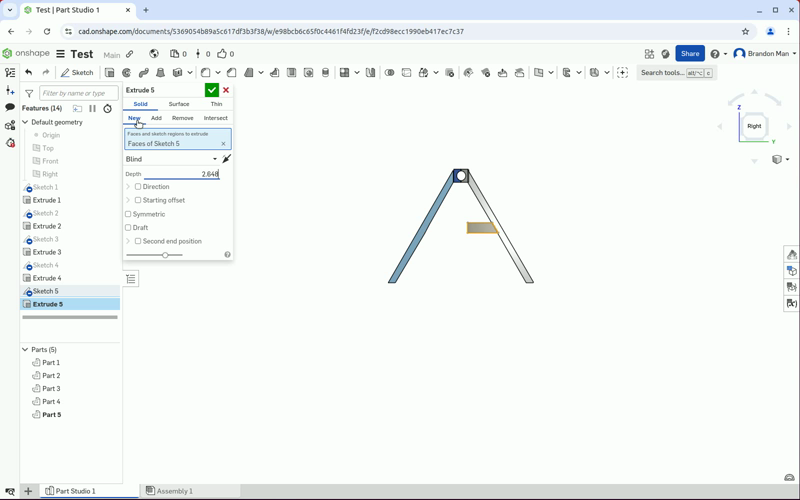
key(enter)
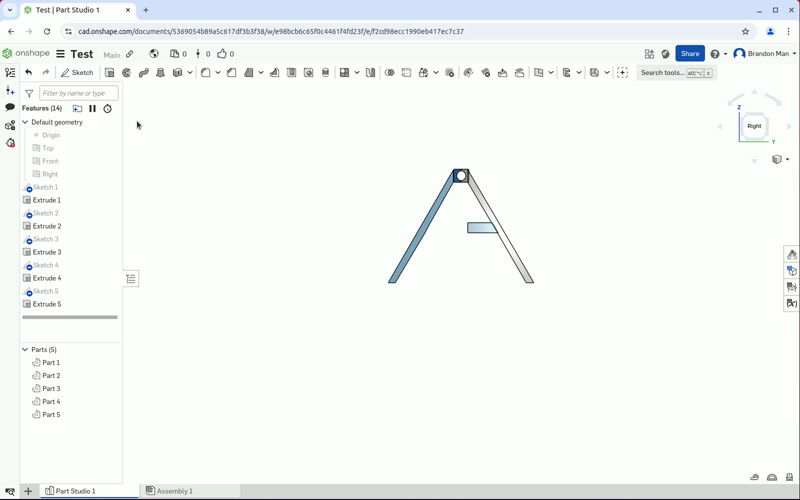
key(shift+h)
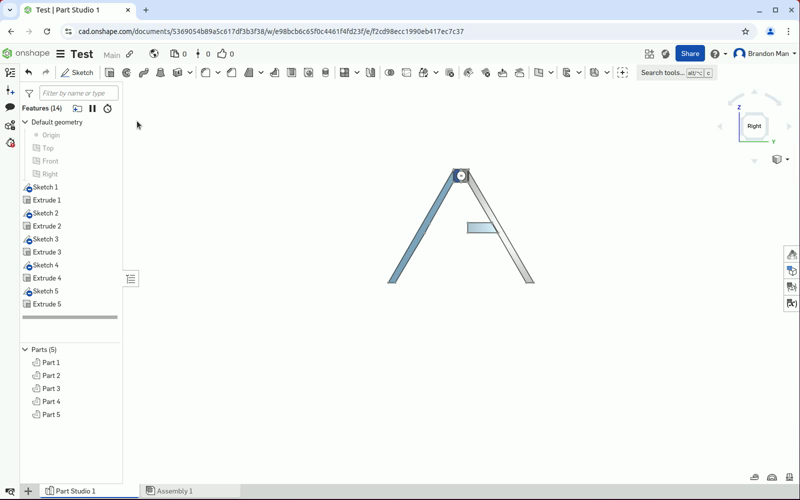
key(shift+h)
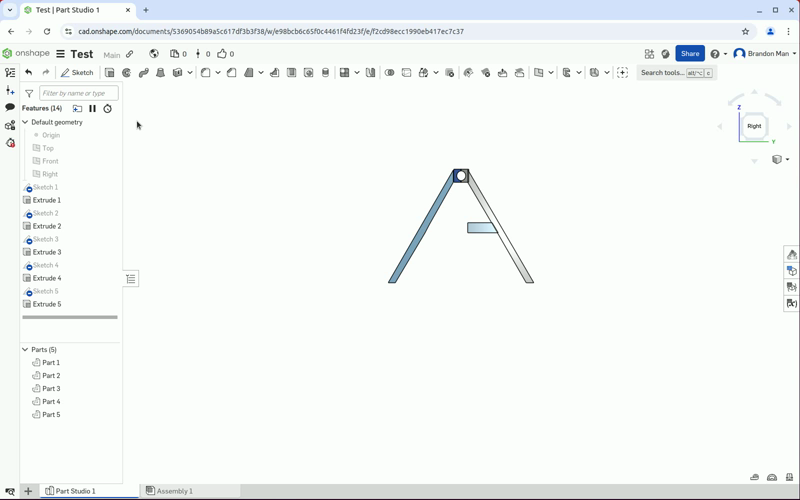
mouse_move(73, 189)
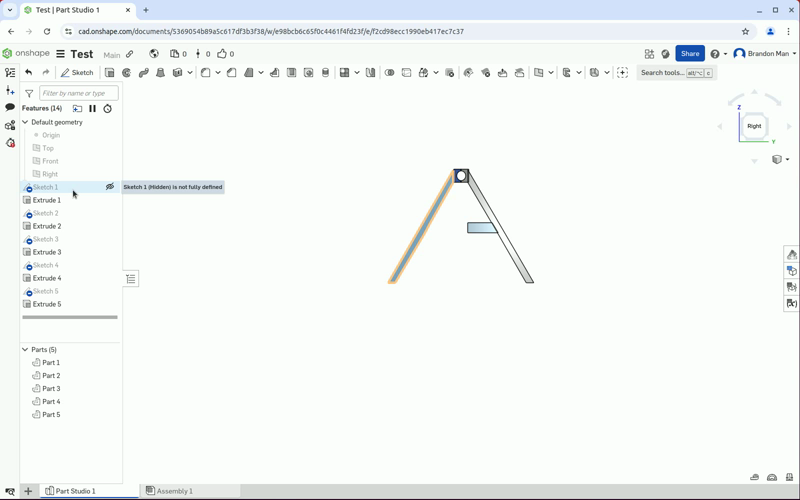
click(73, 189)
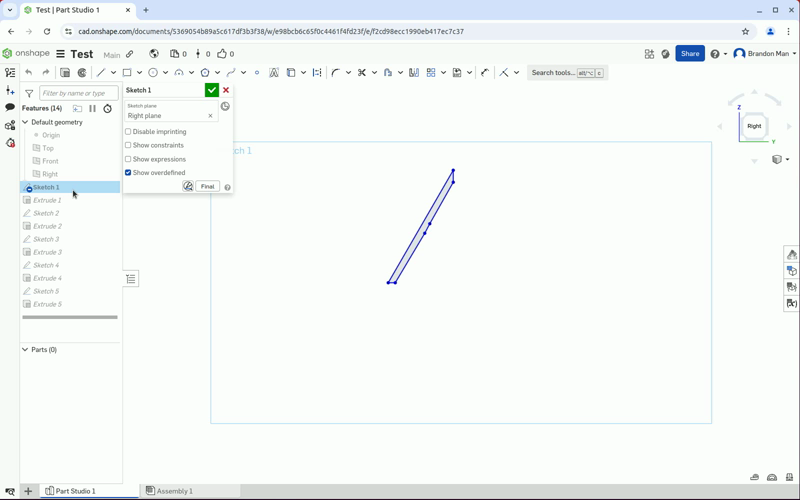
mouse_move(229, 92)
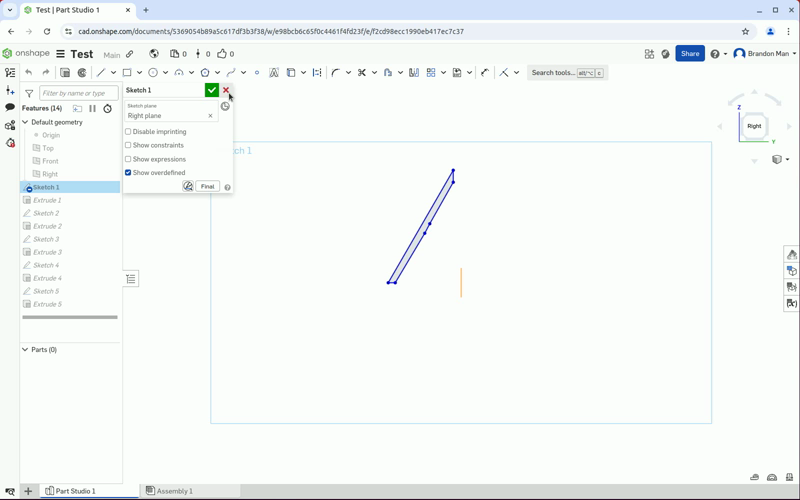
click(229, 92)
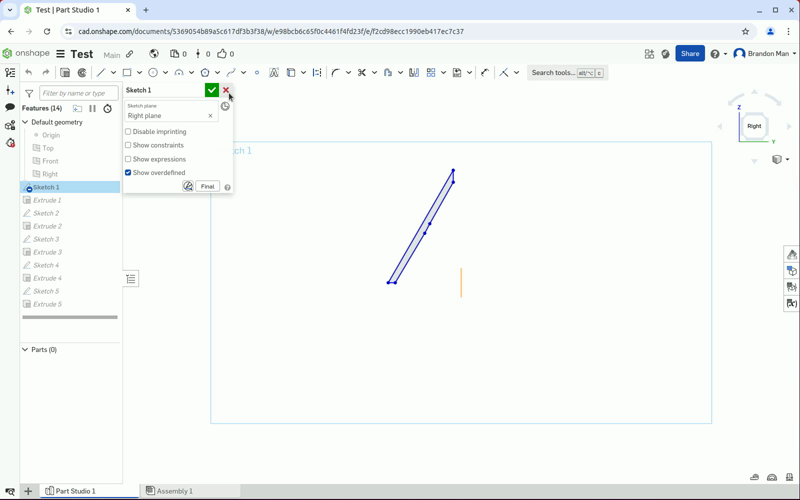
key(shift+s)
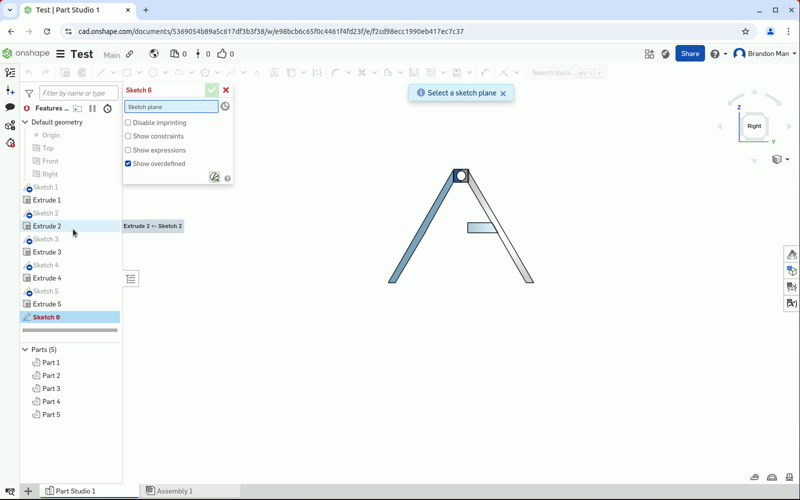
scroll(3)
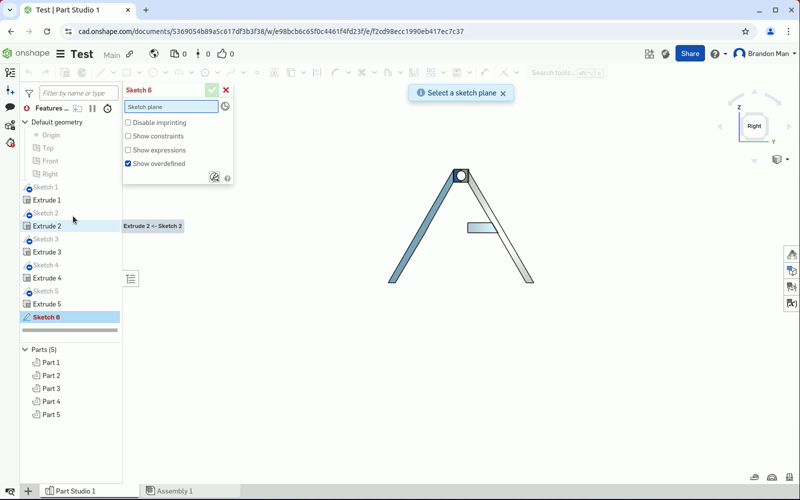
mouse_move(73, 176)
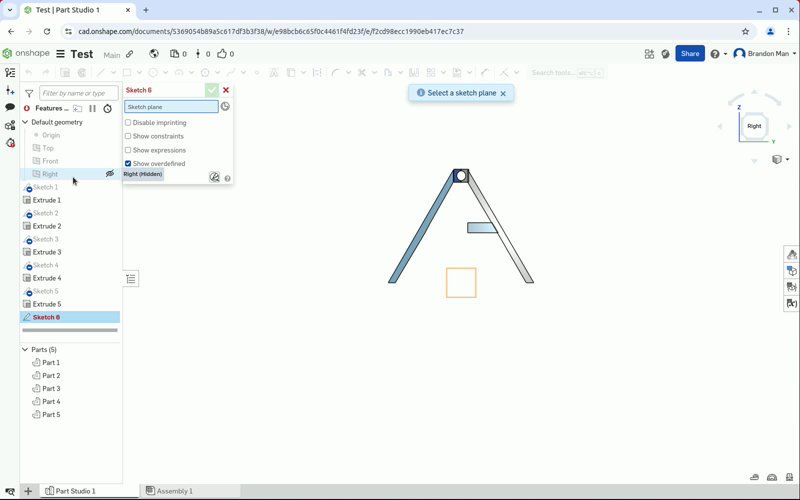
click(73, 176)
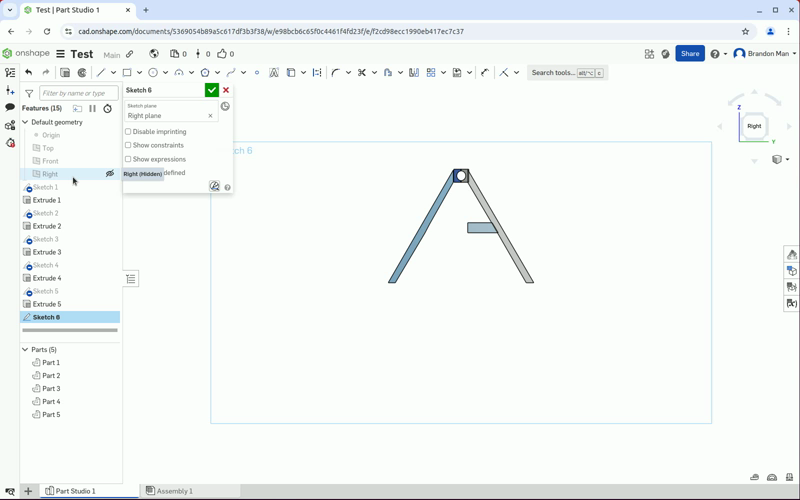
mouse_move(73, 352)
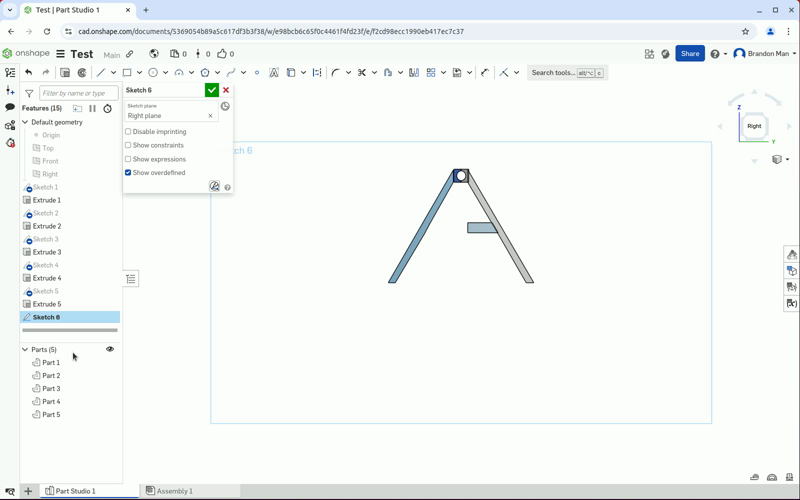
key(y)
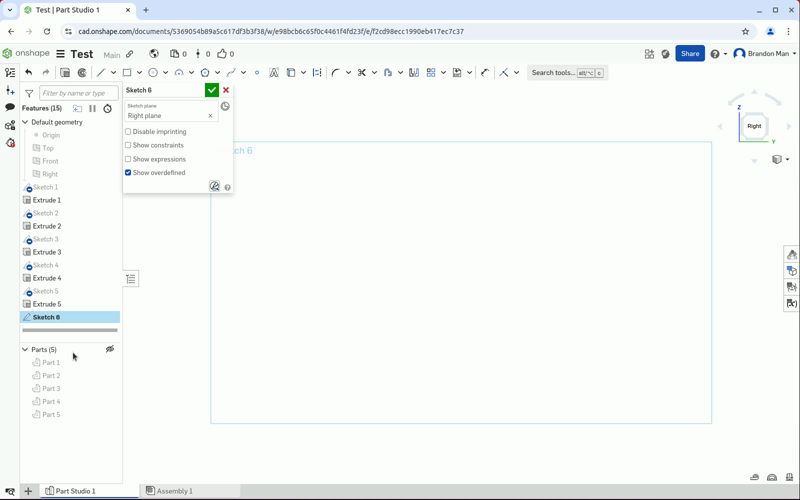
key(l)
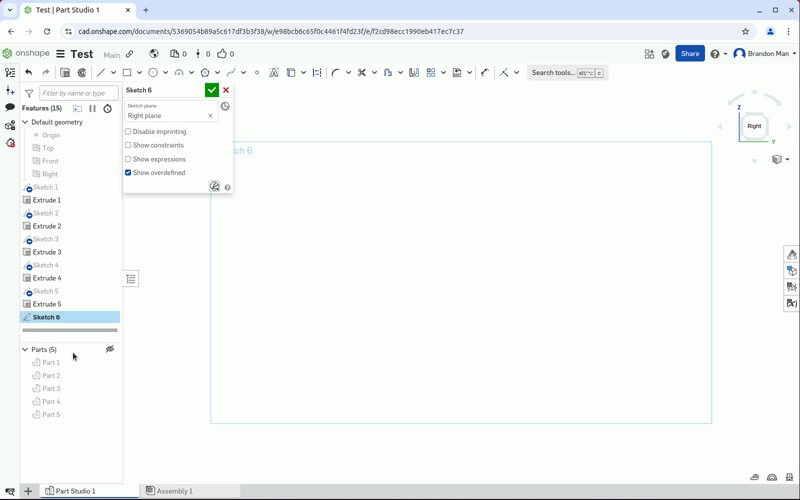
key_down(shift)
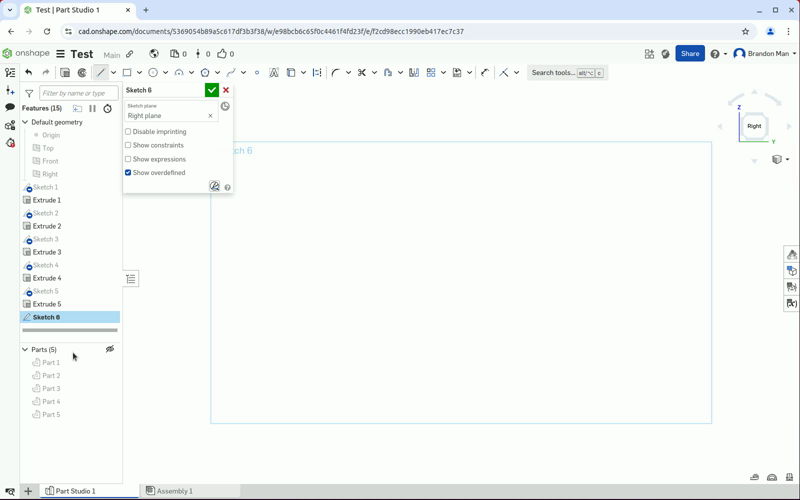
mouse_move(460, 232)
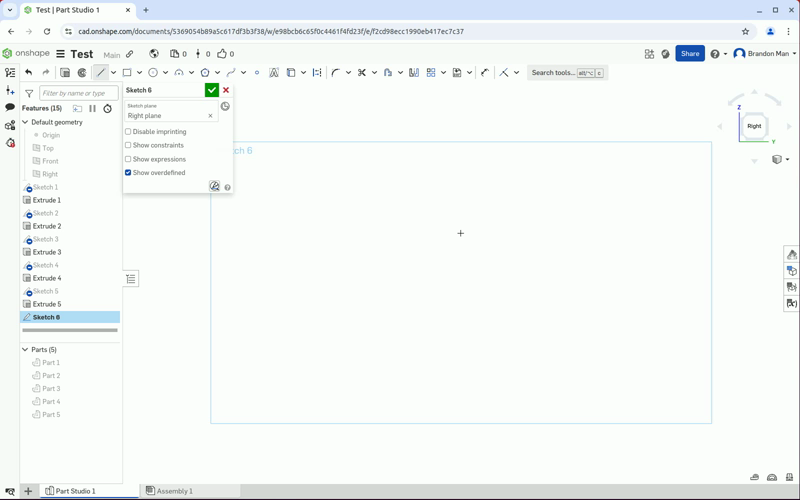
click(460, 232)
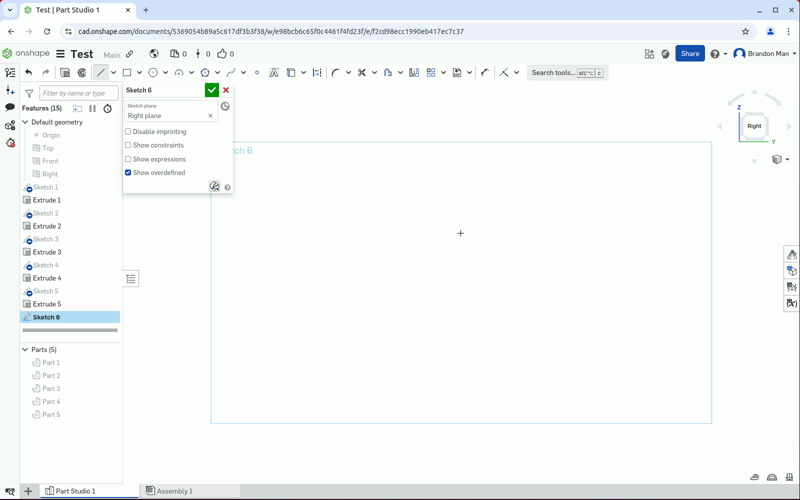
key_up(shift)
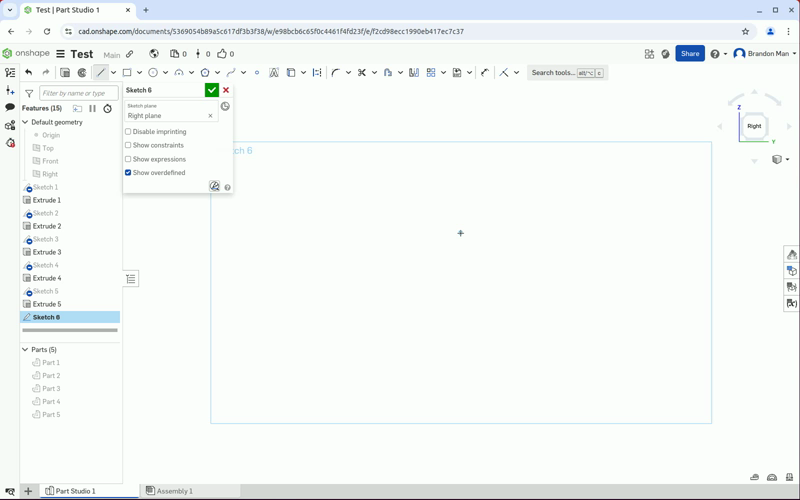
key_down(shift)
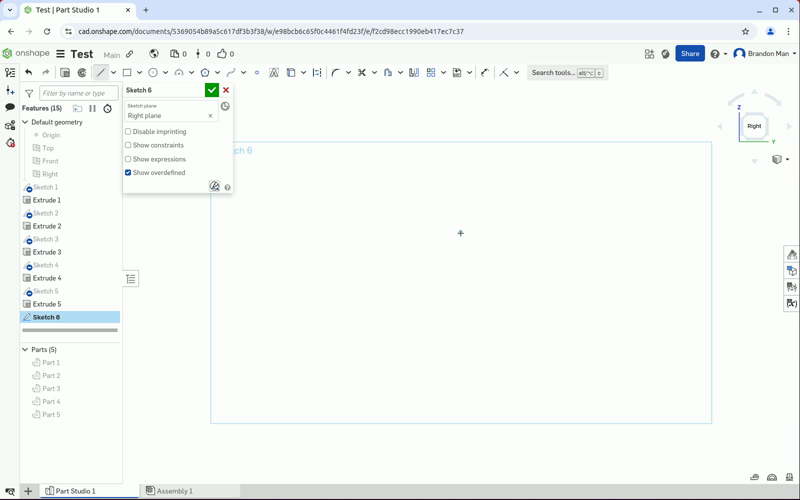
mouse_move(490, 232)
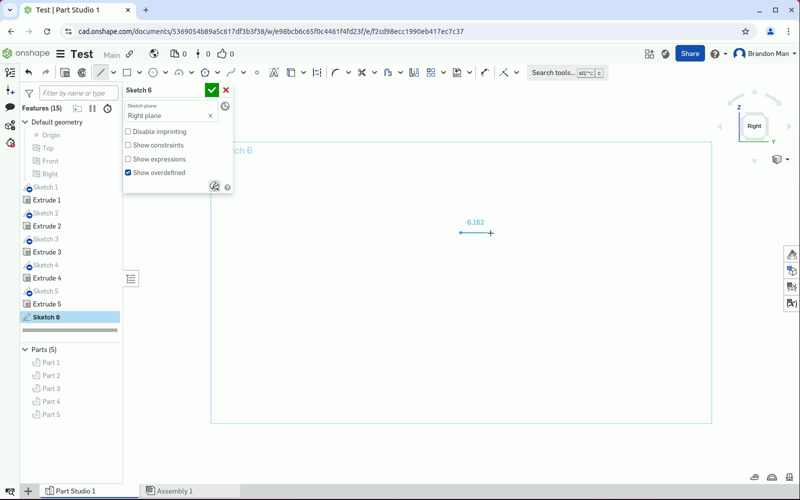
mouse_move(469, 232)
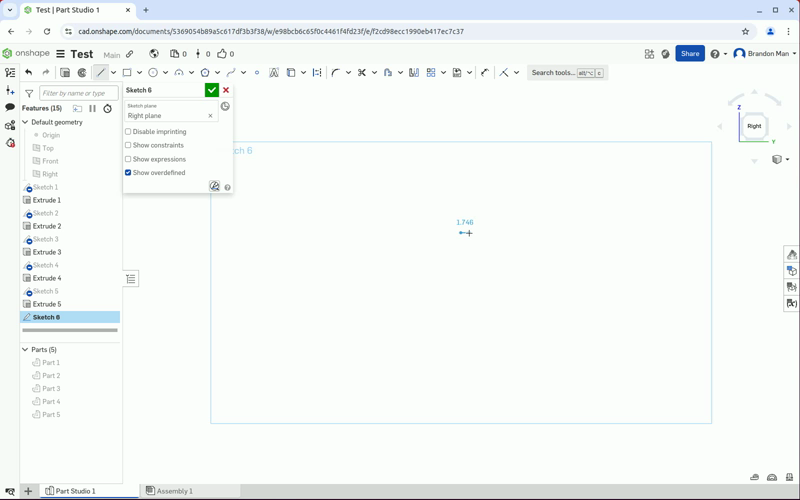
click(469, 232)
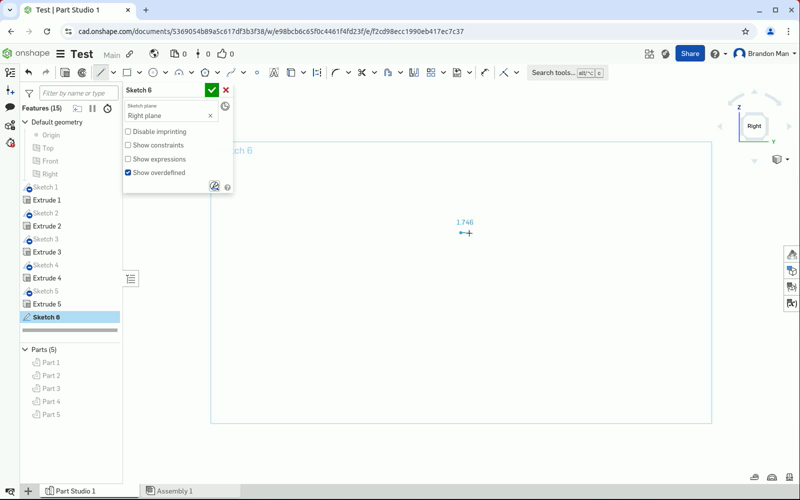
key_up(shift)
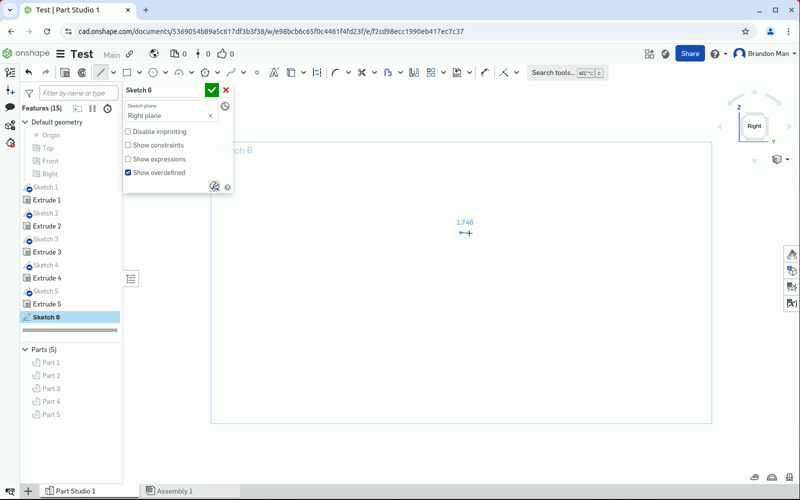
key_down(shift)
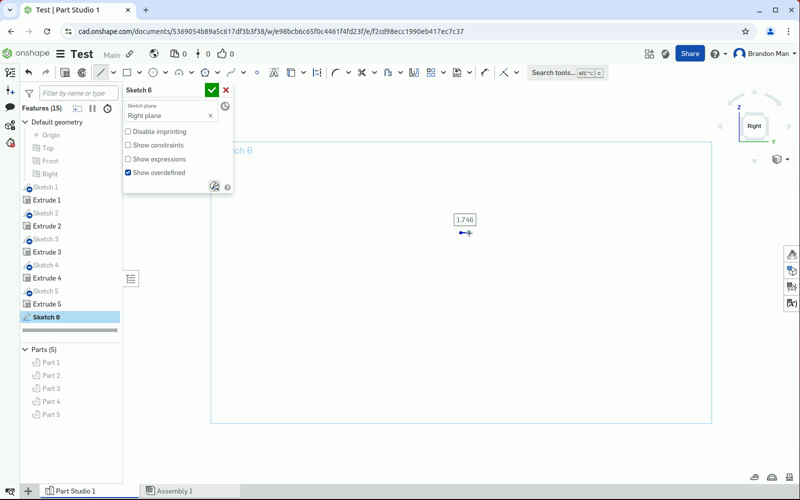
mouse_move(499, 232)
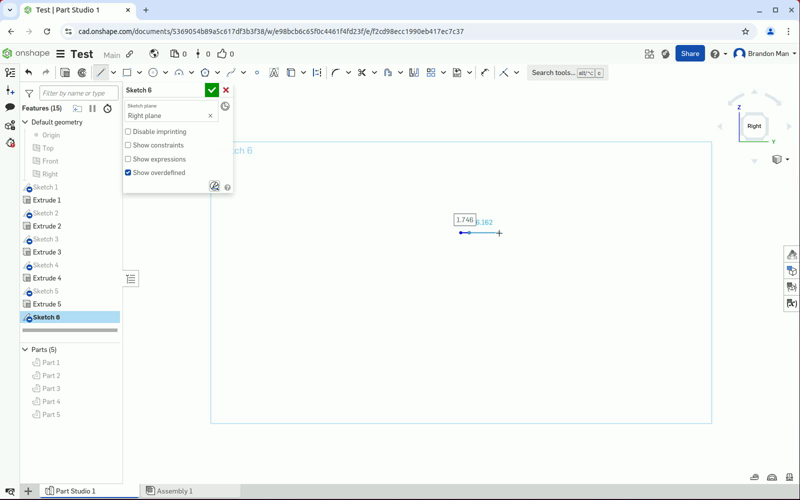
mouse_move(469, 222)
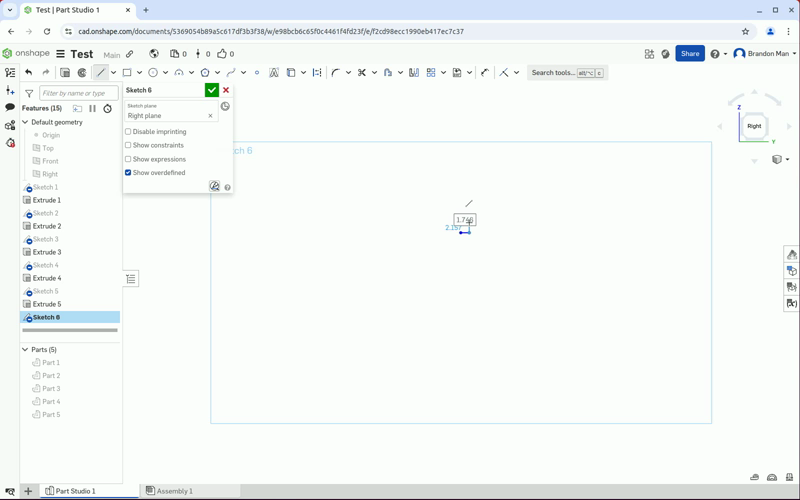
click(469, 222)
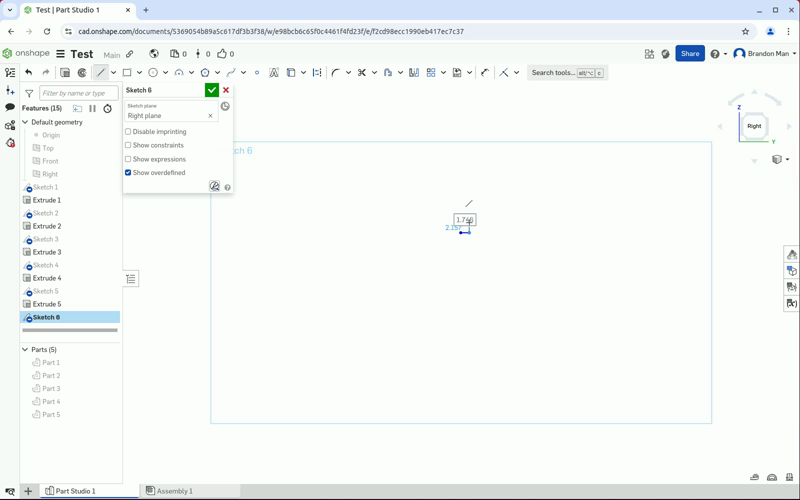
key_up(shift)
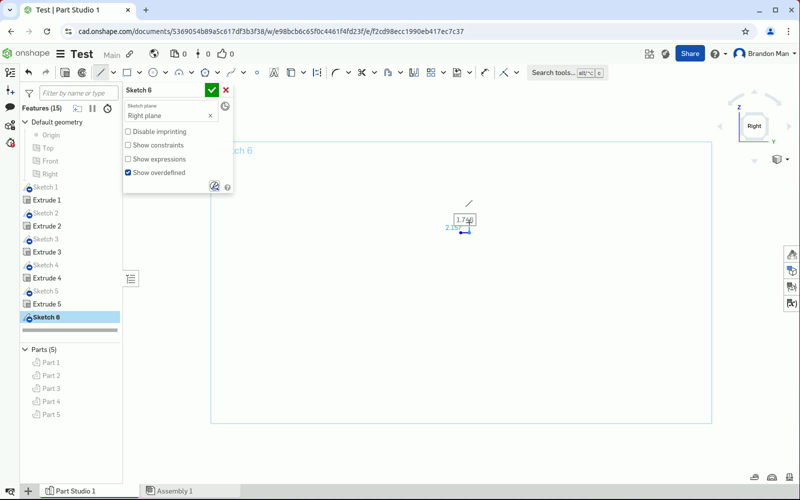
key_down(shift)
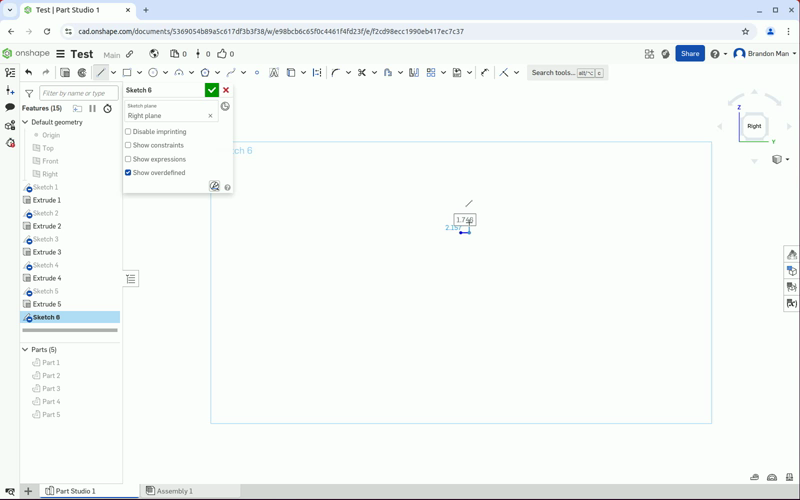
mouse_move(499, 222)
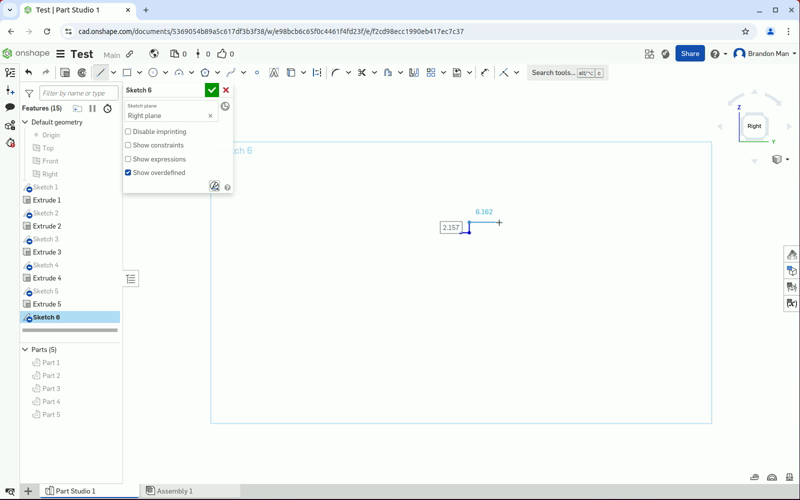
mouse_move(460, 222)
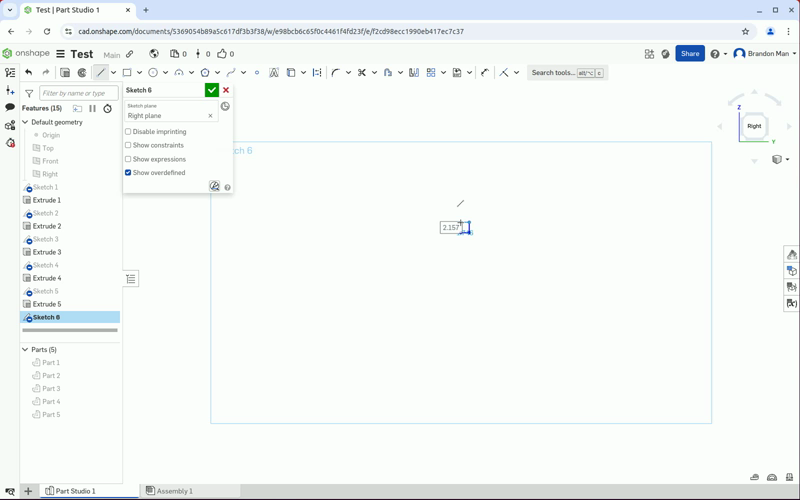
click(460, 222)
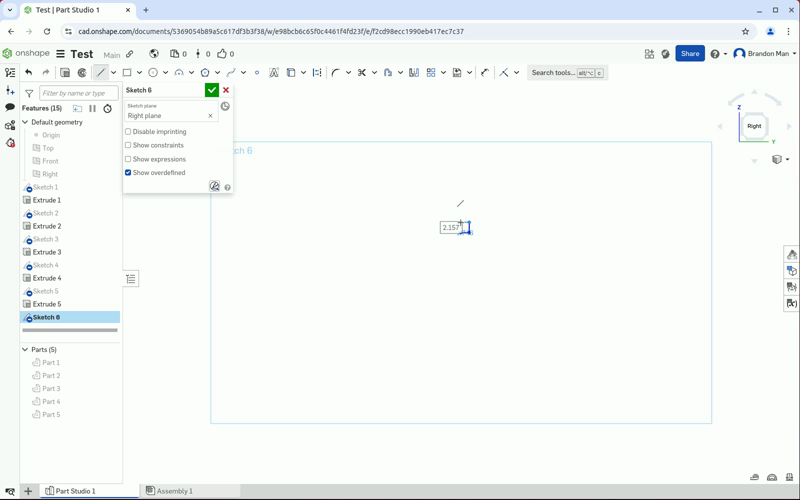
key_up(shift)
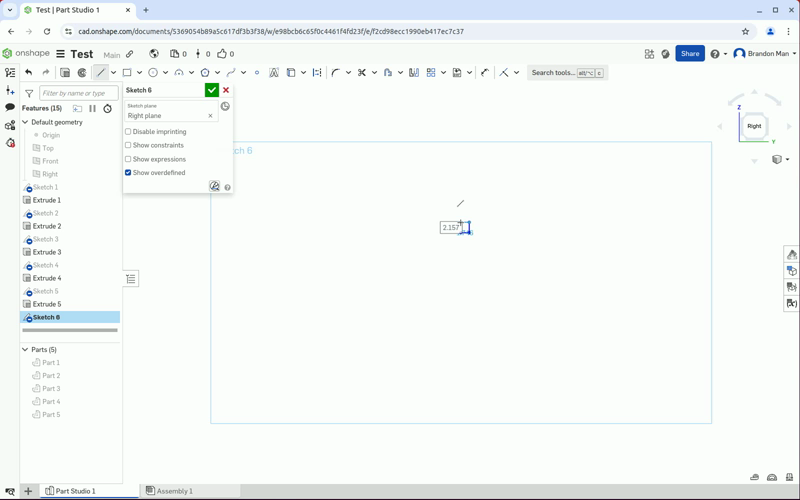
mouse_move(490, 222)
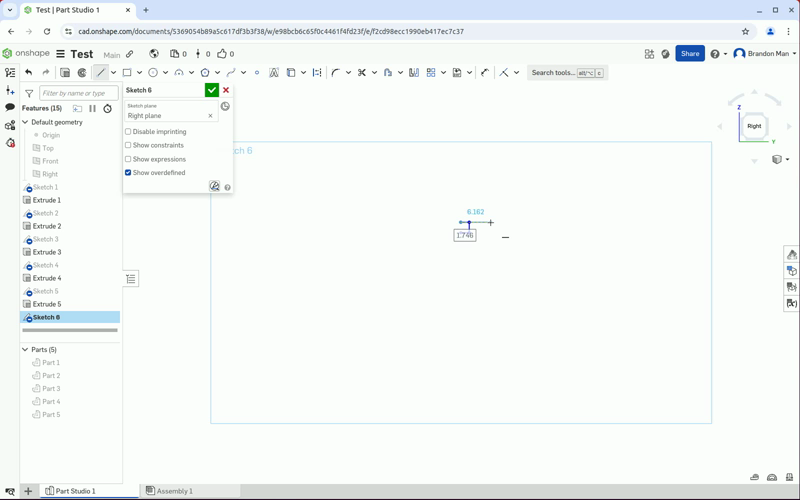
key_down(shift)
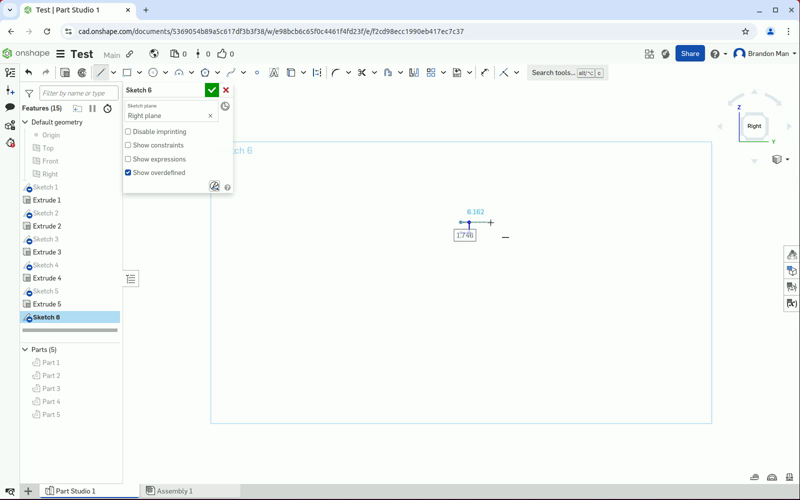
mouse_move(460, 232)
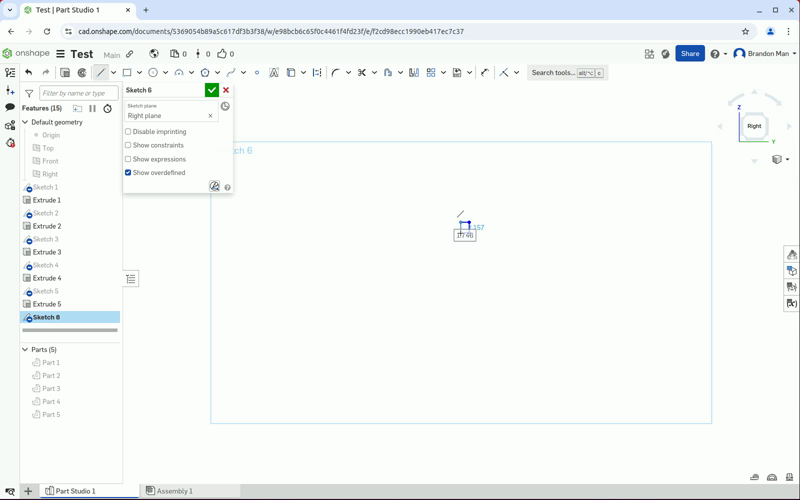
key_up(shift)
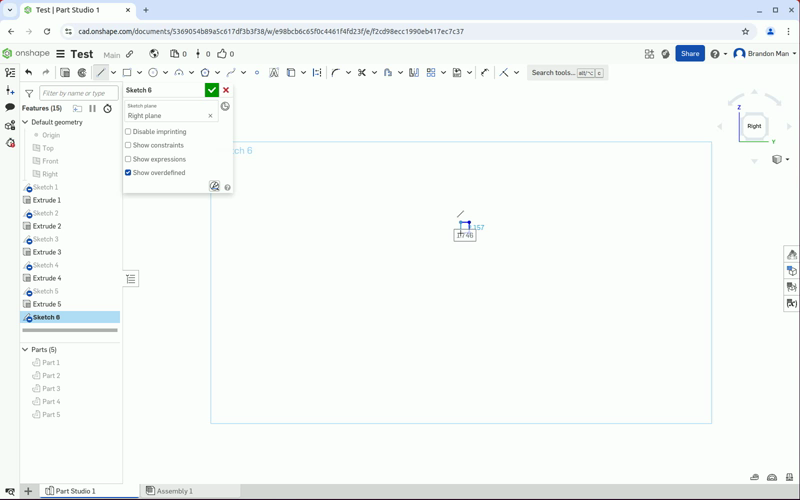
click(460, 232)
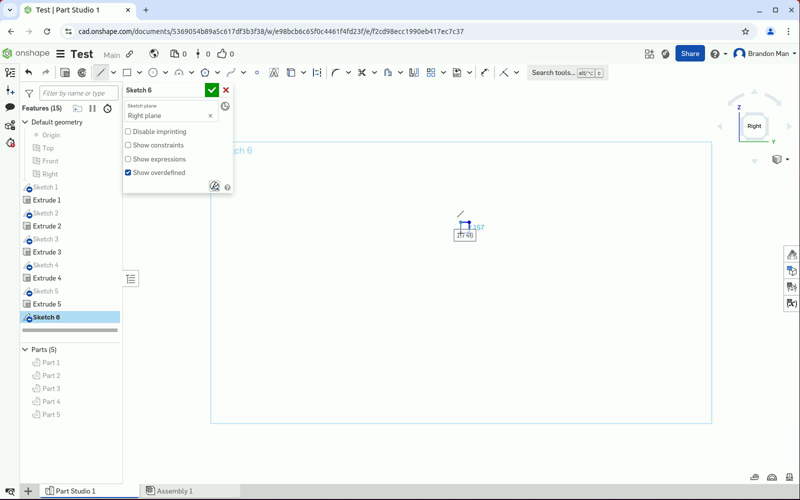
key(esc)
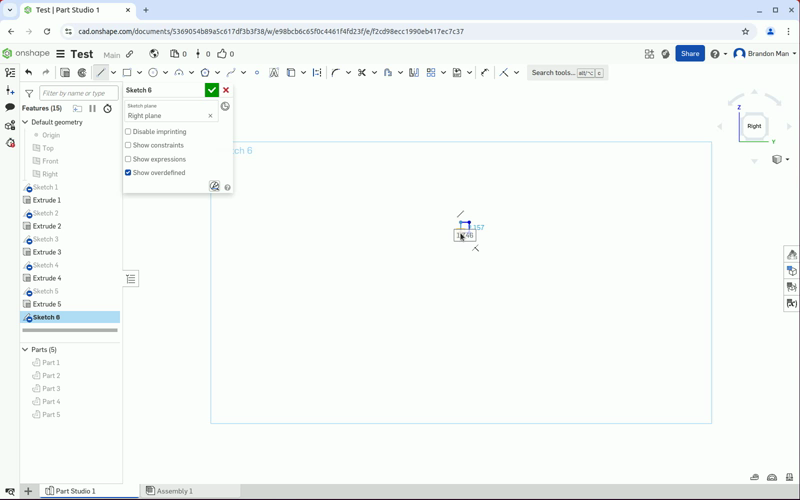
mouse_move(465, 231)
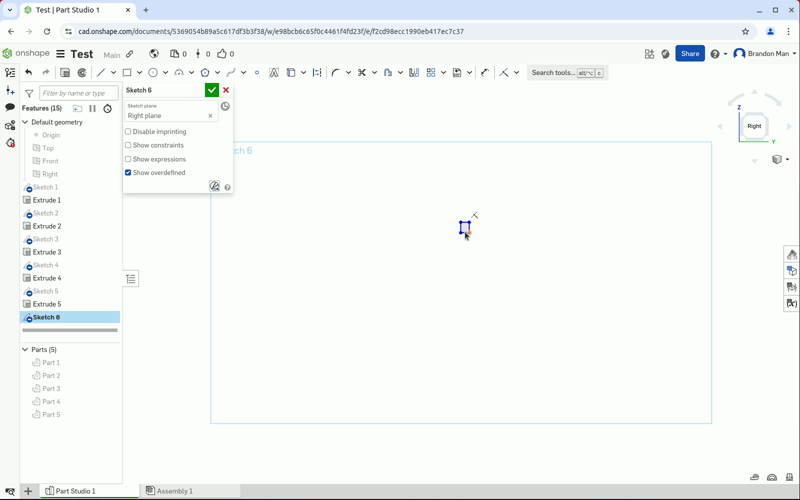
scroll(6)
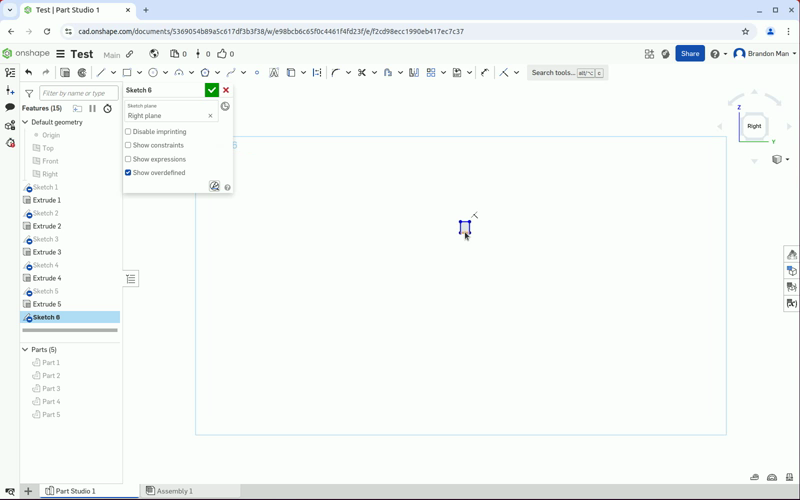
scroll(6)
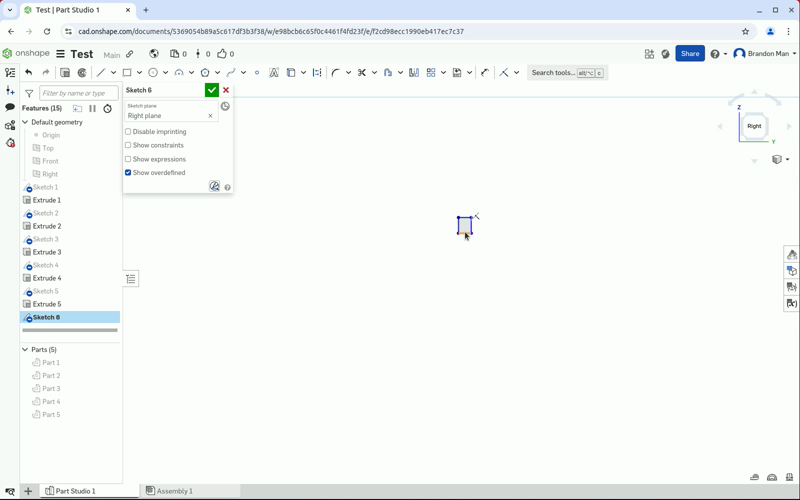
scroll(6)
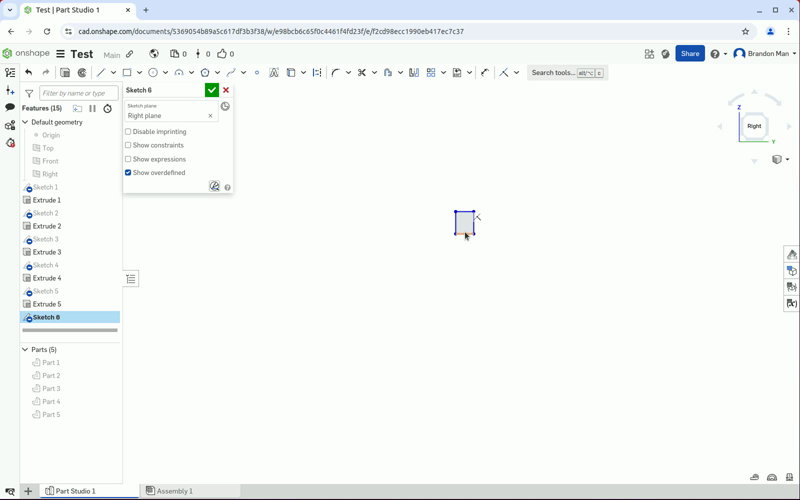
scroll(6)
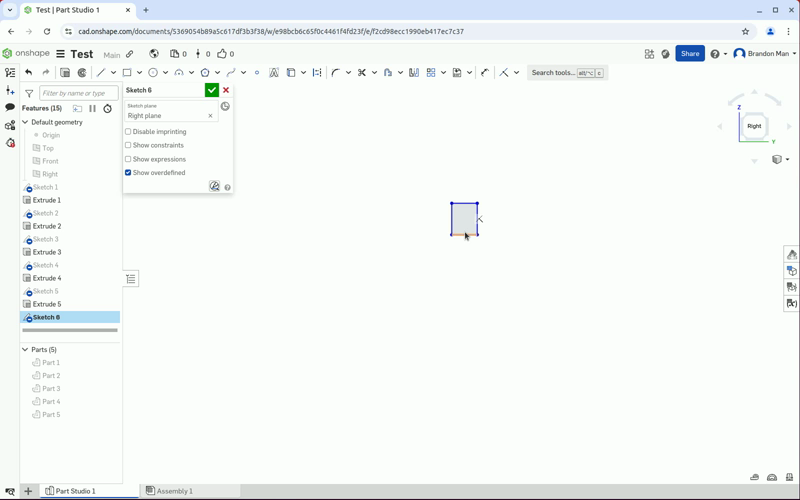
scroll(6)
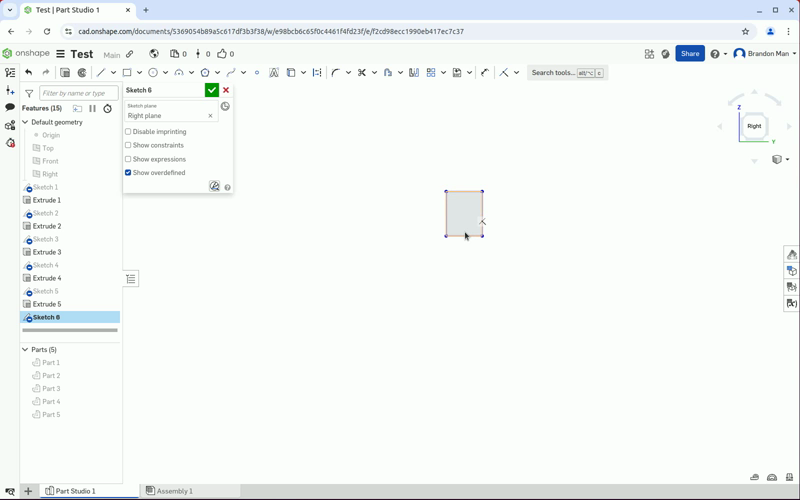
scroll(6)
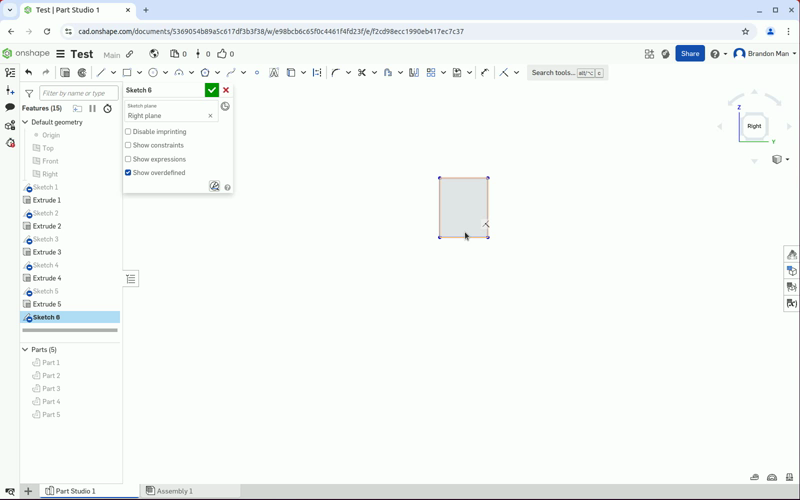
scroll(6)
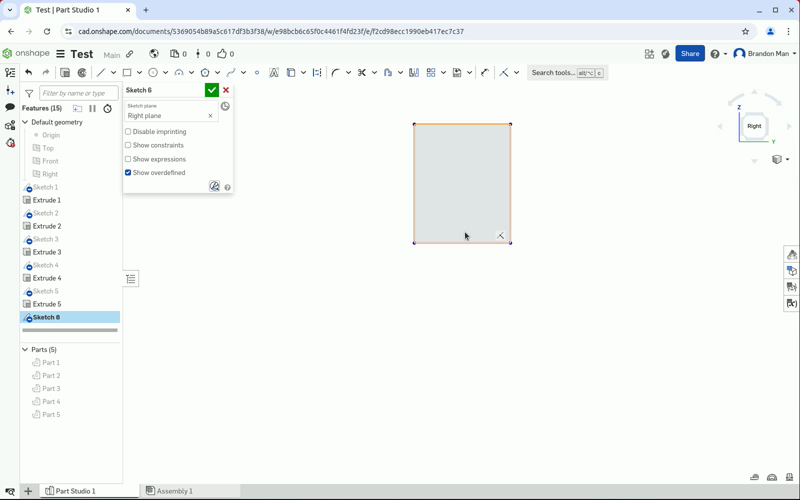
click(465, 231)
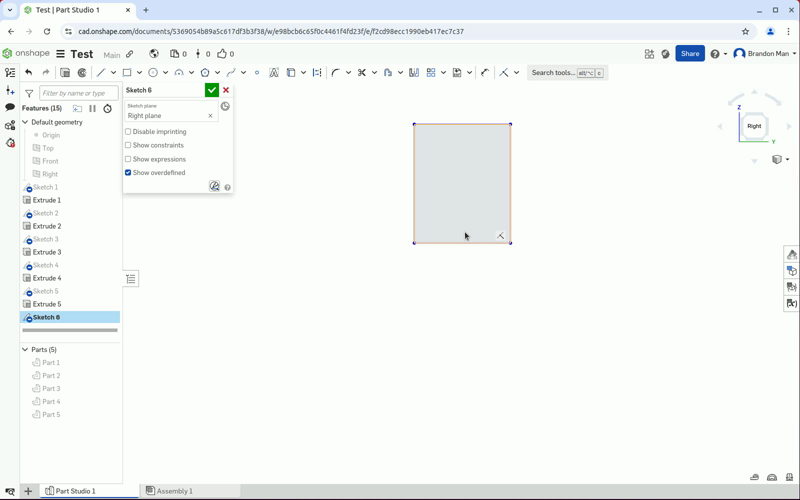
scroll(-6)
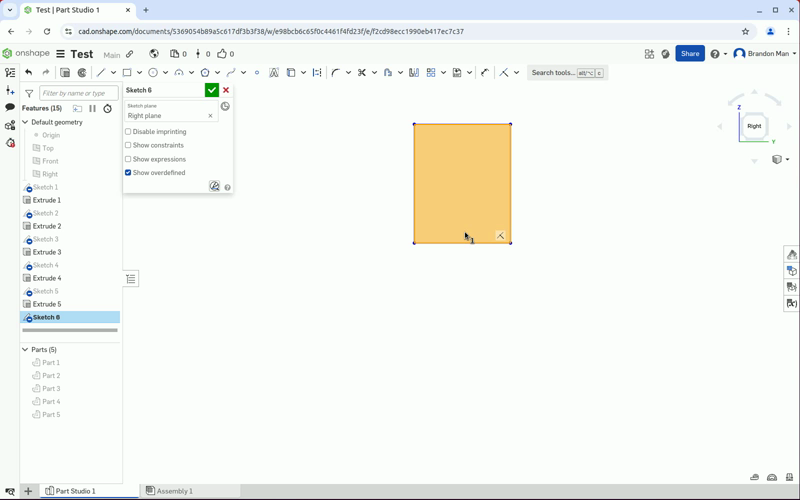
scroll(-6)
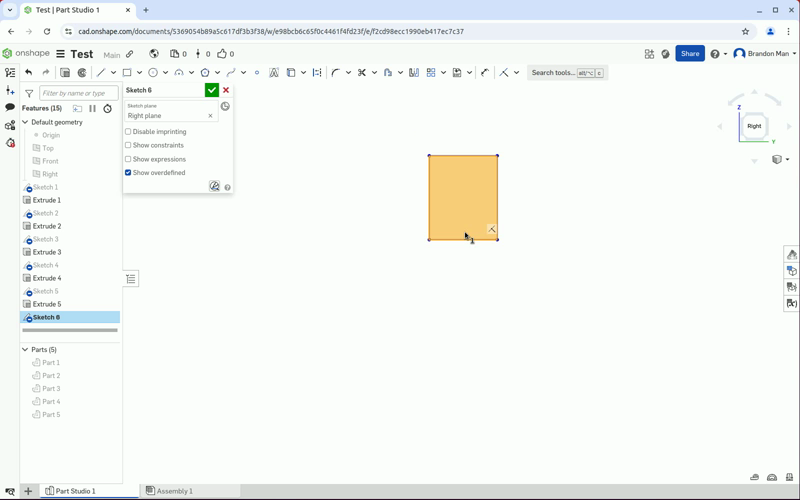
scroll(-6)
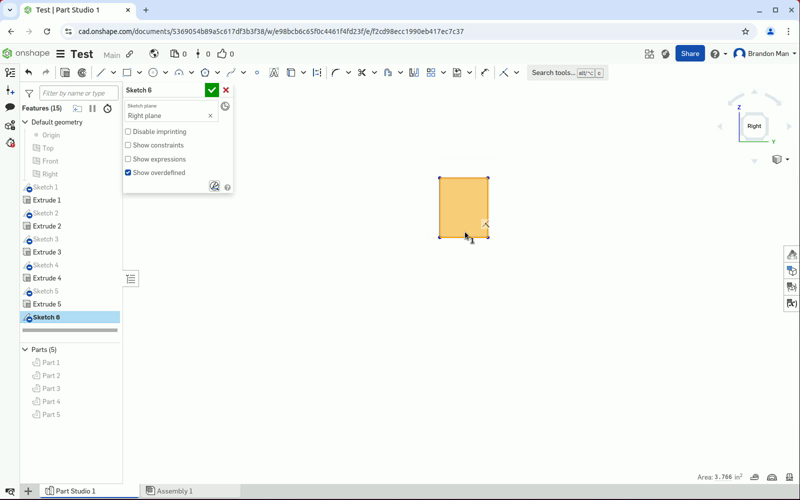
scroll(-6)
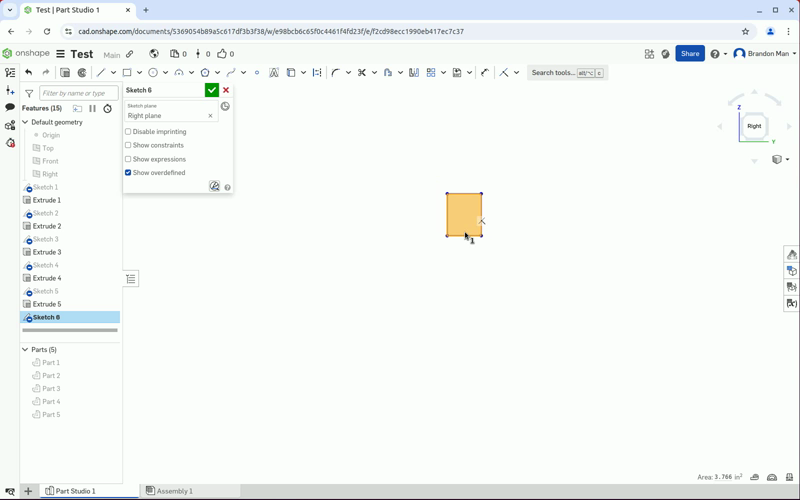
scroll(-6)
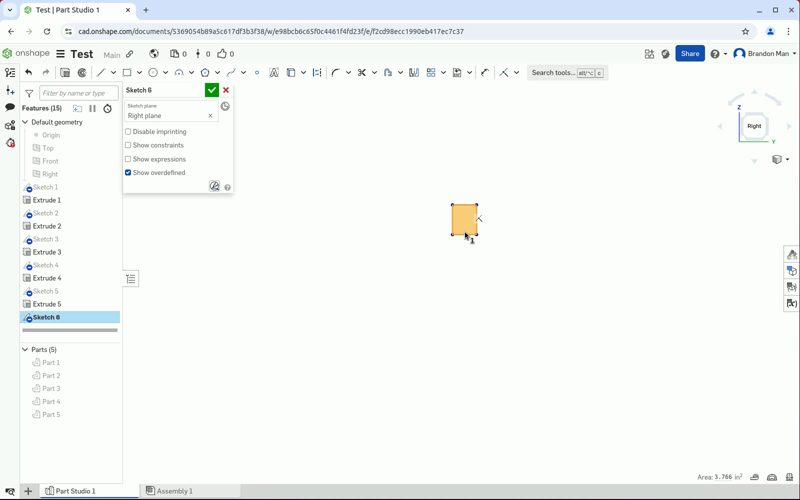
scroll(-6)
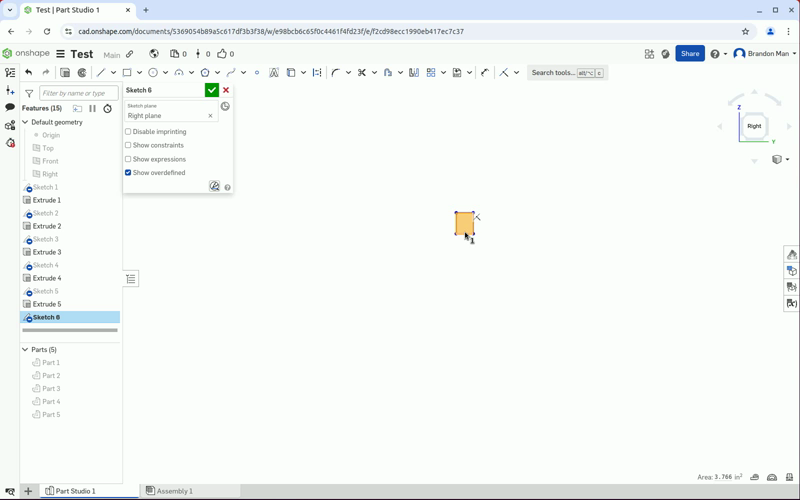
scroll(-6)
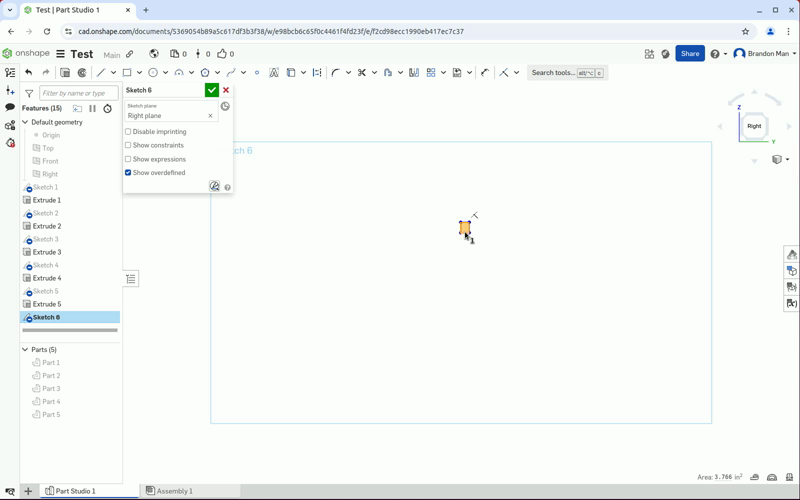
mouse_move(73, 352)
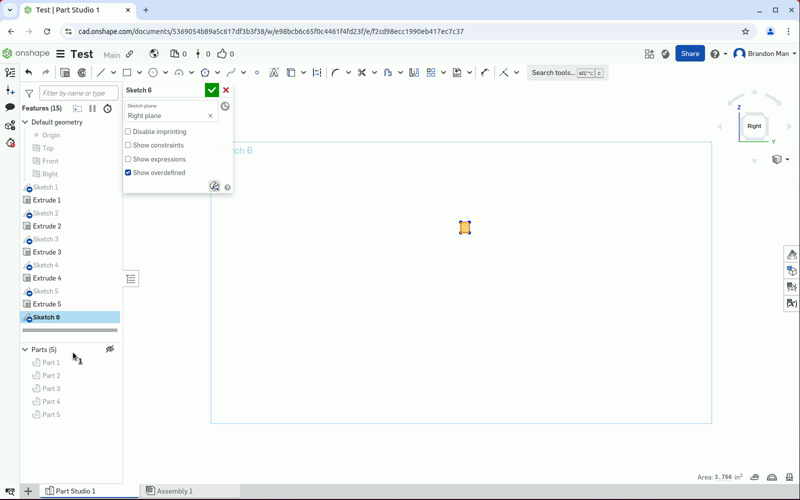
key(shift+y)
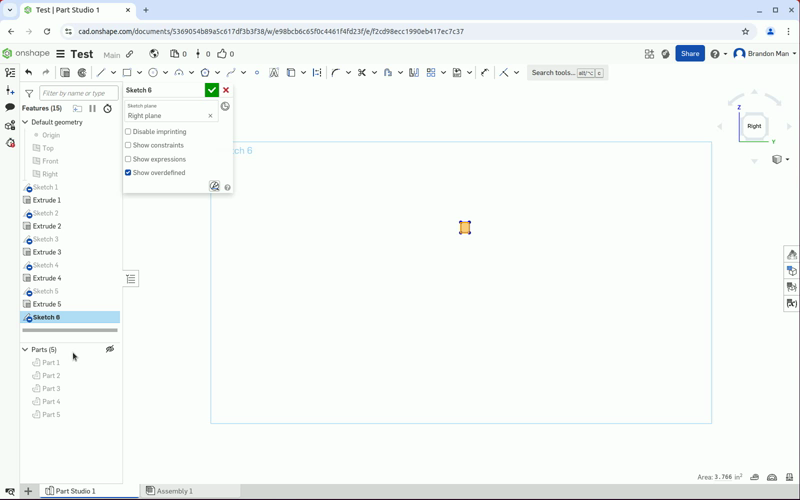
key(shift+e)
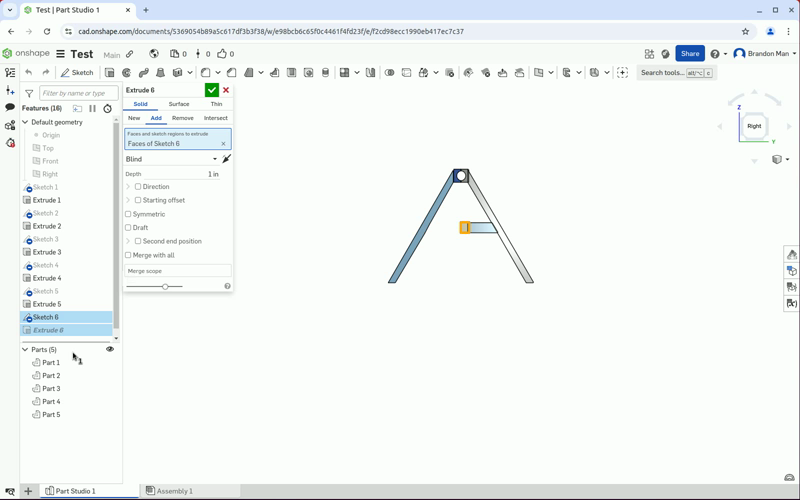
mouse_move(143, 106)
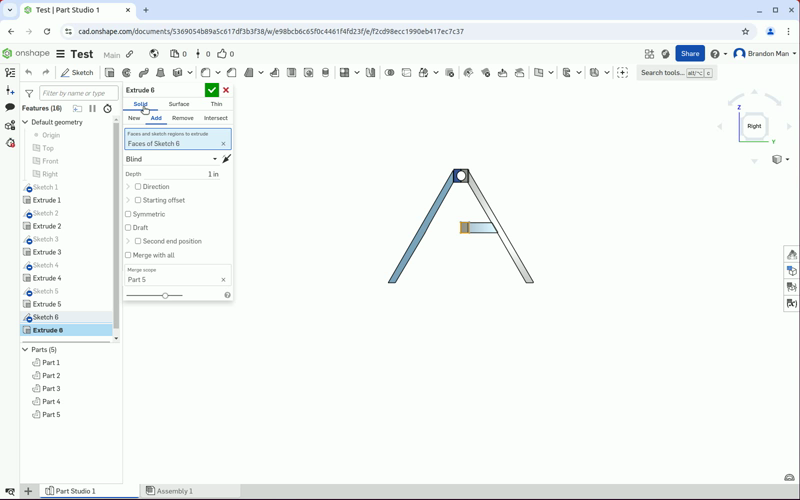
click(143, 106)
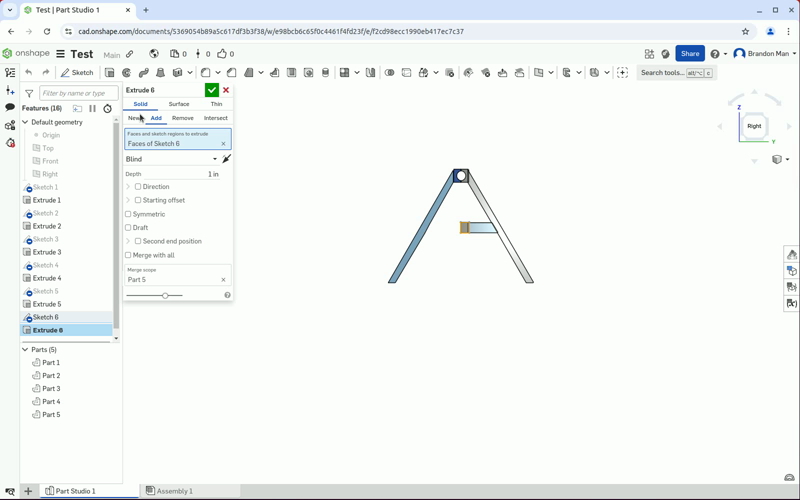
mouse_move(137, 120)
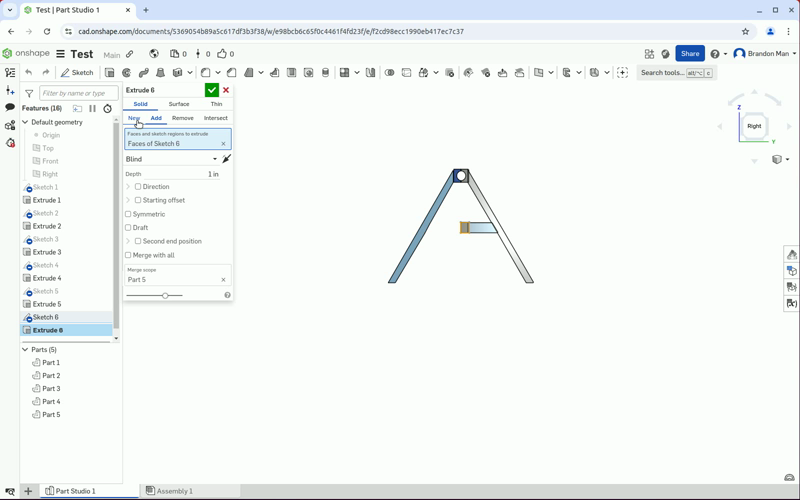
click(137, 120)
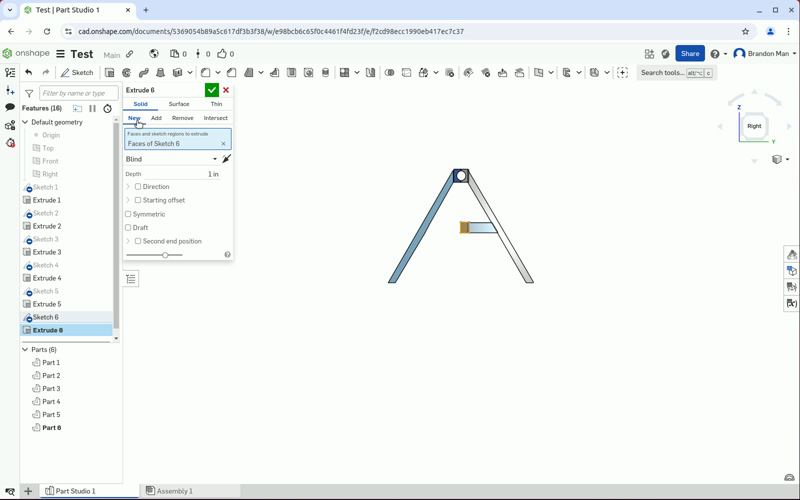
key(tab, 4)
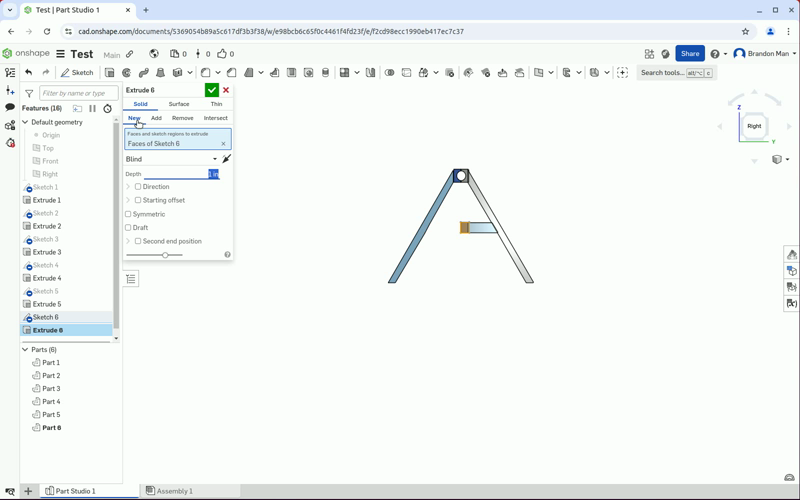
text(2.648)
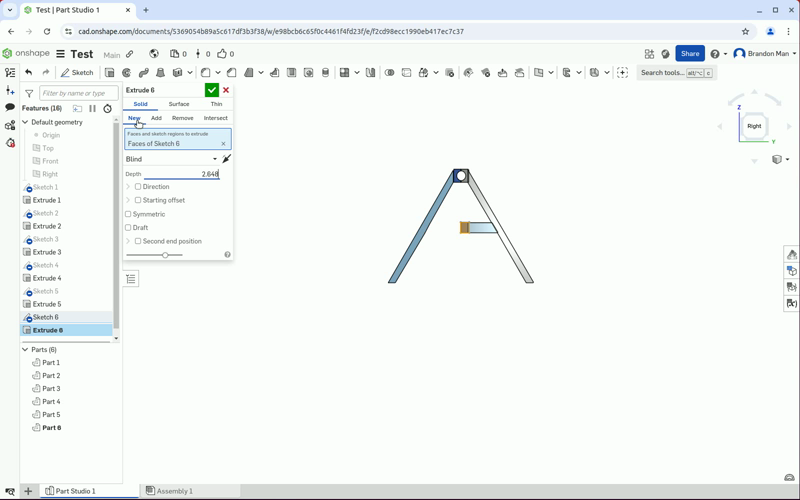
key(enter)
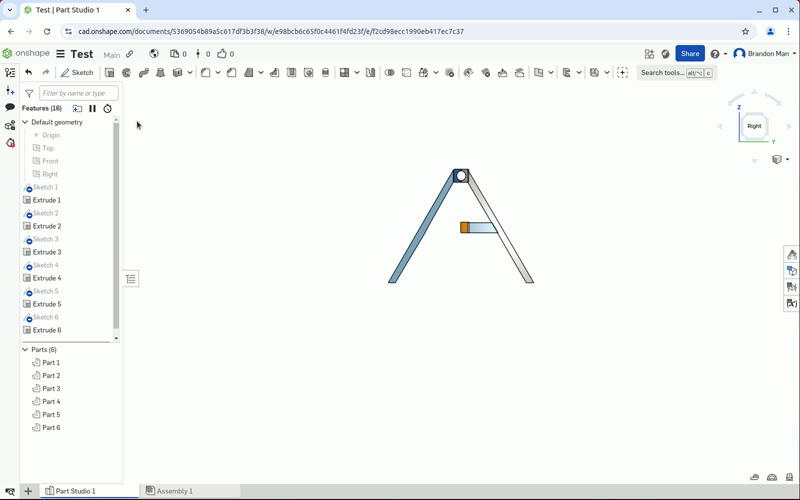
key(shift+h)
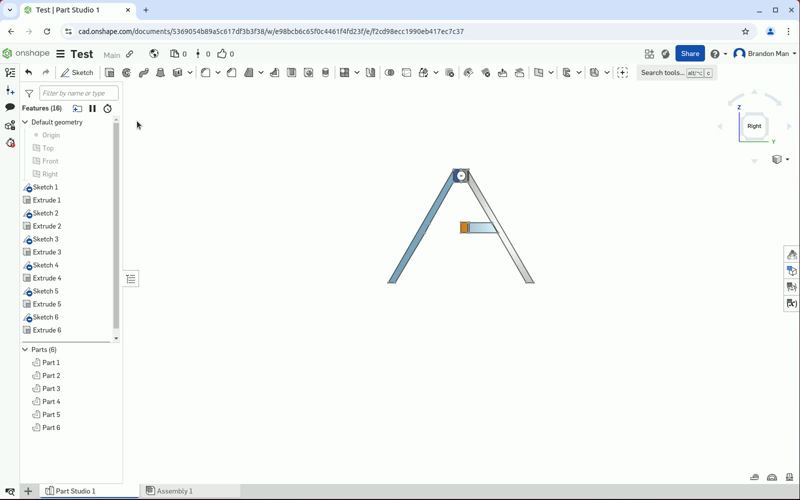
key(shift+h)
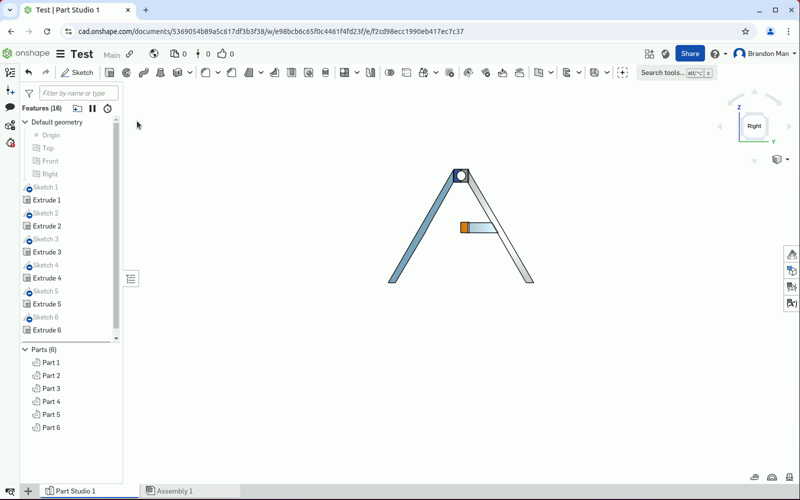
mouse_move(69, 189)
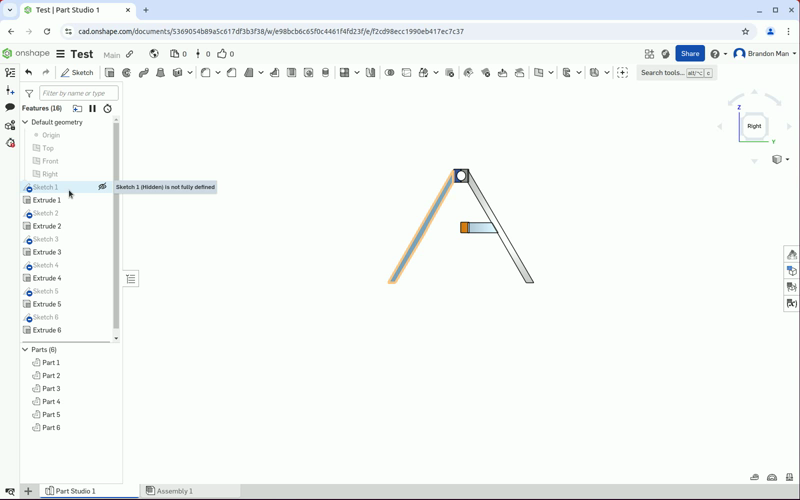
click(69, 189)
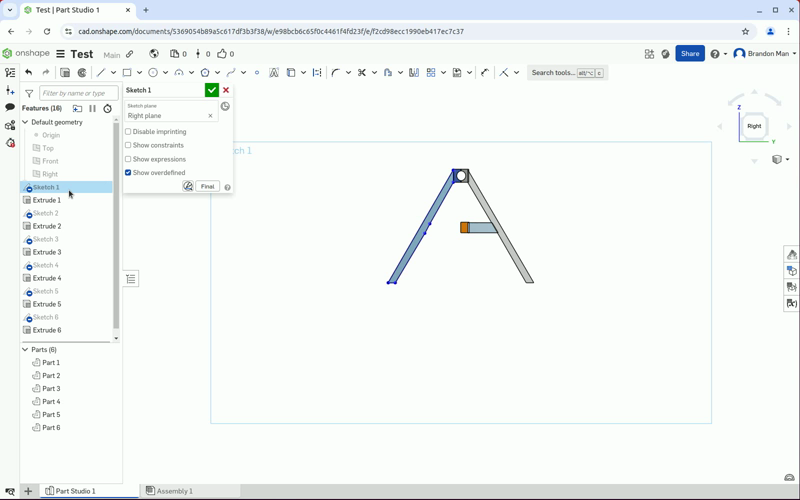
mouse_move(229, 92)
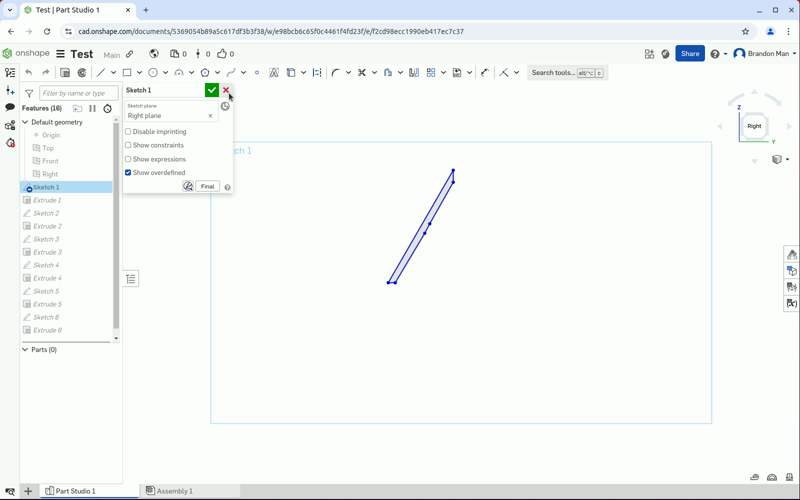
click(229, 92)
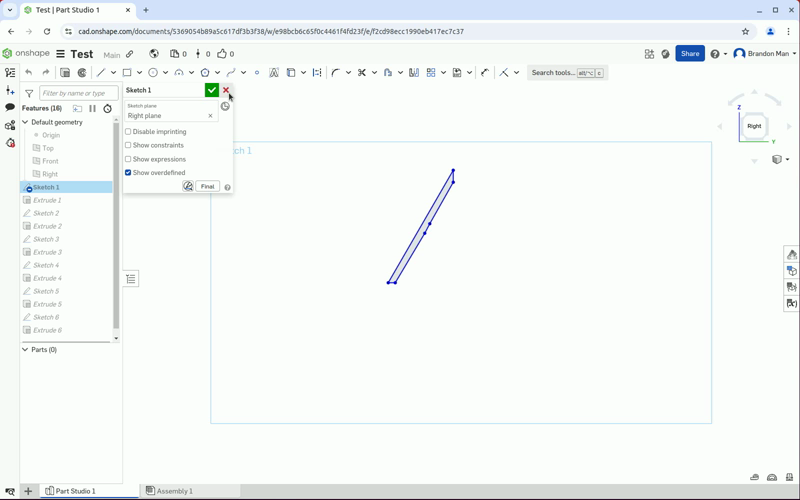
key(shift+s)
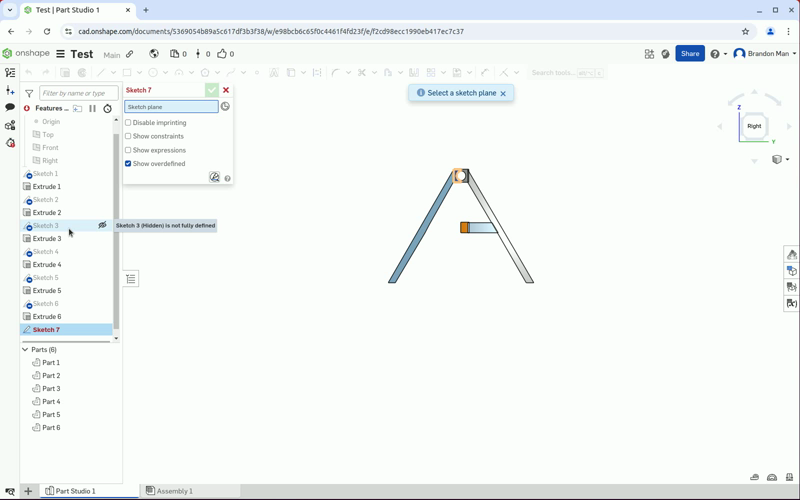
scroll(3)
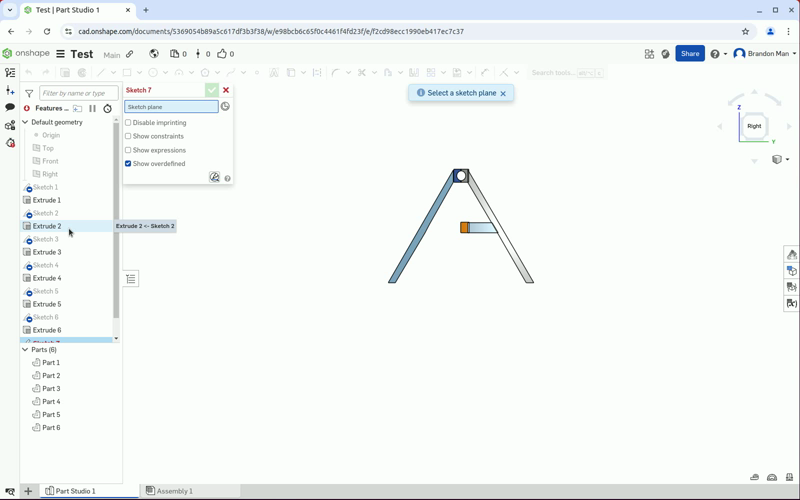
mouse_move(69, 176)
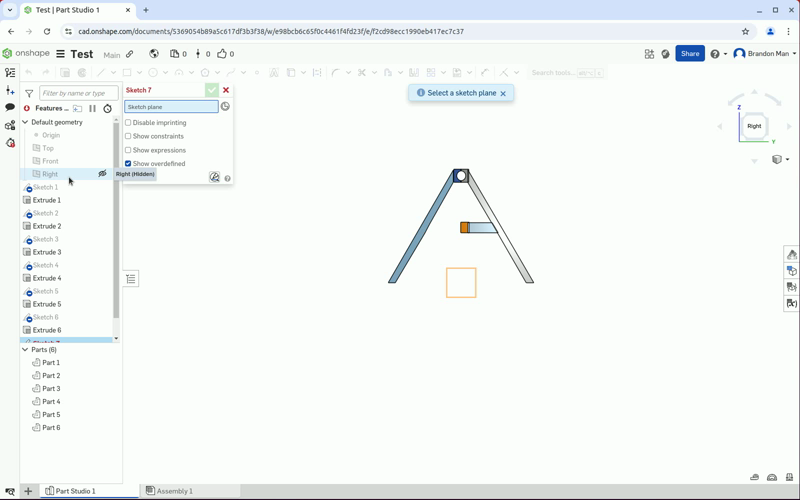
click(69, 176)
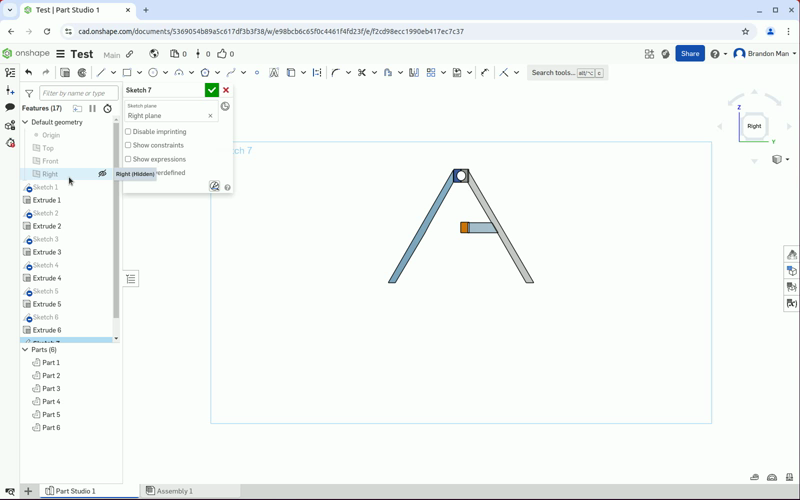
mouse_move(73, 352)
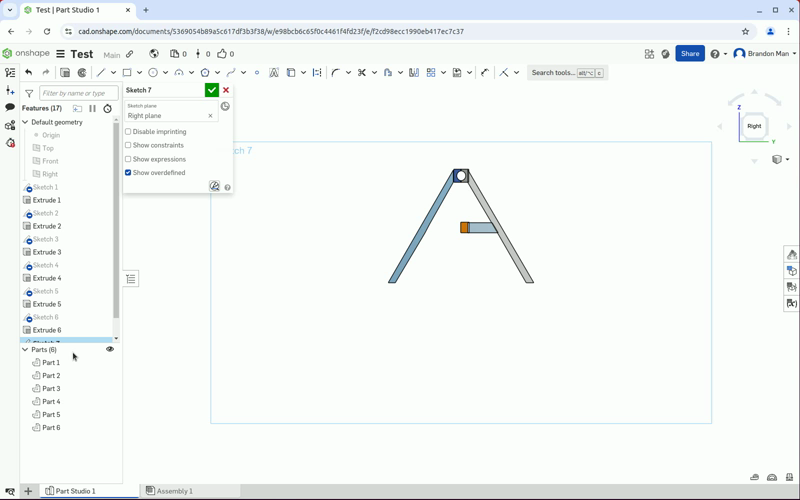
key(y)
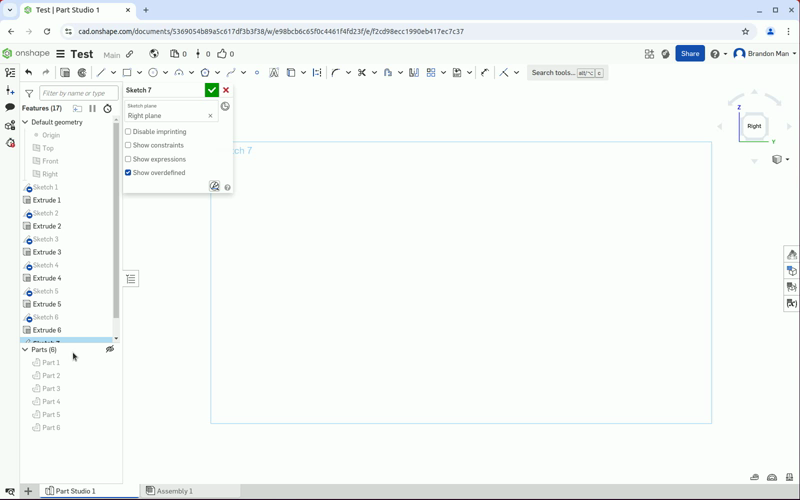
key(l)
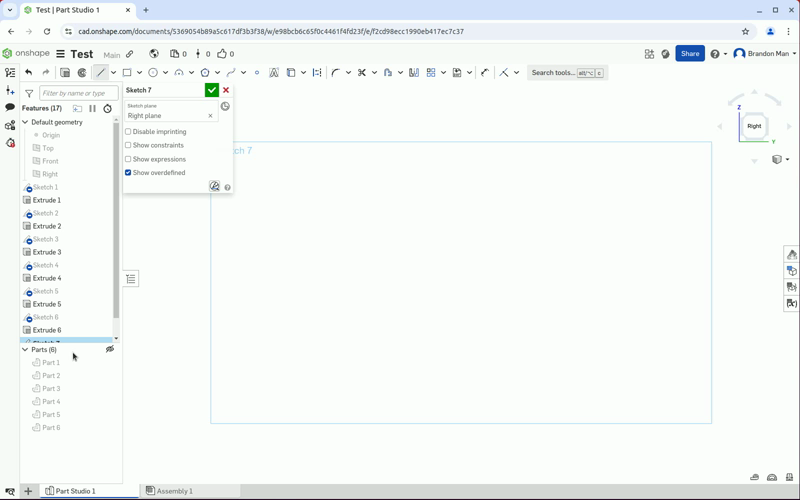
key_down(shift)
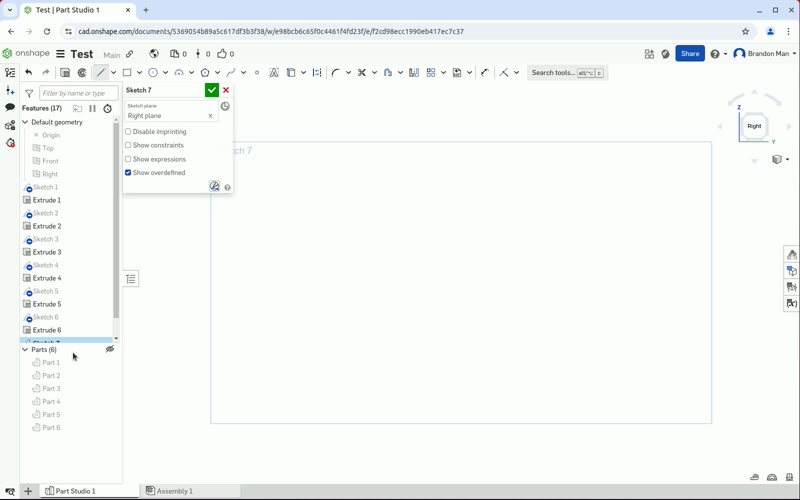
mouse_move(453, 232)
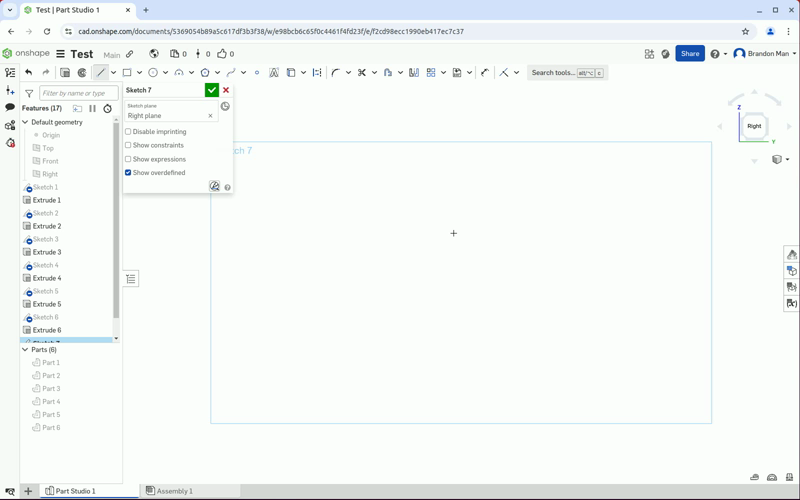
click(453, 232)
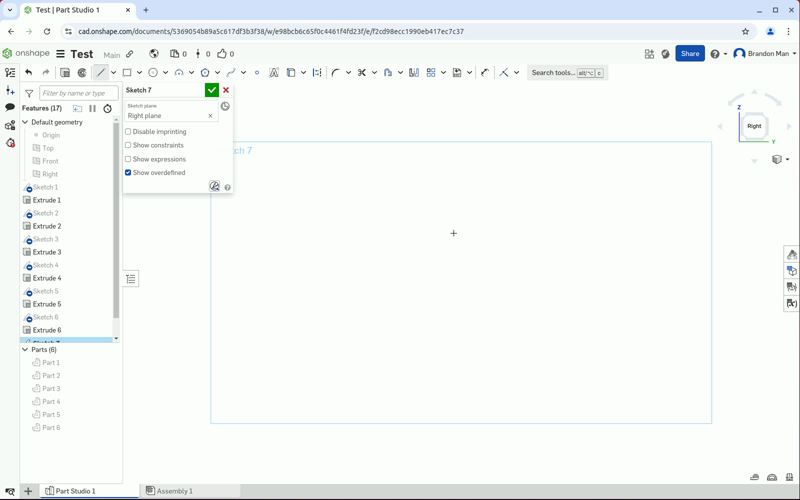
key_up(shift)
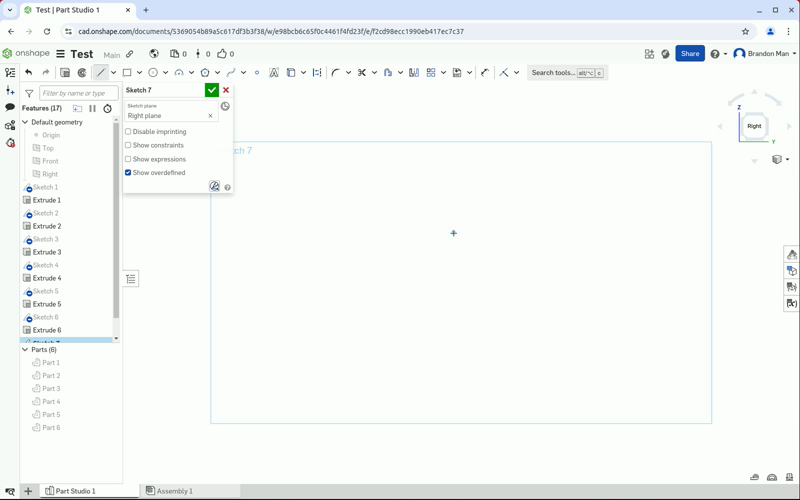
key_down(shift)
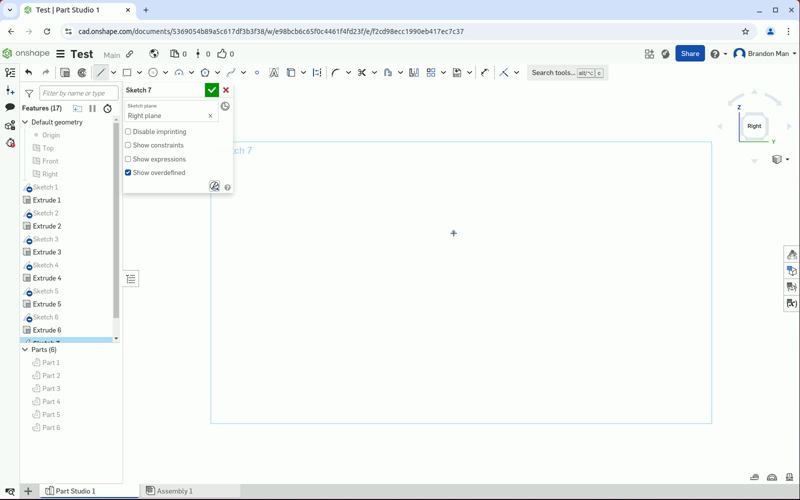
mouse_move(483, 232)
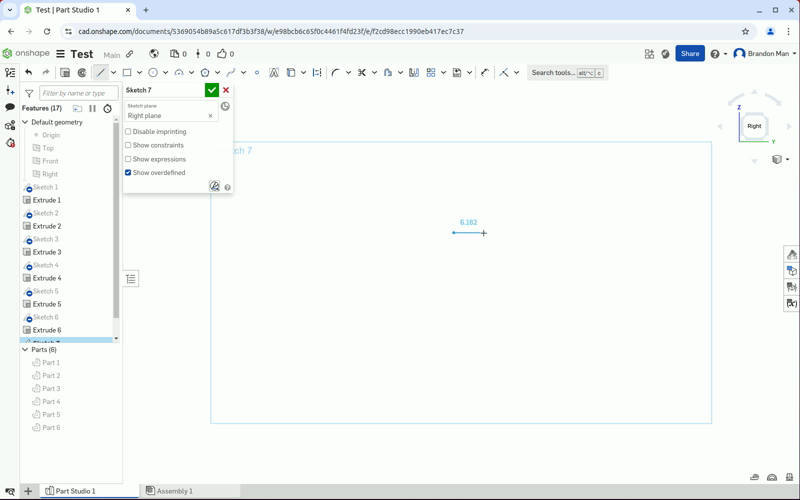
mouse_move(462, 232)
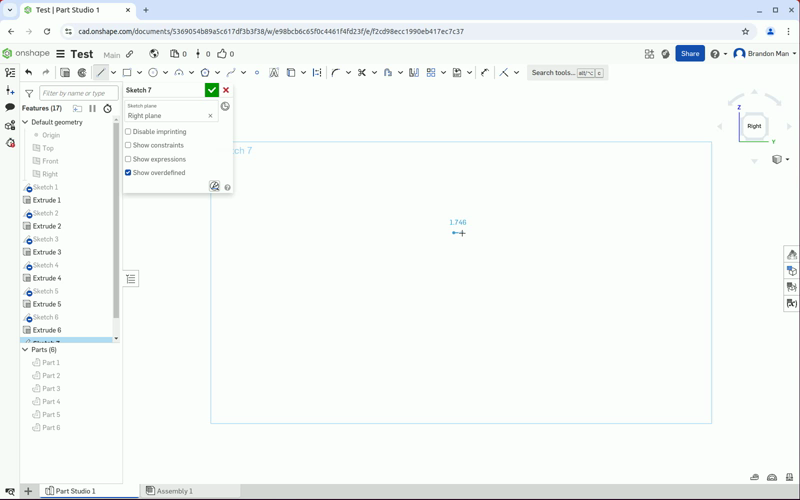
click(462, 232)
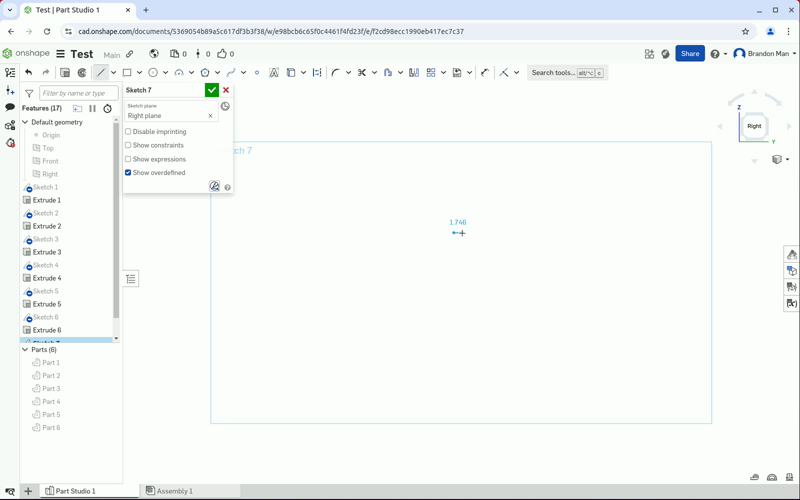
key_up(shift)
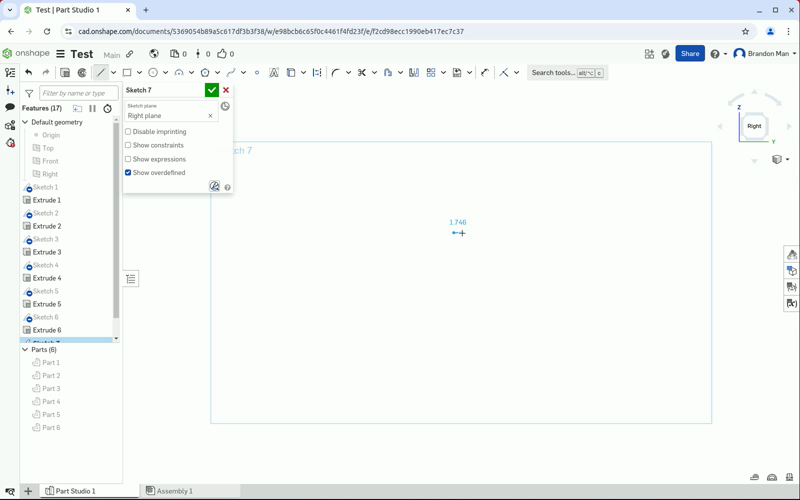
key_down(shift)
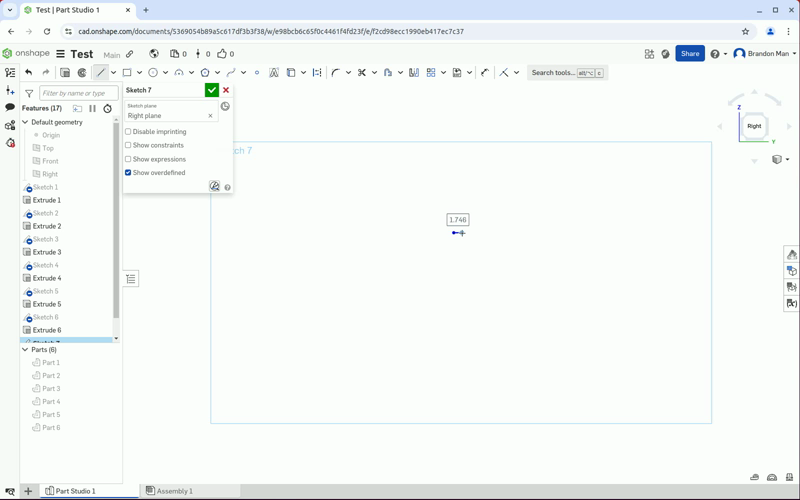
mouse_move(492, 232)
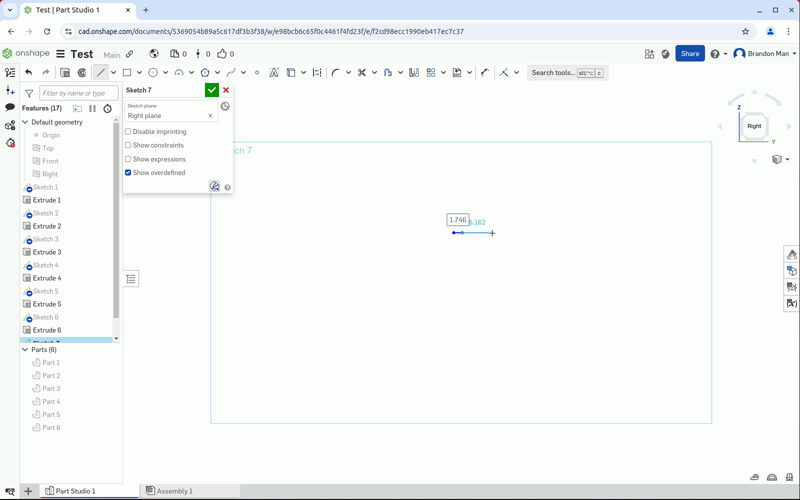
mouse_move(462, 222)
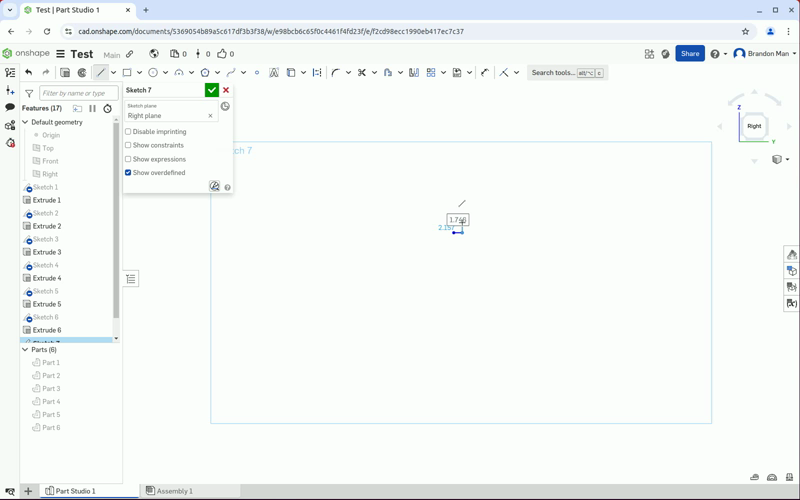
click(462, 222)
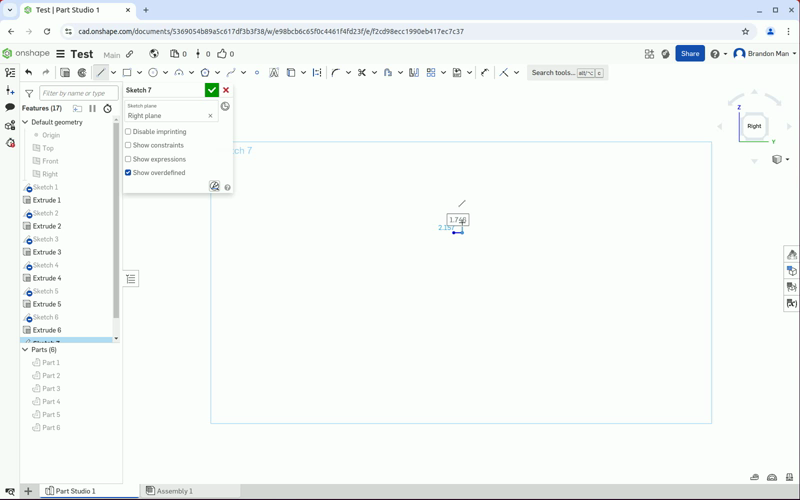
key_up(shift)
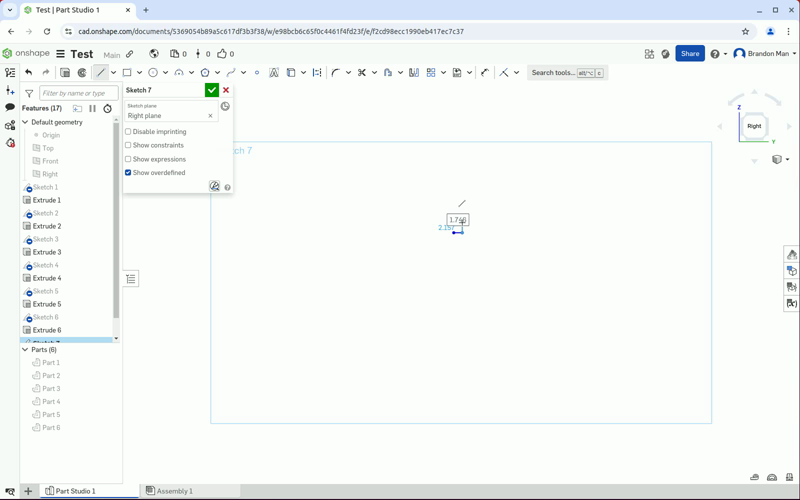
key_down(shift)
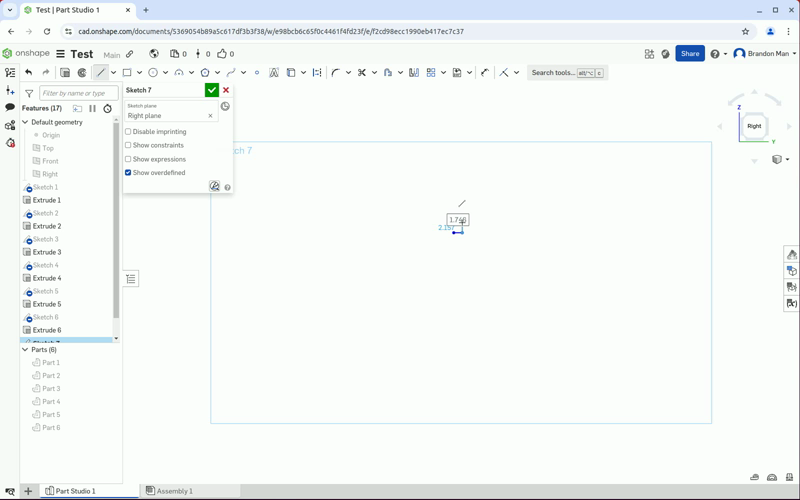
mouse_move(492, 222)
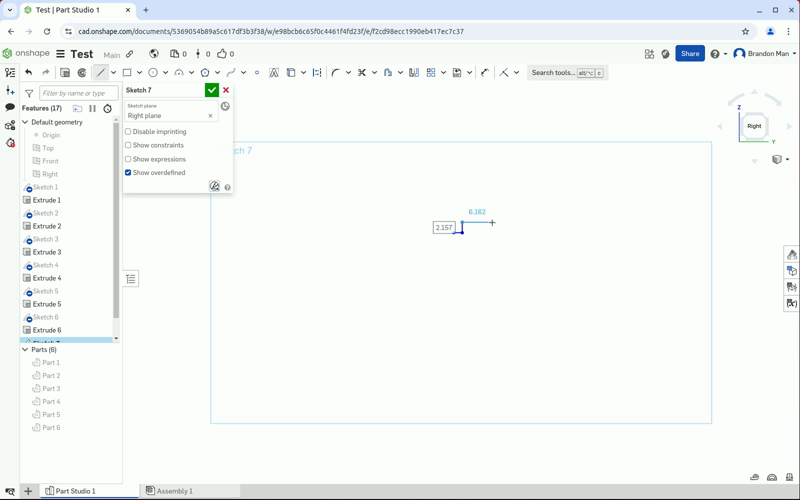
mouse_move(453, 222)
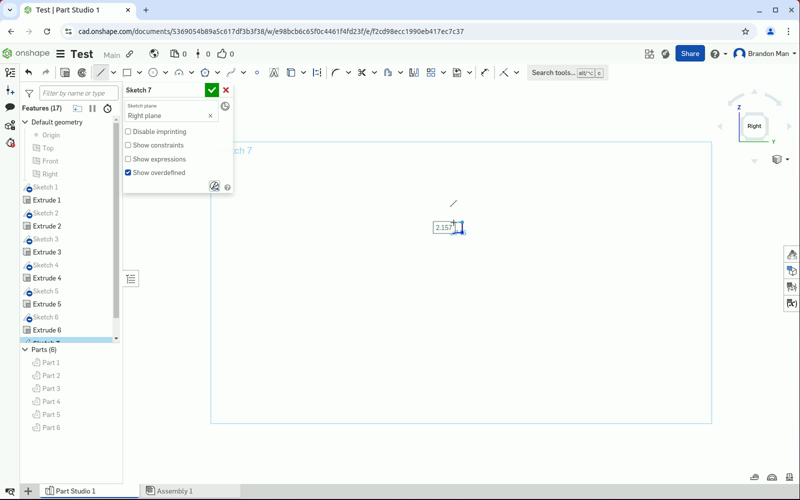
click(453, 222)
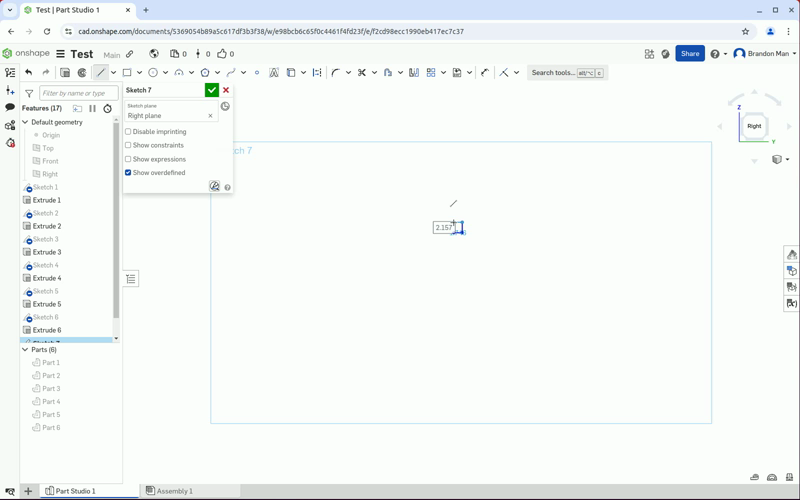
key_up(shift)
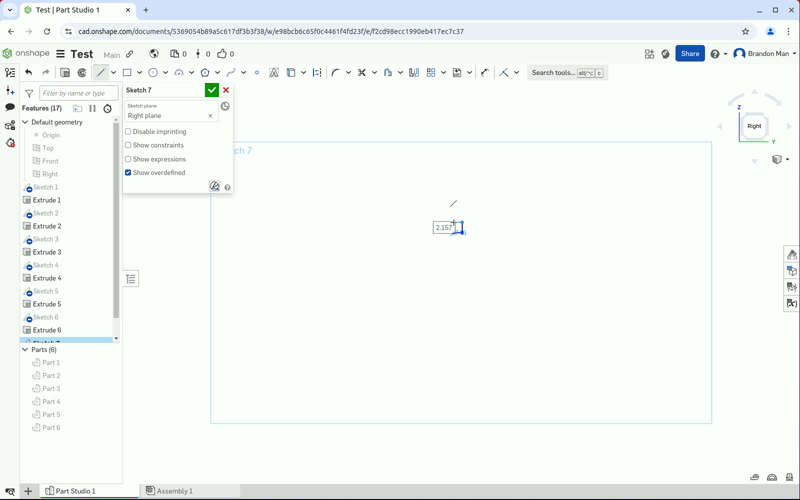
mouse_move(483, 222)
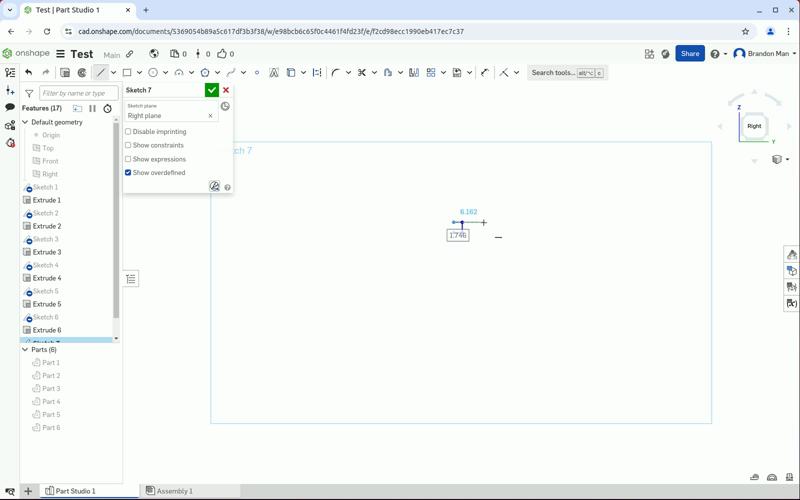
key_down(shift)
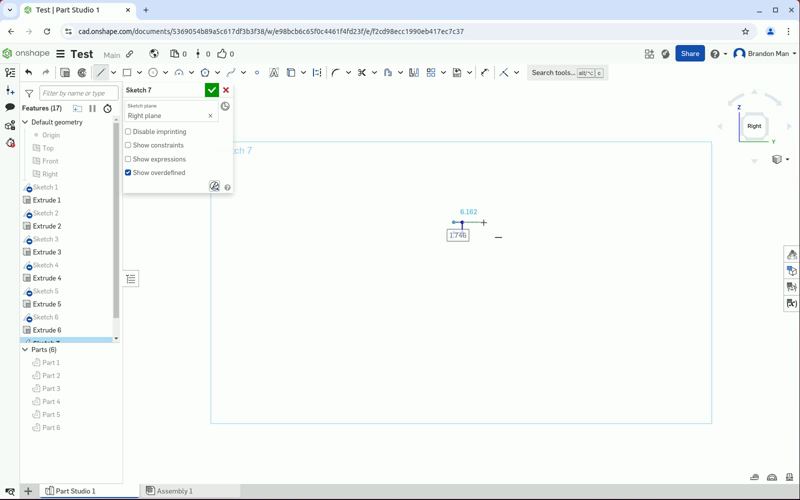
mouse_move(453, 232)
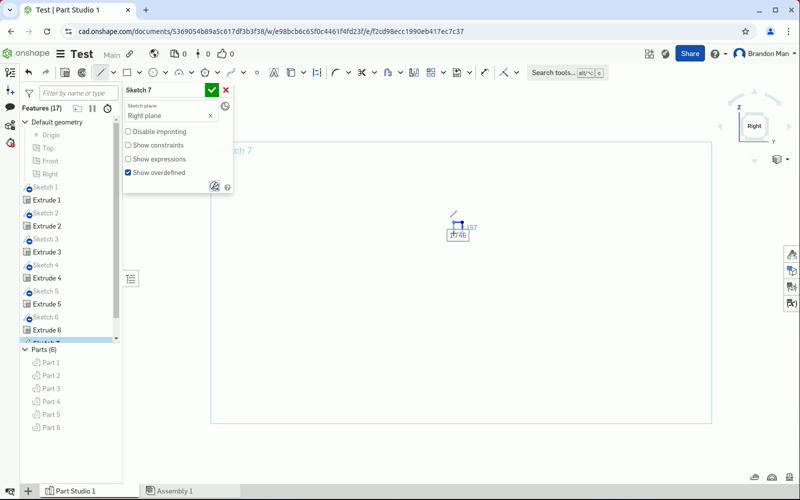
key_up(shift)
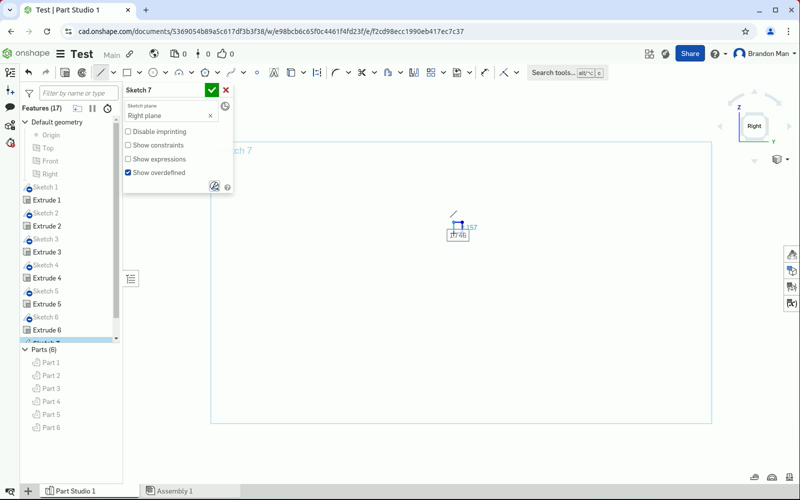
click(453, 232)
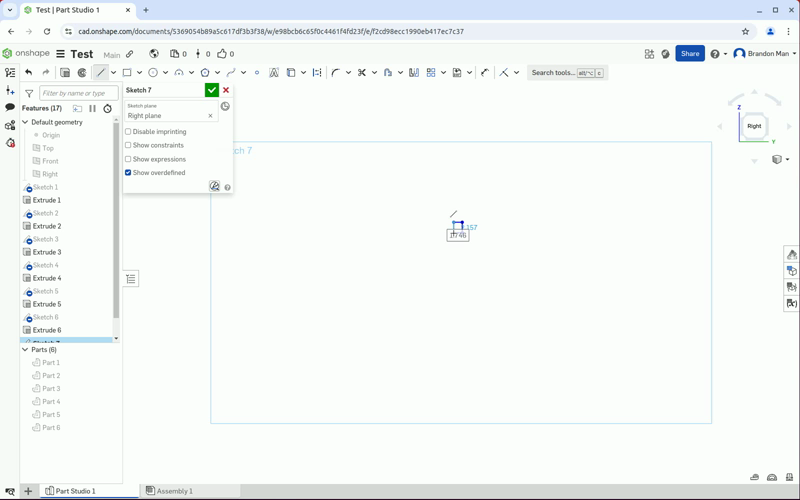
key(esc)
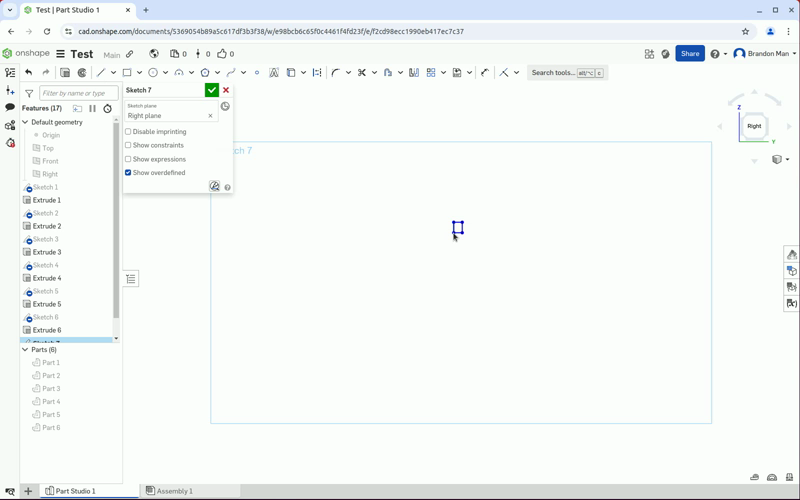
mouse_move(459, 231)
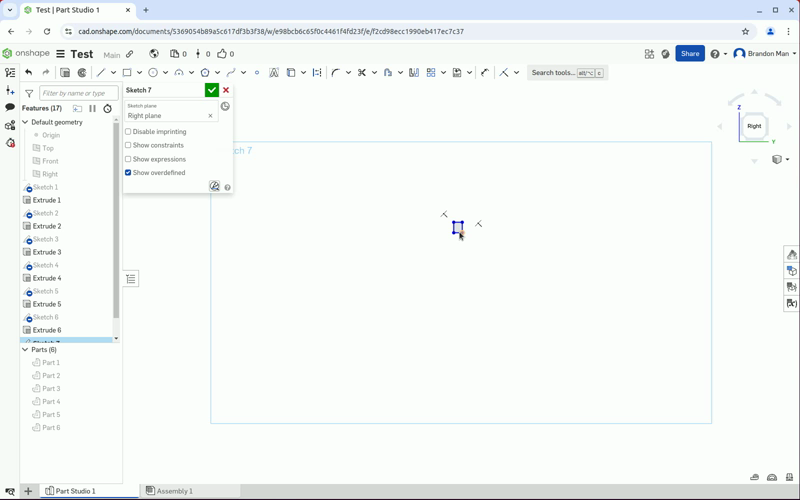
scroll(6)
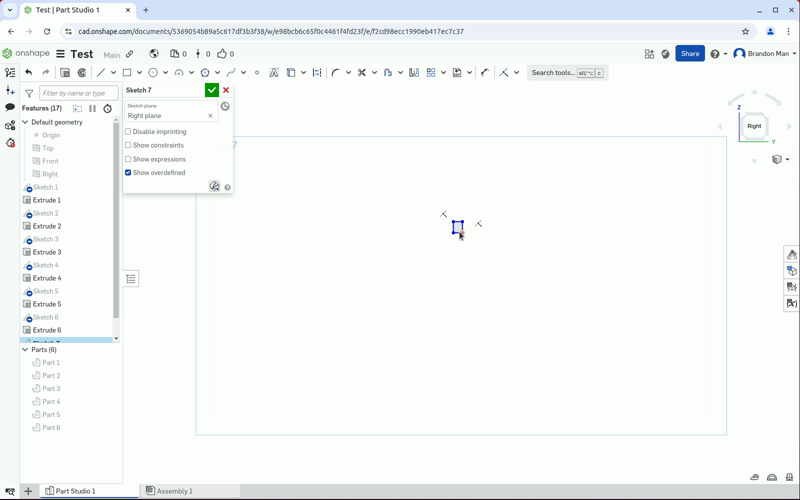
scroll(6)
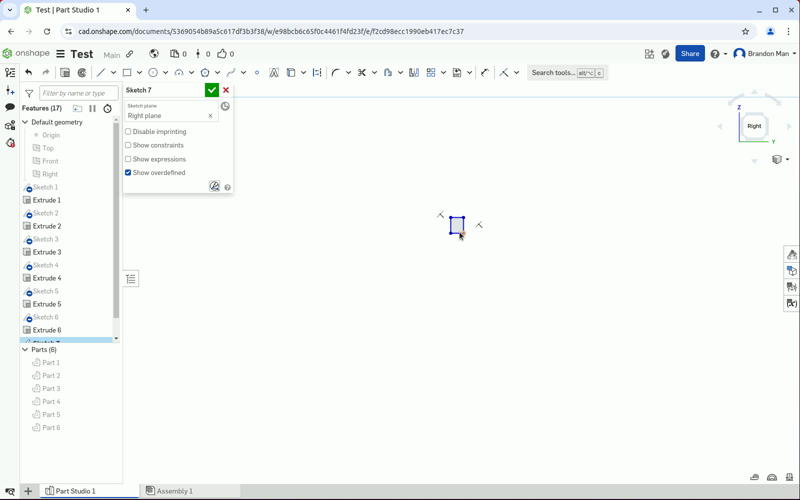
scroll(6)
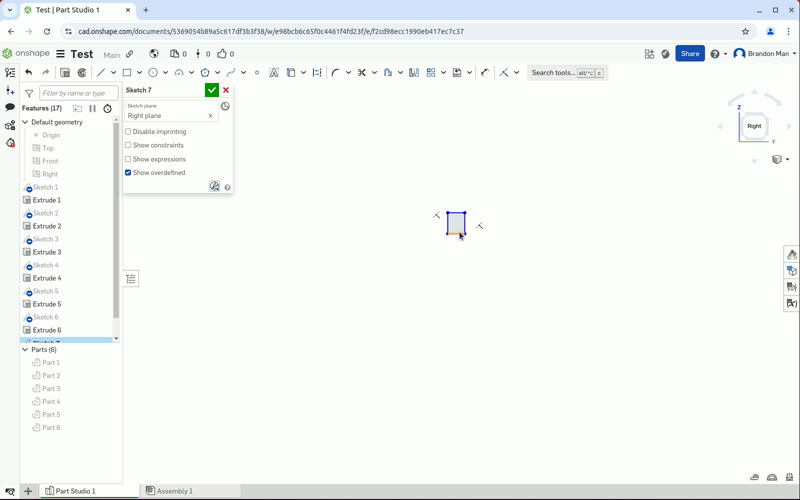
scroll(6)
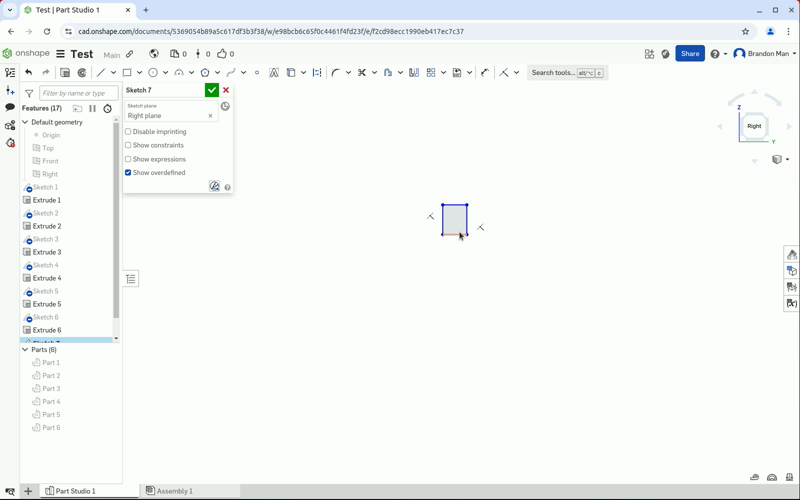
scroll(6)
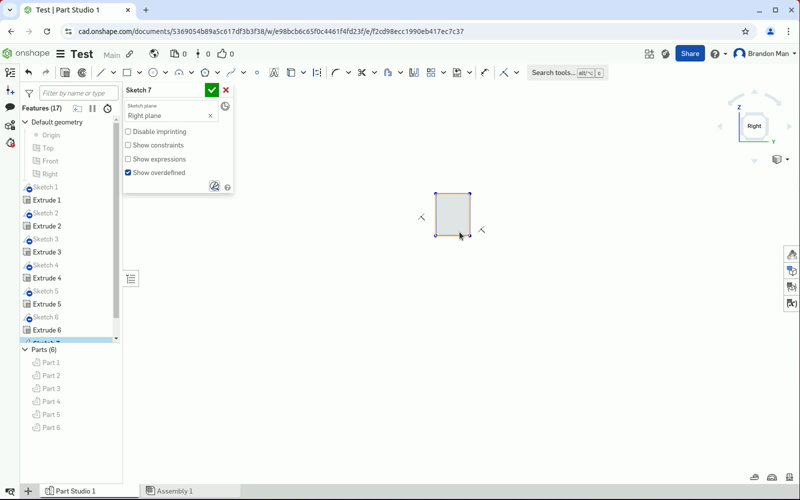
scroll(6)
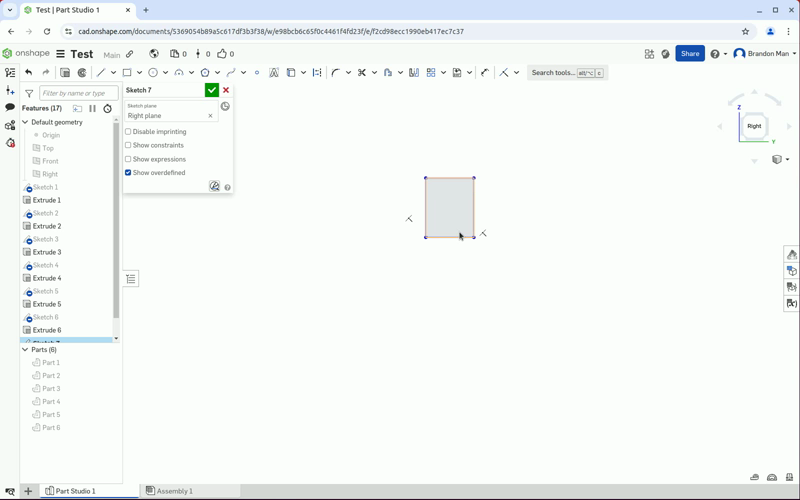
scroll(6)
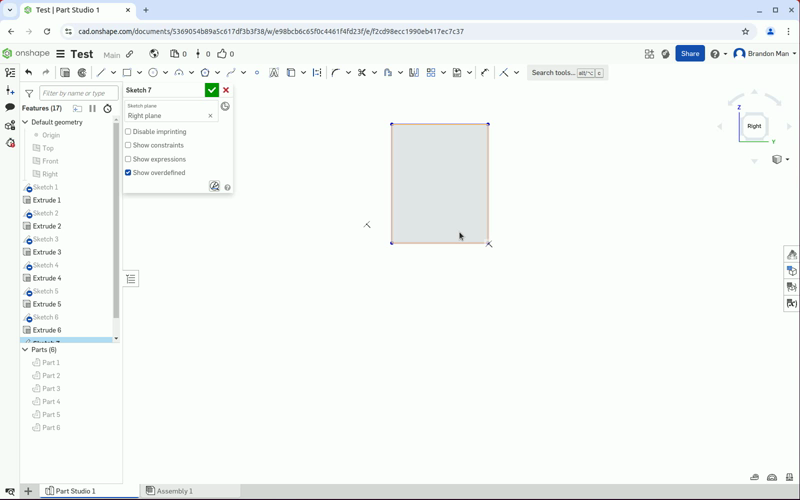
click(459, 231)
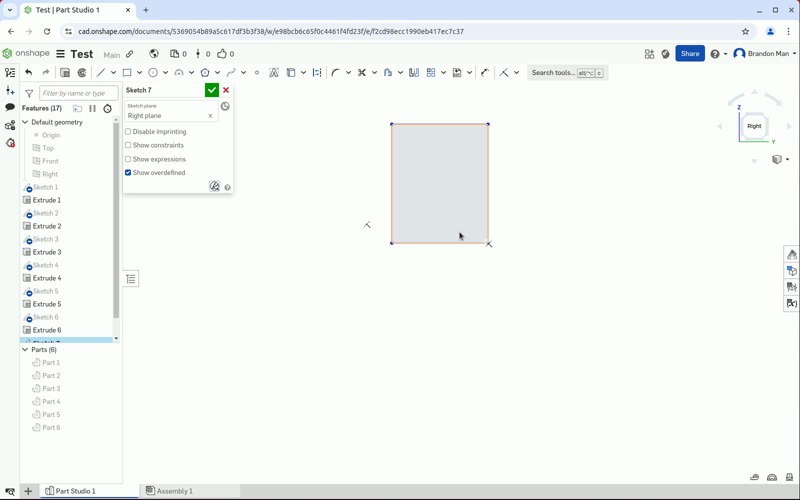
scroll(-6)
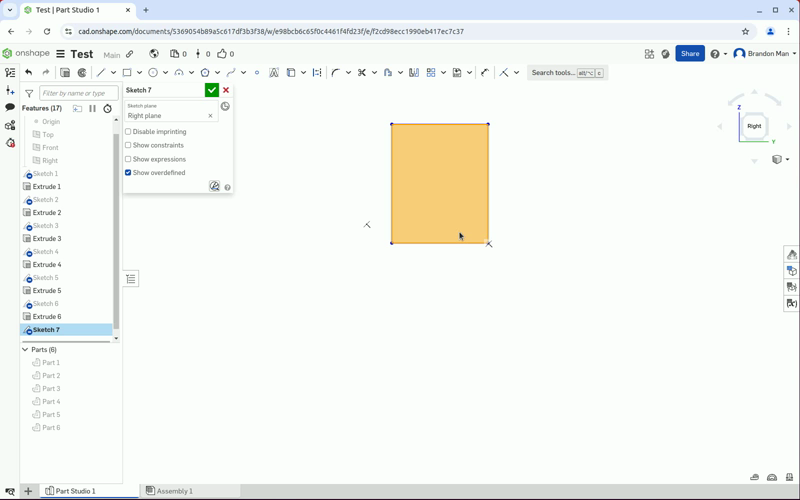
scroll(-6)
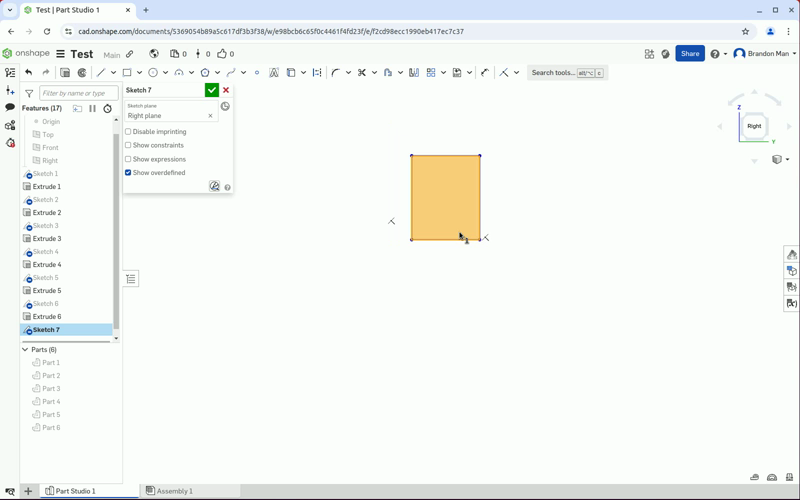
scroll(-6)
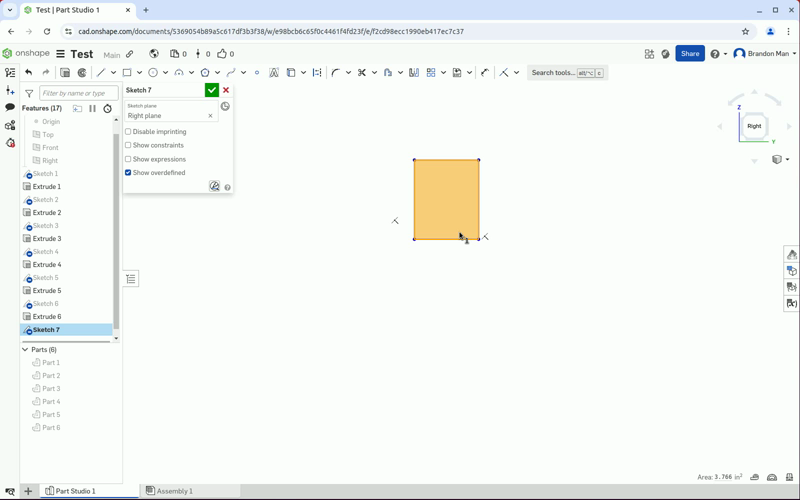
scroll(-6)
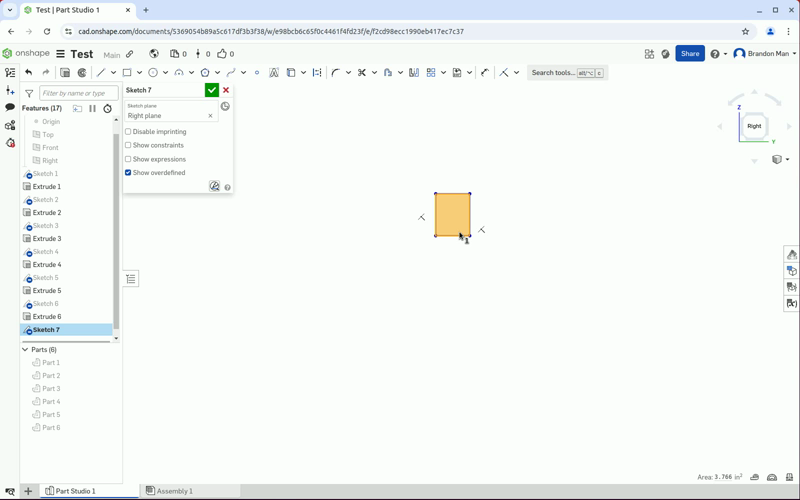
scroll(-6)
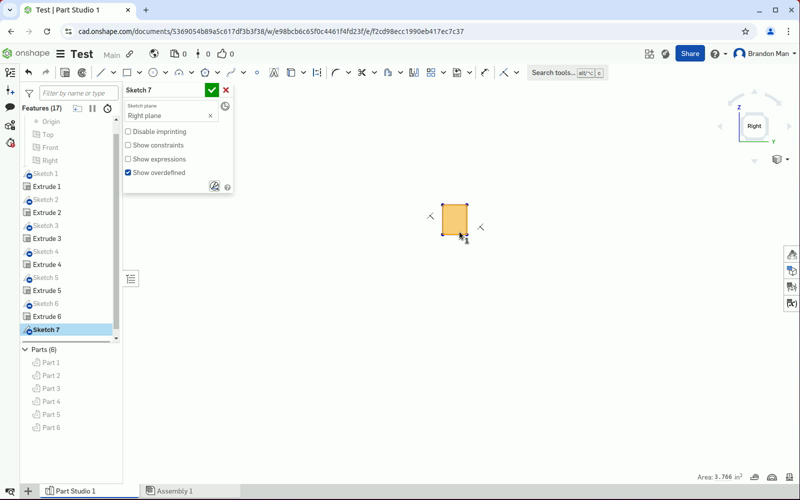
scroll(-6)
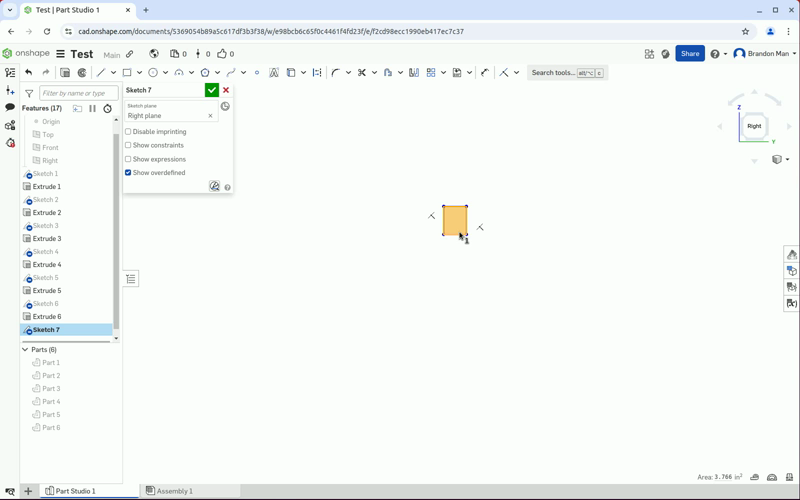
scroll(-6)
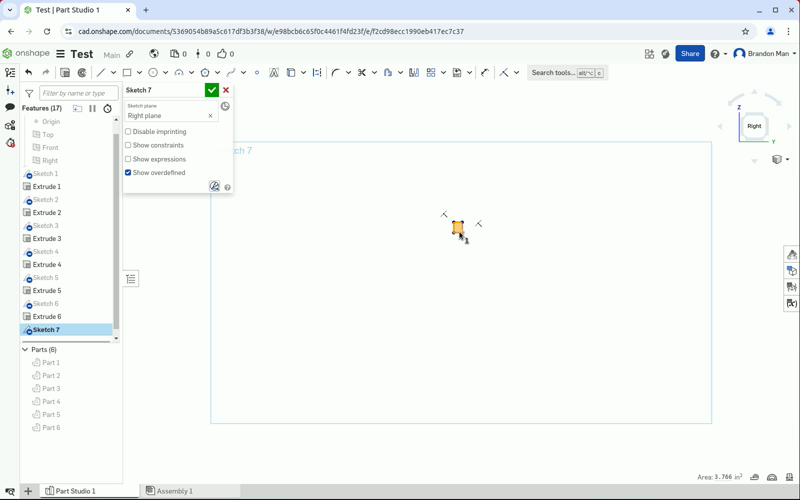
mouse_move(73, 352)
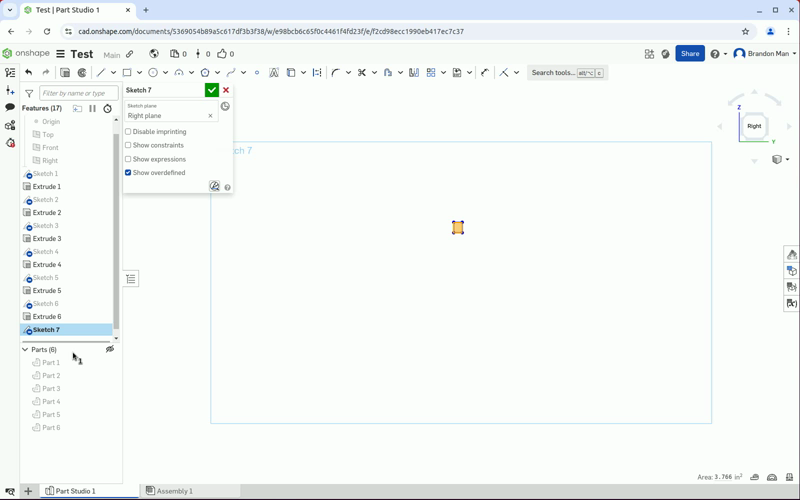
key(shift+y)
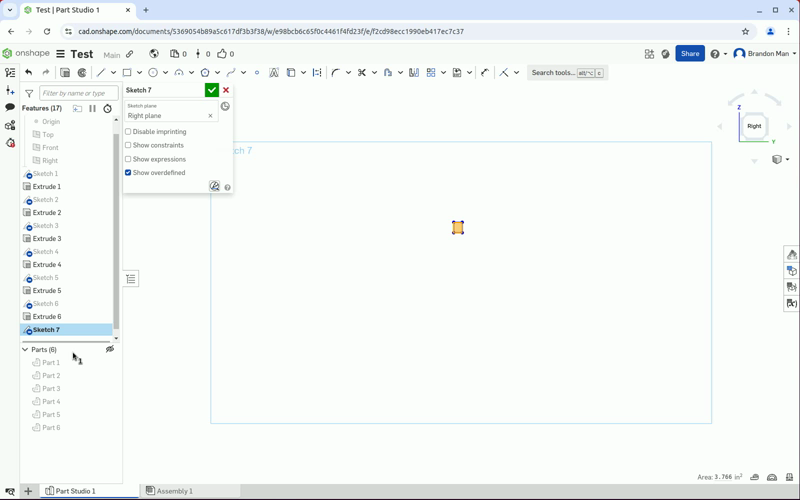
key(shift+e)
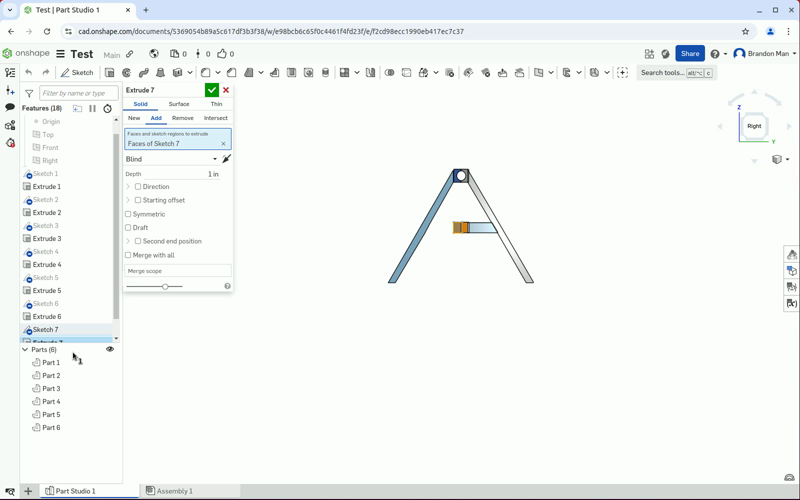
mouse_move(143, 106)
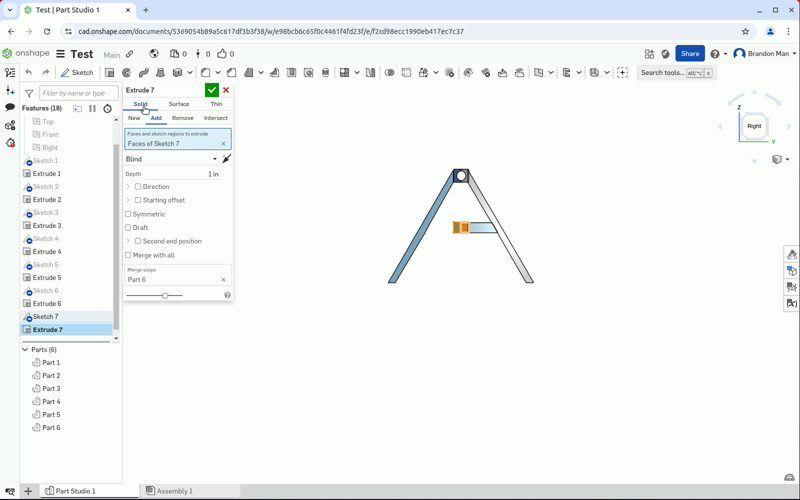
click(143, 106)
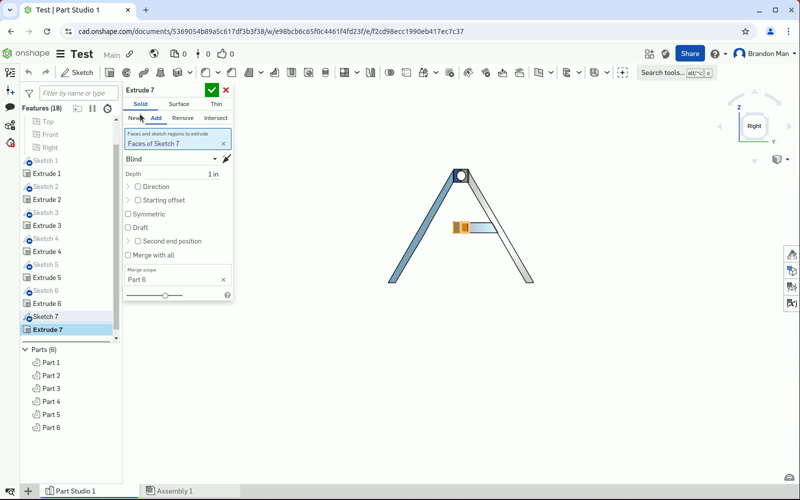
mouse_move(137, 120)
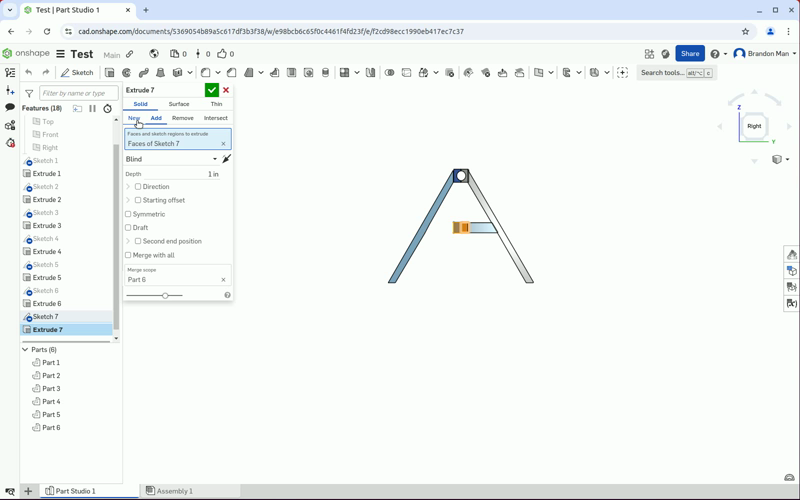
click(137, 120)
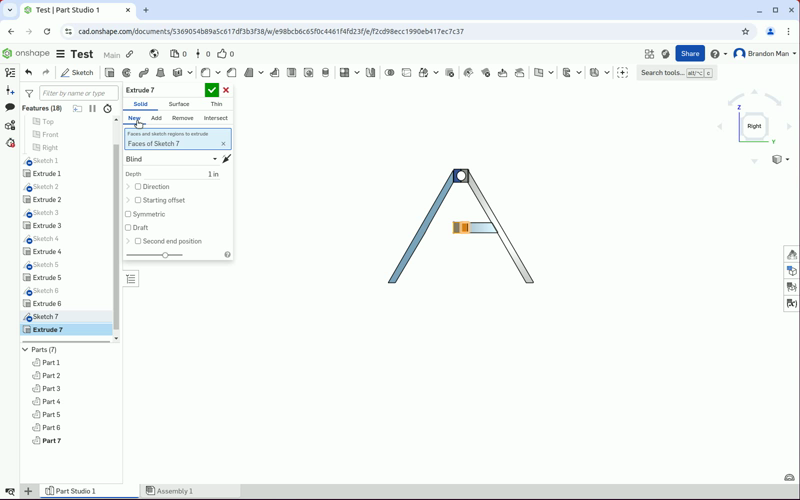
key(tab, 4)
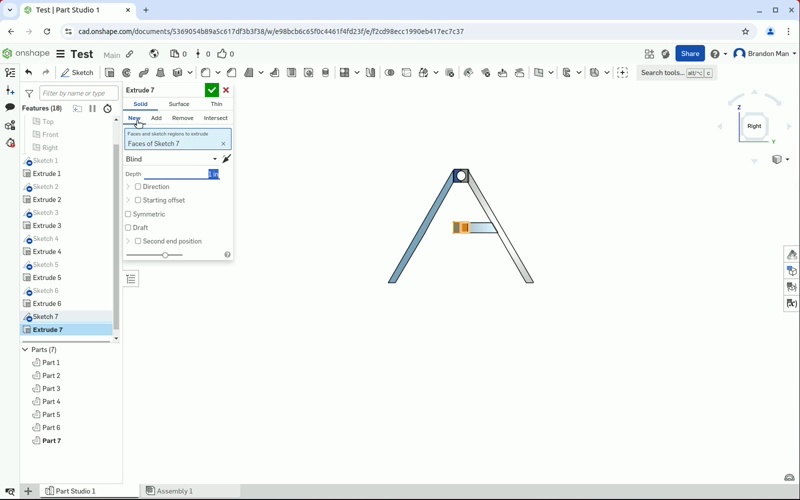
text(2.648)
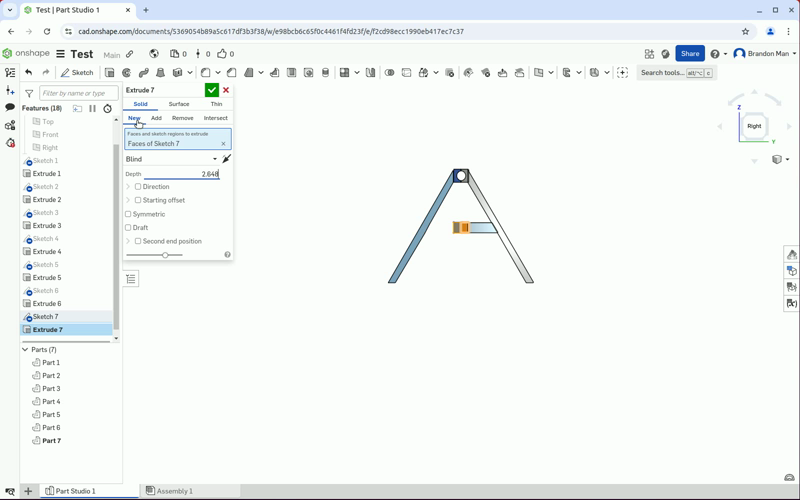
key(enter)
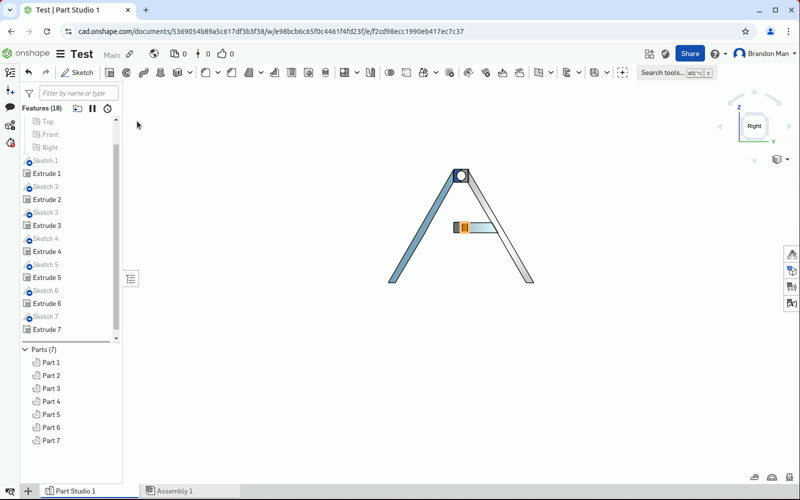
key(shift+h)
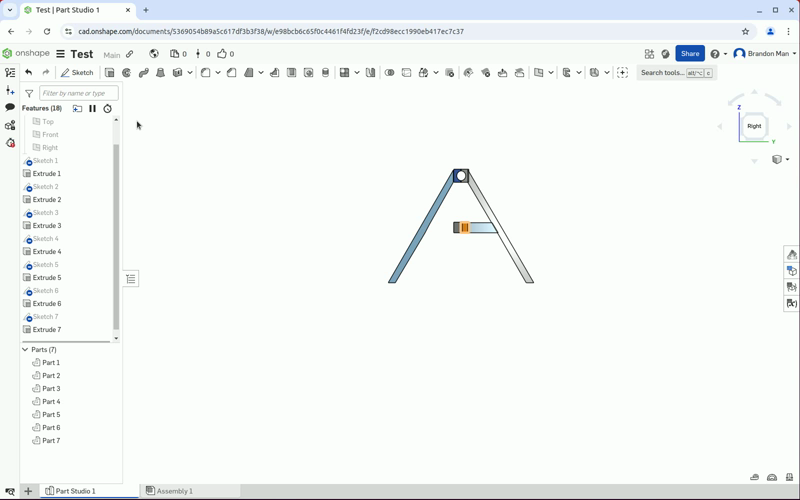
key(shift+h)
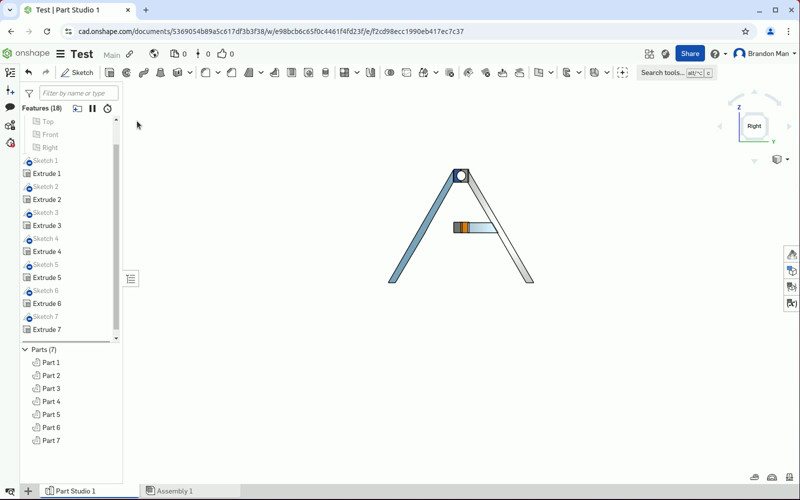
mouse_move(69, 163)
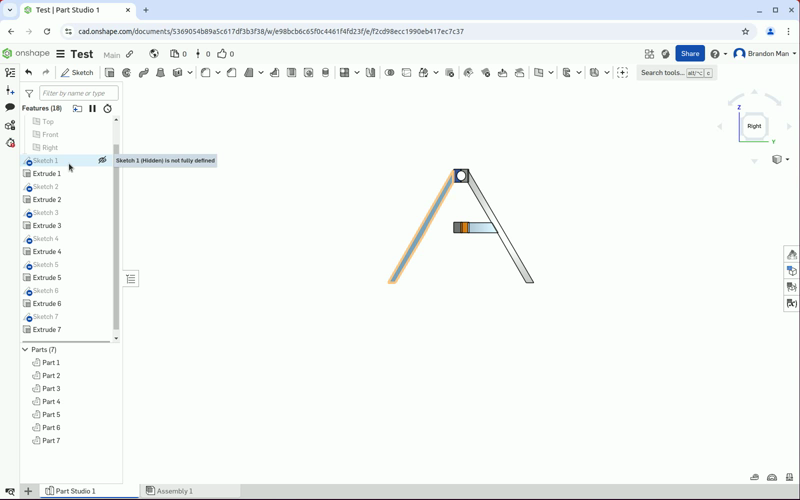
click(69, 163)
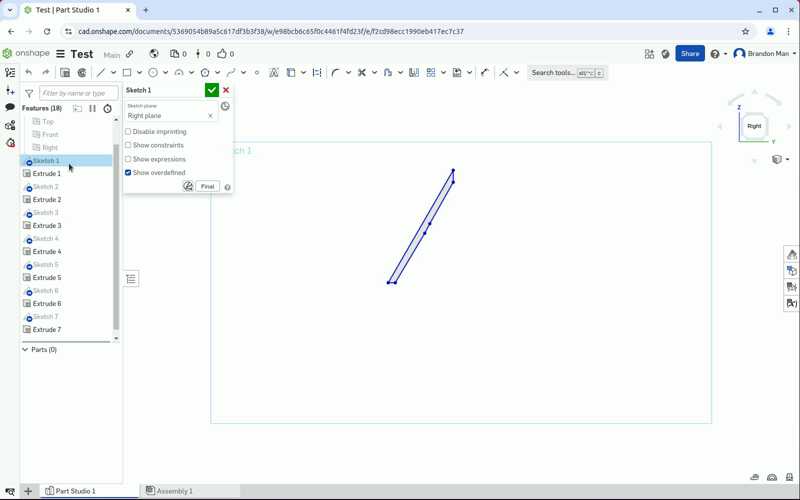
mouse_move(229, 92)
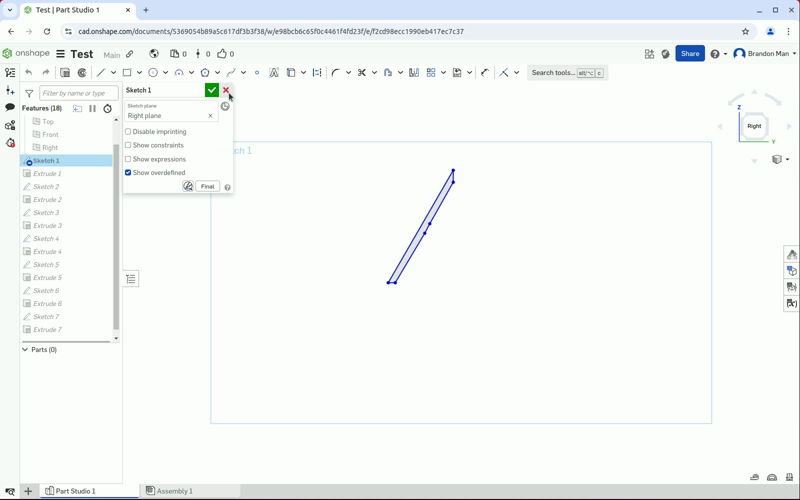
click(229, 92)
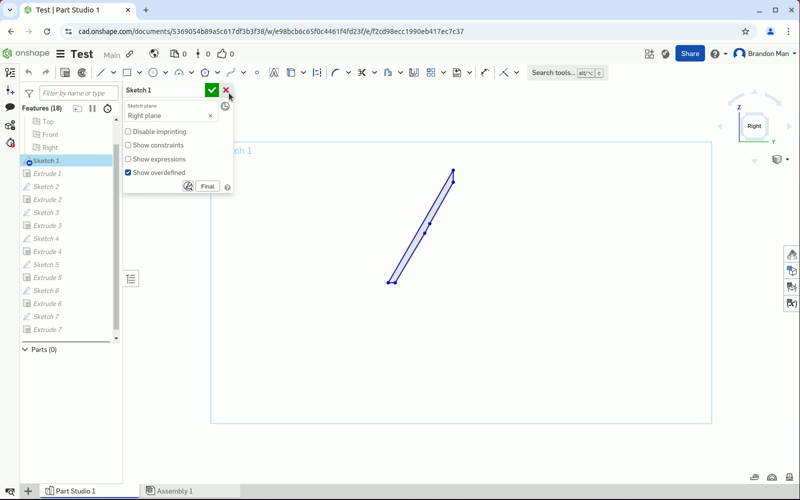
key(shift+s)
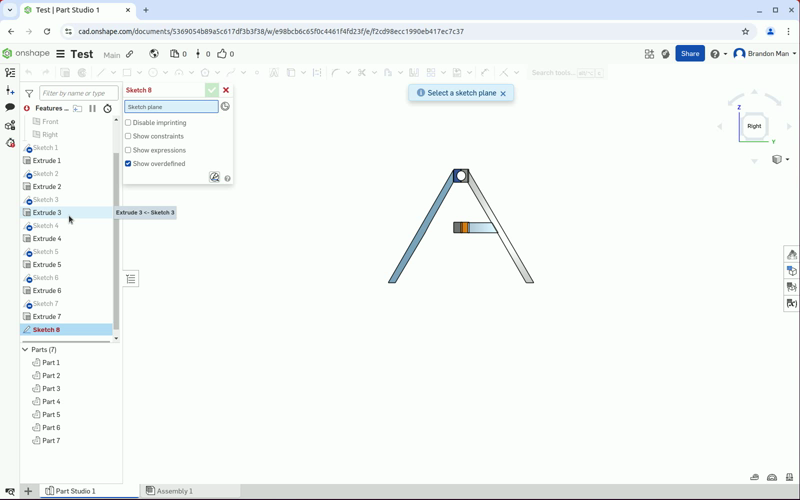
scroll(3)
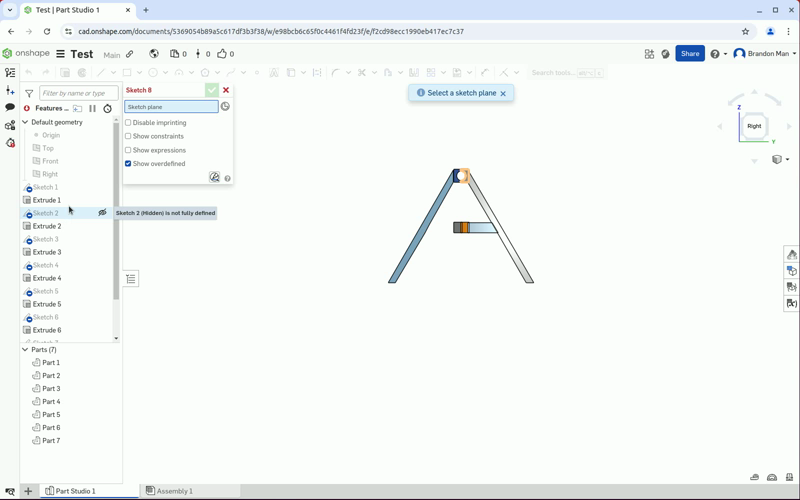
mouse_move(69, 176)
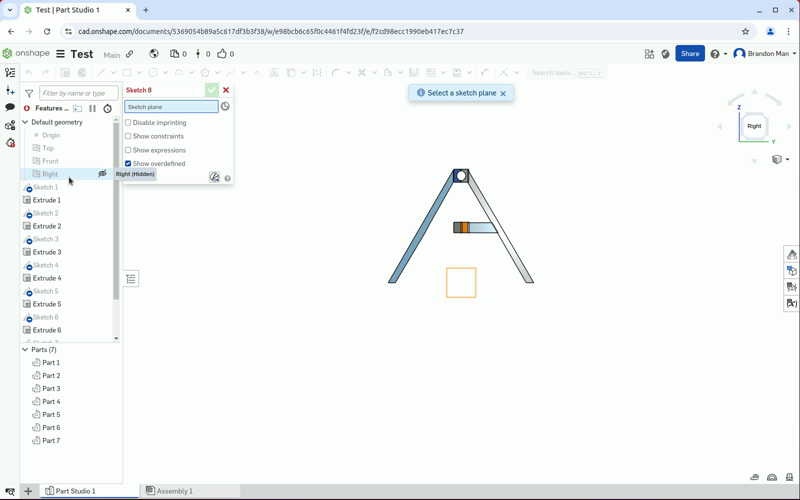
click(69, 176)
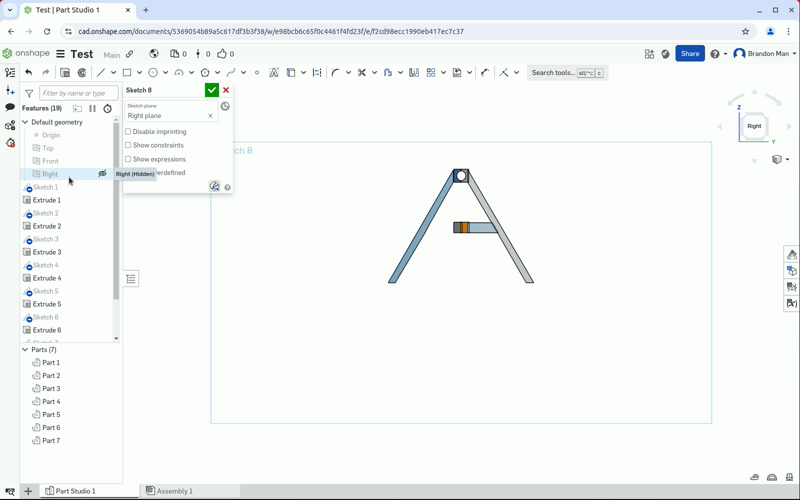
mouse_move(73, 352)
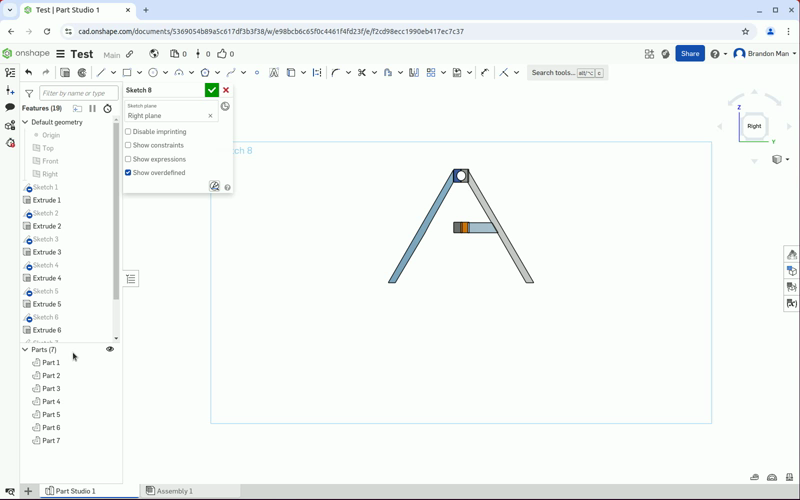
key(y)
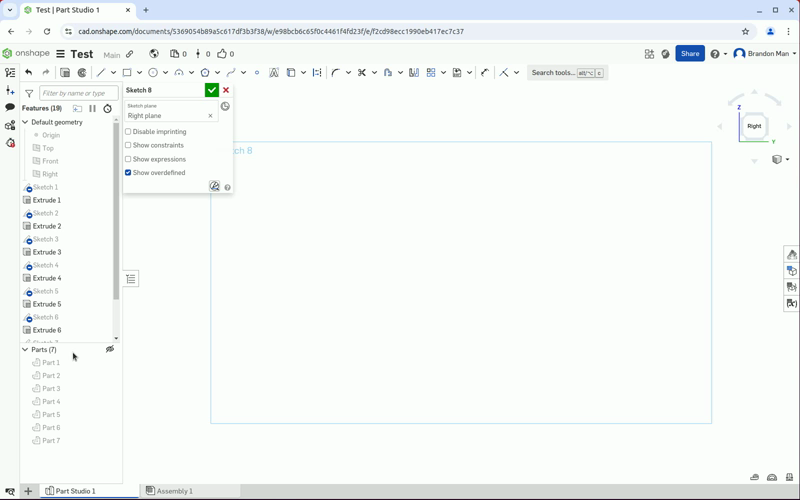
key(l)
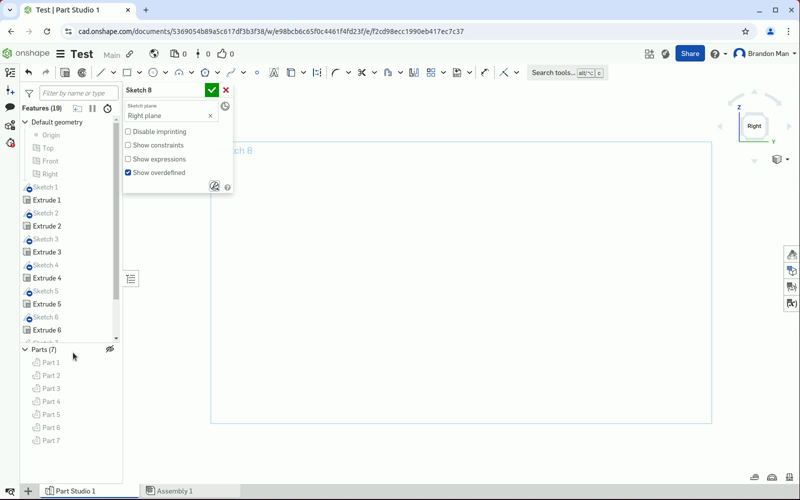
key_down(shift)
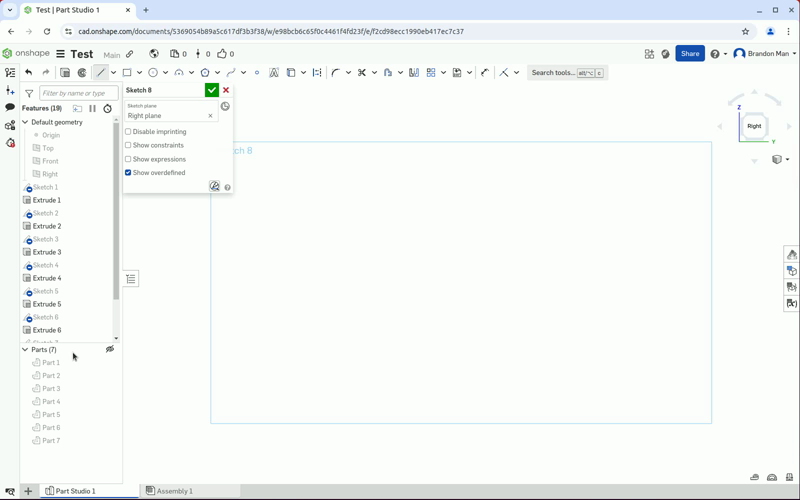
mouse_move(424, 232)
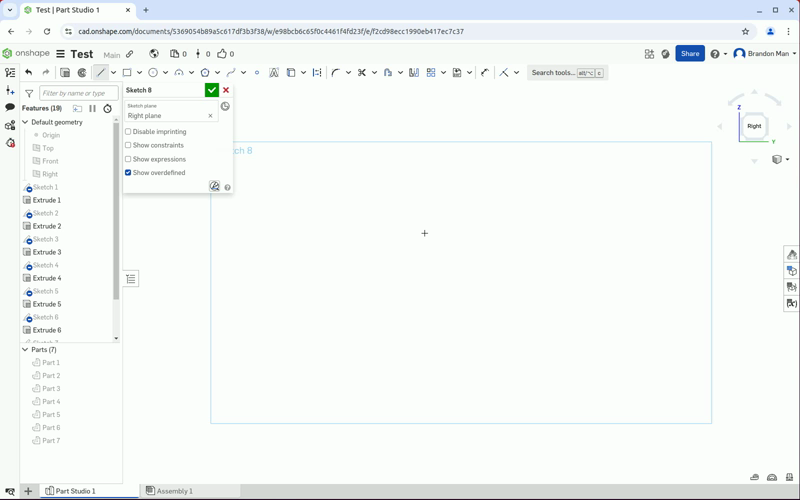
click(424, 232)
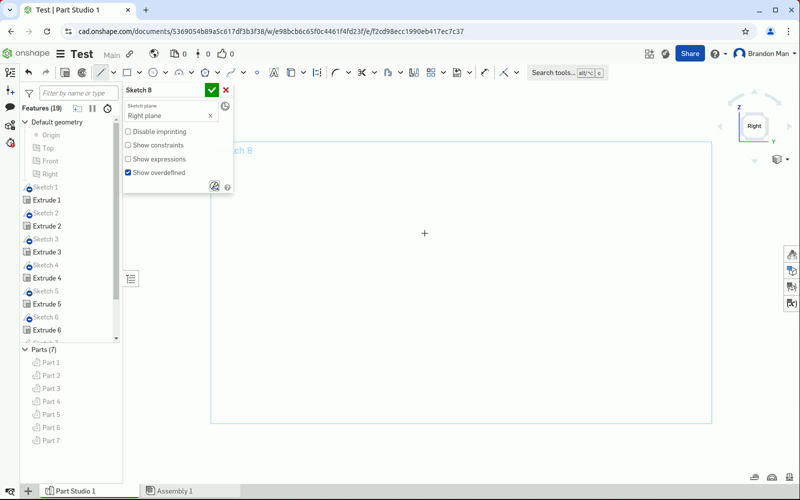
key_up(shift)
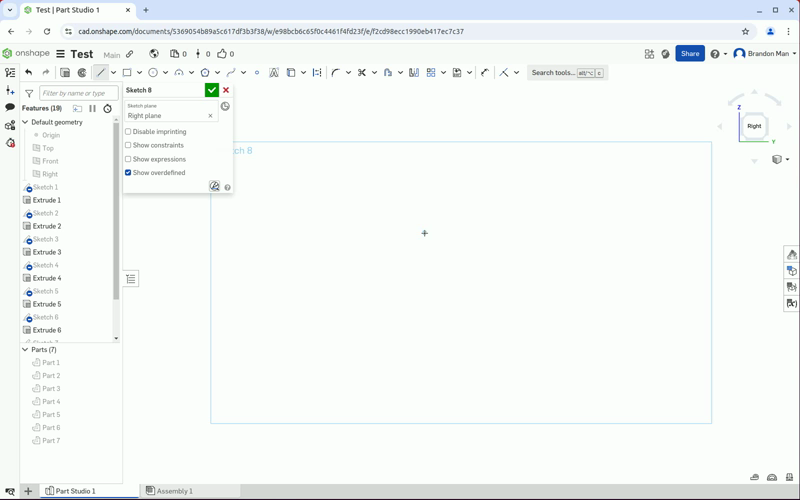
key_down(shift)
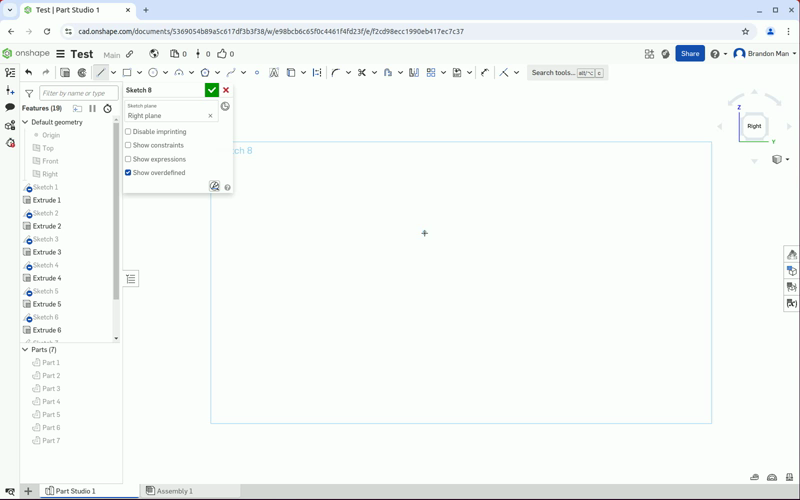
mouse_move(454, 232)
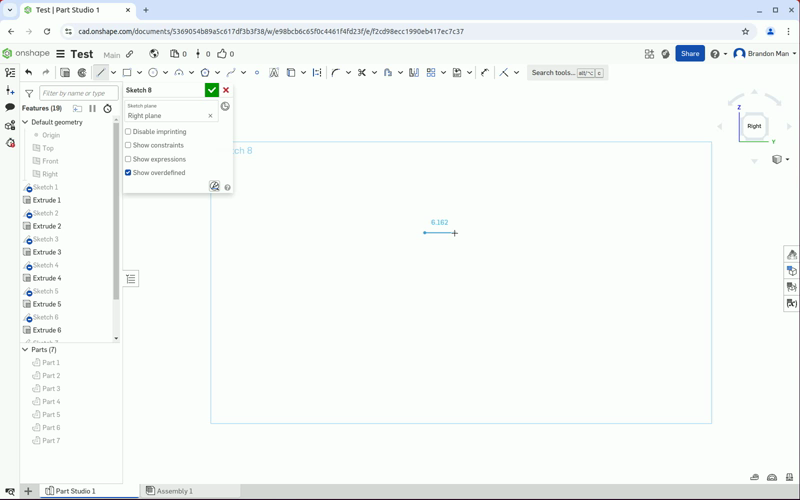
mouse_move(454, 232)
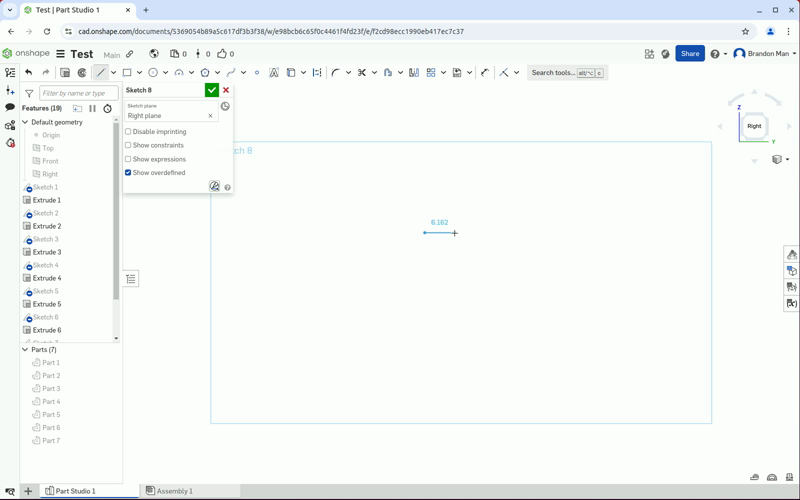
click(454, 232)
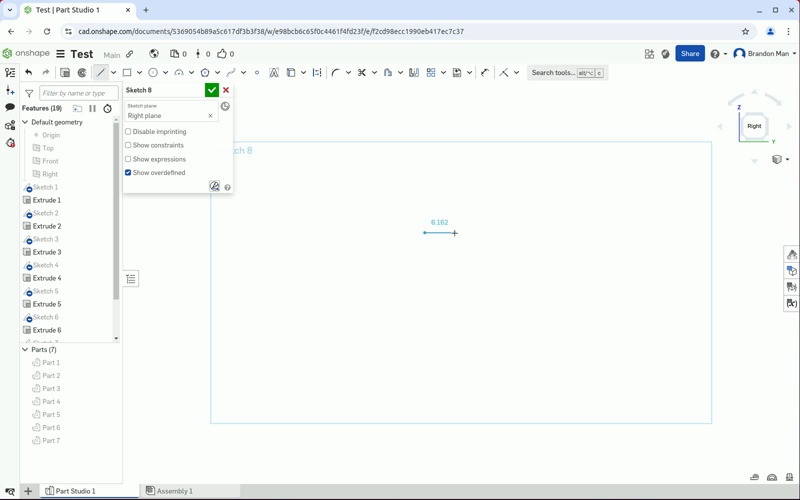
key_up(shift)
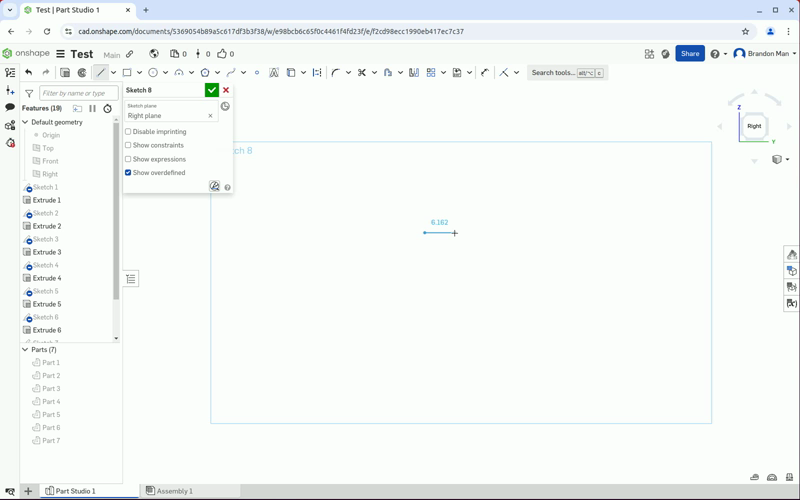
key_down(shift)
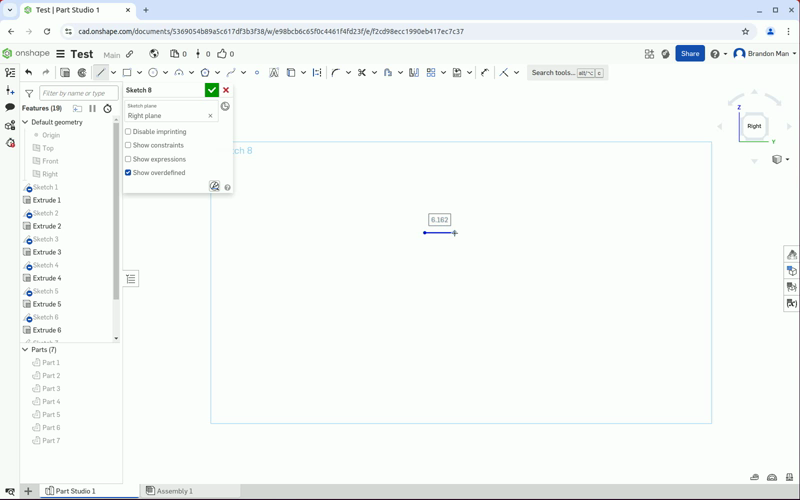
mouse_move(484, 232)
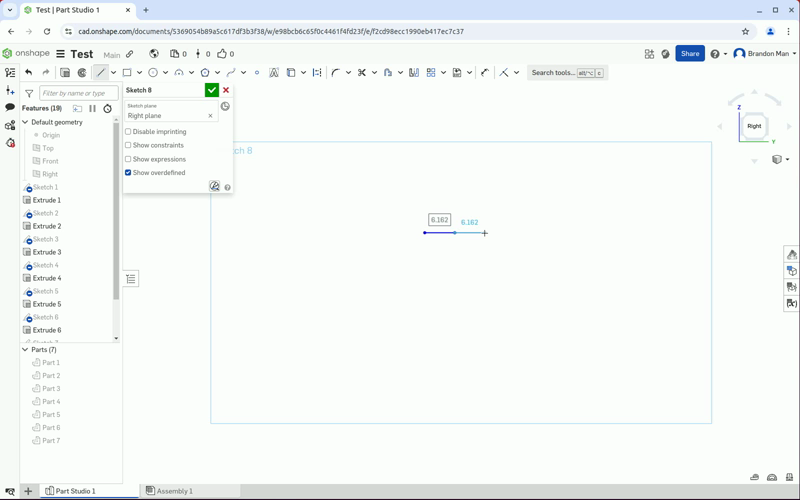
mouse_move(454, 222)
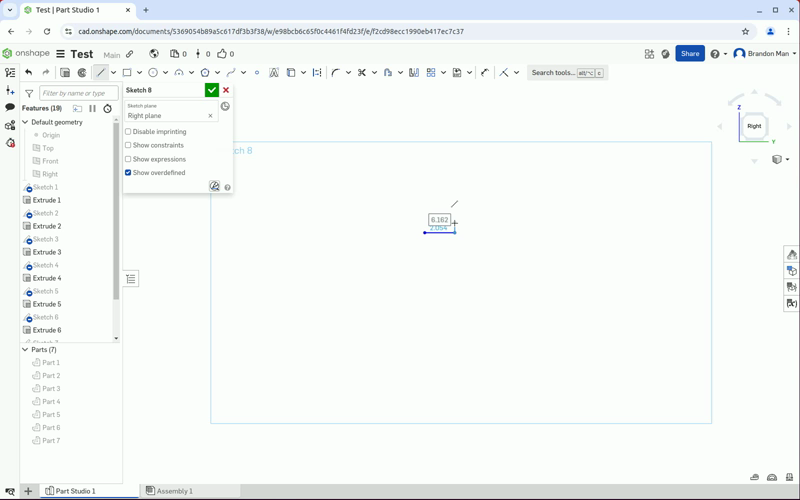
click(454, 222)
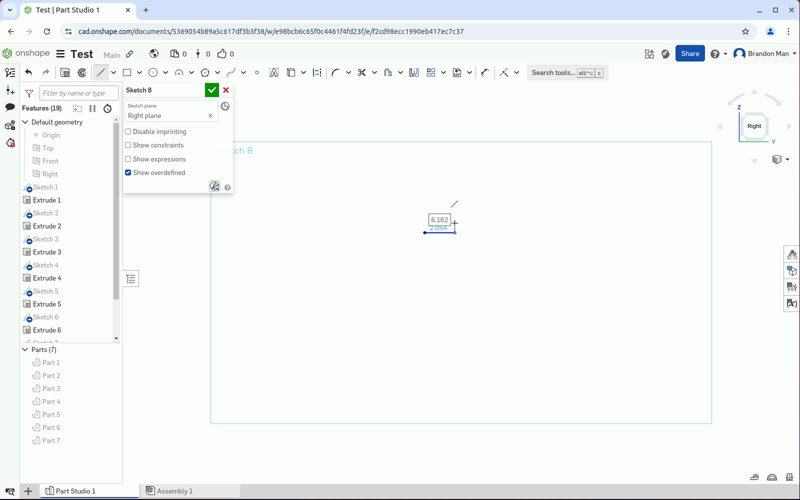
key_up(shift)
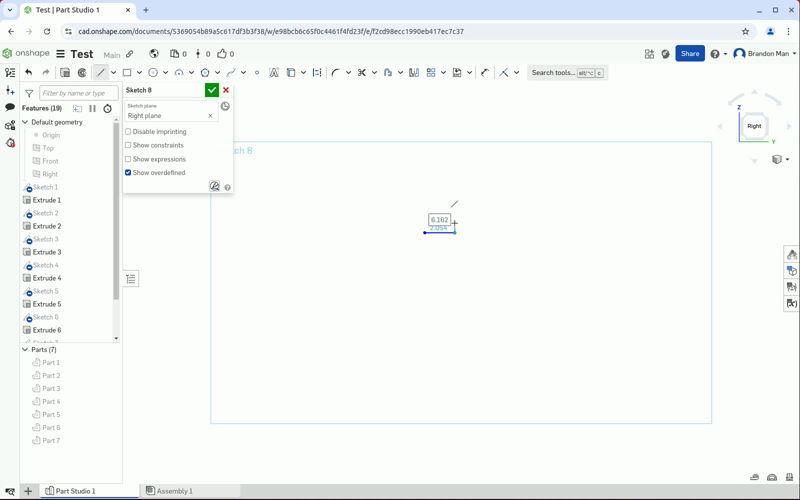
key_down(shift)
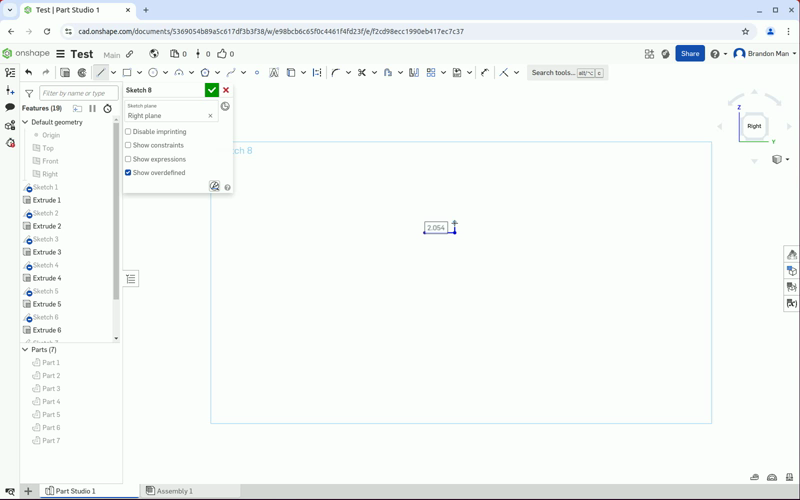
mouse_move(484, 222)
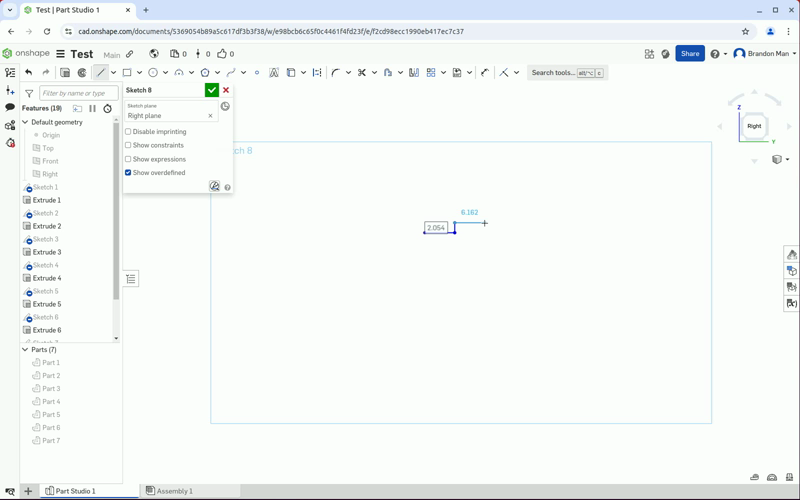
mouse_move(430, 222)
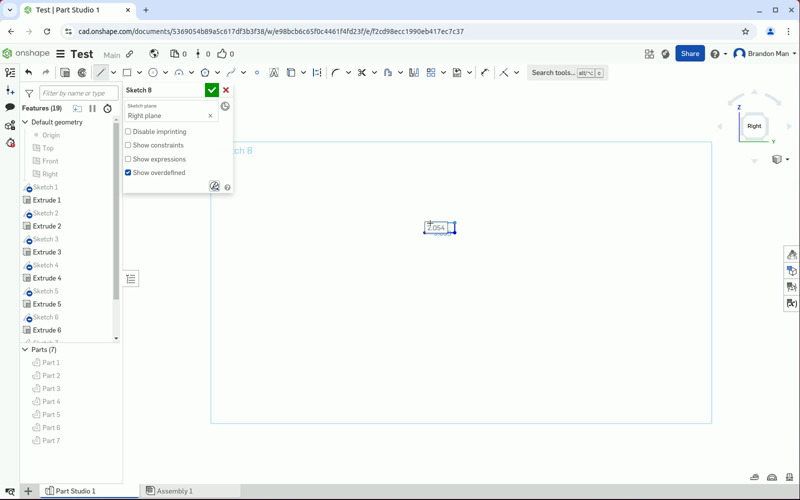
click(430, 222)
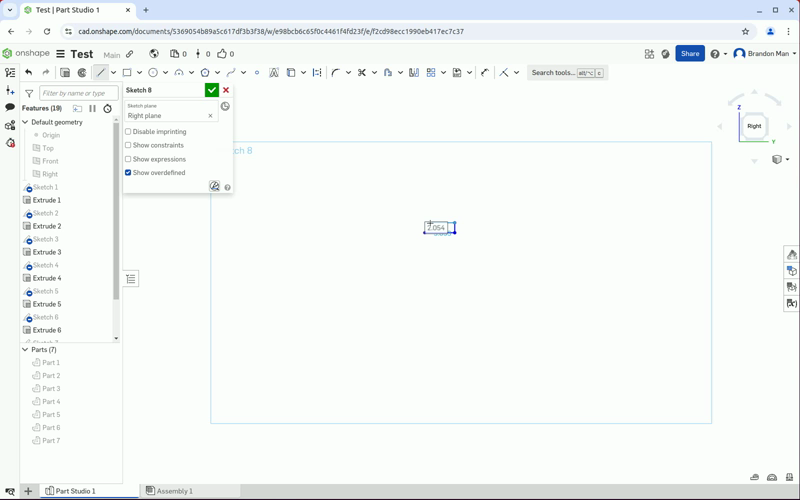
key_up(shift)
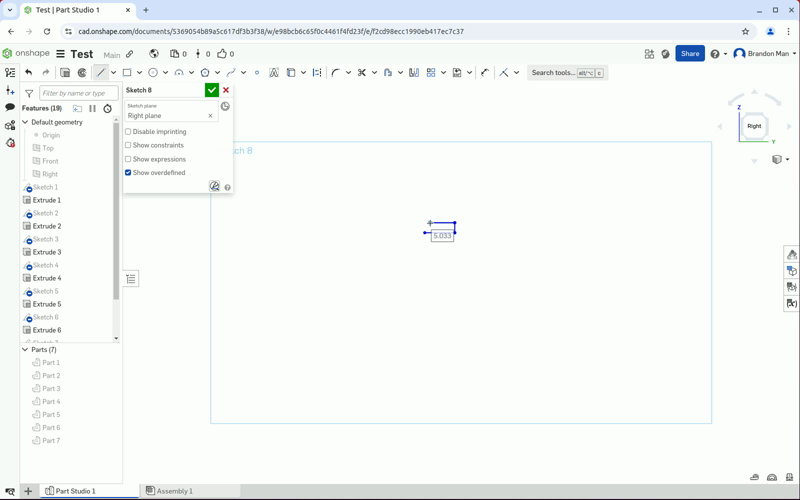
mouse_move(460, 222)
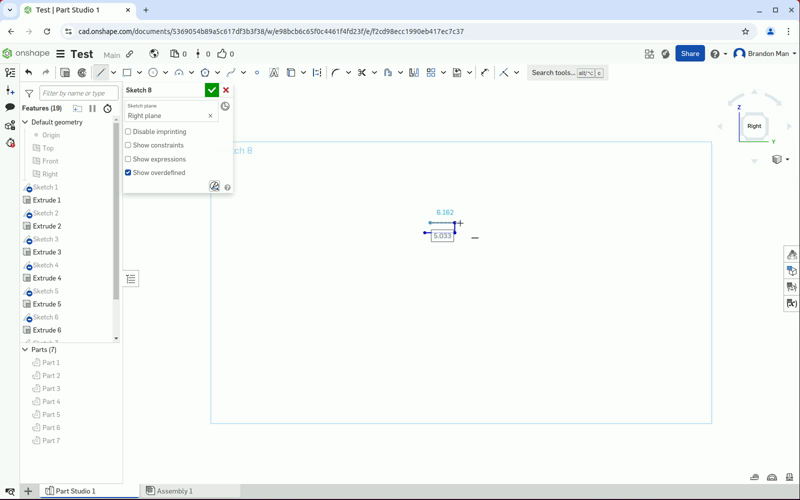
key_down(shift)
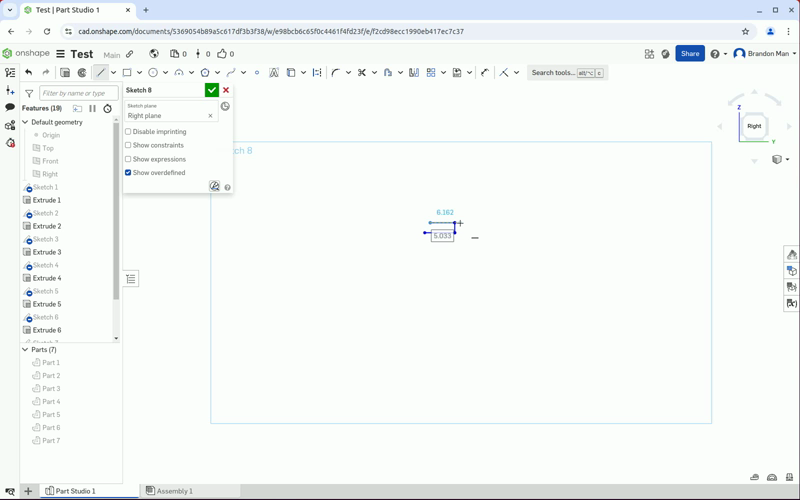
mouse_move(424, 232)
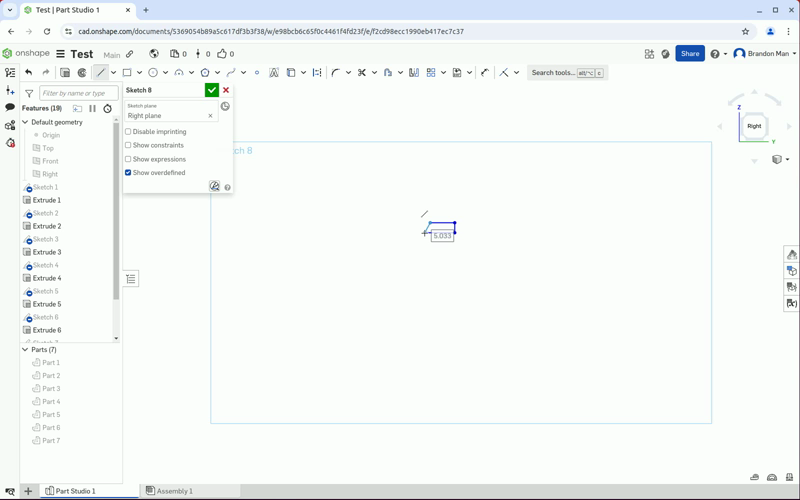
key_up(shift)
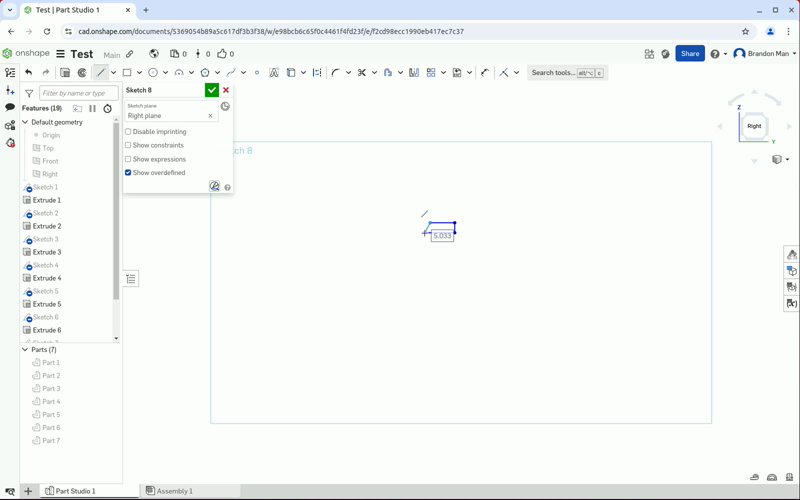
click(424, 232)
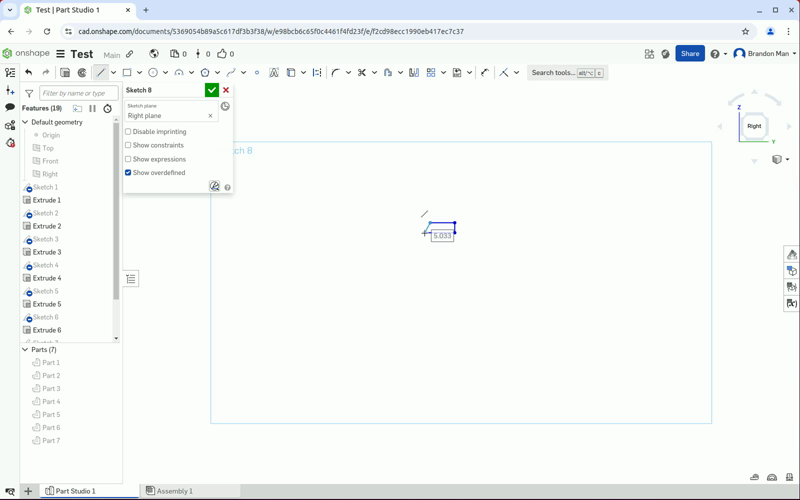
key(esc)
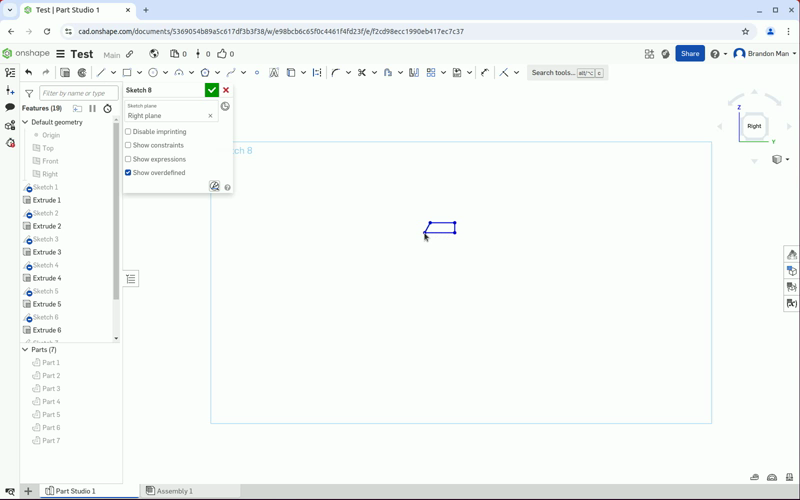
mouse_move(439, 229)
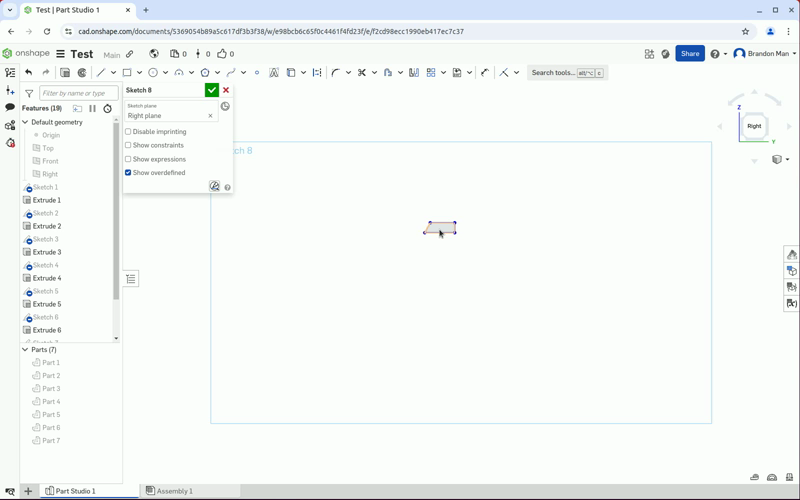
scroll(6)
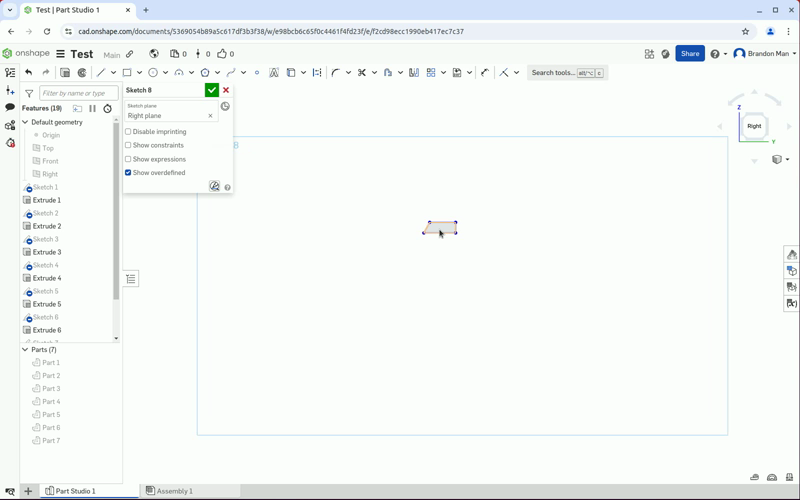
scroll(6)
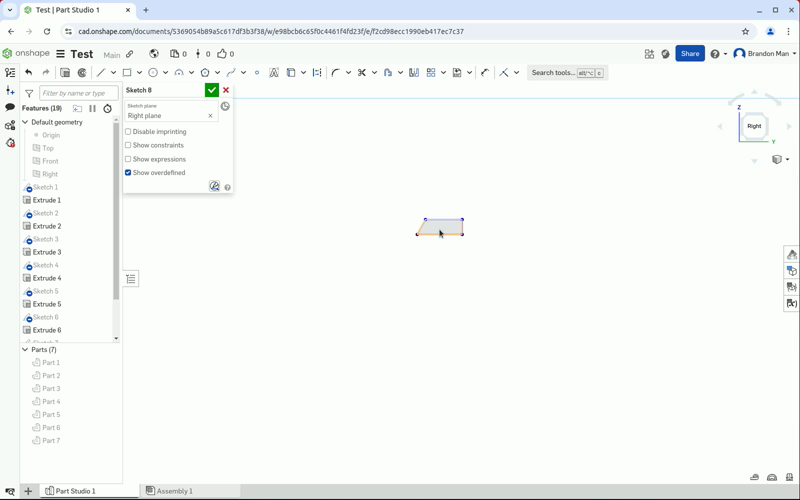
scroll(6)
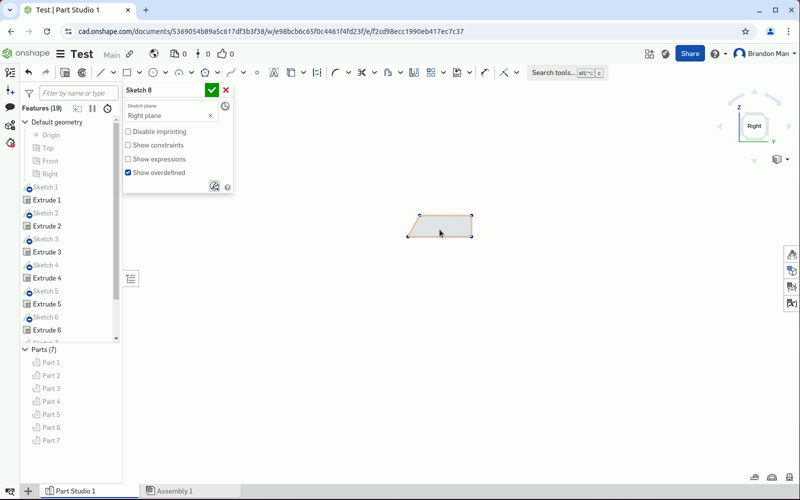
scroll(6)
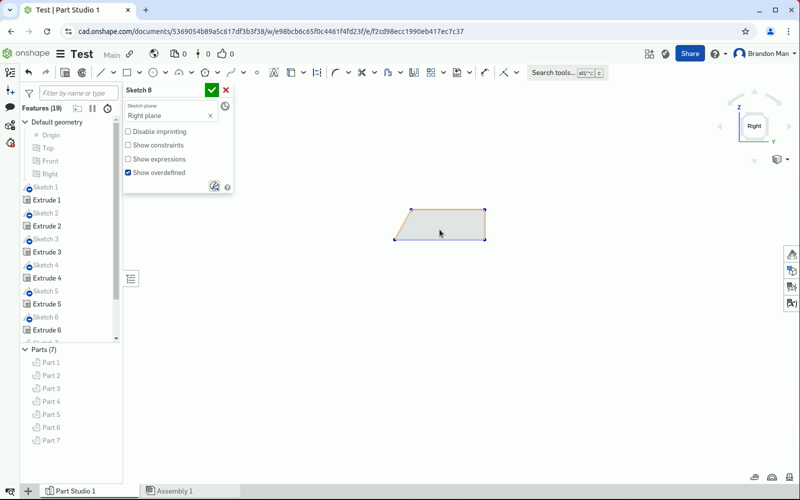
scroll(6)
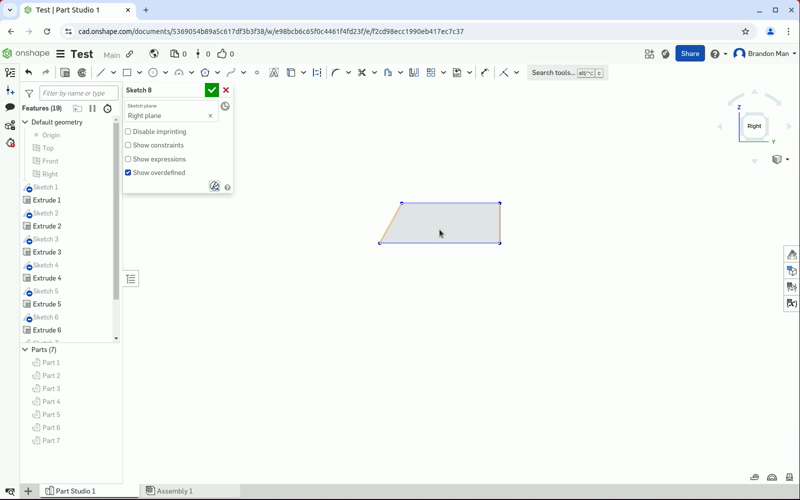
scroll(6)
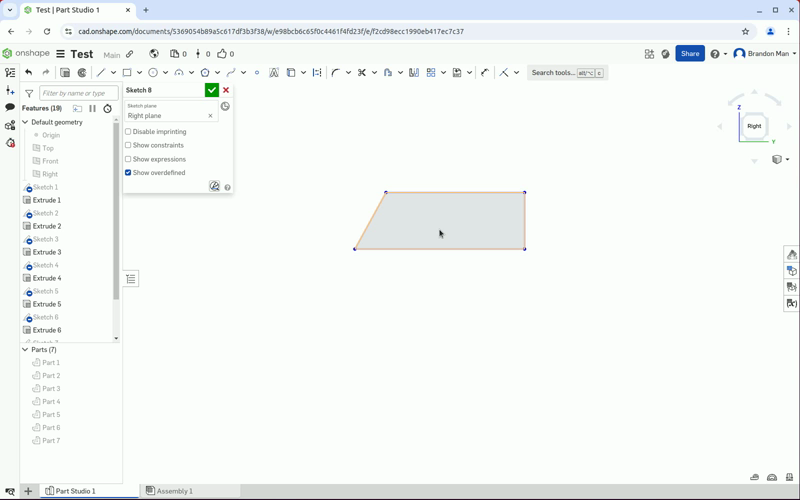
scroll(6)
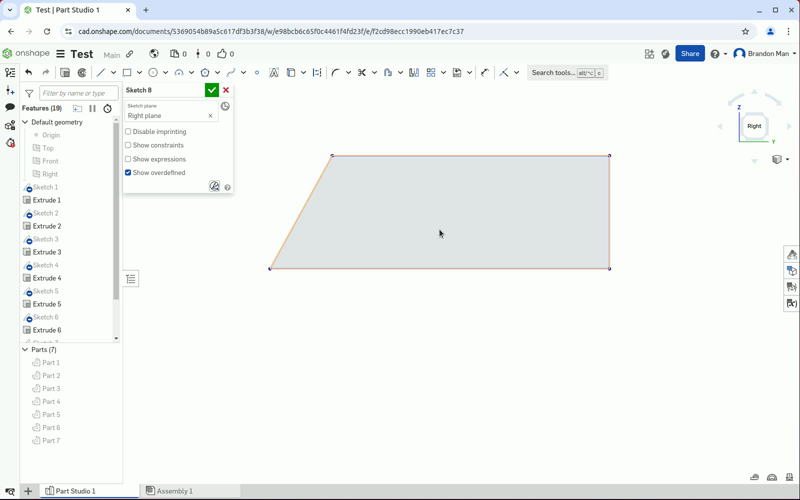
click(439, 229)
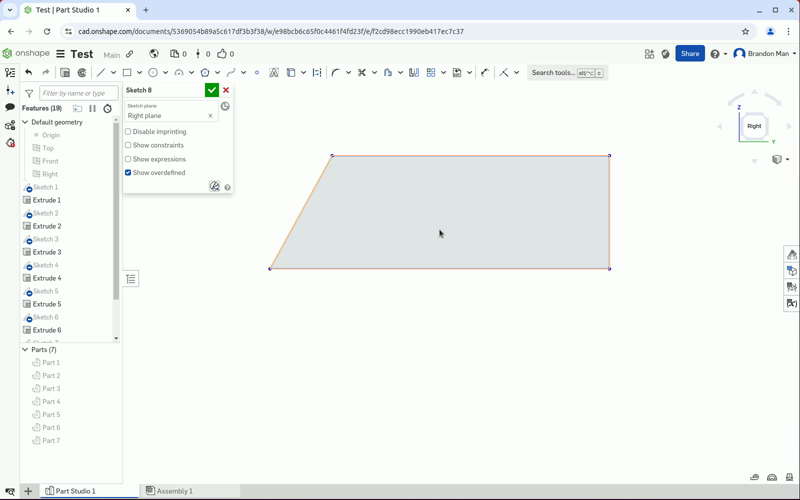
scroll(-6)
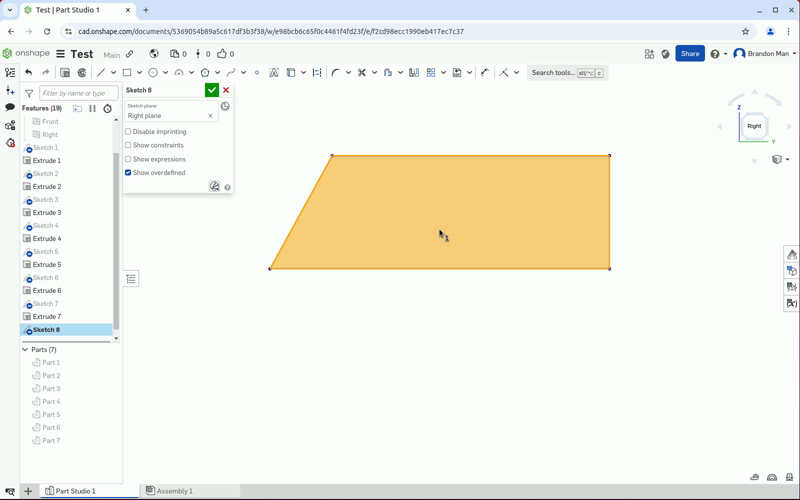
scroll(-6)
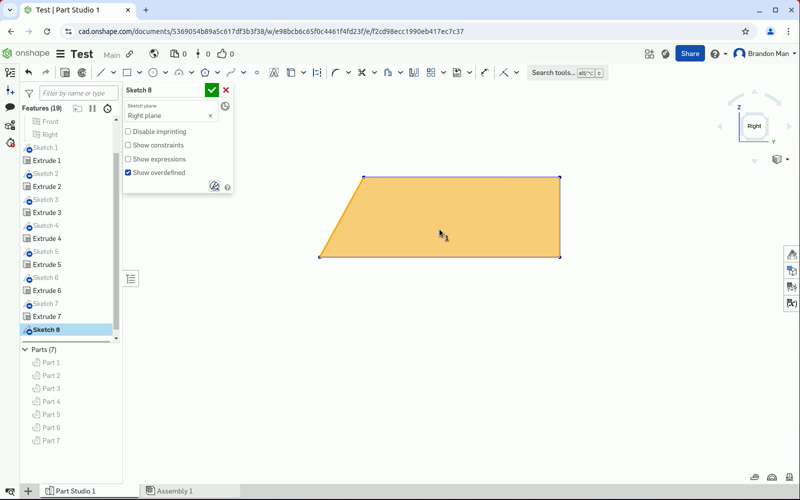
scroll(-6)
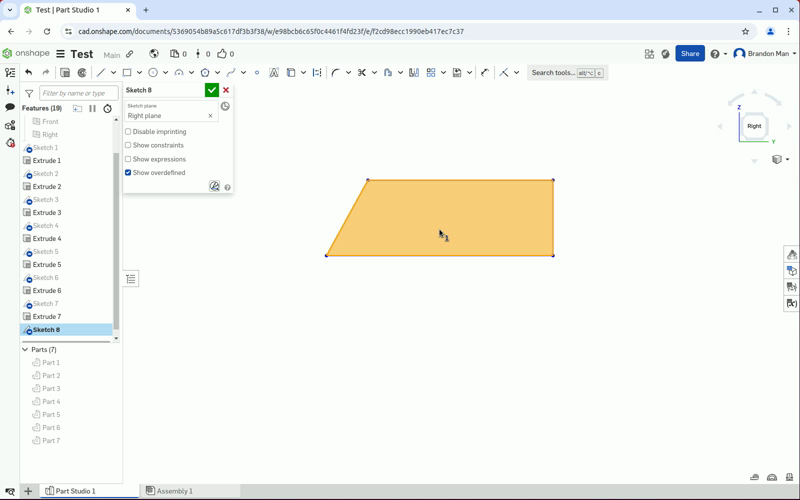
scroll(-6)
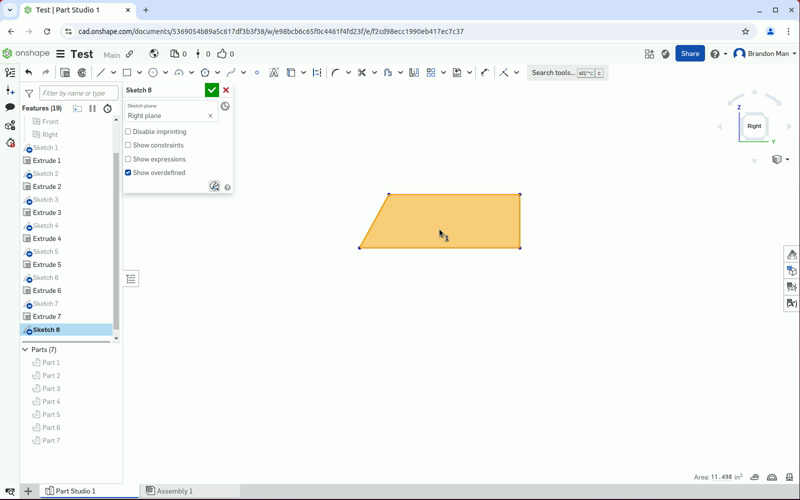
scroll(-6)
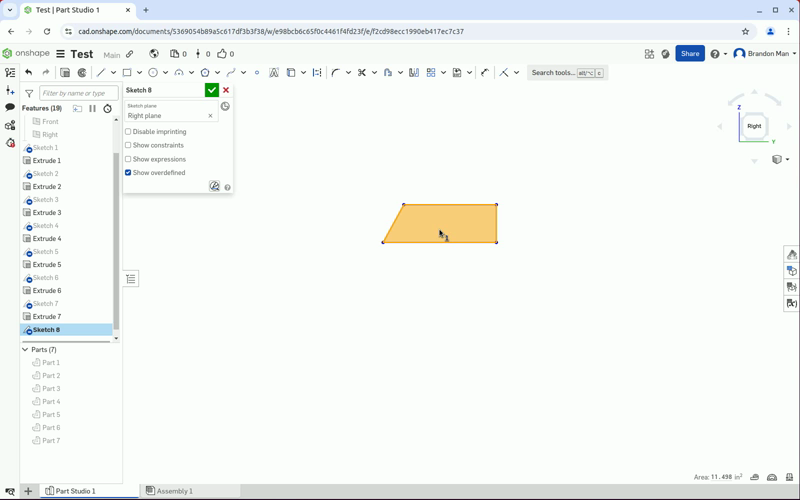
scroll(-6)
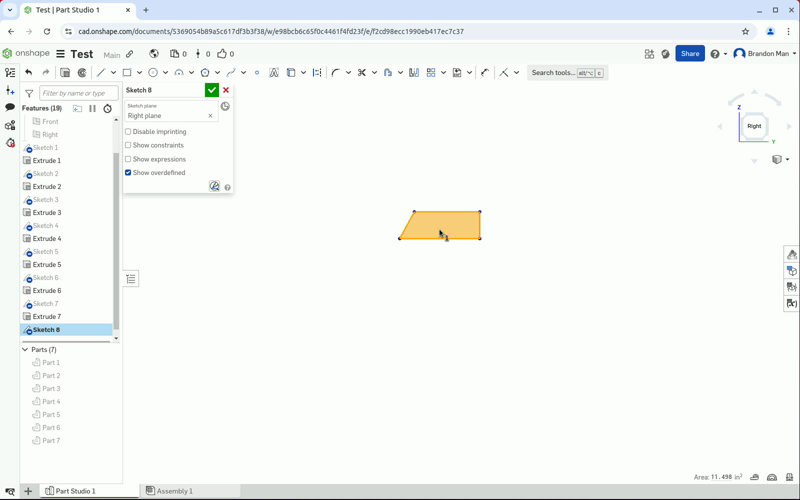
scroll(-6)
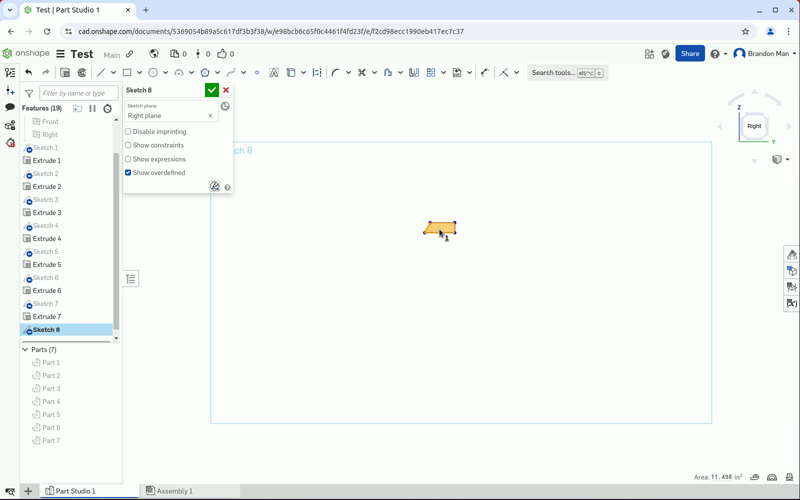
mouse_move(73, 352)
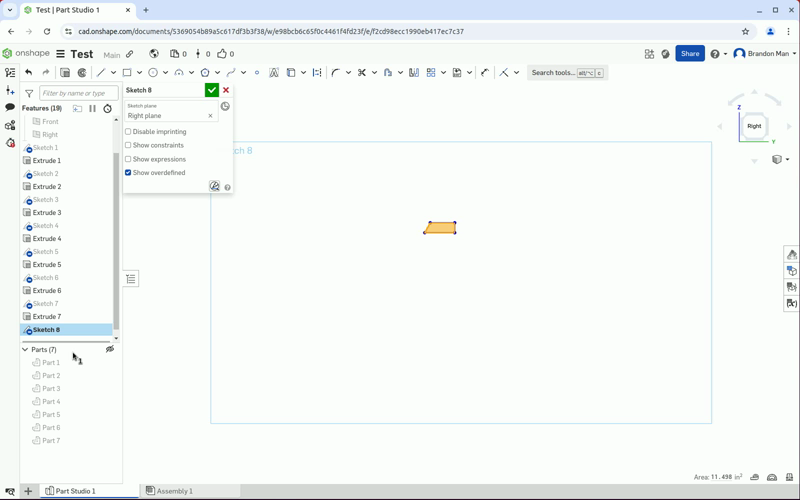
key(shift+y)
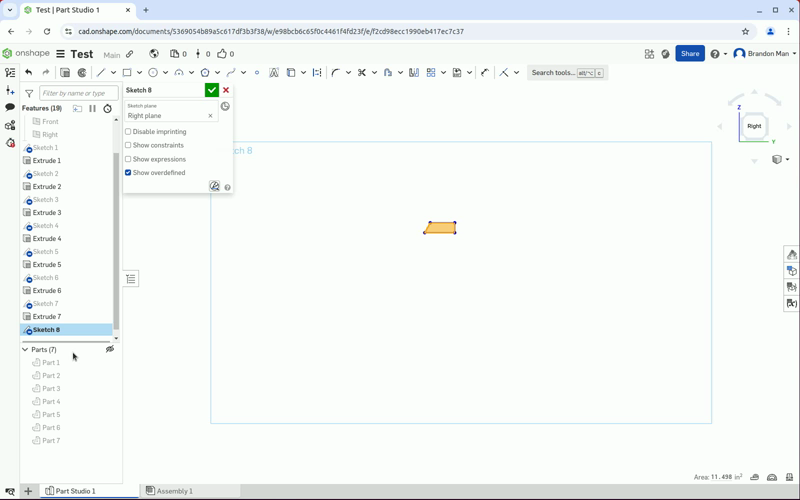
key(shift+e)
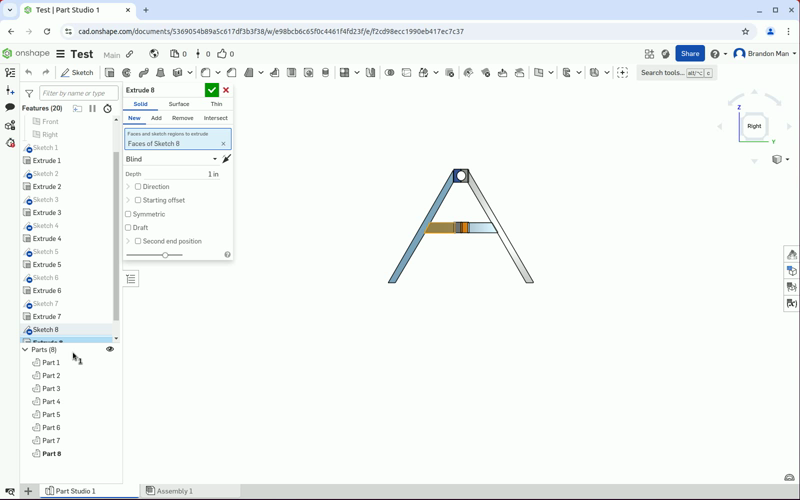
mouse_move(143, 106)
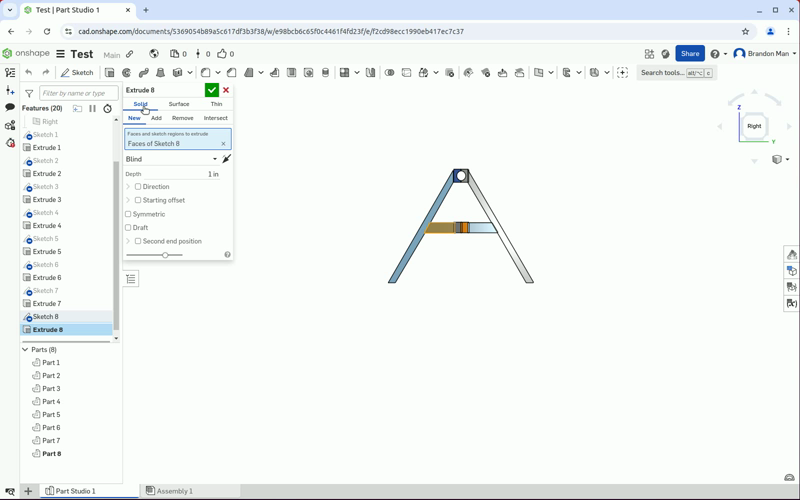
click(143, 106)
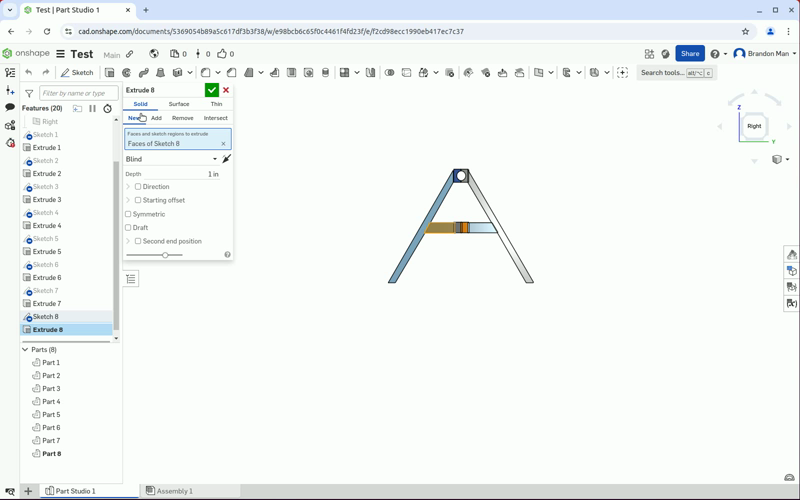
mouse_move(137, 120)
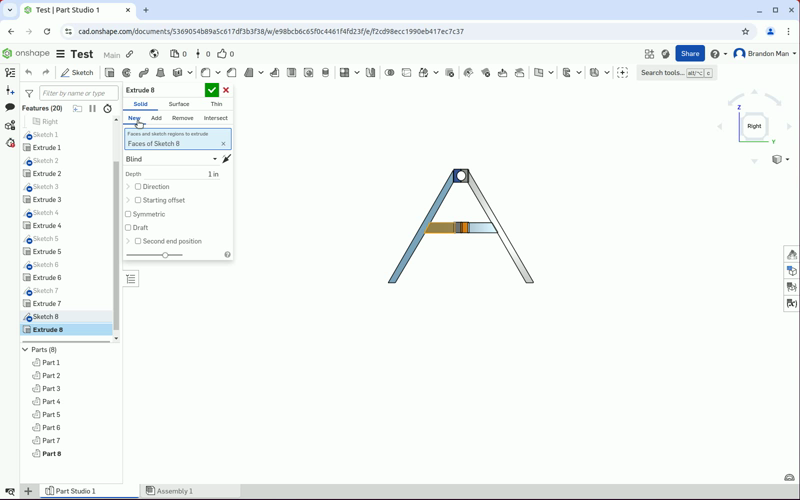
click(137, 120)
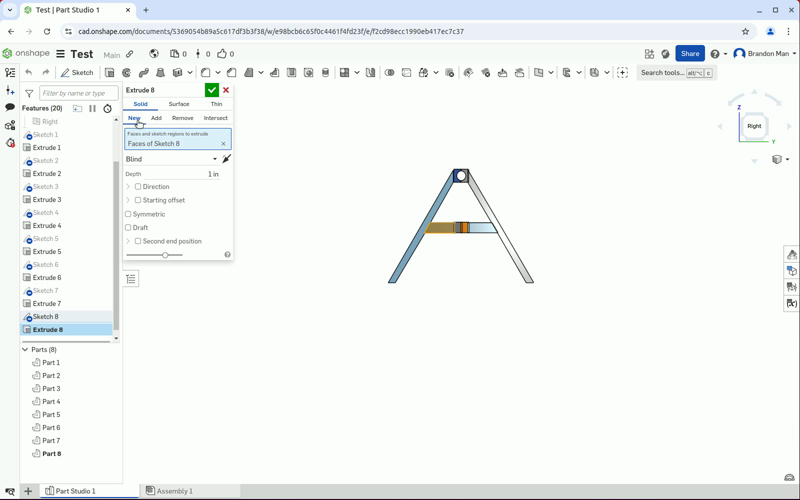
key(tab, 4)
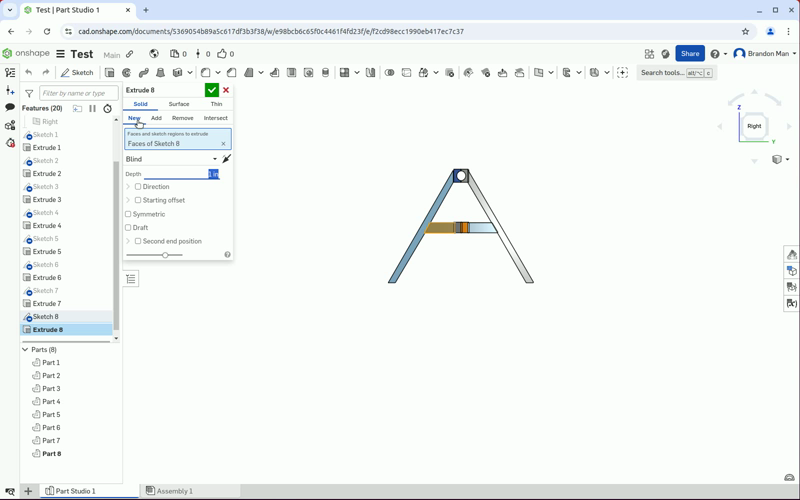
text(2.648)
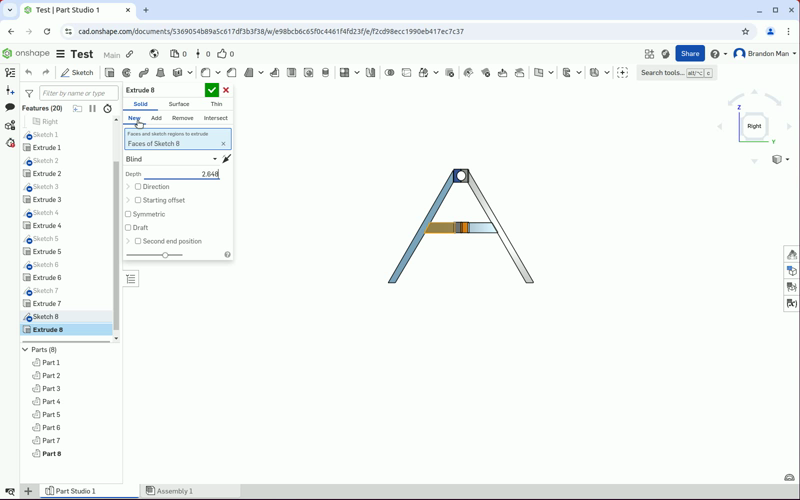
key(enter)
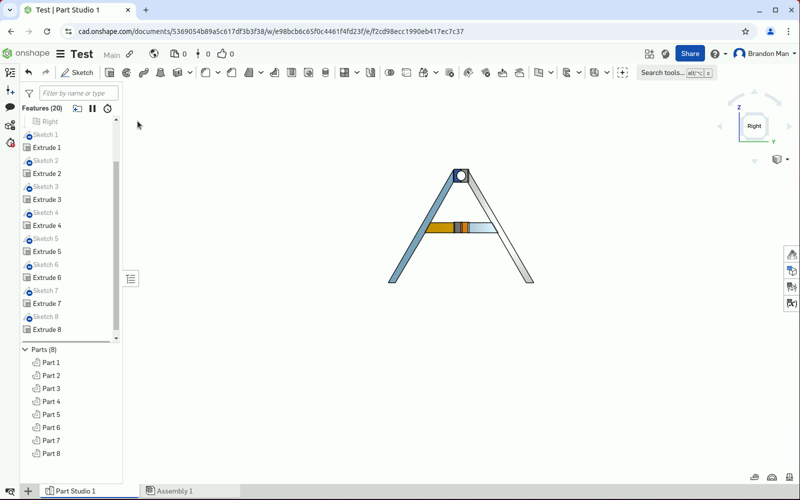
key(shift+h)
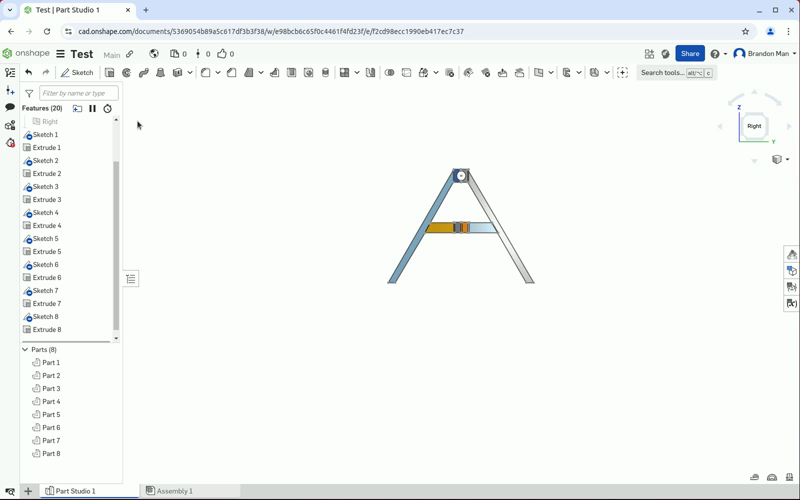
key(shift+h)
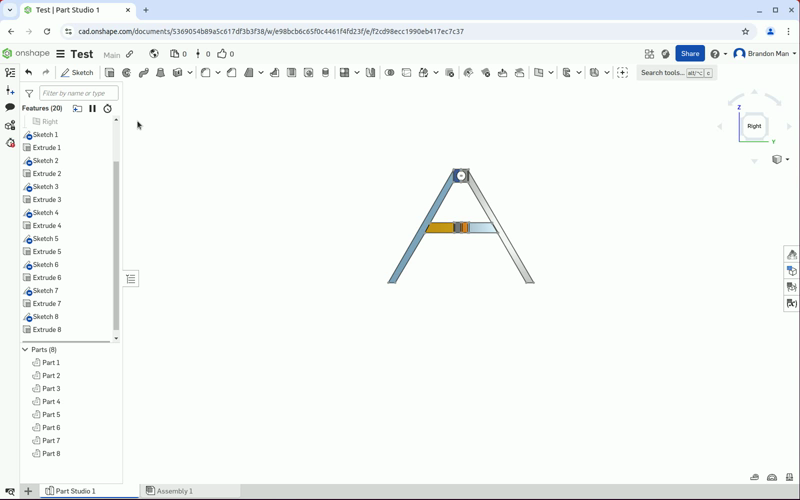
key(shift+7)
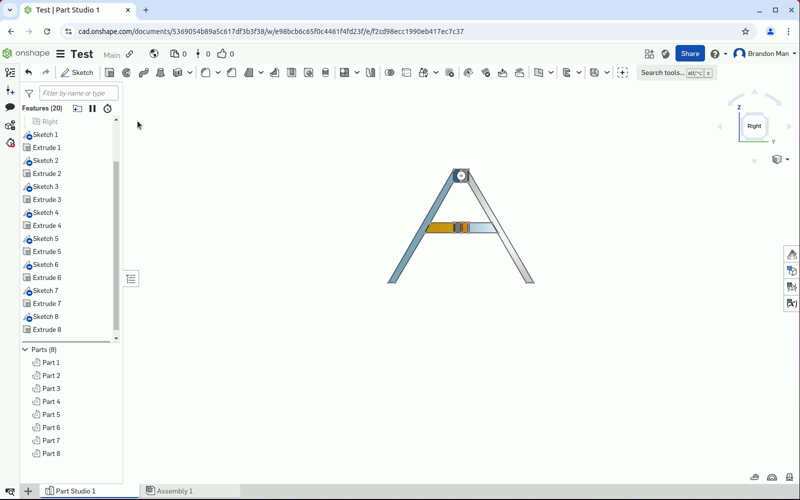
key(right, 2)
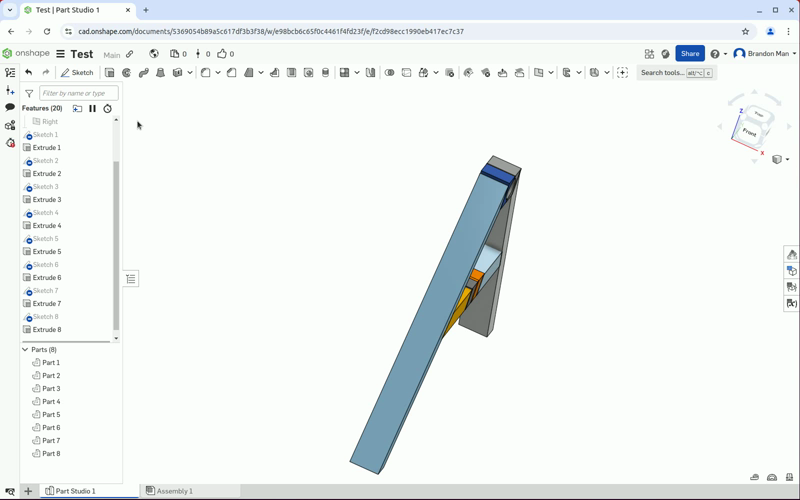
key(down, 2)
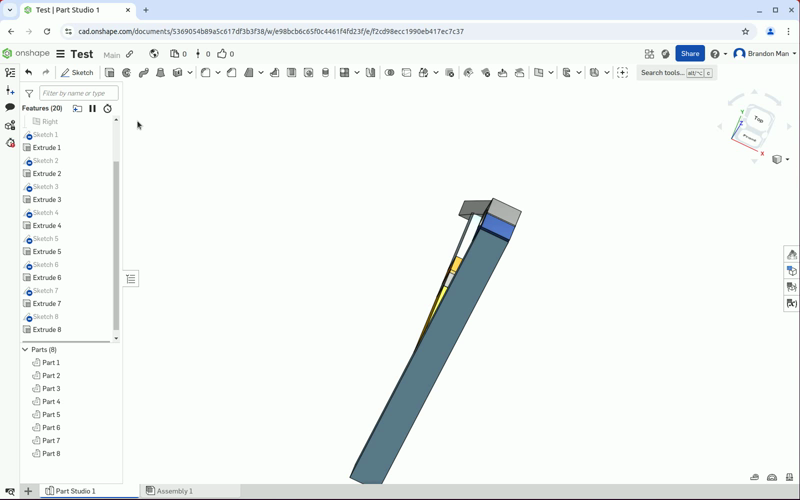
key(up, 2)
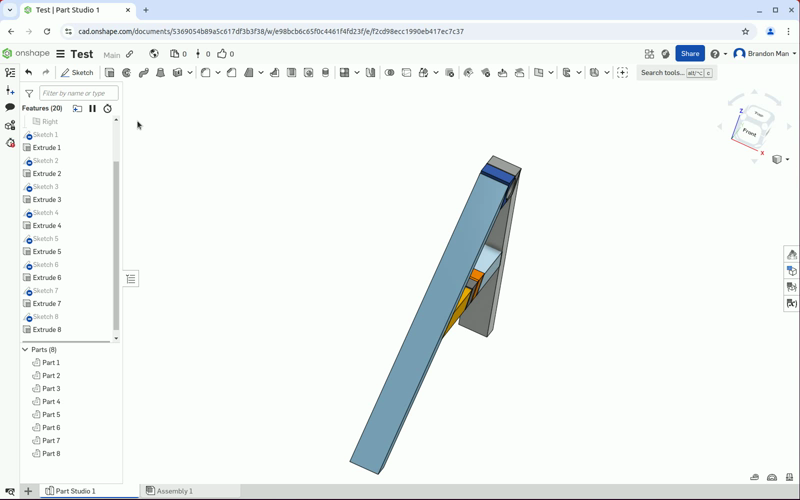
key(left, 2)
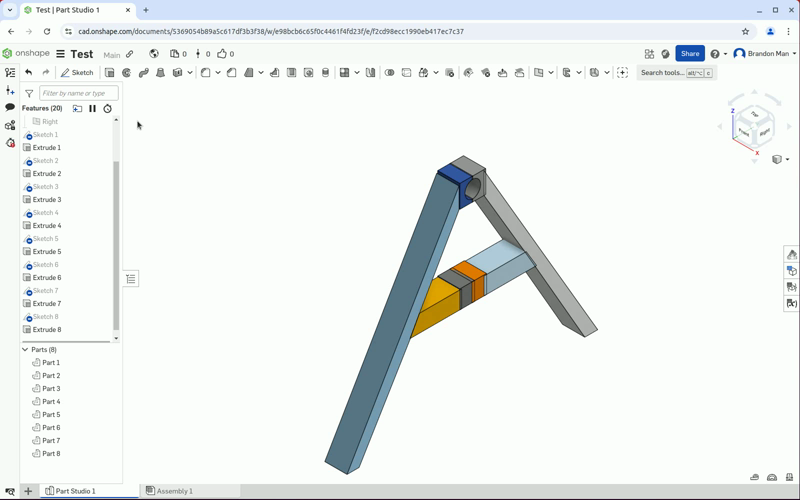
mouse_move(69, 137)
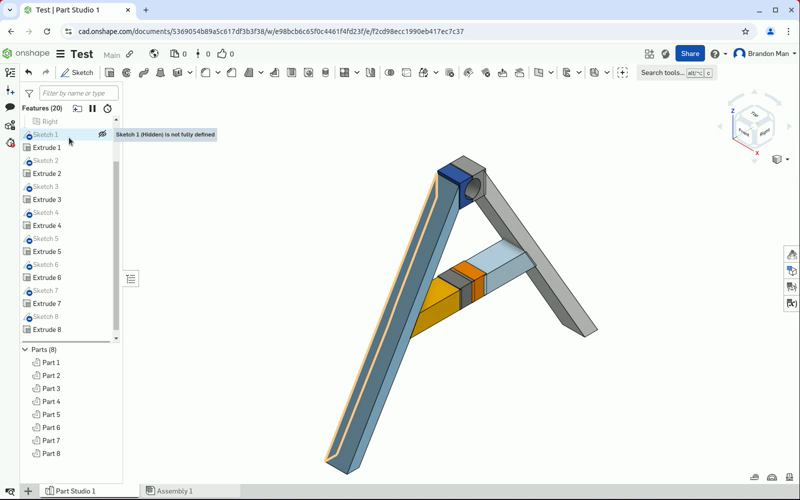
click(69, 137)